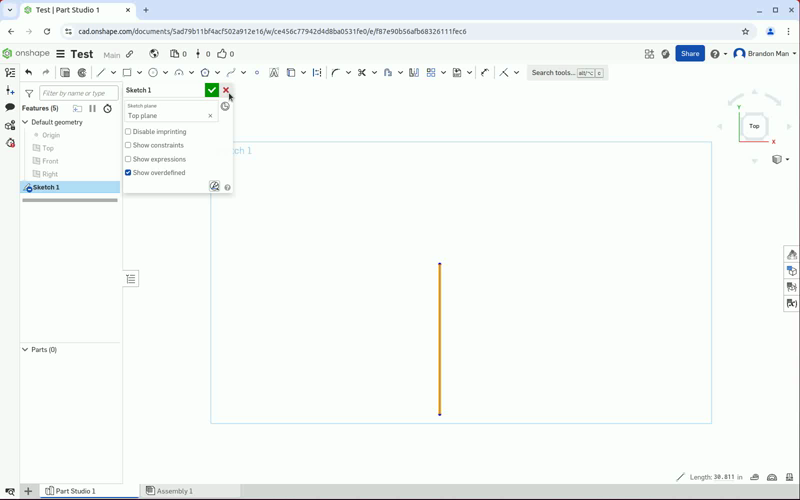
key(shift+h)
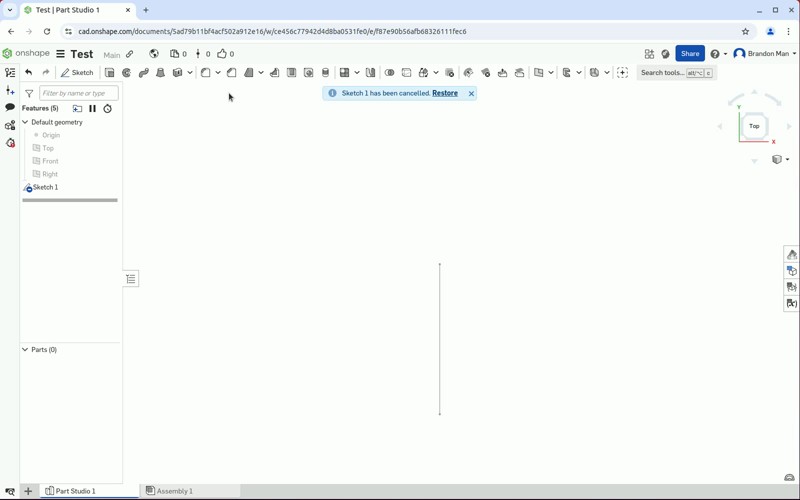
mouse_move(73, 352)
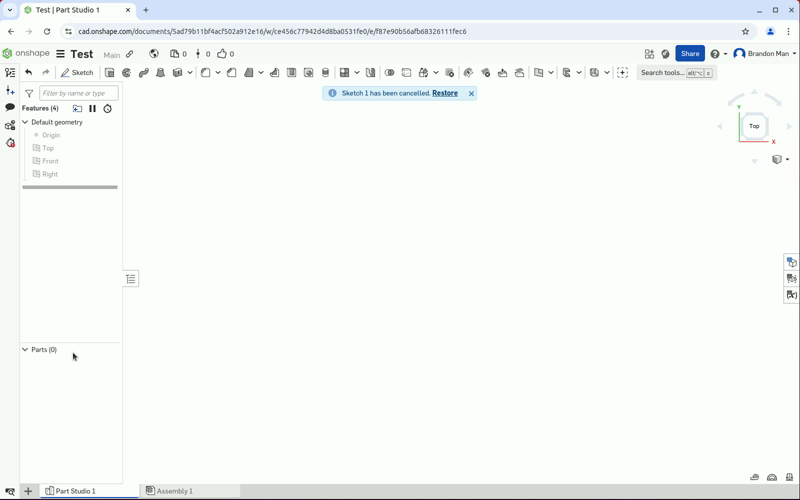
key(y)
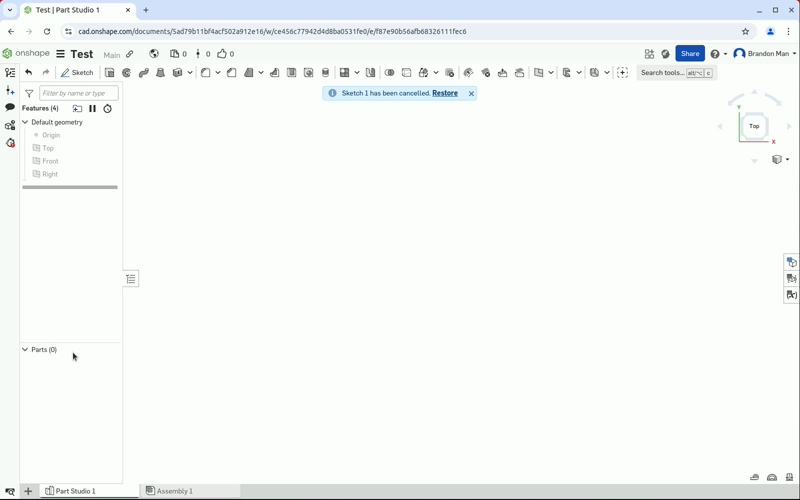
key(shift+p)
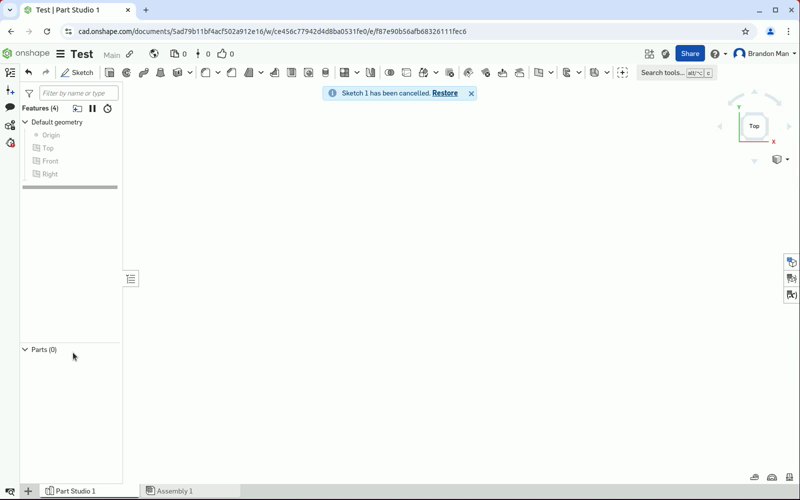
key(space)
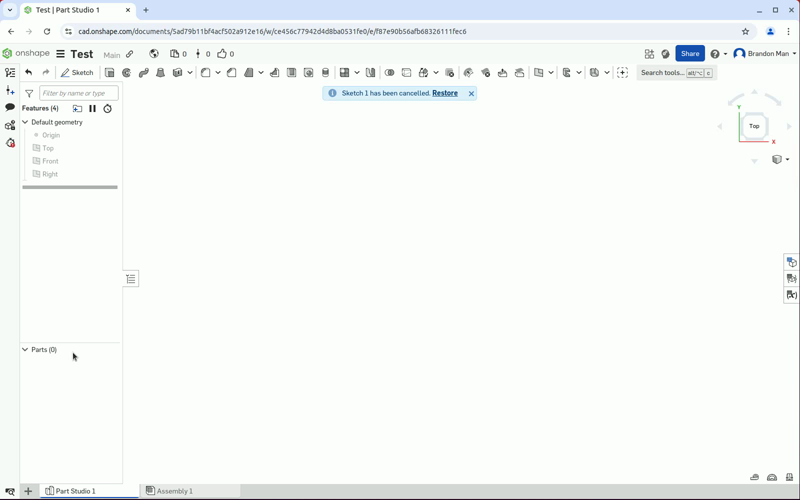
key_down(shift)
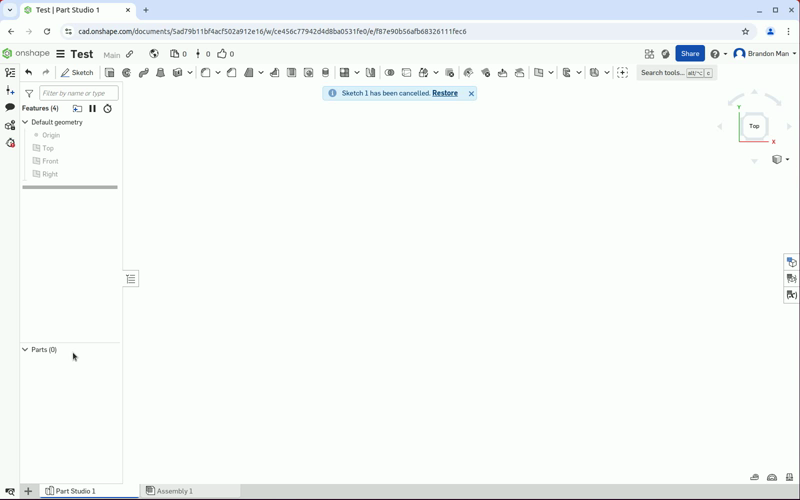
key(up)
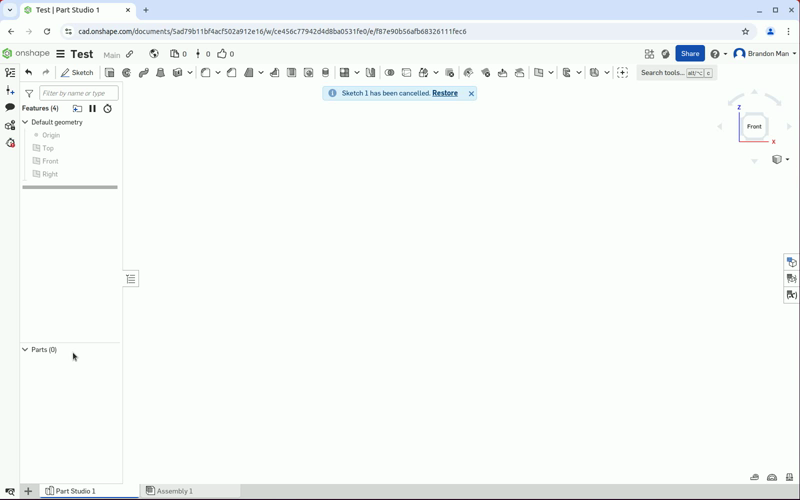
key_up(shift)
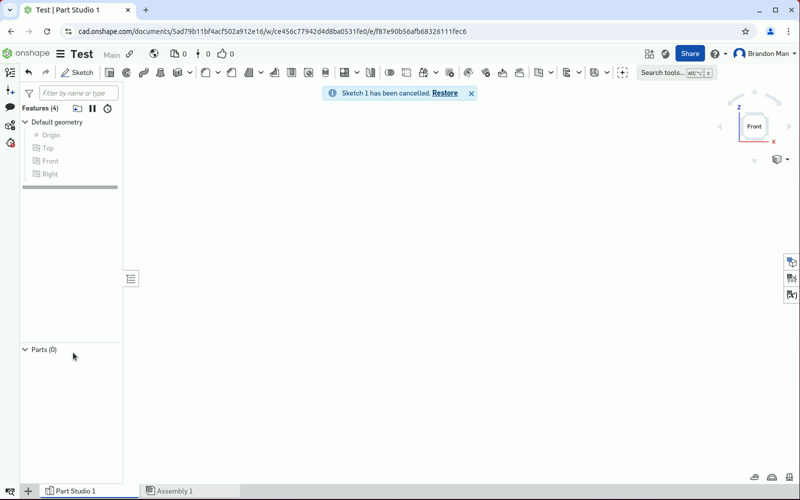
key(space)
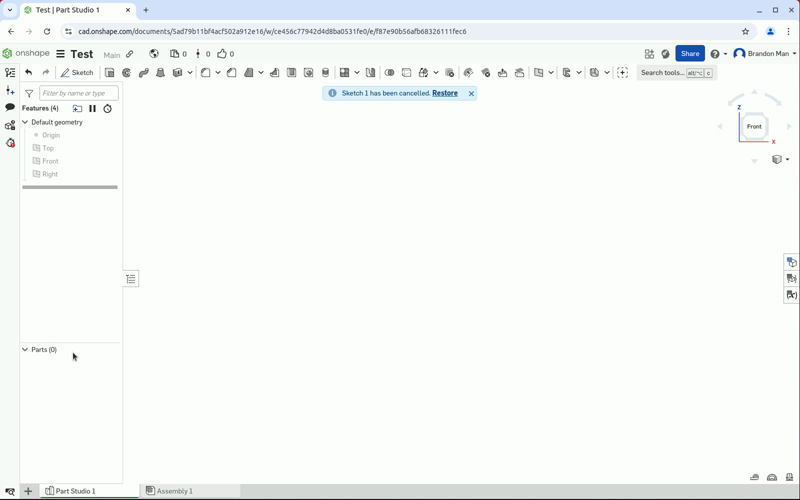
key_down(shift)
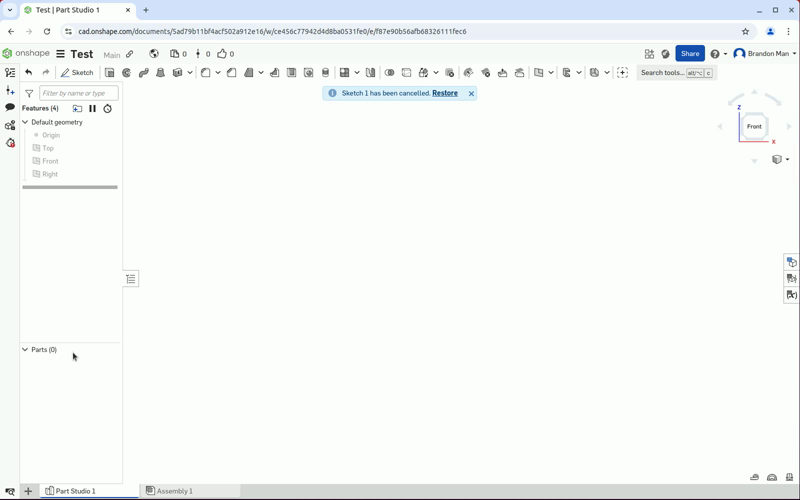
key(left)
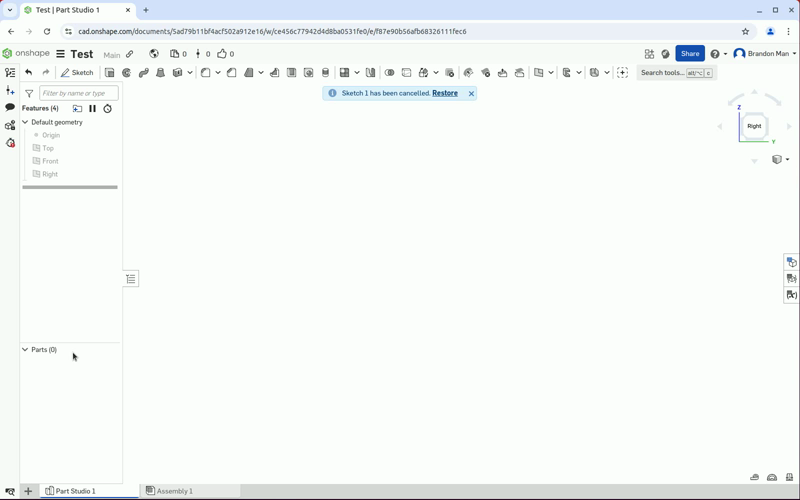
key_up(shift)
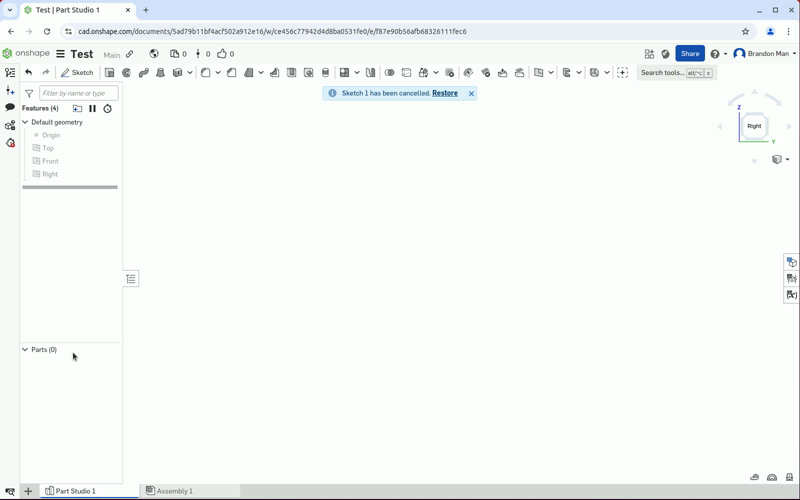
mouse_move(73, 352)
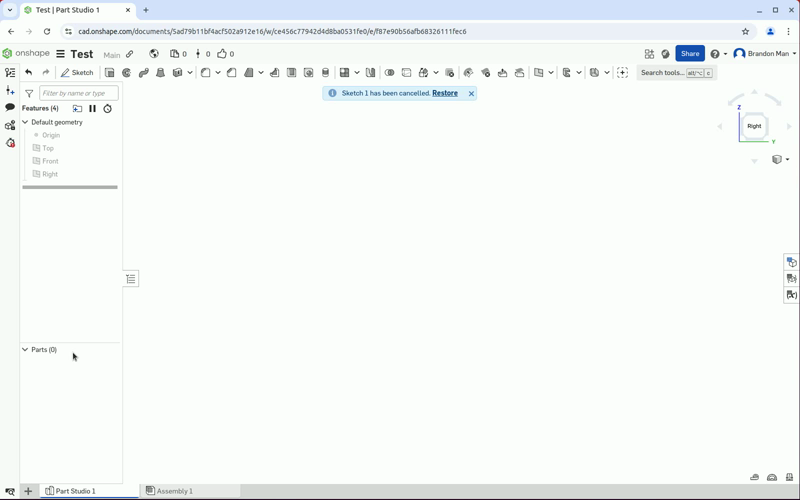
key(shift+y)
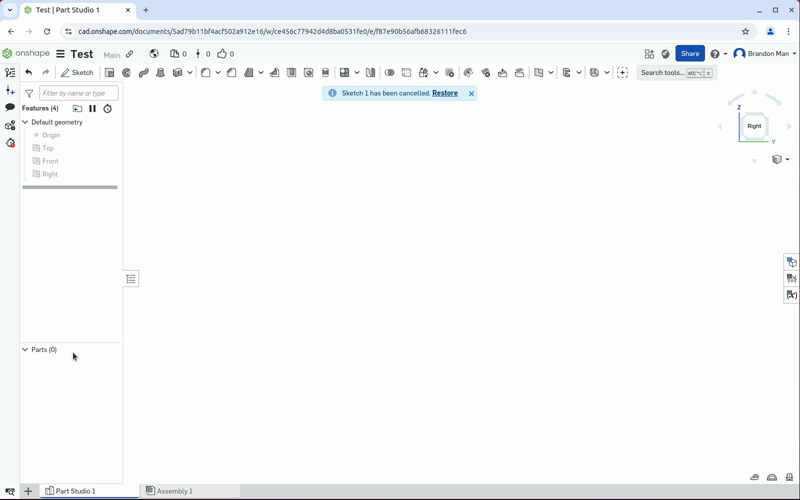
key(shift+s)
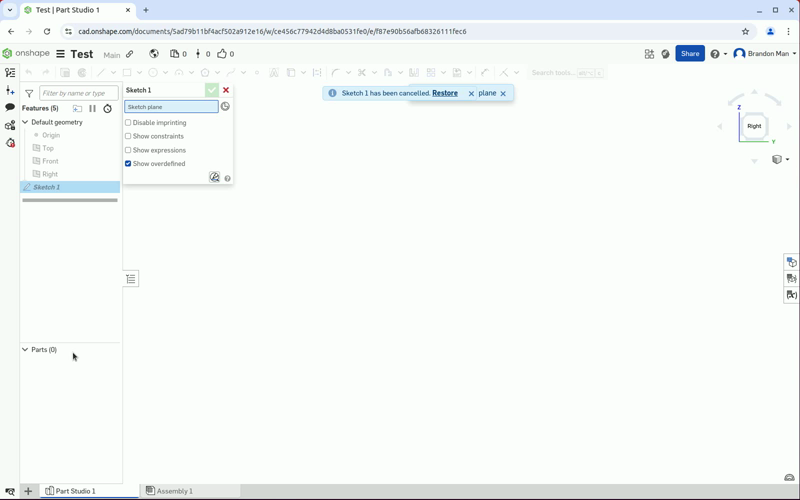
mouse_move(73, 176)
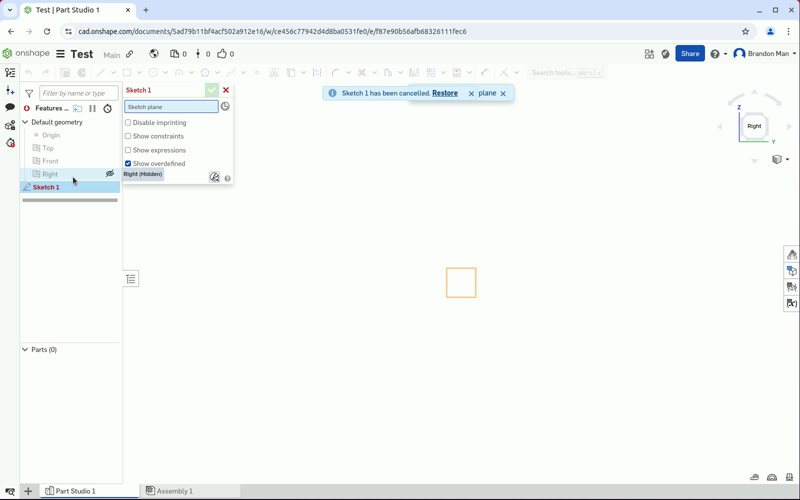
click(73, 176)
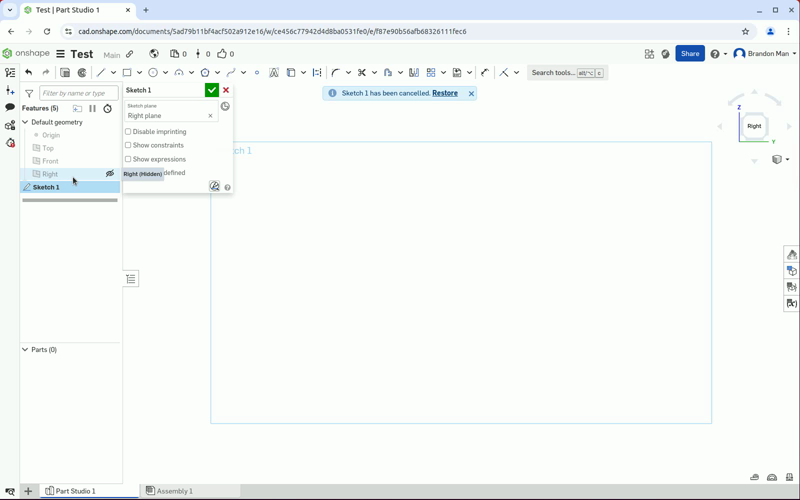
mouse_move(73, 352)
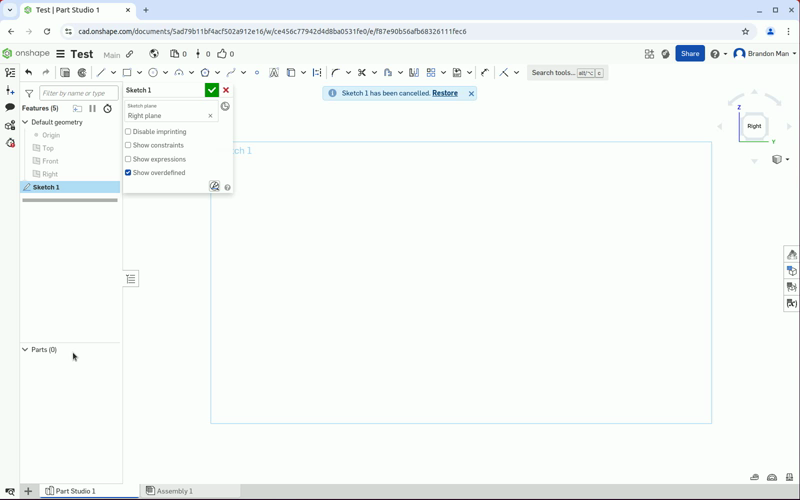
key(y)
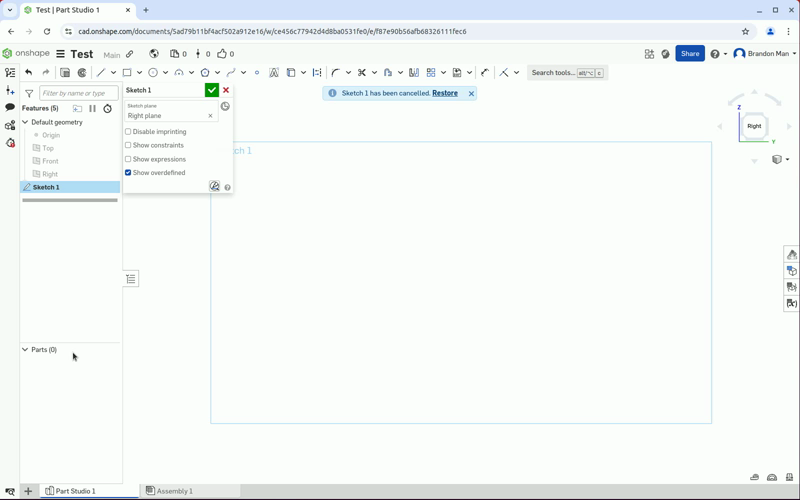
key(c)
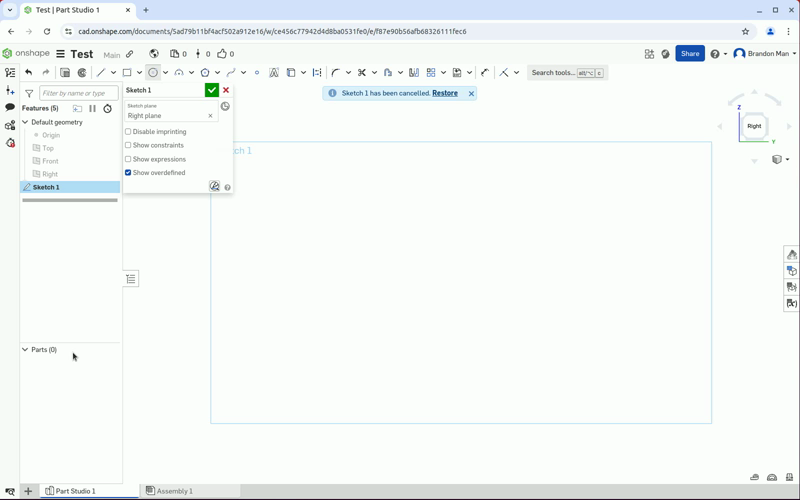
key_down(shift)
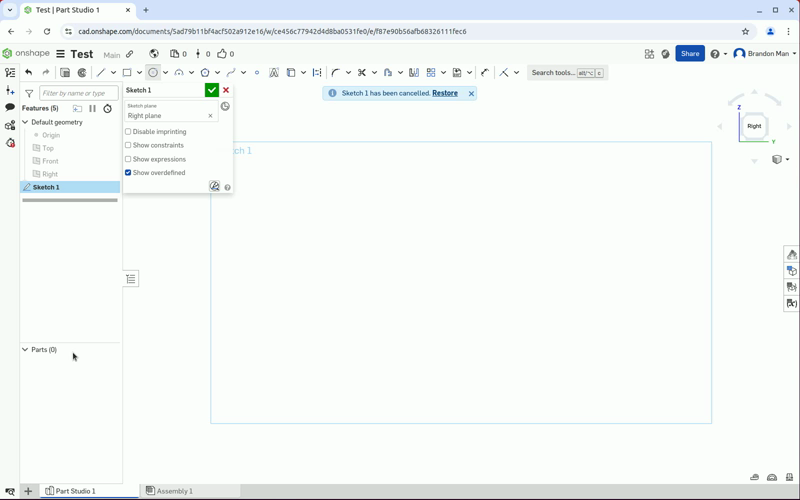
mouse_move(461, 282)
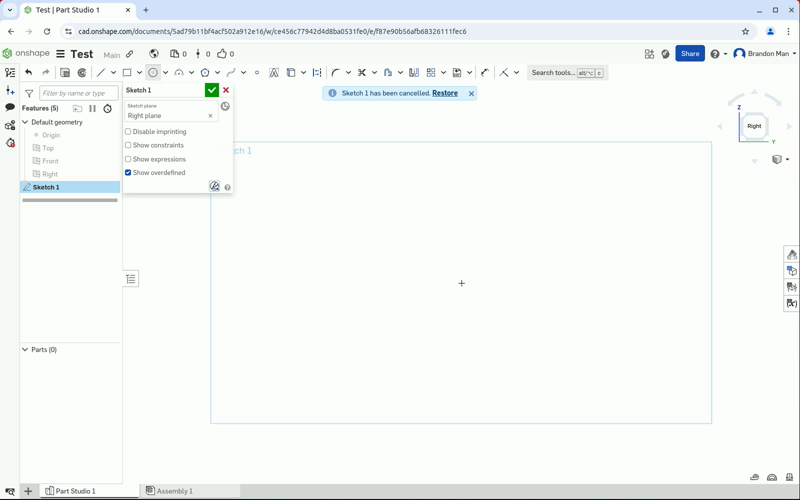
click(461, 282)
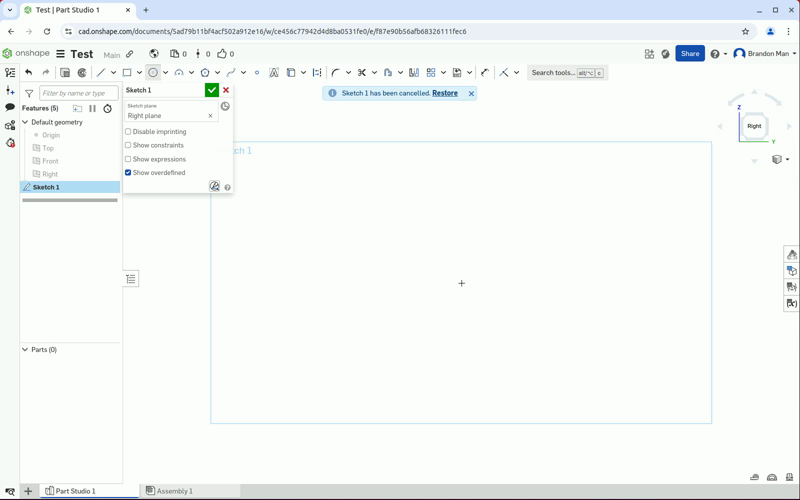
key_up(shift)
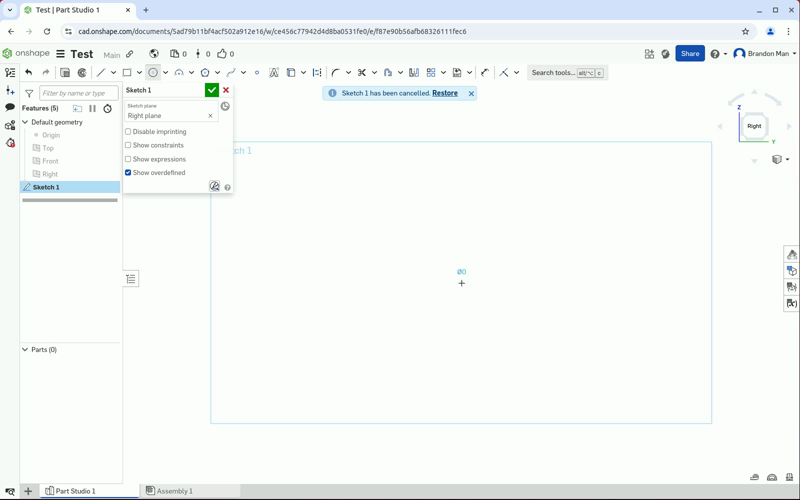
mouse_move(466, 282)
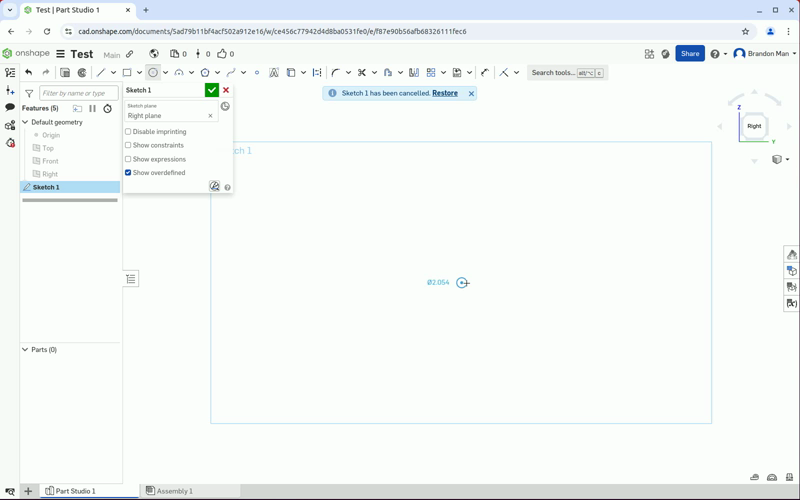
click(466, 282)
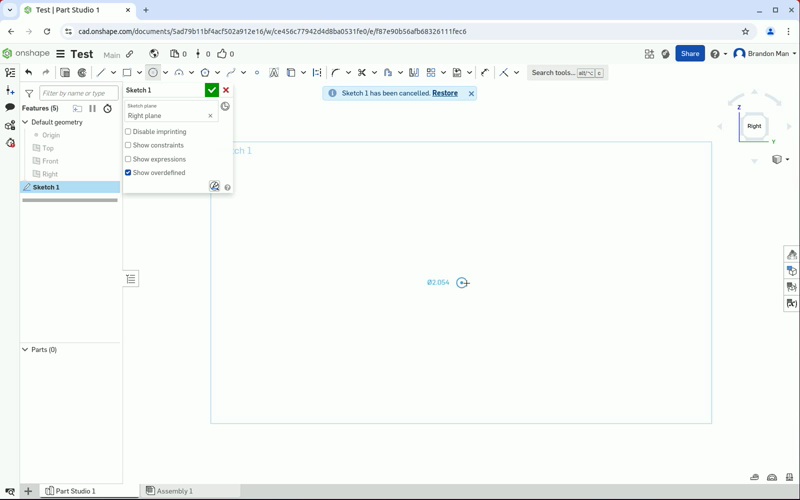
key(esc)
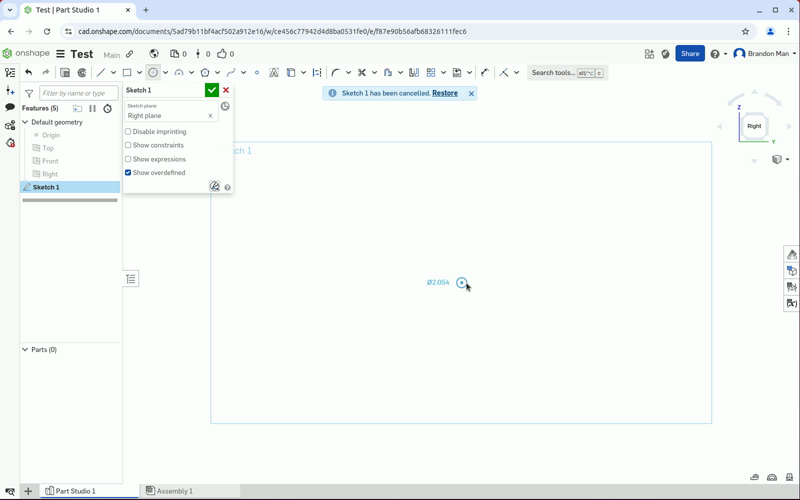
key(c)
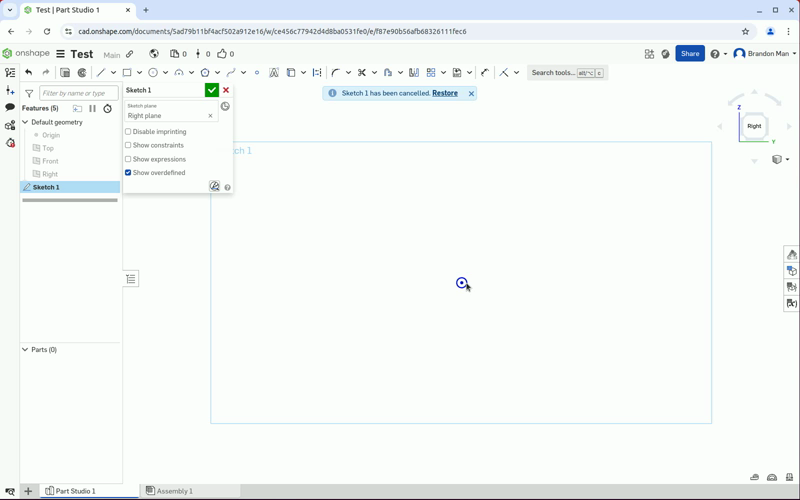
key_down(shift)
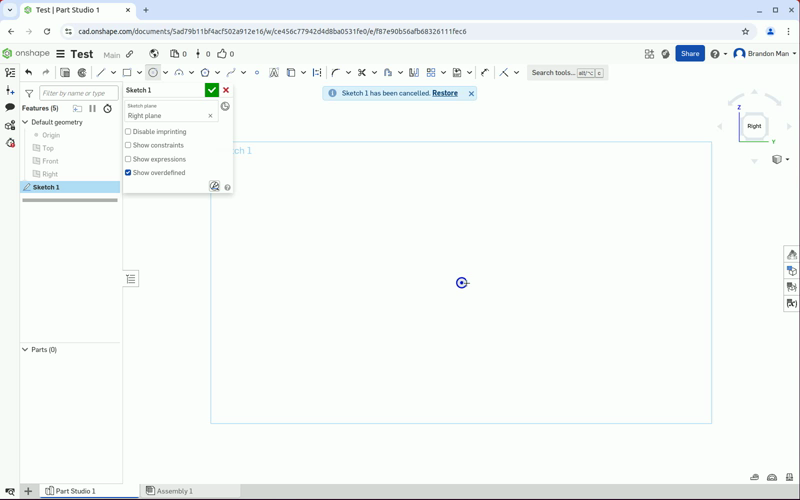
mouse_move(461, 282)
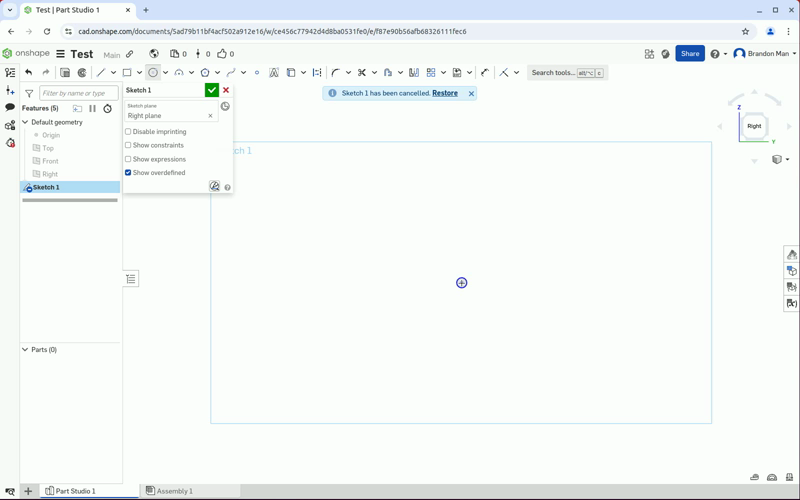
click(461, 282)
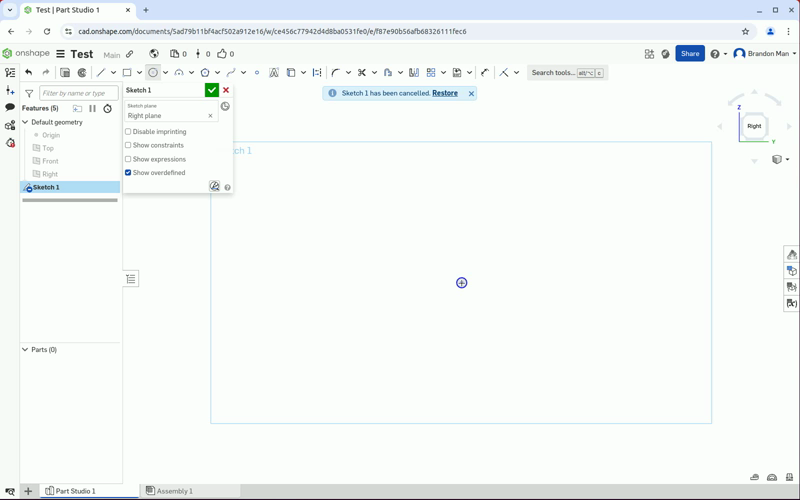
key_up(shift)
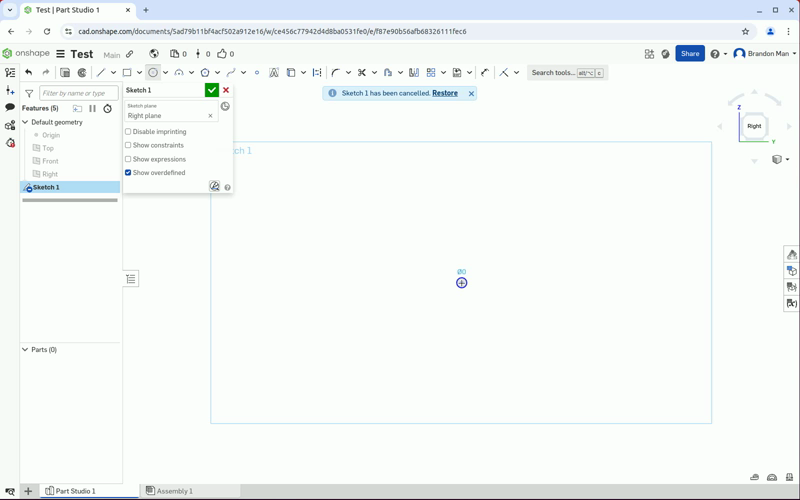
mouse_move(465, 282)
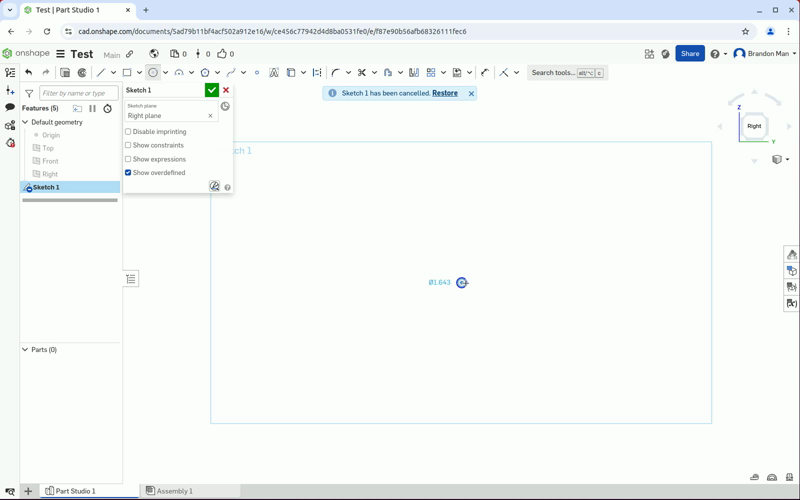
scroll(6)
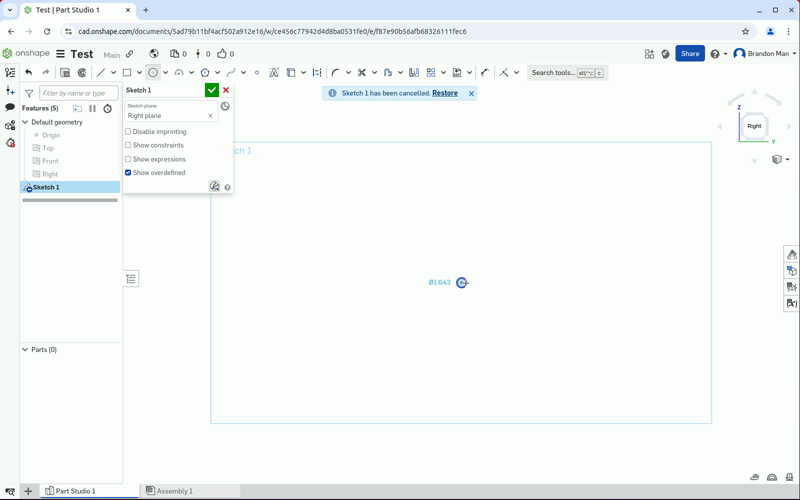
scroll(6)
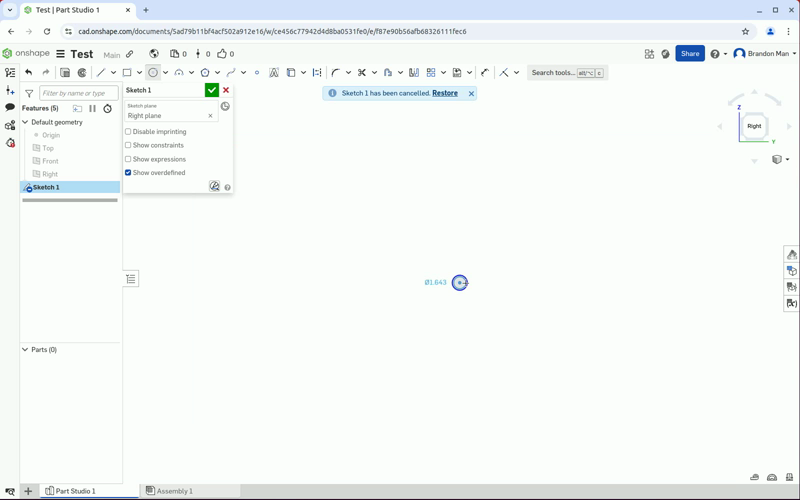
scroll(6)
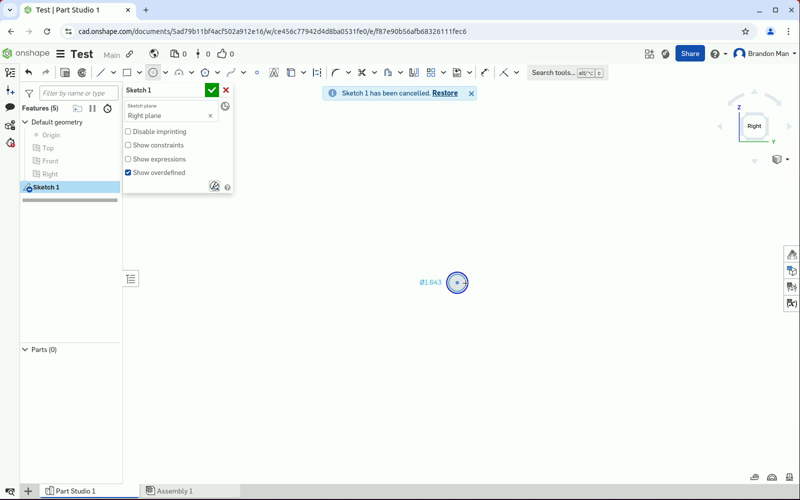
scroll(6)
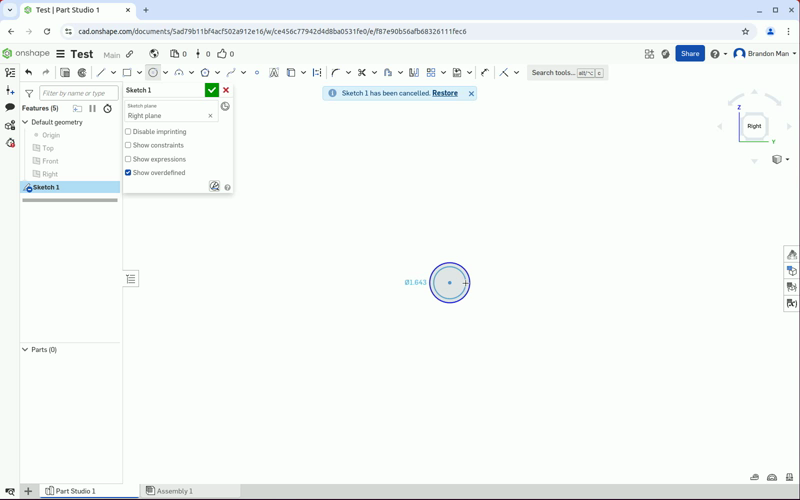
scroll(6)
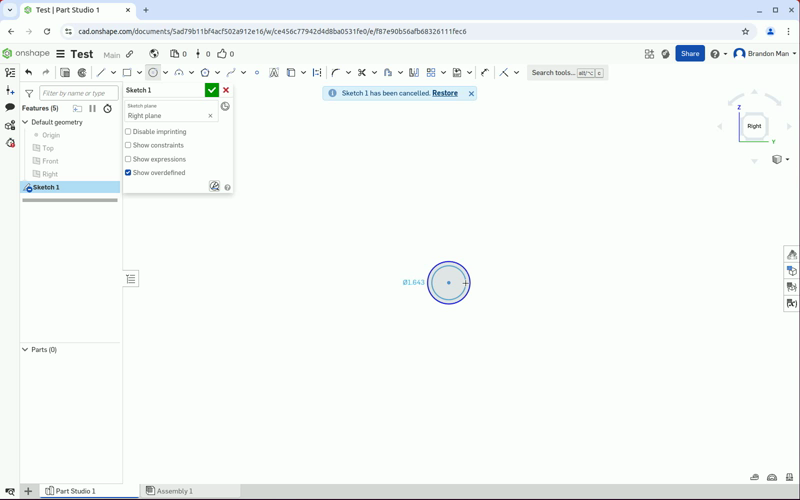
scroll(6)
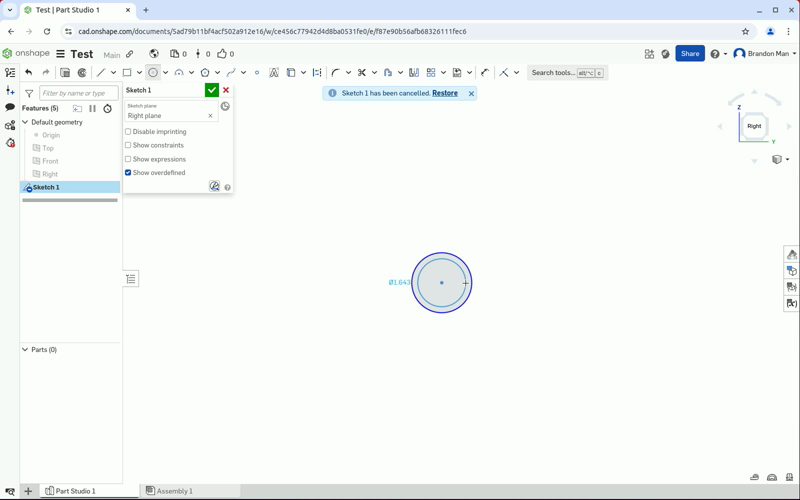
scroll(6)
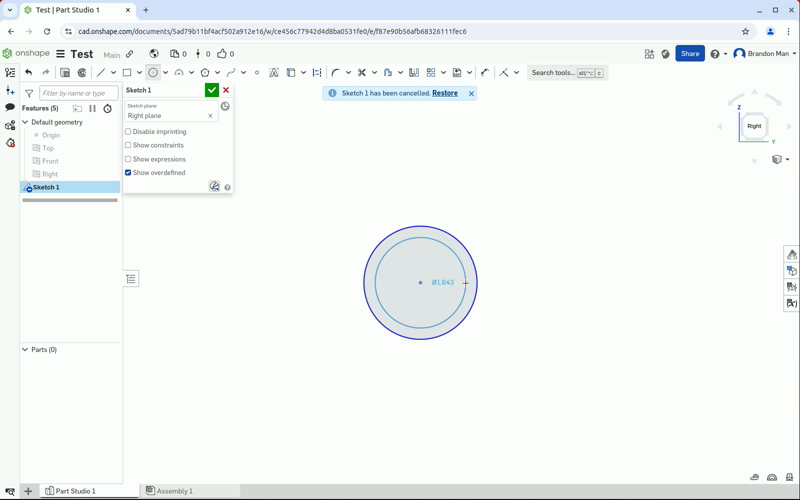
click(465, 282)
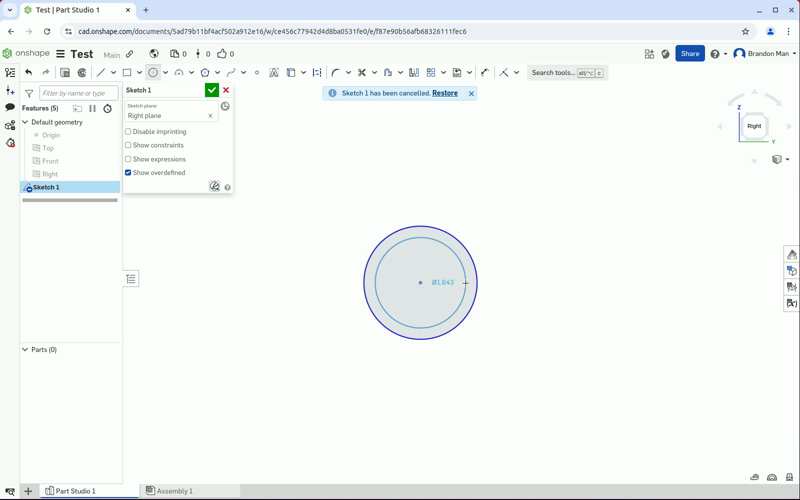
scroll(-6)
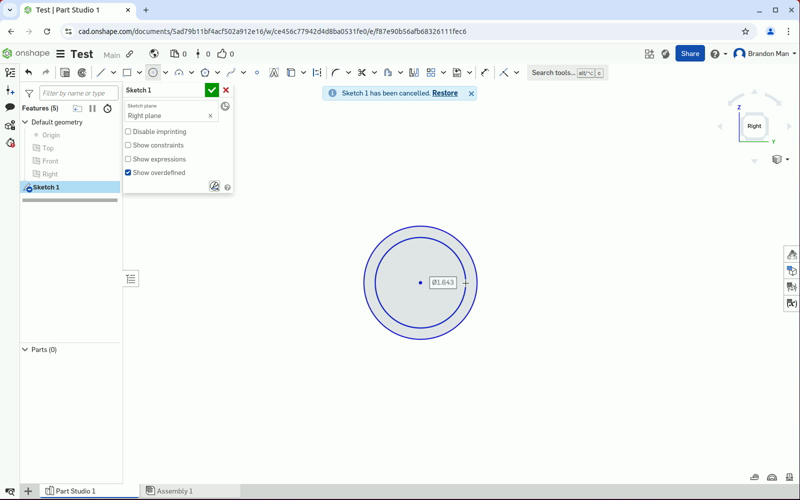
scroll(-6)
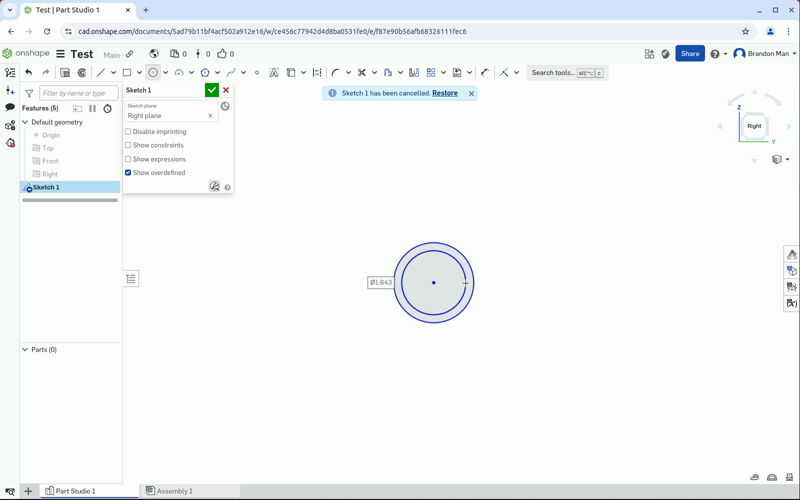
scroll(-6)
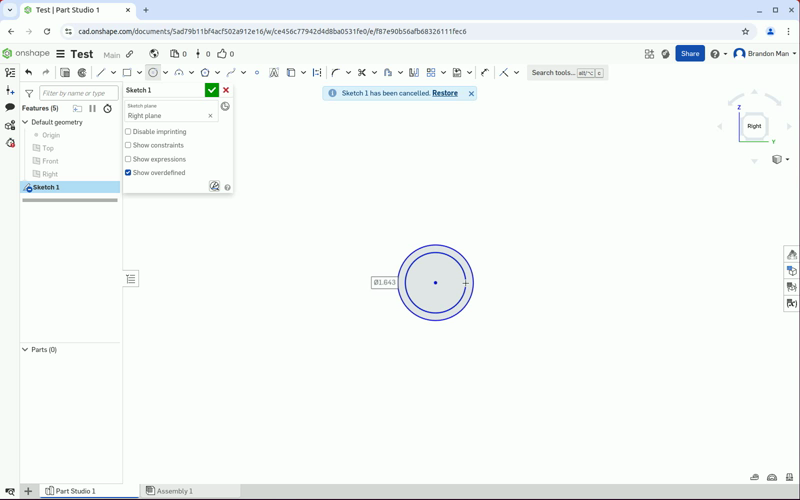
scroll(-6)
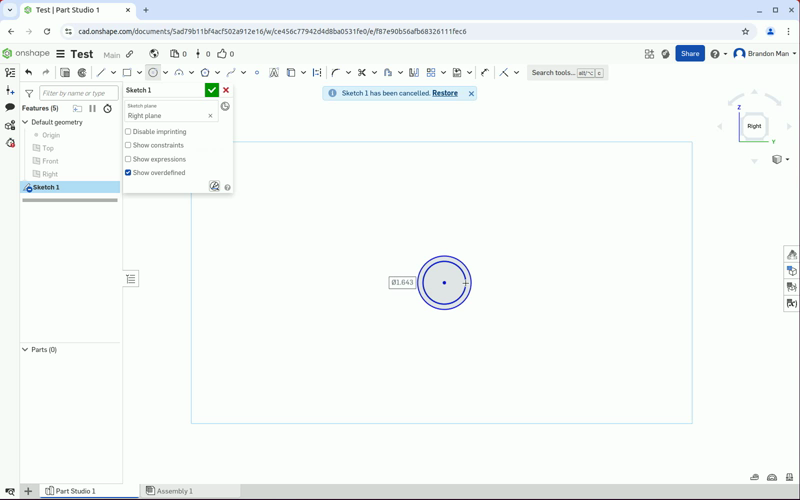
scroll(-6)
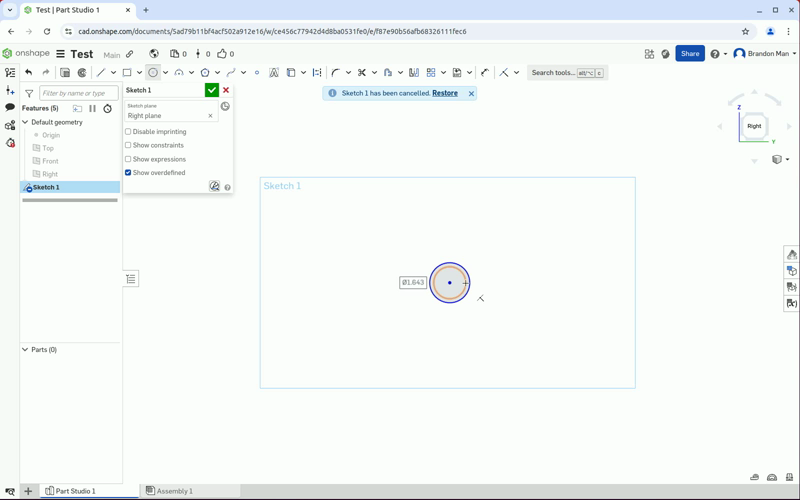
scroll(-6)
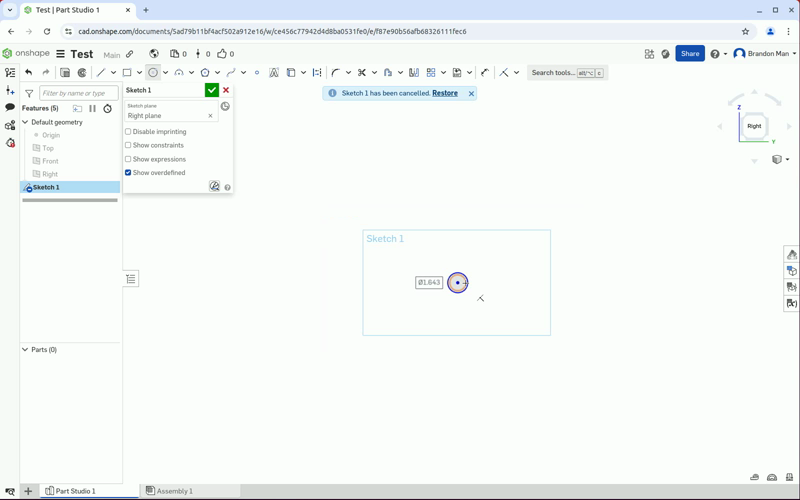
scroll(-6)
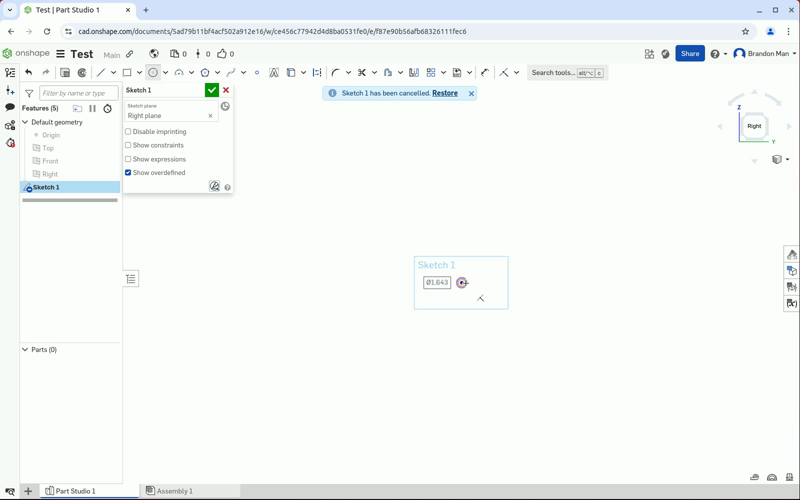
key(esc)
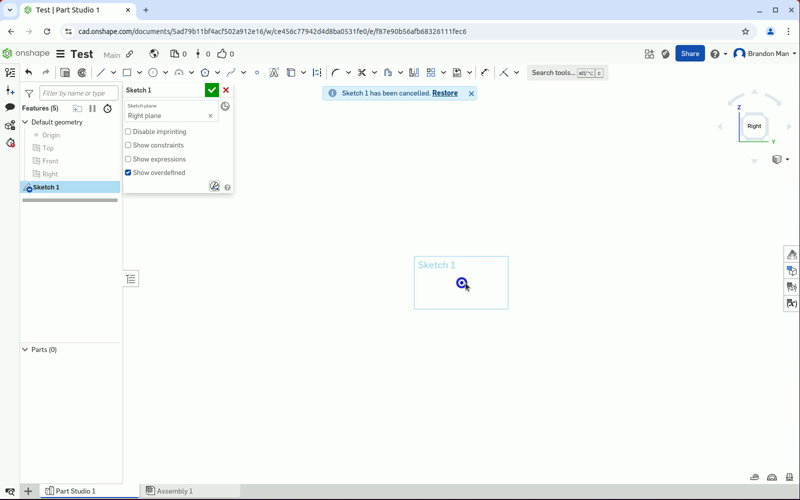
mouse_move(465, 281)
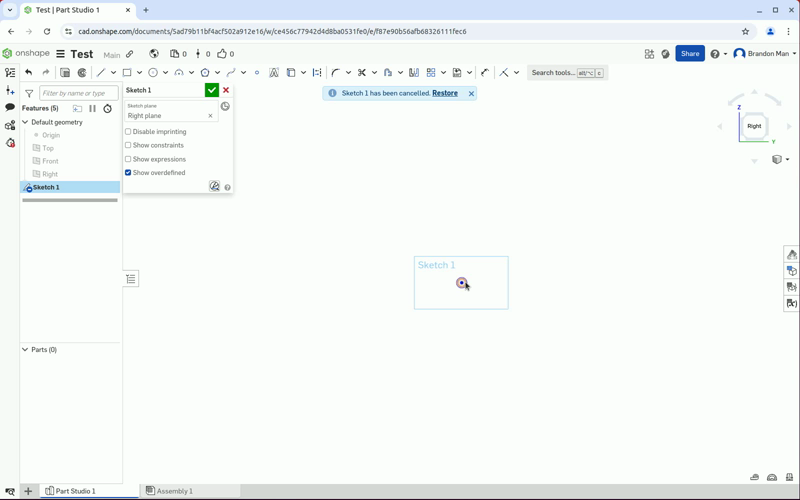
scroll(6)
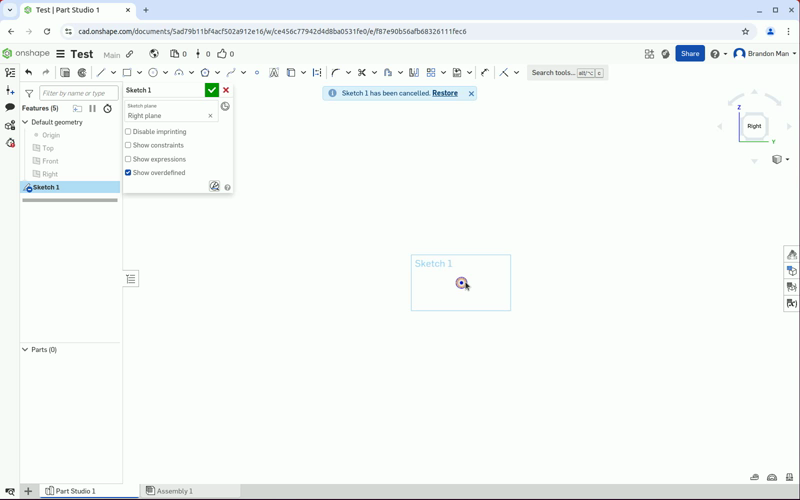
scroll(6)
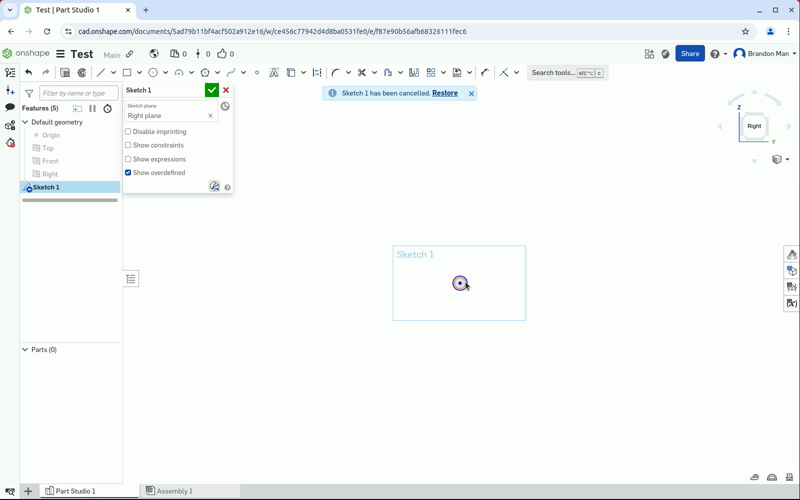
scroll(6)
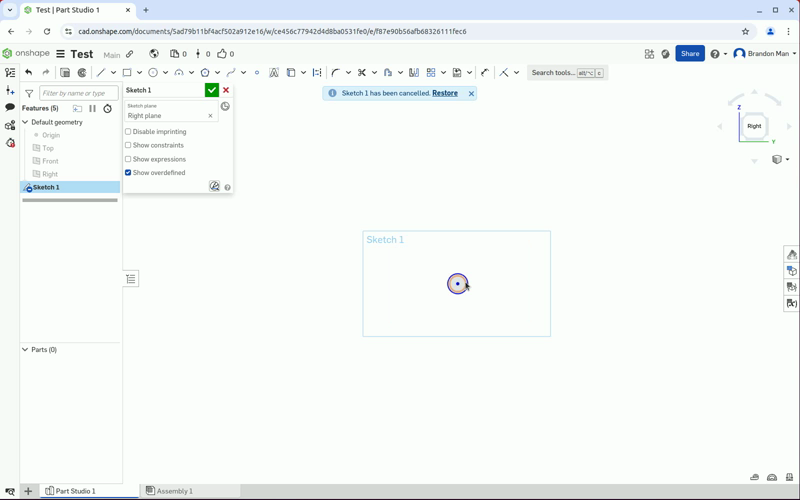
scroll(6)
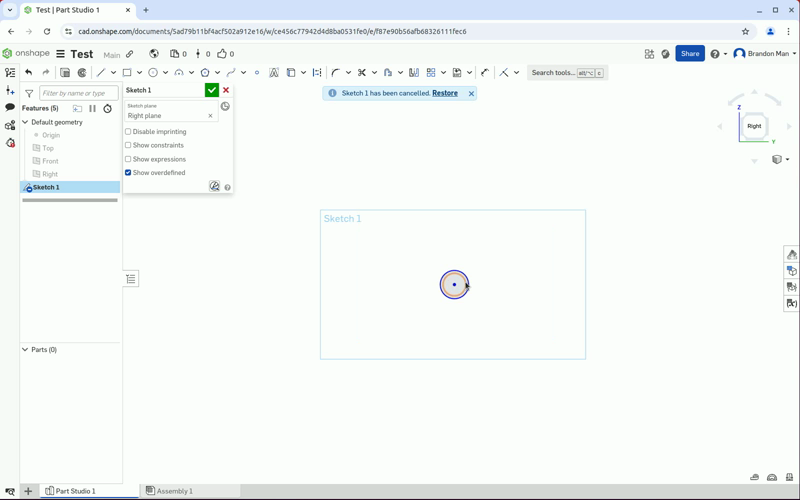
scroll(6)
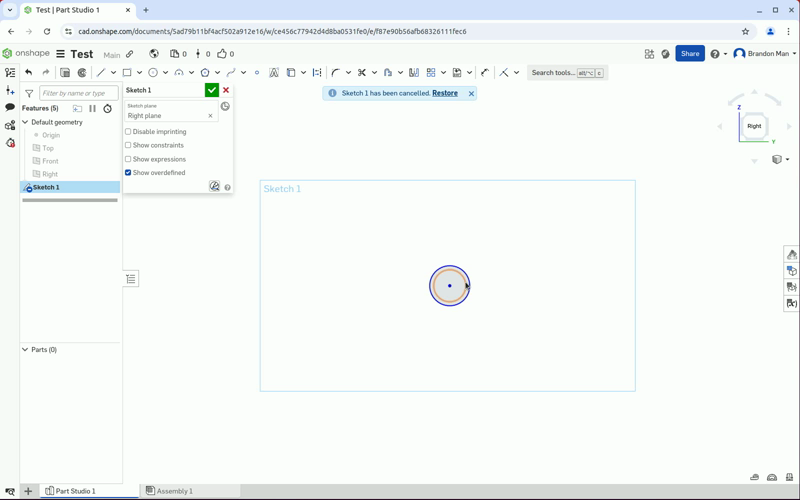
scroll(6)
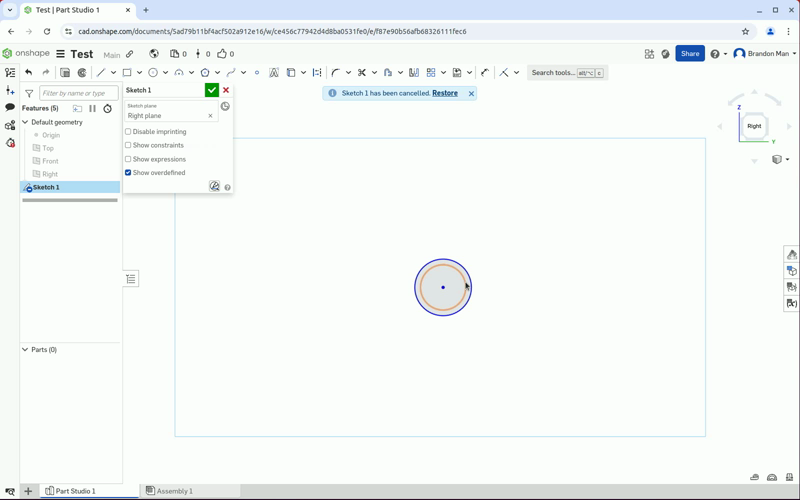
scroll(6)
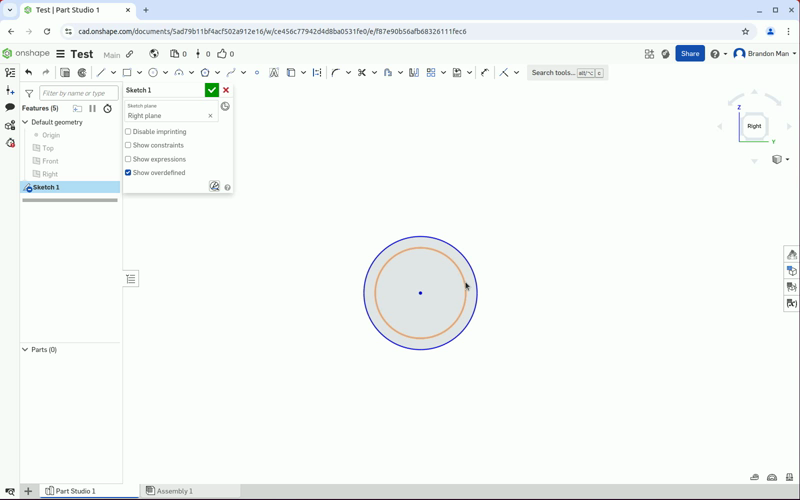
click(465, 281)
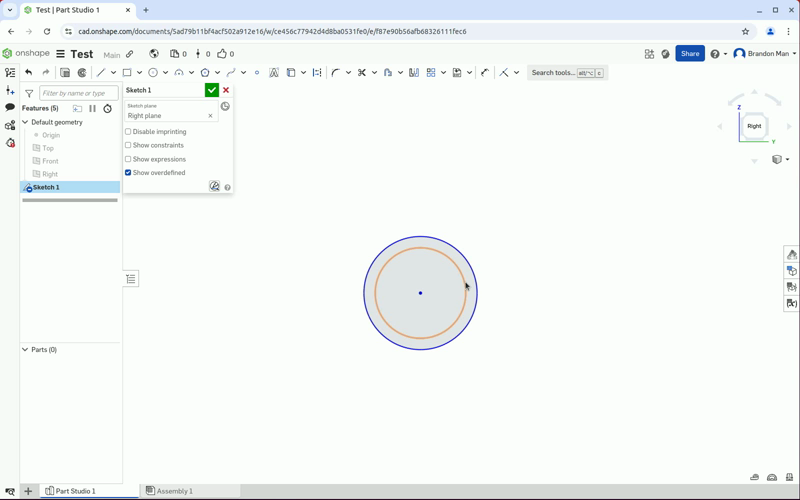
scroll(-6)
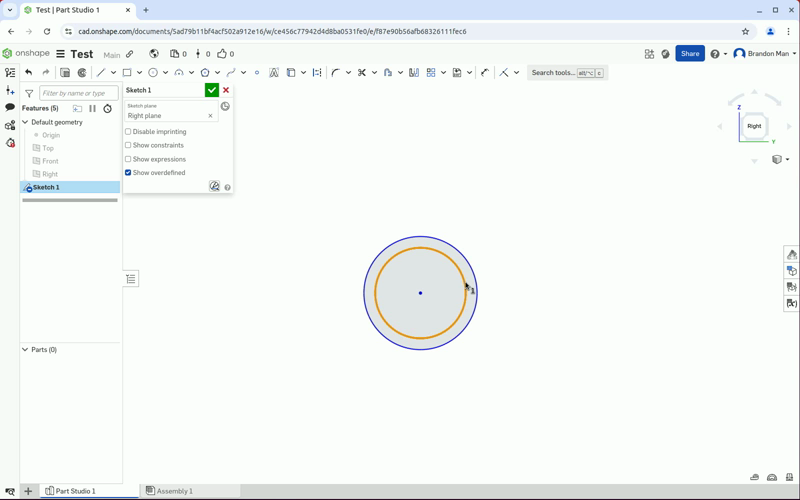
scroll(-6)
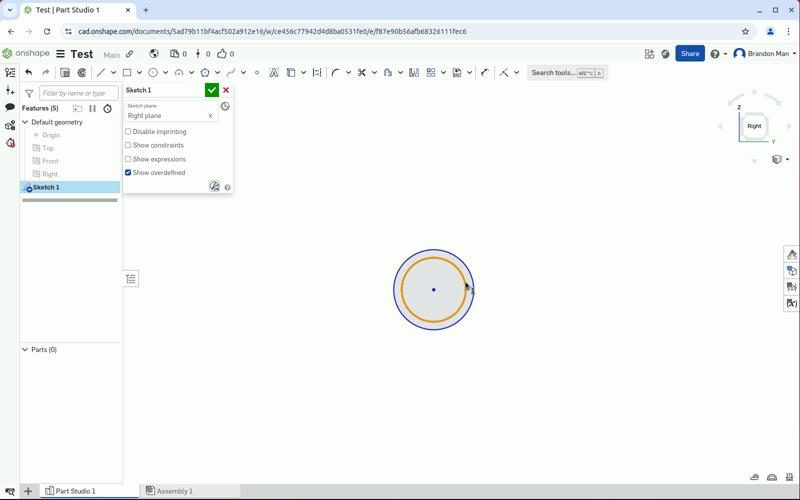
scroll(-6)
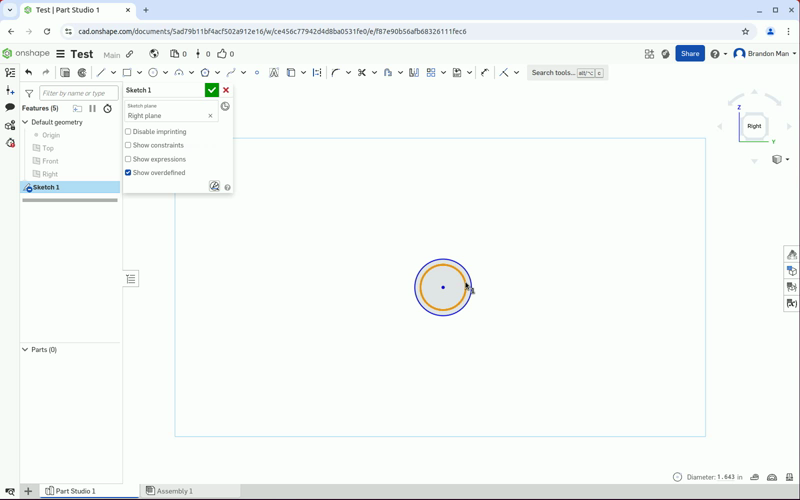
scroll(-6)
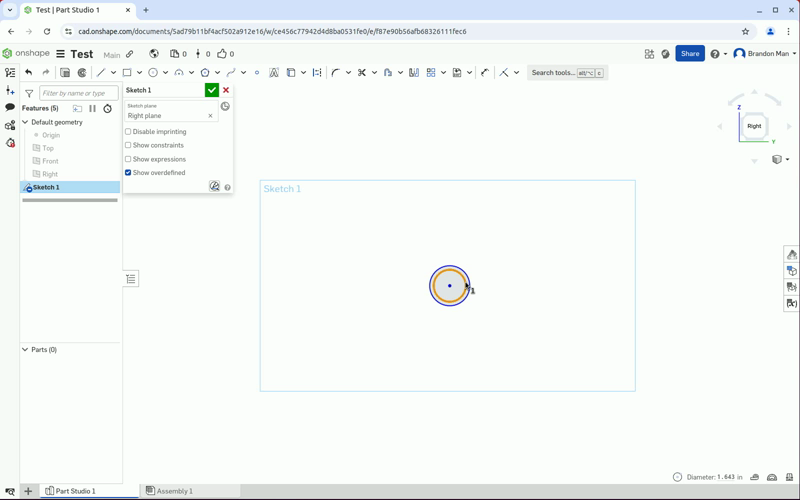
scroll(-6)
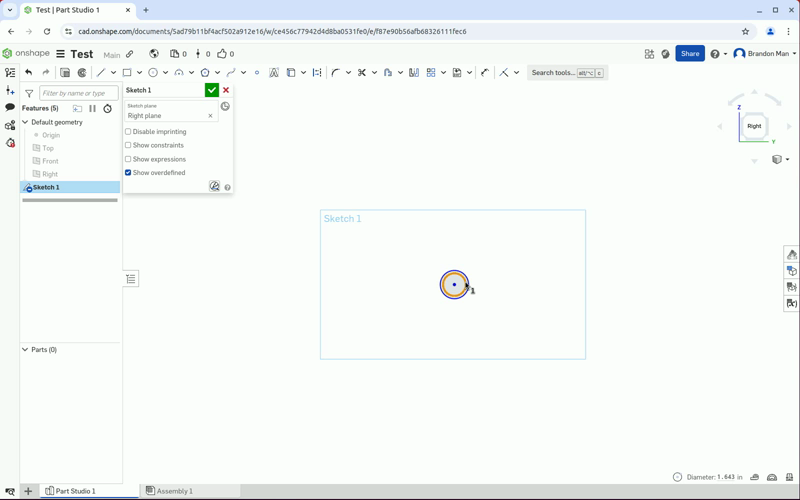
scroll(-6)
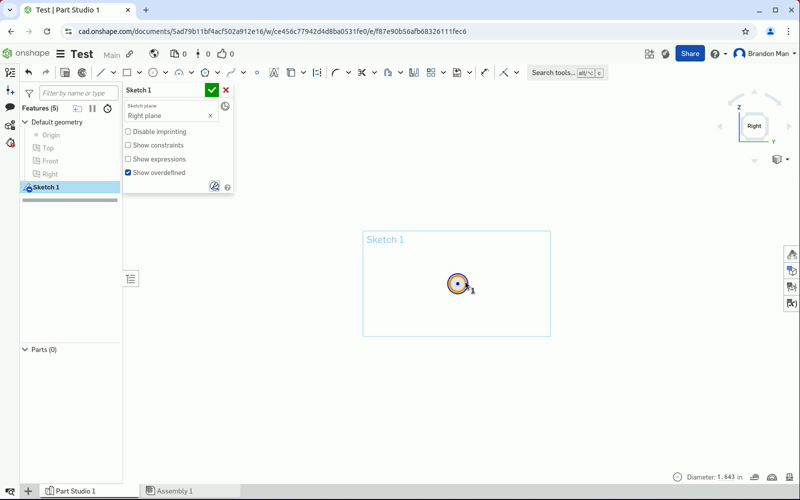
scroll(-6)
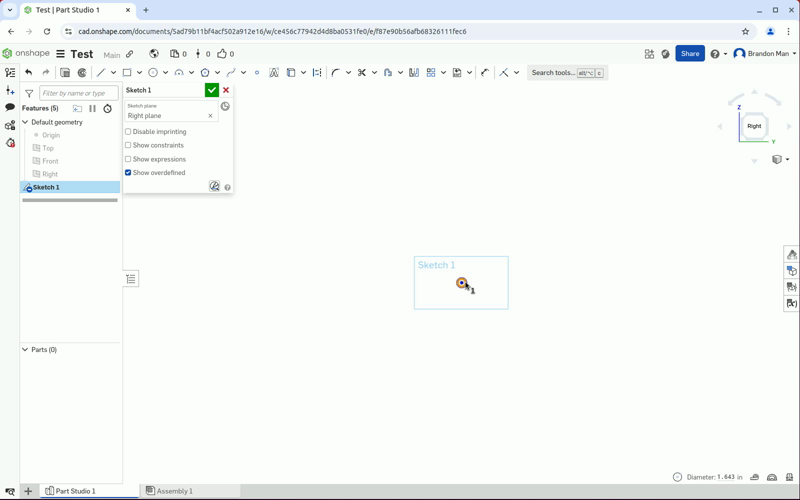
mouse_move(73, 352)
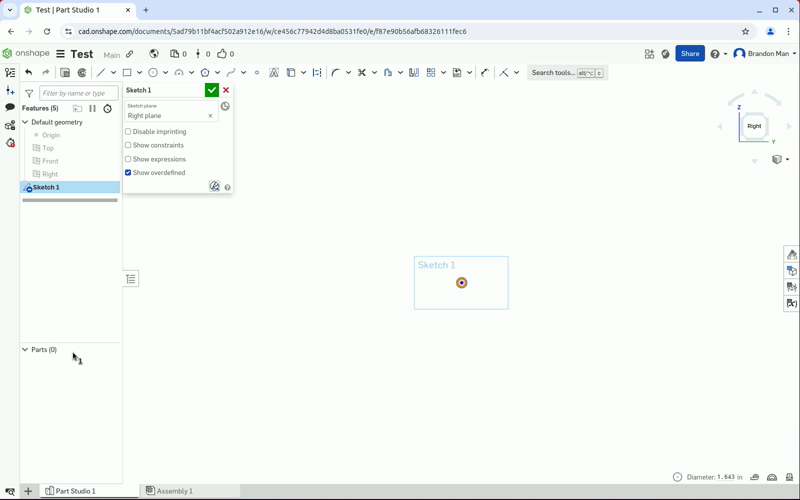
key(shift+y)
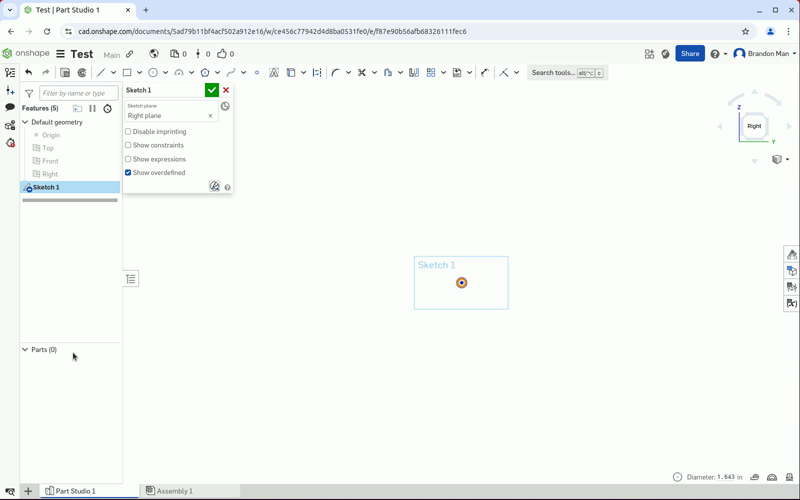
key(shift+e)
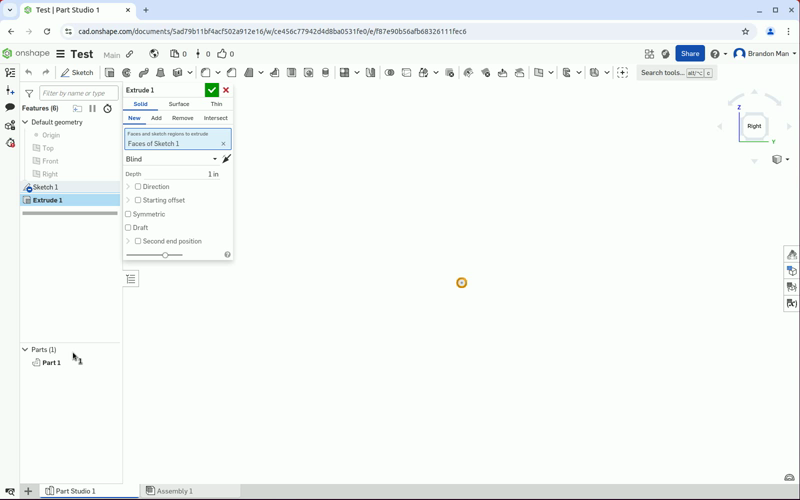
mouse_move(143, 106)
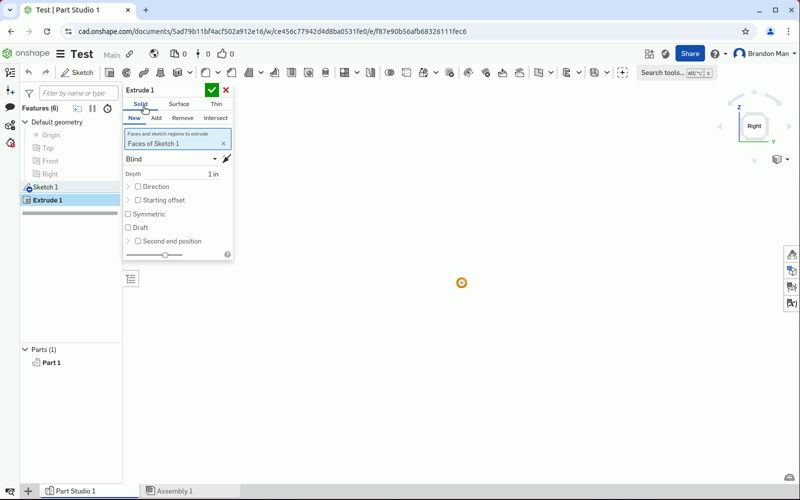
click(143, 106)
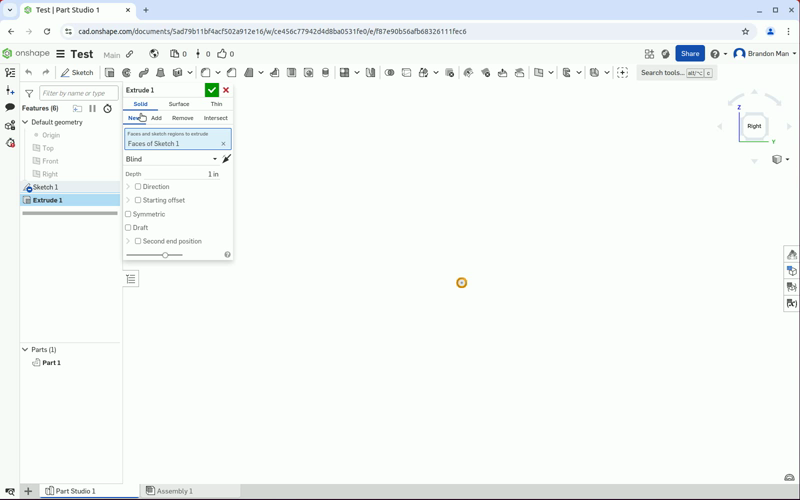
mouse_move(137, 120)
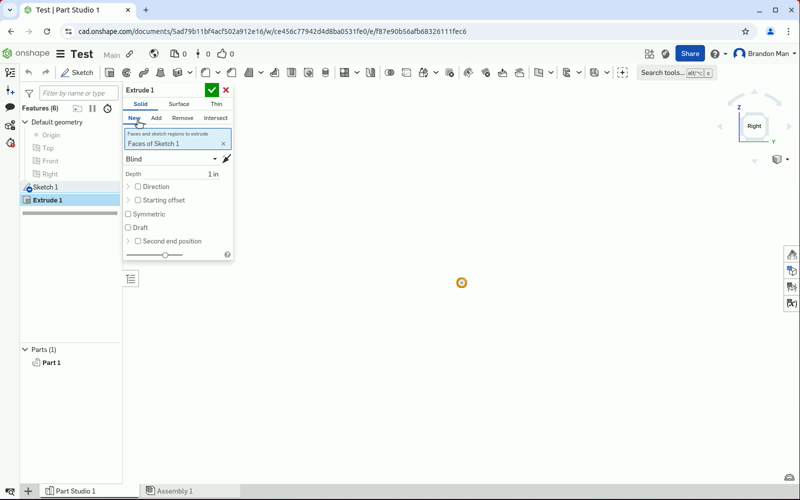
click(137, 120)
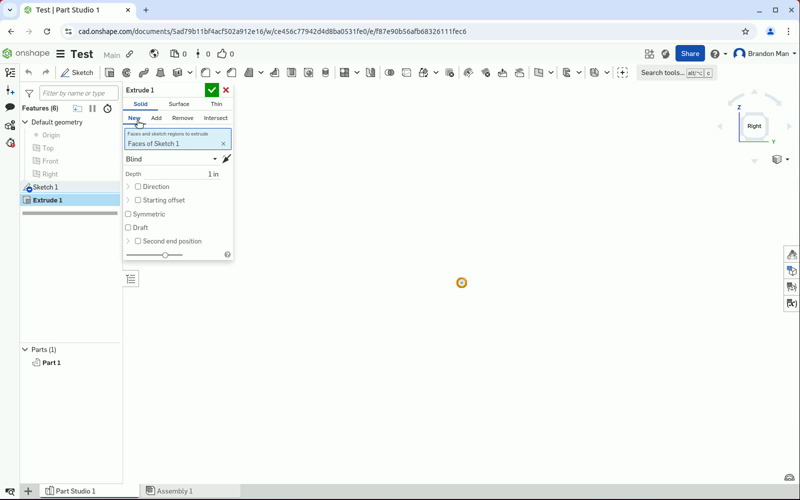
key(tab, 4)
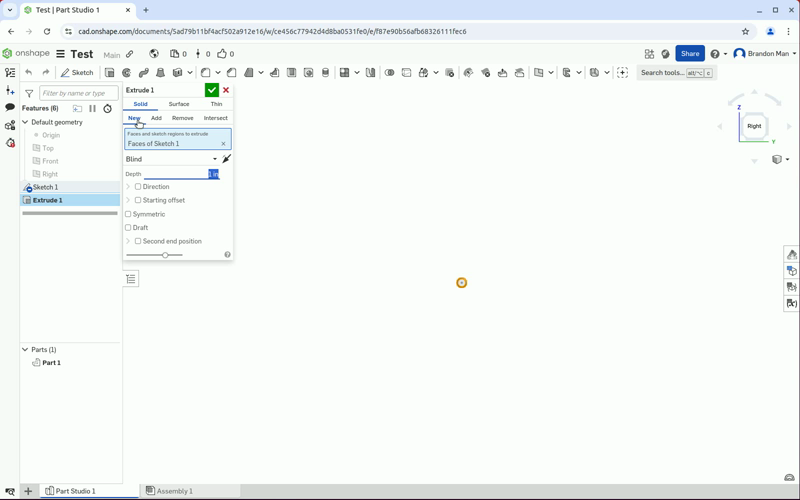
text(46.216)
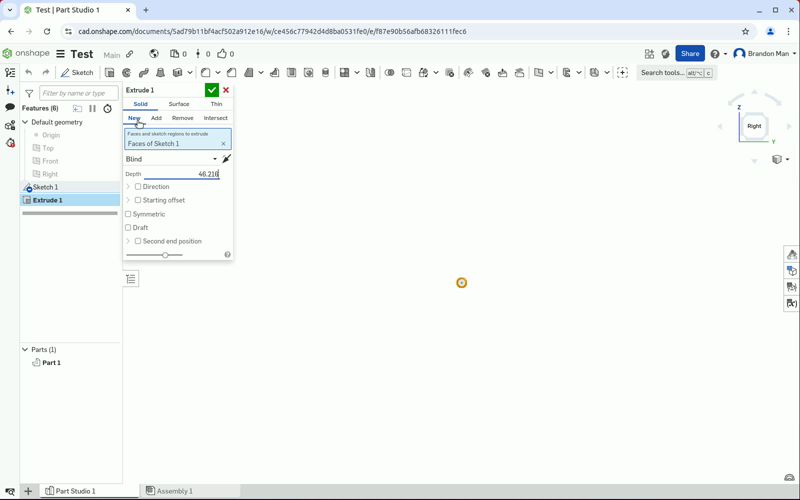
key(tab, 3)
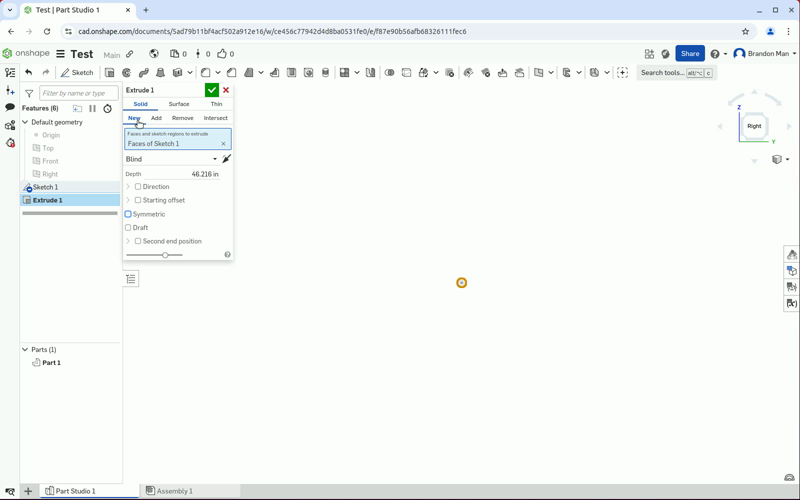
key(space)
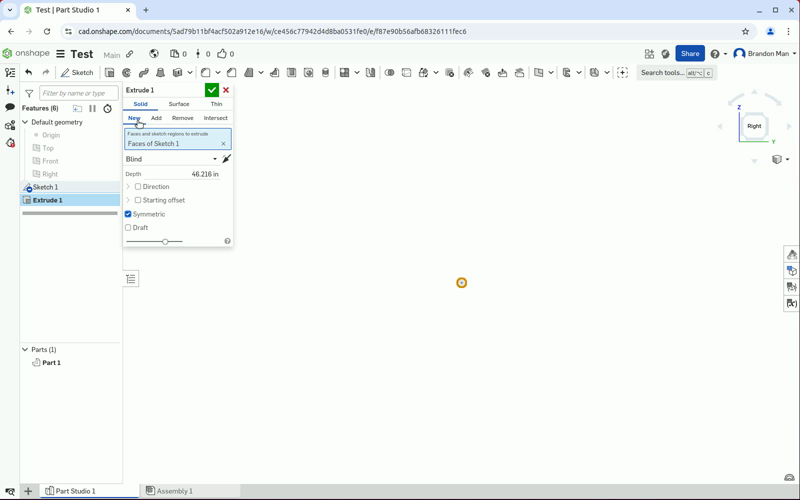
key(enter)
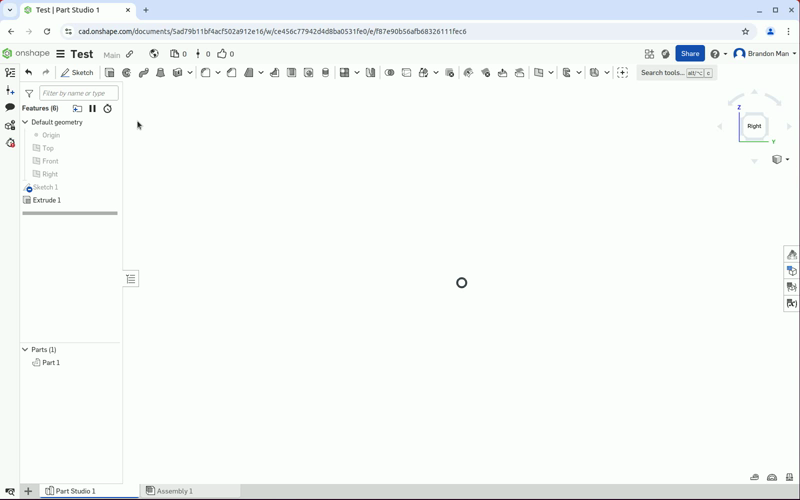
key(shift+h)
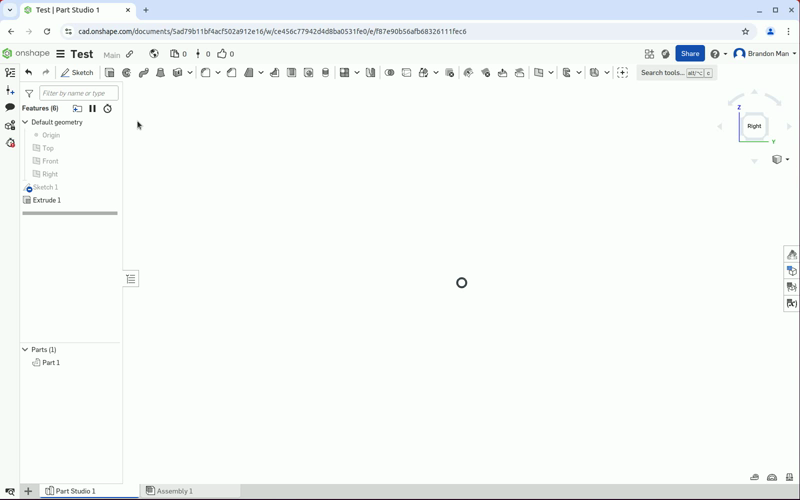
key(shift+h)
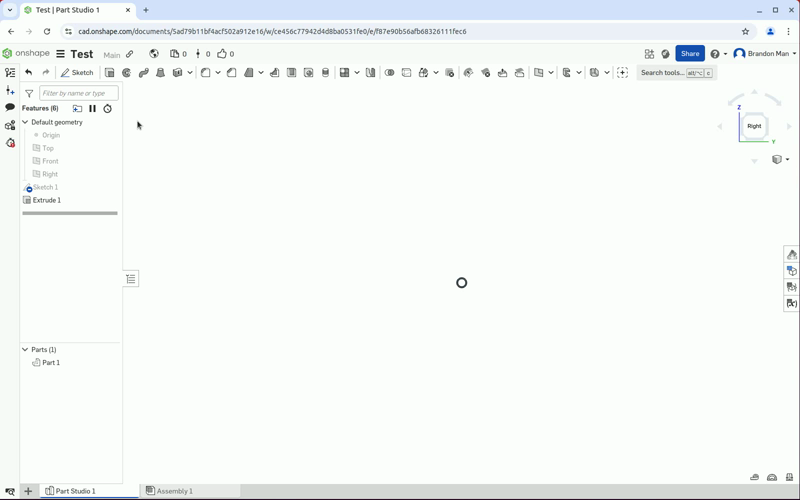
mouse_move(73, 189)
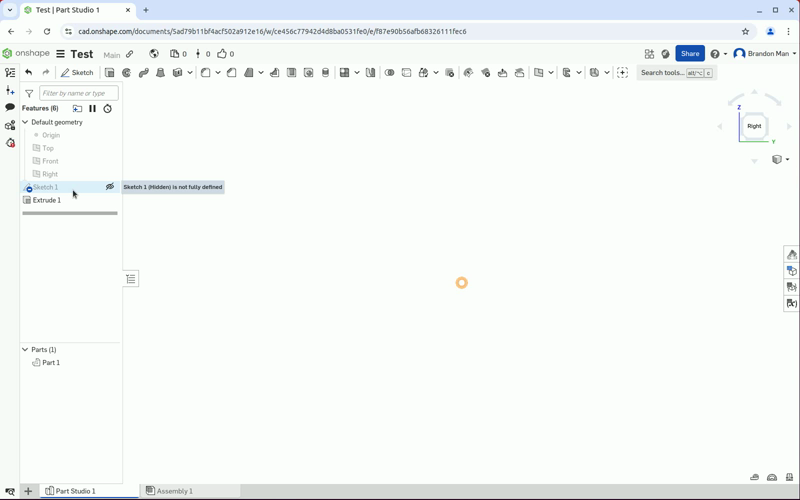
click(73, 189)
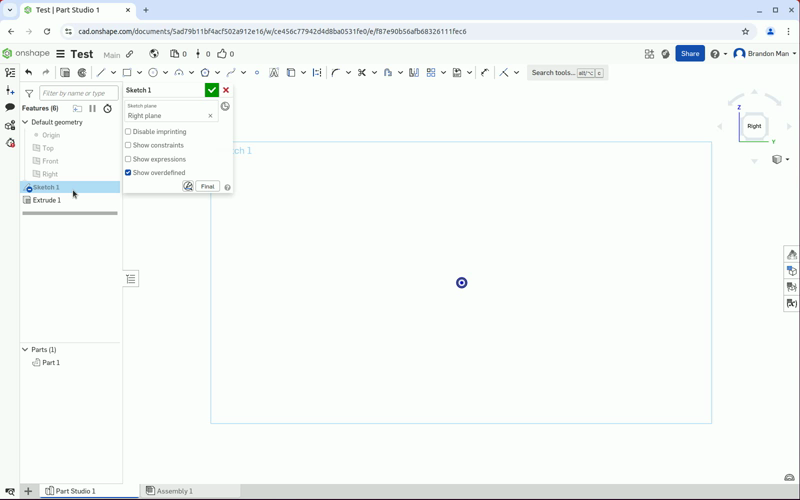
mouse_move(229, 92)
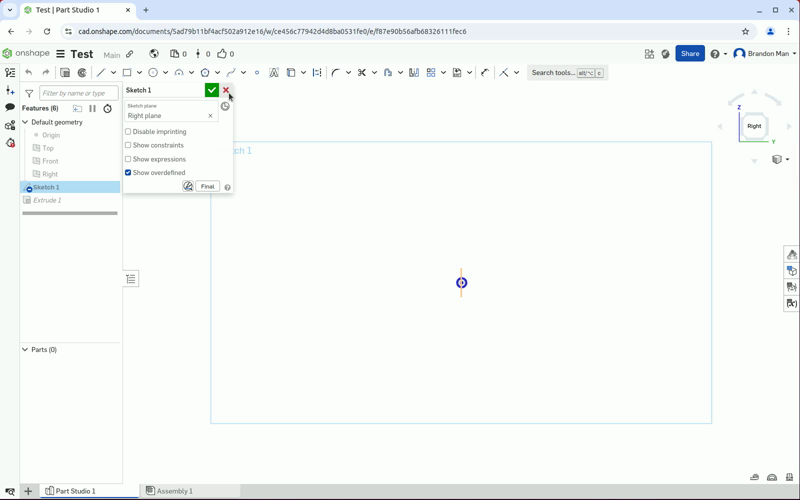
click(229, 92)
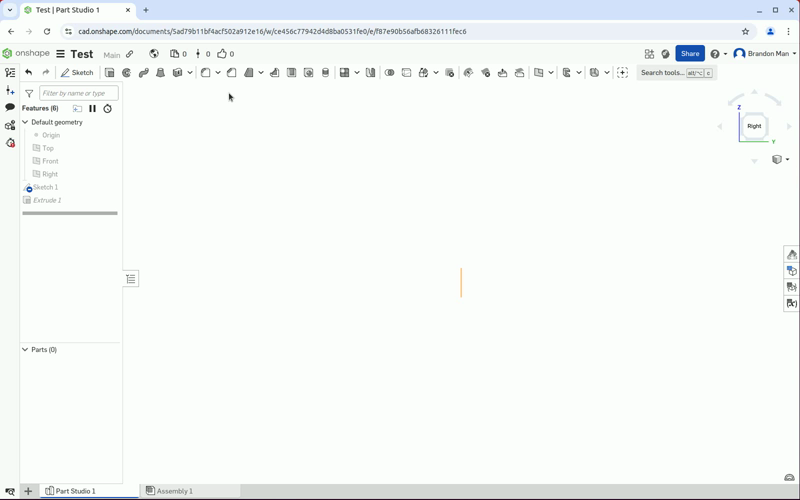
mouse_move(73, 352)
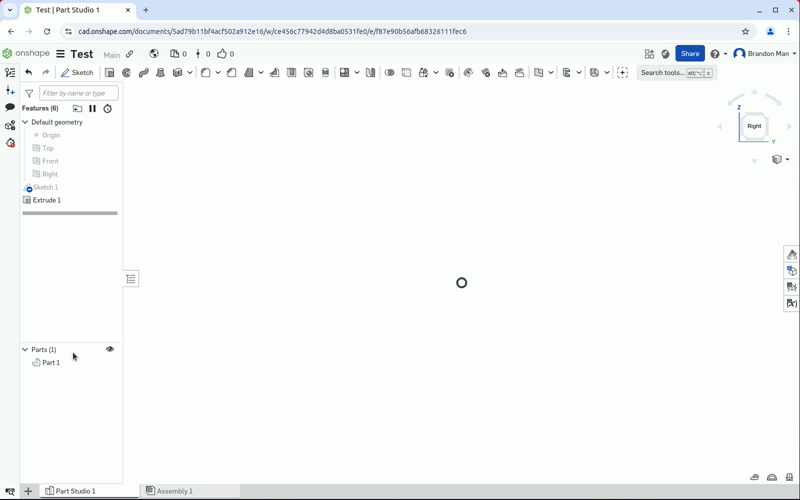
key(y)
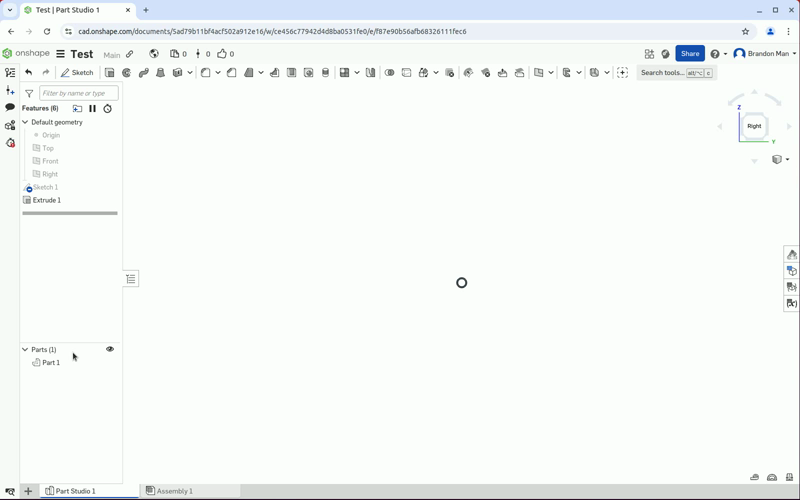
key(shift+p)
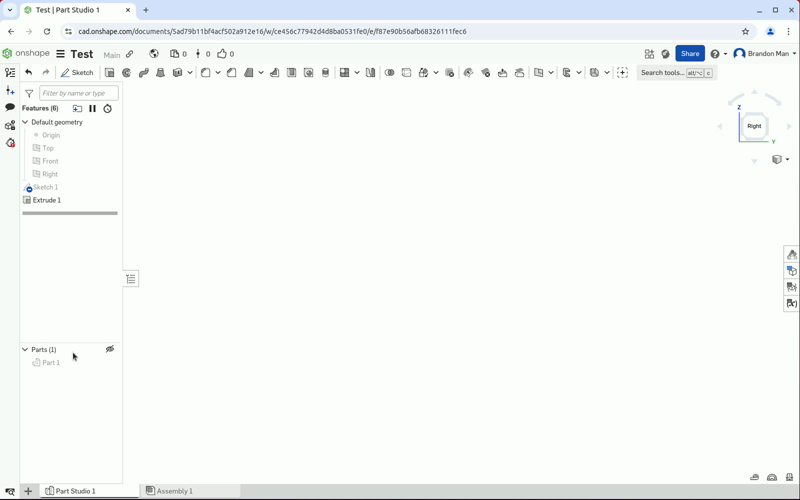
key(space)
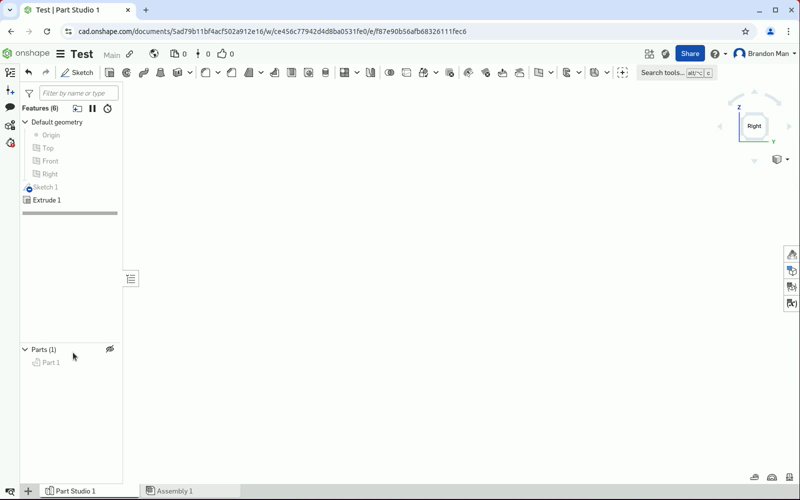
key_down(shift)
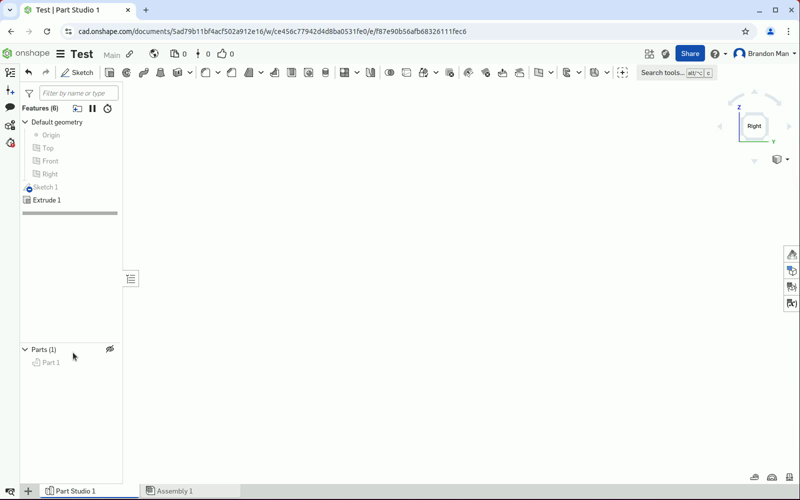
key(right)
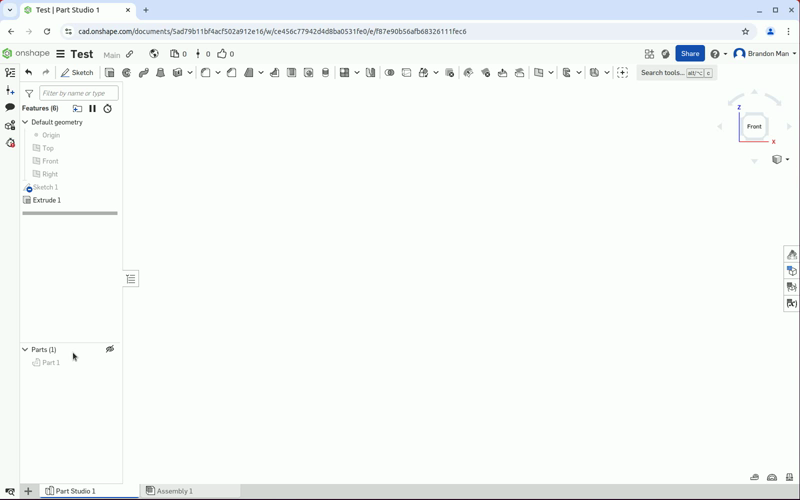
key_up(shift)
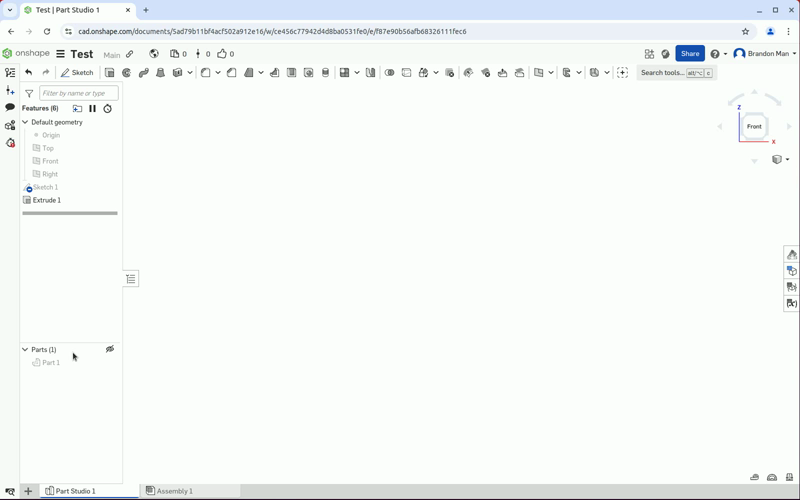
key(space)
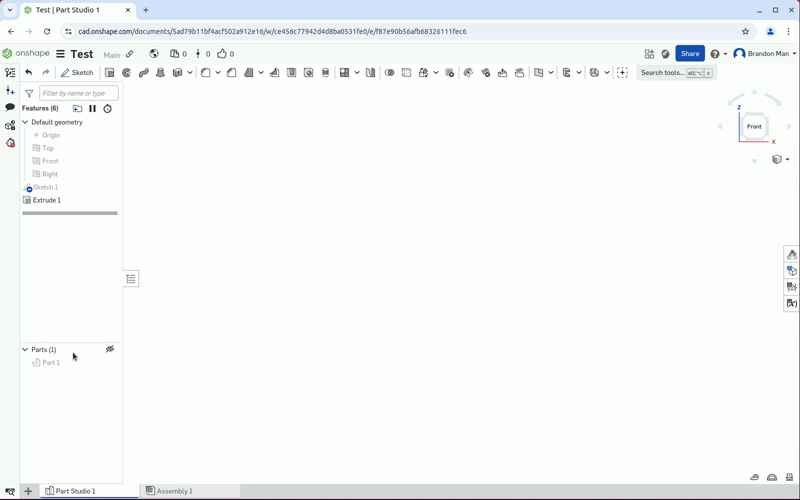
key_down(shift)
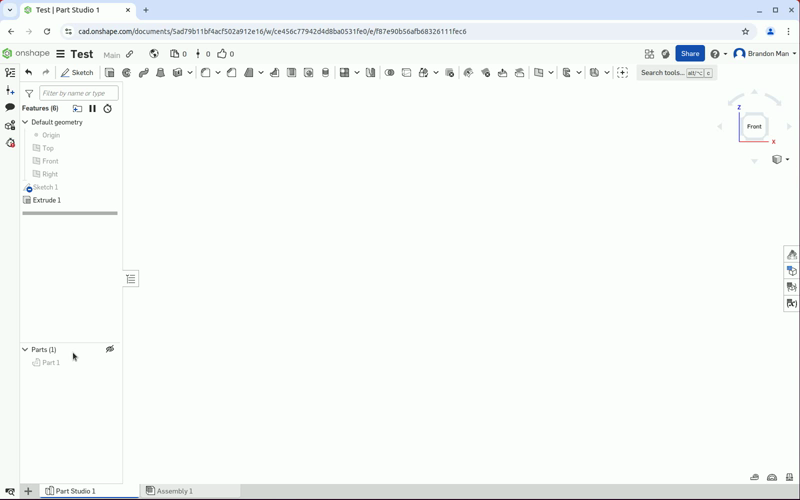
key(down)
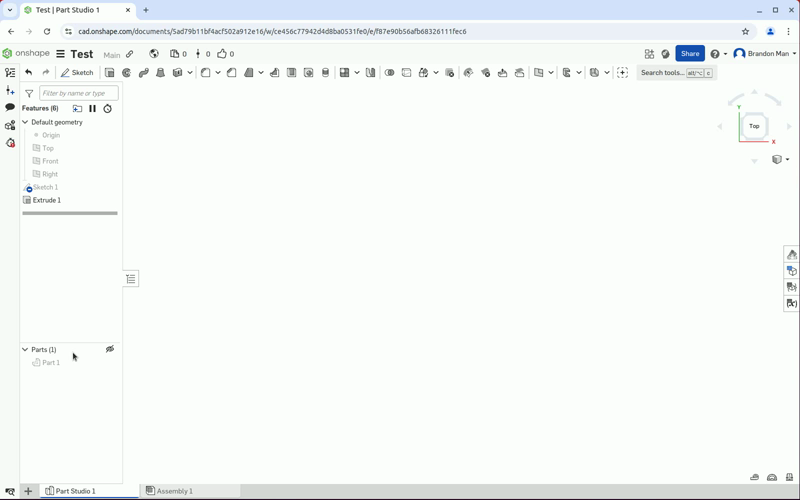
key_up(shift)
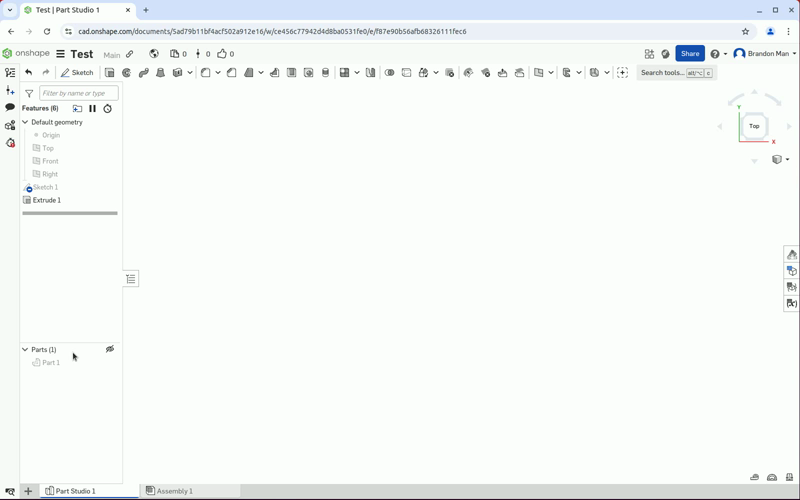
mouse_move(73, 352)
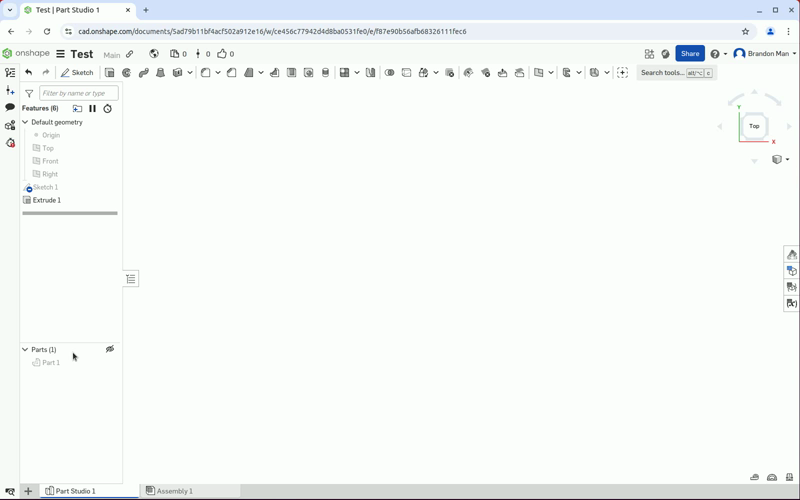
key(shift+y)
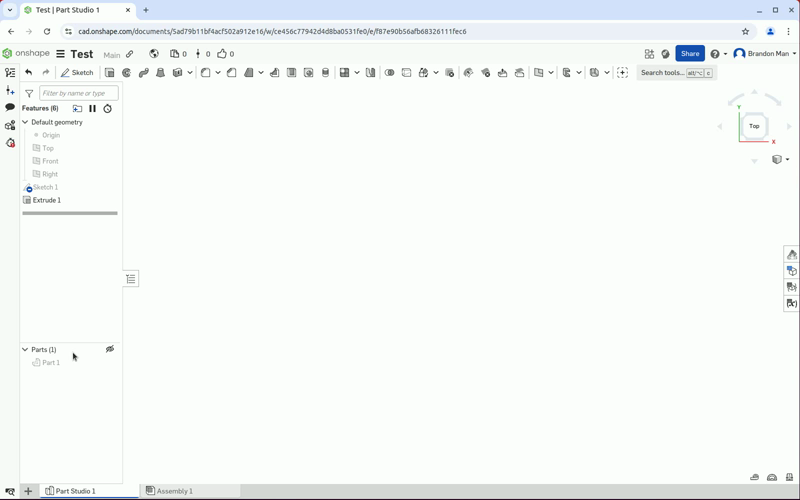
key(shift+s)
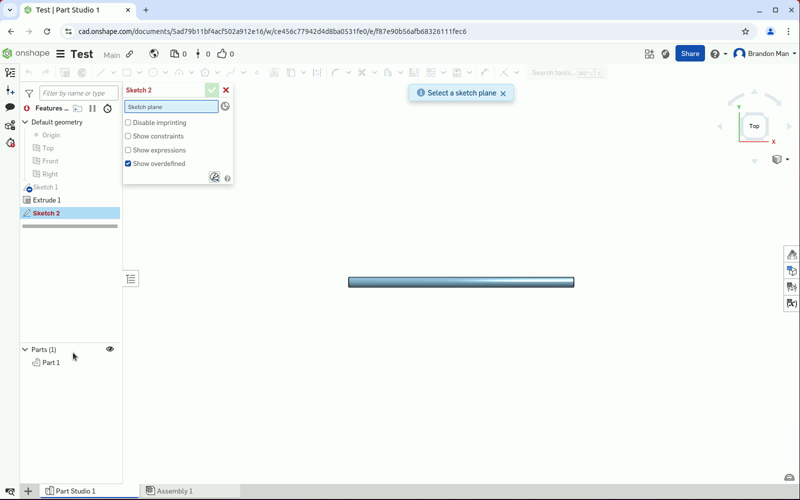
mouse_move(73, 150)
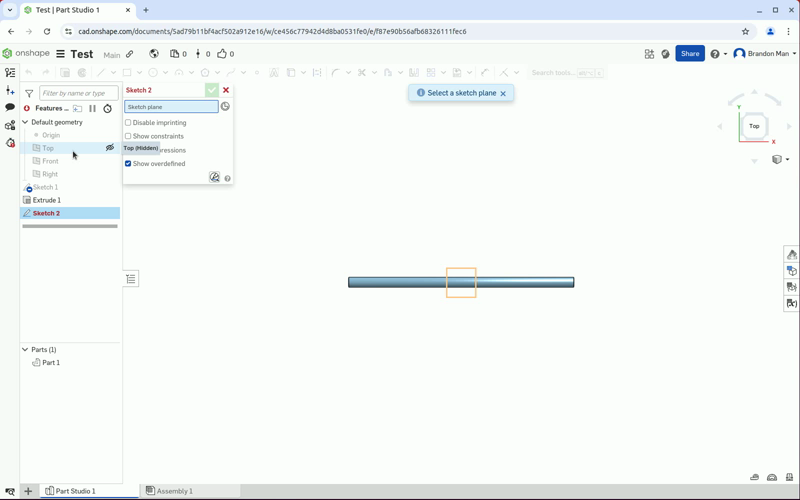
click(73, 150)
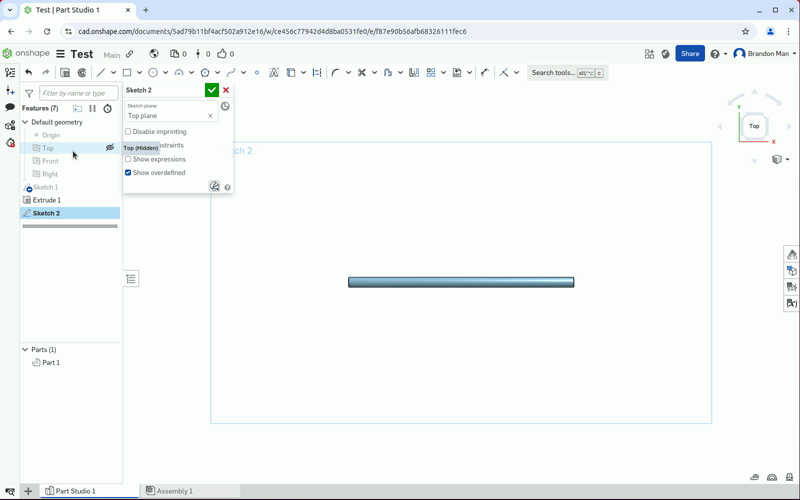
mouse_move(73, 352)
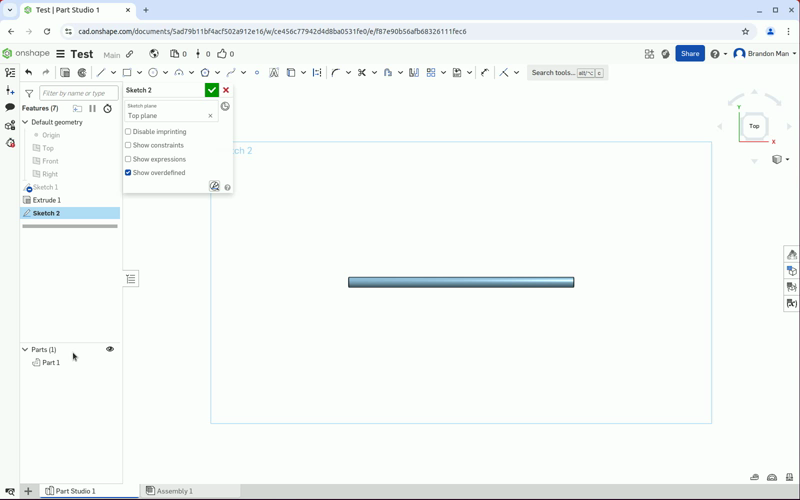
key(y)
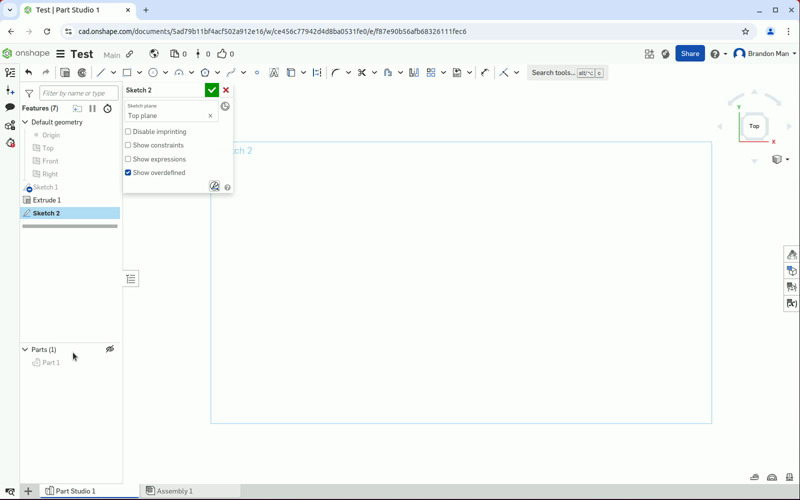
key(c)
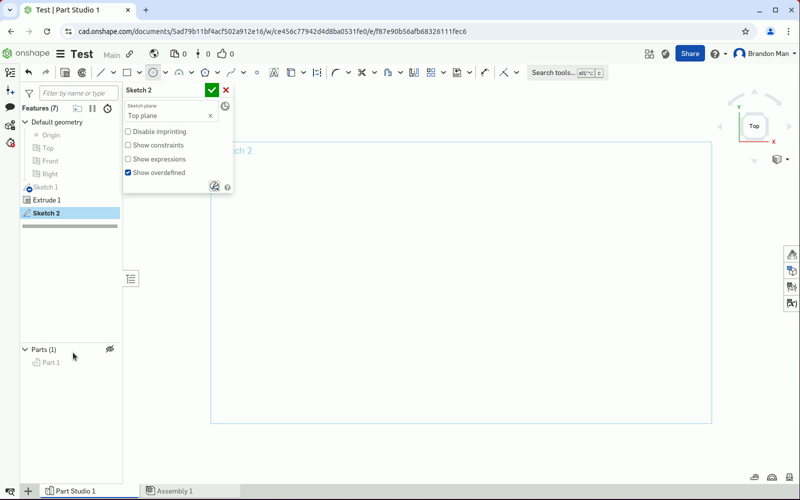
key_down(shift)
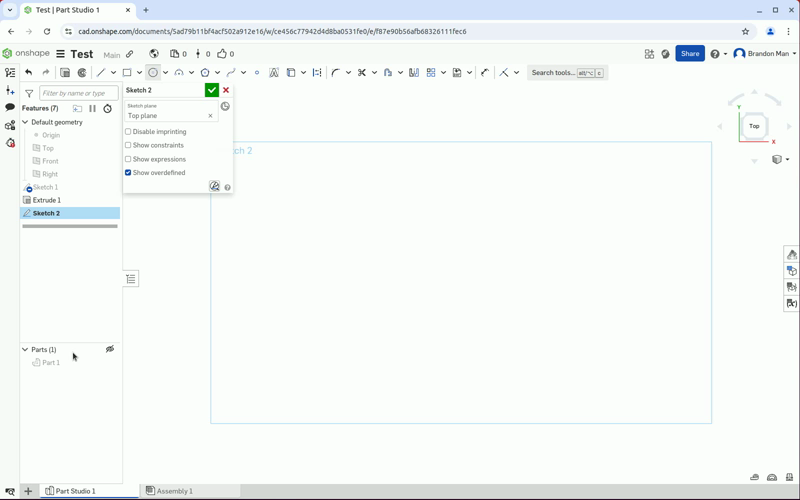
mouse_move(380, 282)
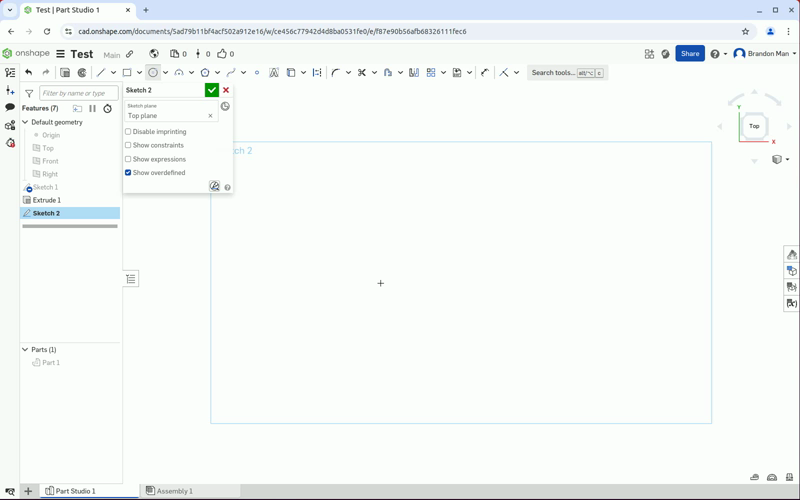
click(380, 282)
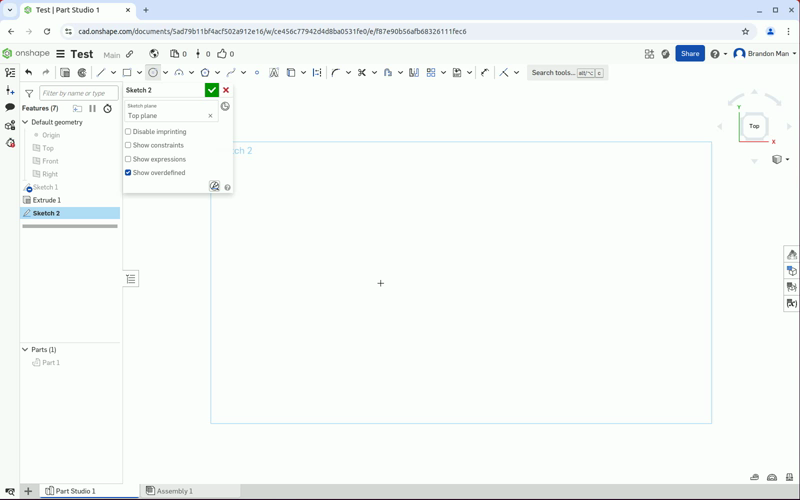
key_up(shift)
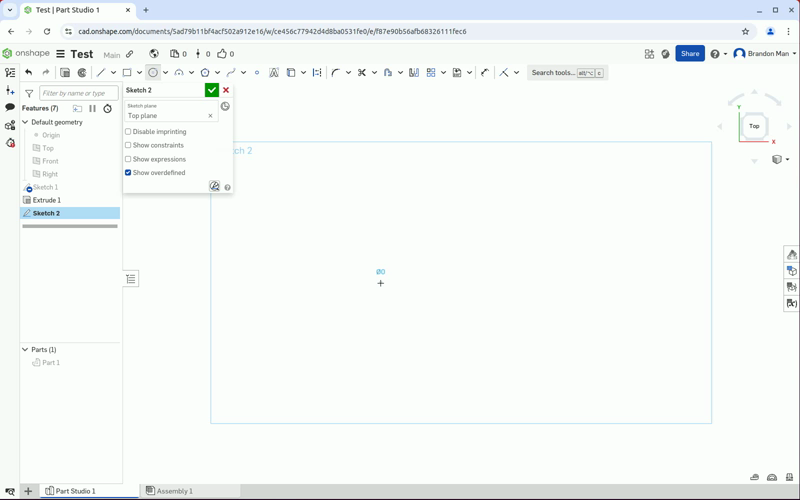
mouse_move(382, 282)
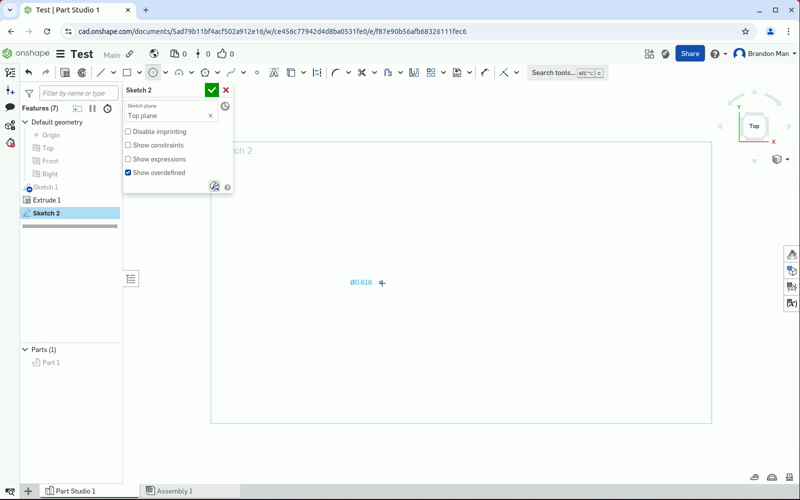
scroll(6)
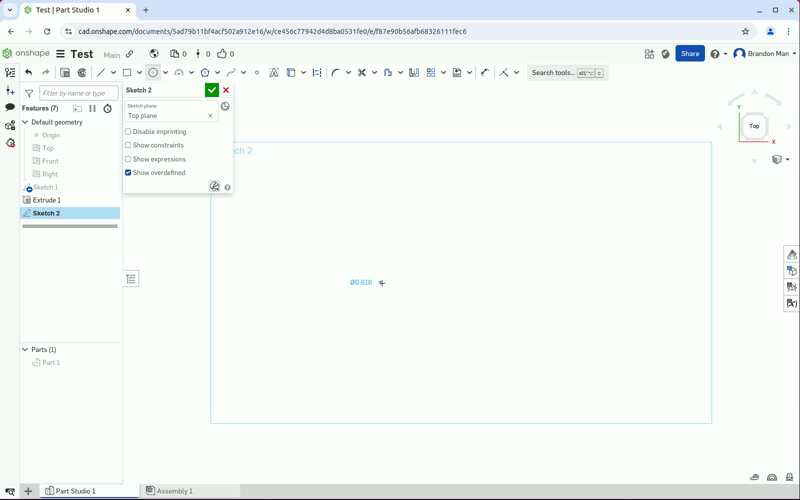
scroll(6)
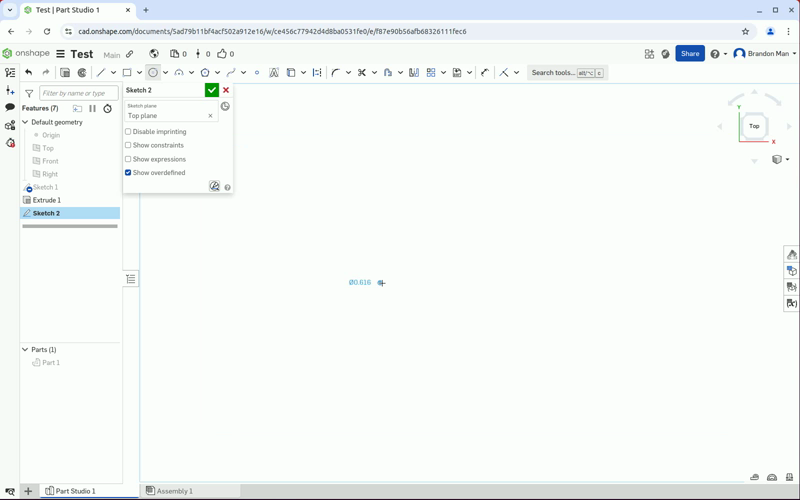
scroll(6)
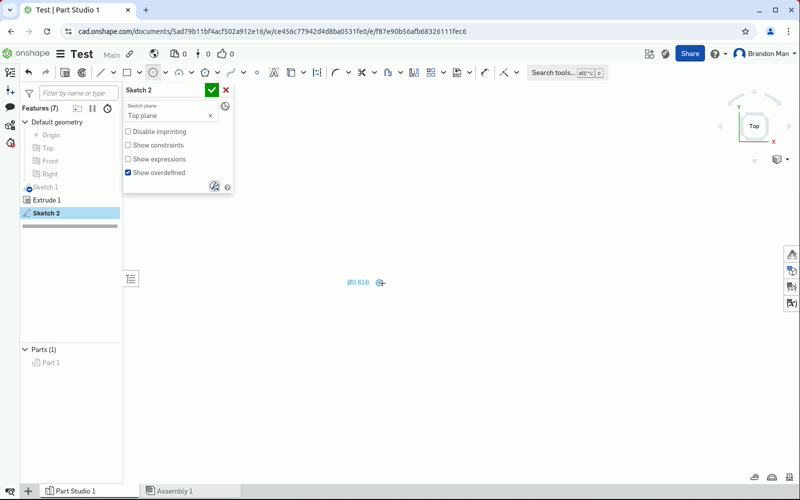
scroll(6)
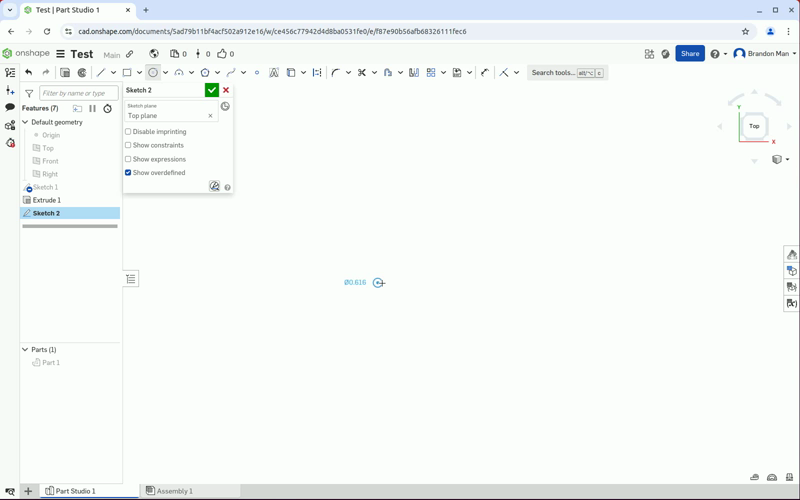
scroll(6)
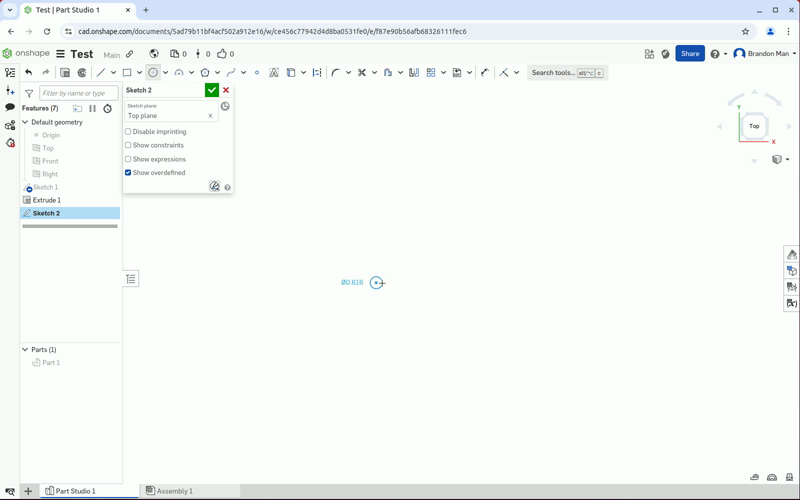
scroll(6)
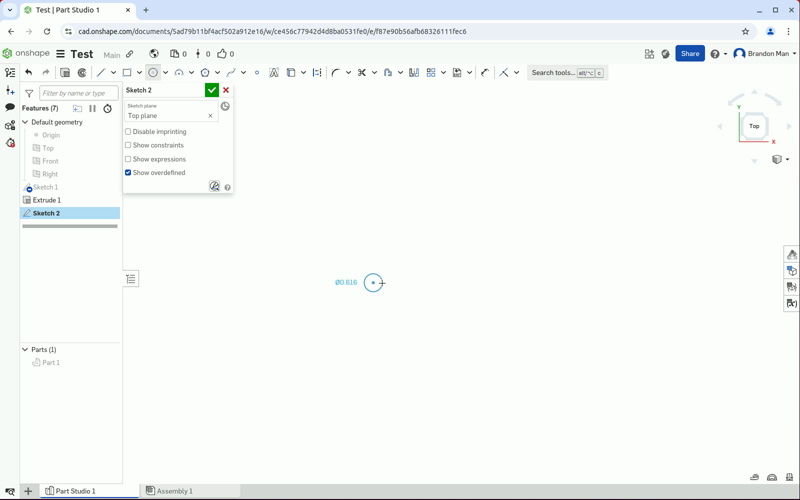
scroll(6)
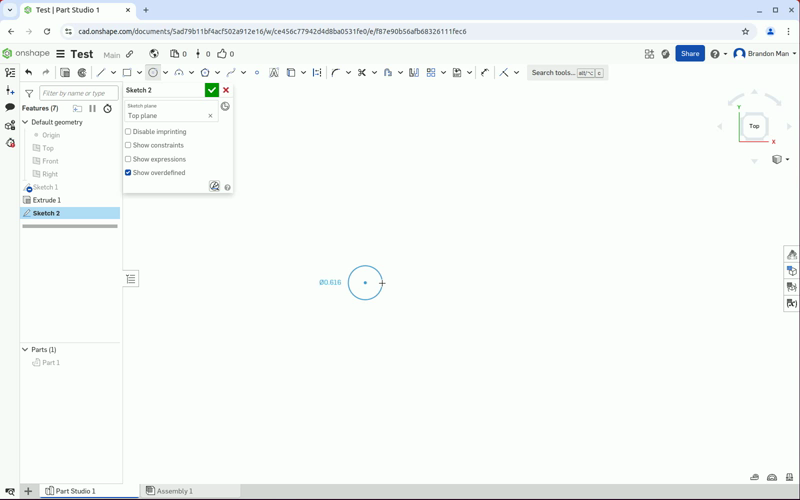
click(382, 282)
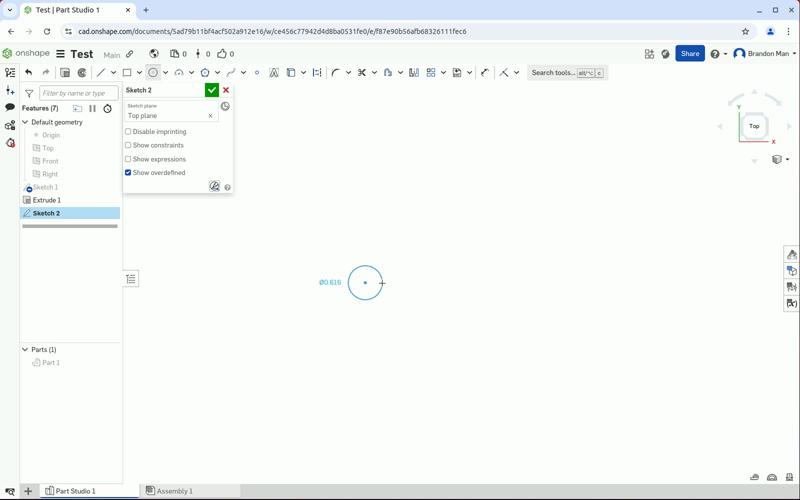
scroll(-6)
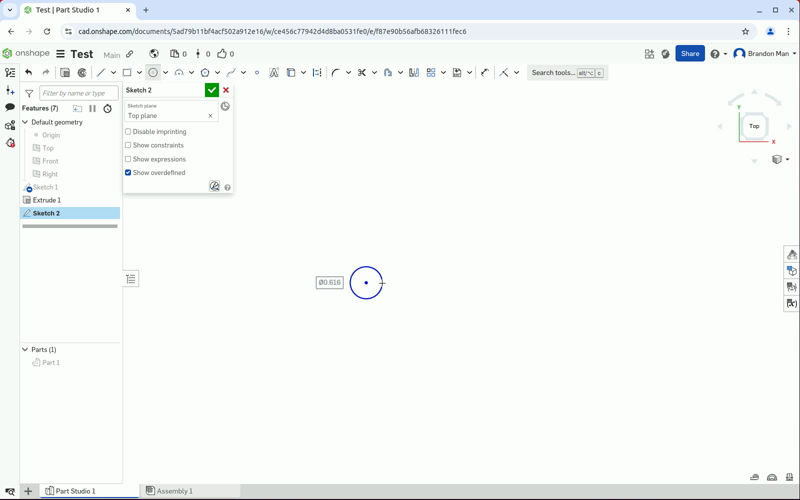
scroll(-6)
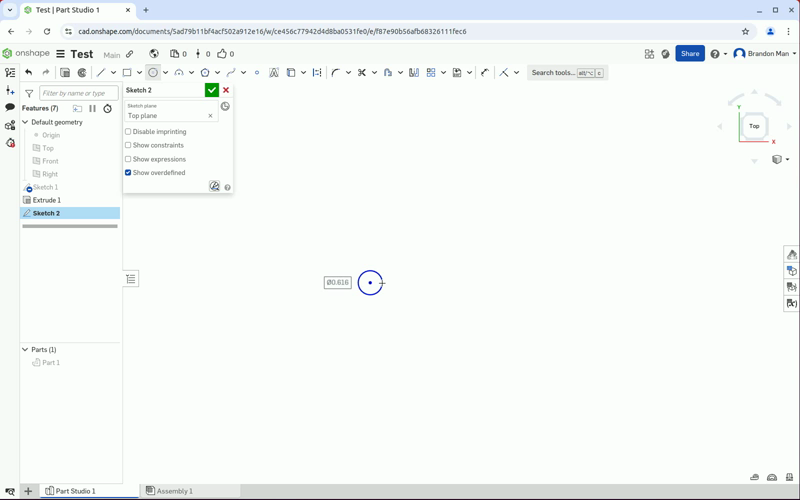
scroll(-6)
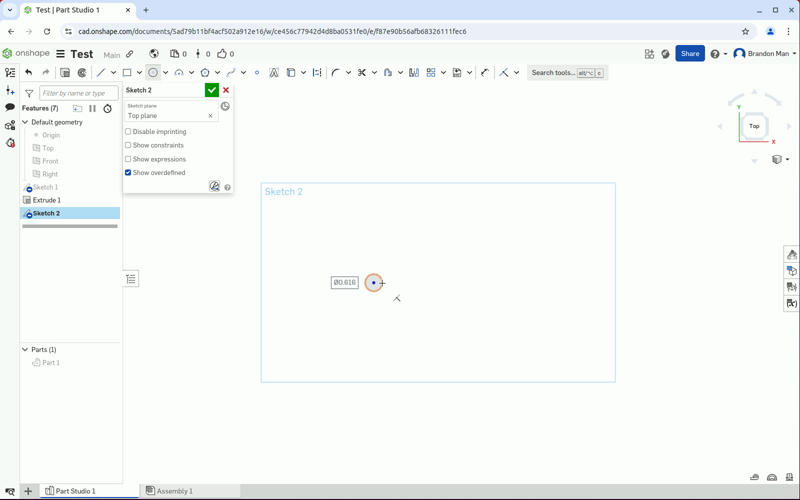
scroll(-6)
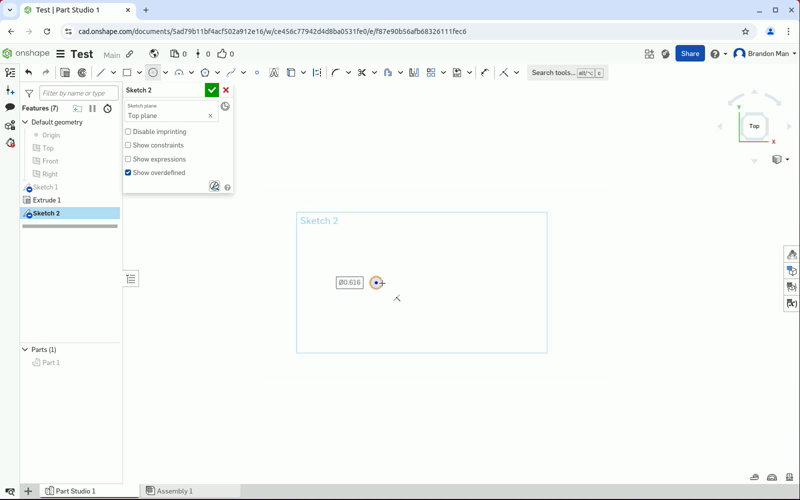
scroll(-6)
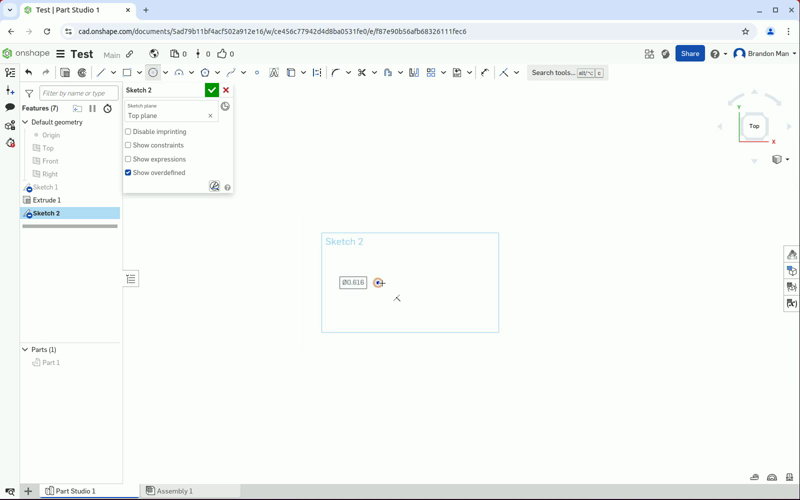
scroll(-6)
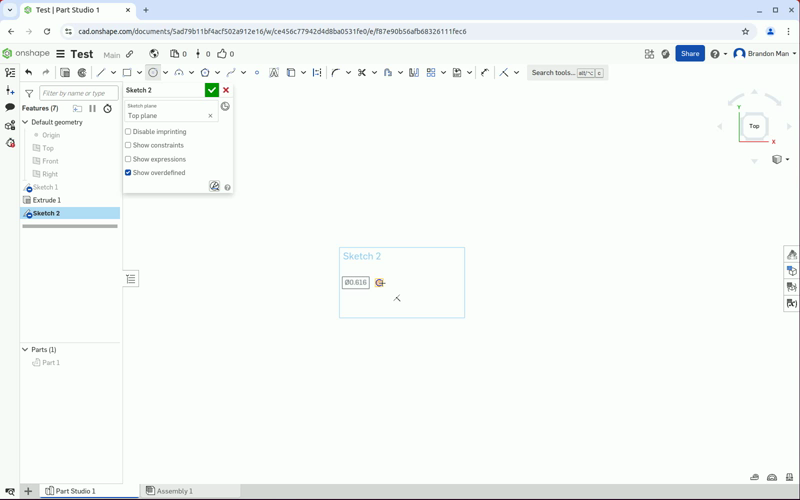
scroll(-6)
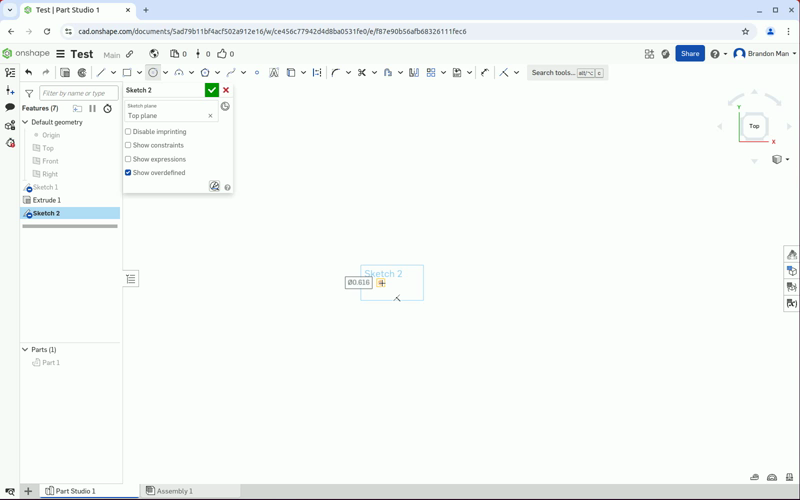
key(esc)
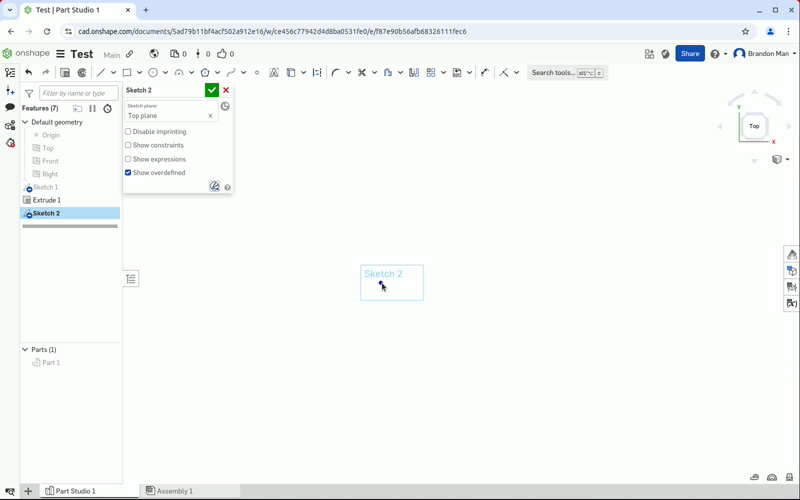
mouse_move(380, 282)
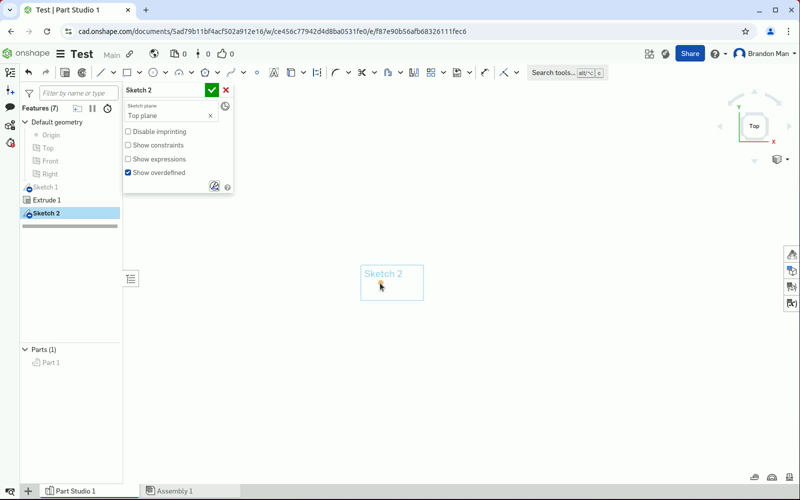
scroll(6)
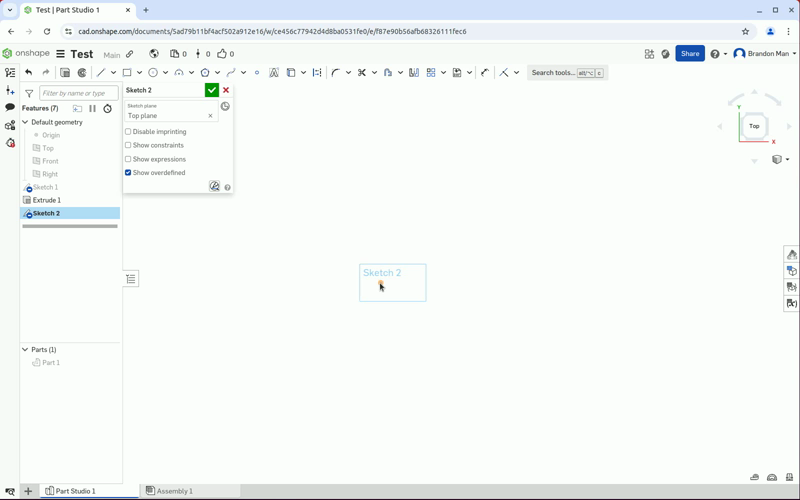
scroll(6)
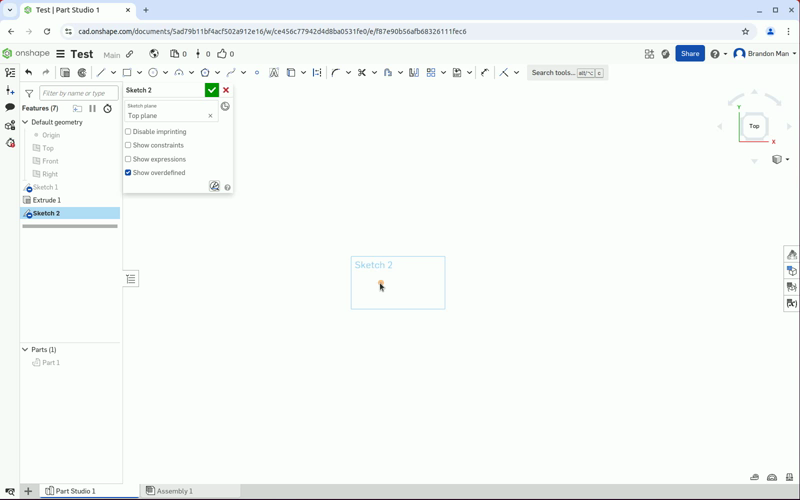
scroll(6)
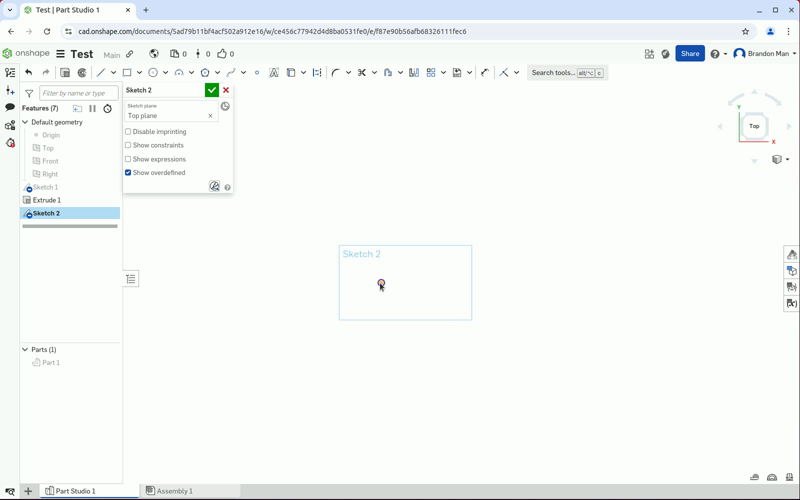
scroll(6)
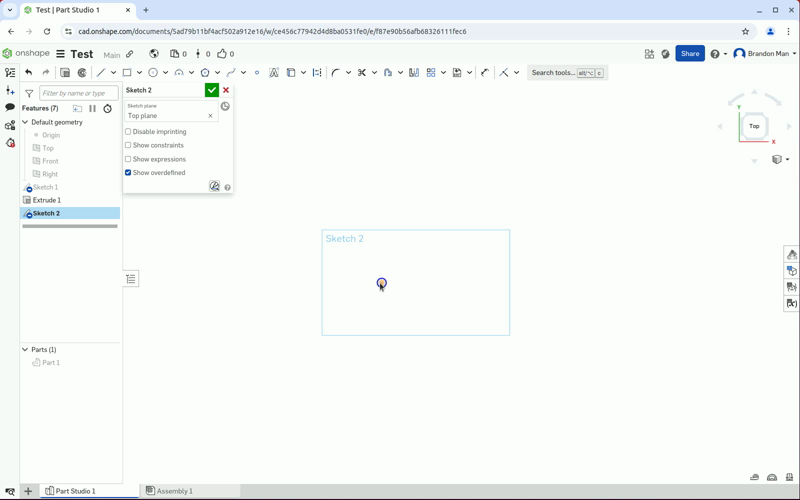
scroll(6)
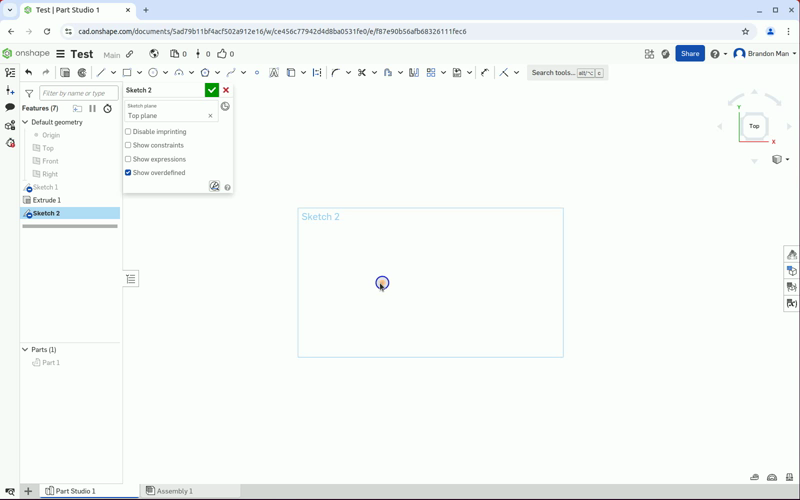
scroll(6)
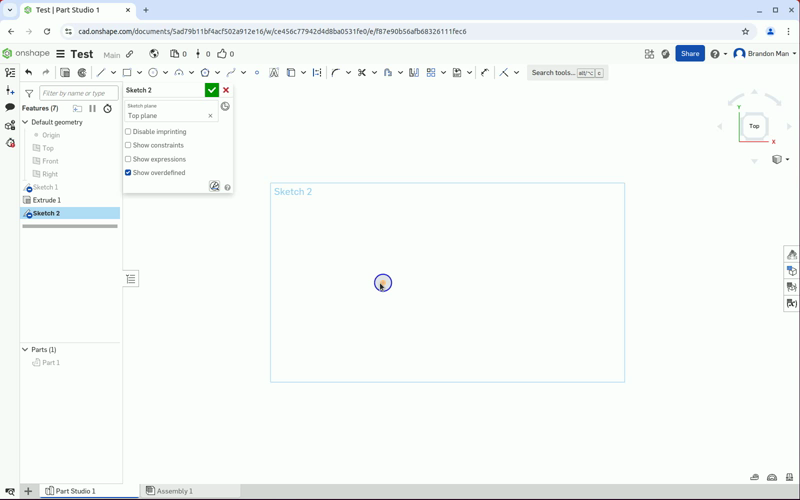
scroll(6)
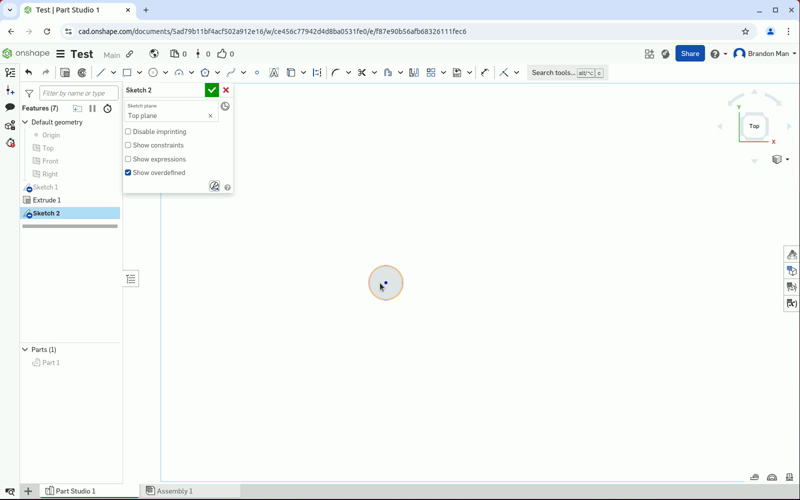
click(380, 282)
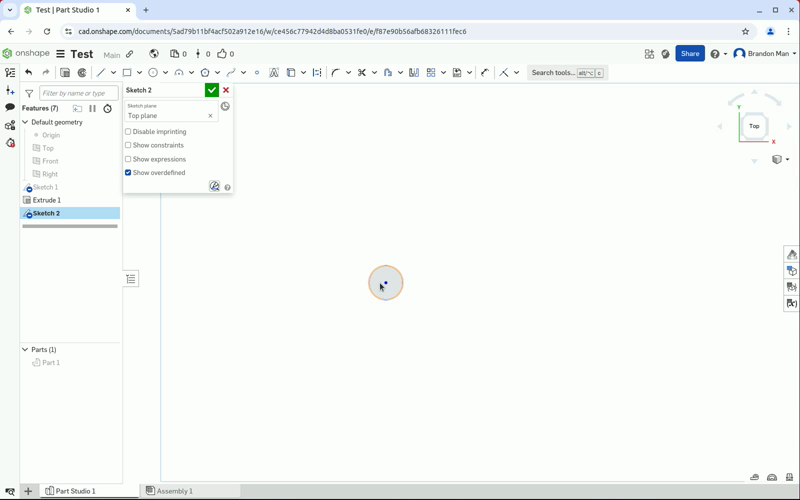
scroll(-6)
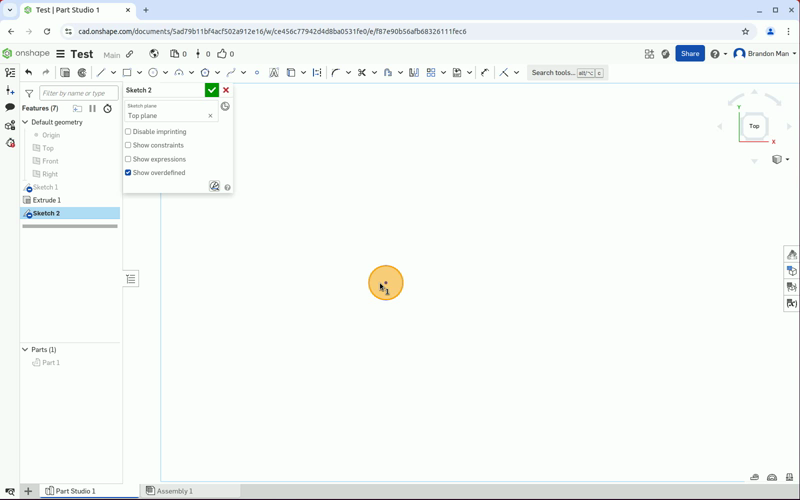
scroll(-6)
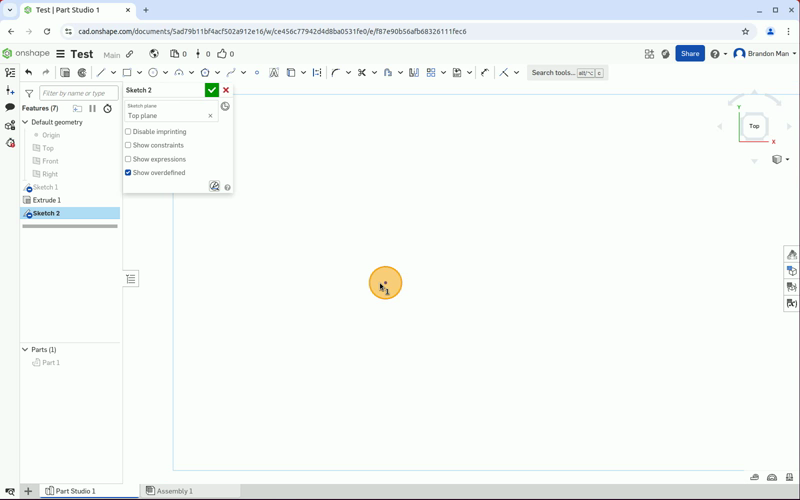
scroll(-6)
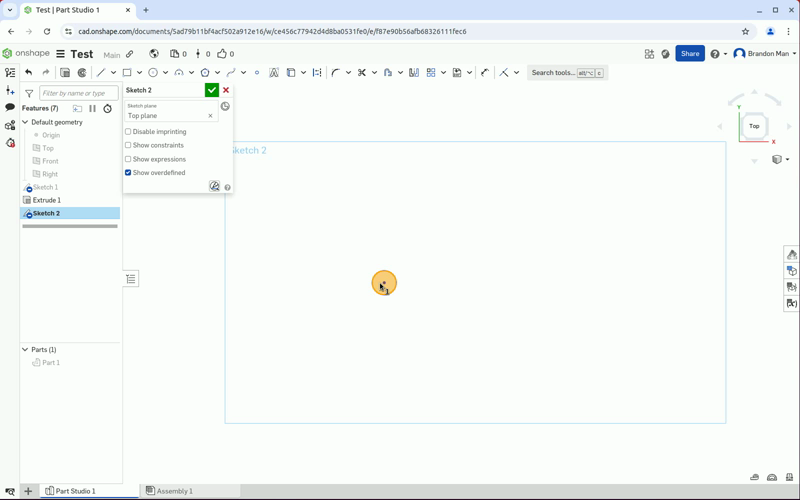
scroll(-6)
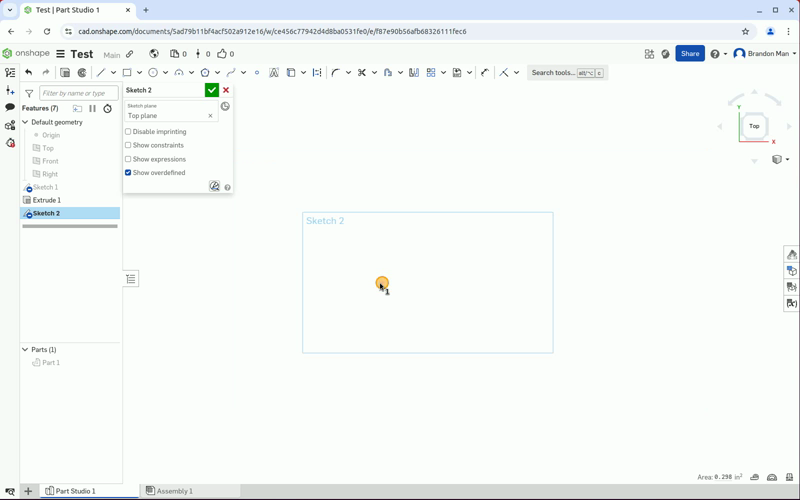
scroll(-6)
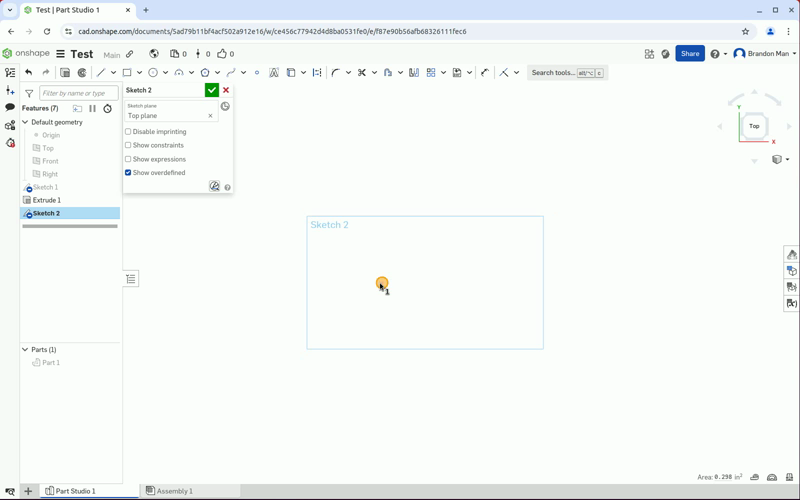
scroll(-6)
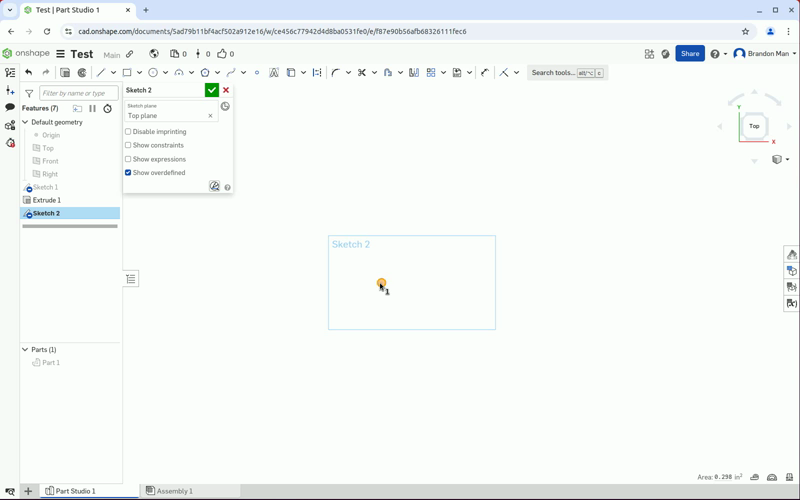
scroll(-6)
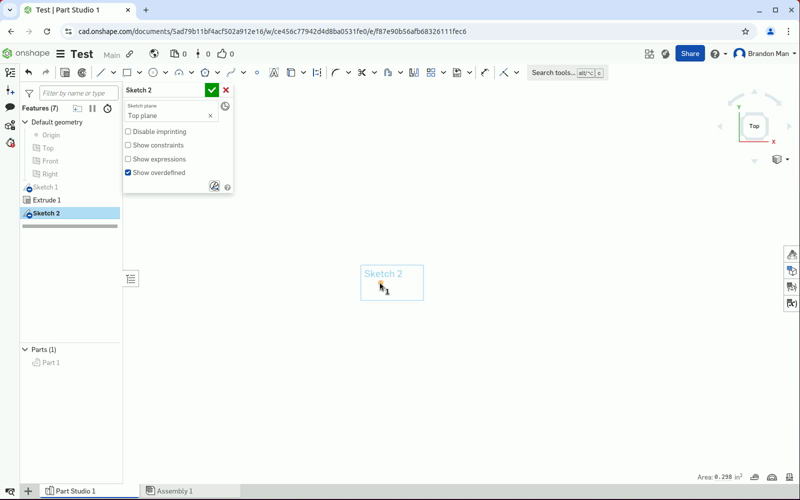
mouse_move(73, 352)
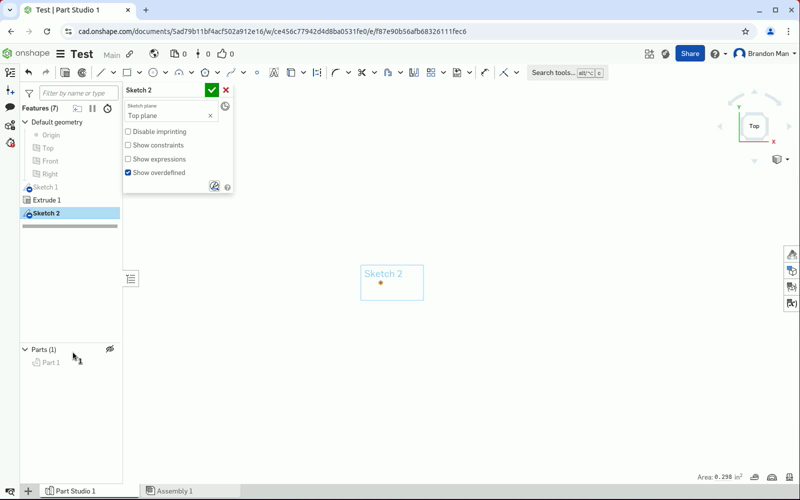
key(shift+y)
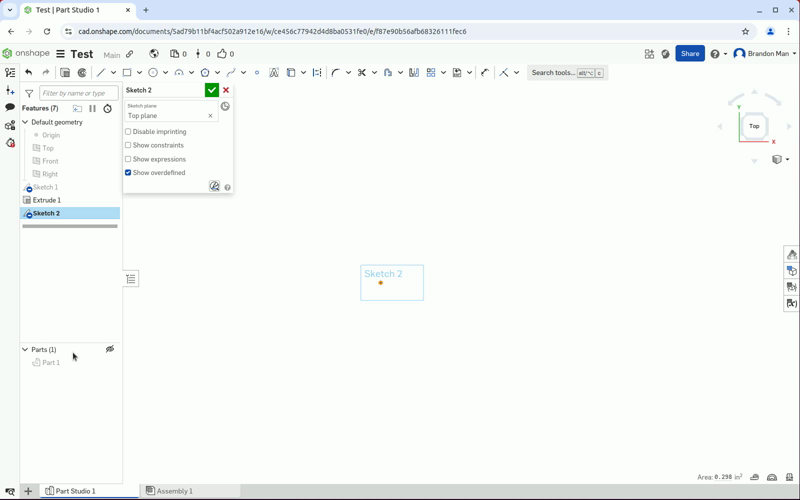
key(shift+e)
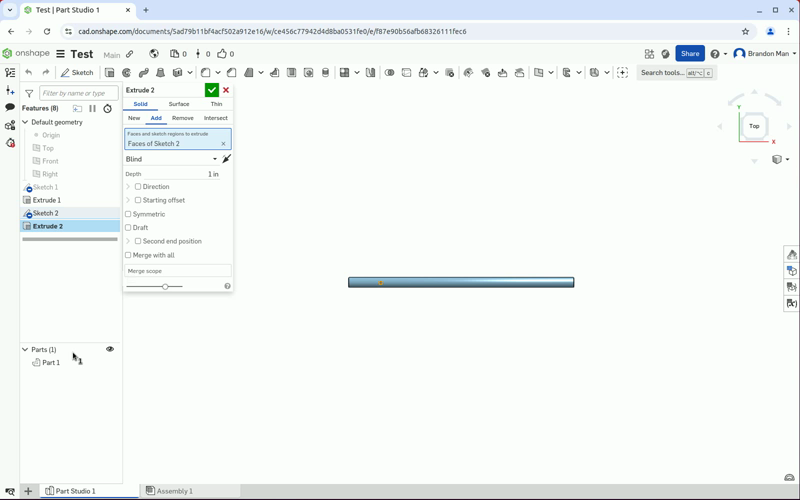
mouse_move(143, 106)
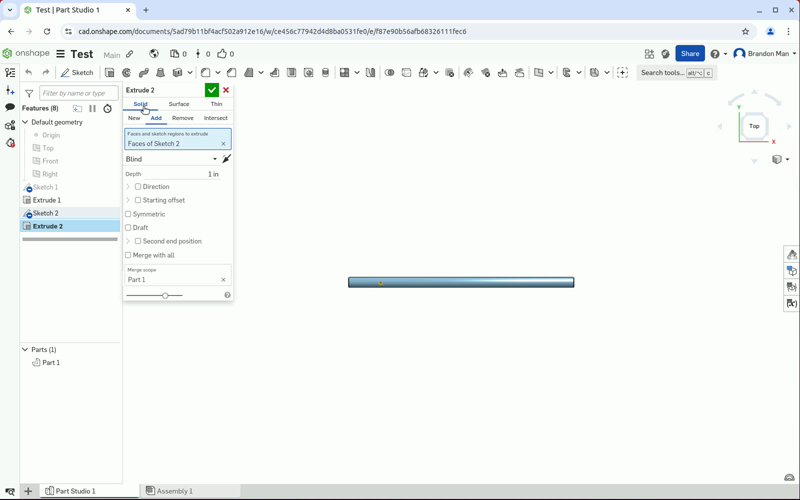
click(143, 106)
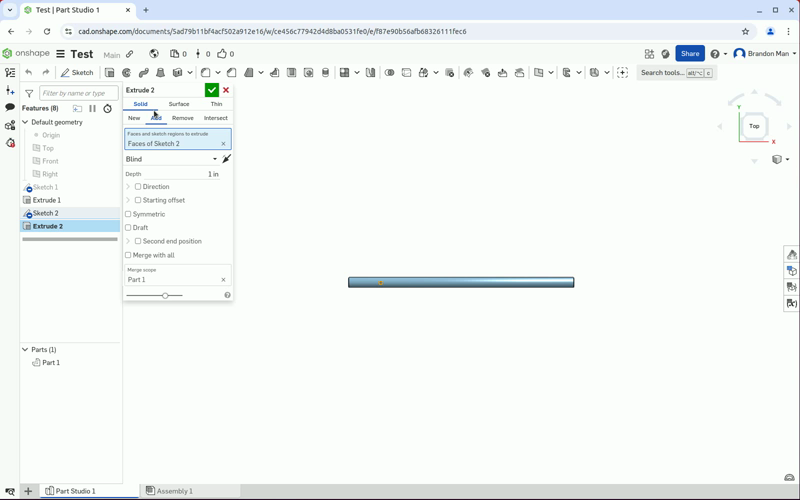
mouse_move(186, 120)
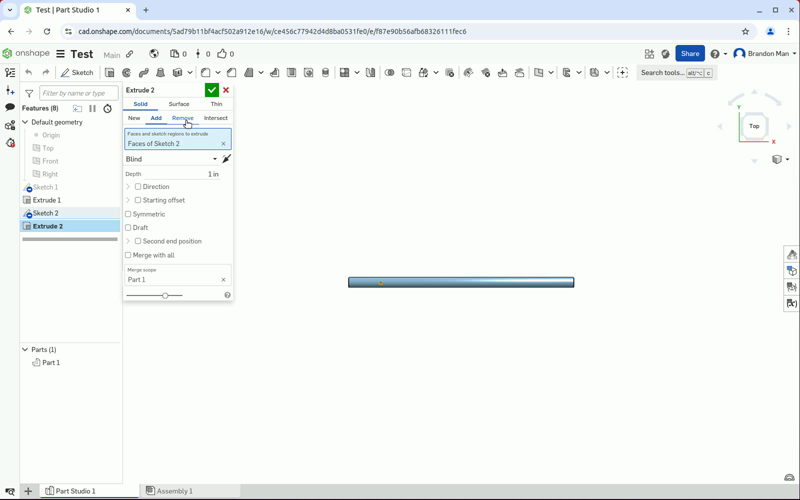
click(186, 120)
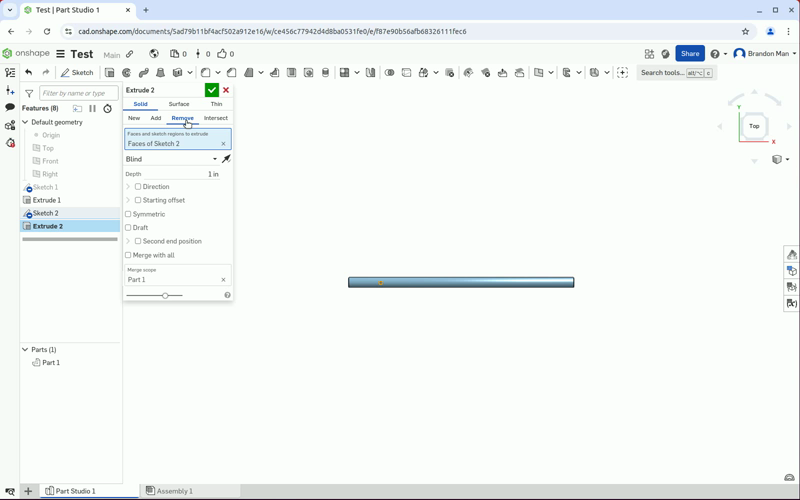
key(tab, 4)
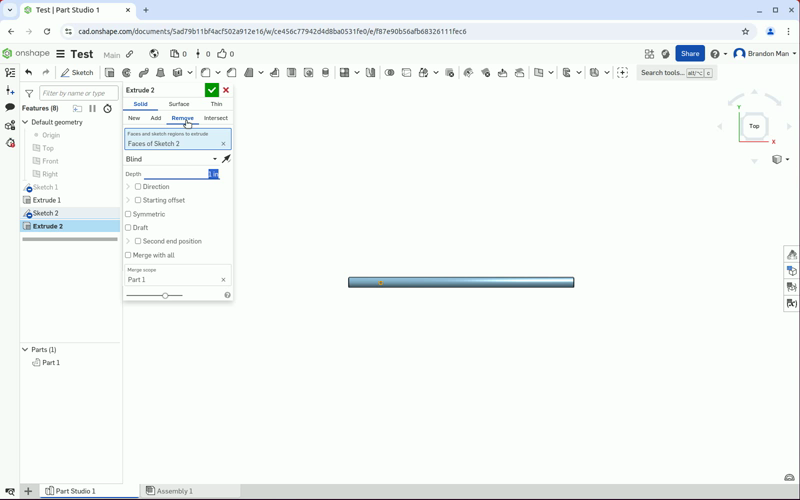
text(1.926)
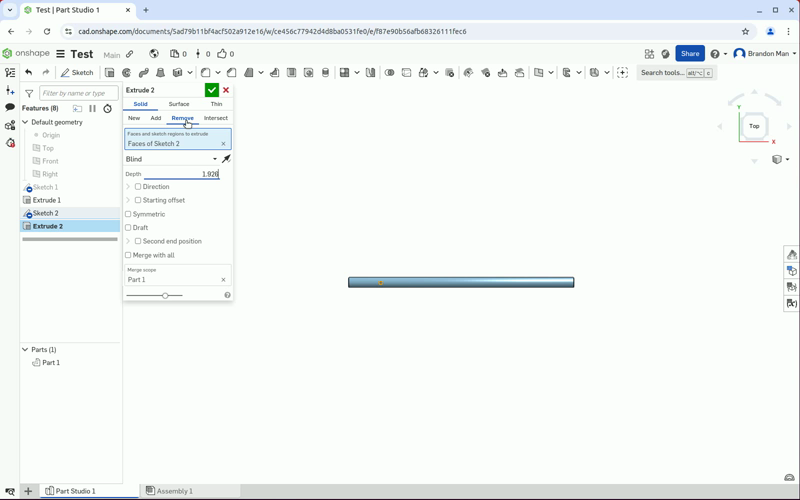
key(tab, 3)
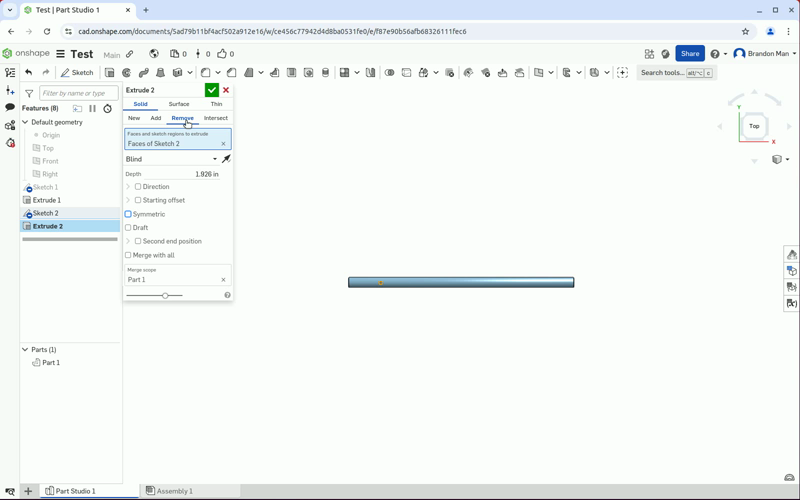
key(space)
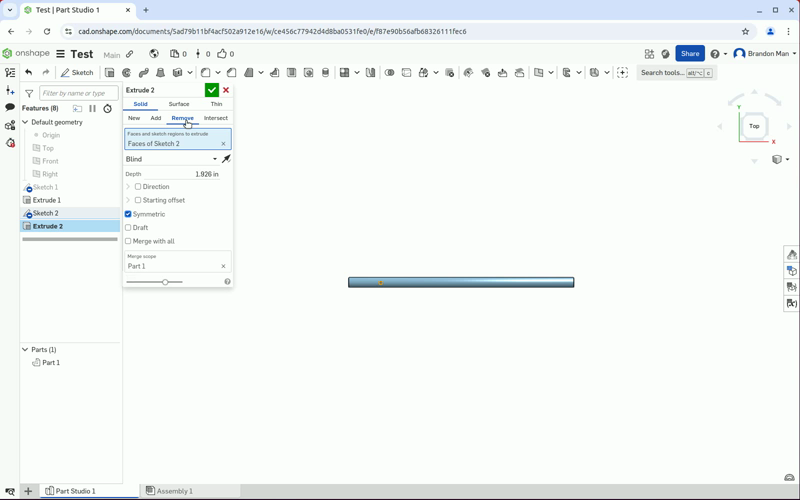
key(tab, 2)
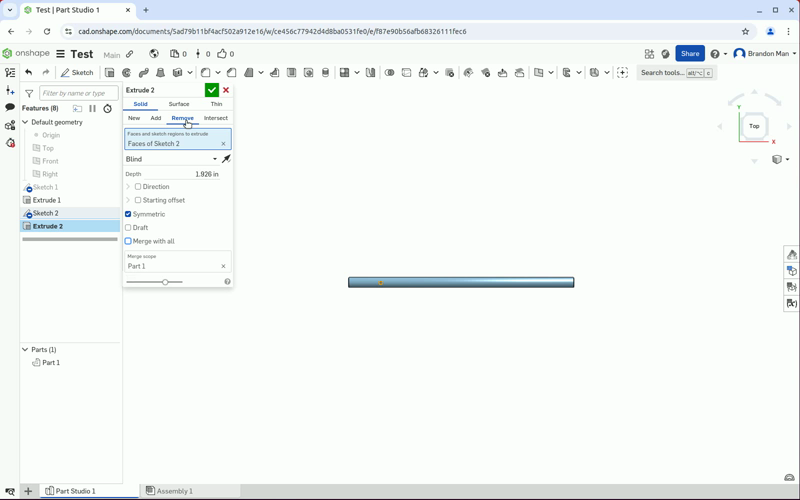
key(space)
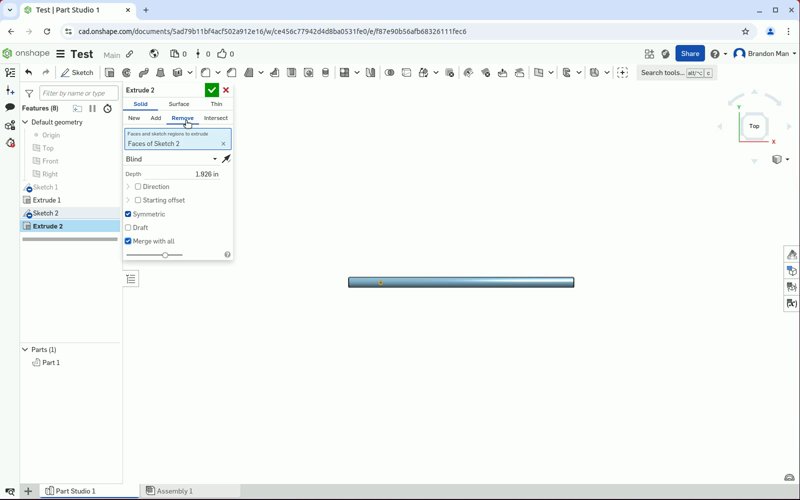
key(enter)
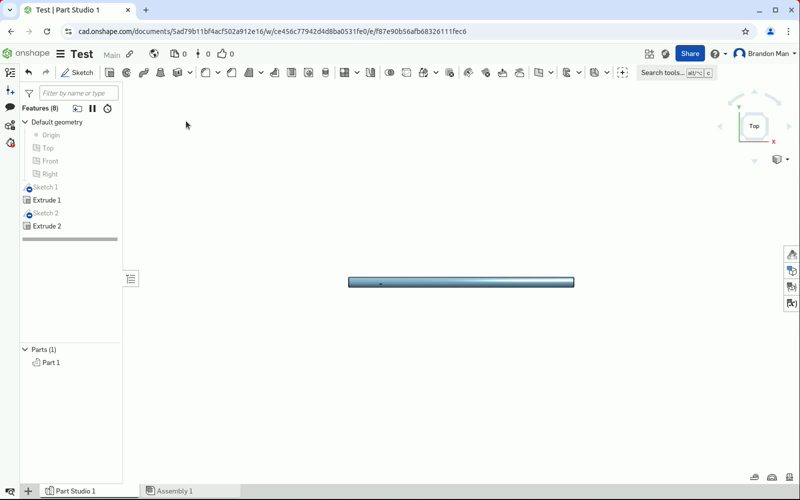
key(shift+h)
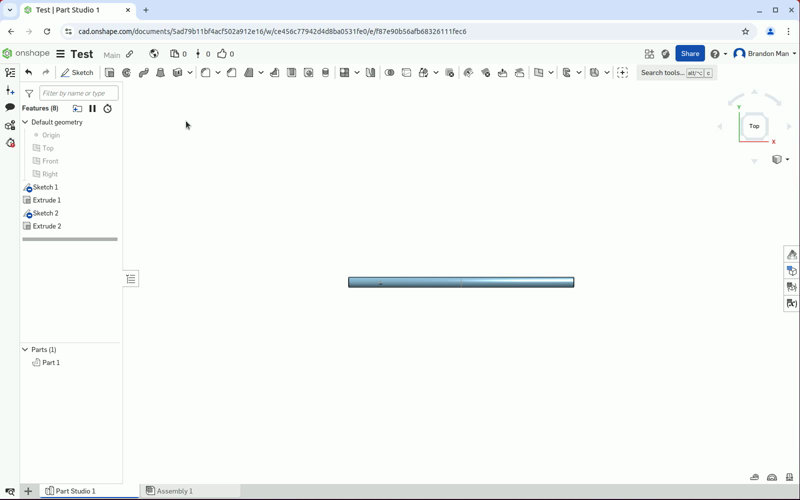
key(shift+h)
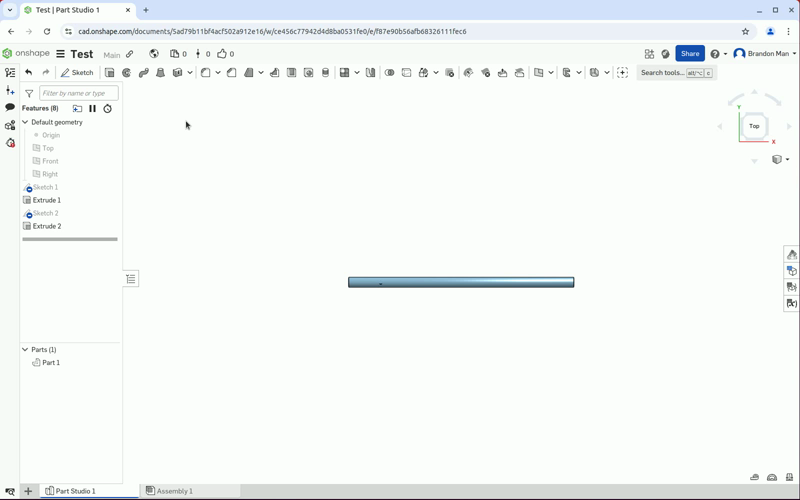
mouse_move(73, 189)
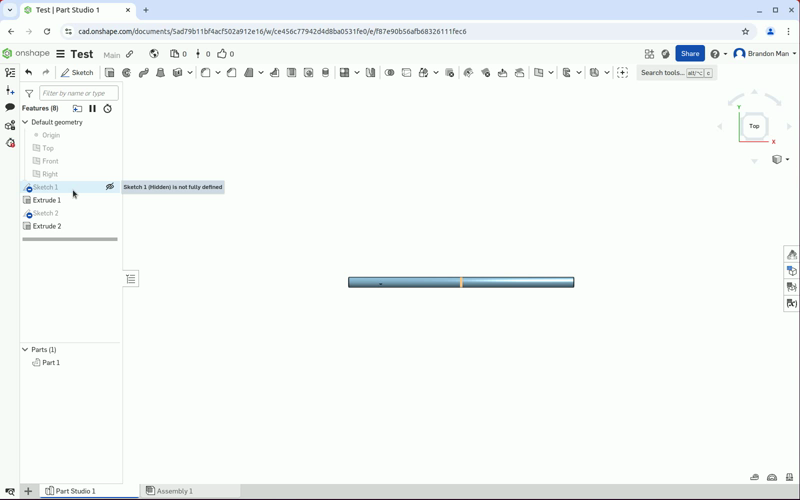
click(73, 189)
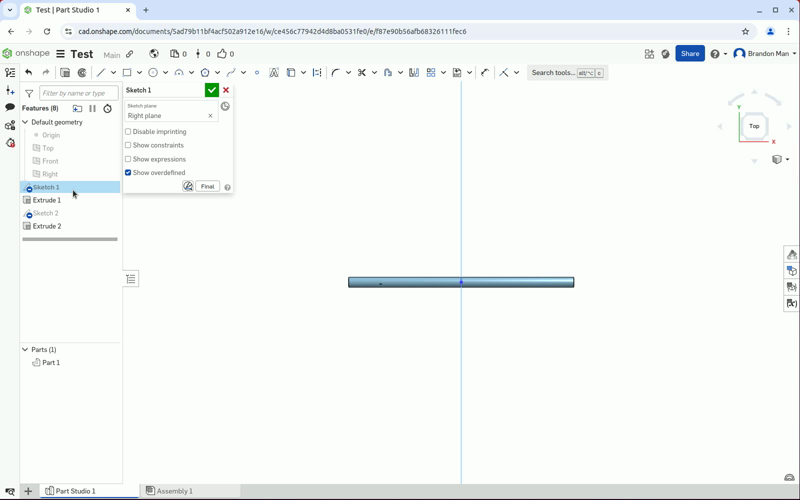
mouse_move(229, 92)
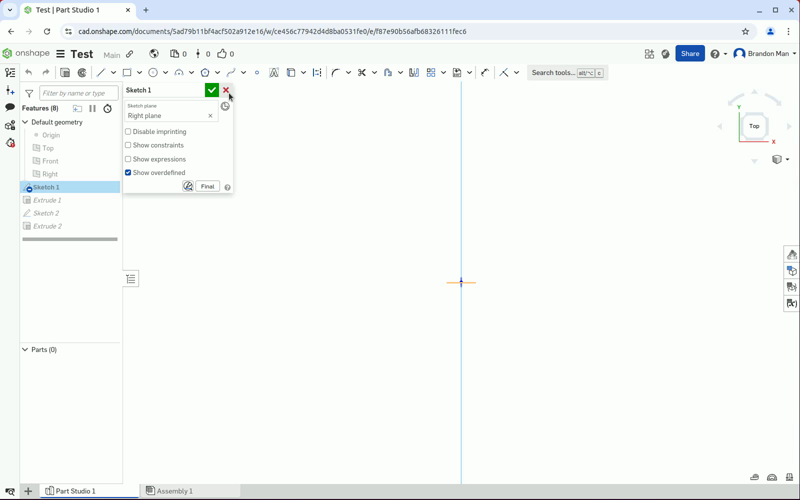
click(229, 92)
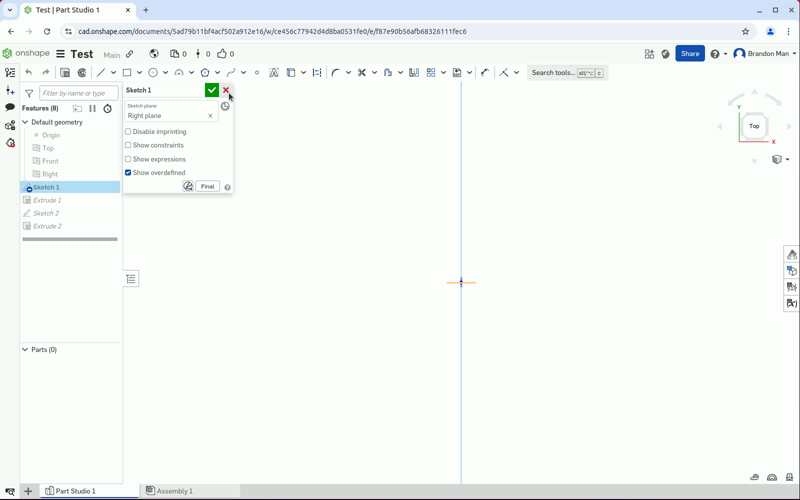
key(shift+s)
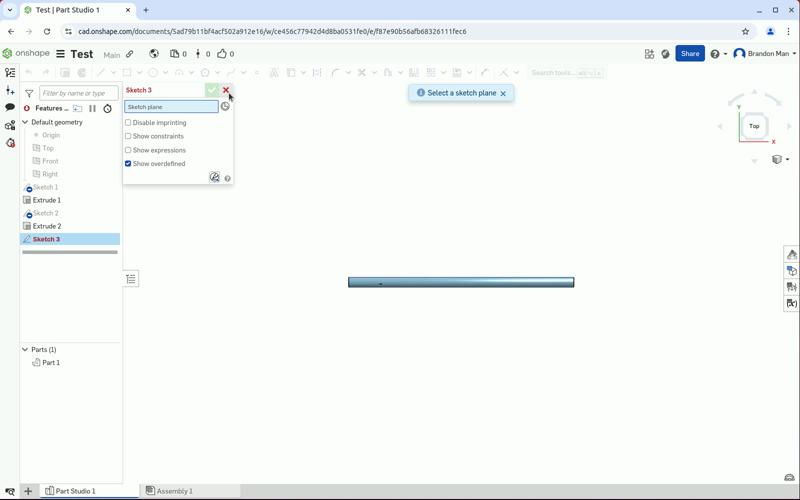
mouse_move(73, 150)
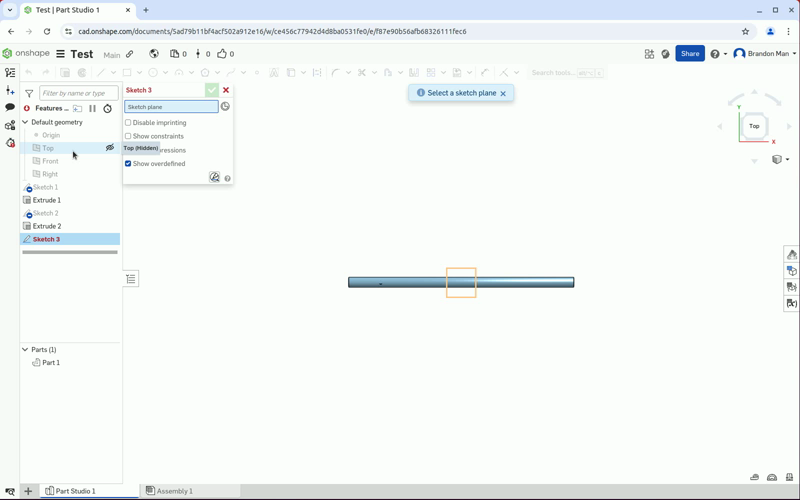
click(73, 150)
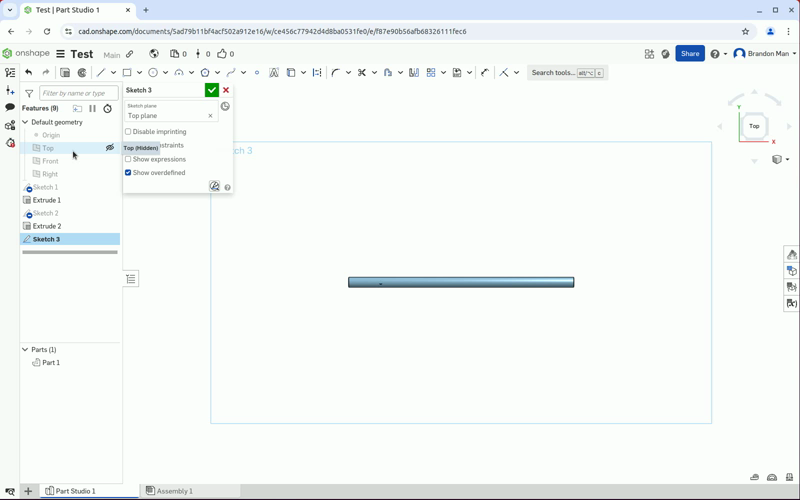
mouse_move(73, 352)
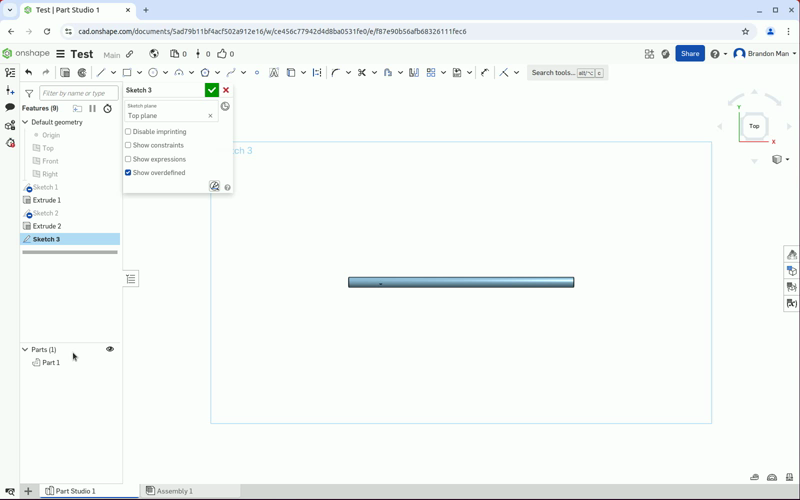
key(y)
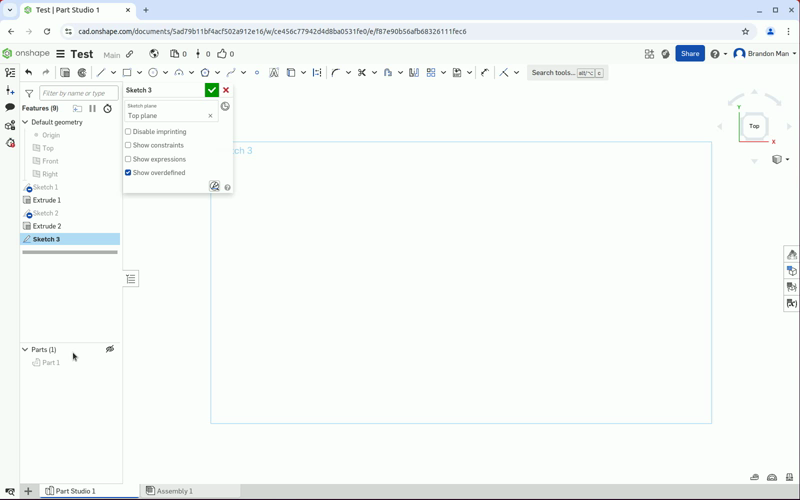
key(c)
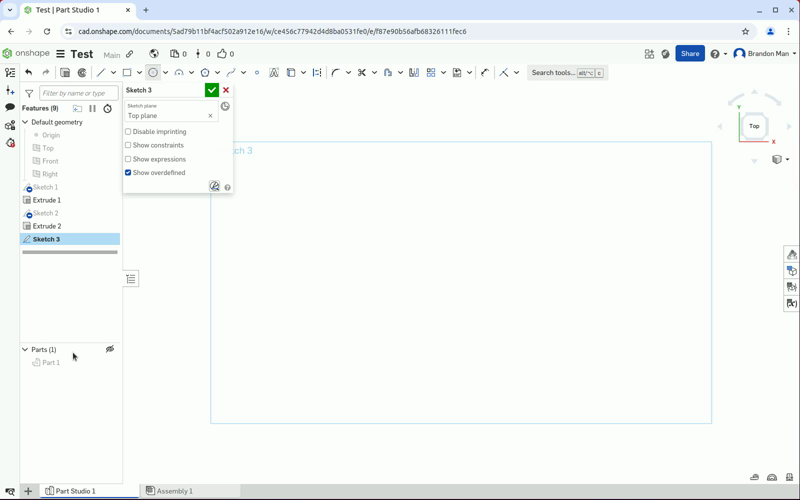
key_down(shift)
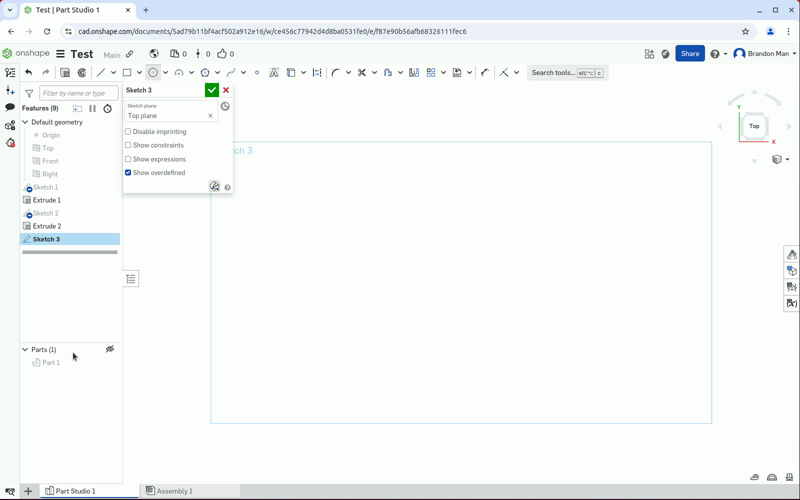
mouse_move(412, 282)
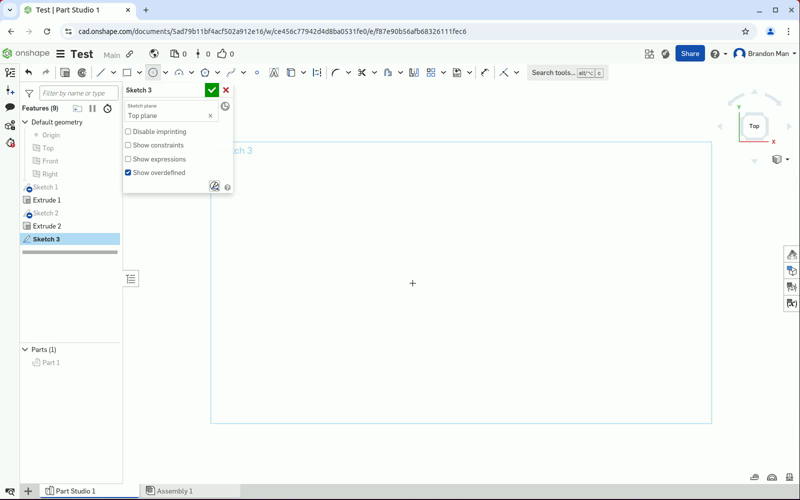
click(412, 282)
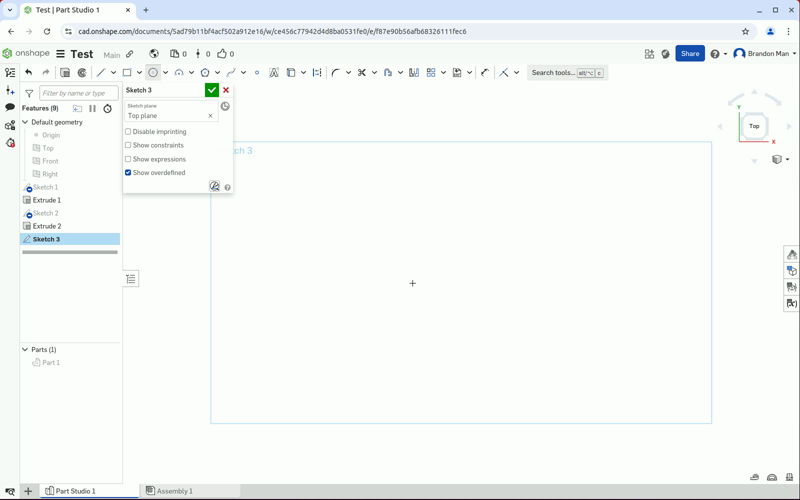
key_up(shift)
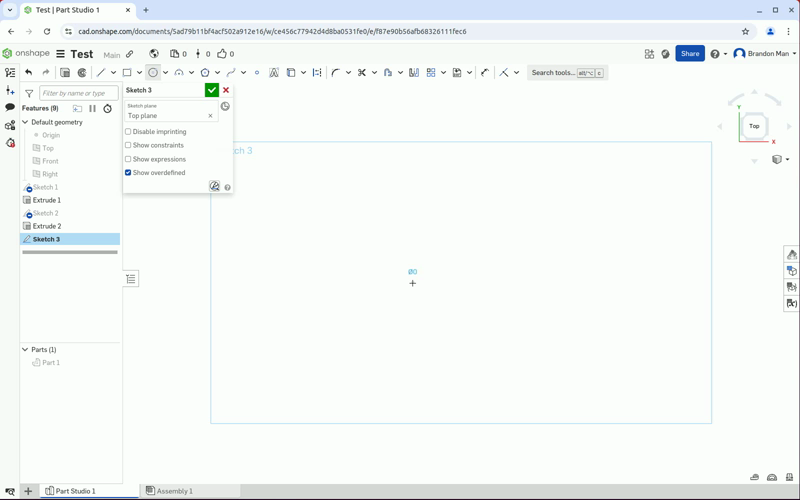
mouse_move(413, 282)
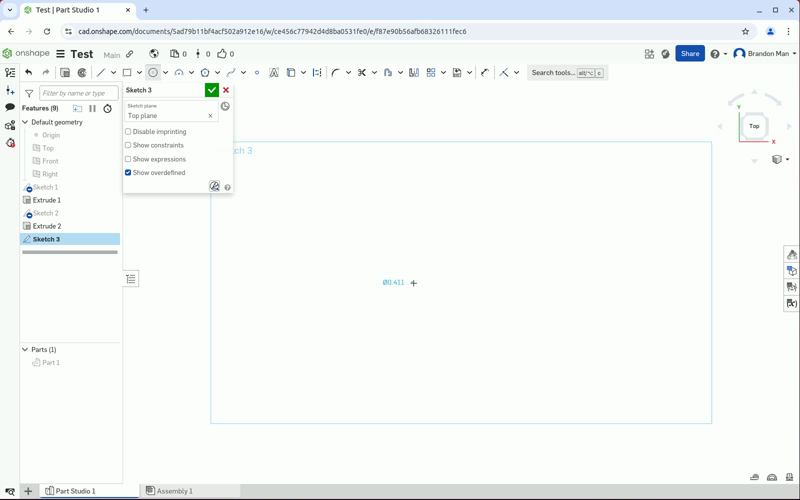
scroll(6)
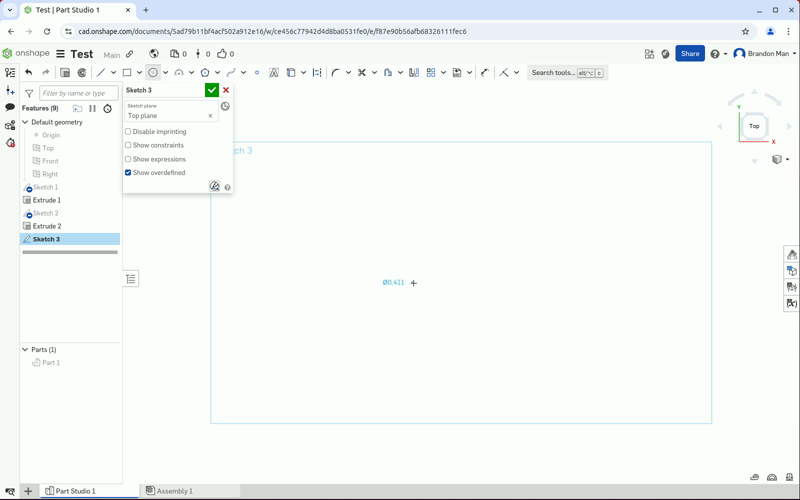
scroll(6)
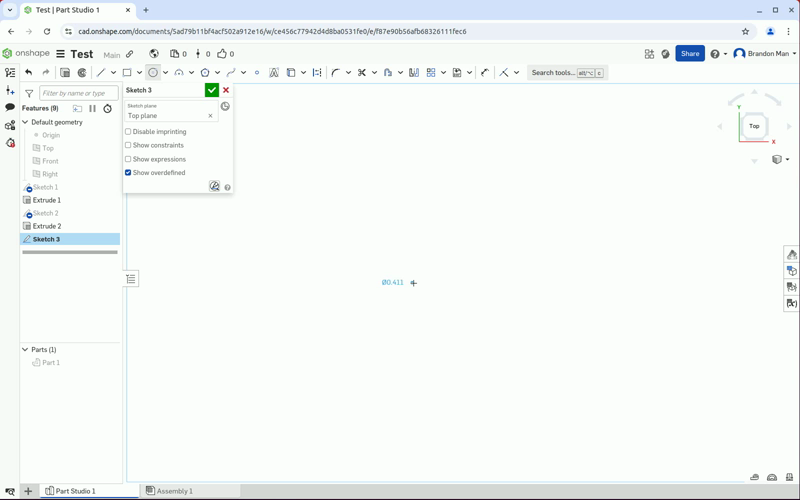
scroll(6)
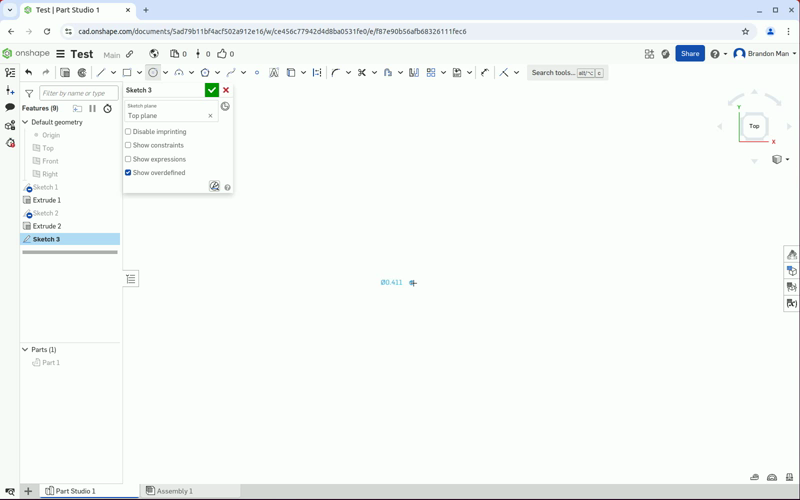
scroll(6)
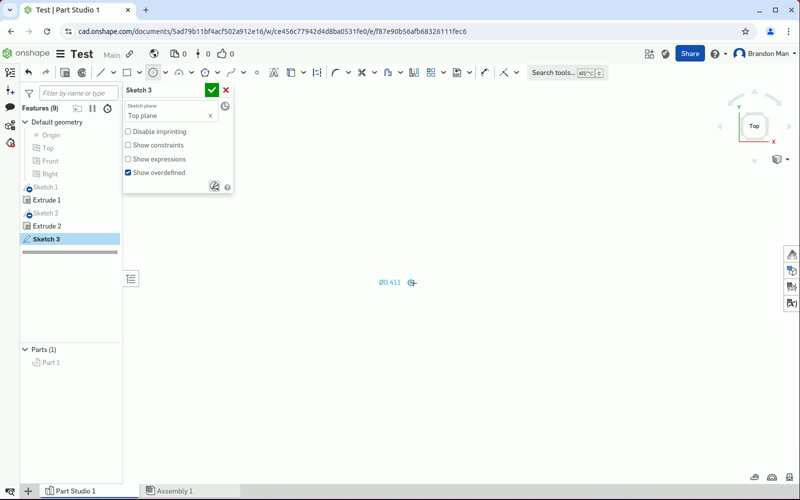
scroll(6)
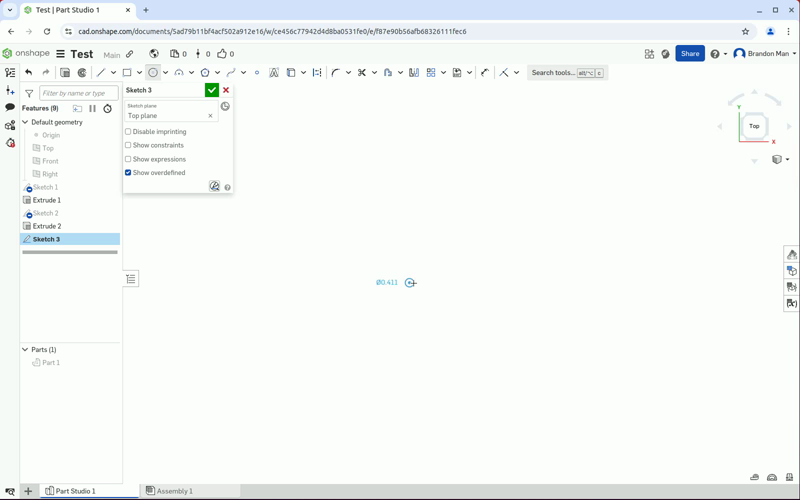
scroll(6)
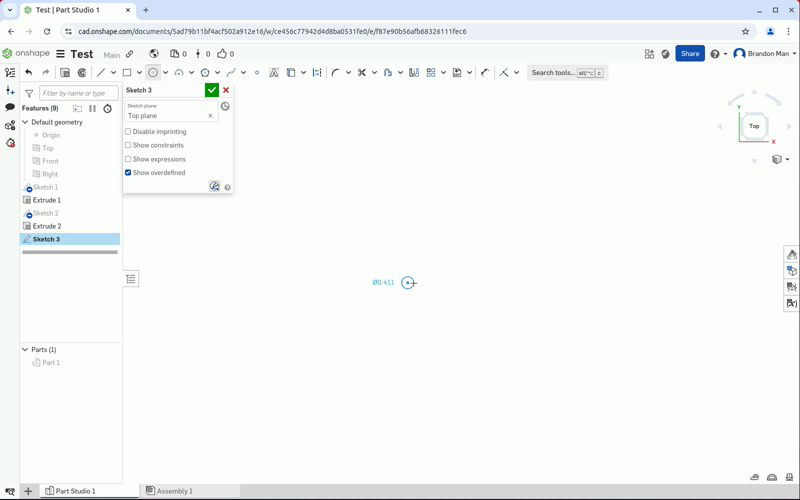
scroll(6)
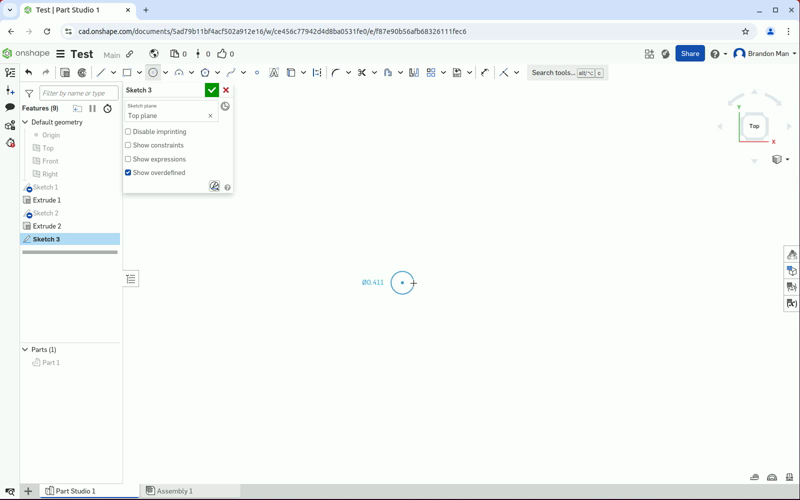
click(413, 282)
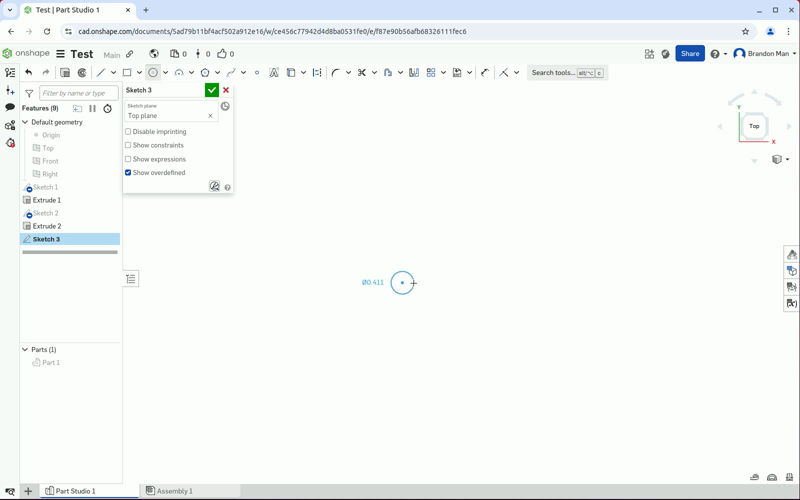
scroll(-6)
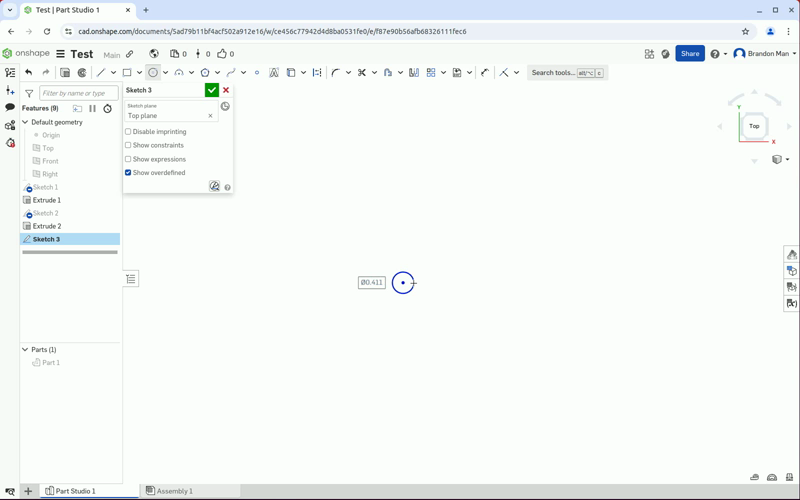
scroll(-6)
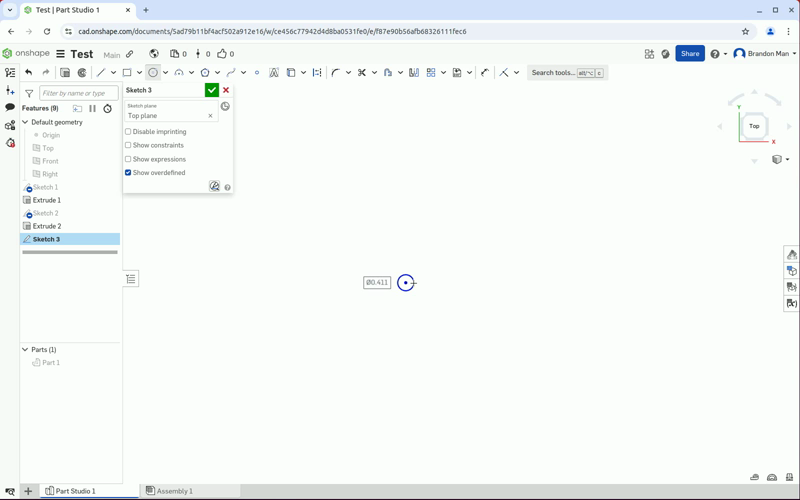
scroll(-6)
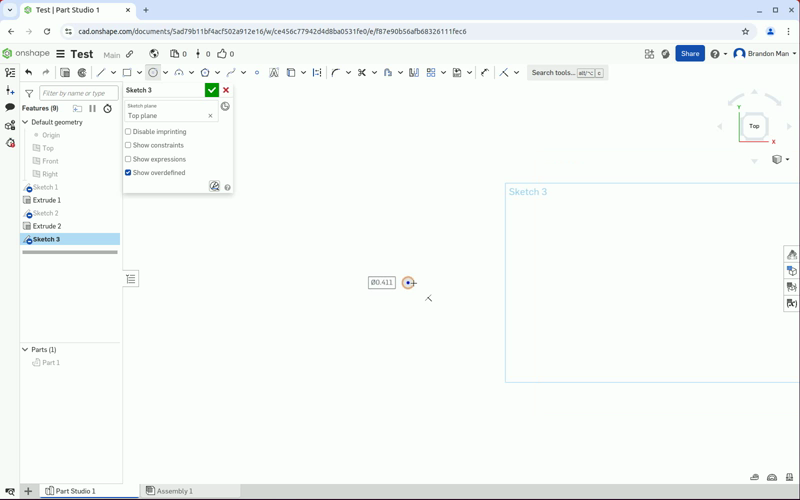
scroll(-6)
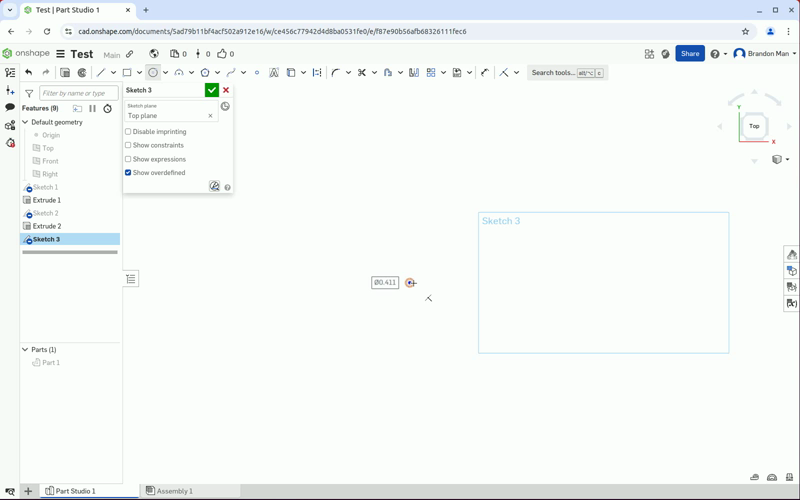
scroll(-6)
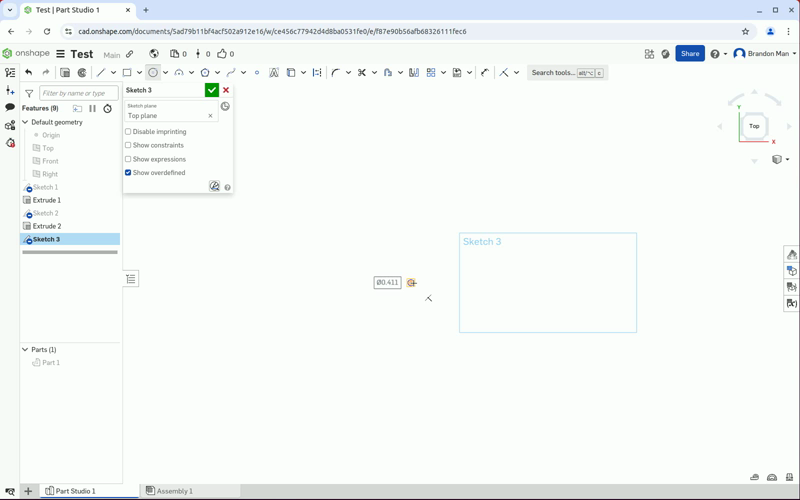
scroll(-6)
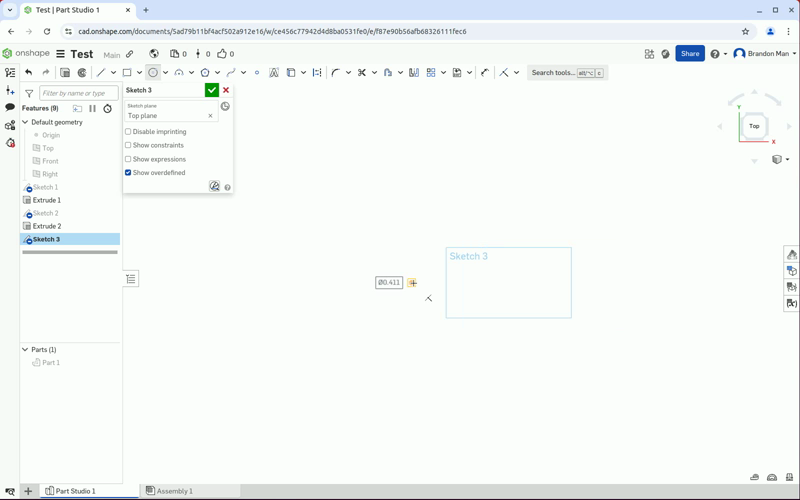
scroll(-6)
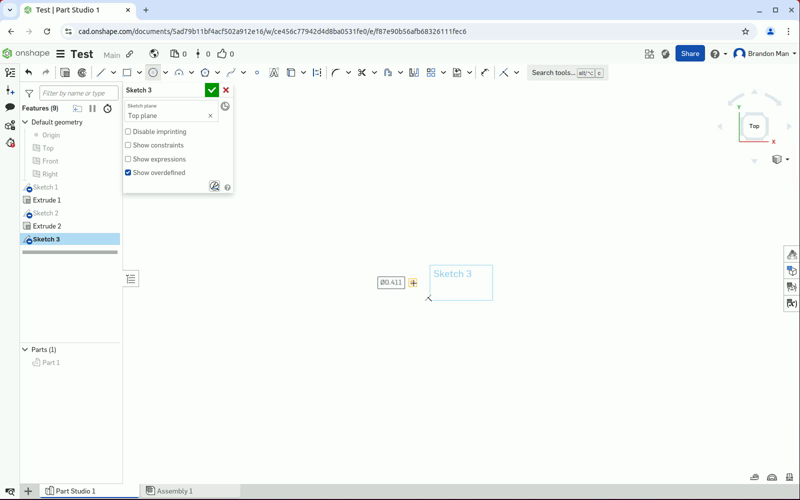
key(esc)
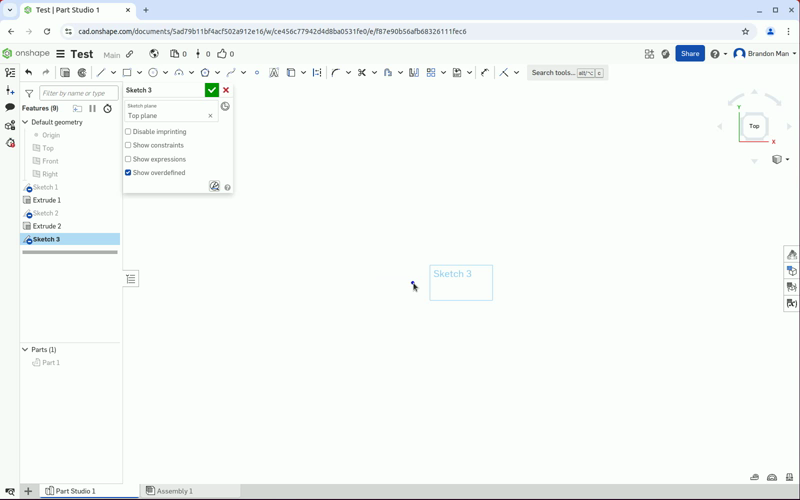
mouse_move(412, 281)
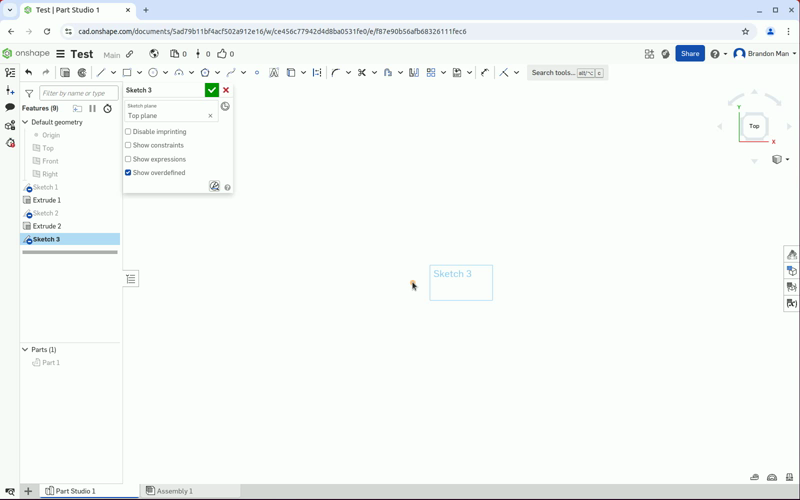
scroll(6)
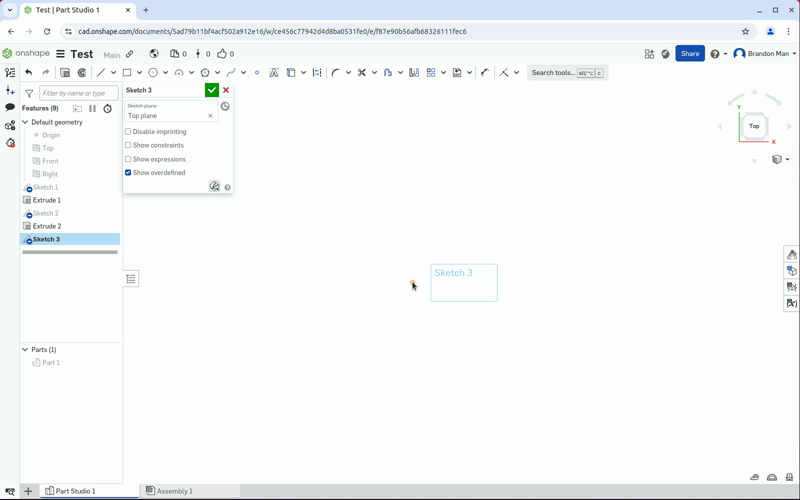
scroll(6)
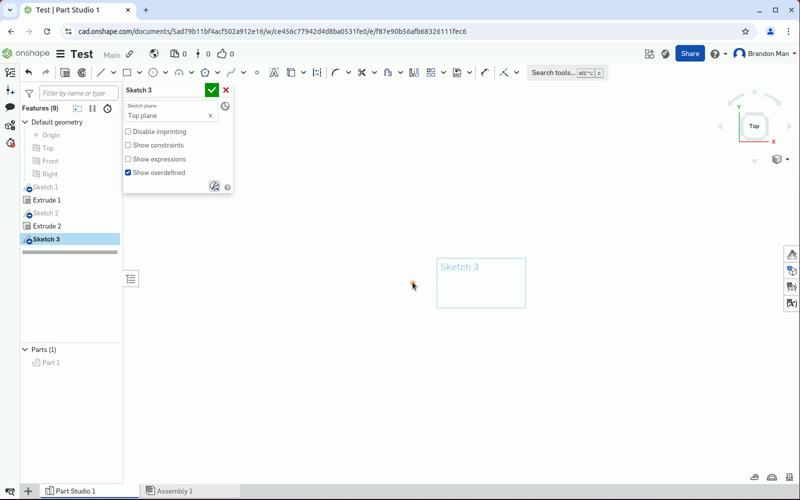
scroll(6)
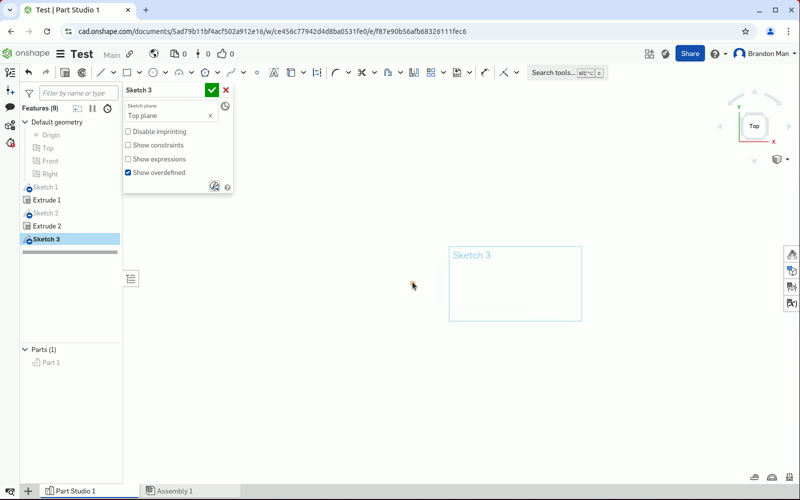
scroll(6)
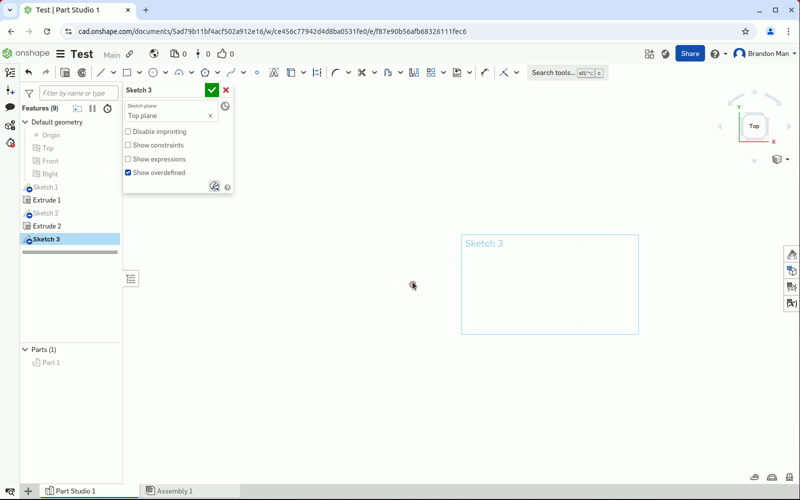
scroll(6)
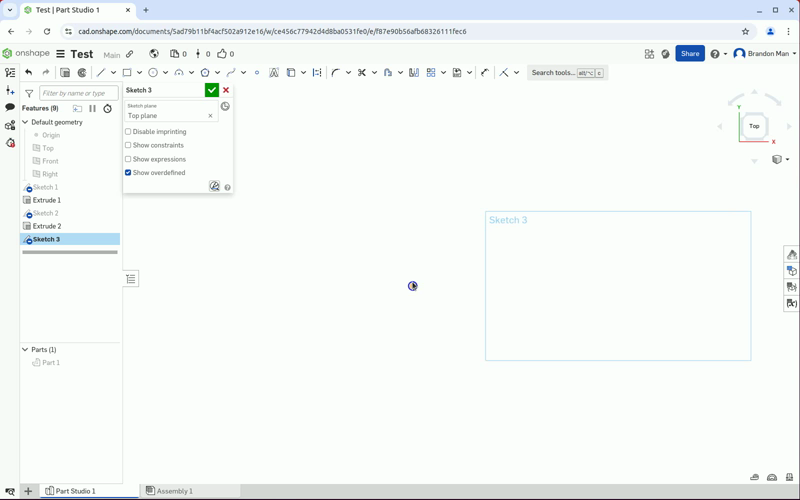
scroll(6)
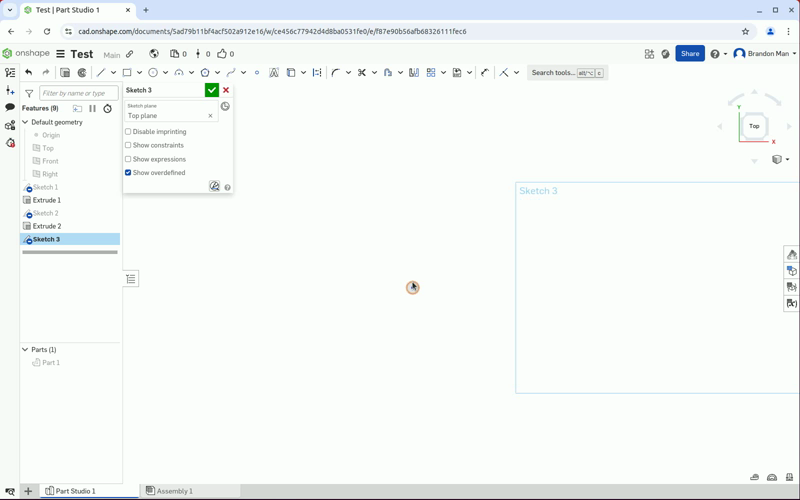
scroll(6)
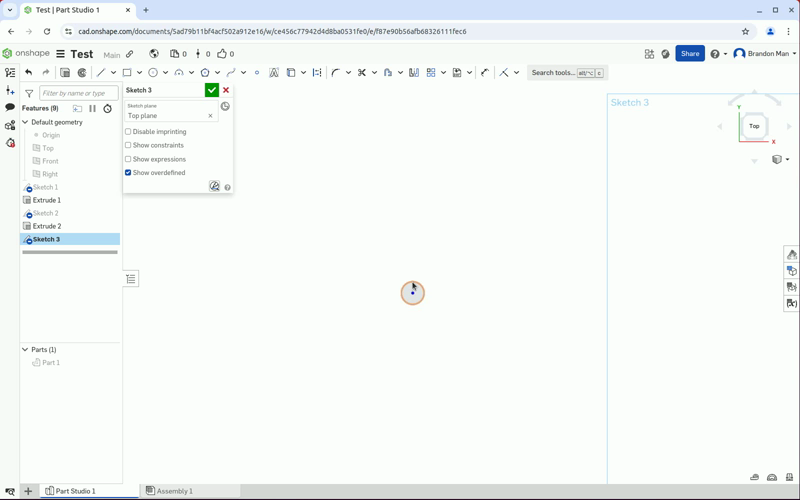
click(412, 281)
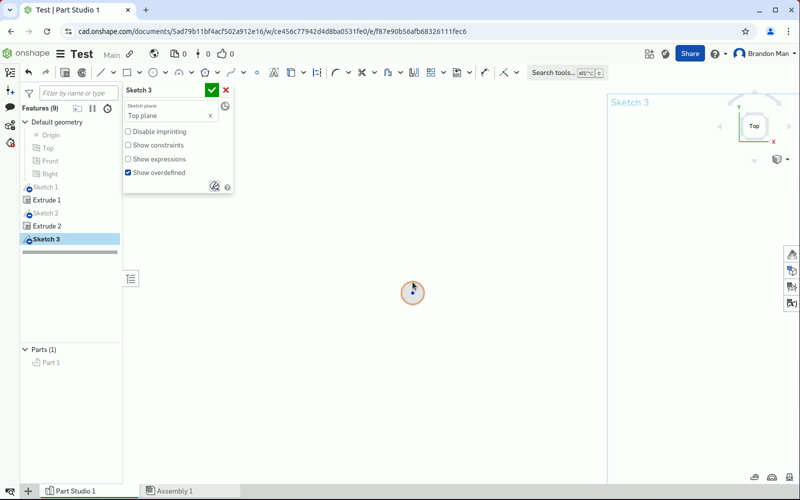
scroll(-6)
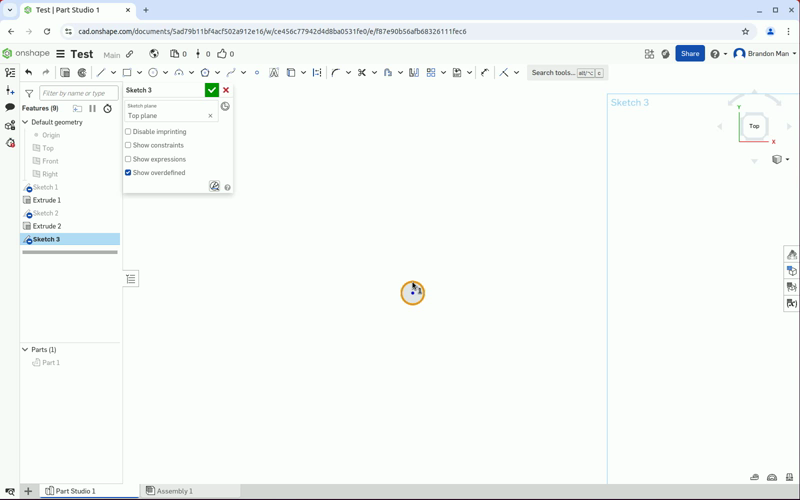
scroll(-6)
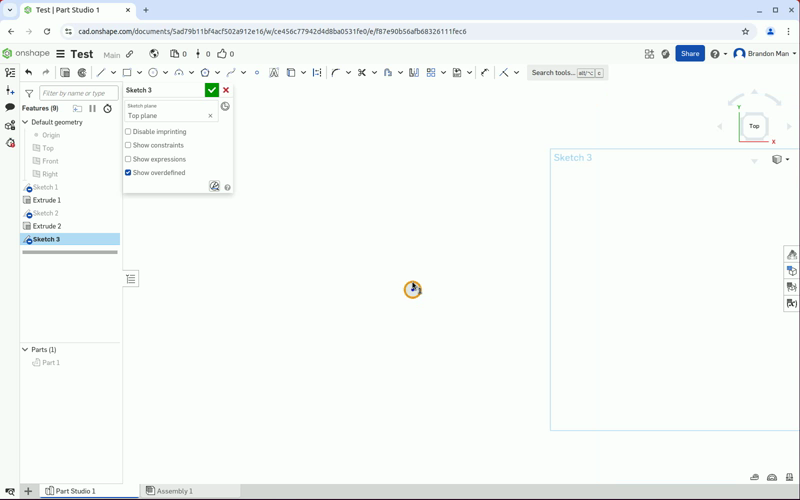
scroll(-6)
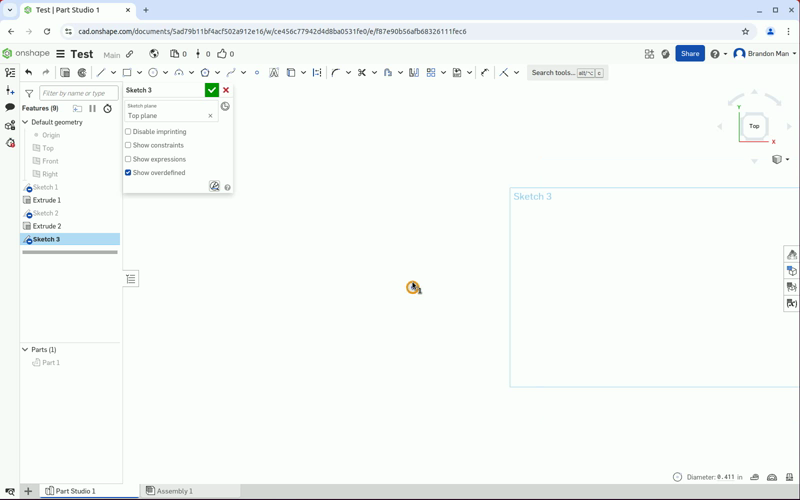
scroll(-6)
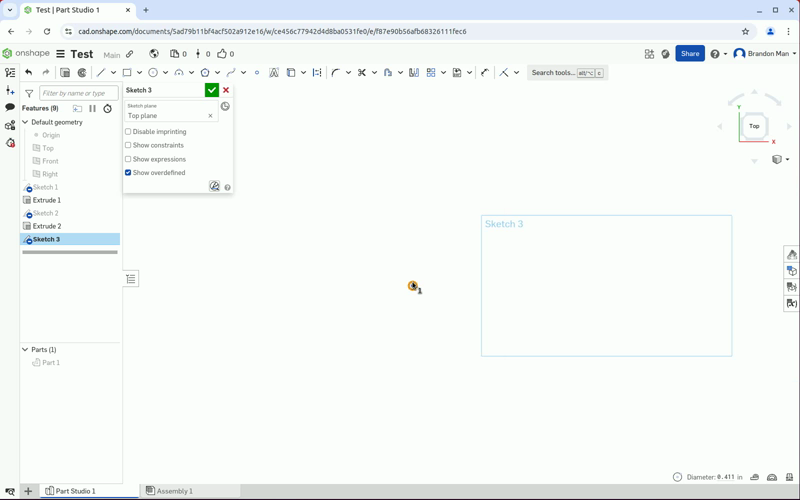
scroll(-6)
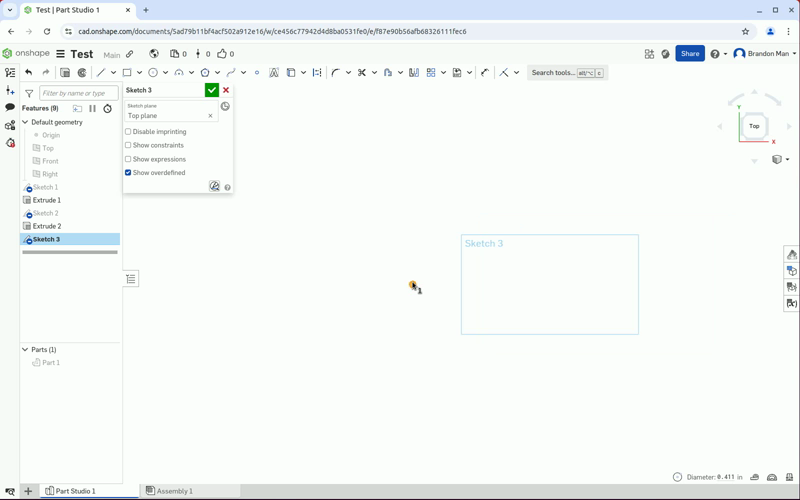
scroll(-6)
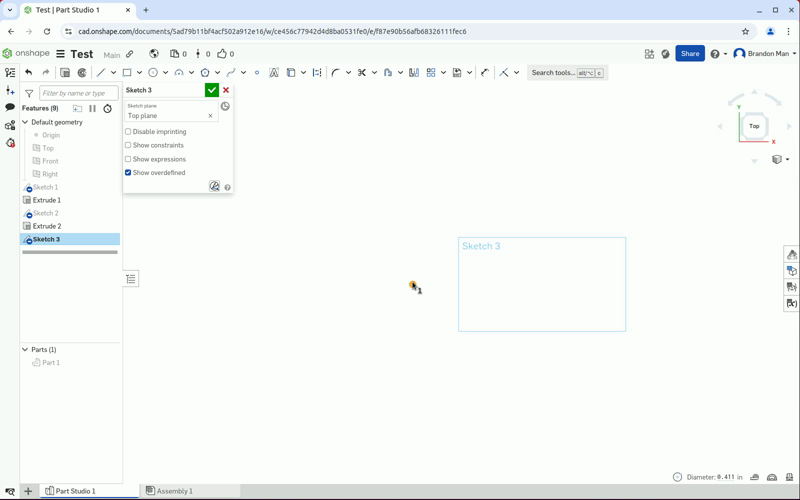
scroll(-6)
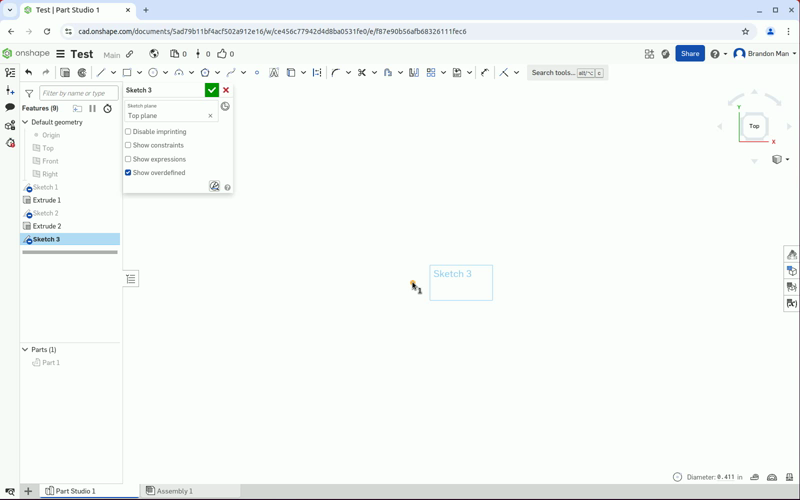
mouse_move(73, 352)
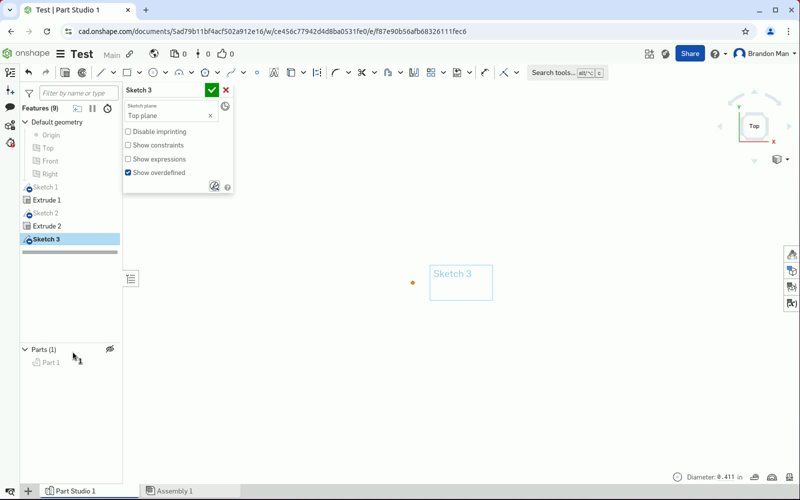
key(shift+y)
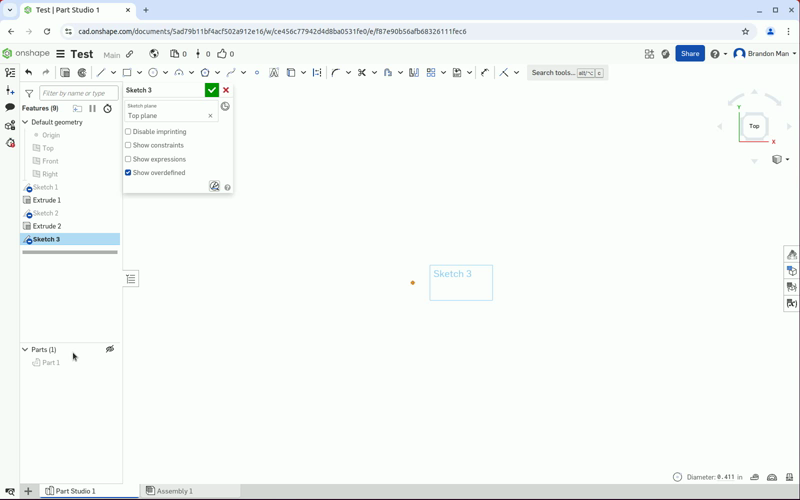
key(shift+e)
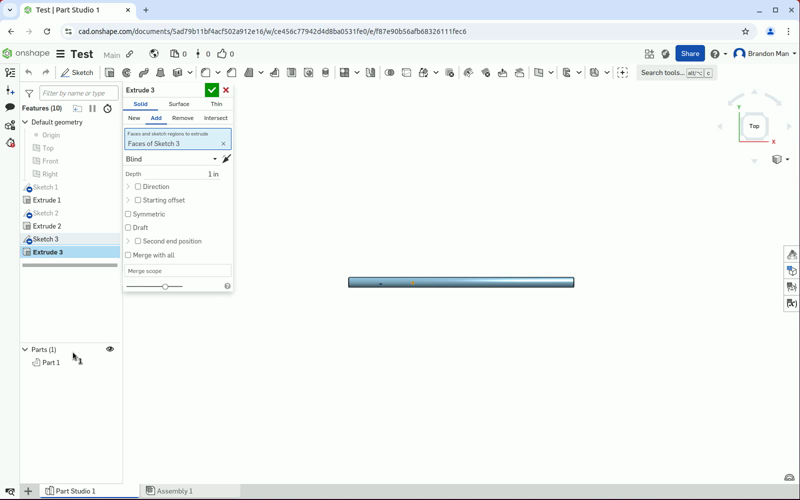
mouse_move(143, 106)
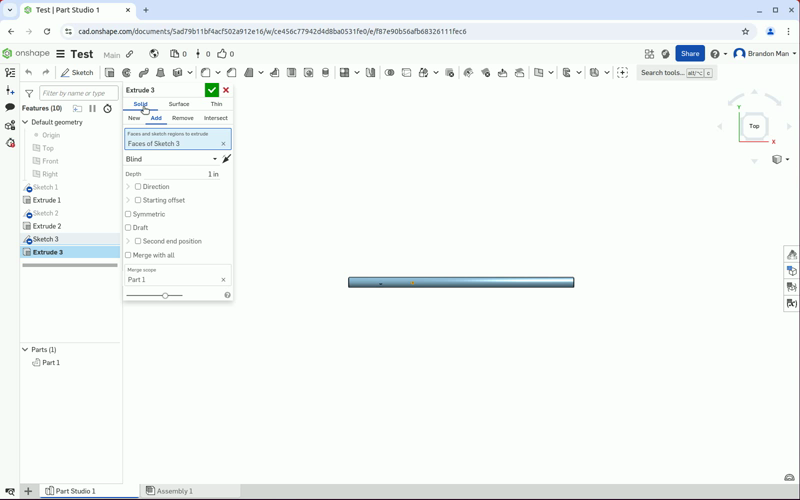
click(143, 106)
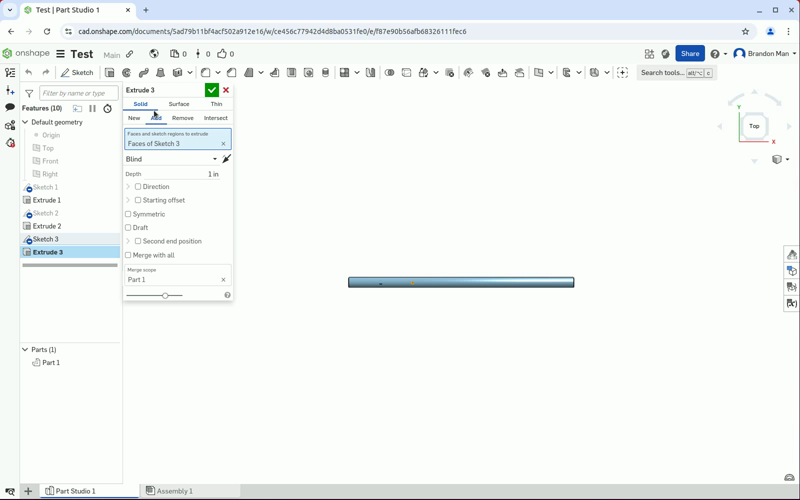
mouse_move(186, 120)
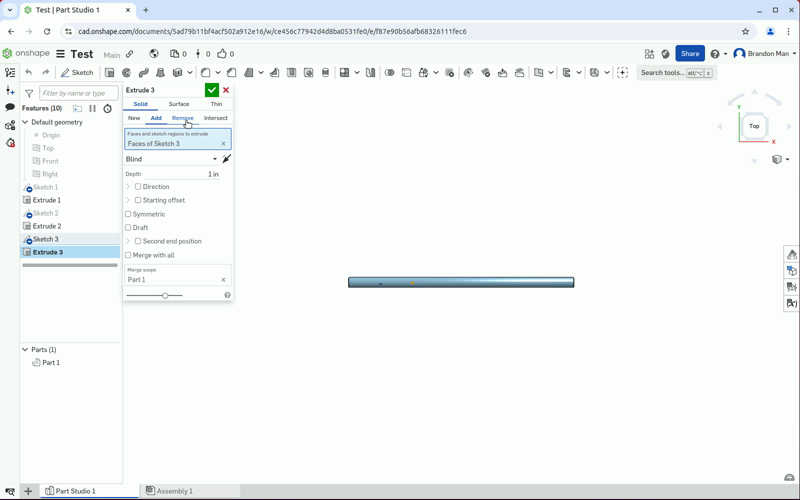
click(186, 120)
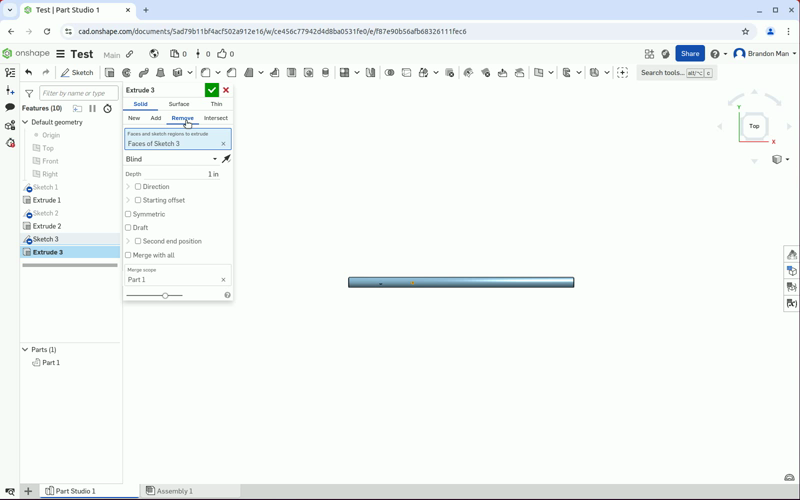
key(tab, 4)
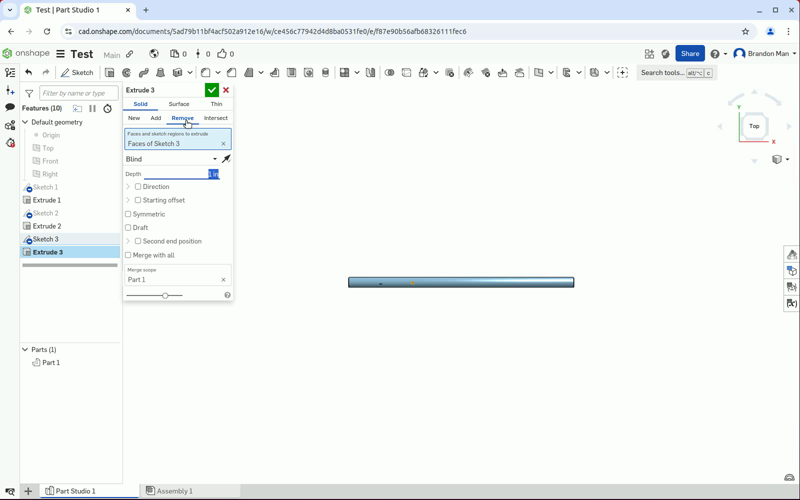
text(1.926)
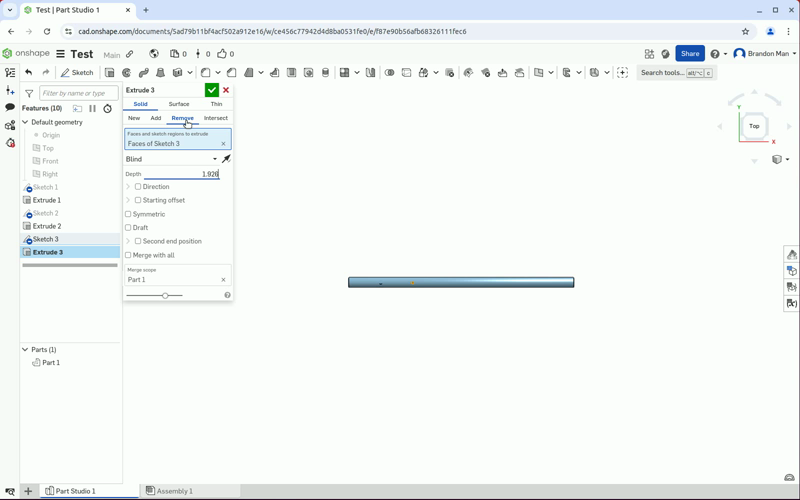
key(tab, 3)
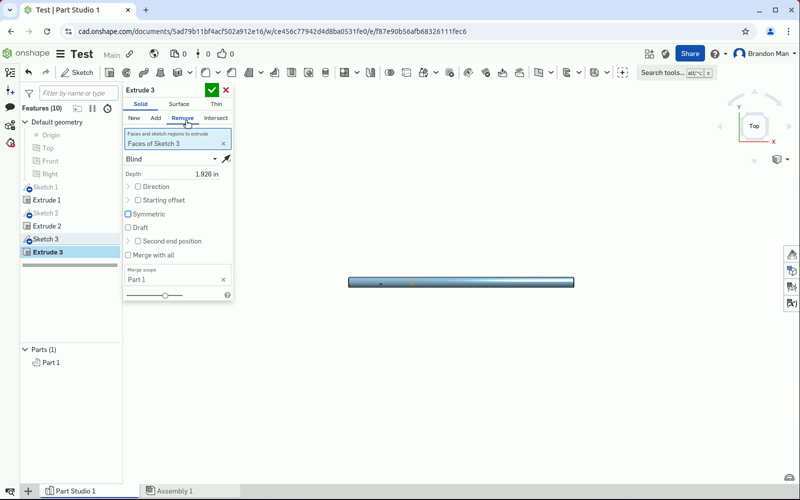
key(space)
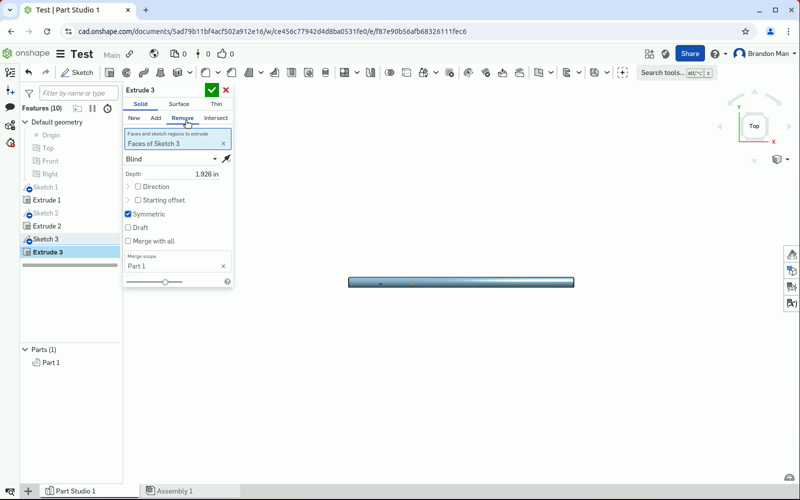
key(tab, 2)
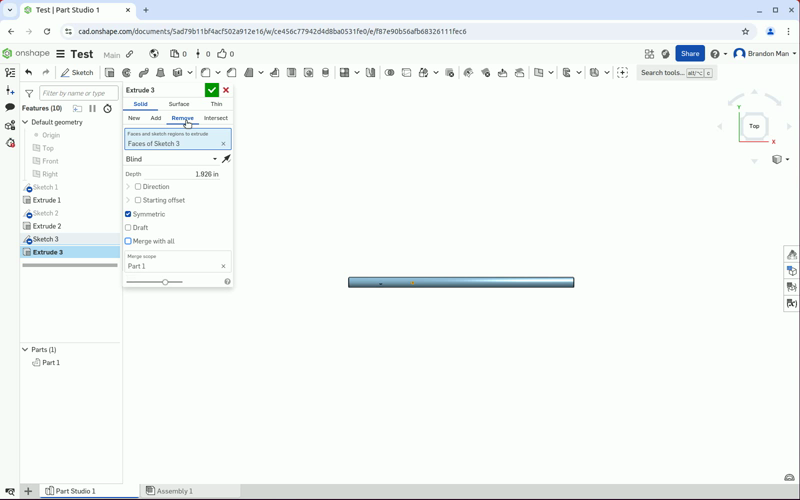
key(space)
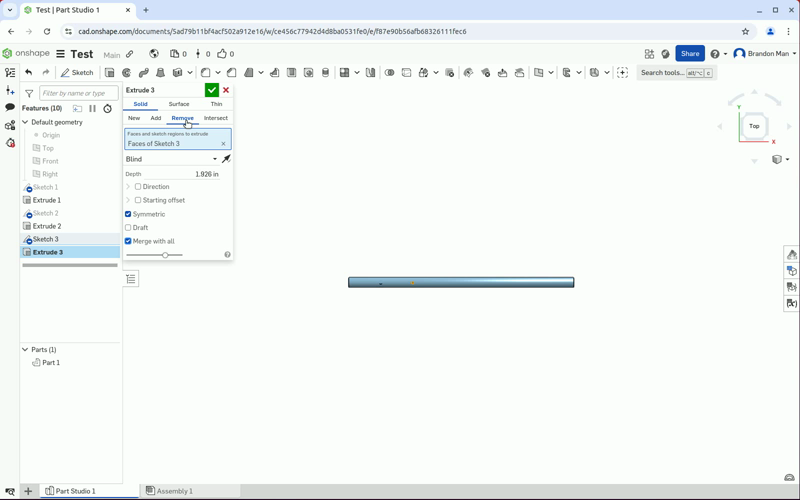
key(enter)
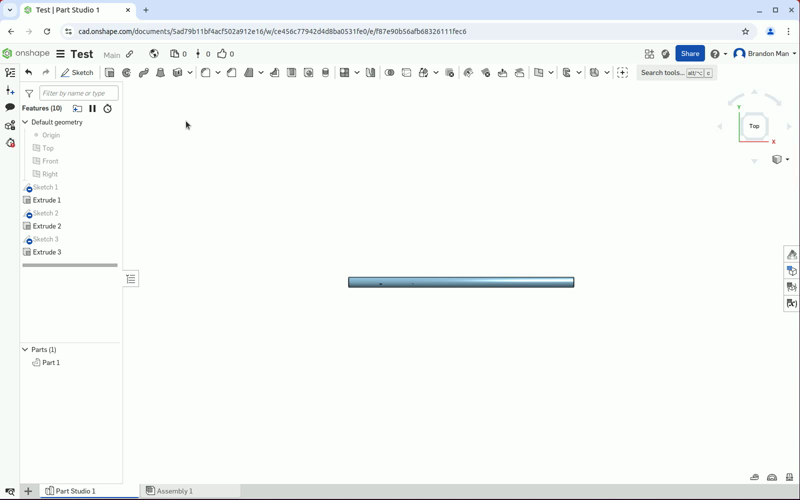
key(shift+h)
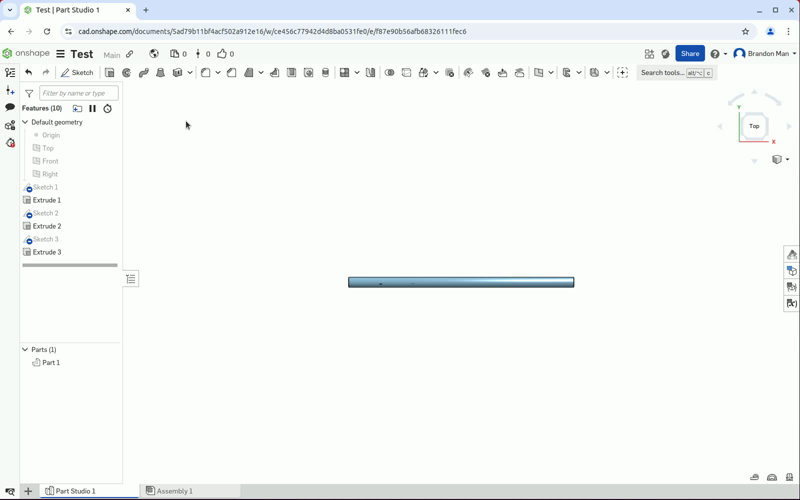
key(shift+h)
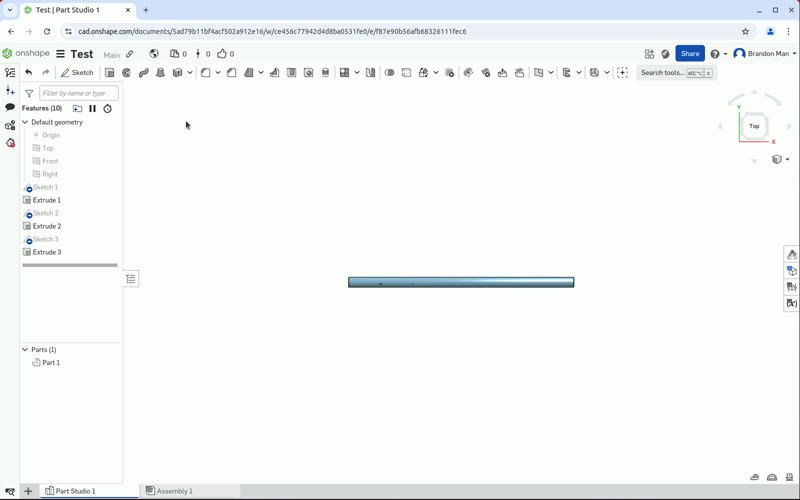
mouse_move(73, 189)
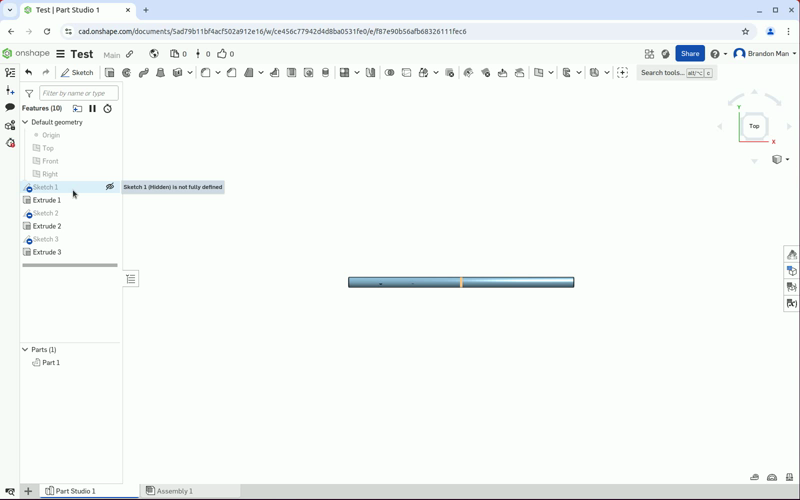
click(73, 189)
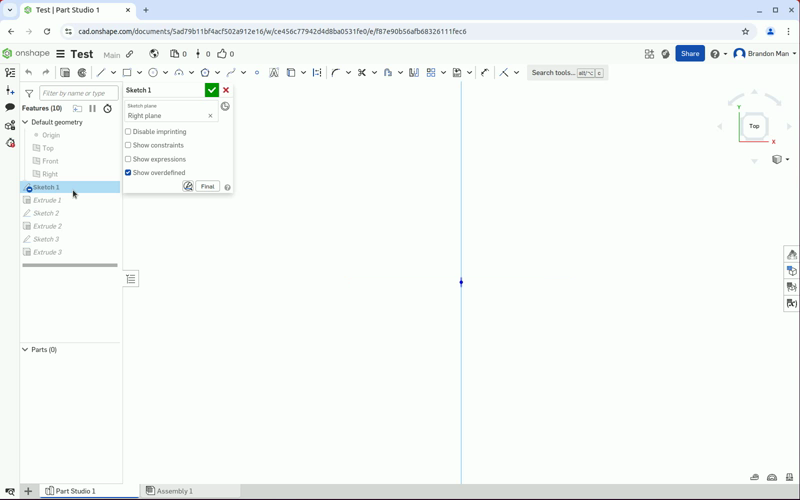
mouse_move(229, 92)
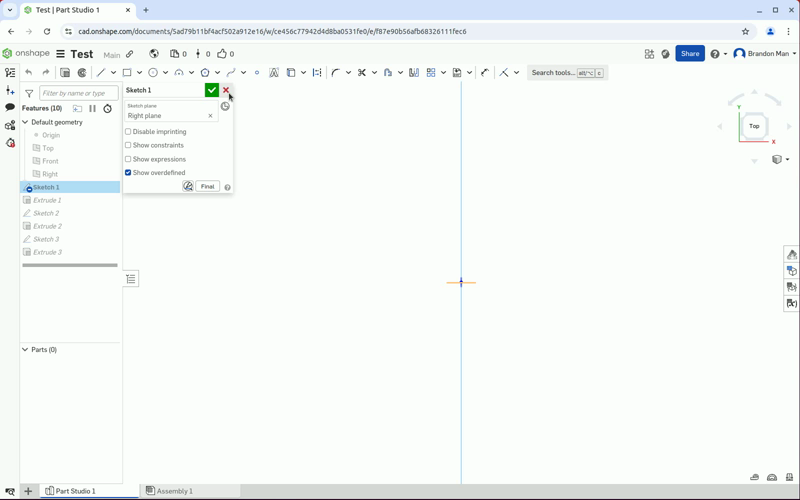
click(229, 92)
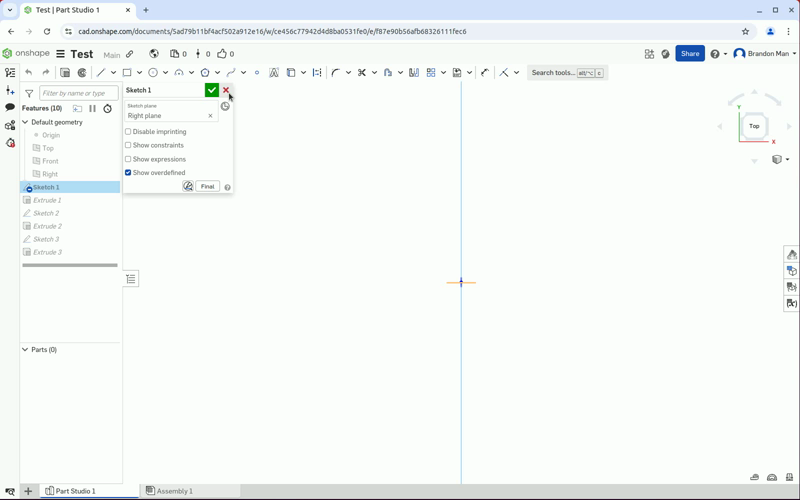
key(shift+s)
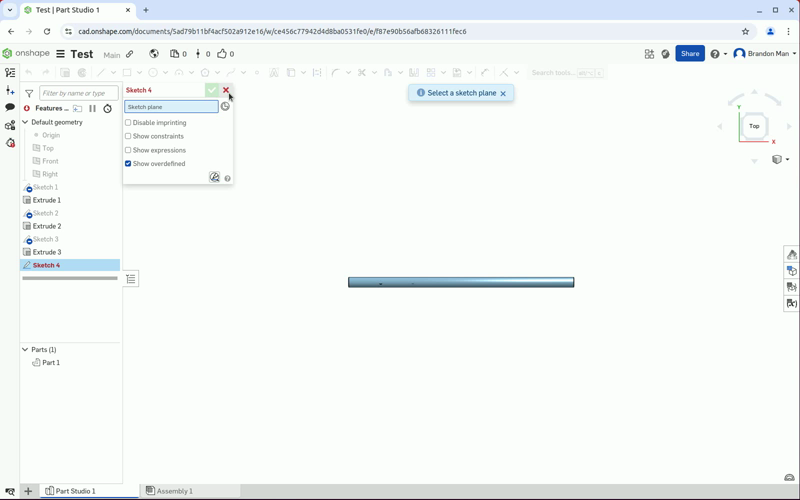
mouse_move(73, 150)
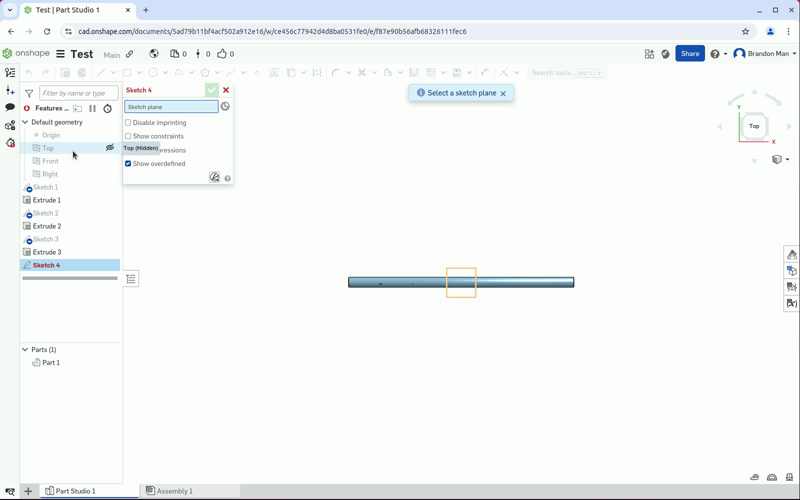
click(73, 150)
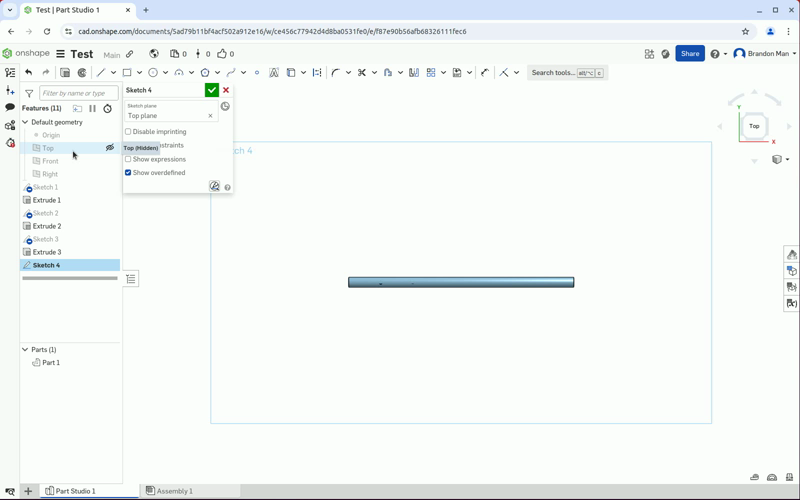
mouse_move(73, 352)
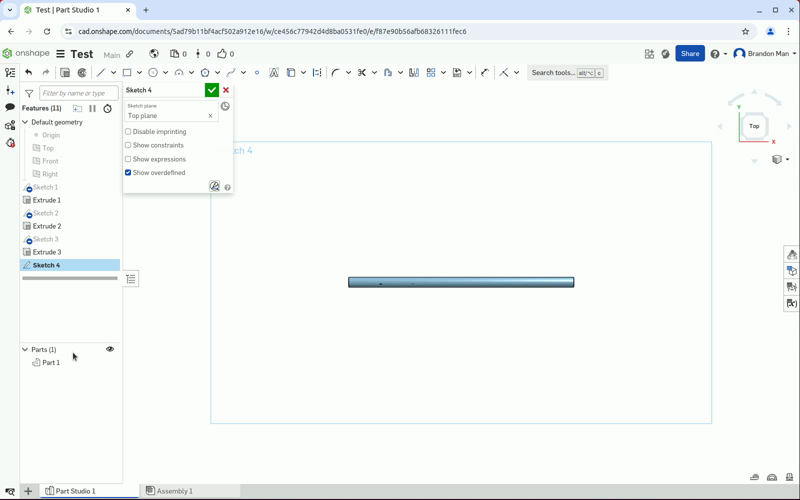
key(y)
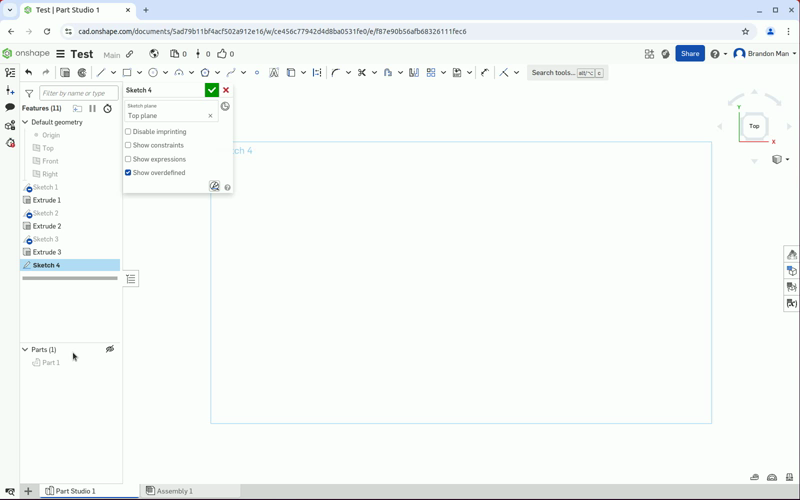
key(c)
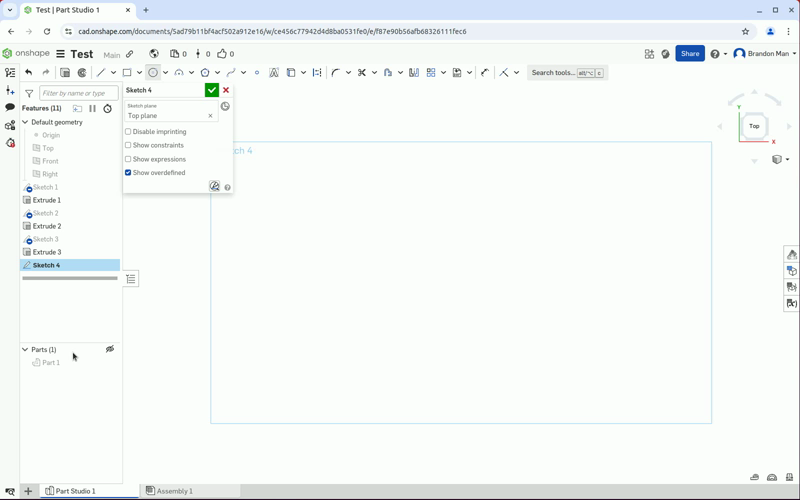
key_down(shift)
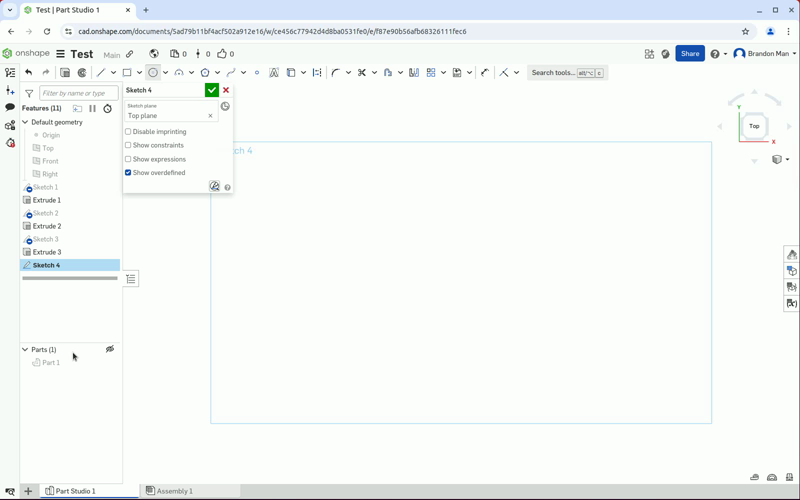
mouse_move(445, 282)
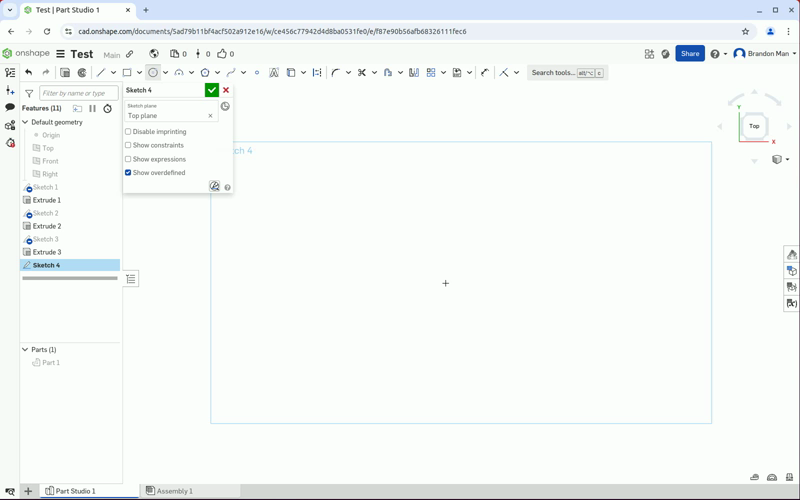
click(445, 282)
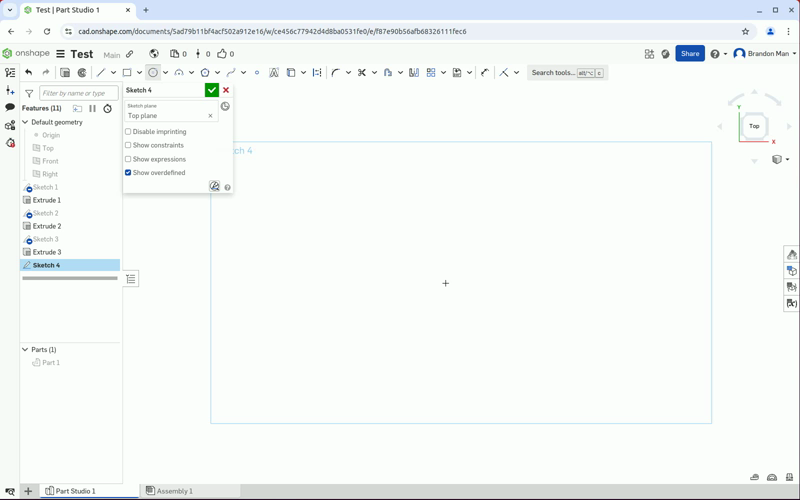
key_up(shift)
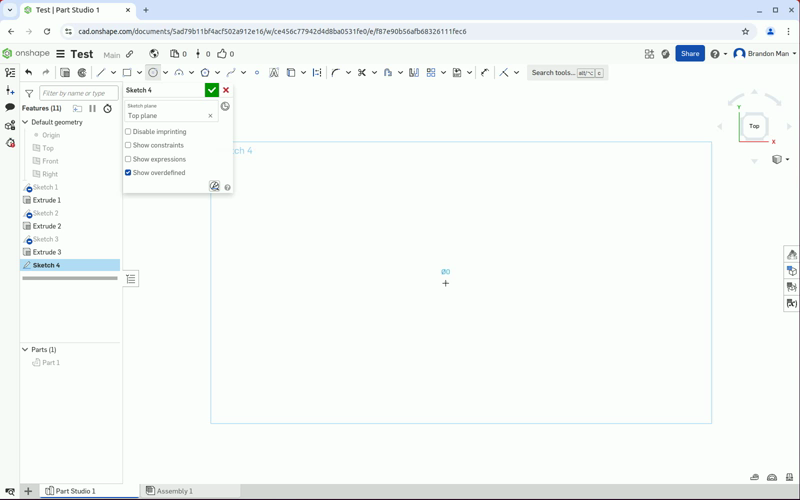
mouse_move(446, 282)
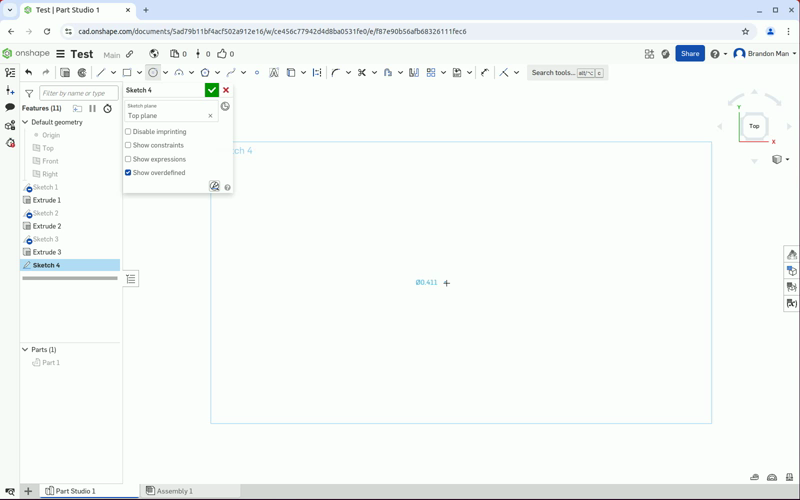
scroll(6)
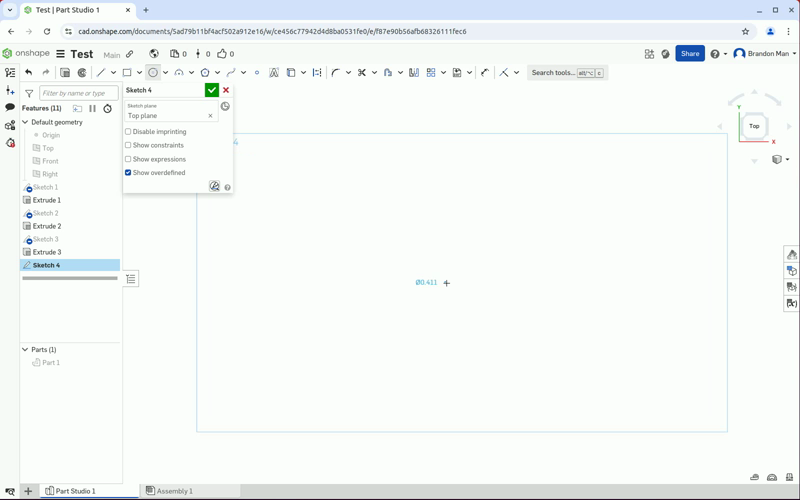
scroll(6)
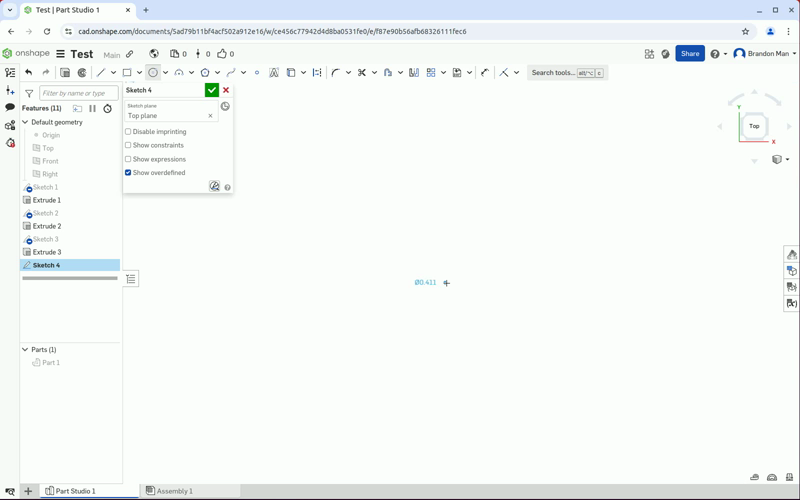
scroll(6)
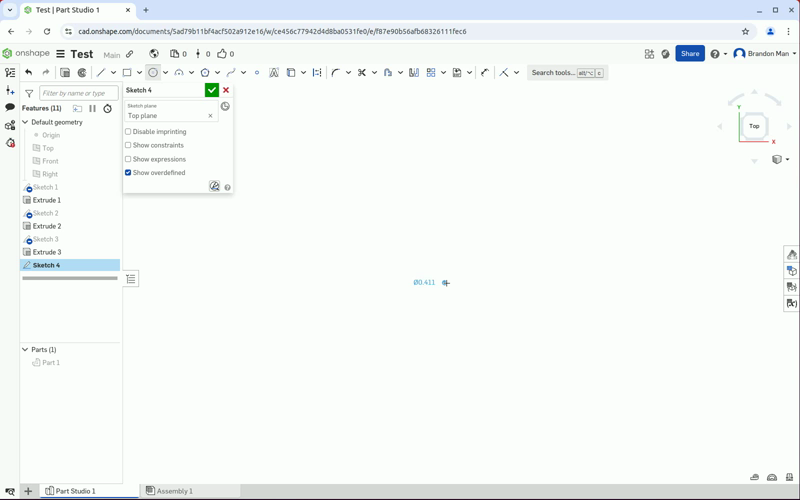
scroll(6)
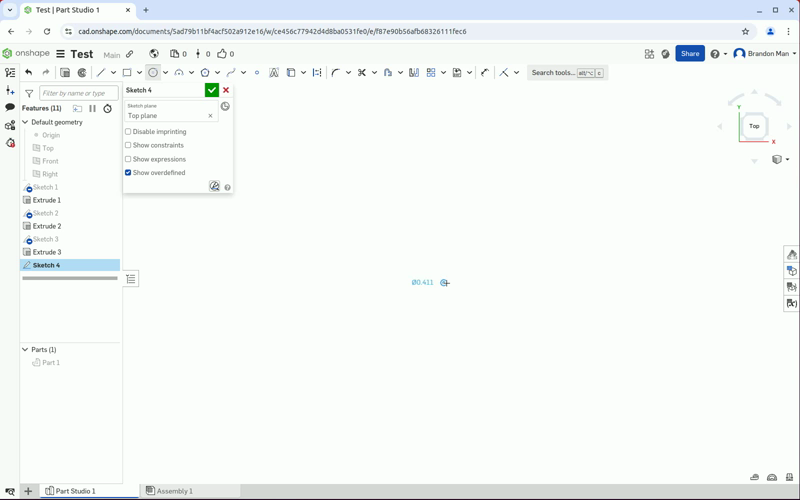
scroll(6)
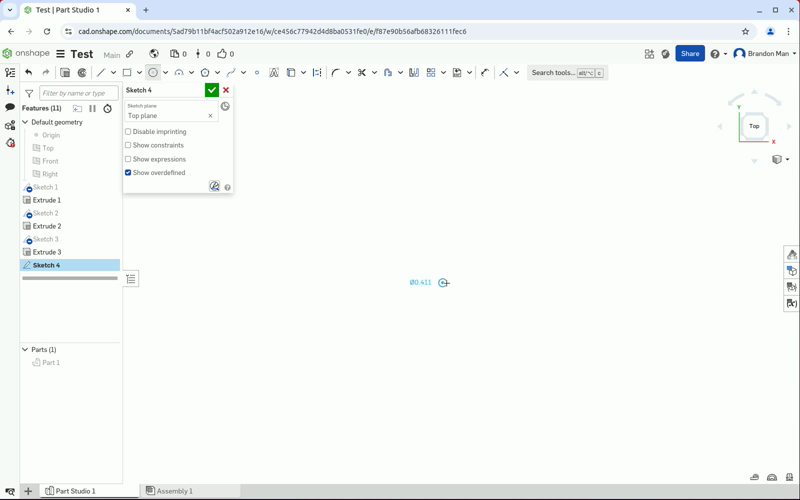
scroll(6)
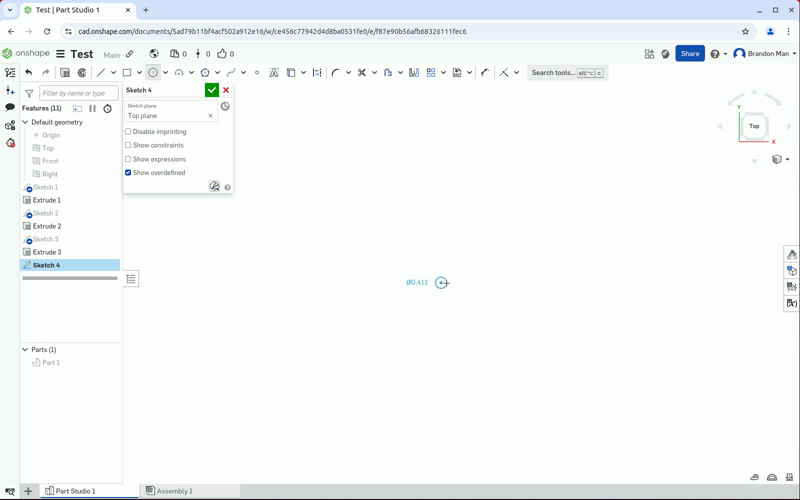
scroll(6)
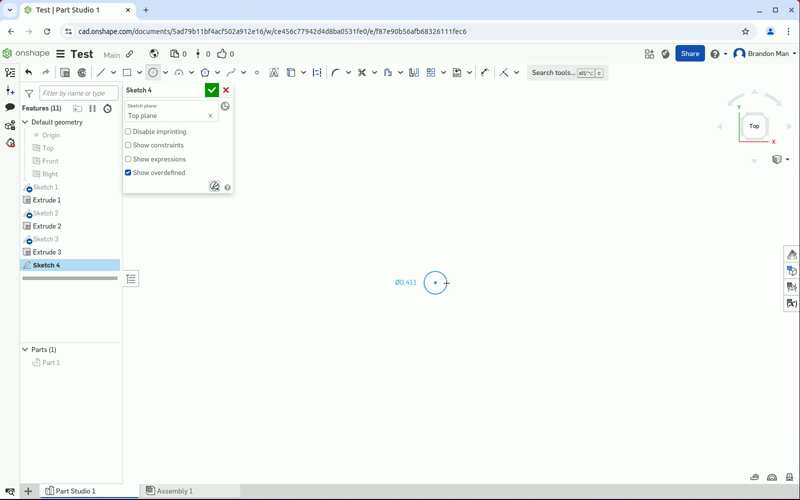
click(446, 282)
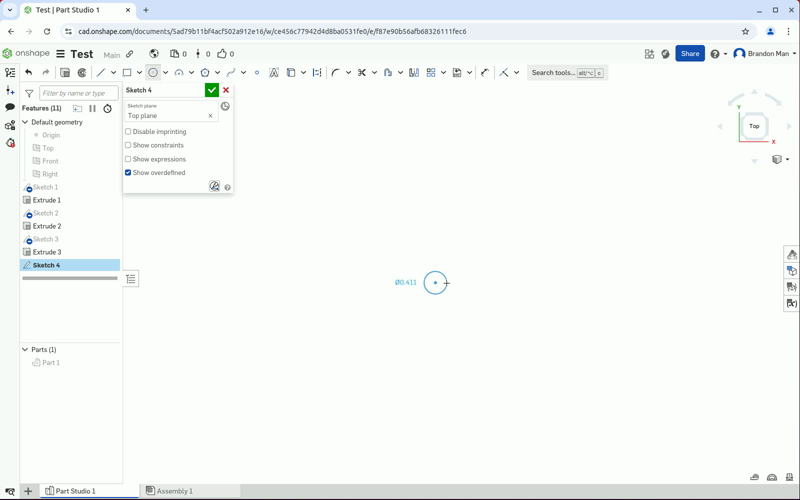
scroll(-6)
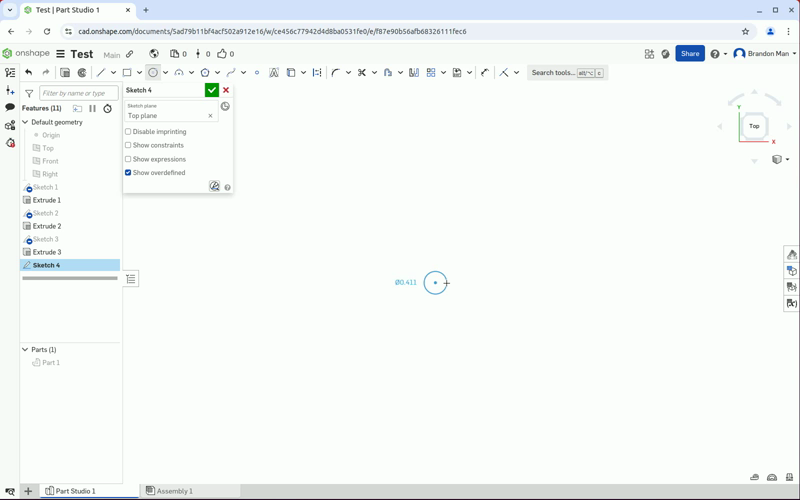
scroll(-6)
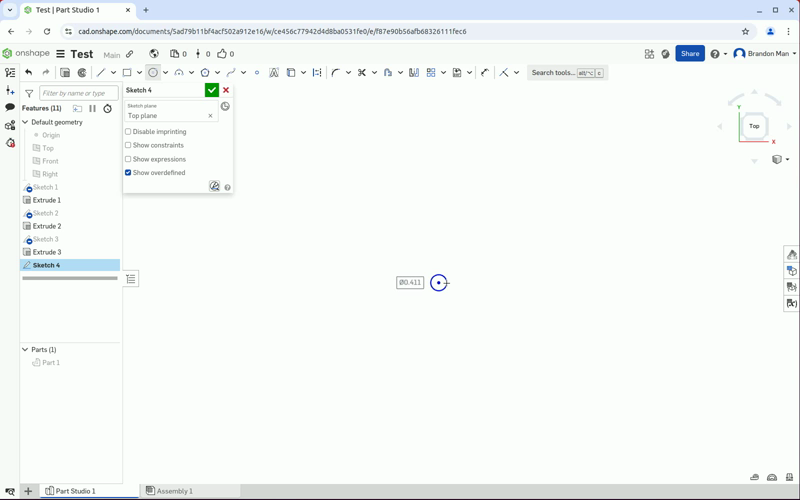
scroll(-6)
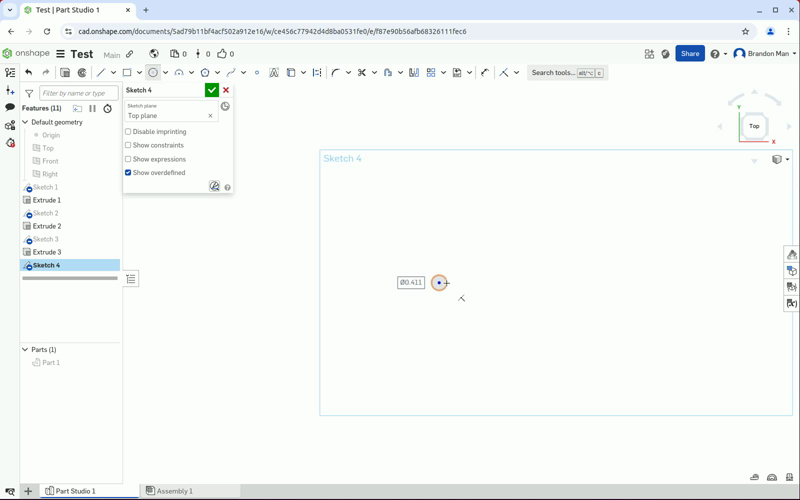
scroll(-6)
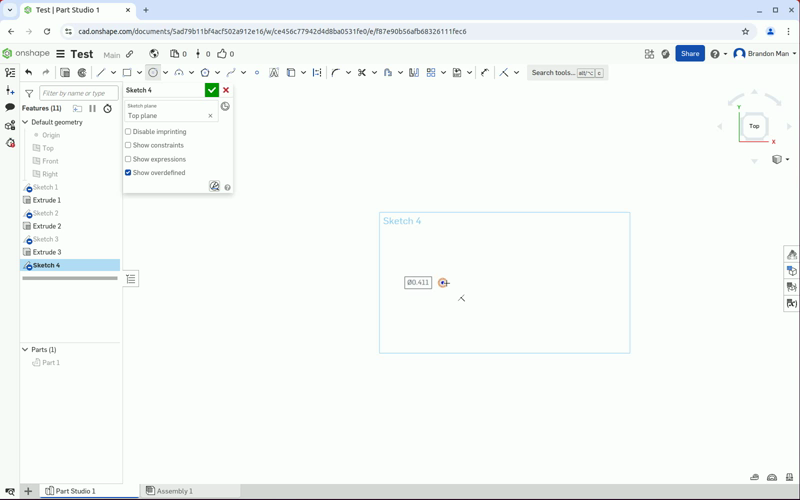
scroll(-6)
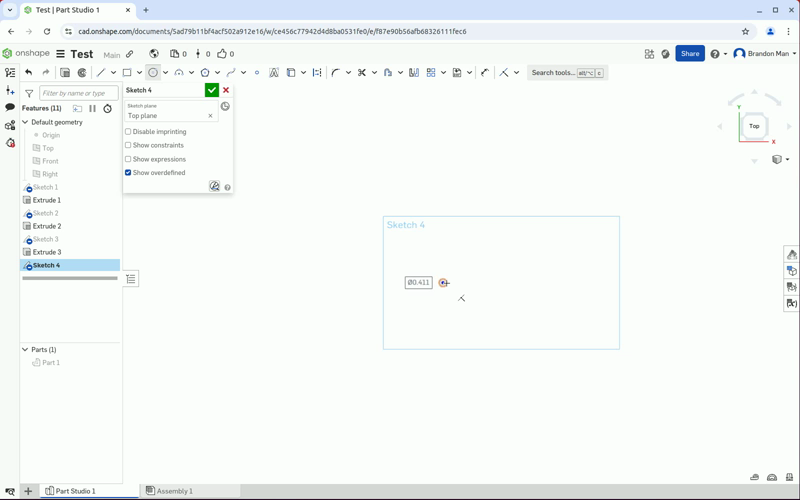
scroll(-6)
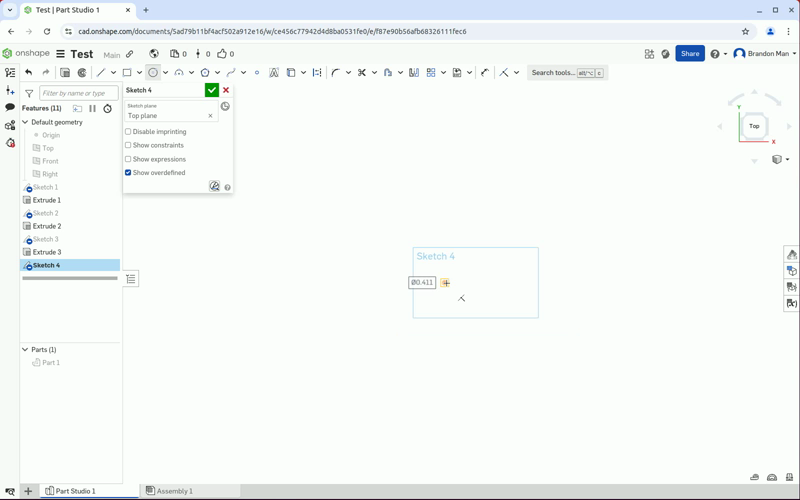
scroll(-6)
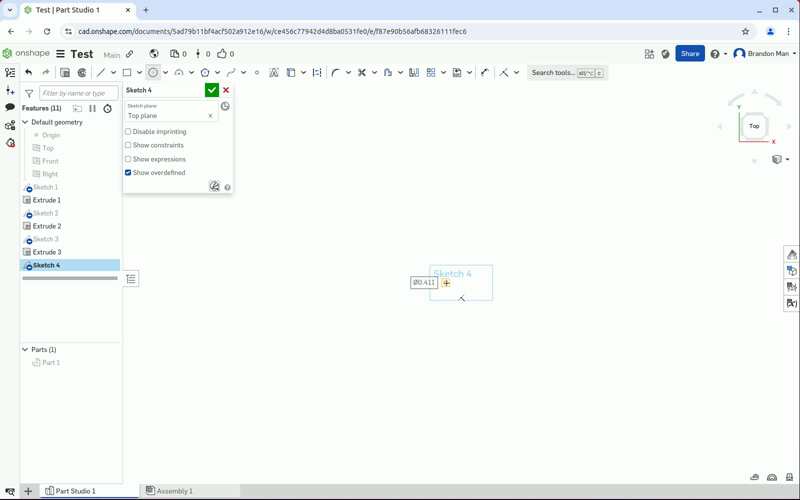
key(esc)
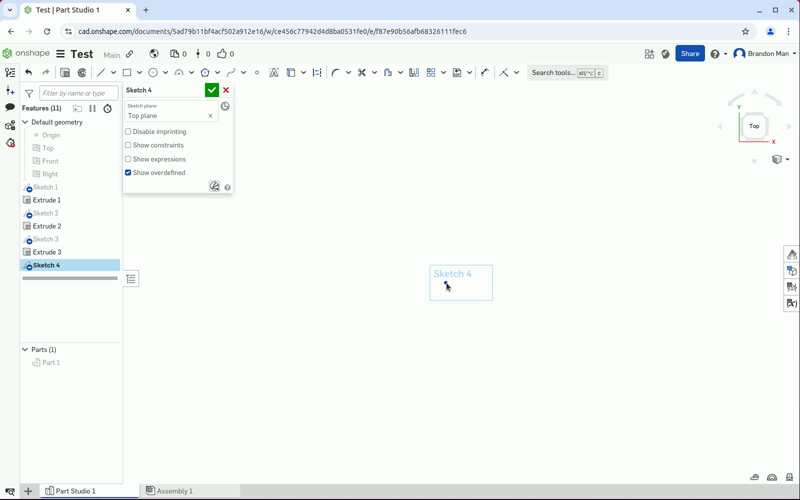
mouse_move(445, 282)
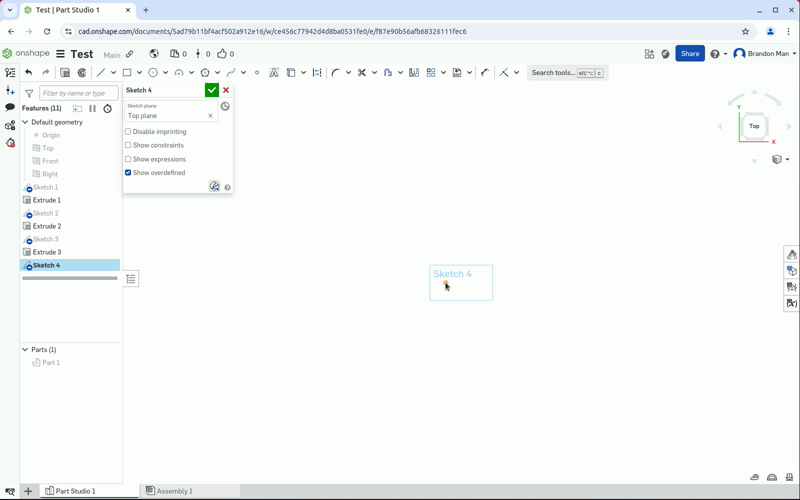
scroll(6)
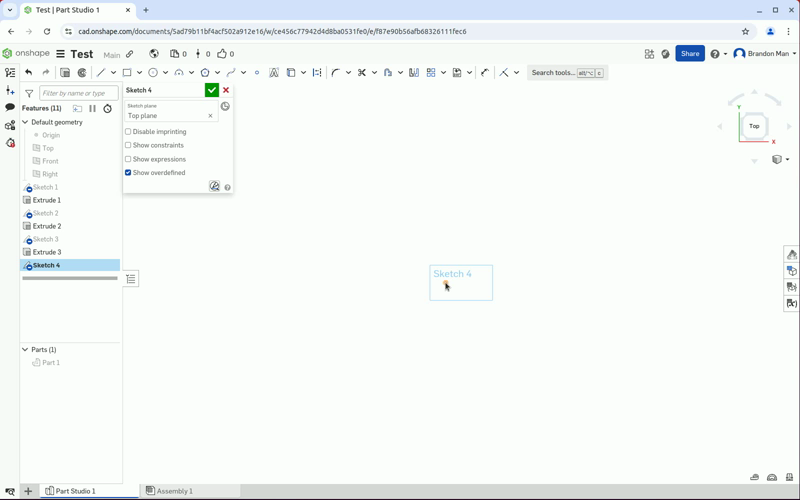
scroll(6)
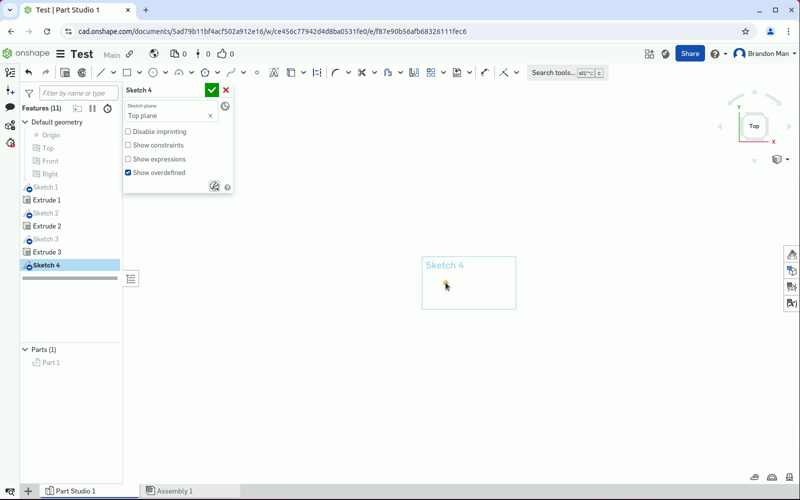
scroll(6)
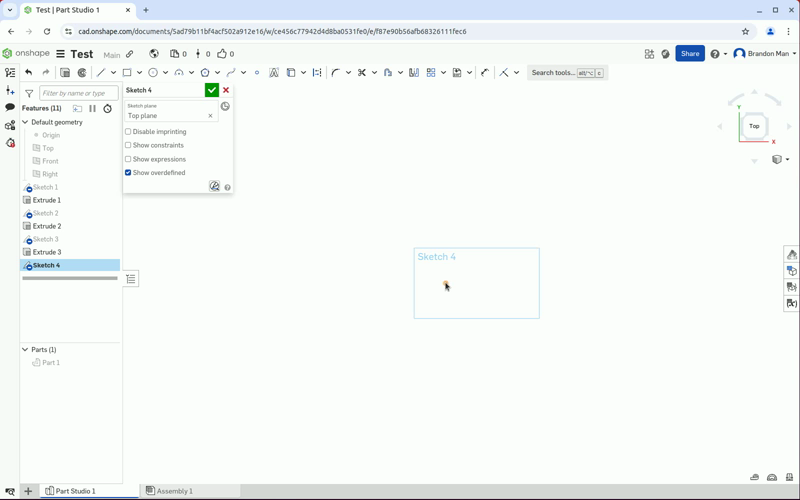
scroll(6)
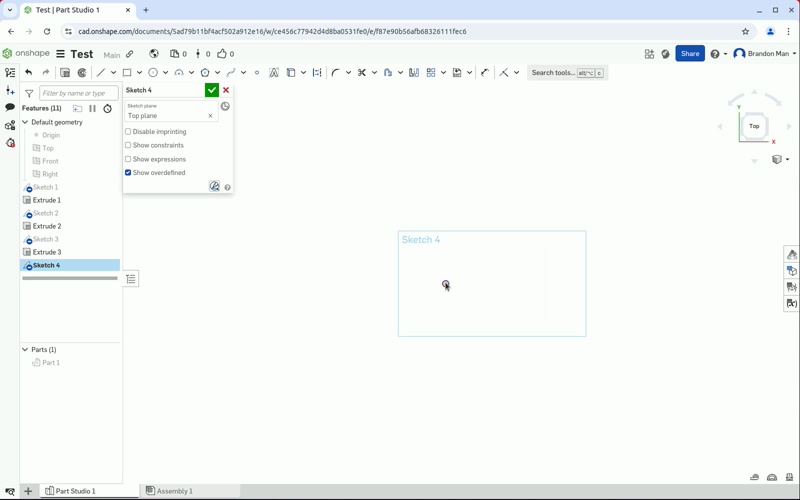
scroll(6)
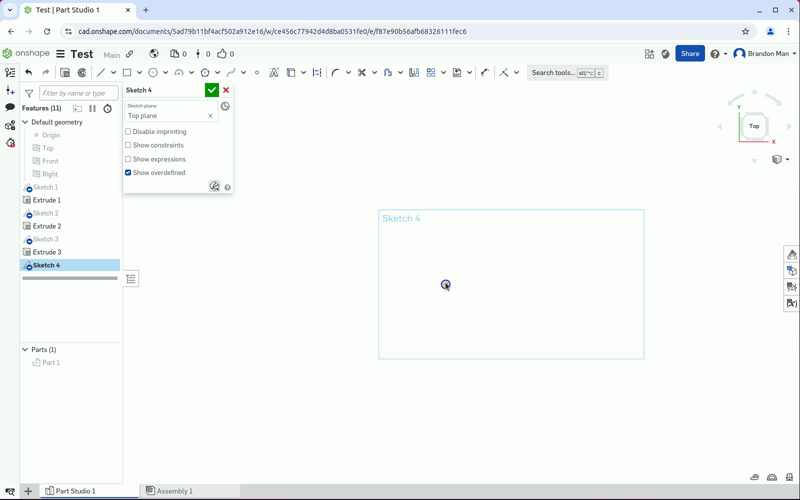
scroll(6)
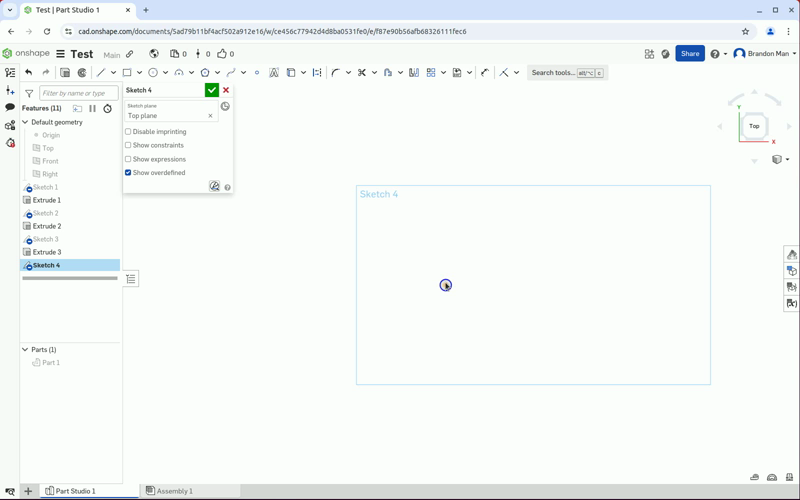
scroll(6)
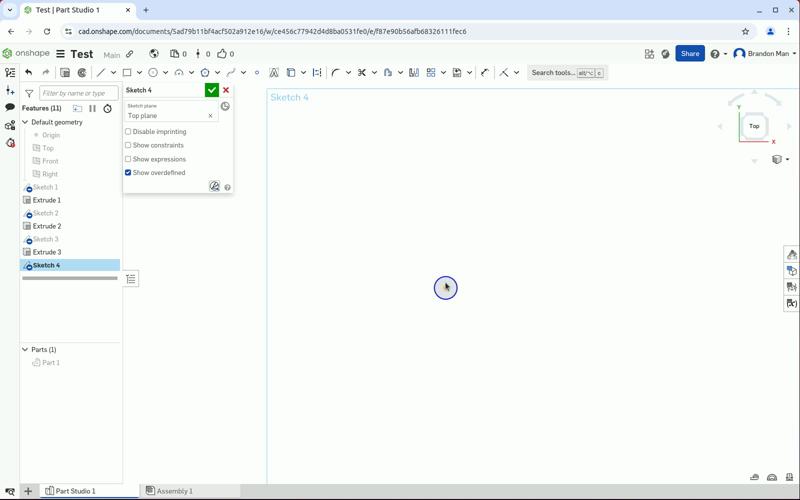
click(445, 282)
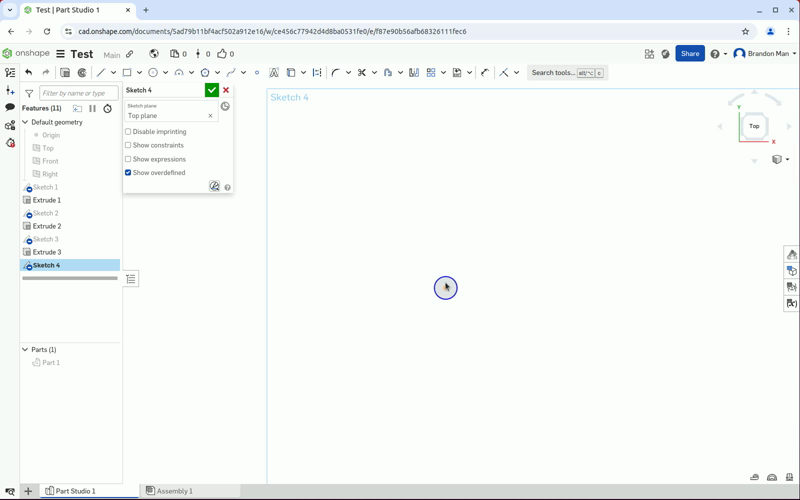
scroll(-6)
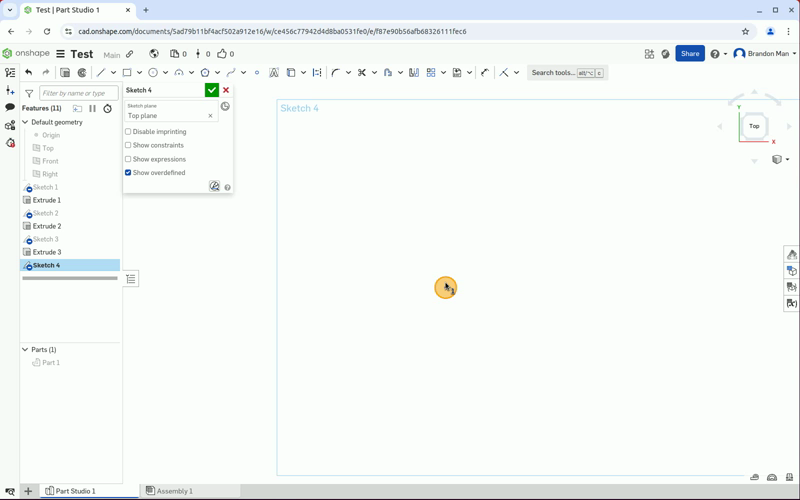
scroll(-6)
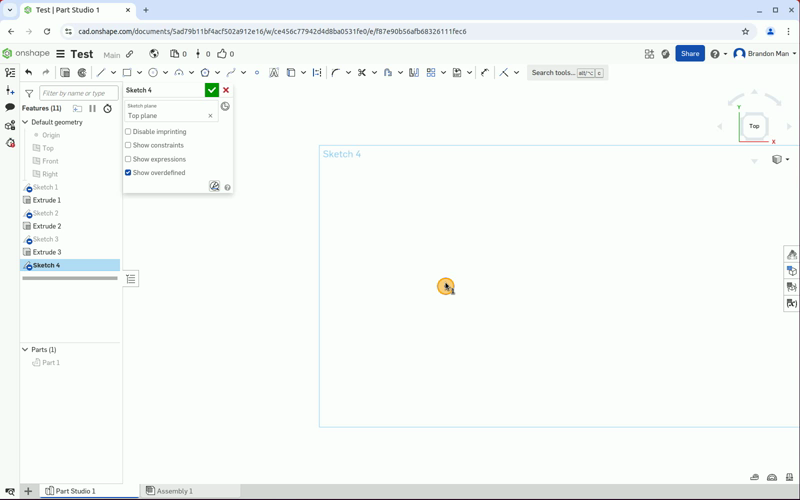
scroll(-6)
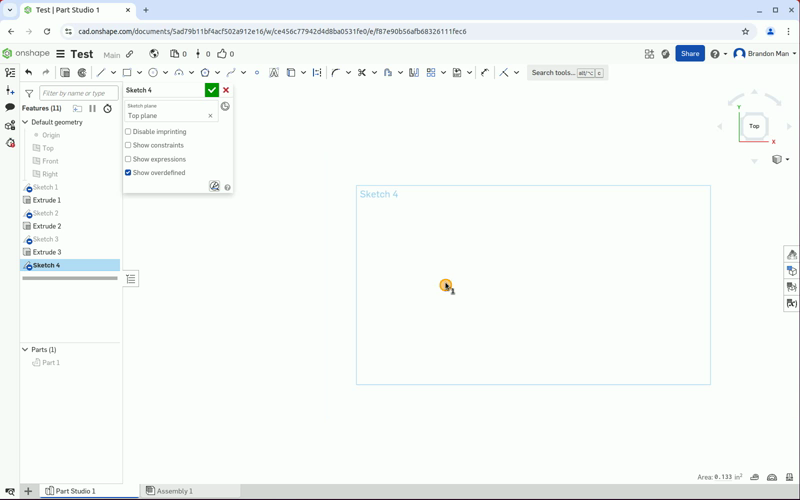
scroll(-6)
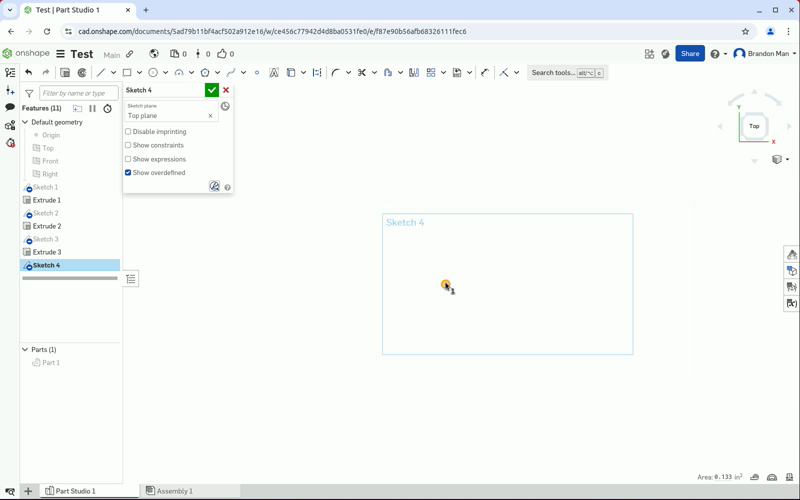
scroll(-6)
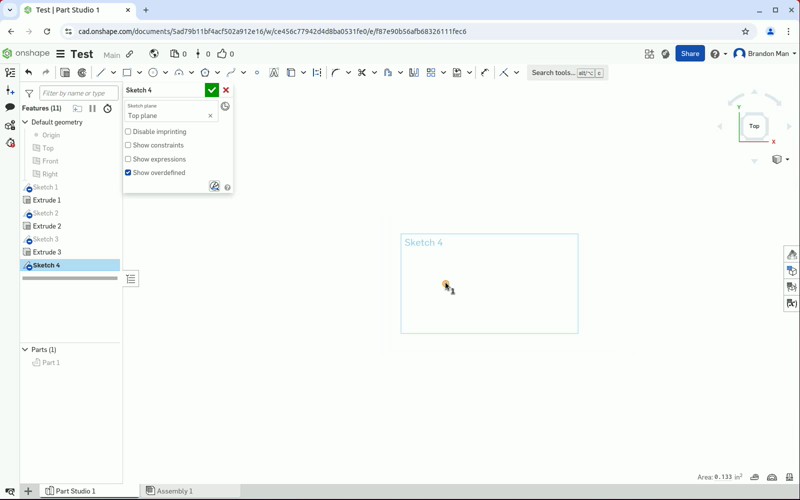
scroll(-6)
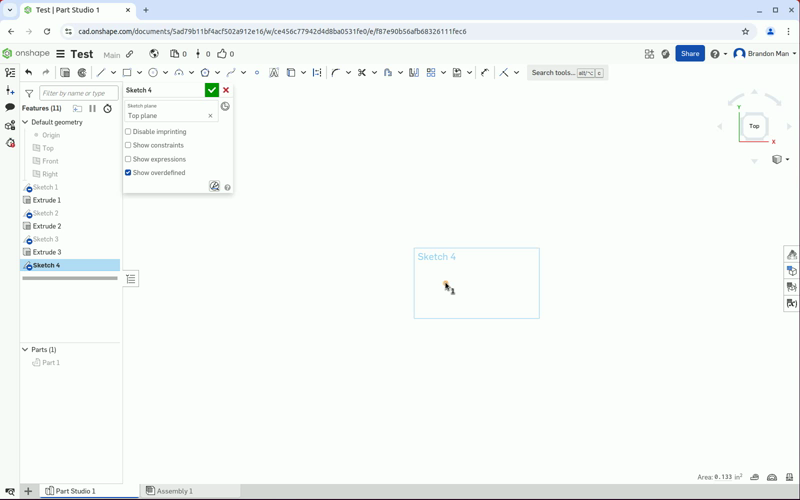
scroll(-6)
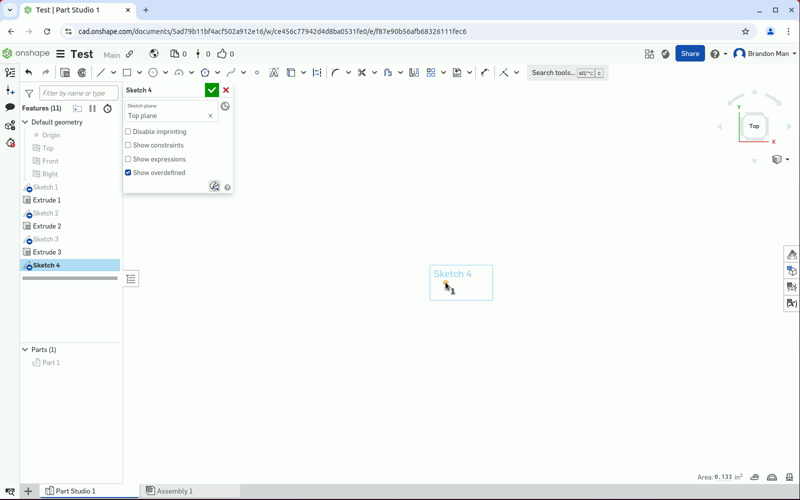
mouse_move(73, 352)
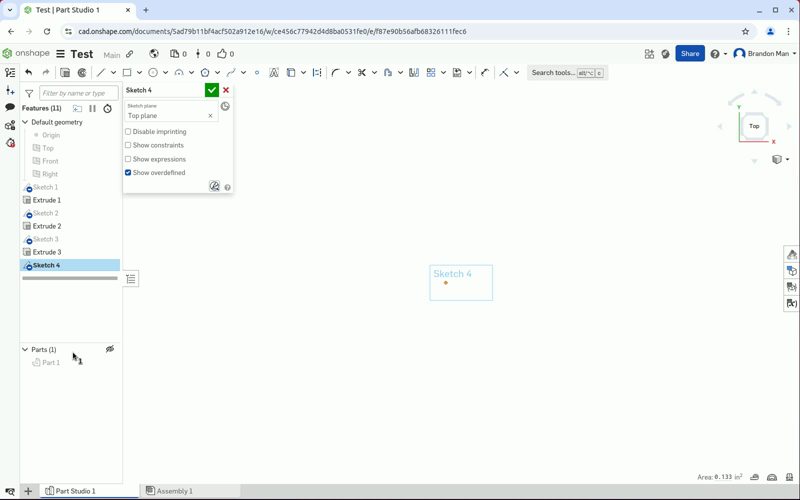
key(shift+y)
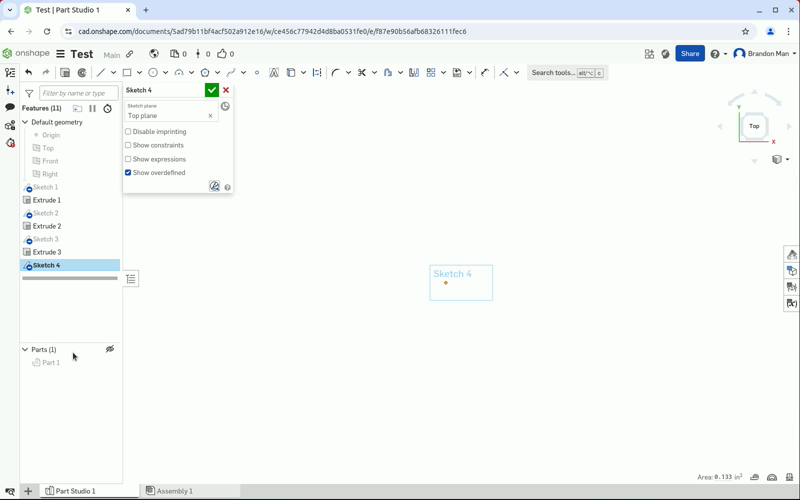
key(shift+e)
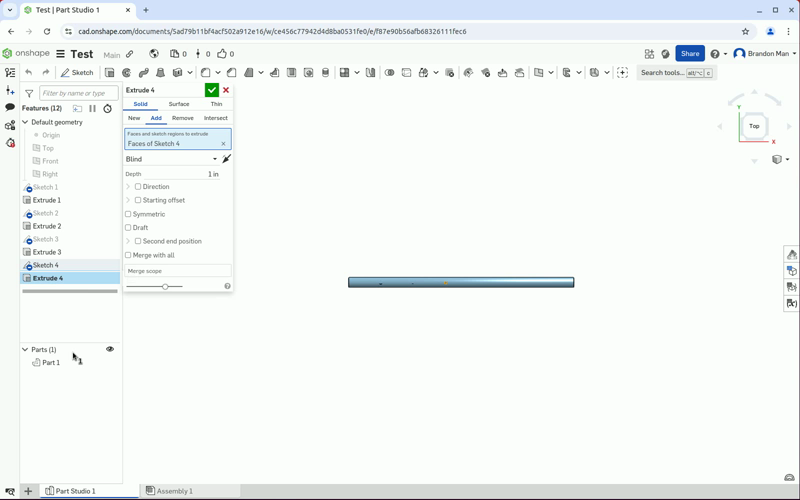
mouse_move(143, 106)
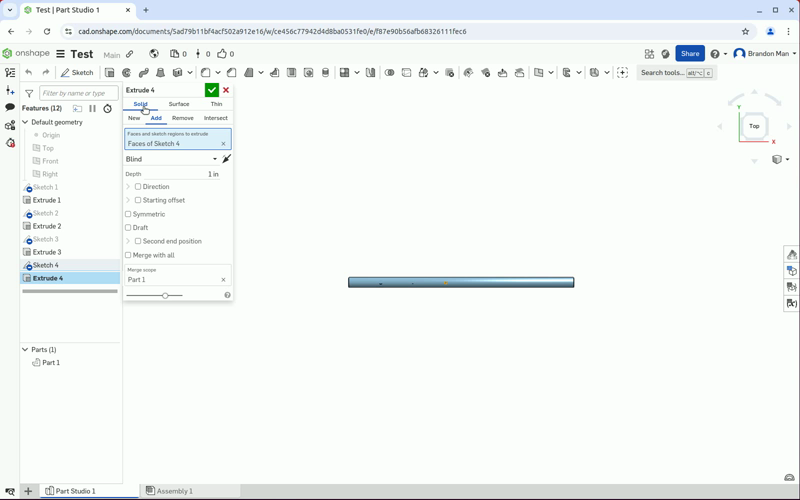
click(143, 106)
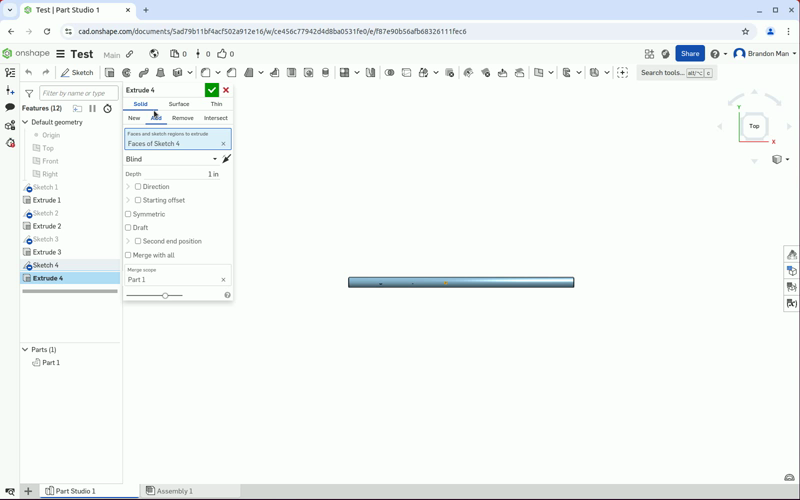
mouse_move(186, 120)
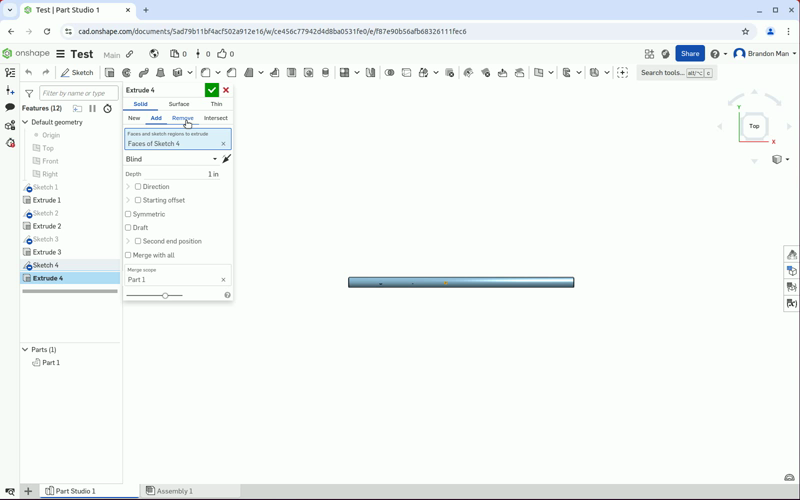
click(186, 120)
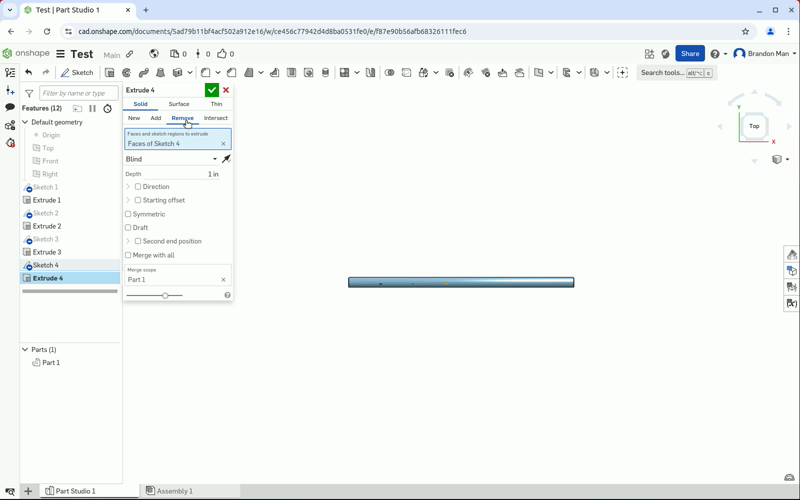
key(tab, 4)
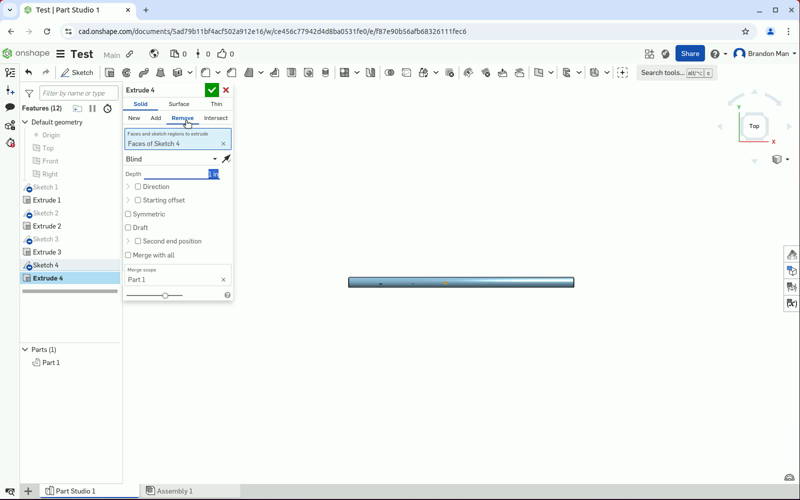
text(1.926)
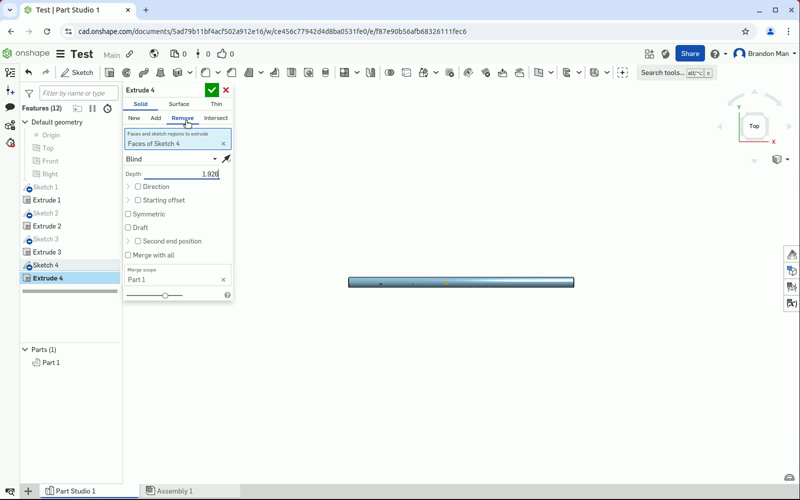
key(tab, 3)
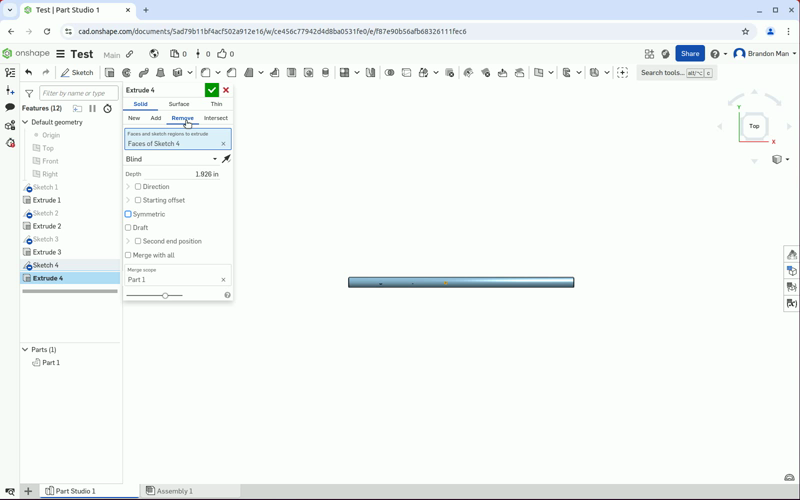
key(space)
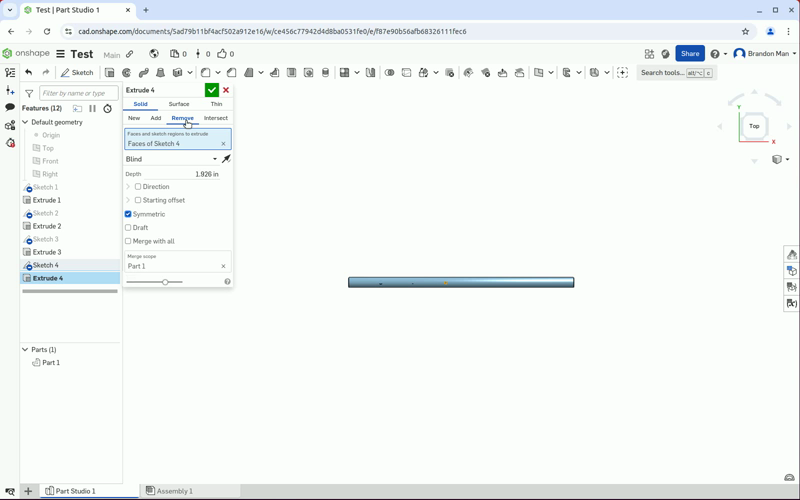
key(tab, 2)
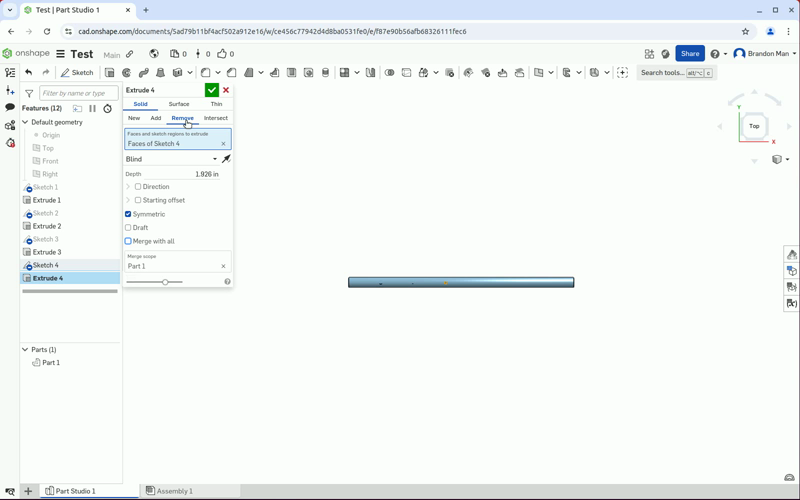
key(space)
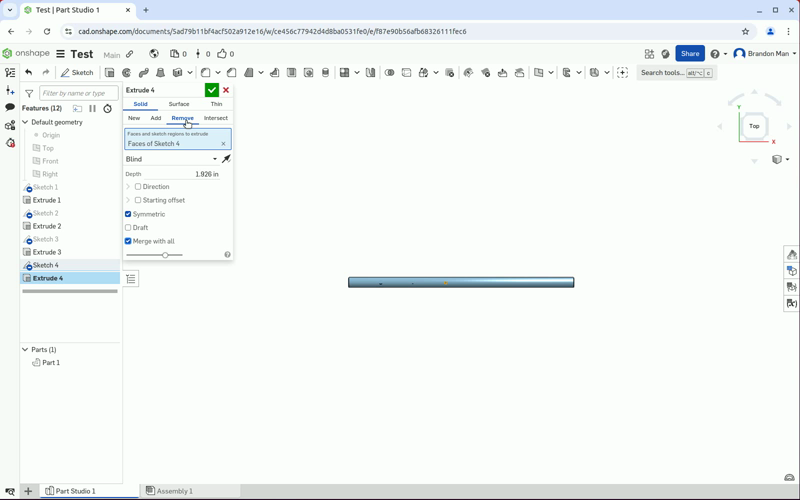
key(enter)
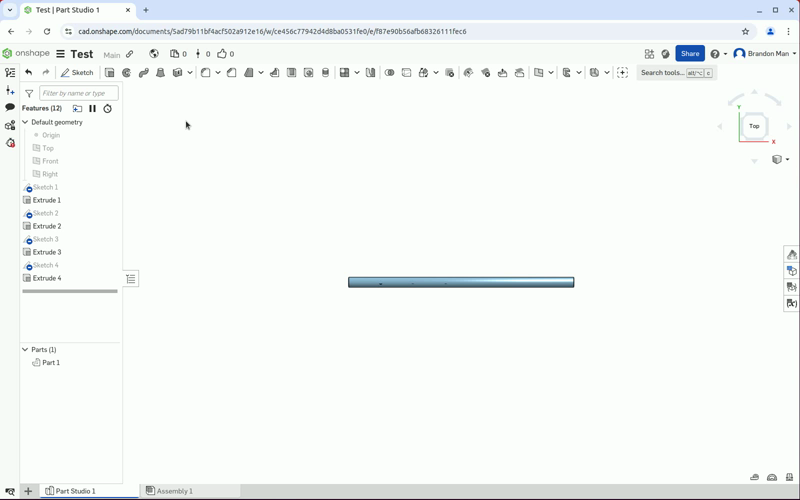
key(shift+h)
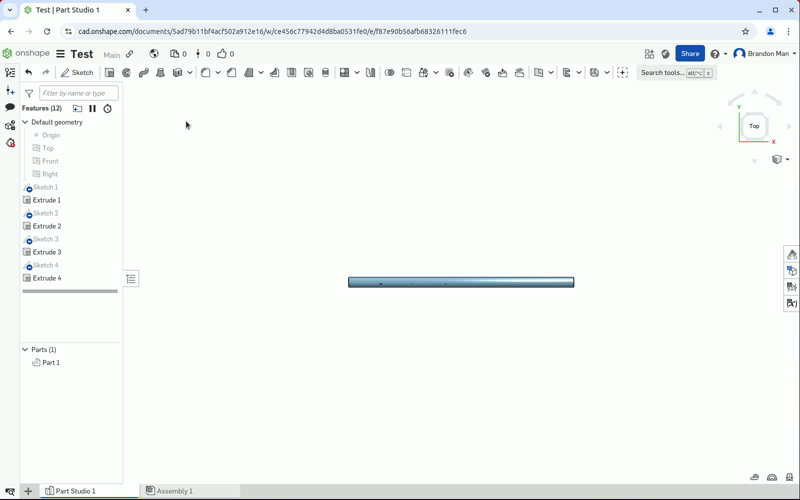
key(shift+h)
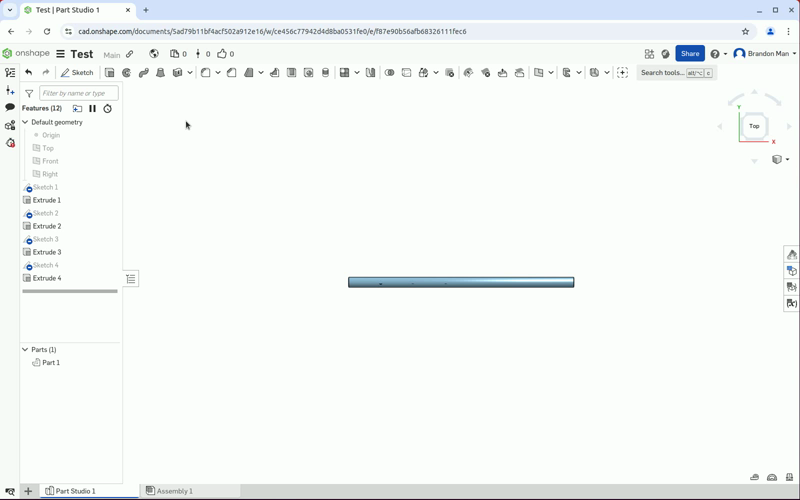
mouse_move(73, 189)
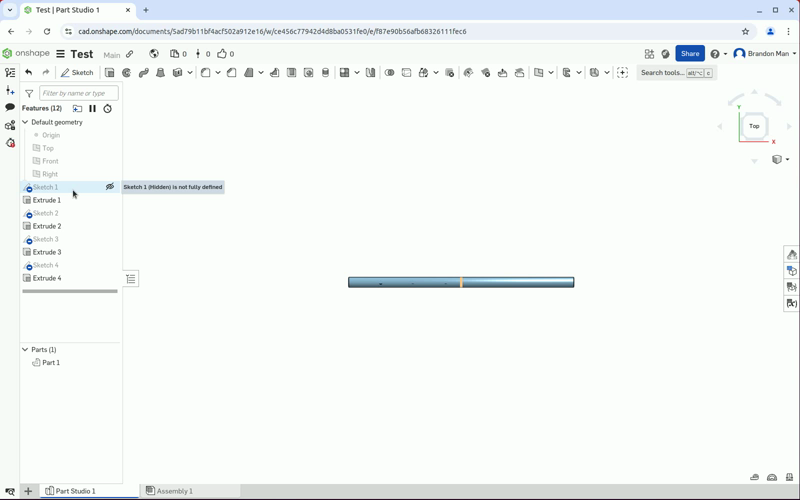
click(73, 189)
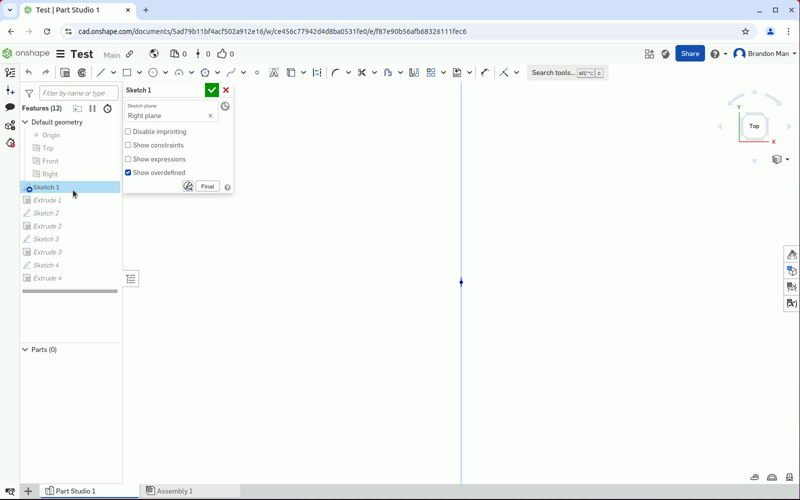
mouse_move(229, 92)
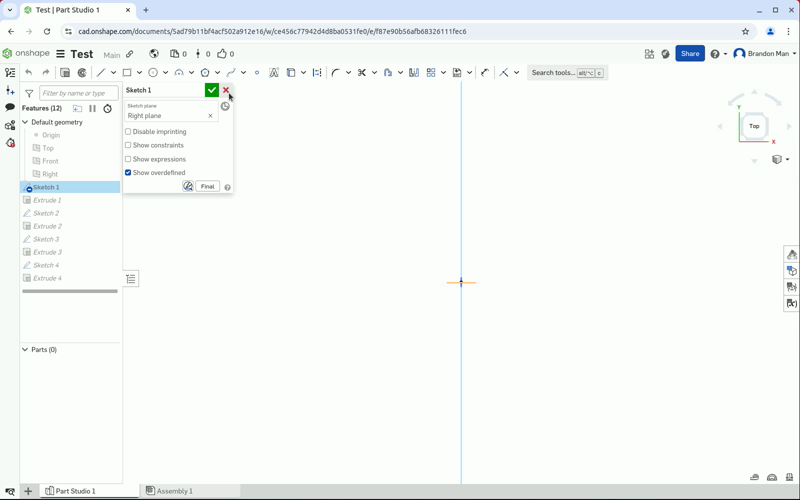
click(229, 92)
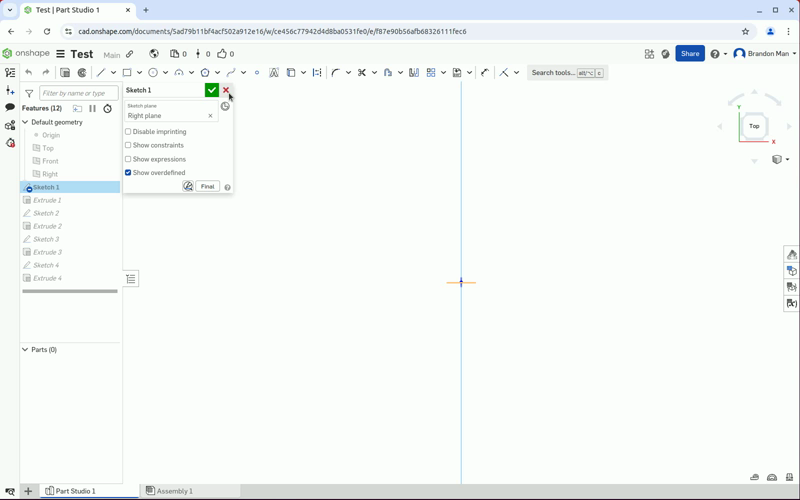
key(shift+s)
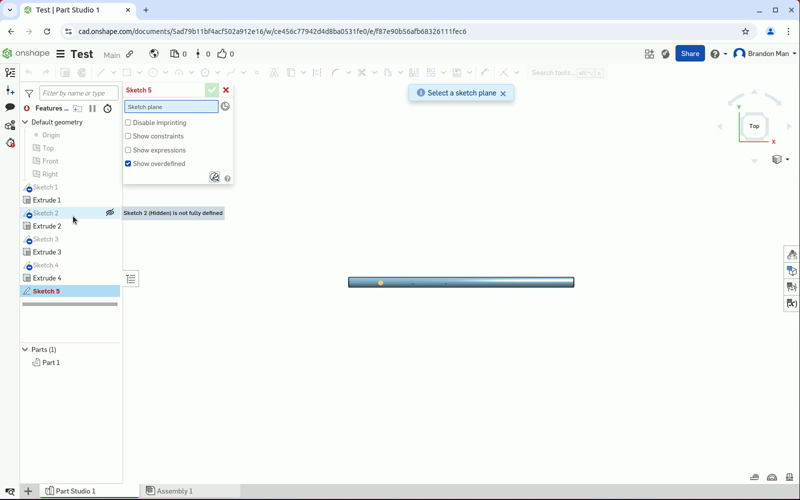
scroll(3)
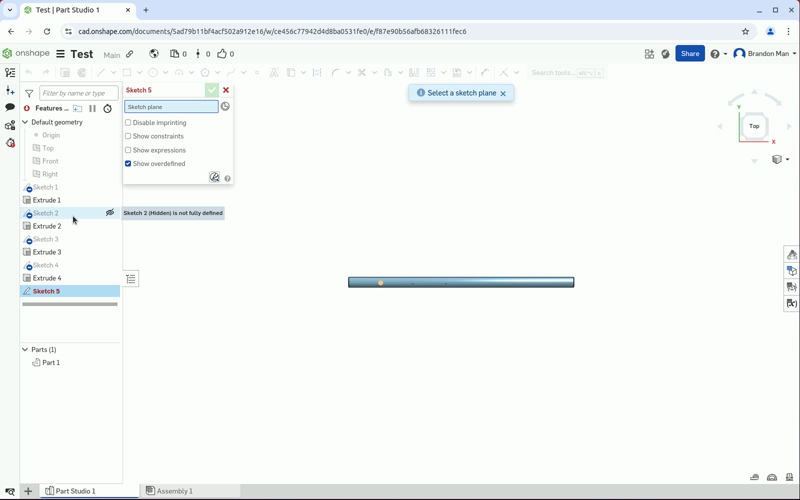
mouse_move(73, 150)
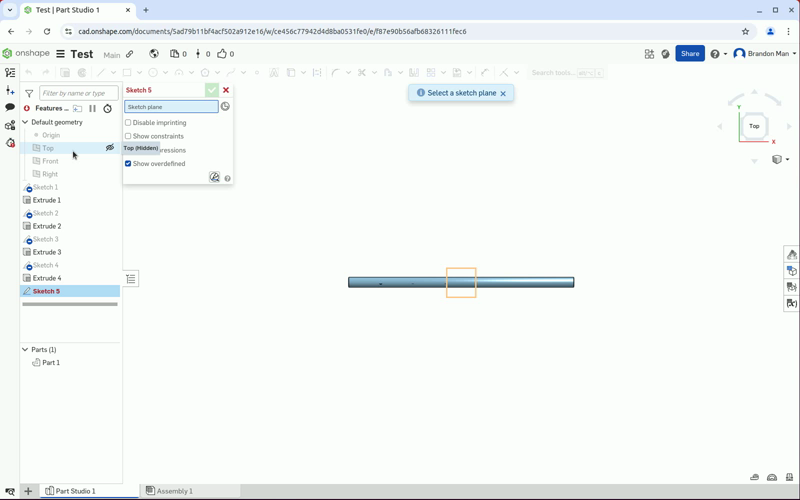
click(73, 150)
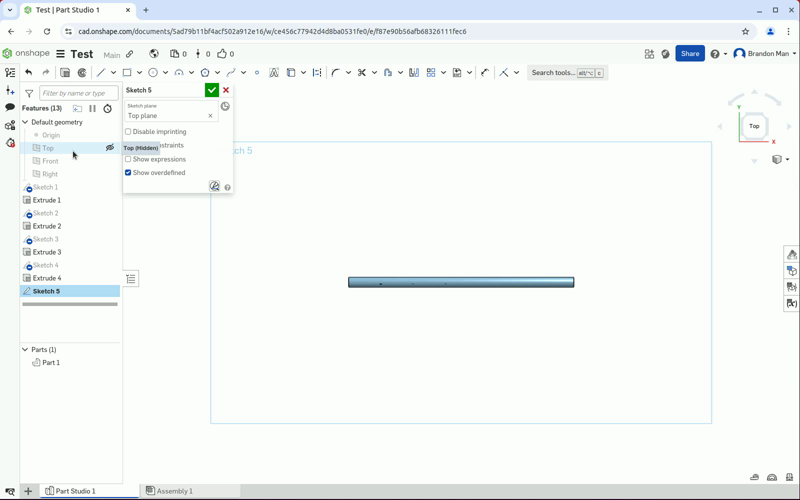
mouse_move(73, 352)
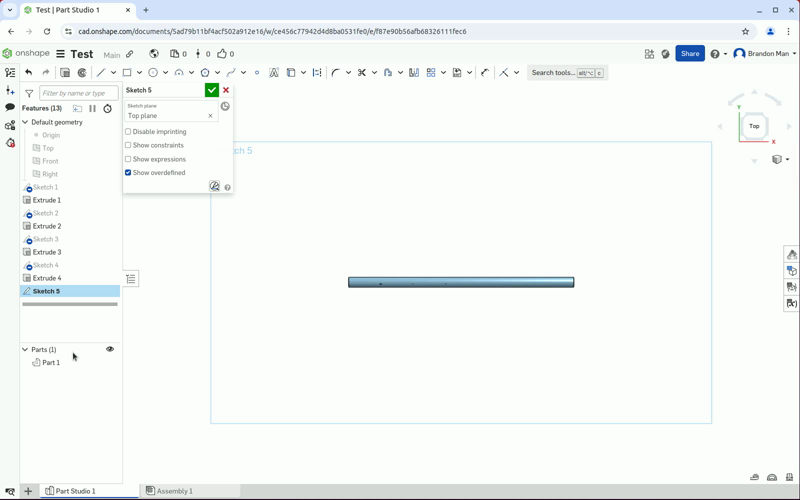
key(y)
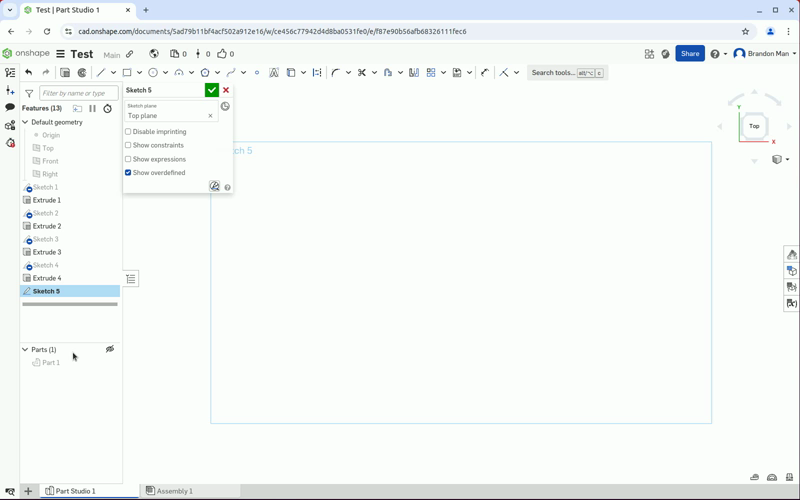
key(c)
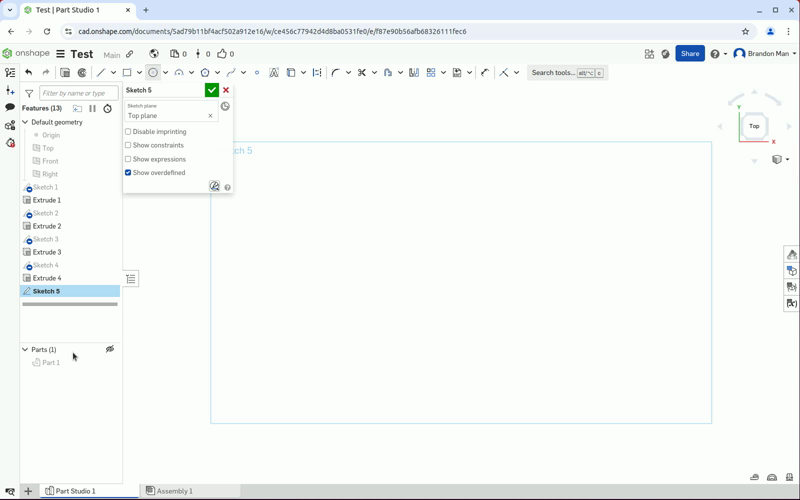
key_down(shift)
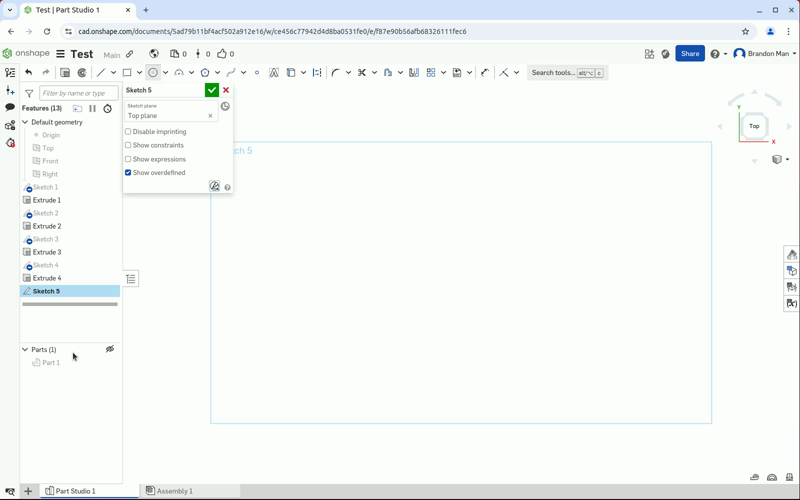
mouse_move(477, 282)
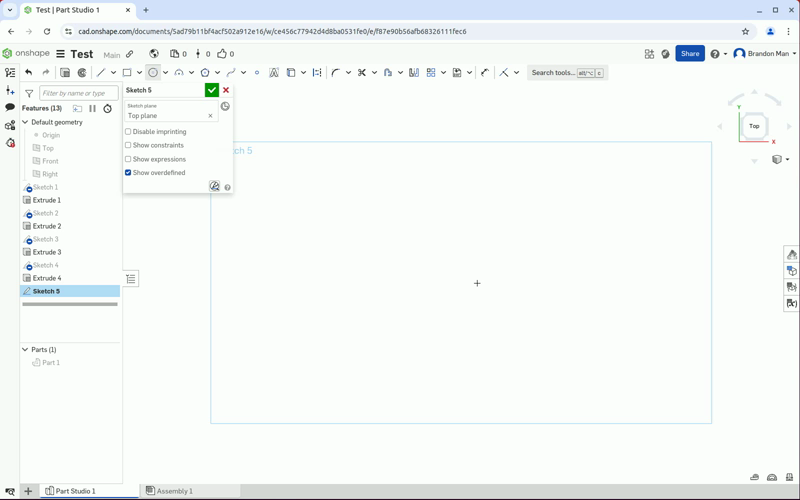
click(477, 282)
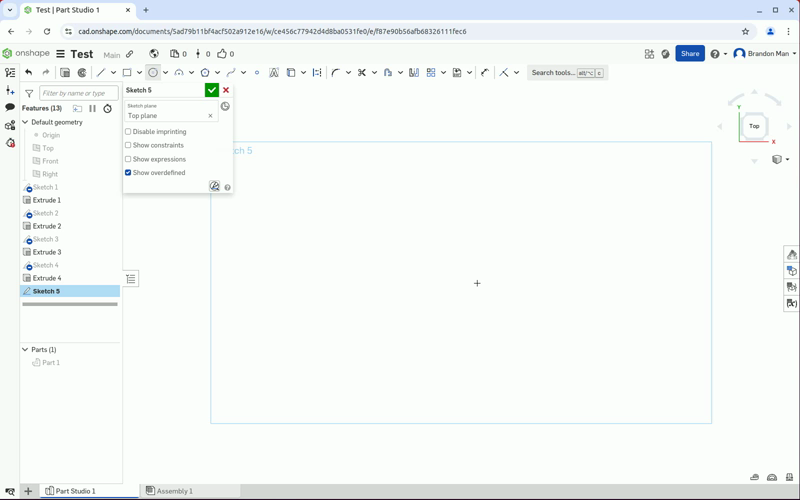
key_up(shift)
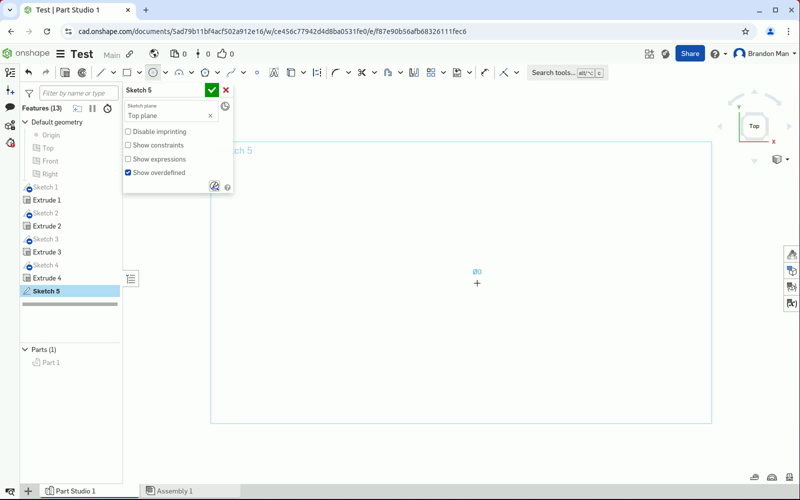
mouse_move(478, 282)
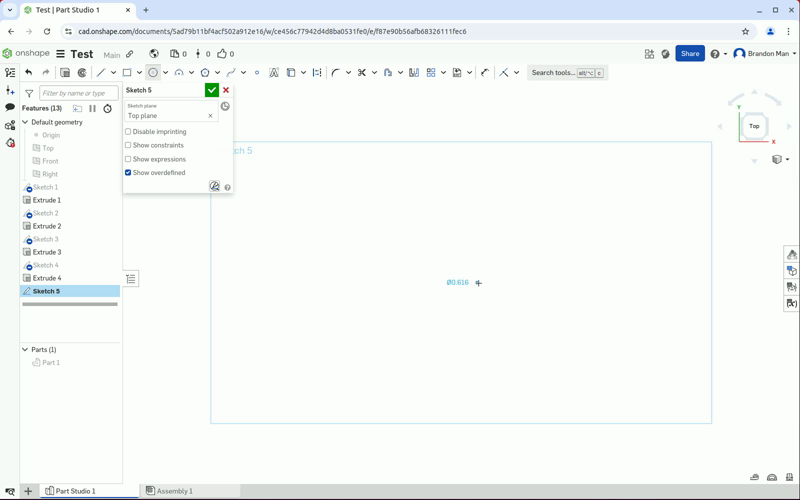
scroll(6)
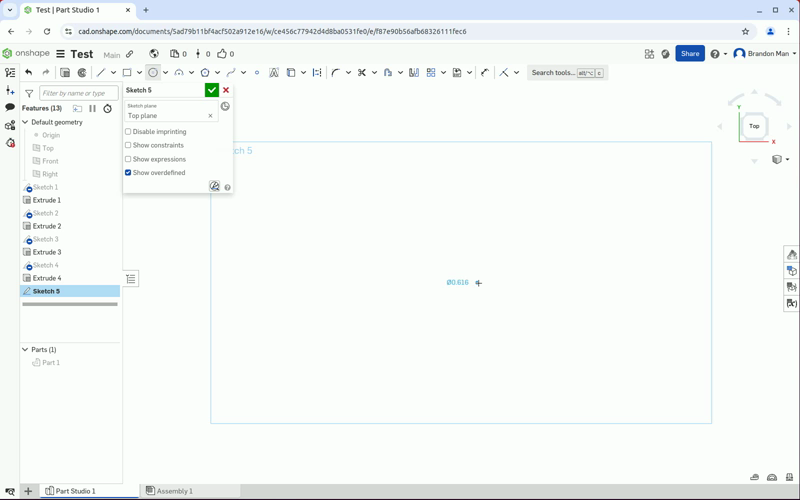
scroll(6)
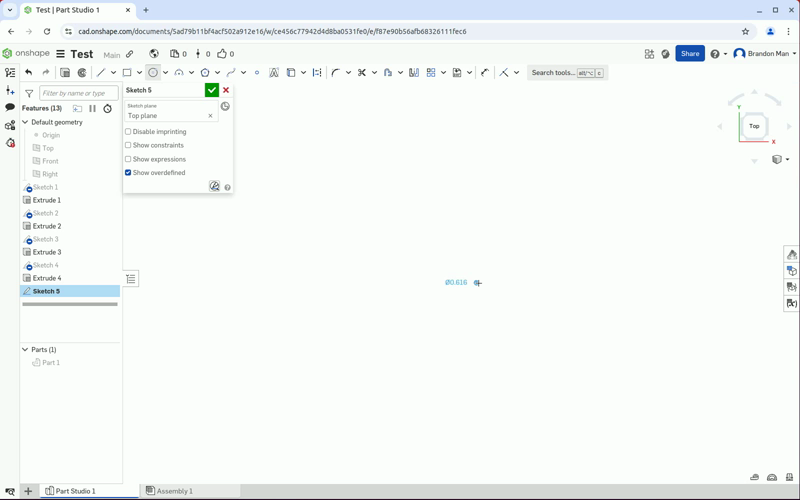
scroll(6)
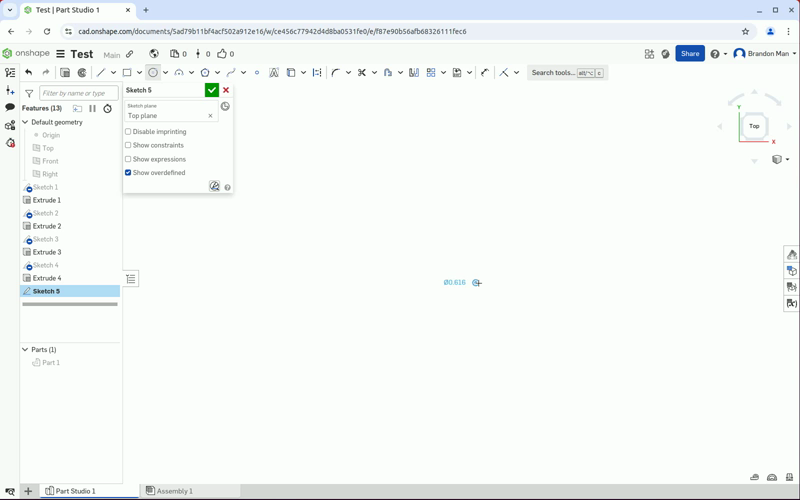
scroll(6)
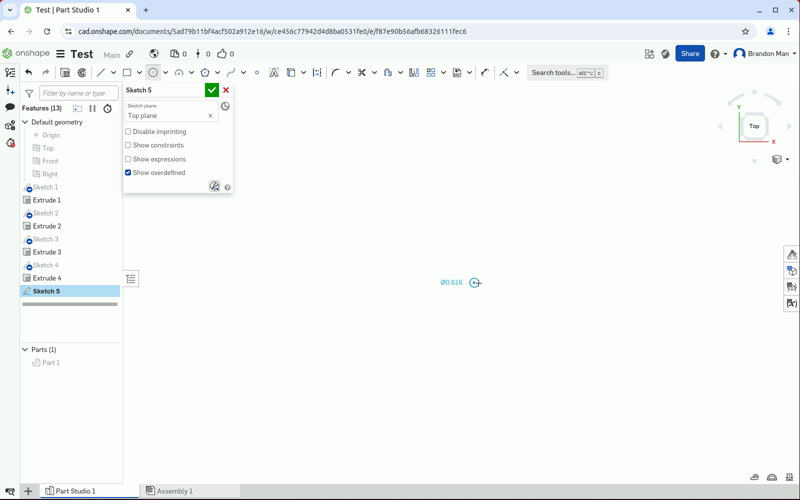
scroll(6)
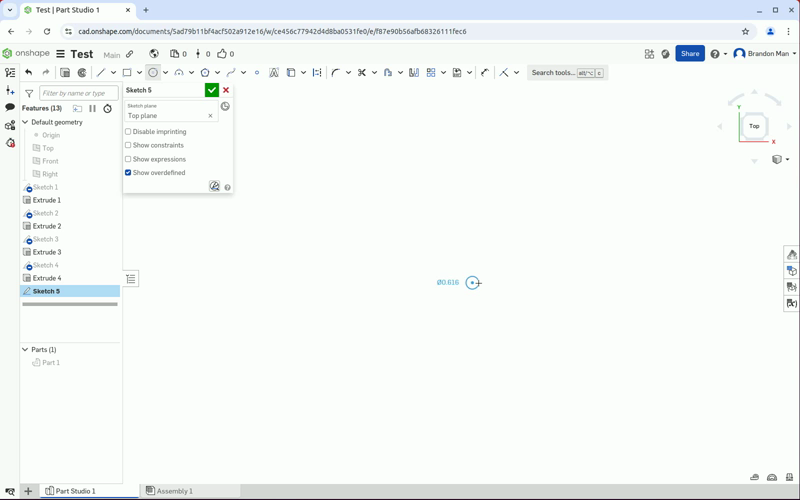
scroll(6)
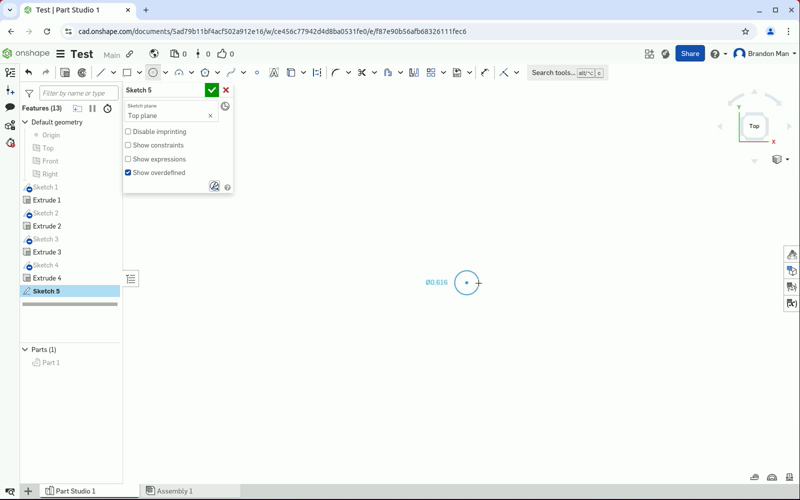
scroll(6)
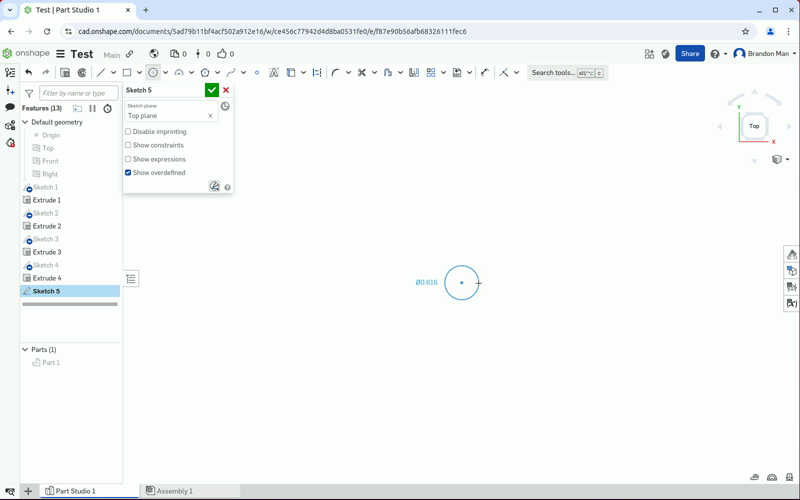
click(478, 282)
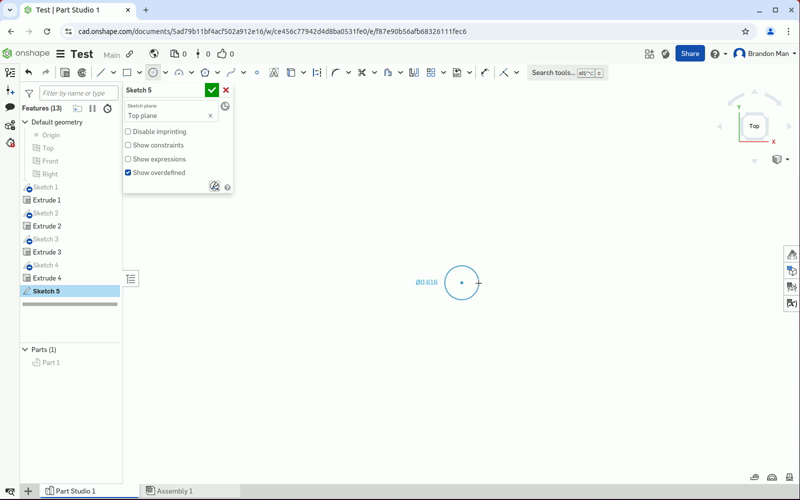
scroll(-6)
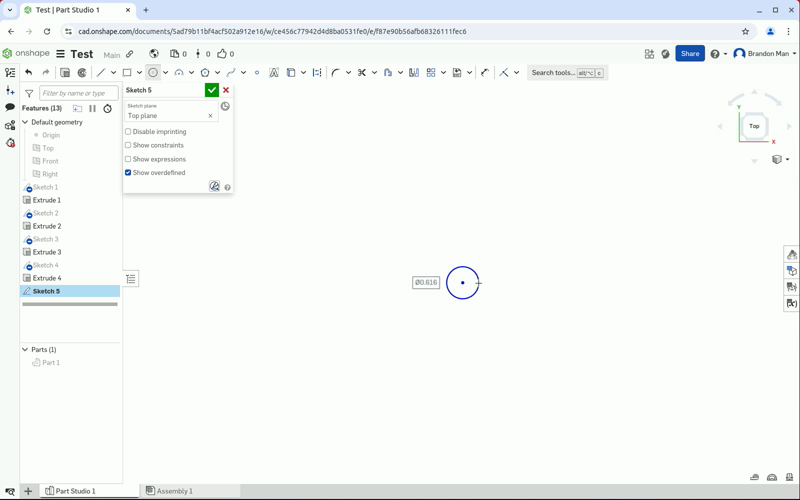
scroll(-6)
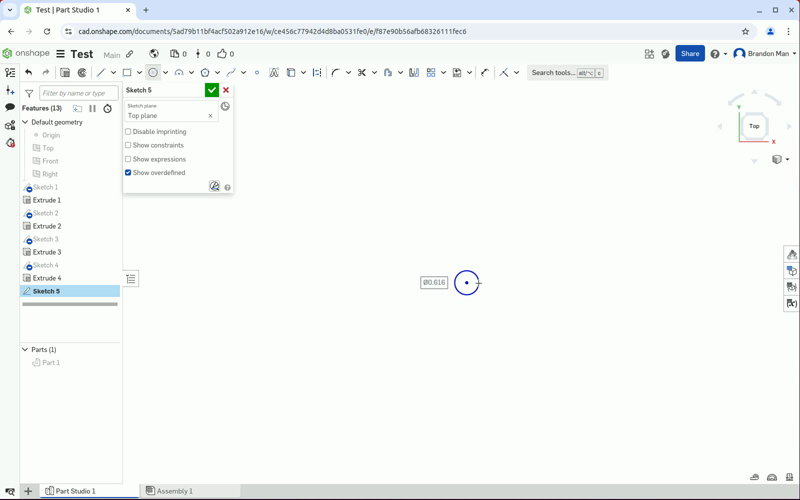
scroll(-6)
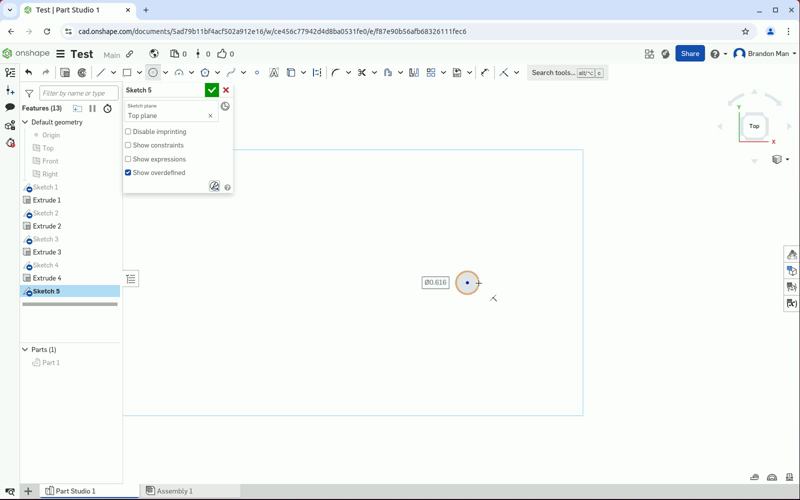
scroll(-6)
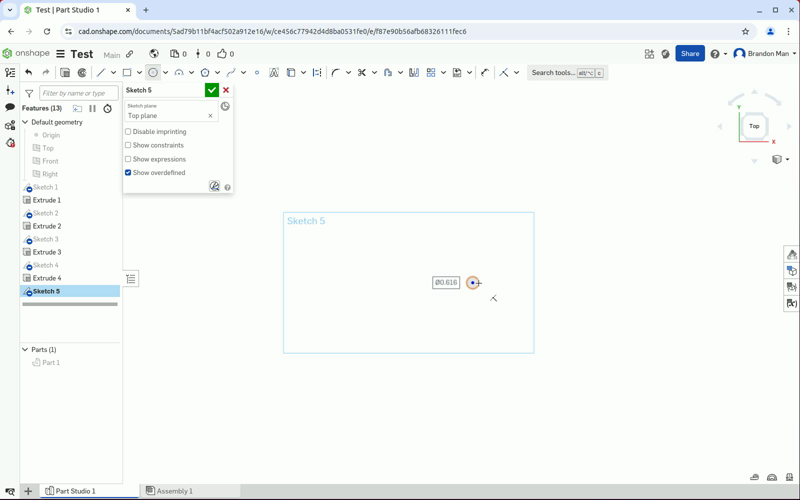
scroll(-6)
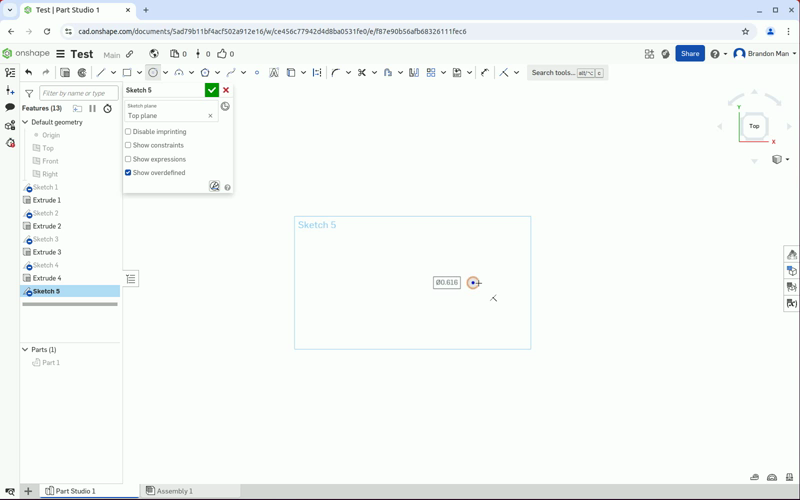
scroll(-6)
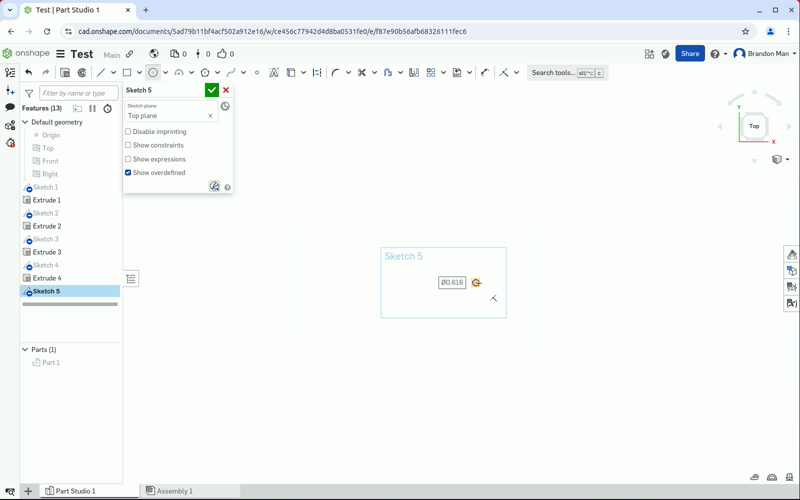
scroll(-6)
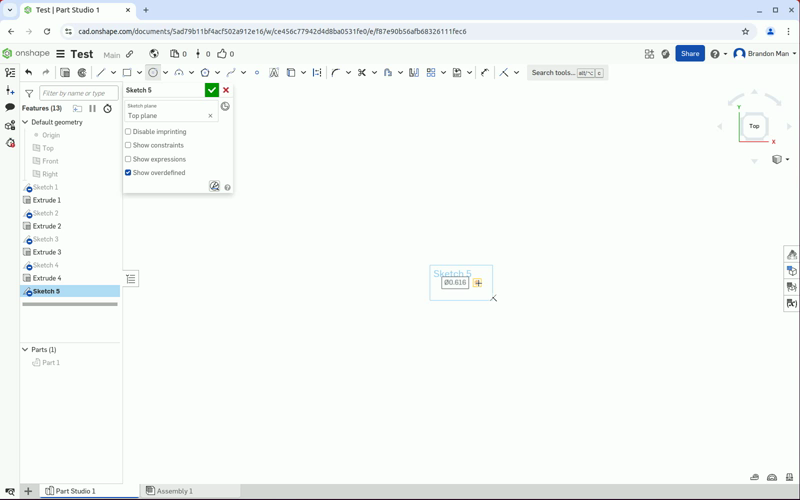
key(esc)
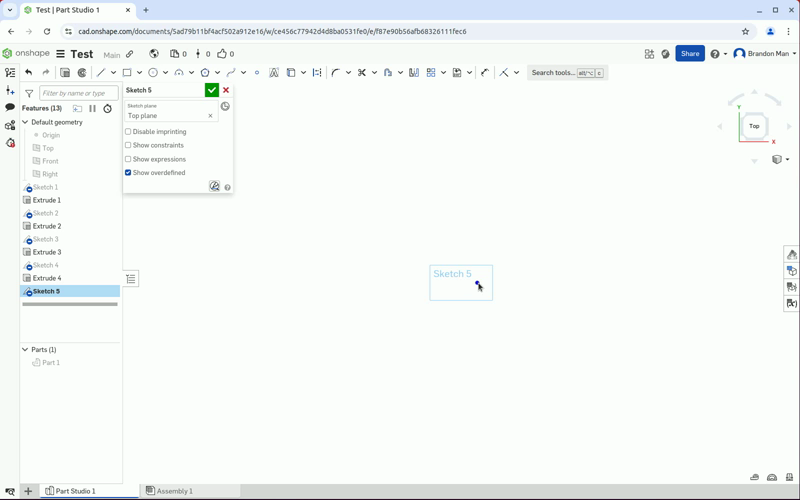
mouse_move(477, 282)
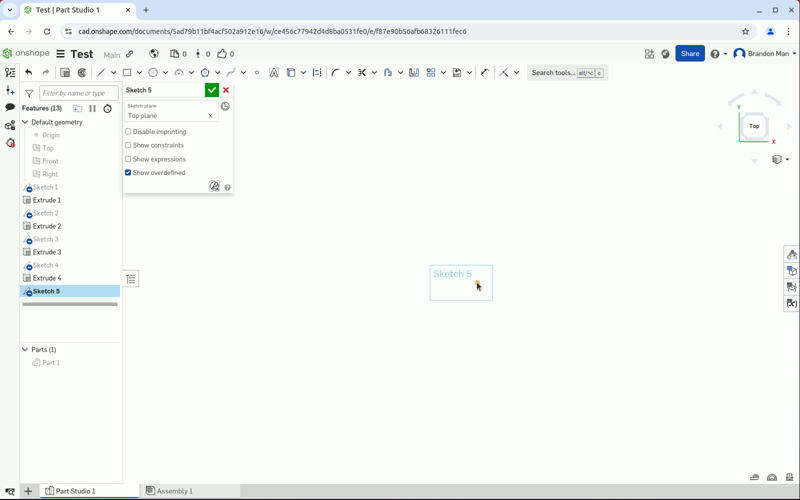
scroll(6)
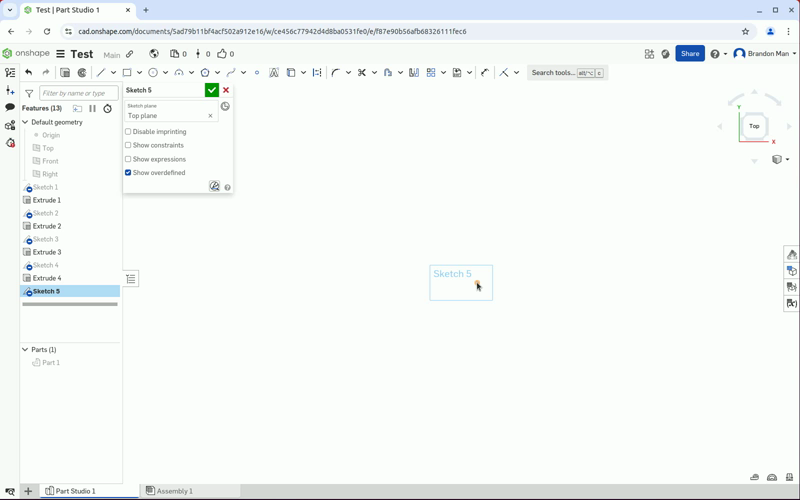
scroll(6)
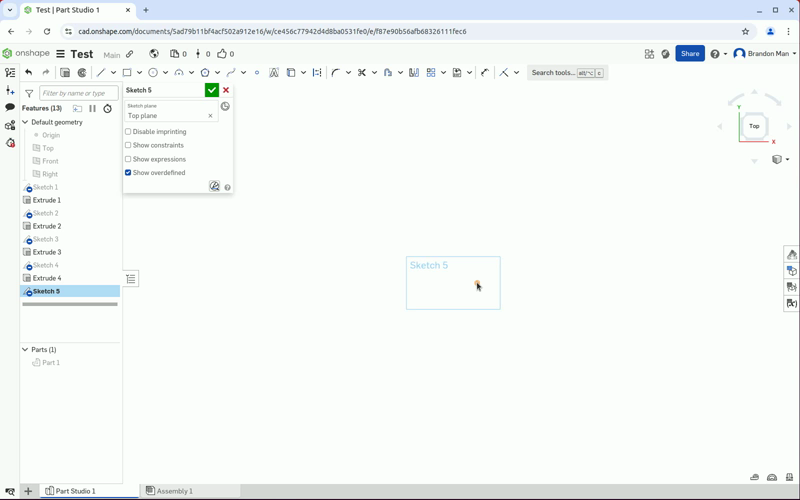
scroll(6)
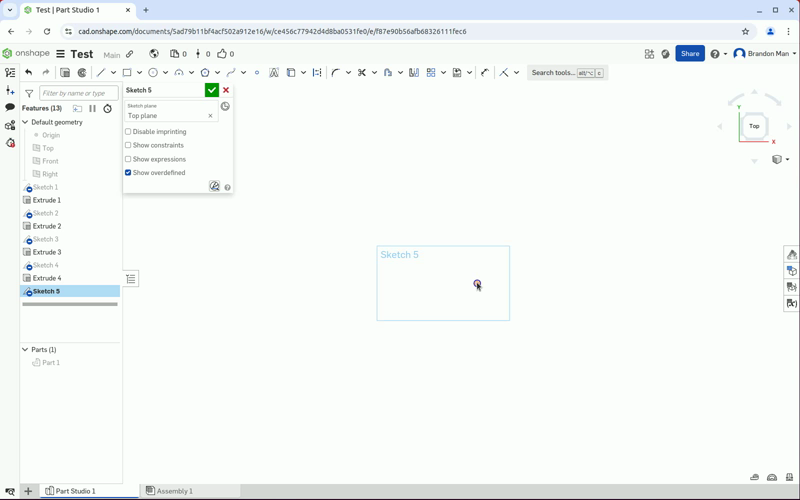
scroll(6)
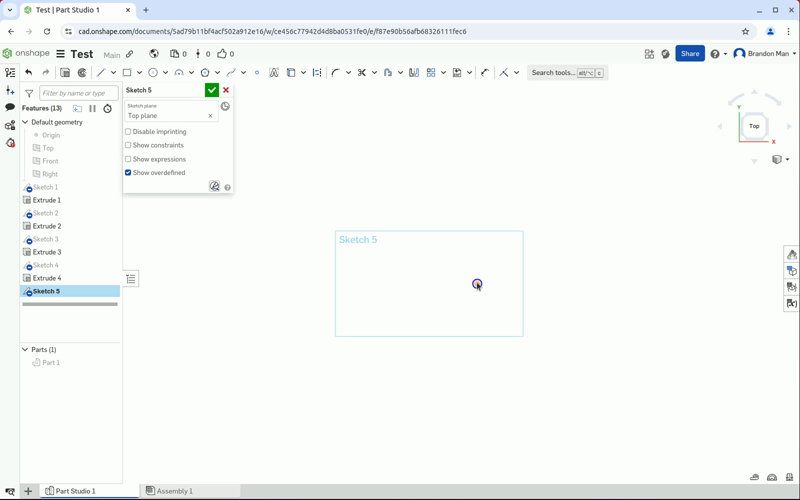
scroll(6)
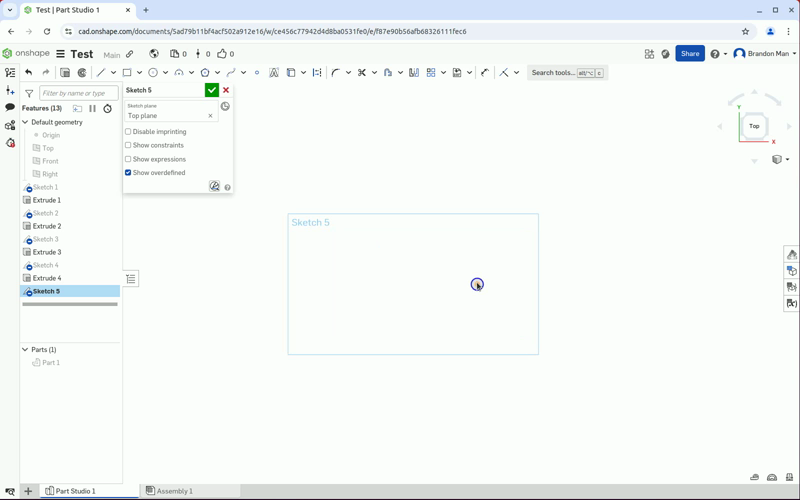
scroll(6)
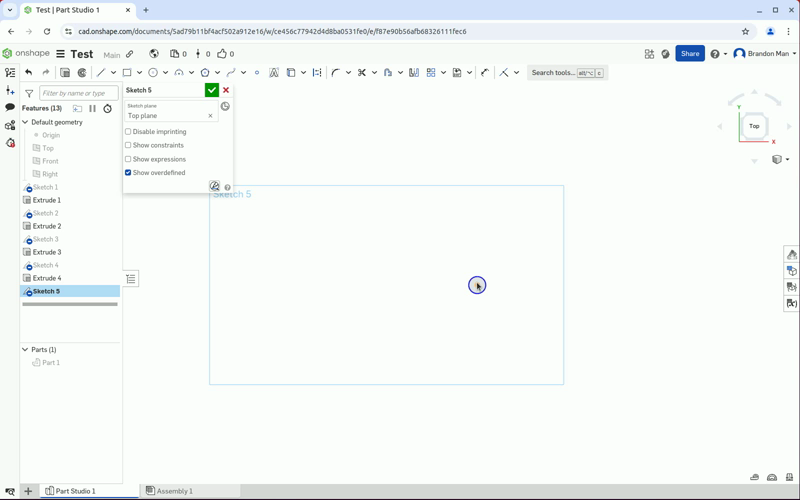
scroll(6)
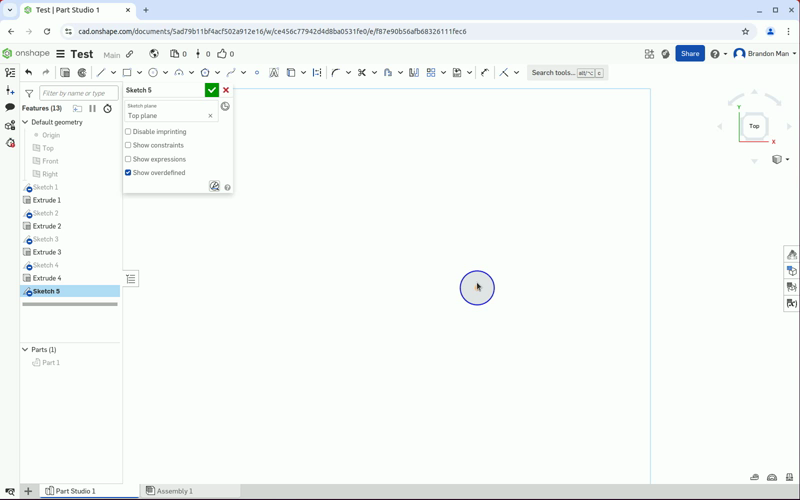
click(477, 282)
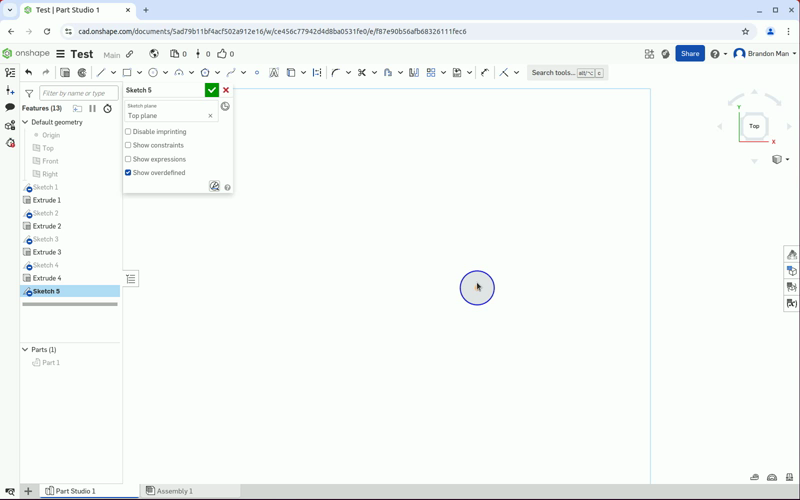
scroll(-6)
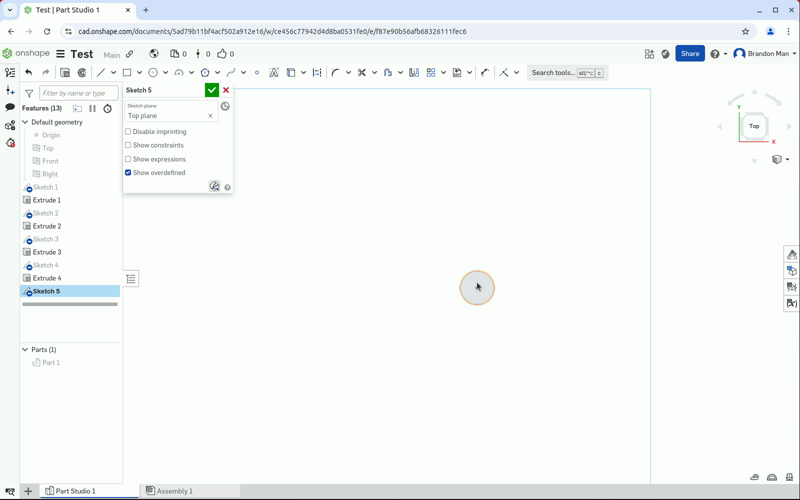
scroll(-6)
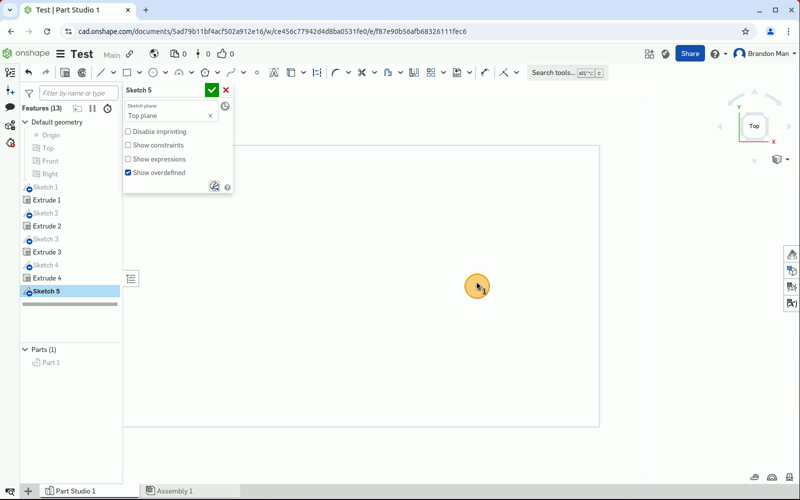
scroll(-6)
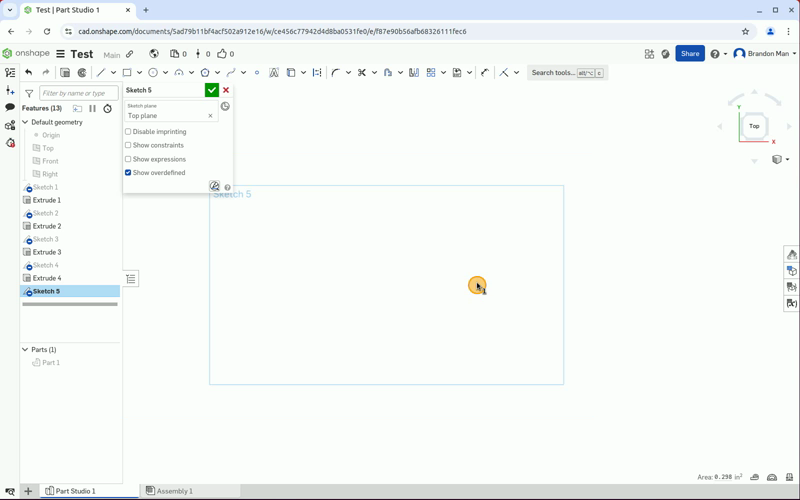
scroll(-6)
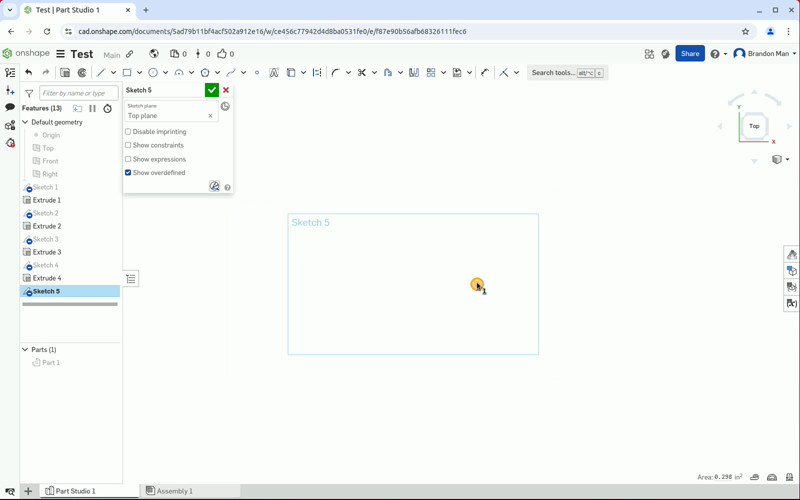
scroll(-6)
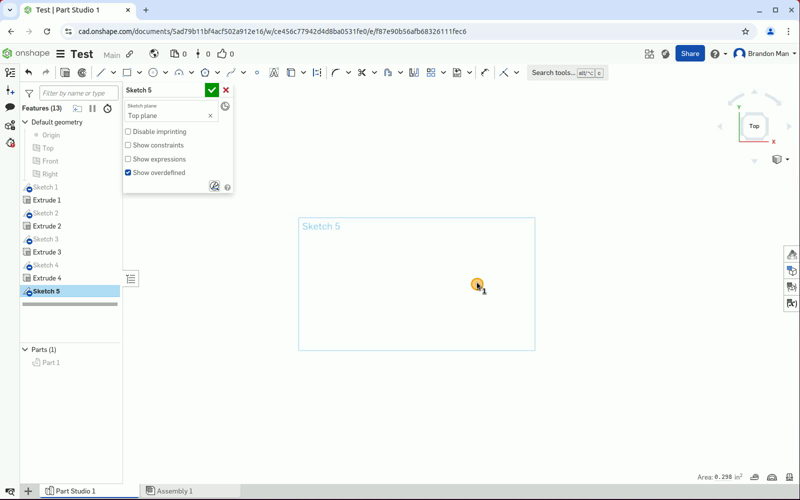
scroll(-6)
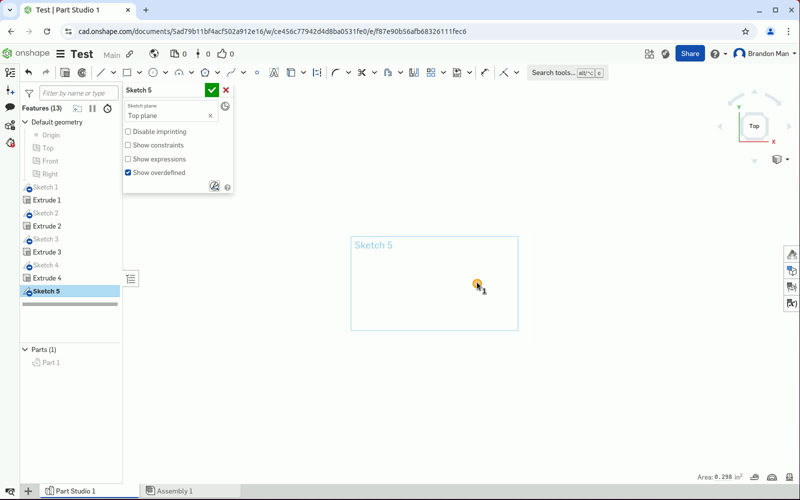
scroll(-6)
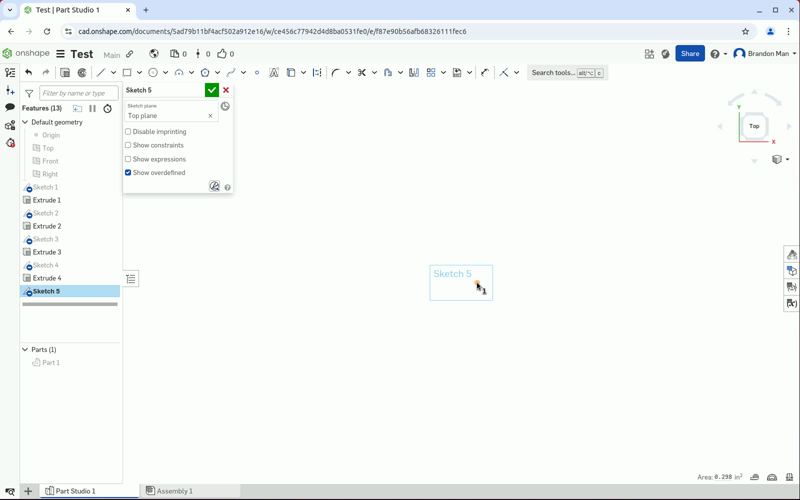
mouse_move(73, 352)
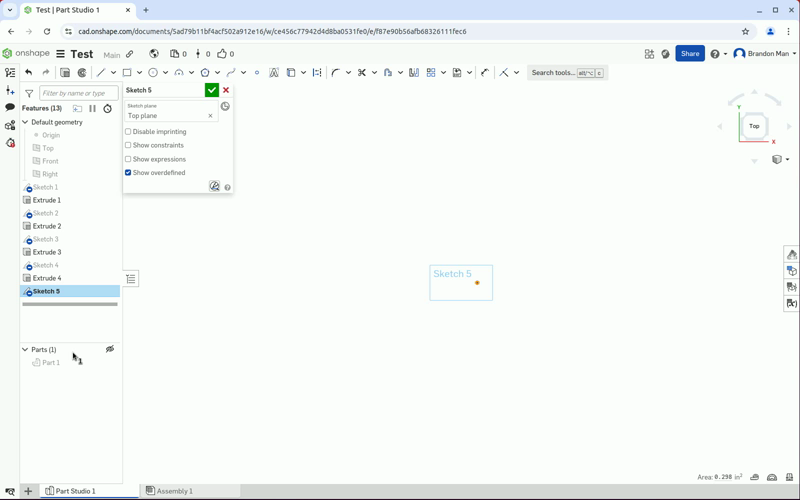
key(shift+y)
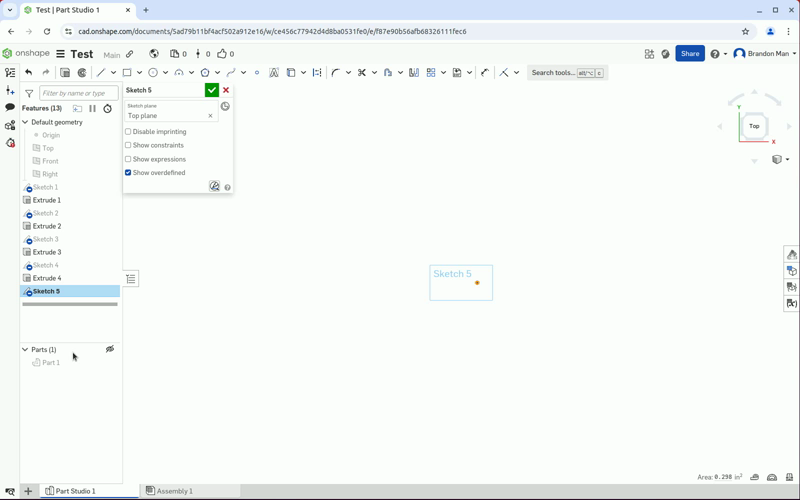
key(shift+e)
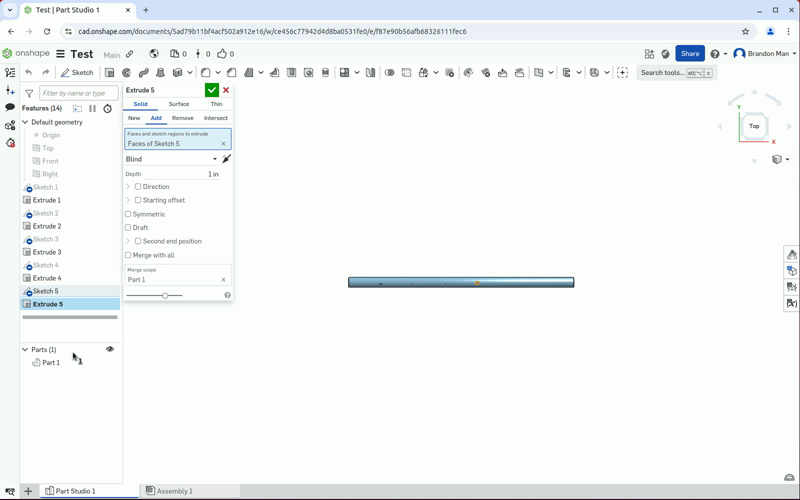
mouse_move(143, 106)
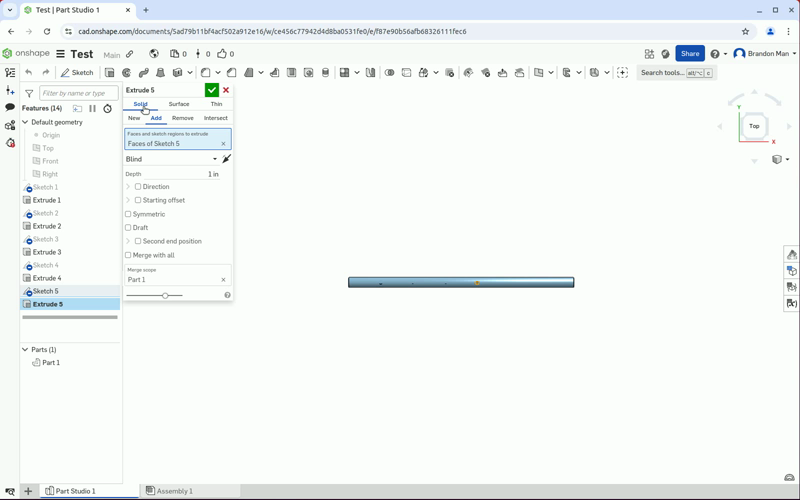
click(143, 106)
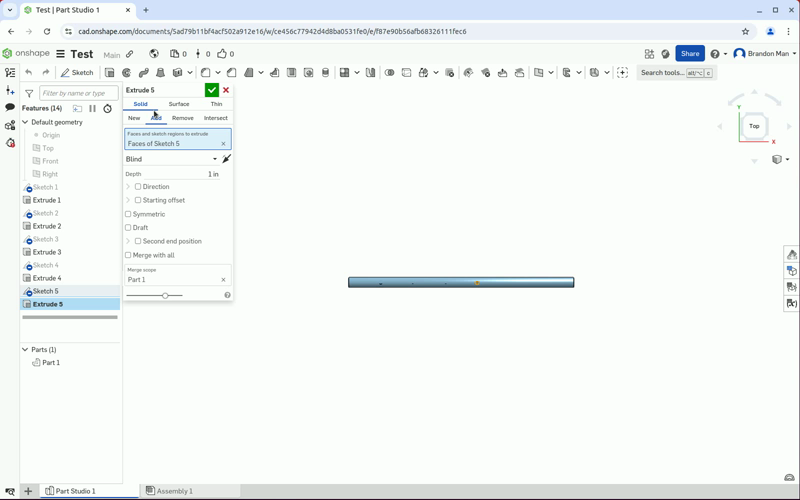
mouse_move(186, 120)
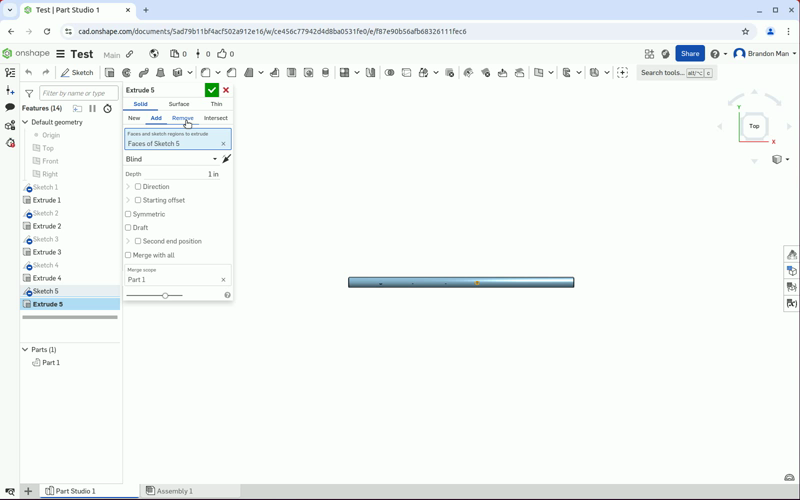
click(186, 120)
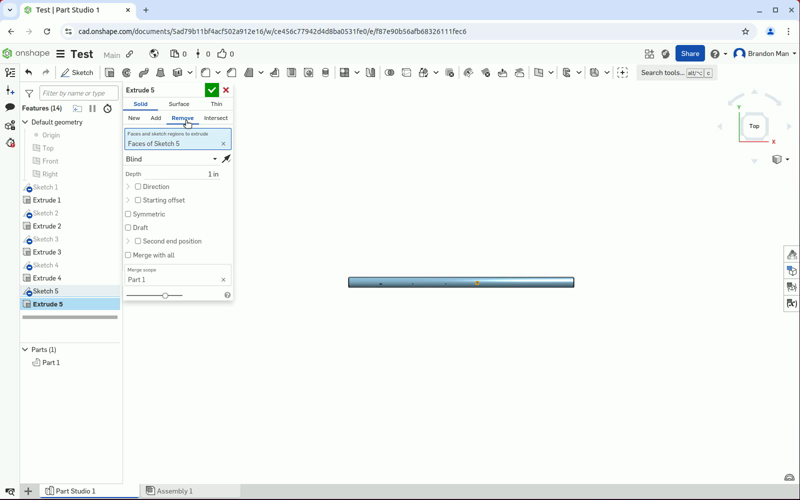
key(tab, 4)
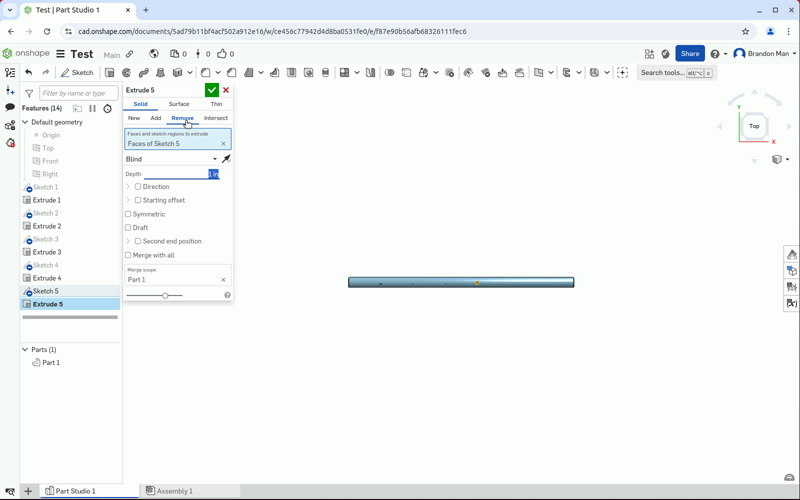
text(1.926)
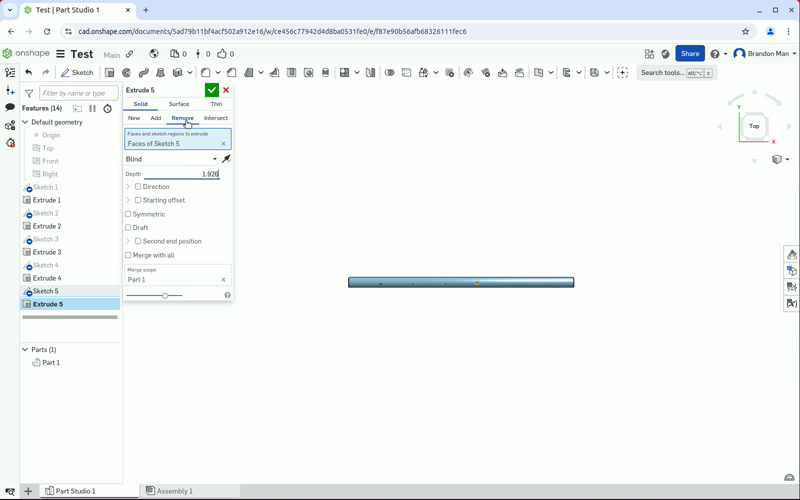
key(tab, 3)
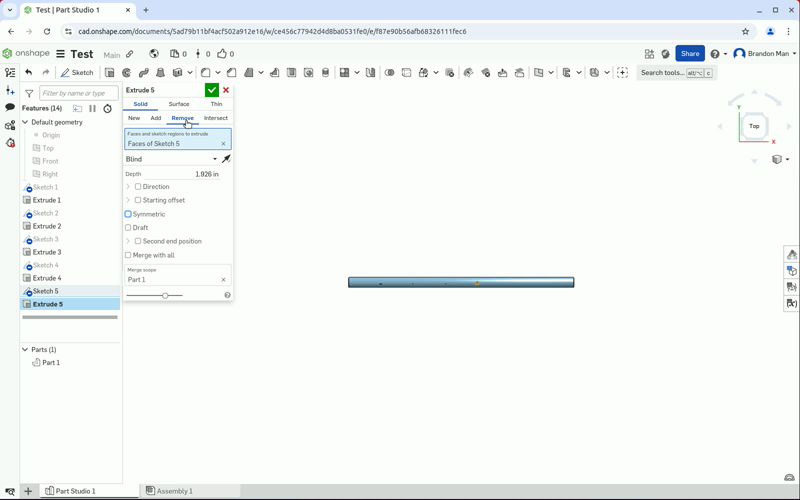
key(space)
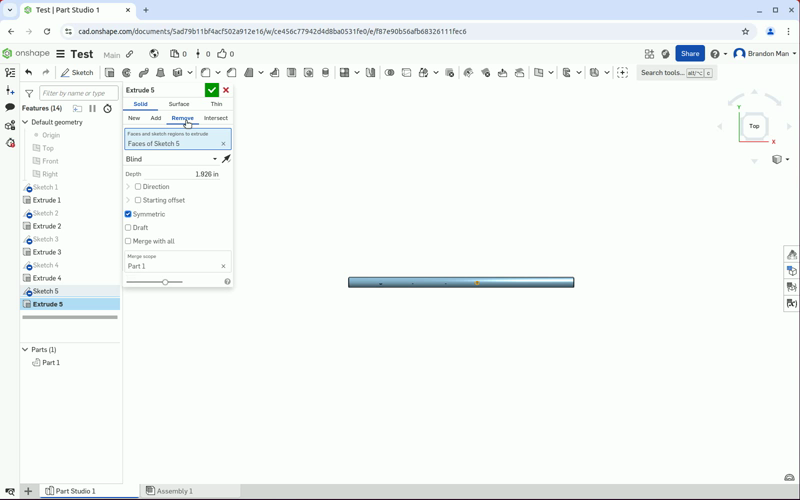
key(tab, 2)
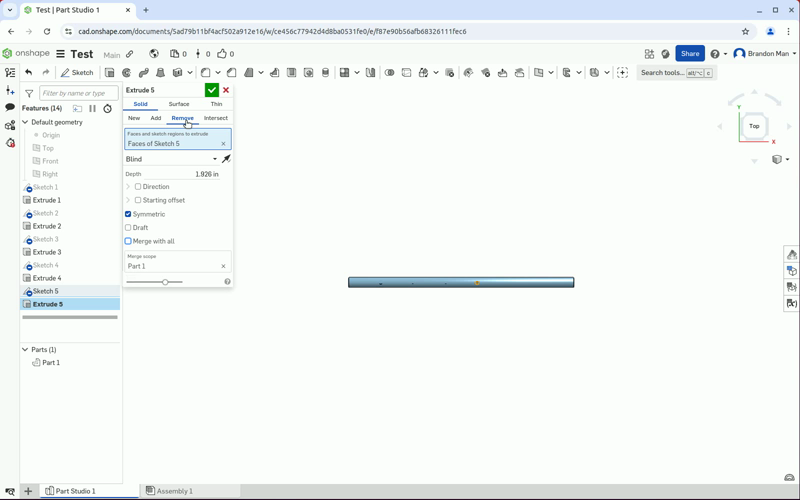
key(space)
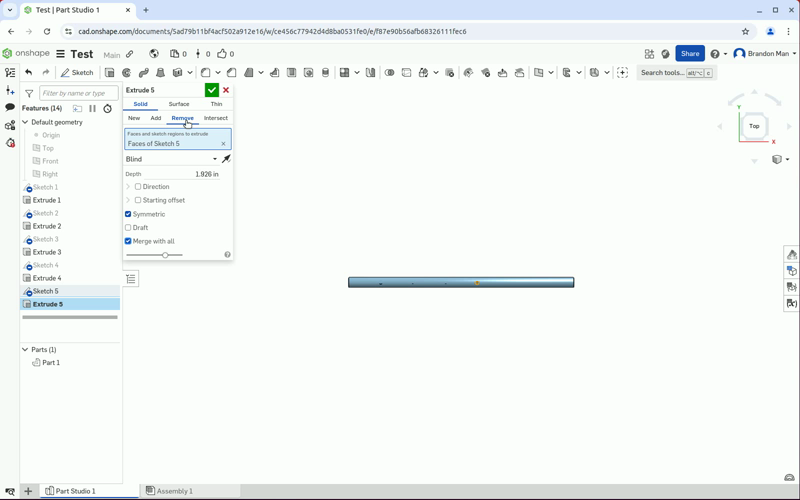
key(enter)
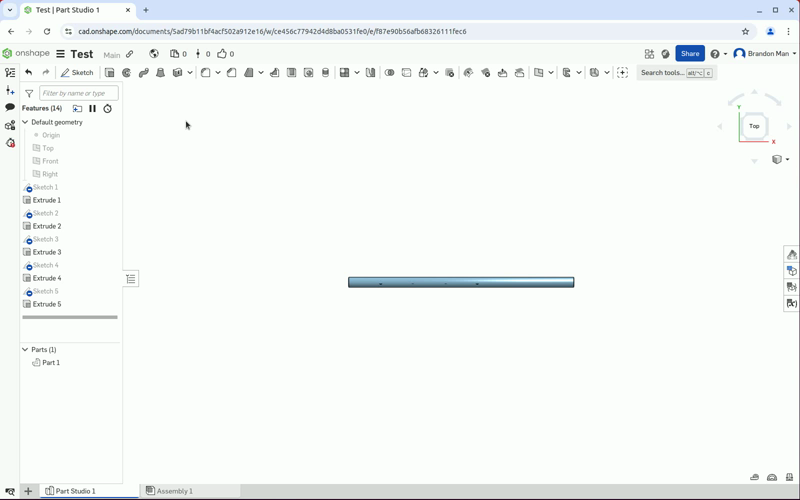
key(shift+h)
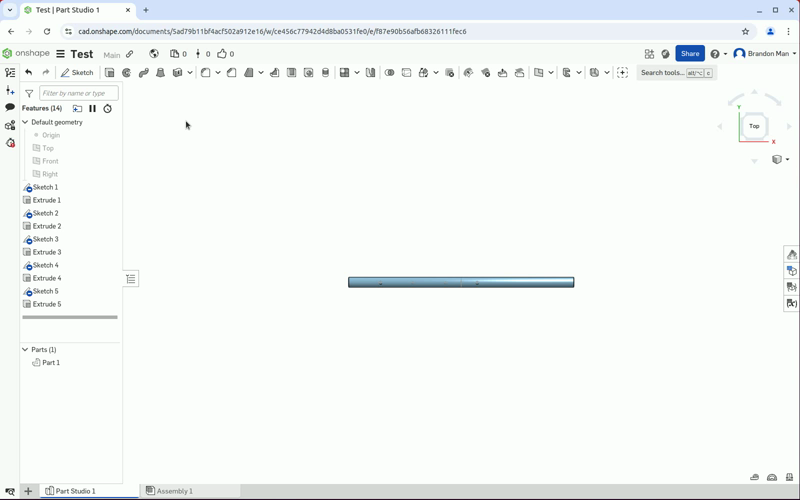
key(shift+h)
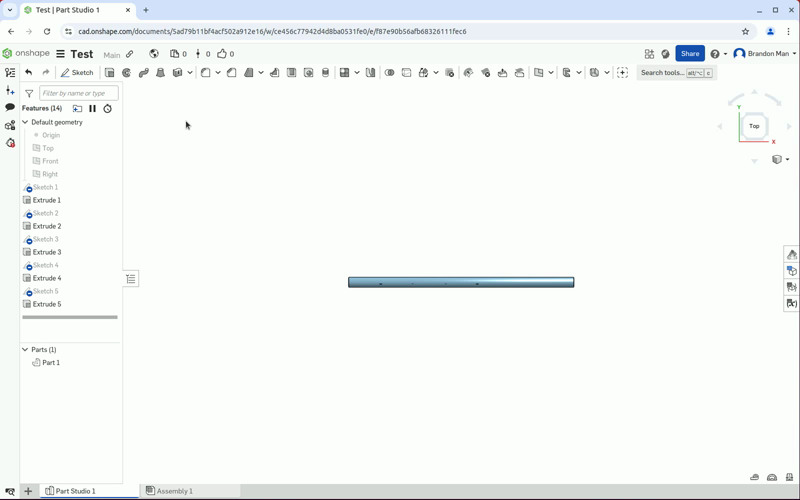
mouse_move(73, 189)
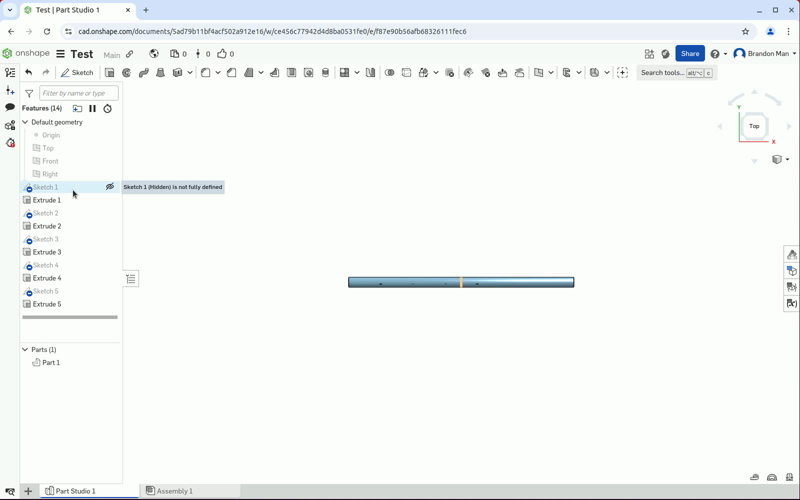
click(73, 189)
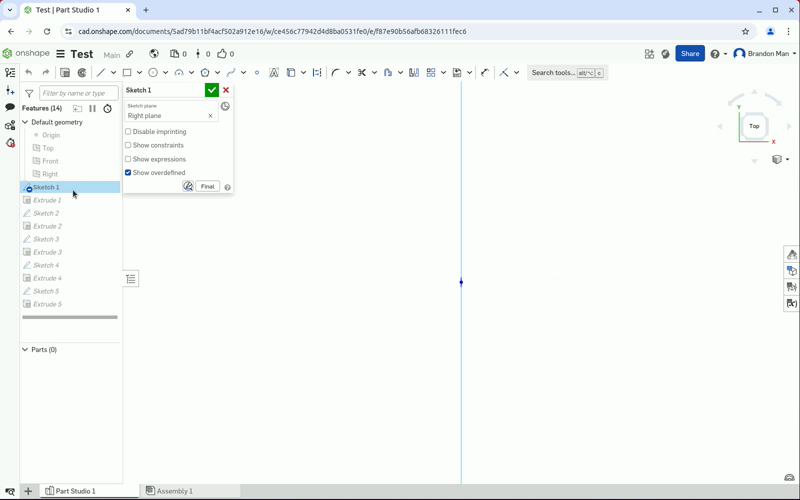
mouse_move(229, 92)
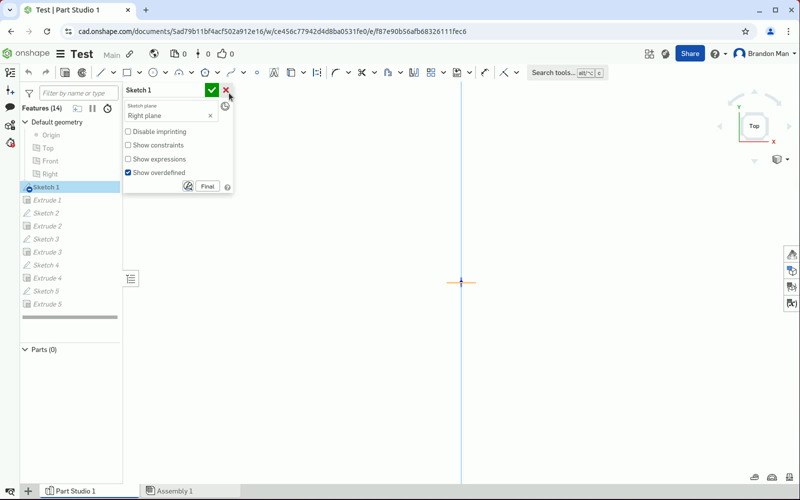
click(229, 92)
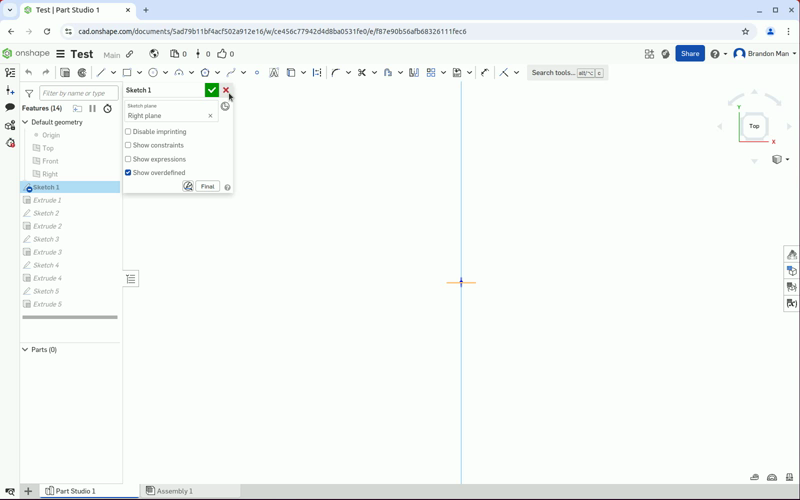
key(shift+s)
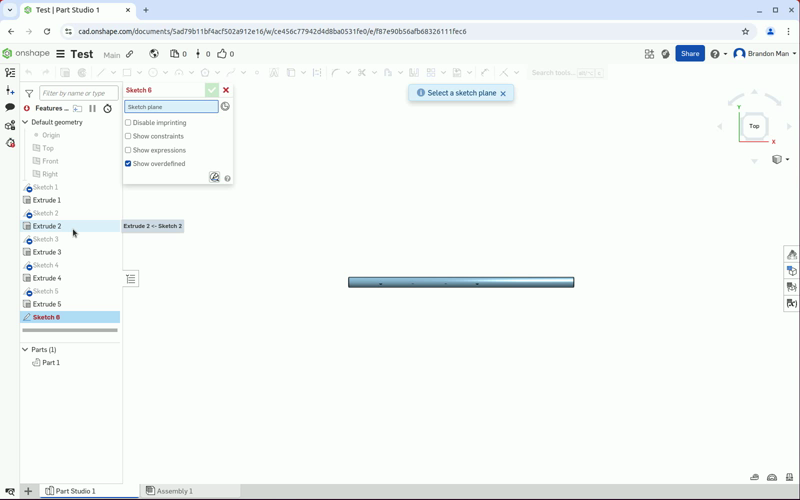
scroll(3)
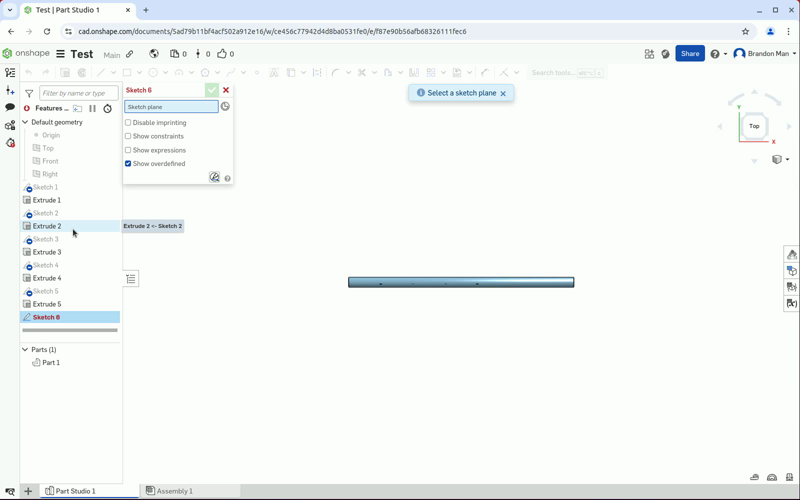
mouse_move(73, 150)
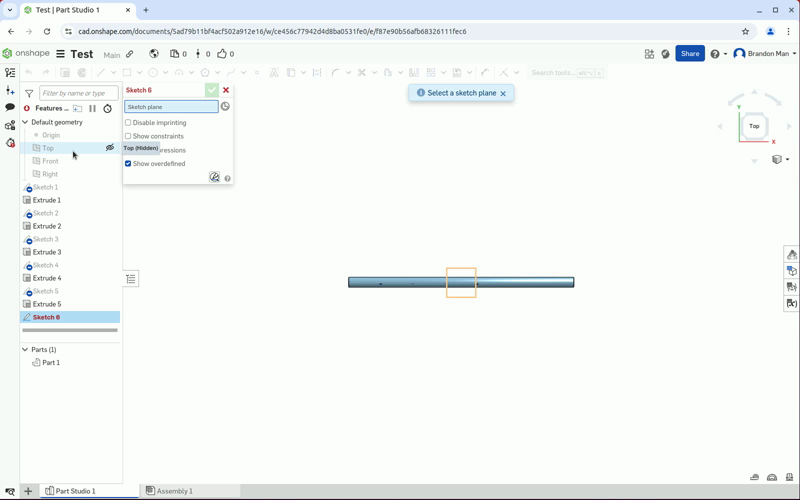
click(73, 150)
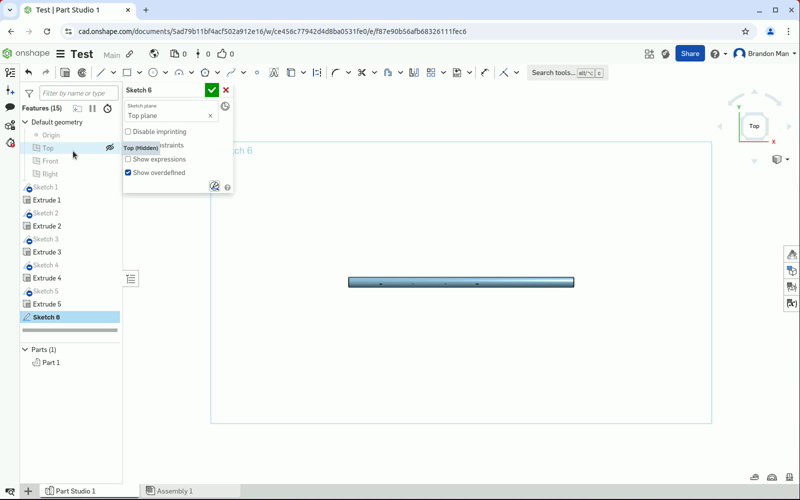
mouse_move(73, 352)
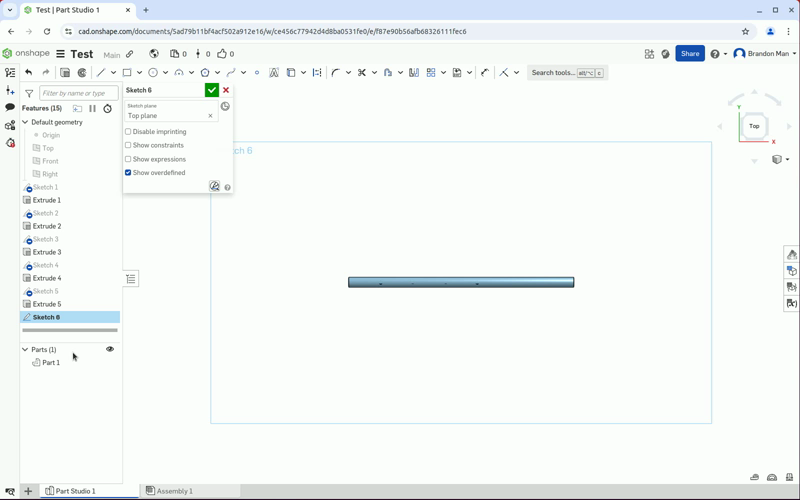
key(y)
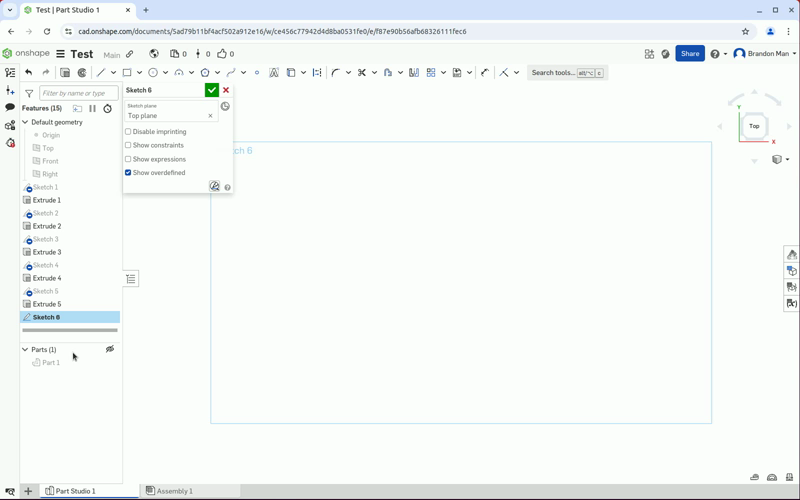
key(c)
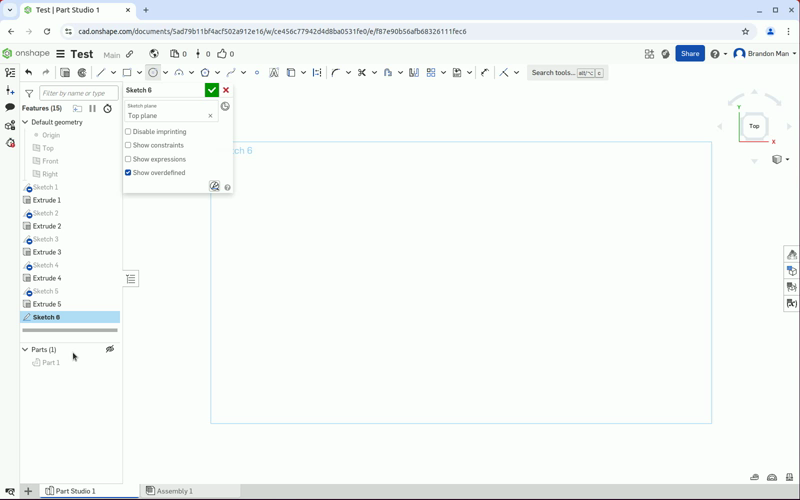
key_down(shift)
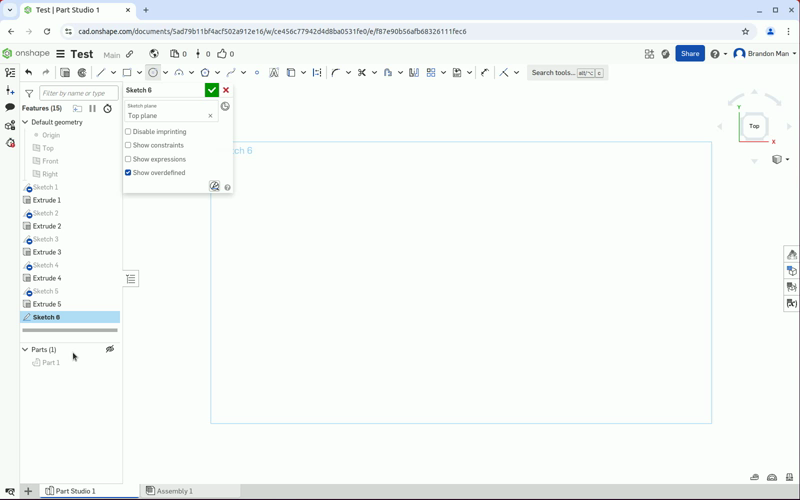
mouse_move(510, 282)
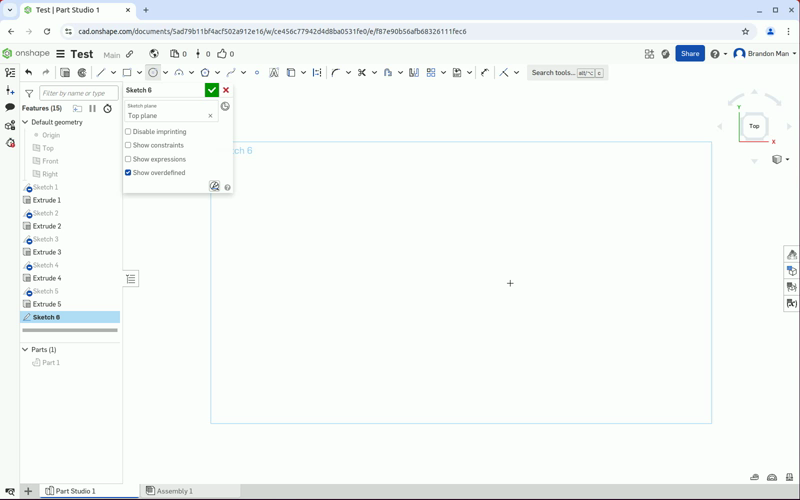
click(510, 282)
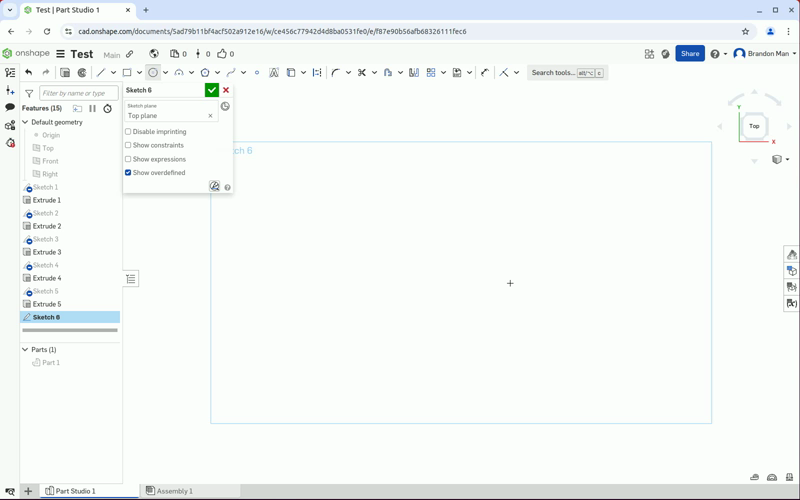
key_up(shift)
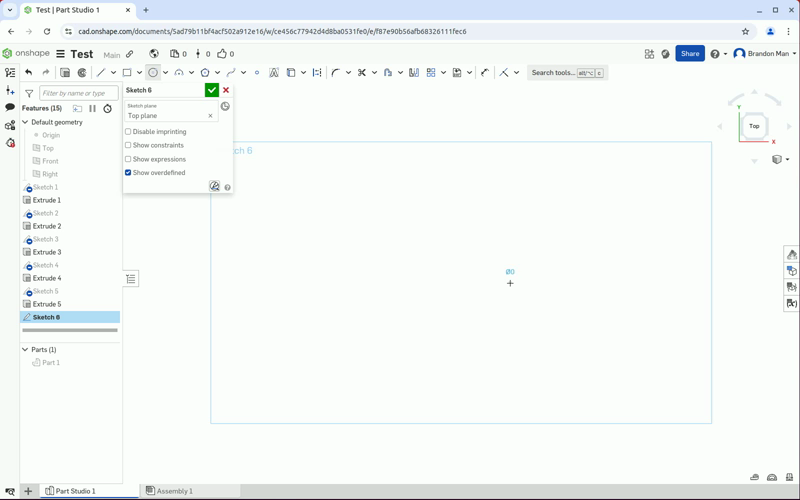
mouse_move(511, 282)
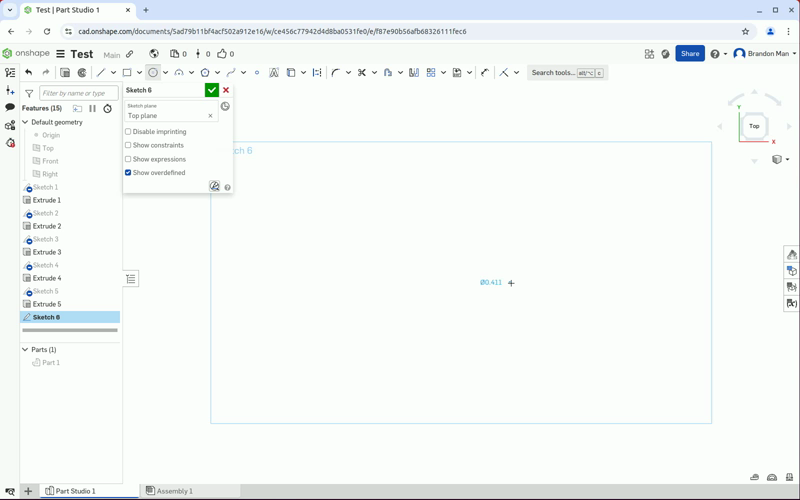
scroll(6)
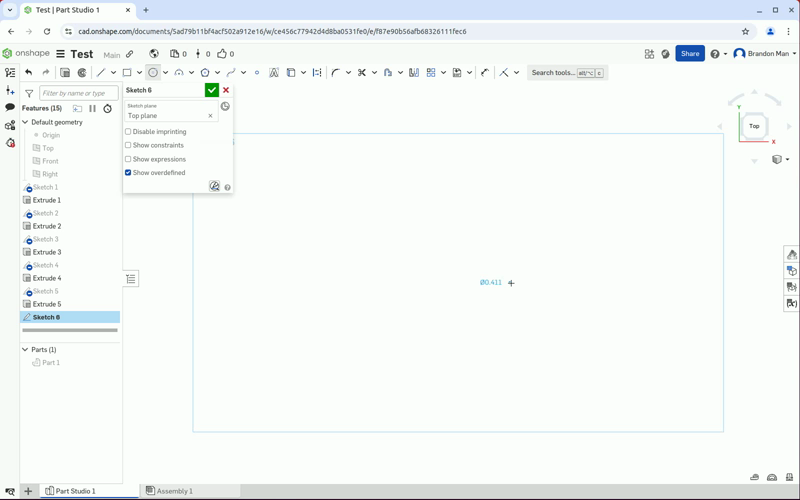
scroll(6)
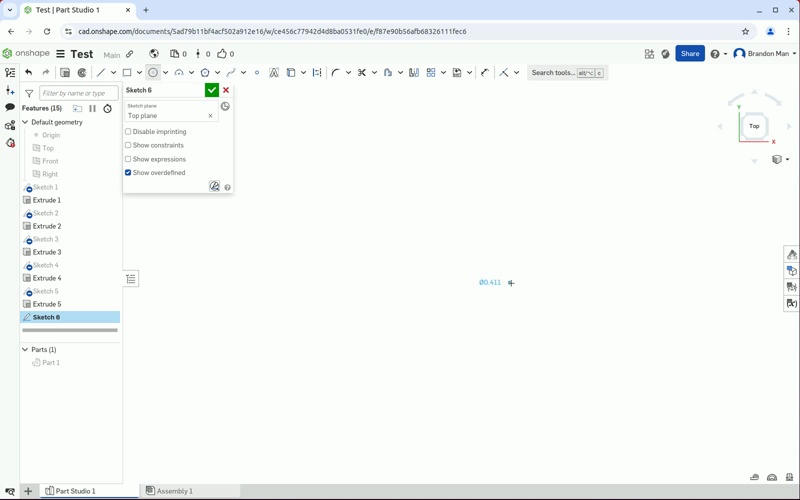
scroll(6)
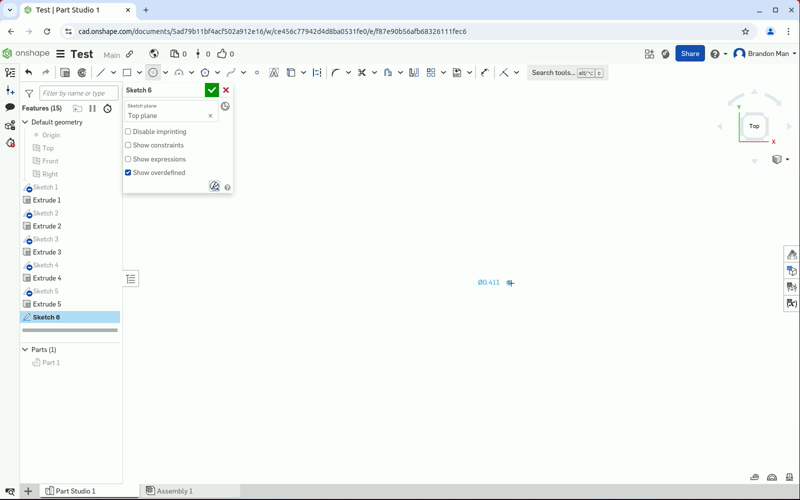
scroll(6)
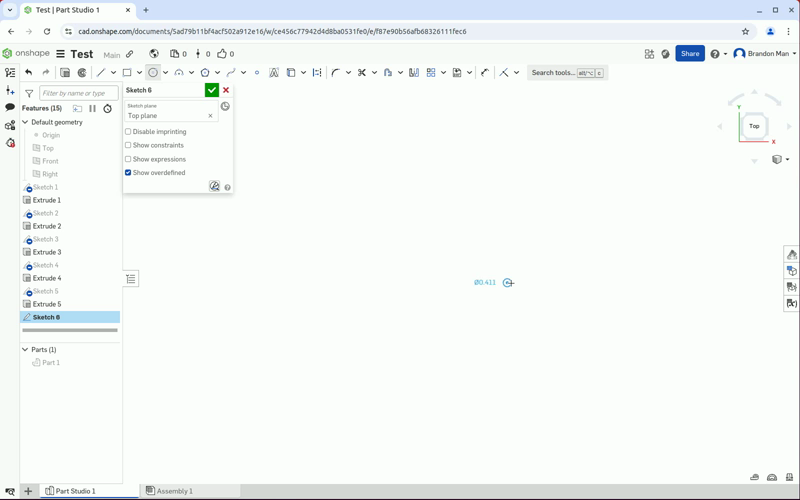
scroll(6)
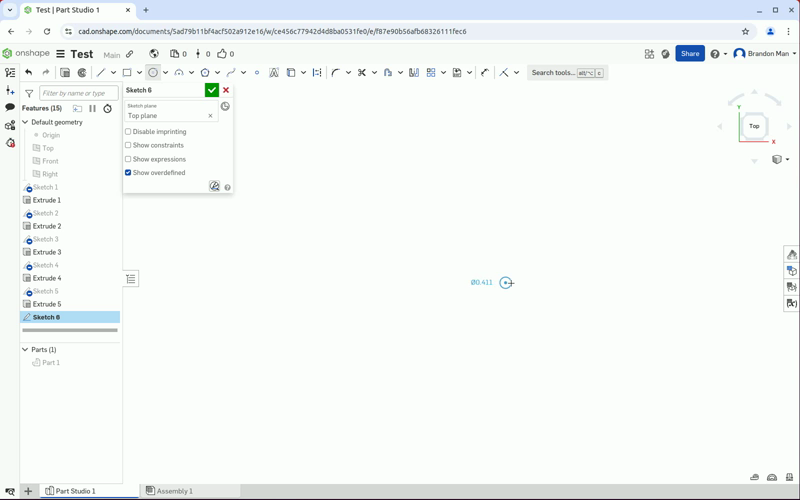
scroll(6)
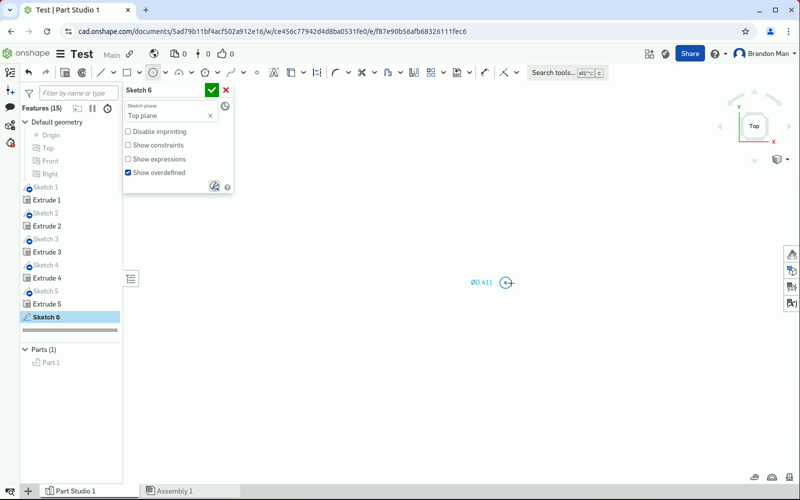
scroll(6)
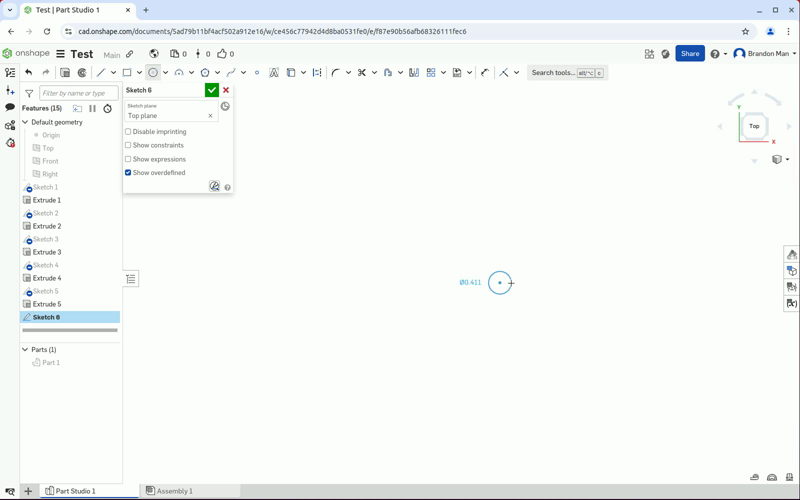
click(511, 282)
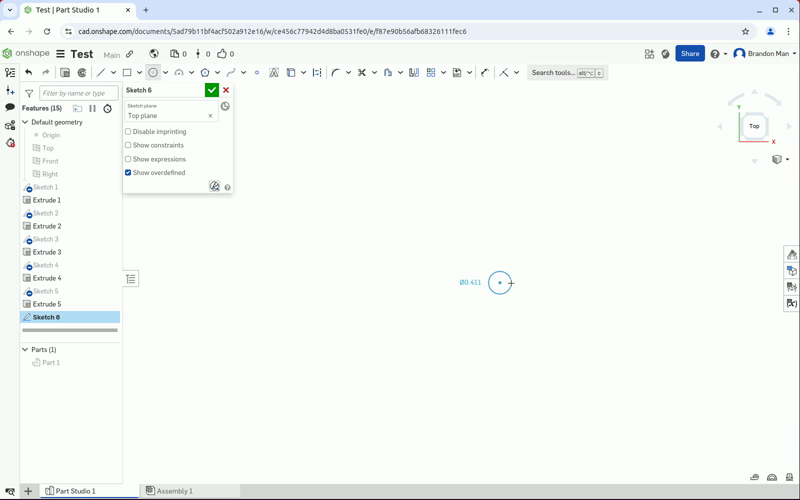
scroll(-6)
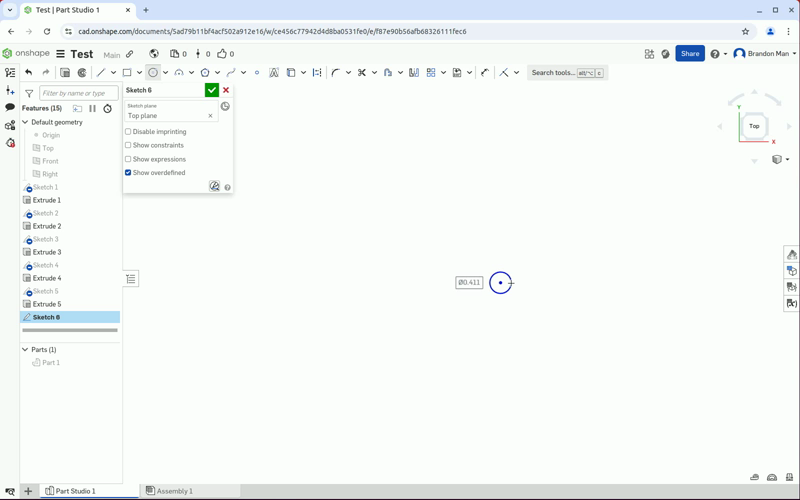
scroll(-6)
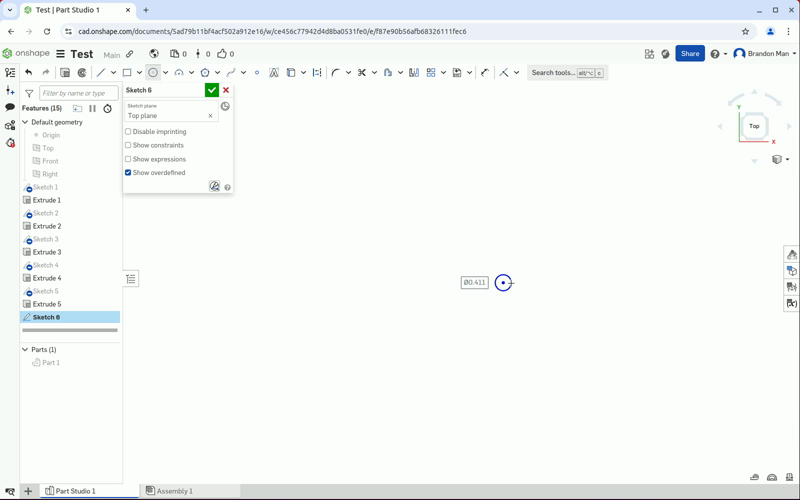
scroll(-6)
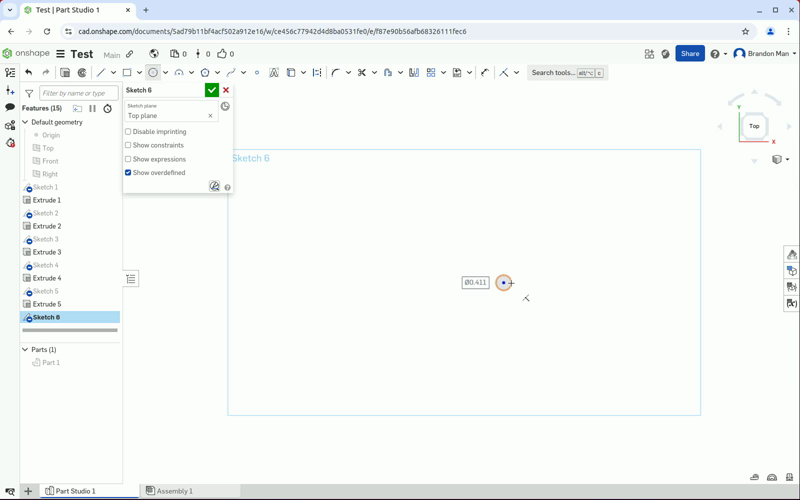
scroll(-6)
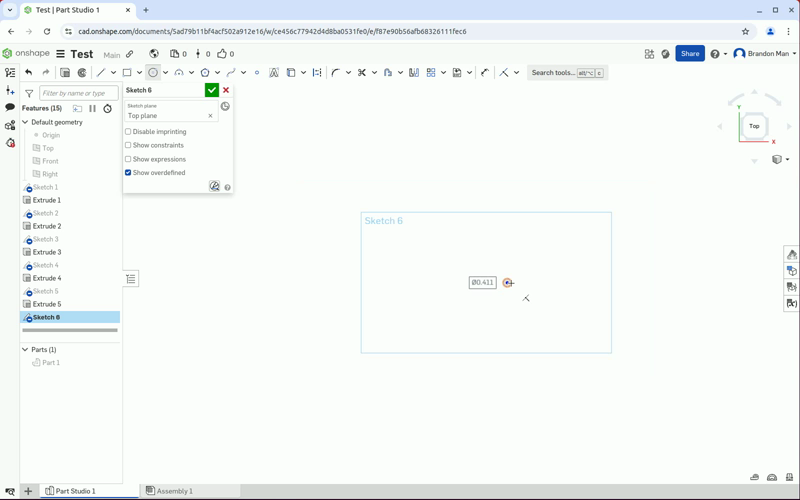
scroll(-6)
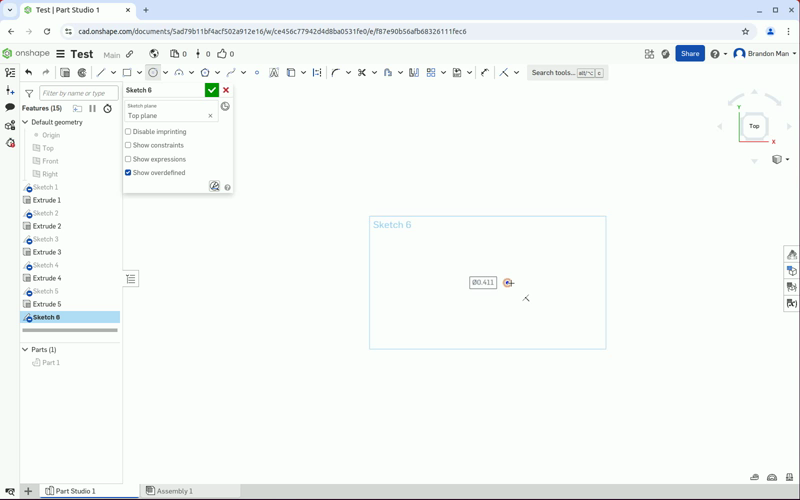
scroll(-6)
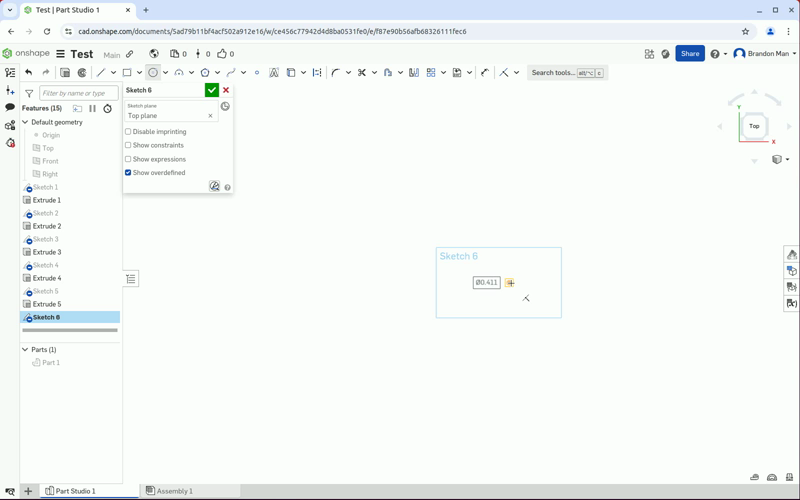
scroll(-6)
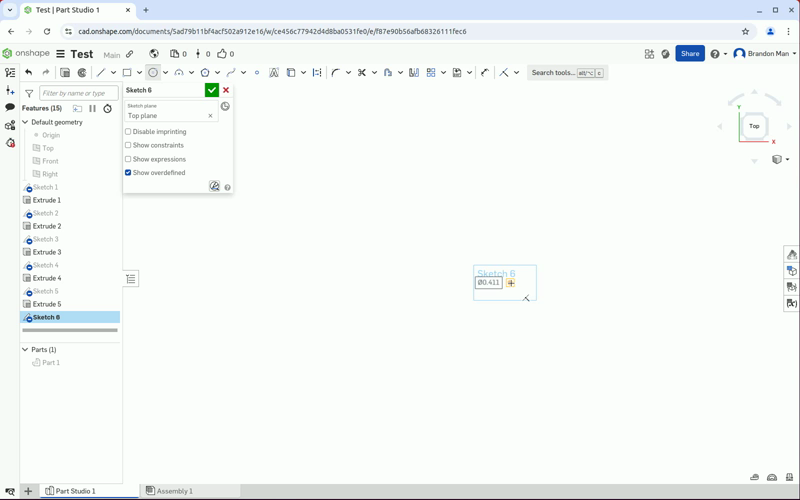
key(esc)
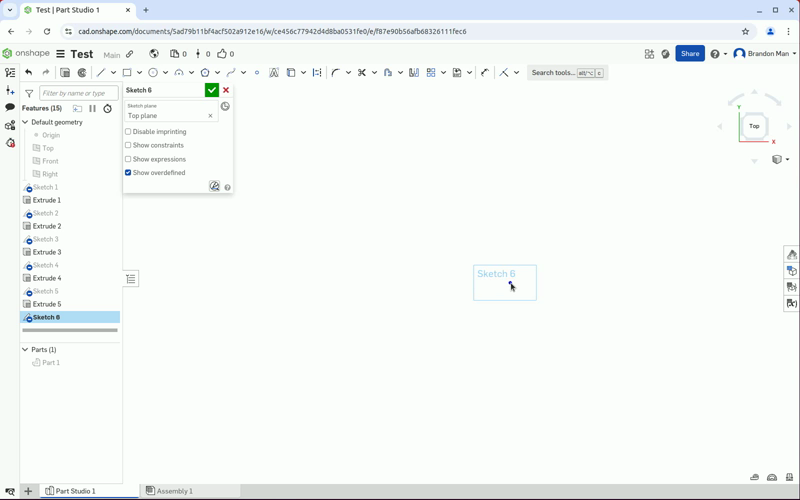
mouse_move(510, 283)
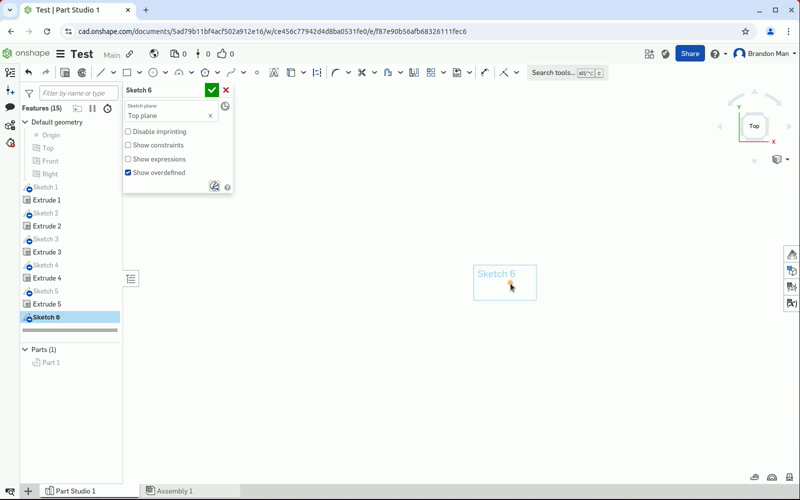
scroll(6)
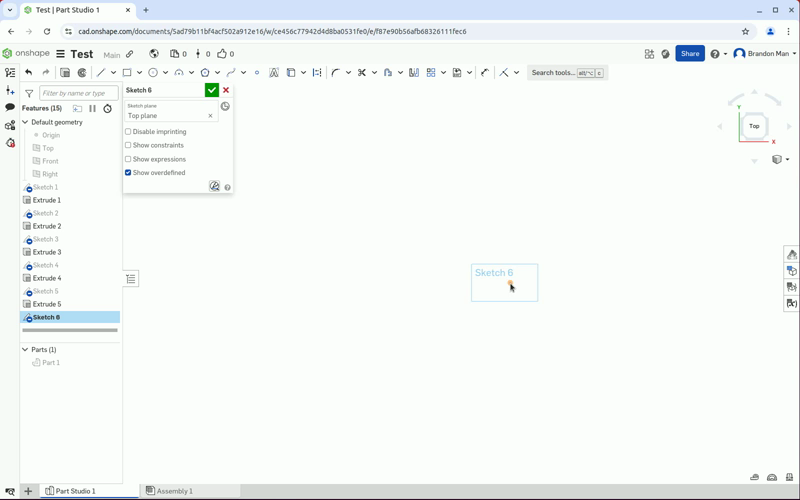
scroll(6)
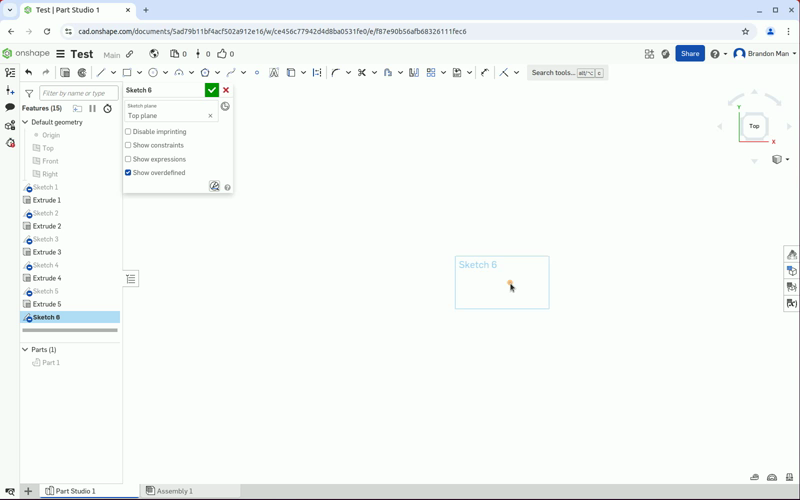
scroll(6)
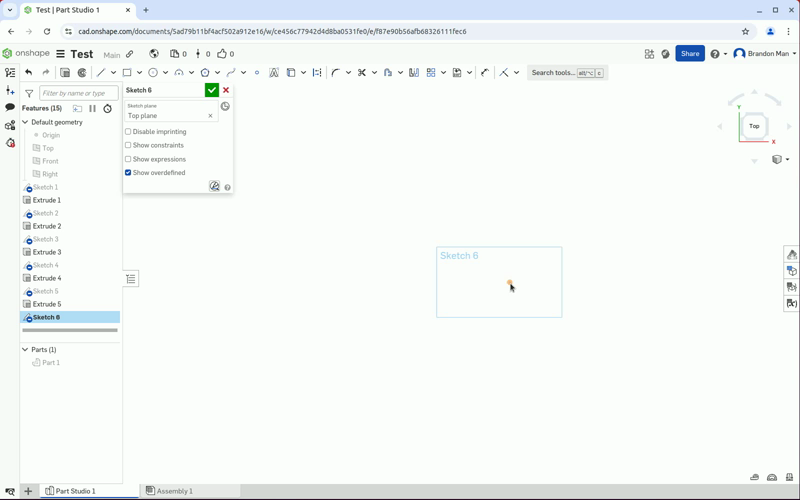
scroll(6)
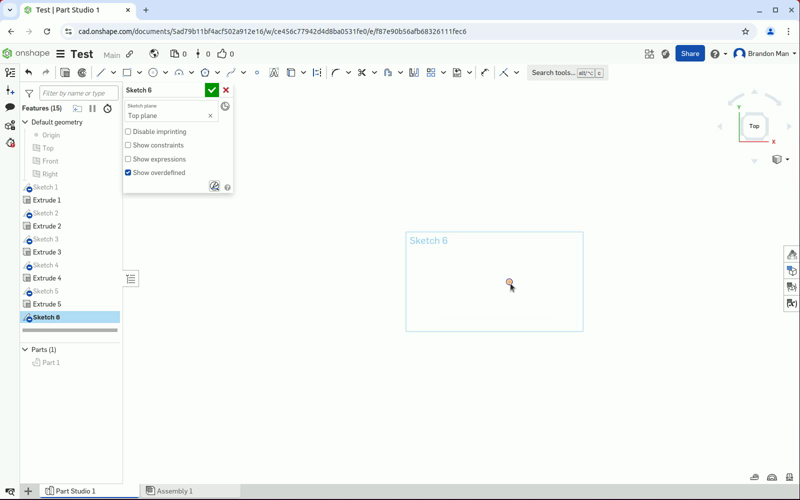
scroll(6)
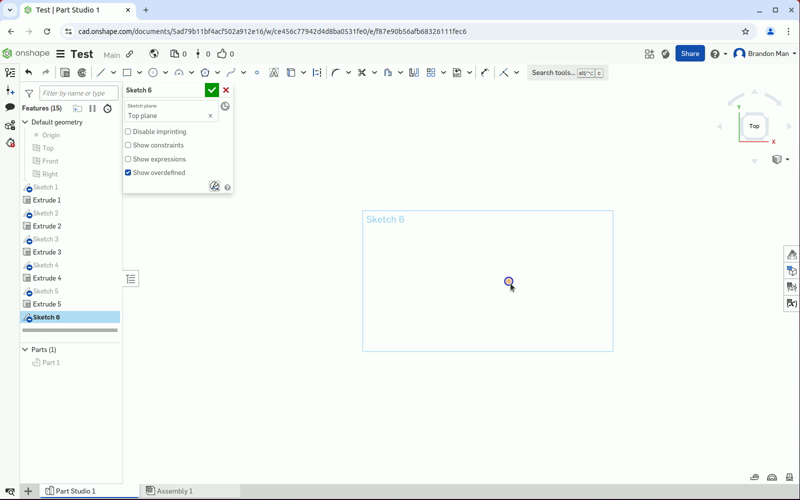
scroll(6)
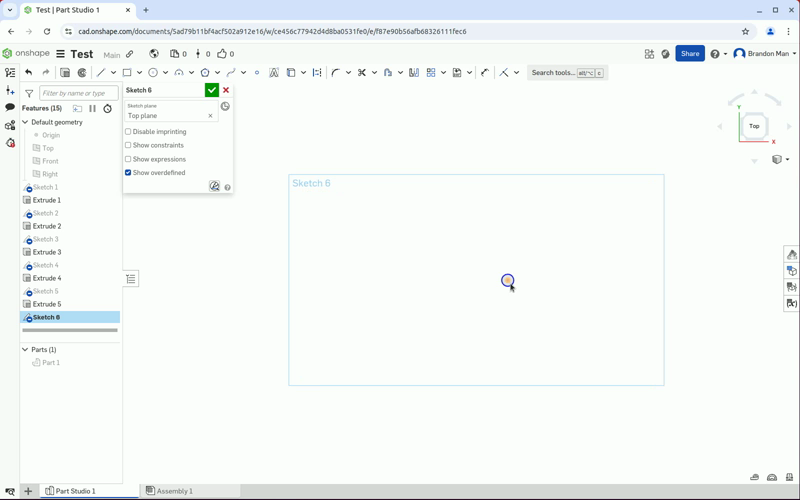
scroll(6)
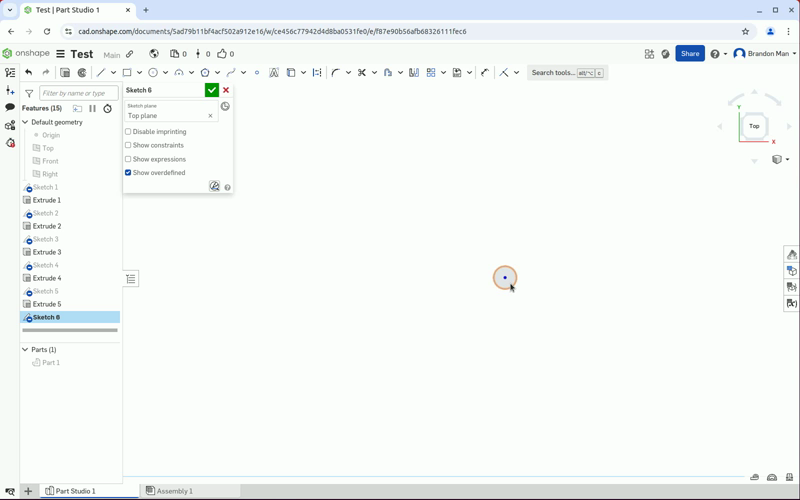
click(510, 283)
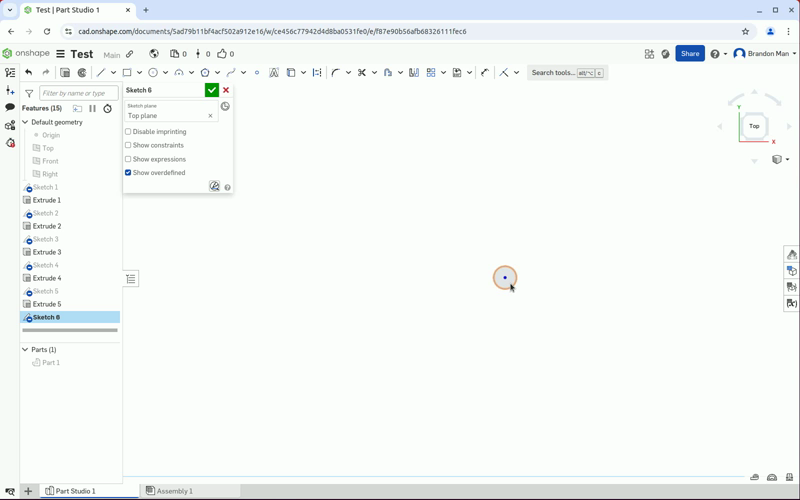
scroll(-6)
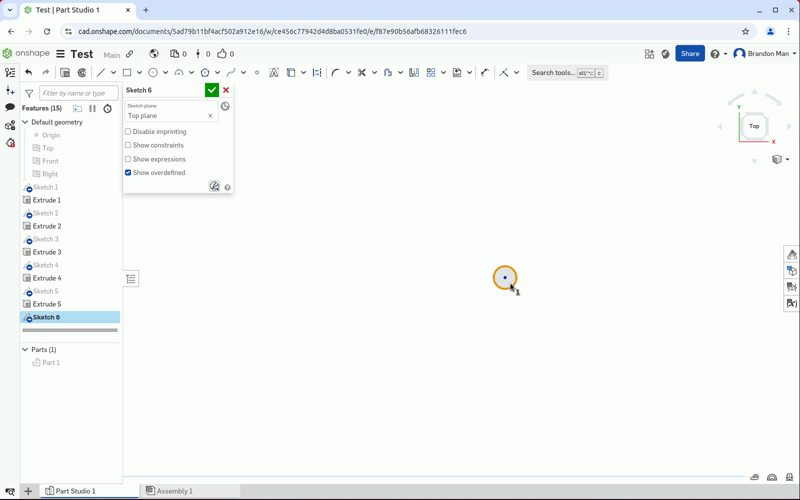
scroll(-6)
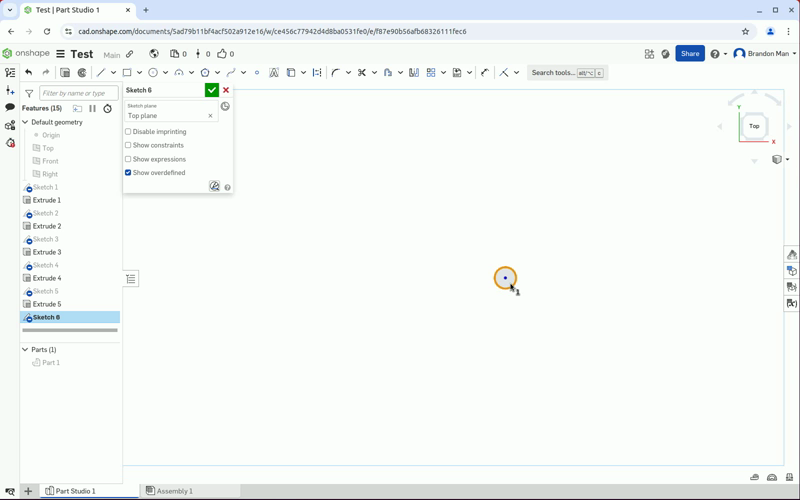
scroll(-6)
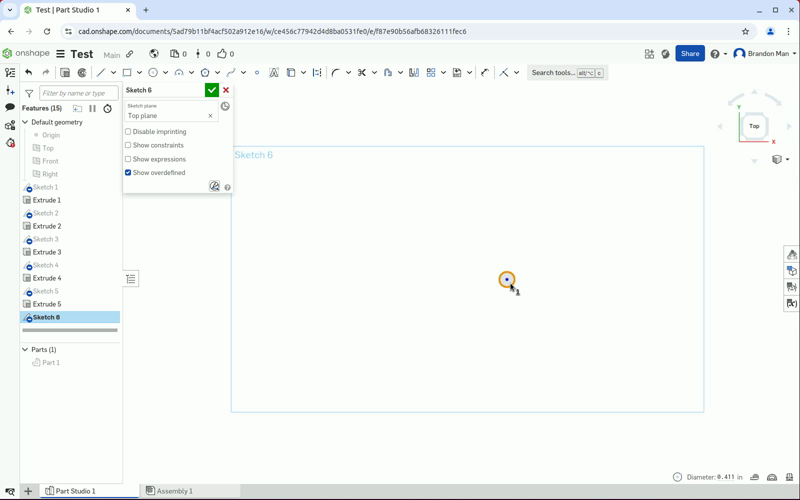
scroll(-6)
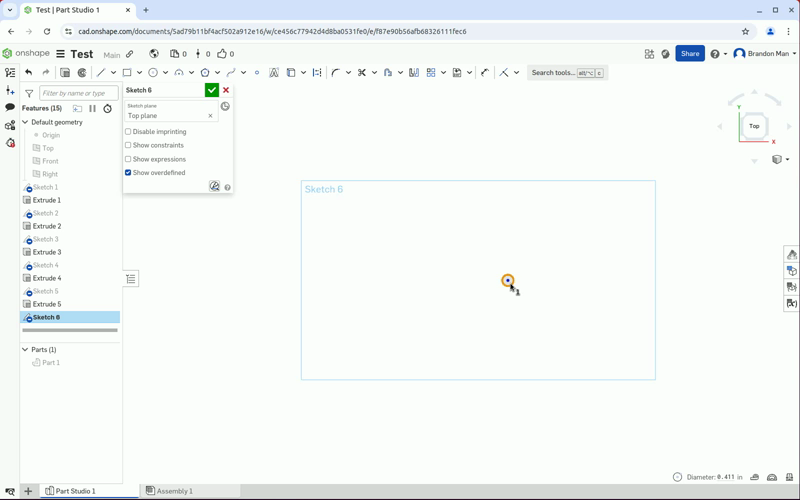
scroll(-6)
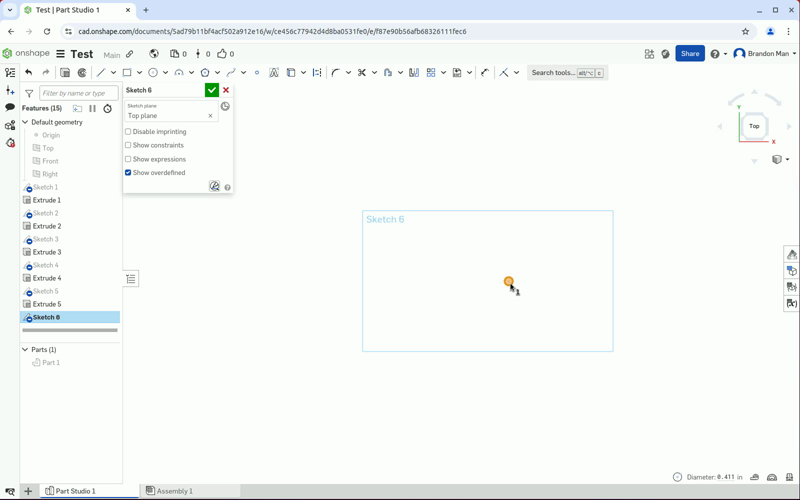
scroll(-6)
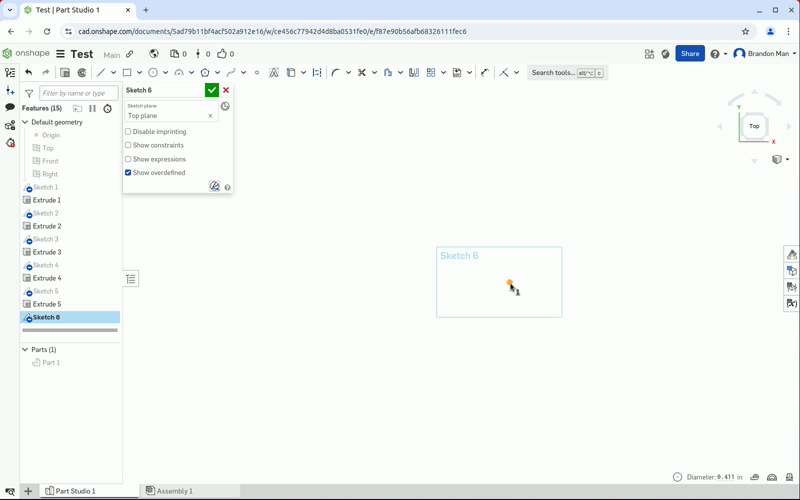
scroll(-6)
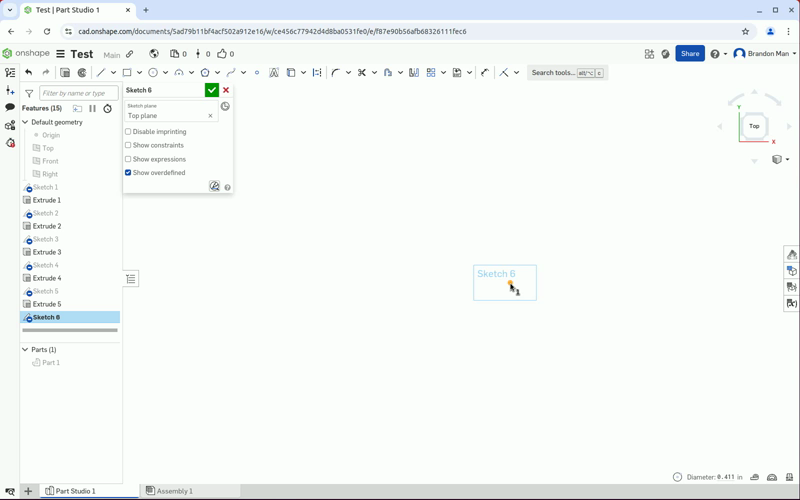
mouse_move(73, 352)
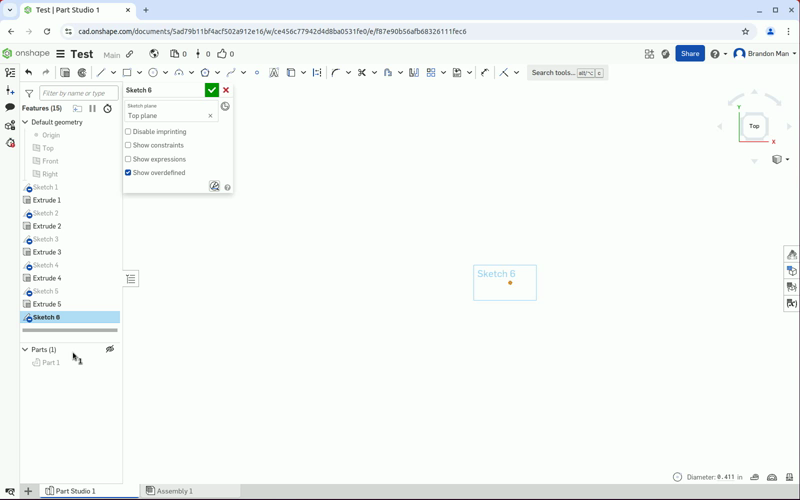
key(shift+y)
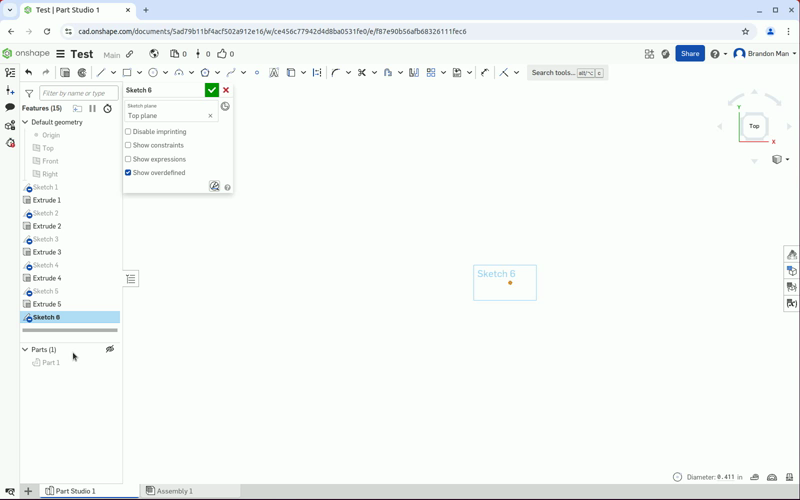
key(shift+e)
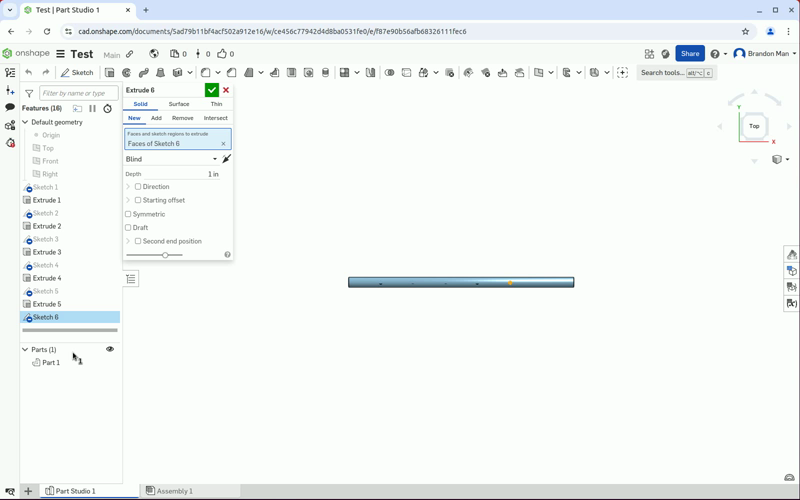
mouse_move(143, 106)
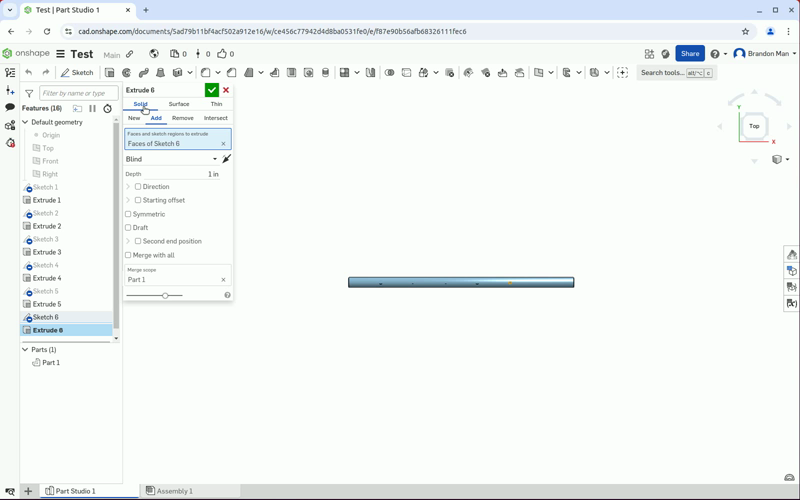
click(143, 106)
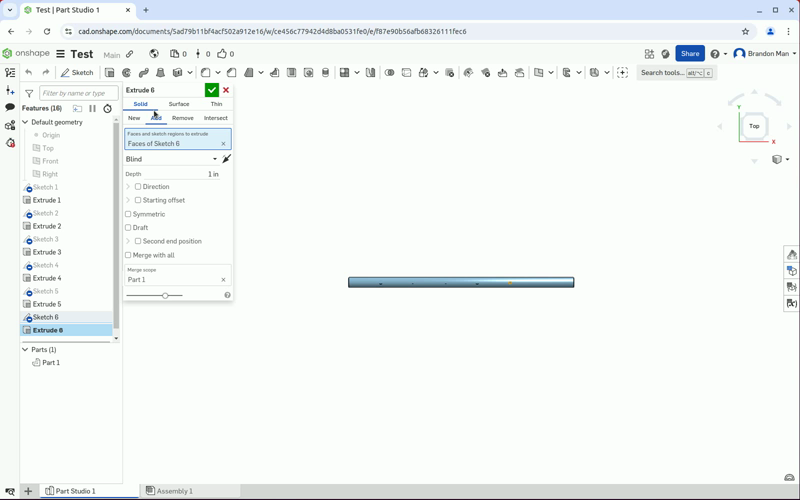
mouse_move(186, 120)
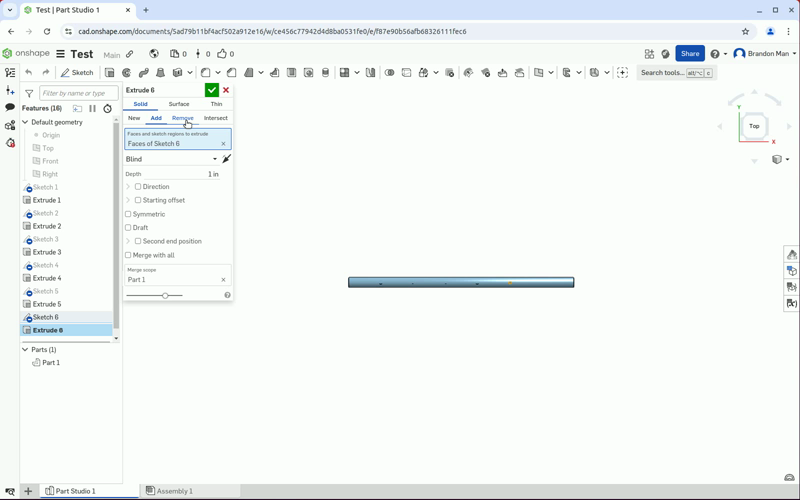
click(186, 120)
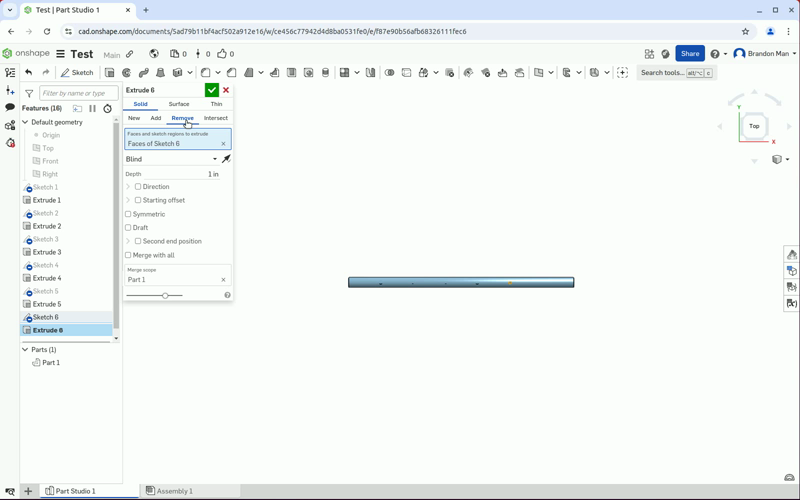
key(tab, 4)
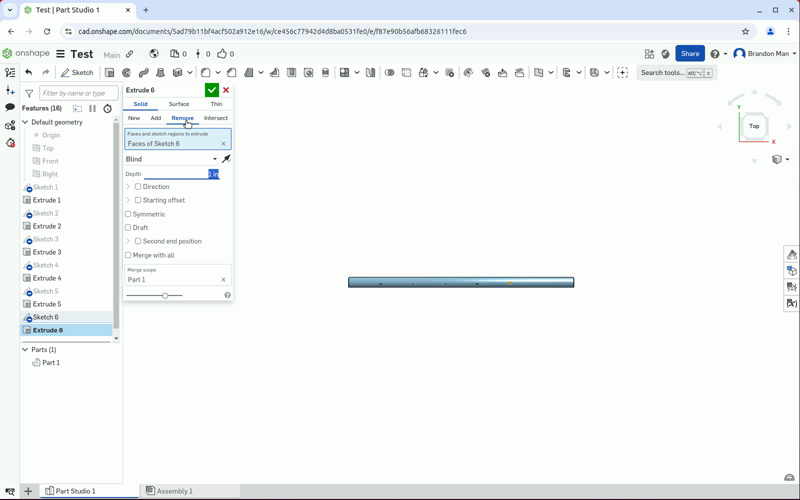
text(1.926)
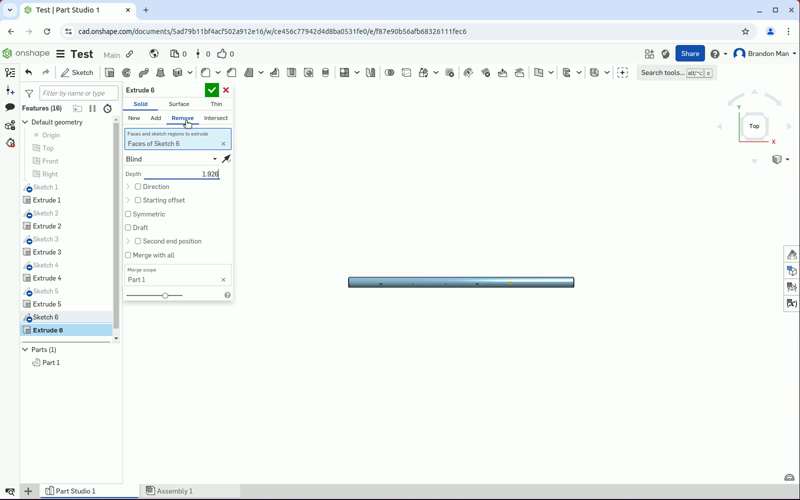
key(tab, 3)
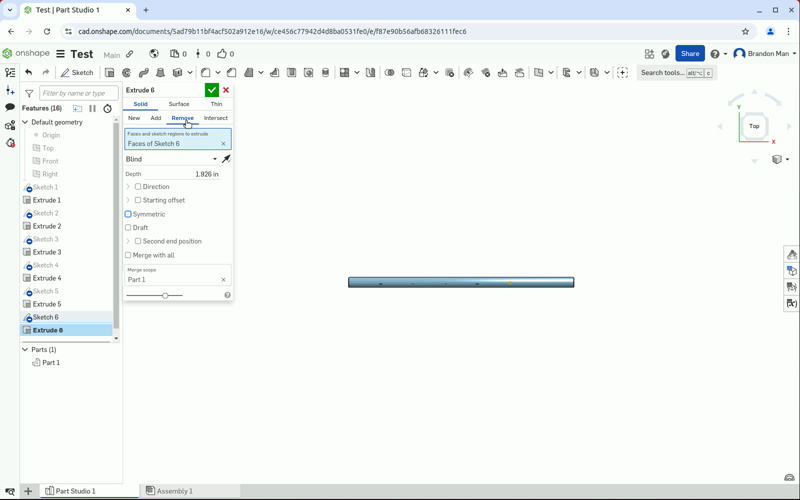
key(space)
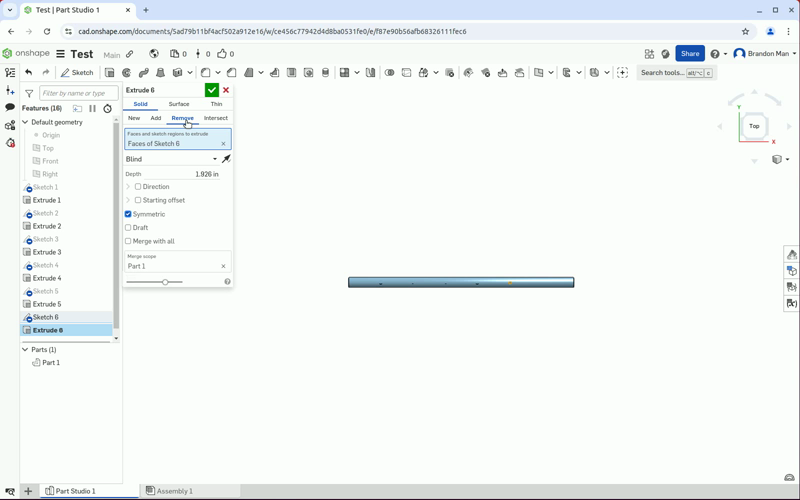
key(tab, 2)
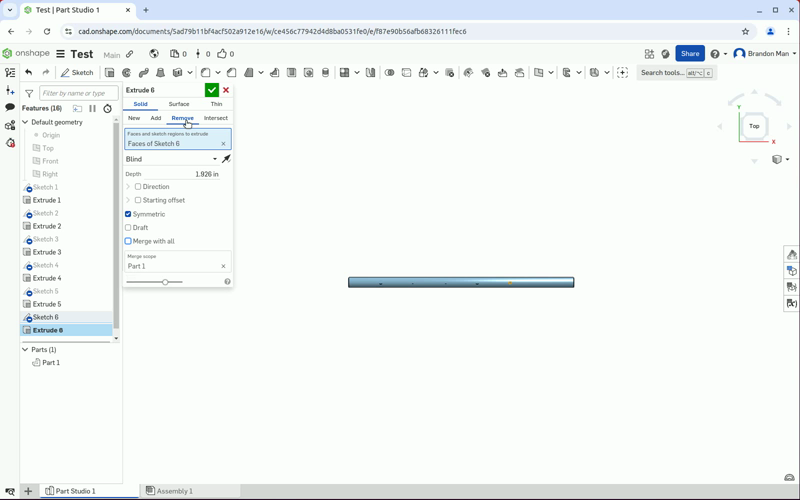
key(space)
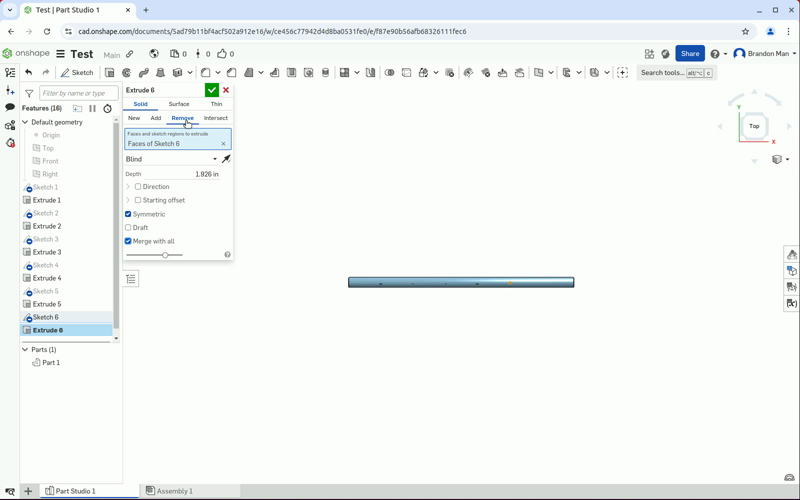
key(enter)
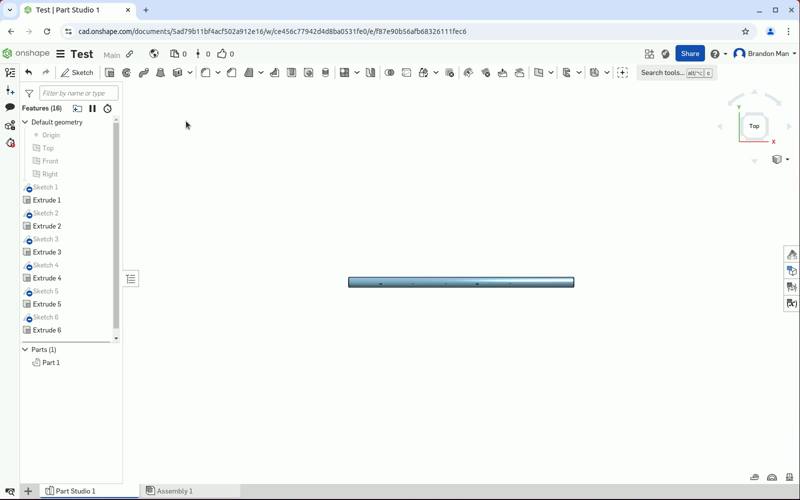
key(shift+h)
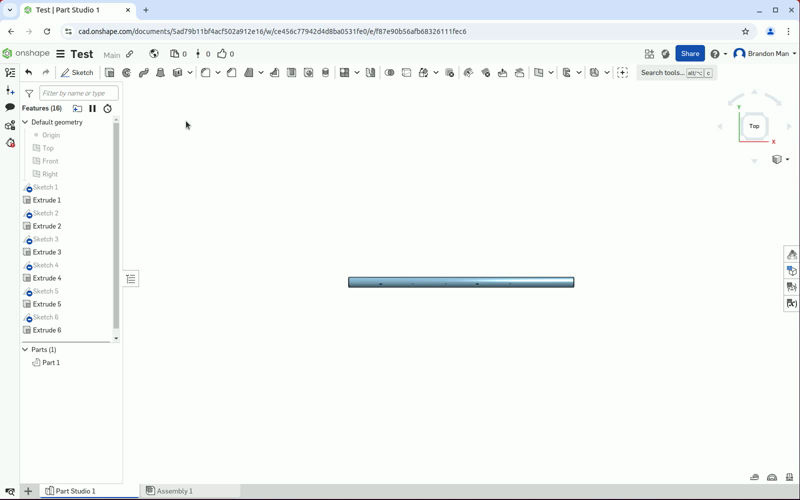
key(shift+h)
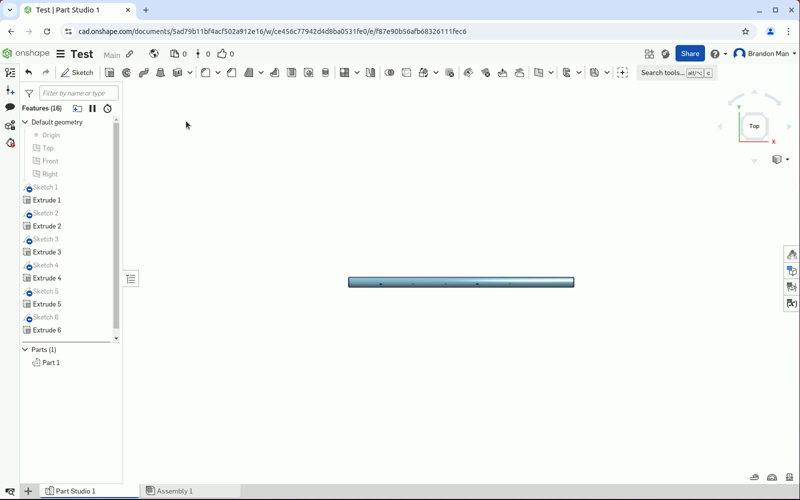
mouse_move(69, 189)
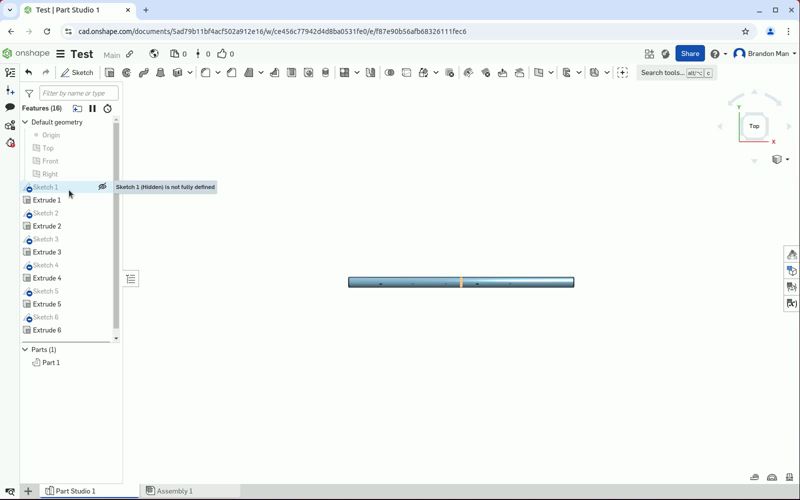
click(69, 189)
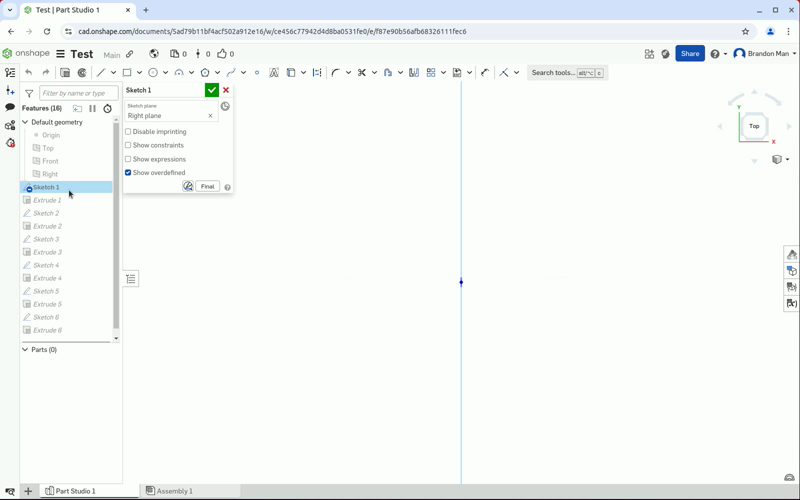
mouse_move(229, 92)
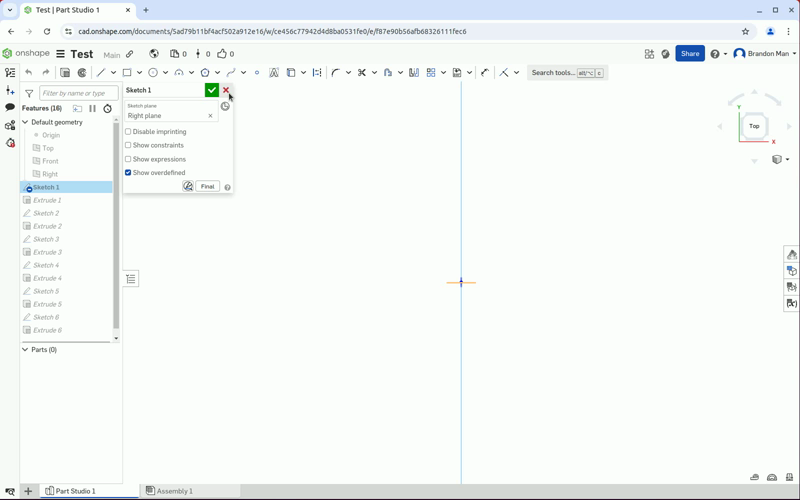
click(229, 92)
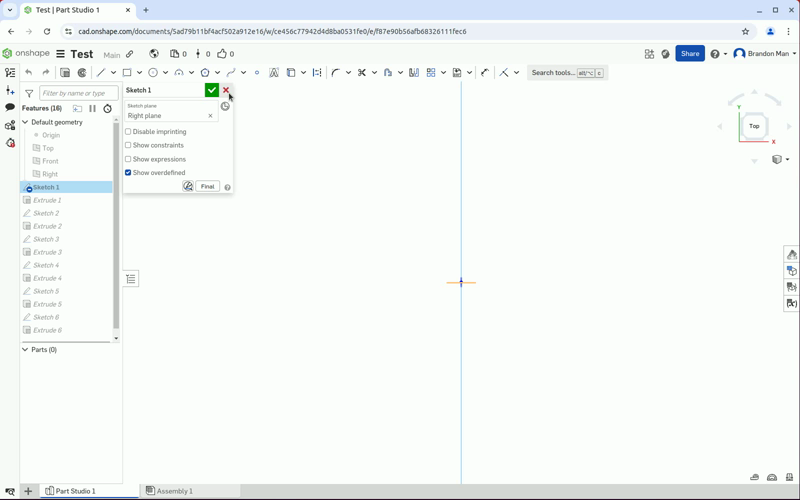
key(shift+s)
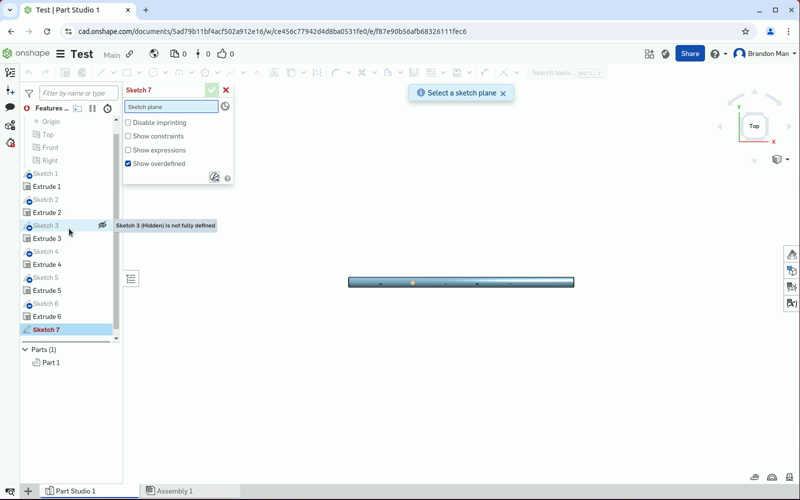
scroll(3)
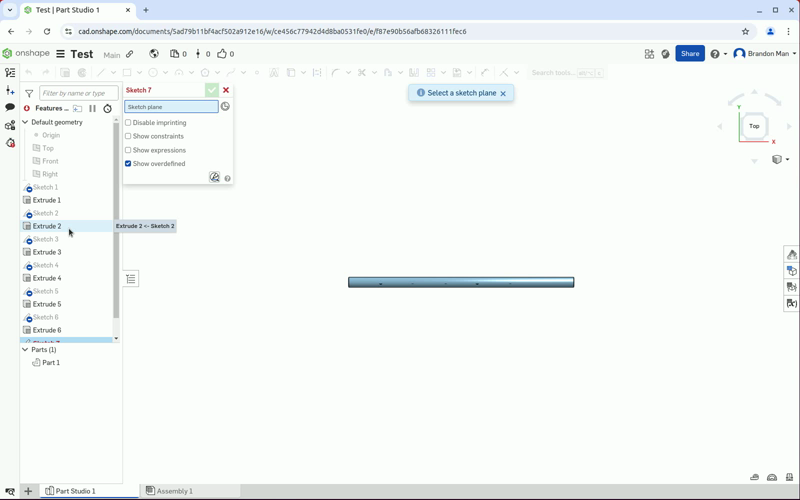
mouse_move(69, 150)
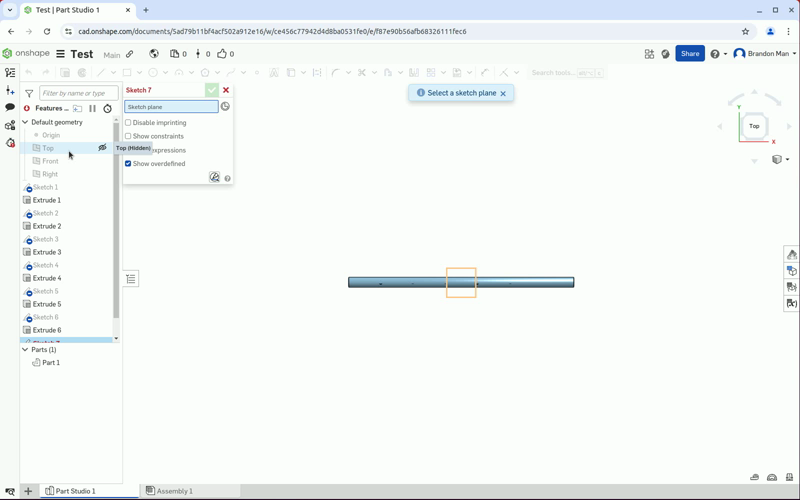
click(69, 150)
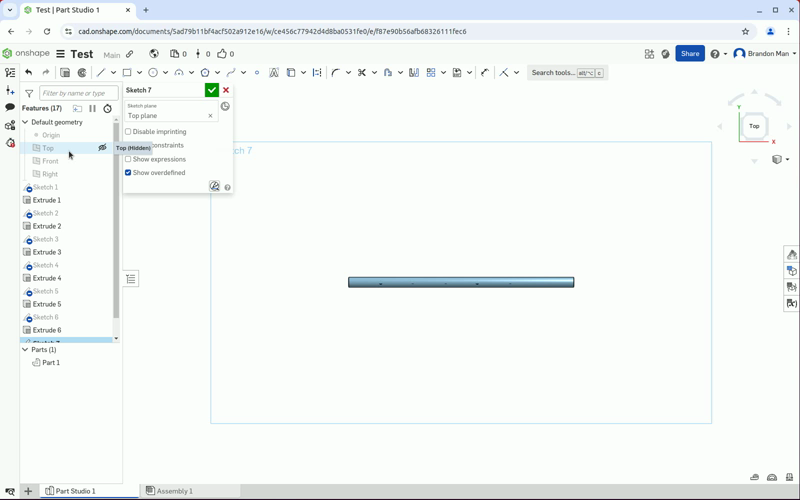
mouse_move(73, 352)
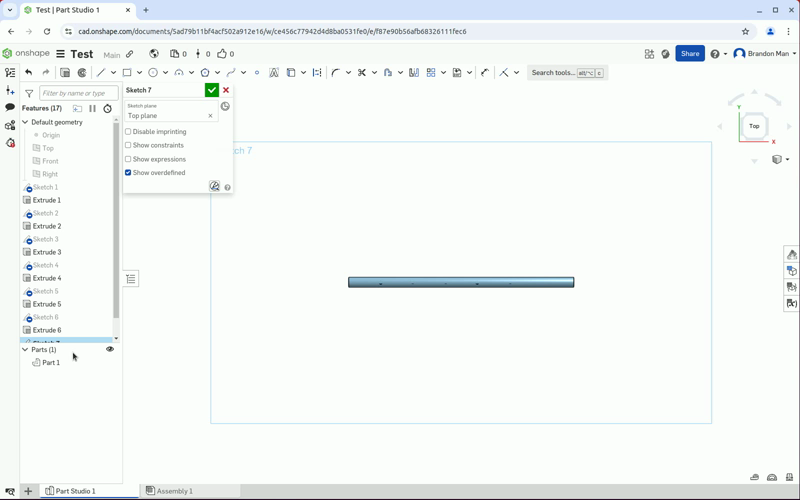
key(y)
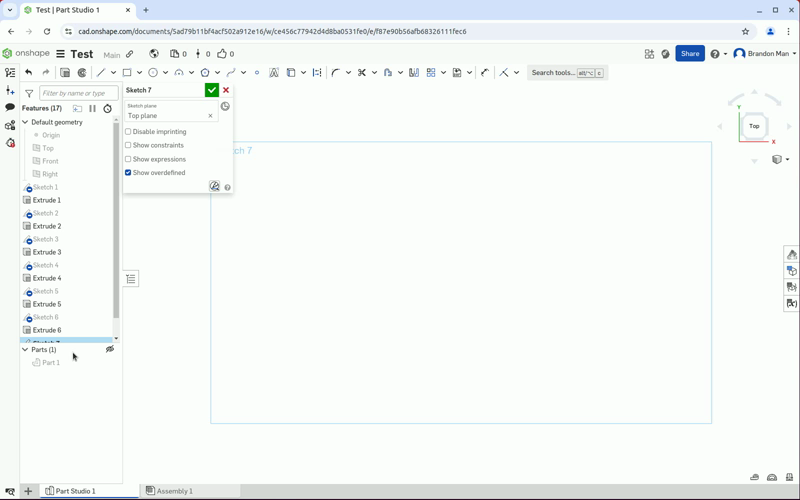
key(c)
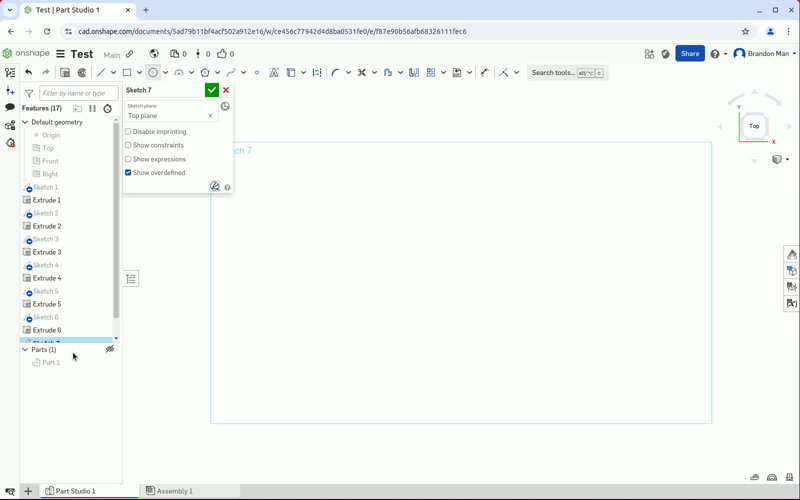
key_down(shift)
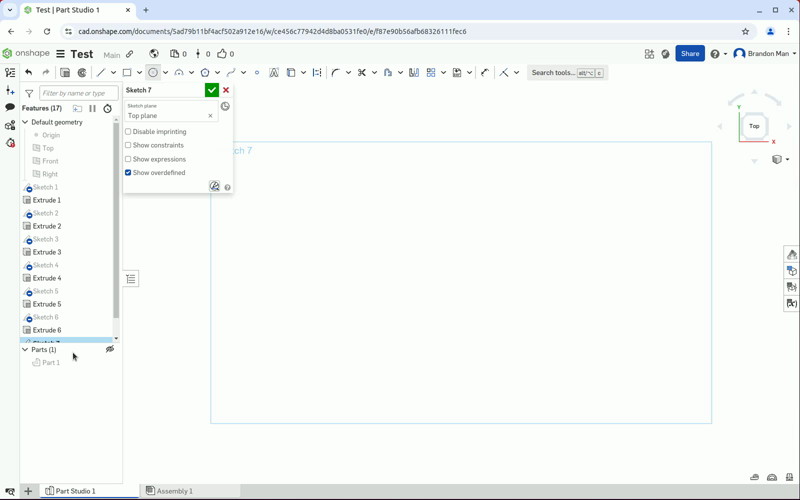
mouse_move(541, 282)
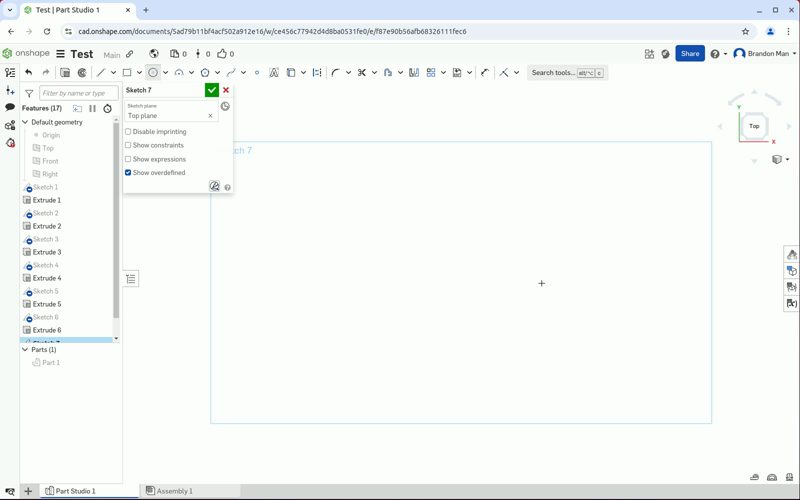
click(541, 282)
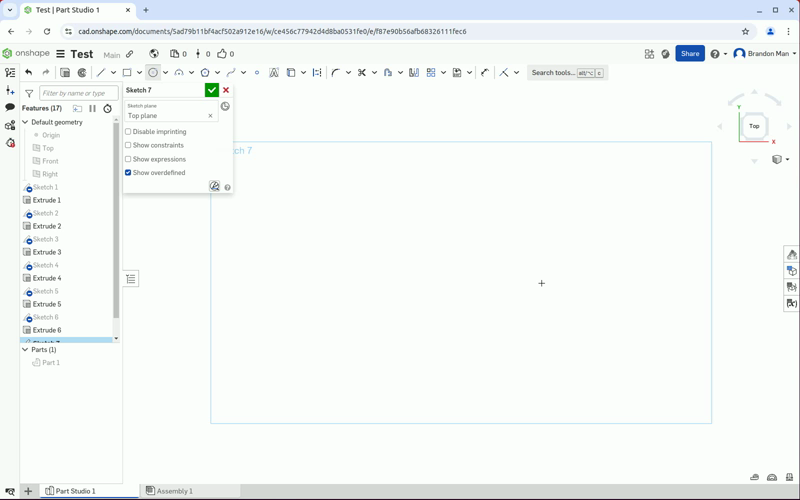
key_up(shift)
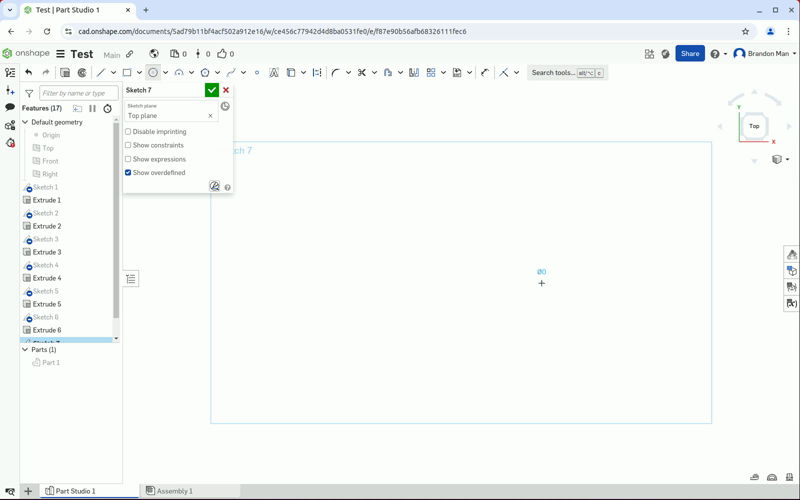
mouse_move(542, 282)
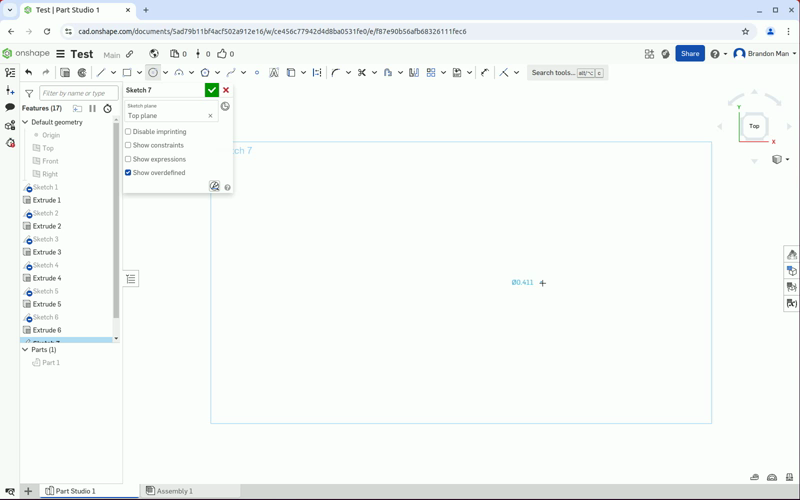
scroll(6)
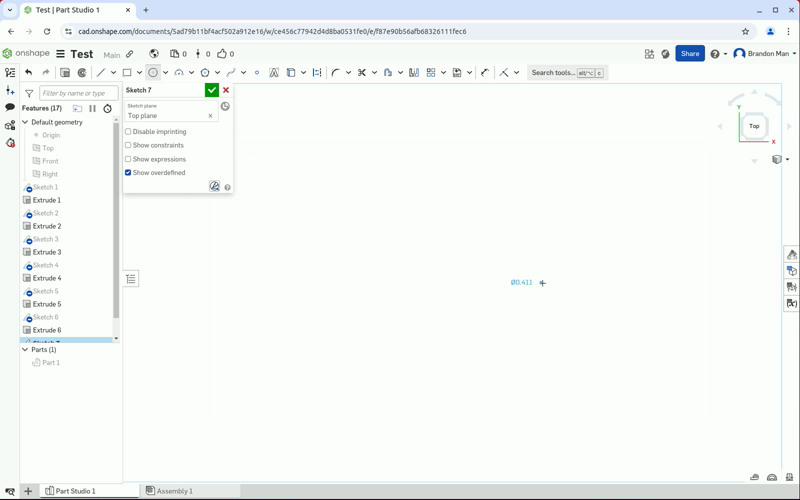
scroll(6)
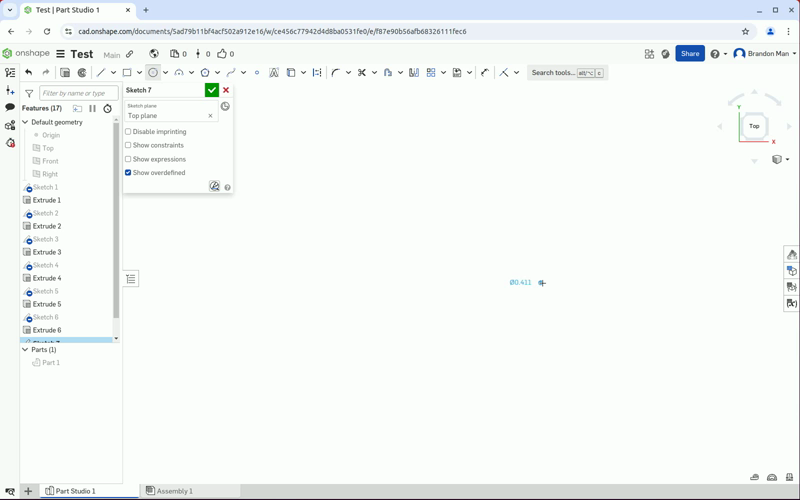
scroll(6)
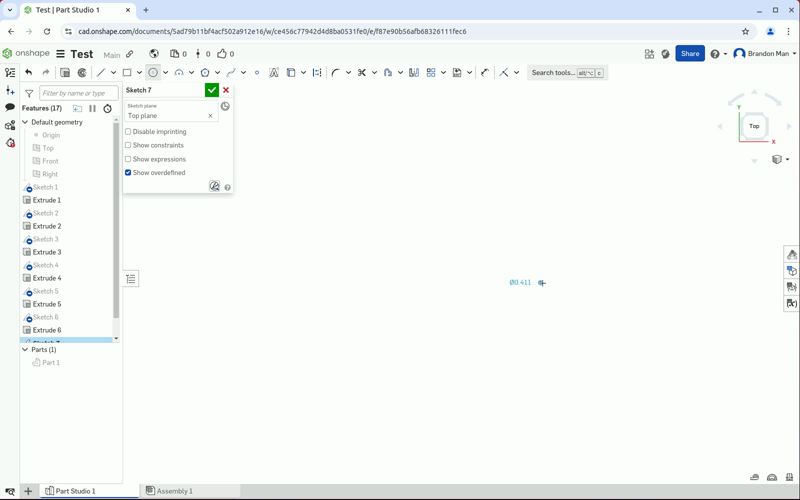
scroll(6)
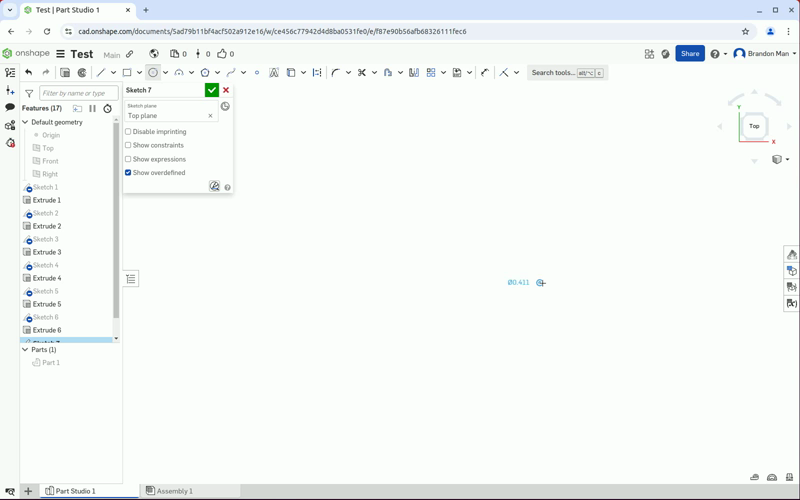
scroll(6)
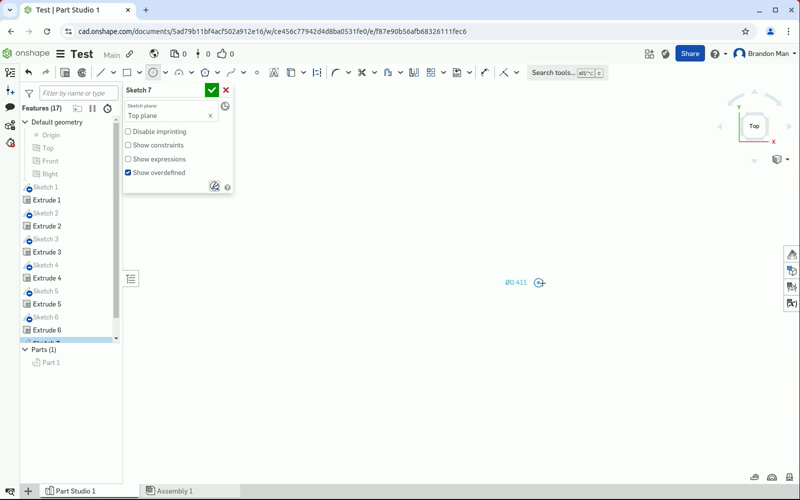
scroll(6)
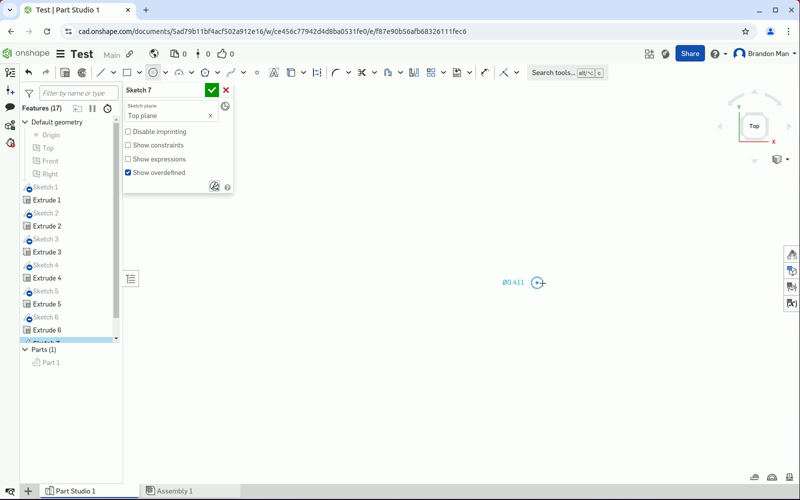
scroll(6)
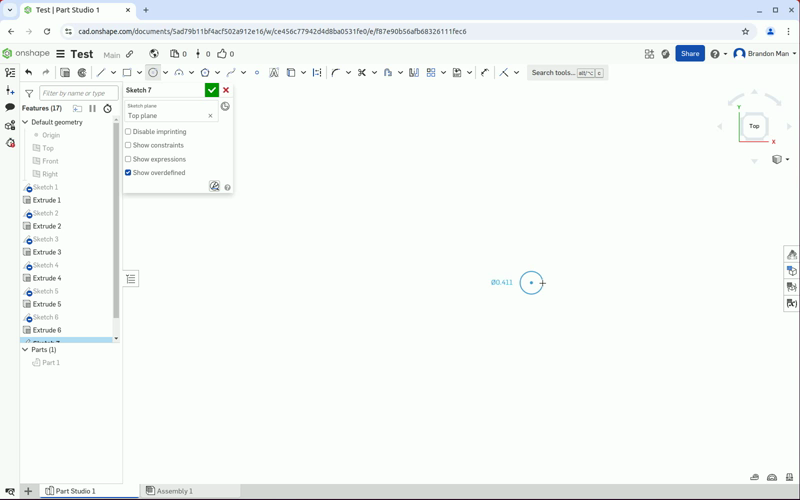
click(542, 282)
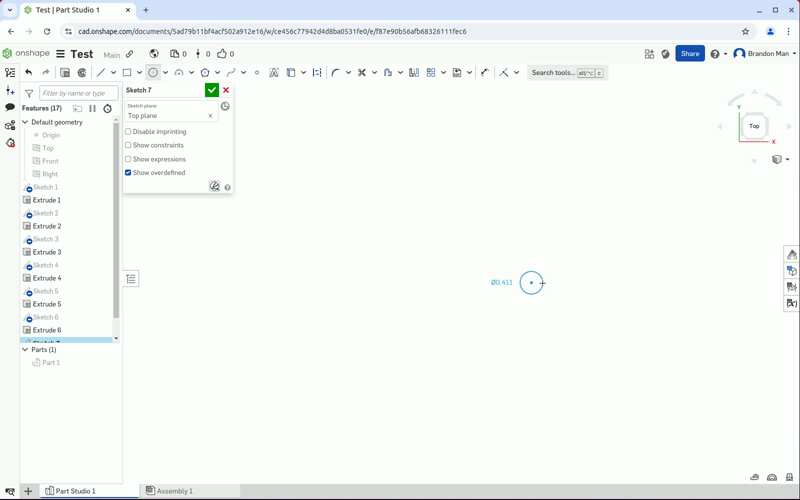
scroll(-6)
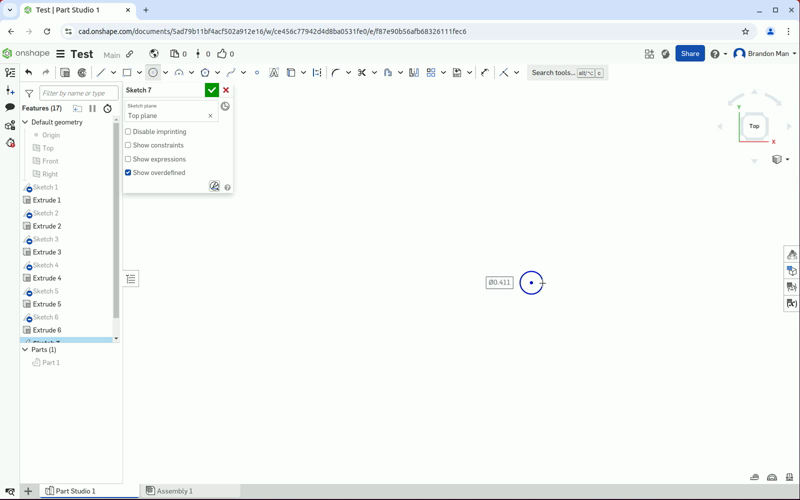
scroll(-6)
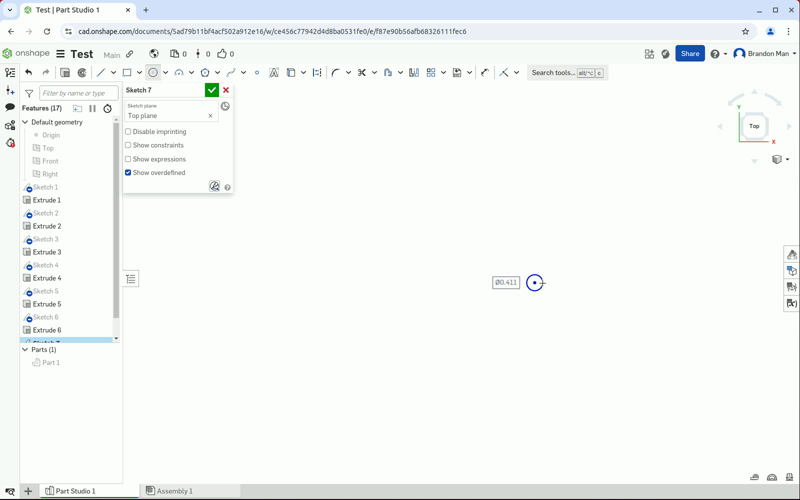
scroll(-6)
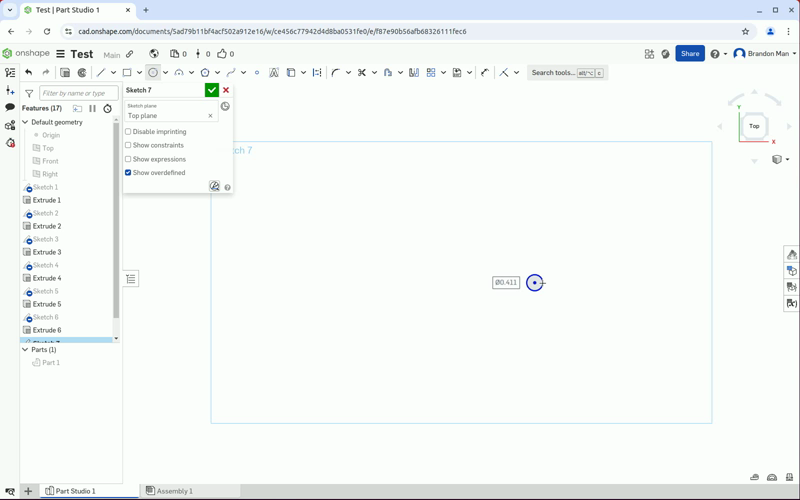
scroll(-6)
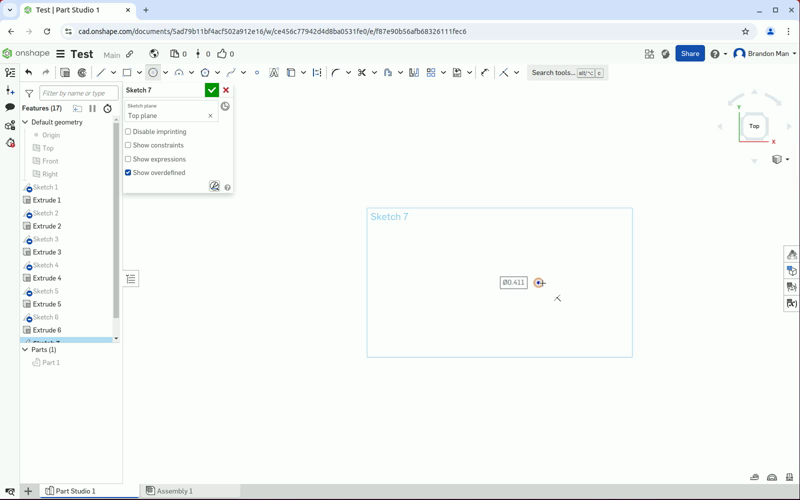
scroll(-6)
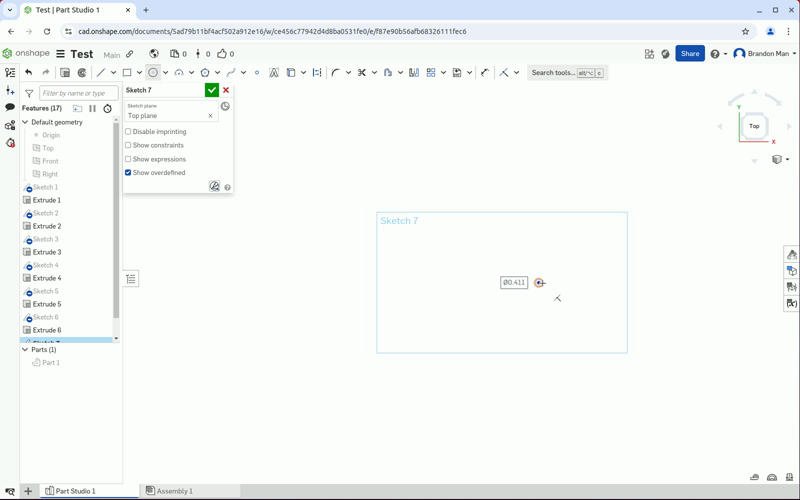
scroll(-6)
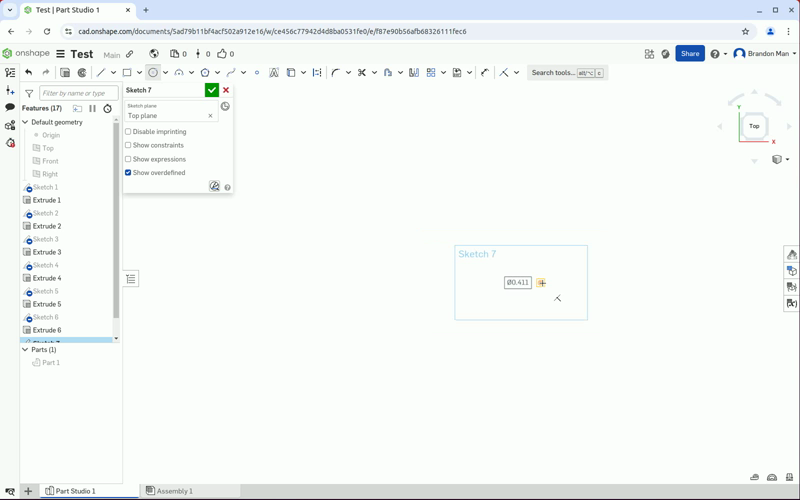
scroll(-6)
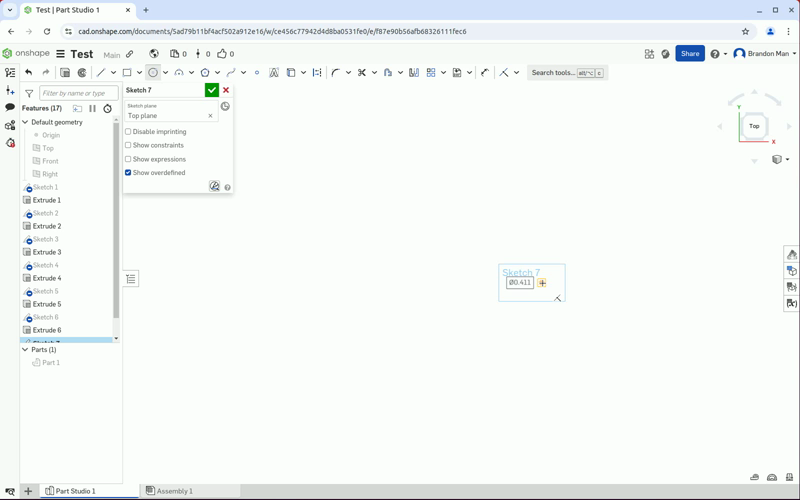
key(esc)
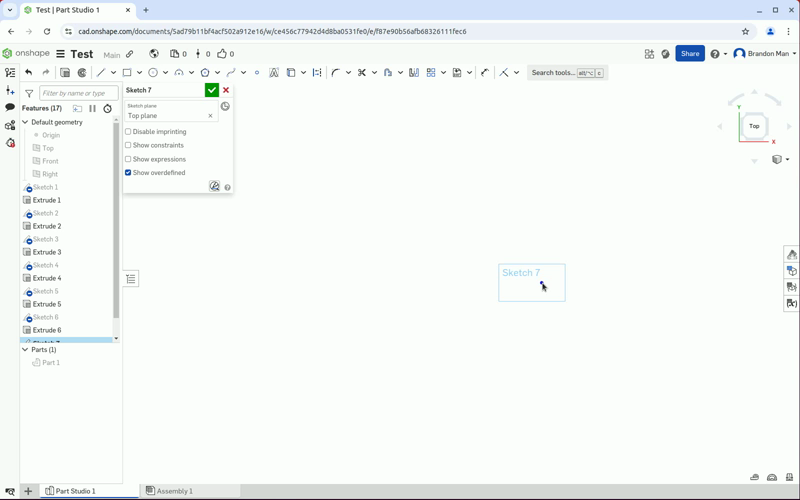
mouse_move(541, 283)
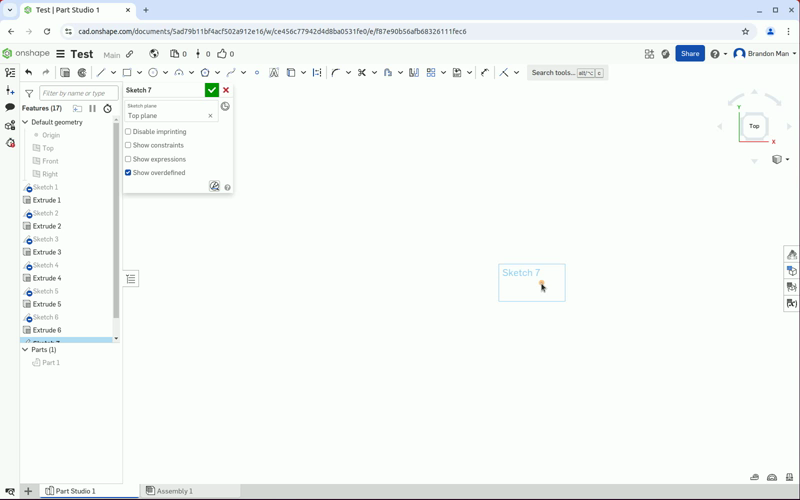
scroll(6)
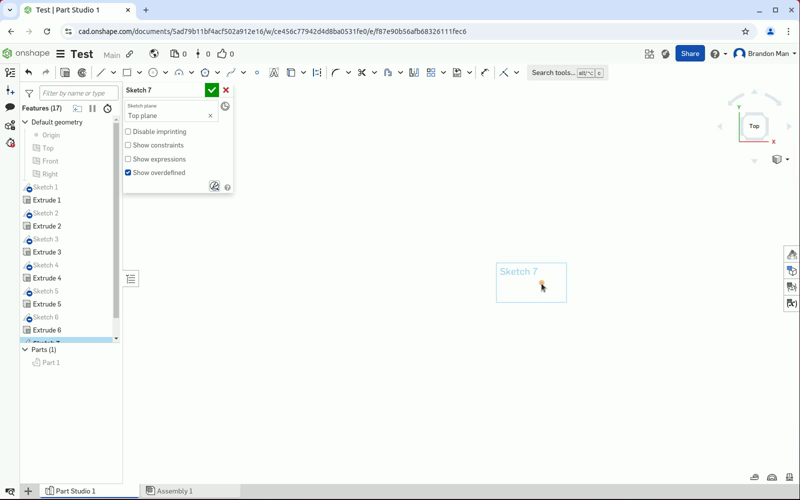
scroll(6)
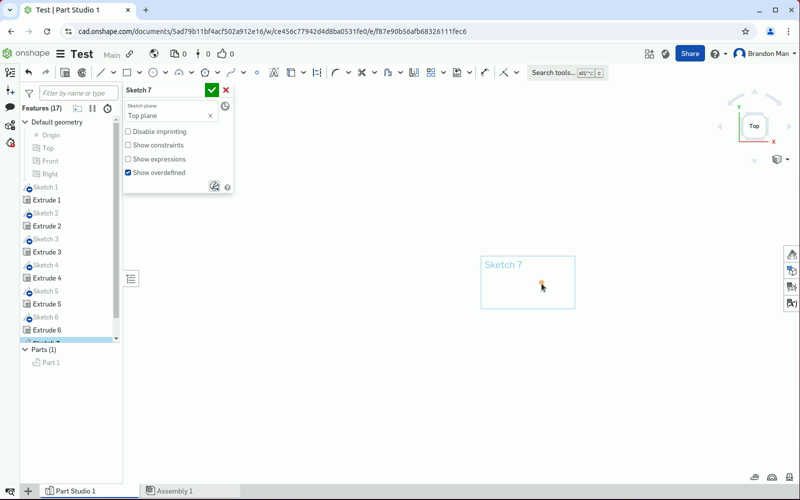
scroll(6)
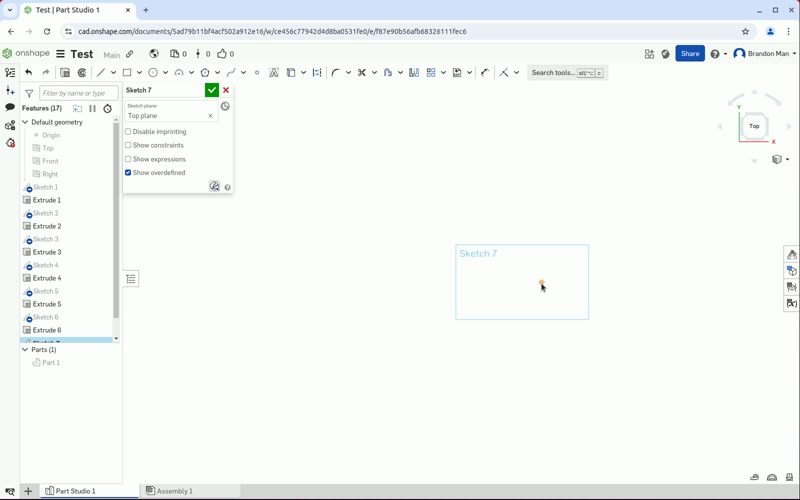
scroll(6)
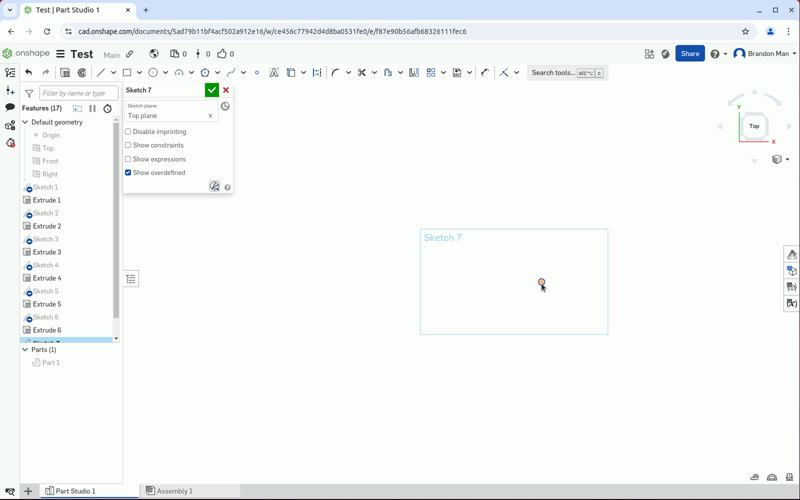
scroll(6)
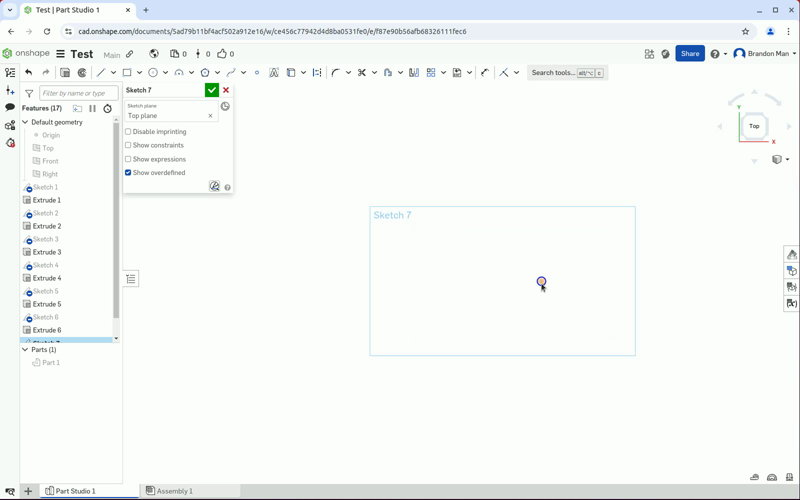
scroll(6)
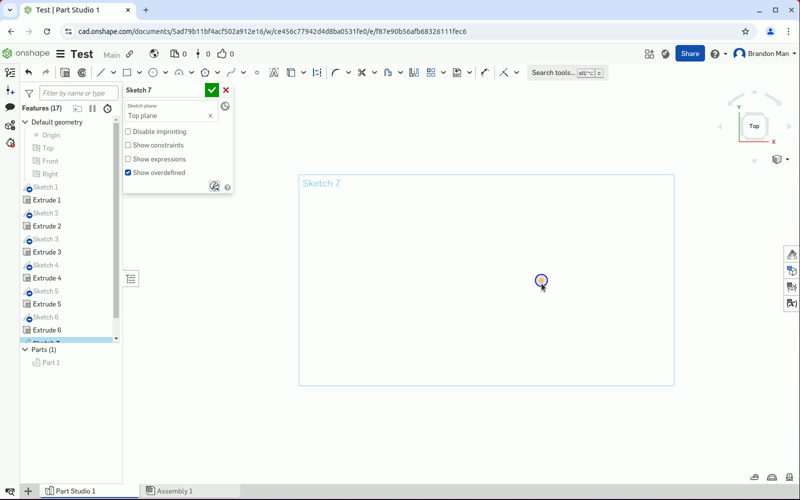
scroll(6)
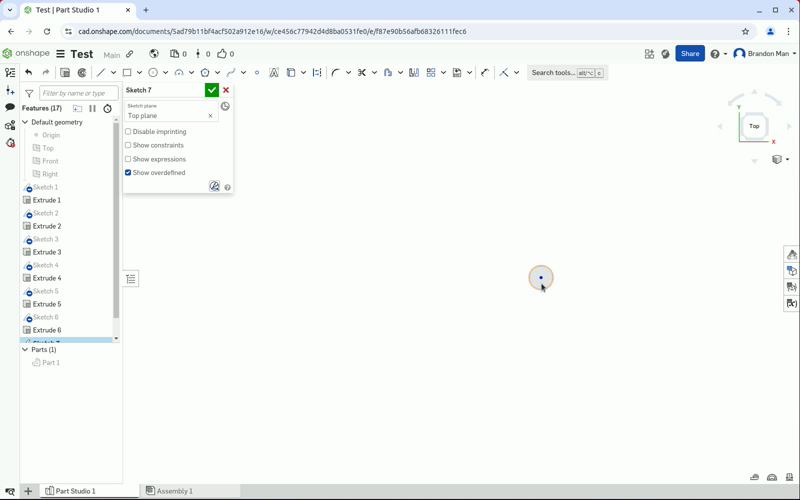
click(541, 283)
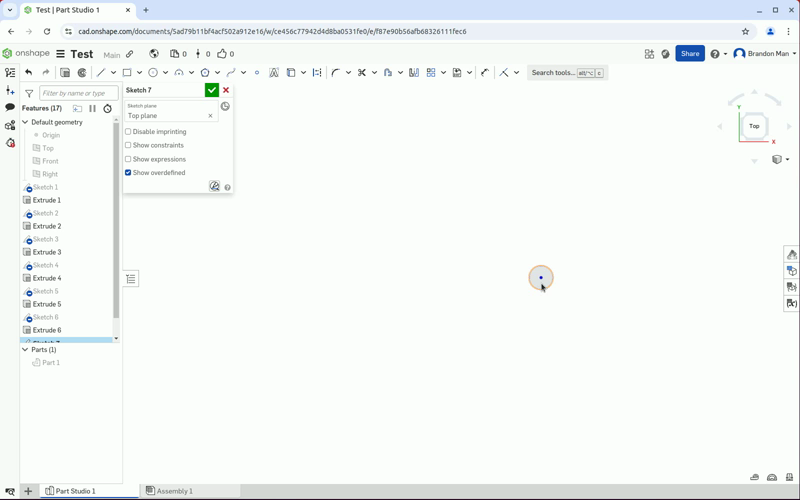
scroll(-6)
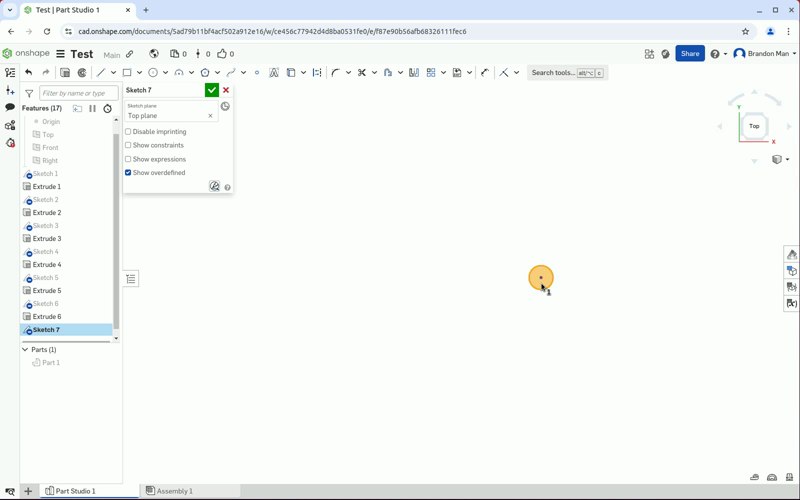
scroll(-6)
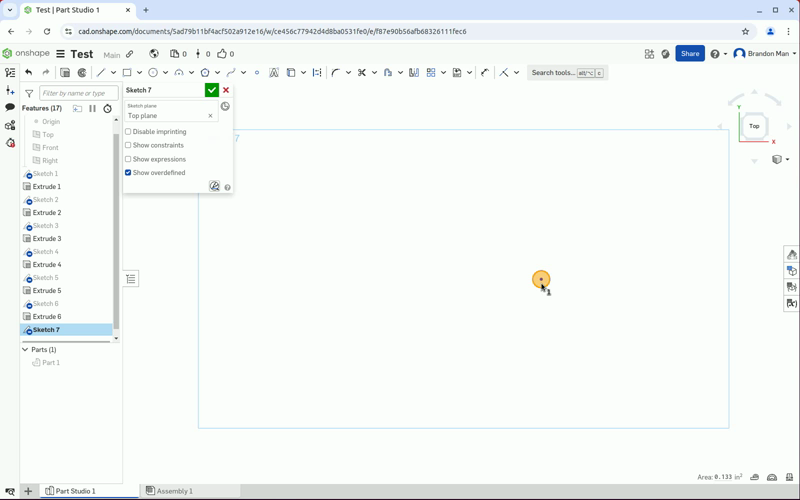
scroll(-6)
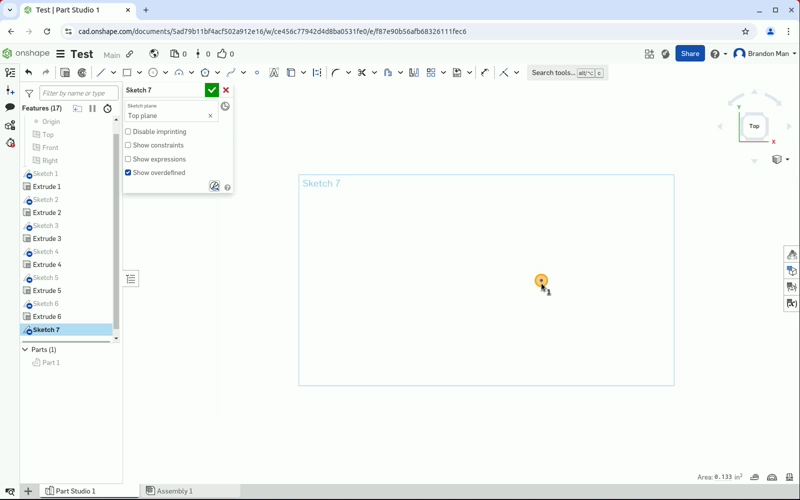
scroll(-6)
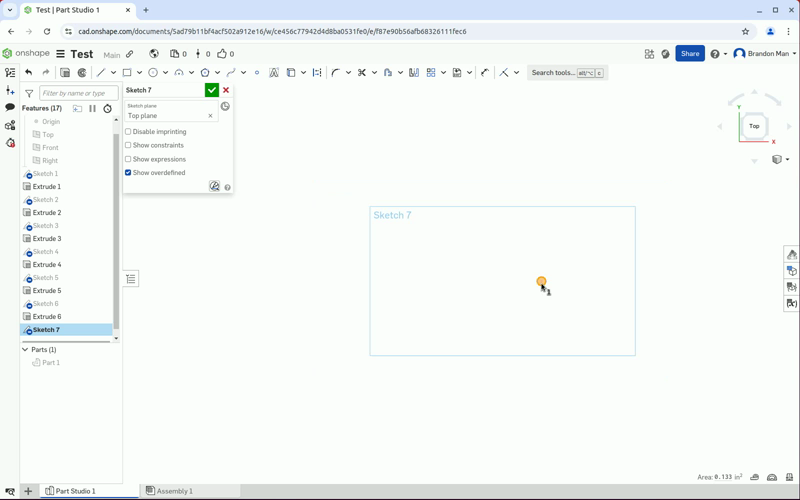
scroll(-6)
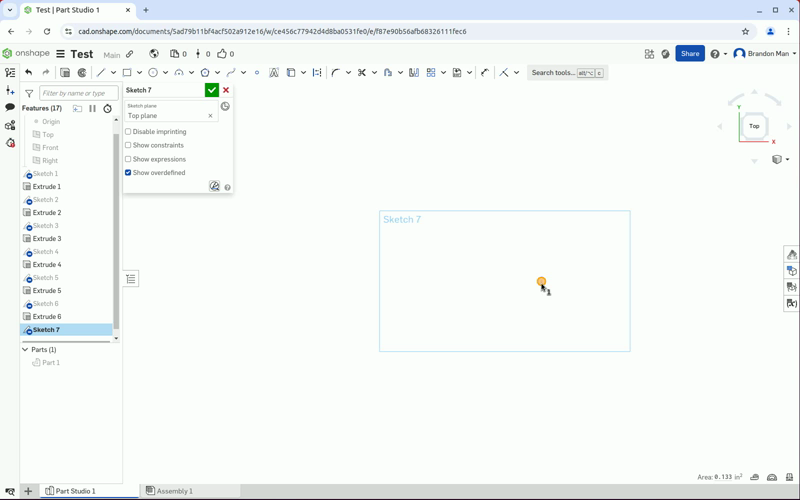
scroll(-6)
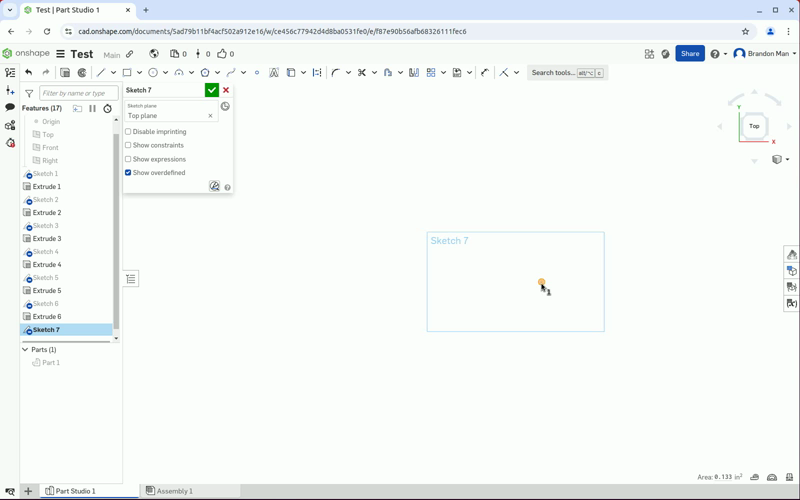
scroll(-6)
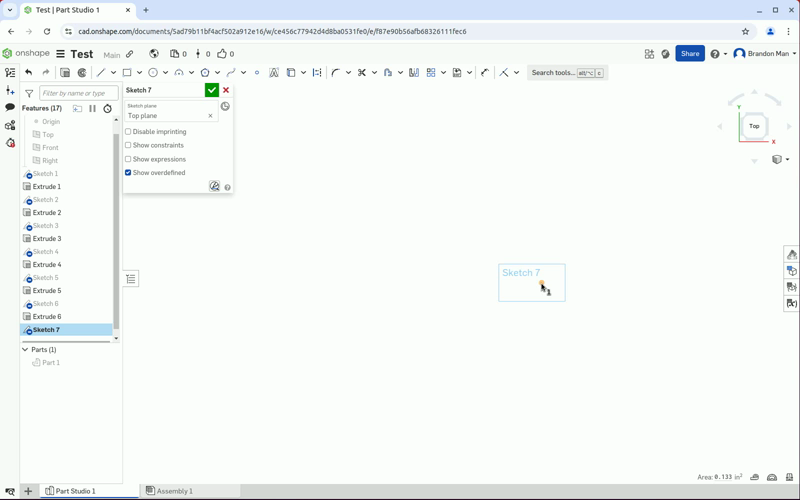
mouse_move(73, 352)
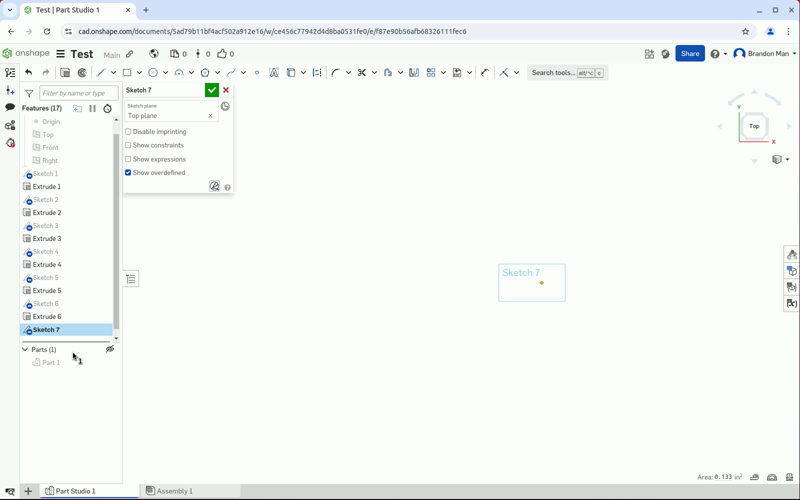
key(shift+y)
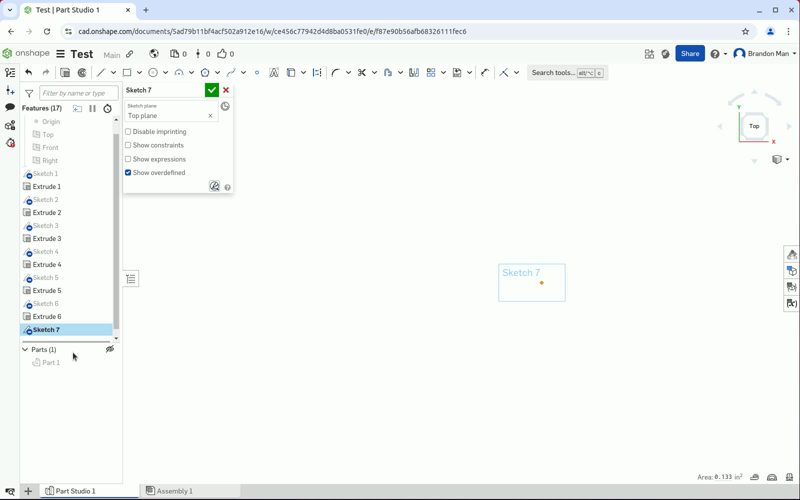
key(shift+e)
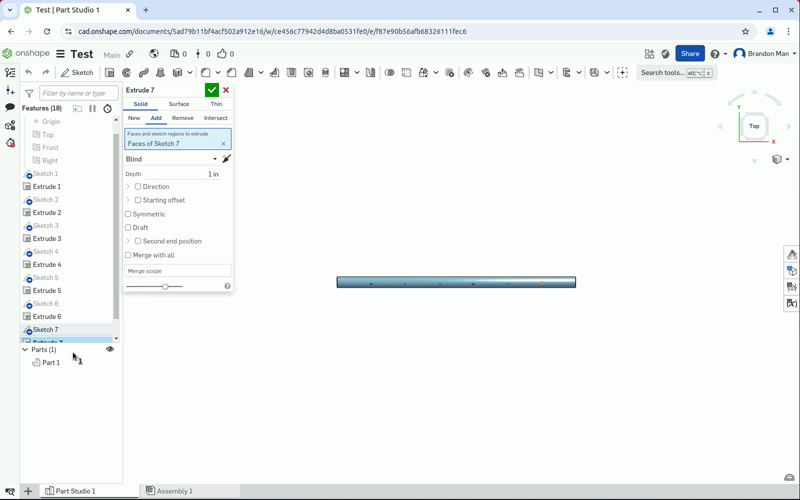
mouse_move(143, 106)
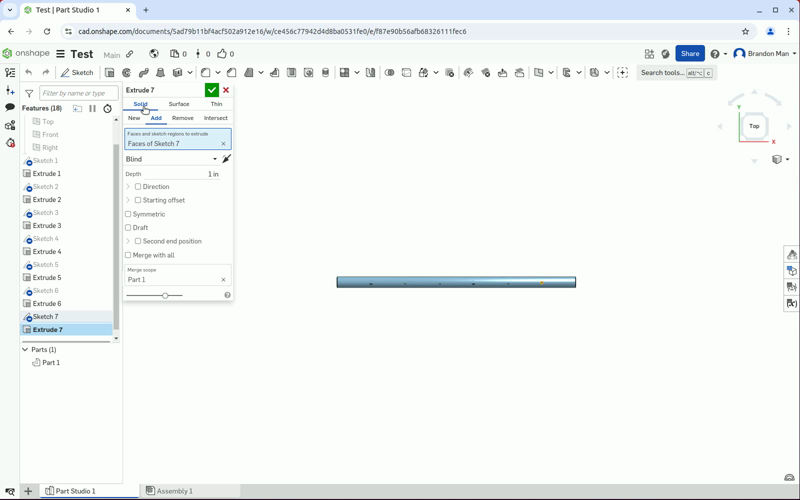
click(143, 106)
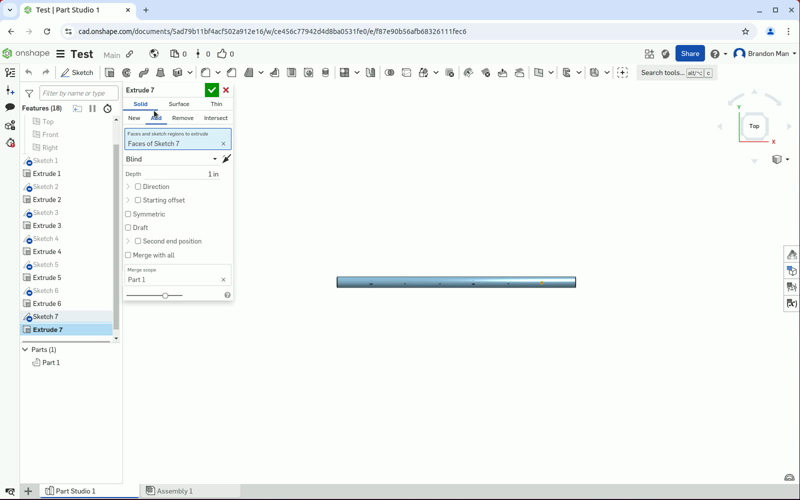
mouse_move(186, 120)
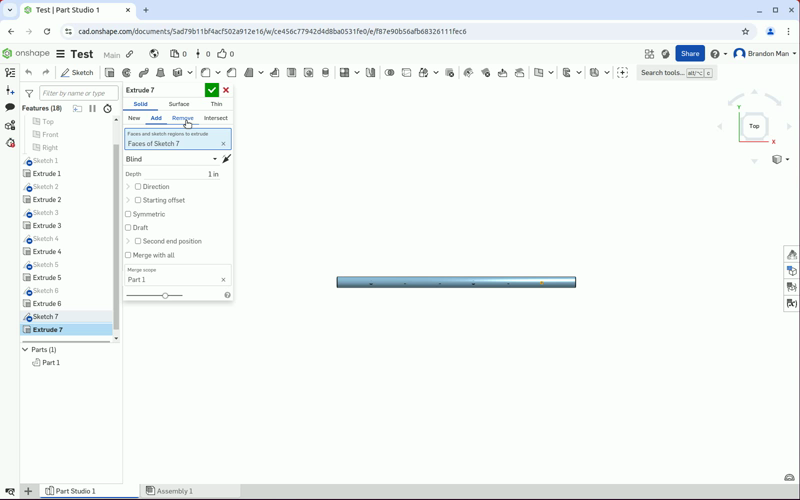
click(186, 120)
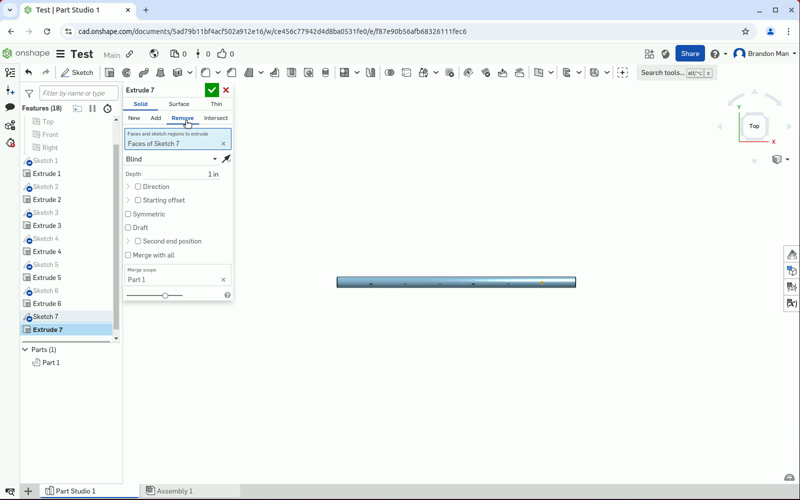
key(tab, 4)
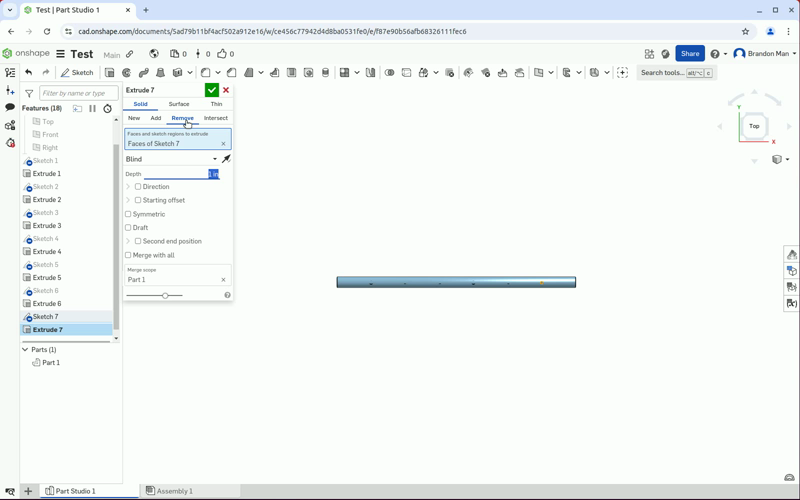
text(1.926)
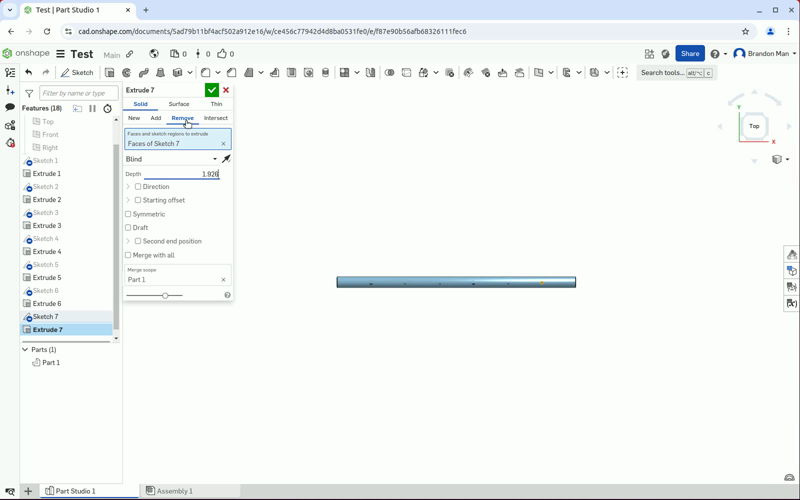
key(tab, 3)
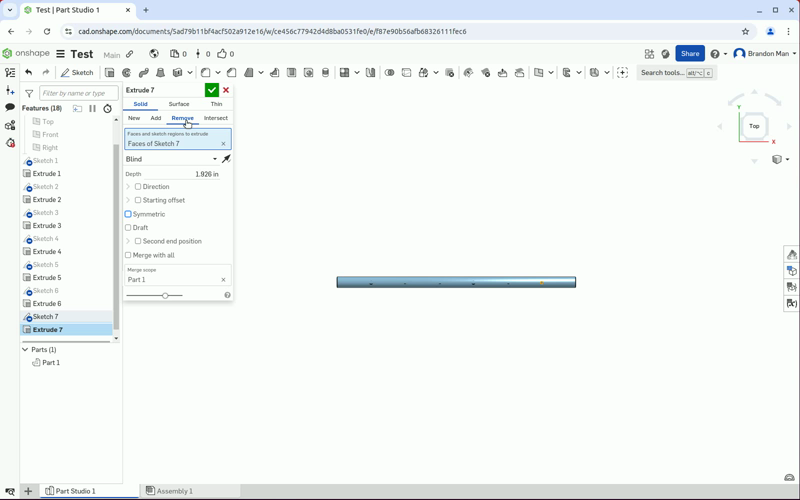
key(space)
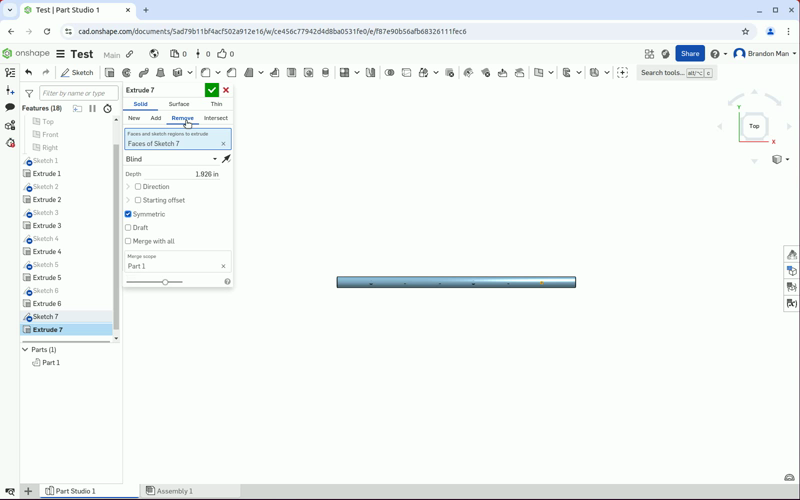
key(tab, 2)
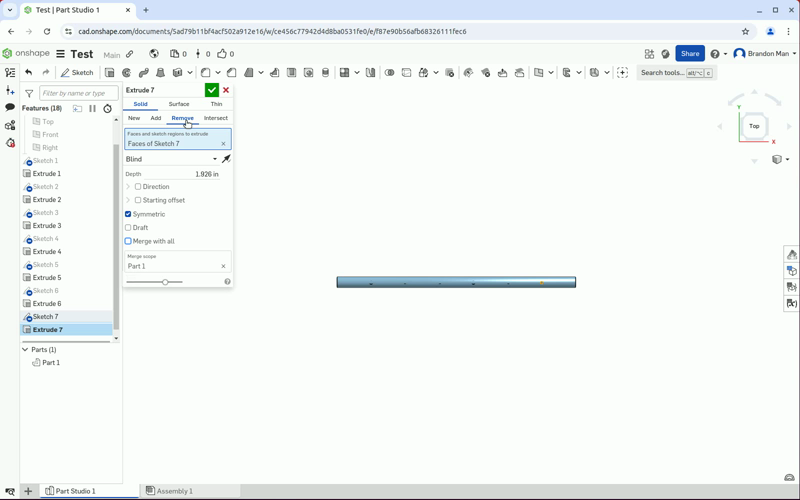
key(space)
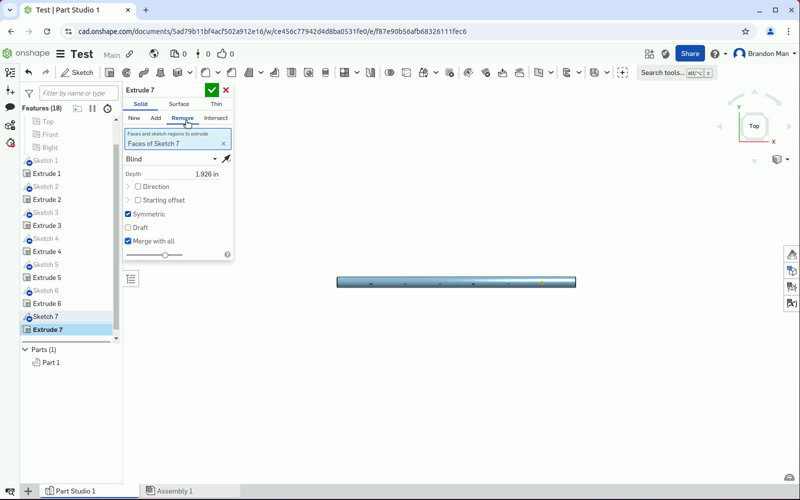
key(enter)
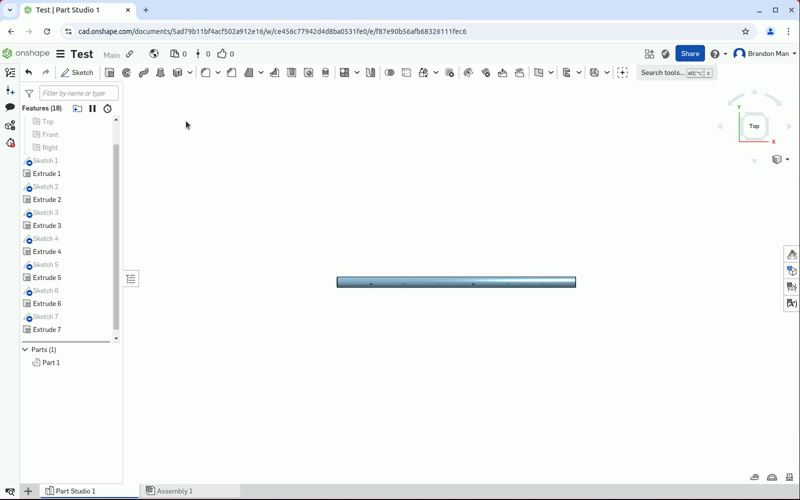
key(shift+h)
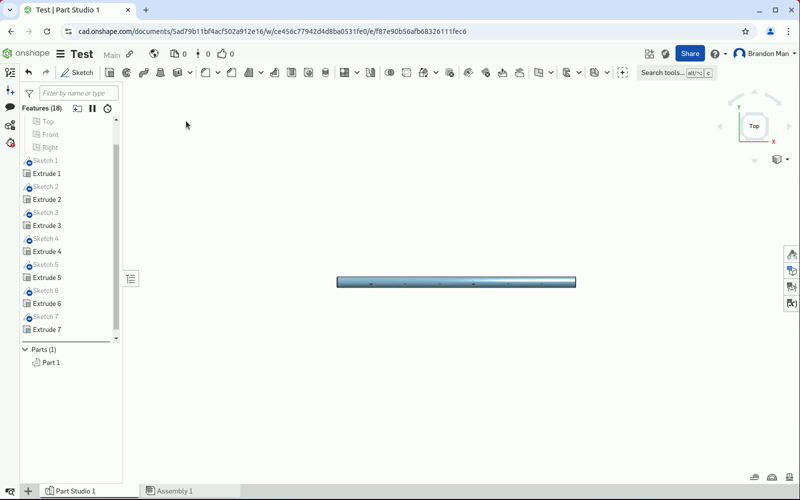
key(shift+h)
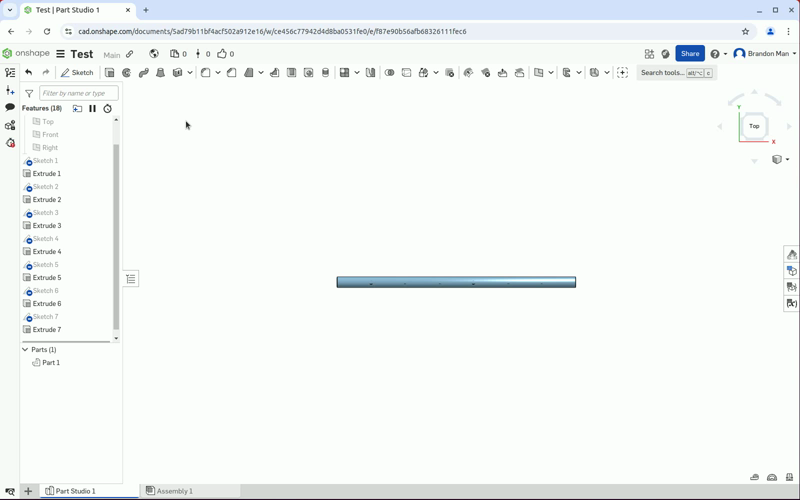
mouse_move(69, 163)
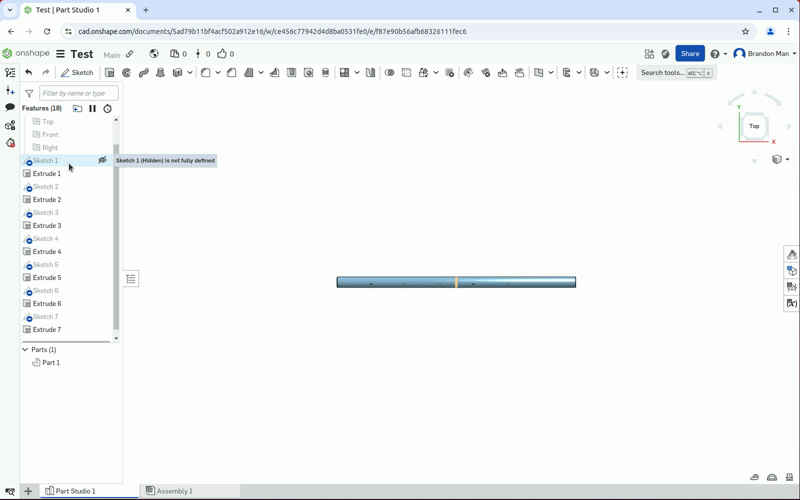
click(69, 163)
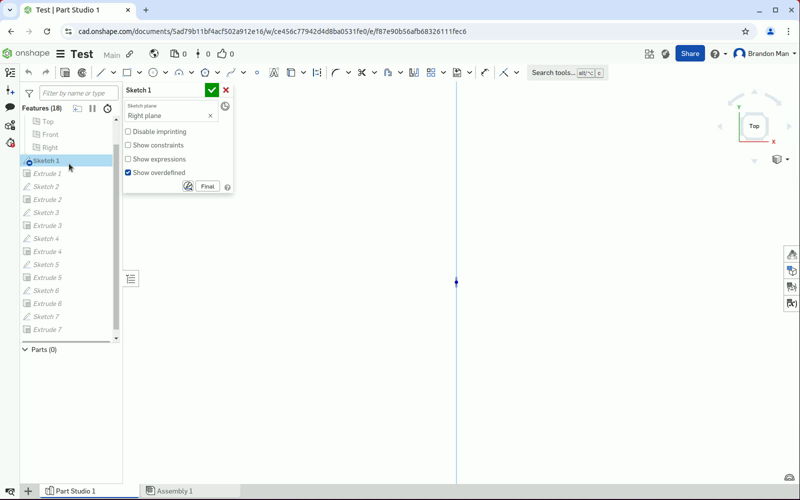
mouse_move(229, 92)
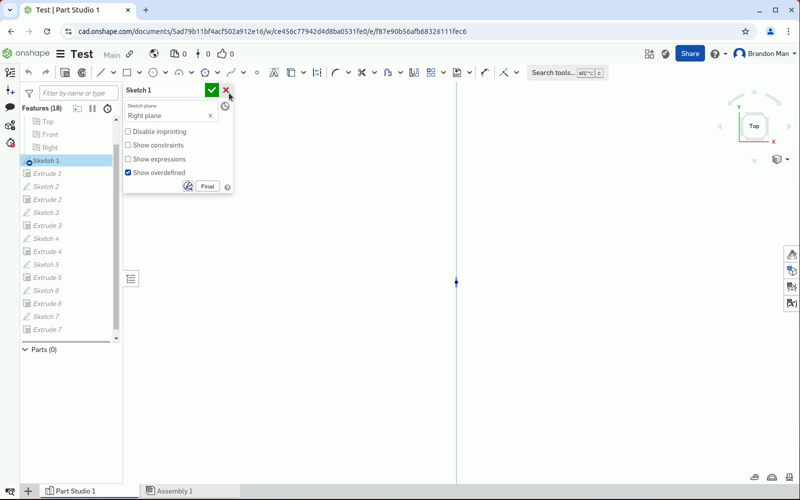
click(229, 92)
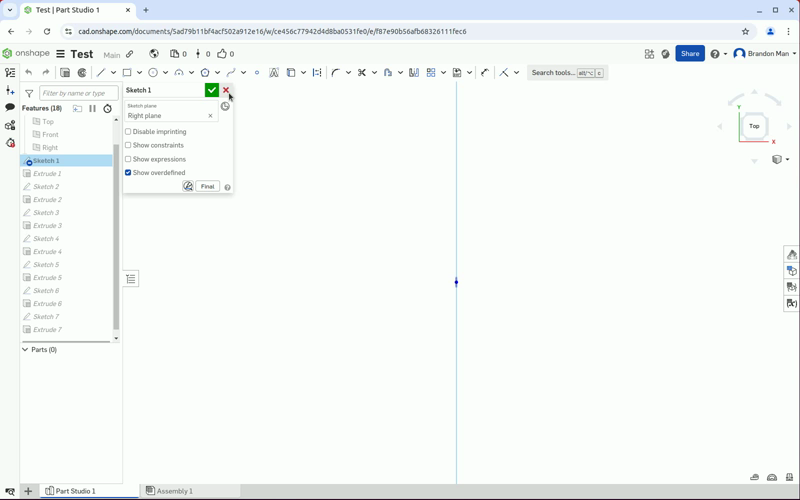
key(shift+s)
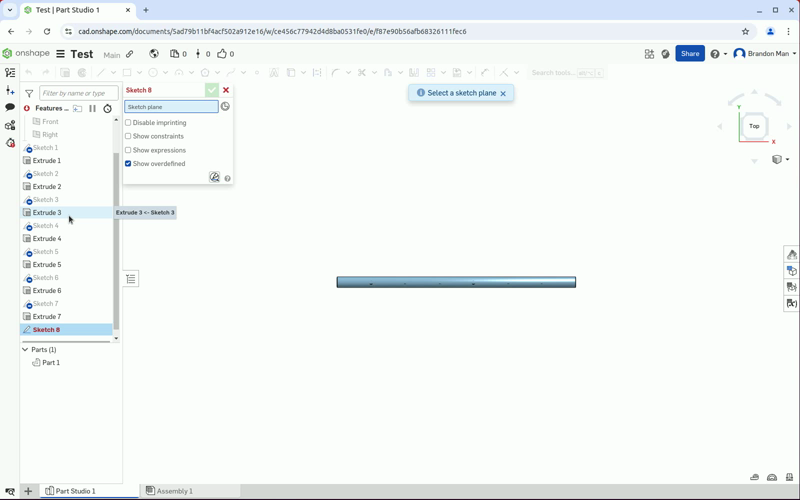
scroll(3)
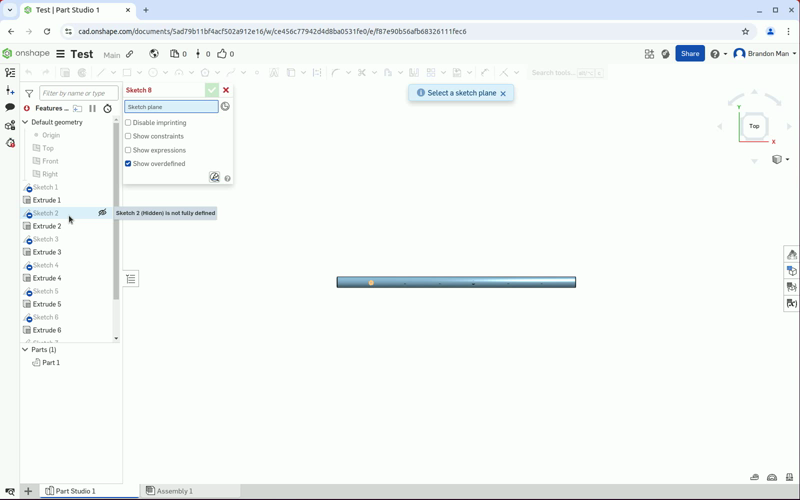
mouse_move(69, 150)
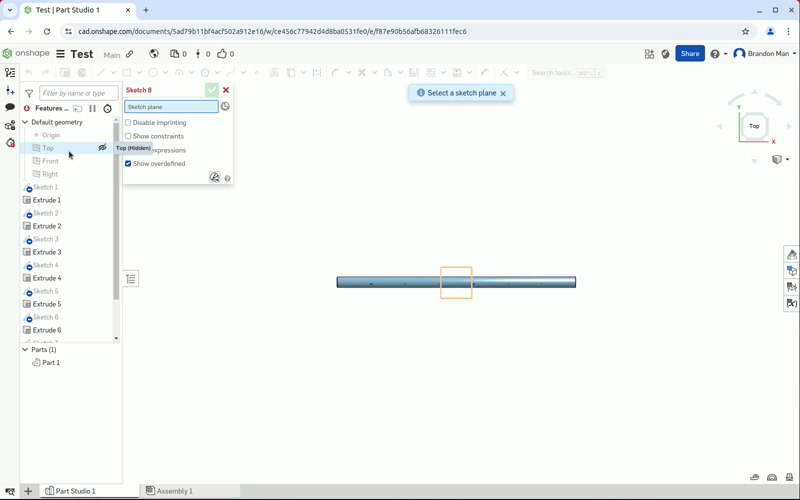
click(69, 150)
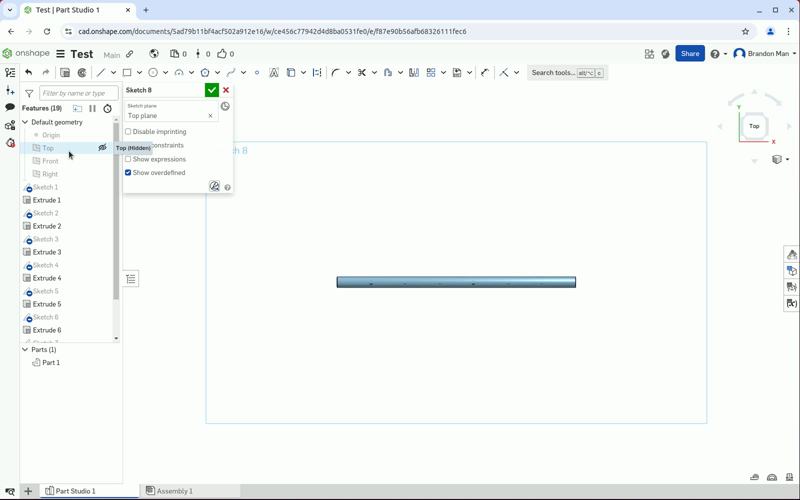
mouse_move(73, 352)
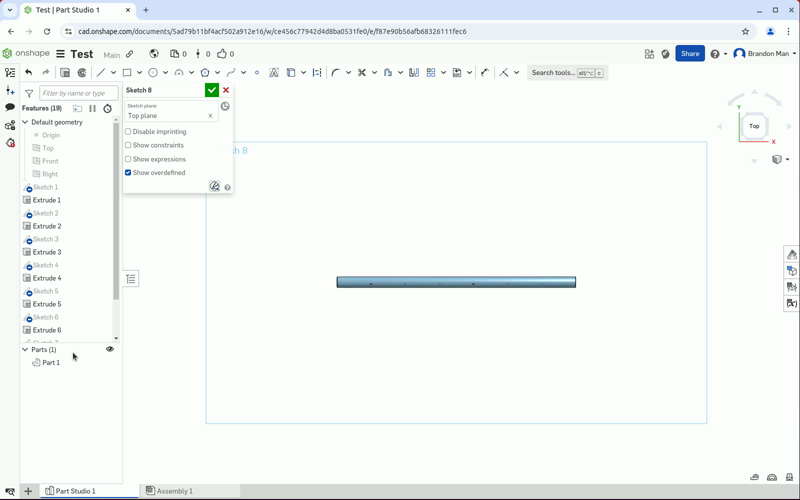
key(y)
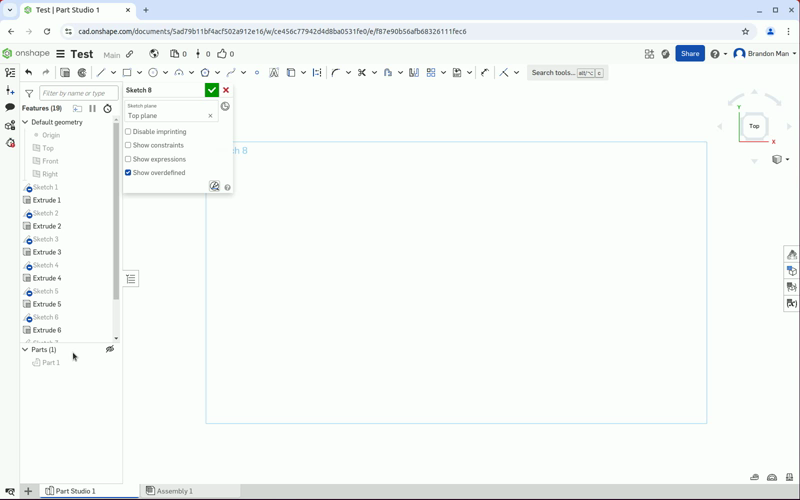
key(l)
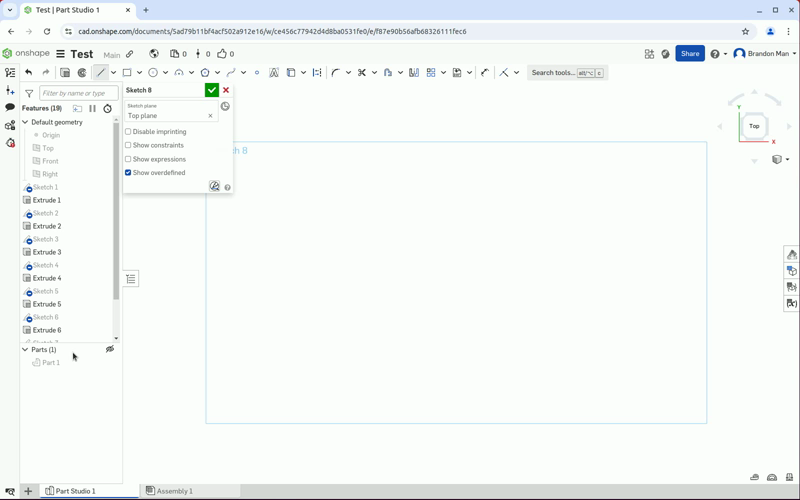
key_down(shift)
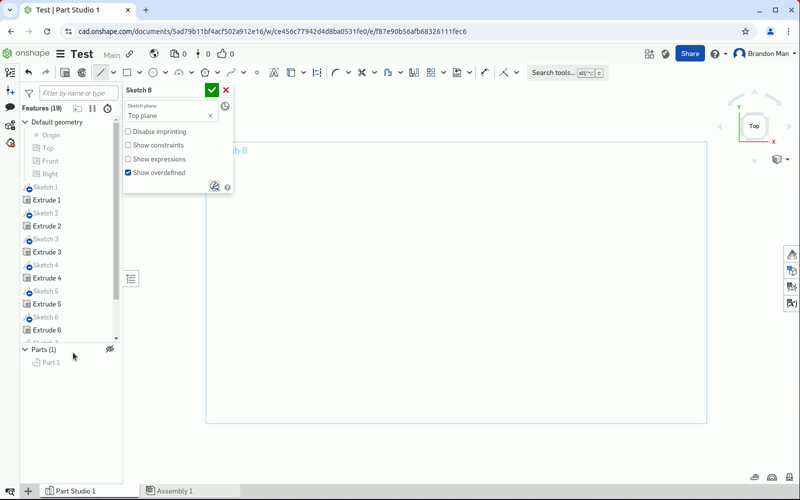
mouse_move(348, 286)
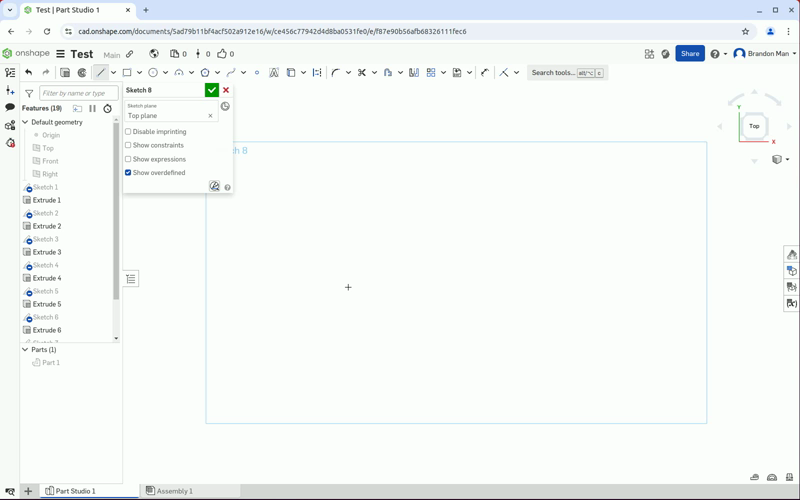
click(348, 286)
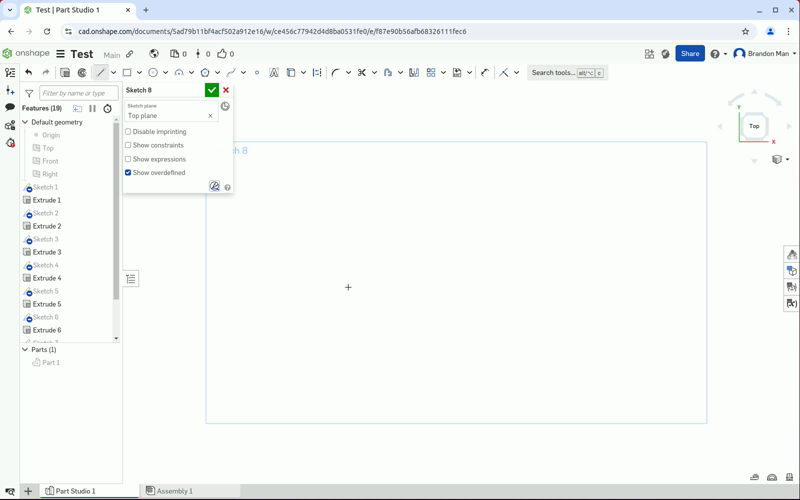
key_up(shift)
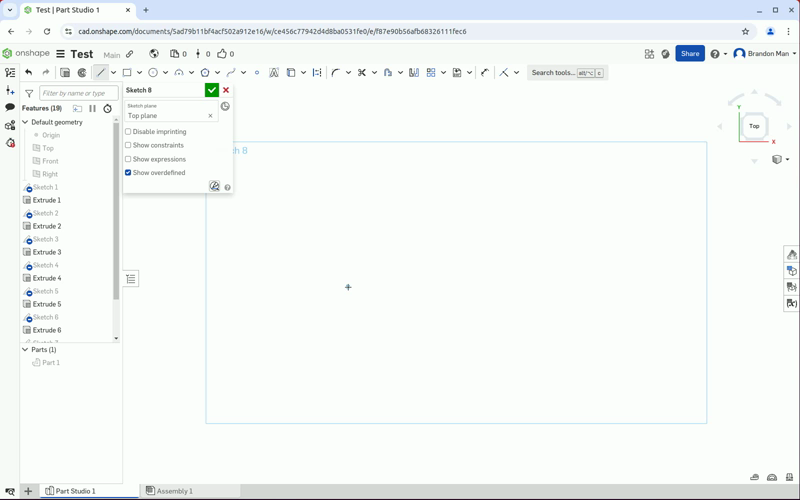
key_down(shift)
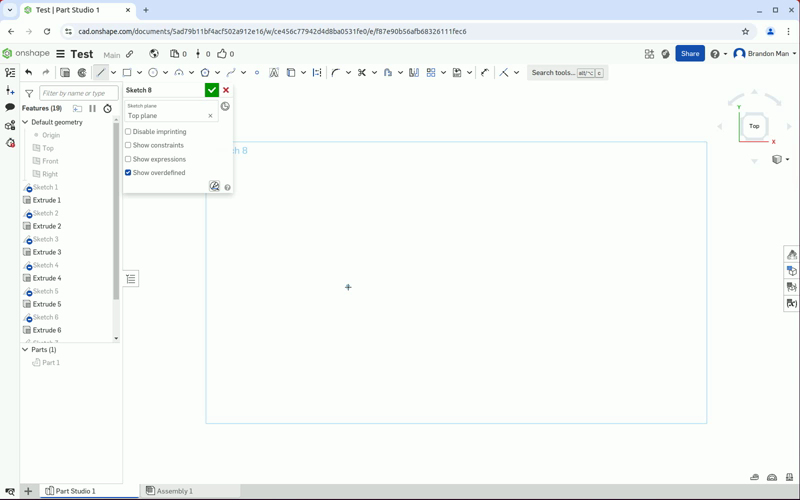
mouse_move(378, 286)
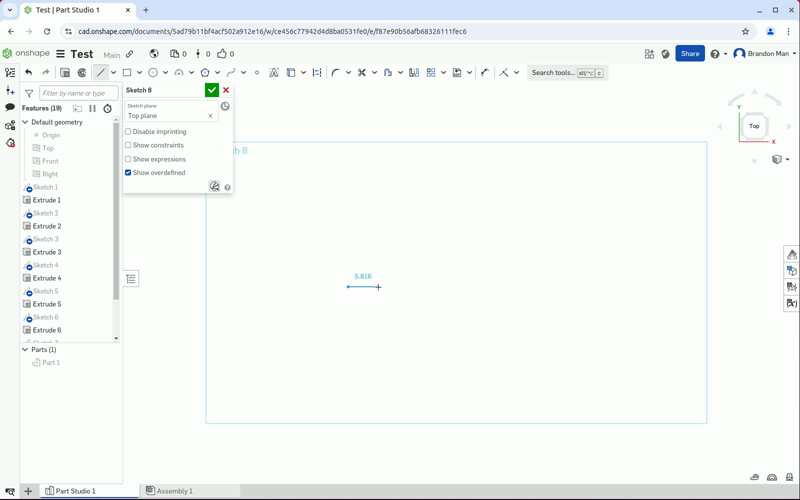
mouse_move(350, 276)
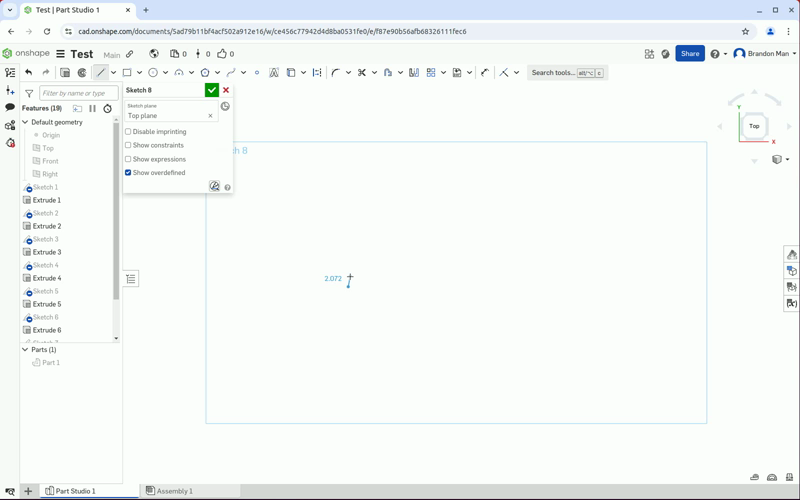
click(350, 276)
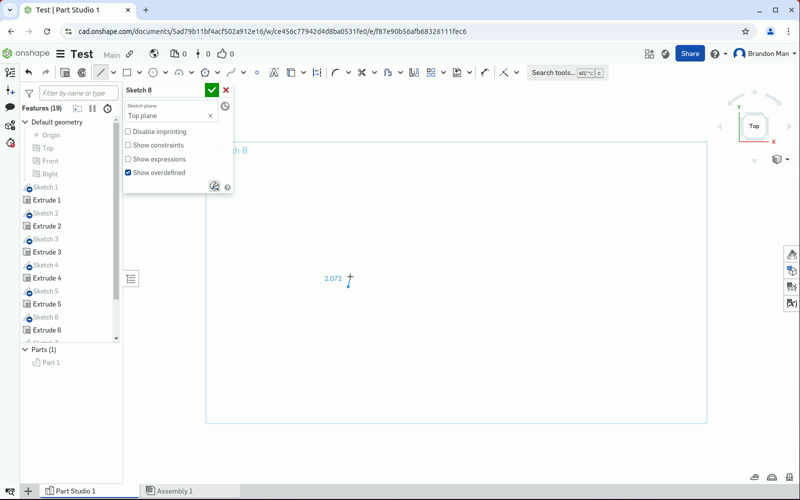
key_up(shift)
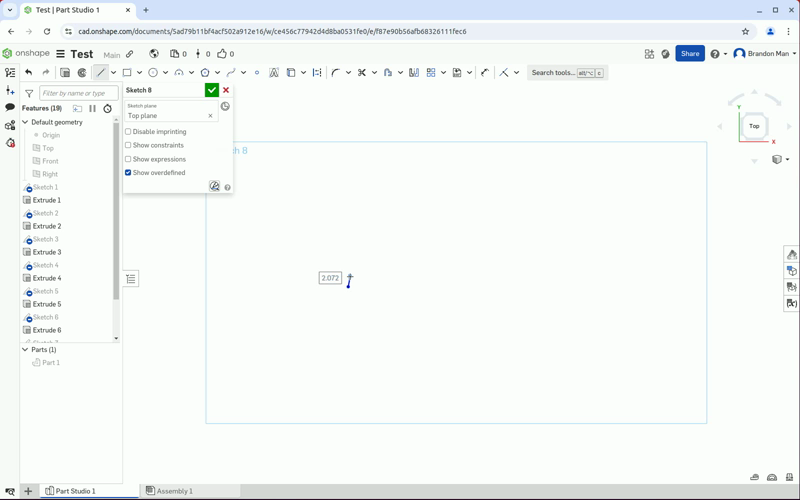
key_down(shift)
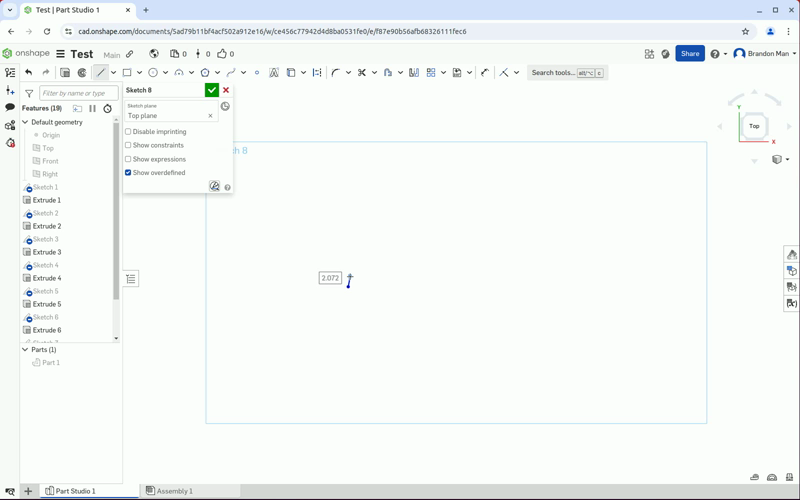
mouse_move(380, 276)
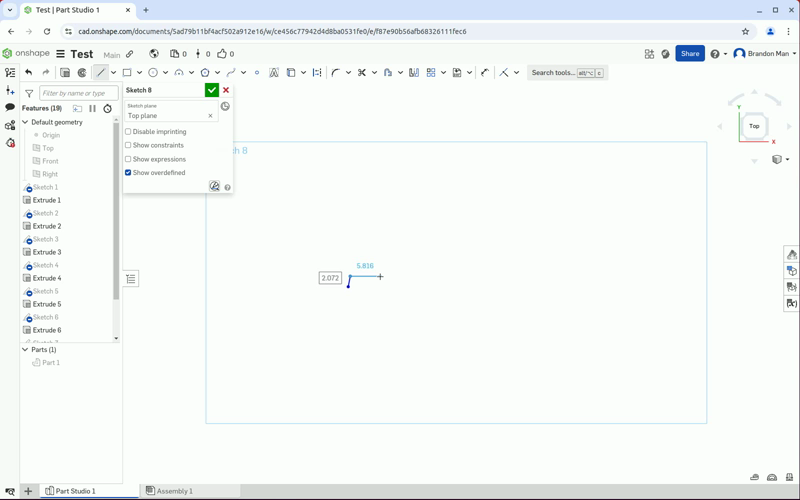
mouse_move(348, 276)
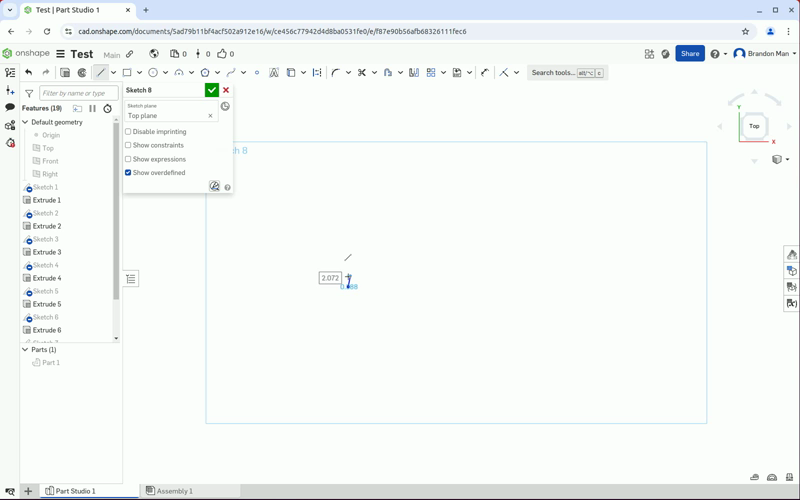
scroll(6)
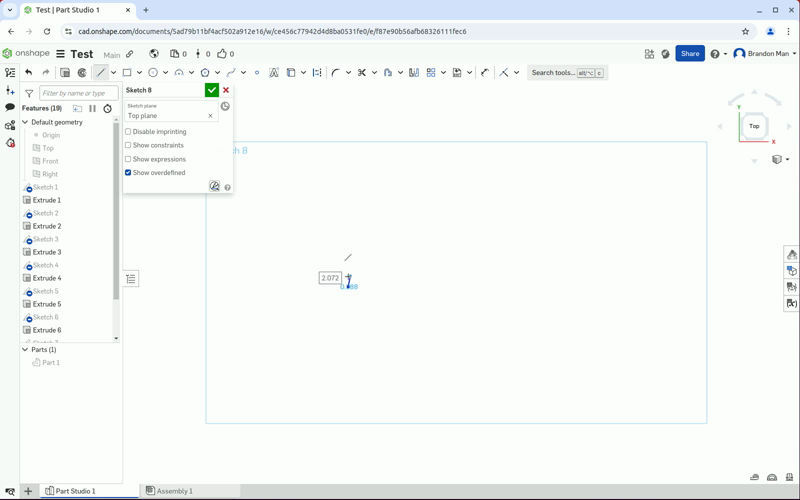
scroll(6)
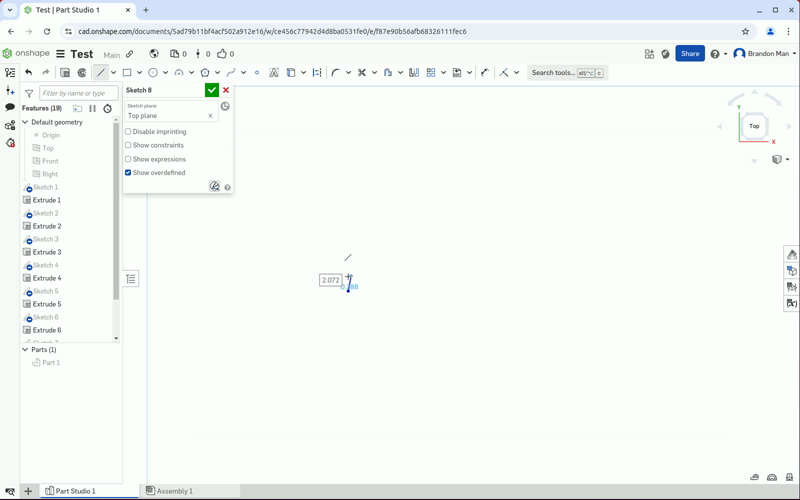
scroll(6)
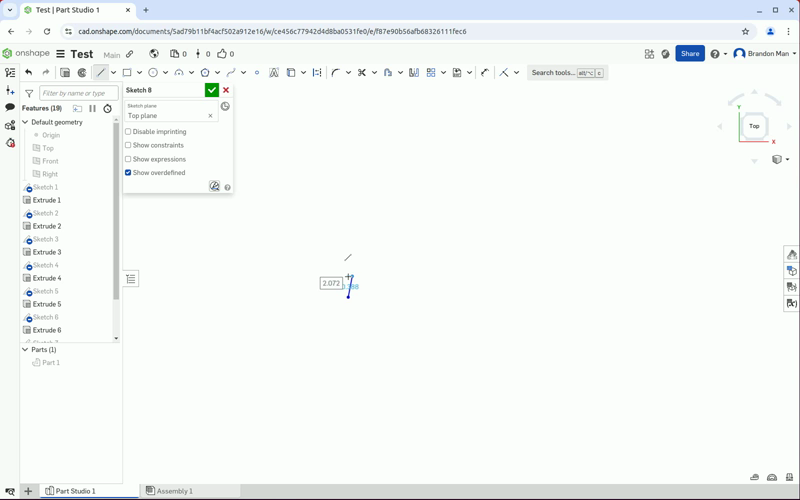
scroll(6)
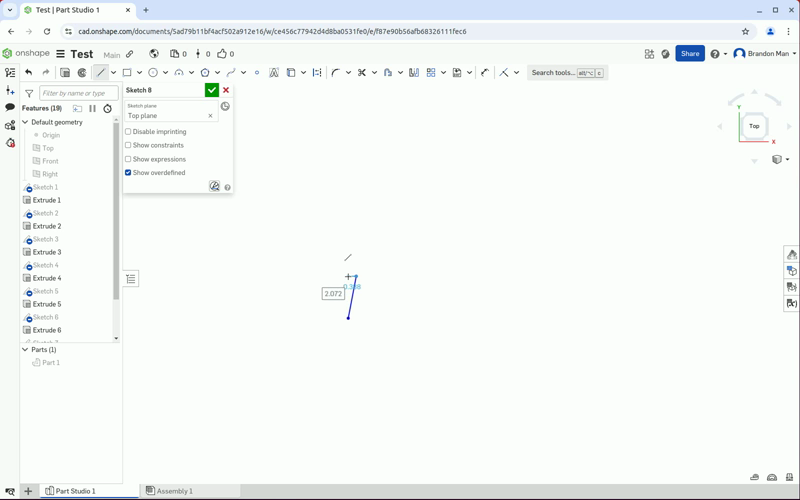
scroll(6)
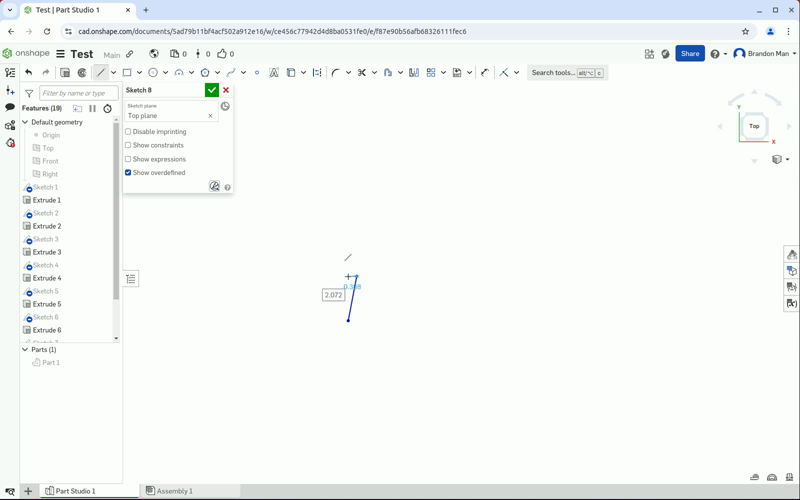
scroll(6)
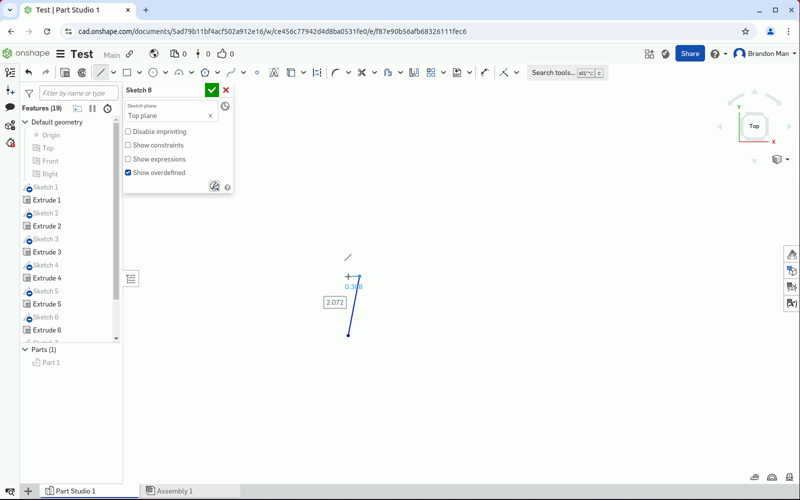
scroll(6)
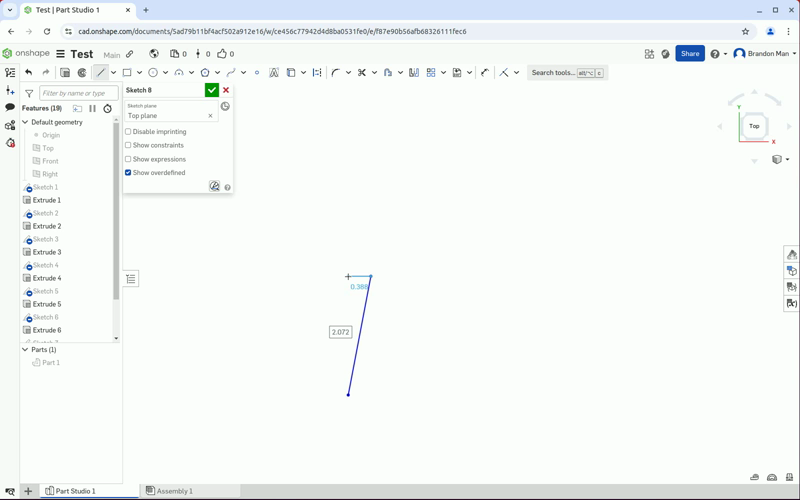
click(348, 276)
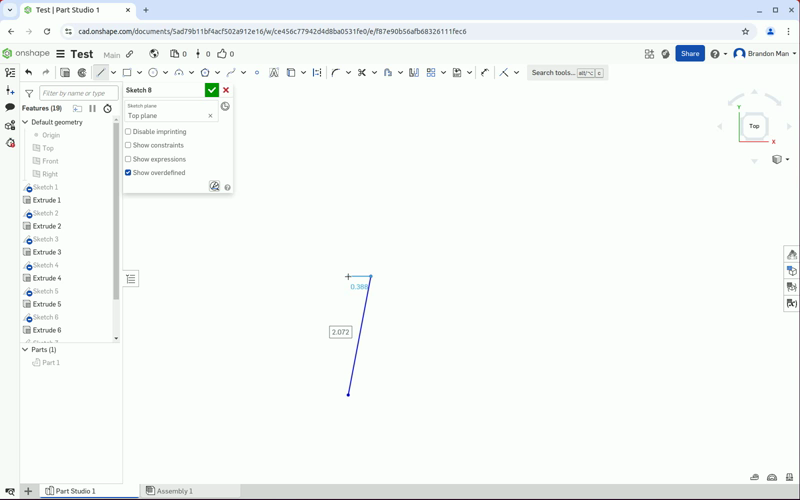
scroll(-6)
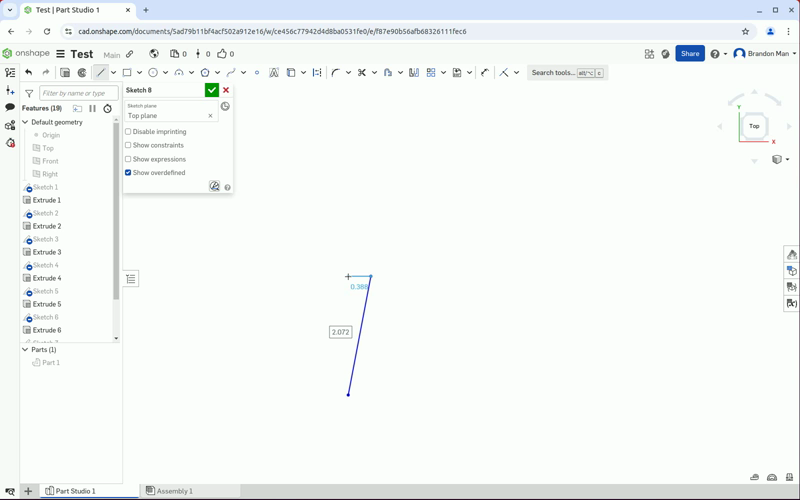
scroll(-6)
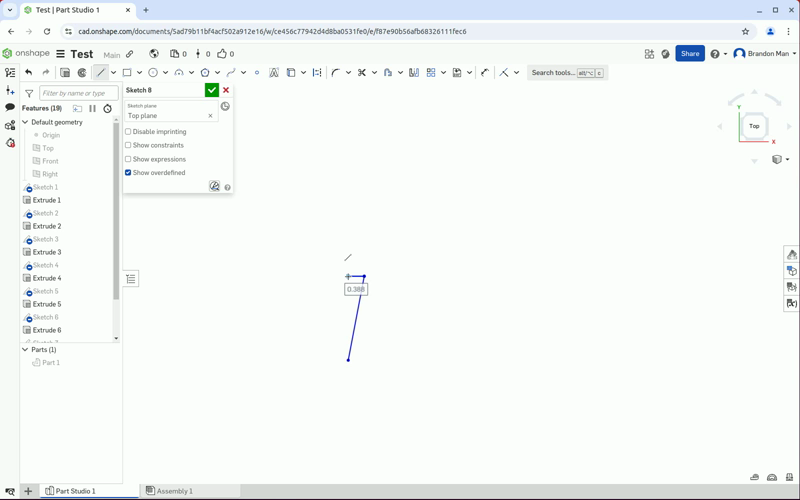
scroll(-6)
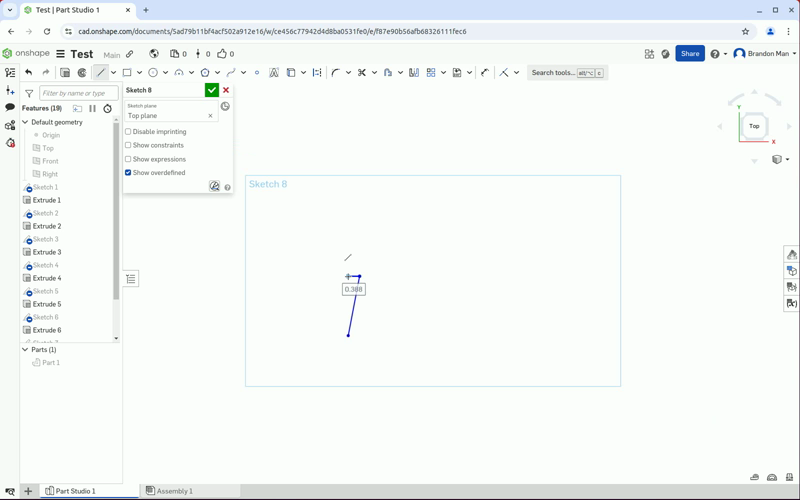
scroll(-6)
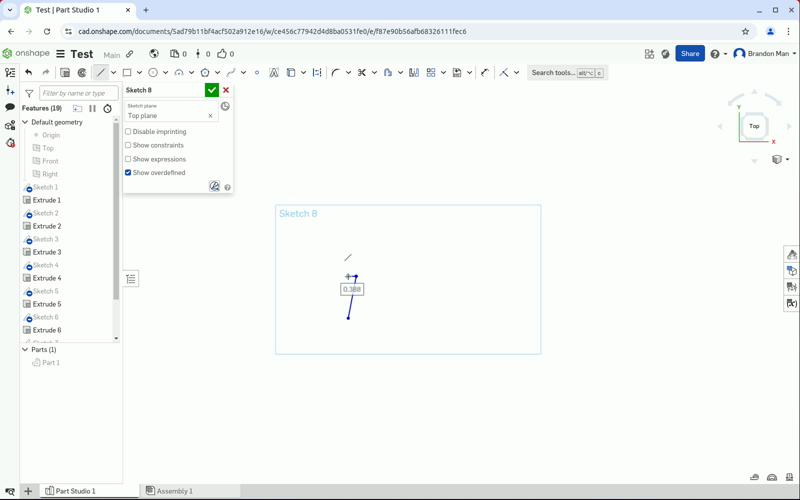
scroll(-6)
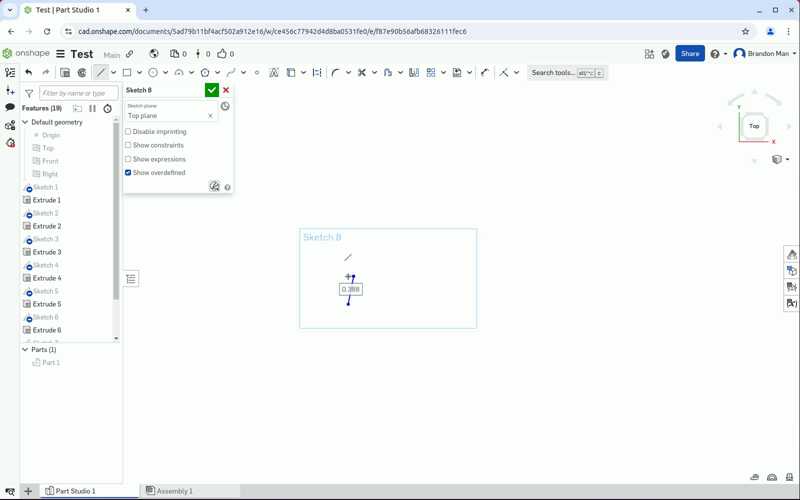
scroll(-6)
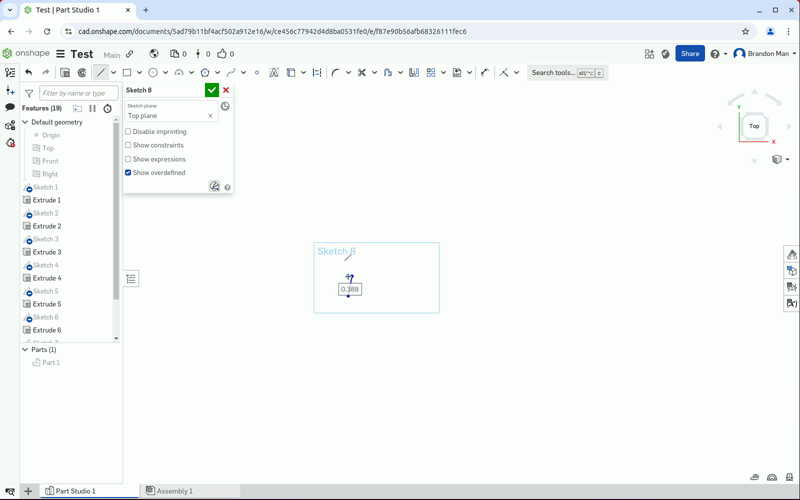
scroll(-6)
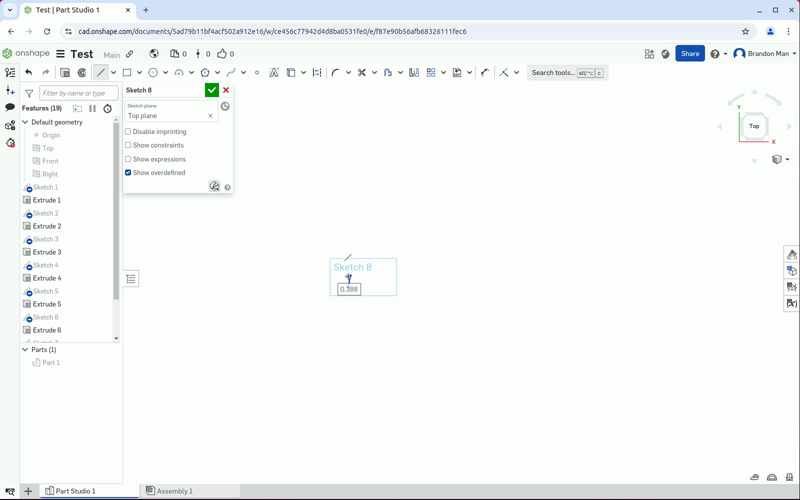
key_up(shift)
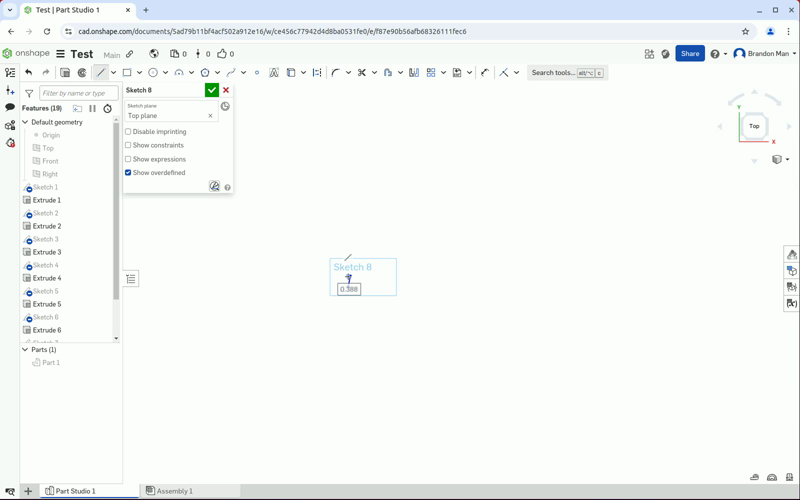
key_down(shift)
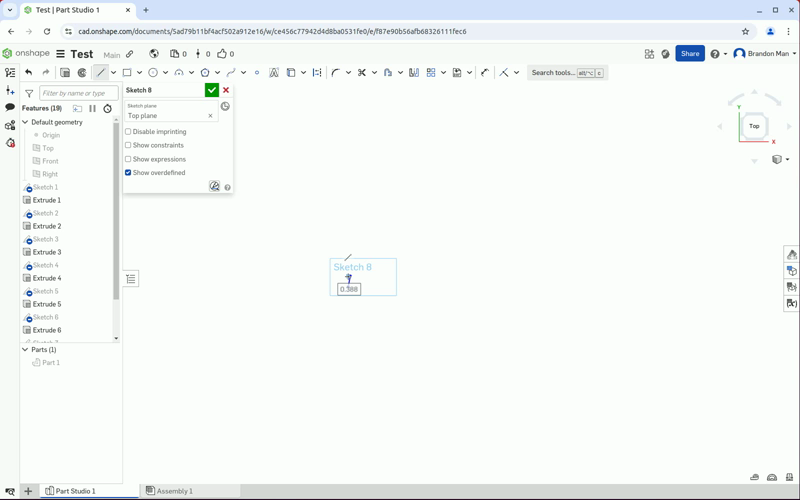
mouse_move(378, 276)
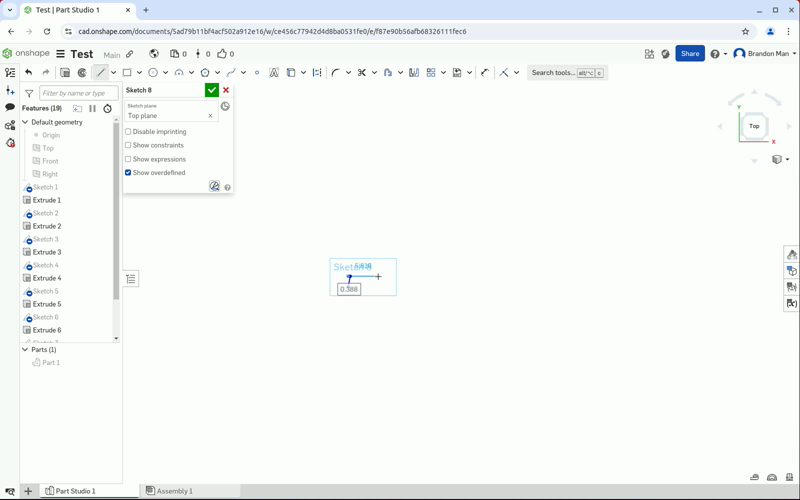
mouse_move(348, 282)
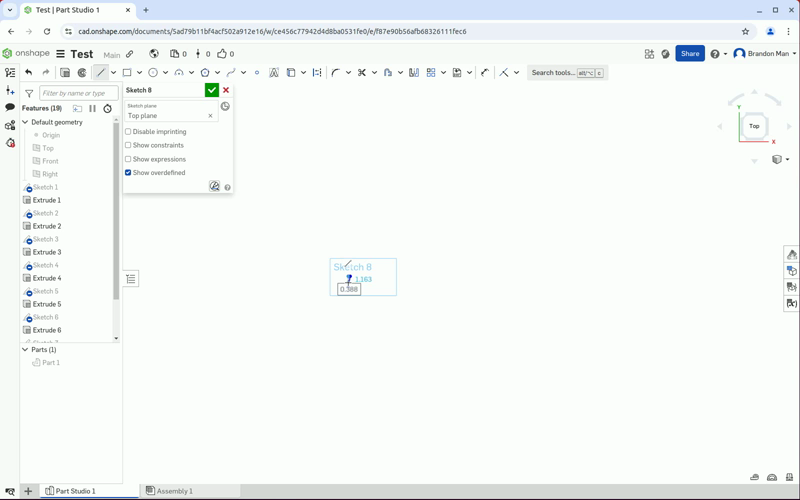
scroll(6)
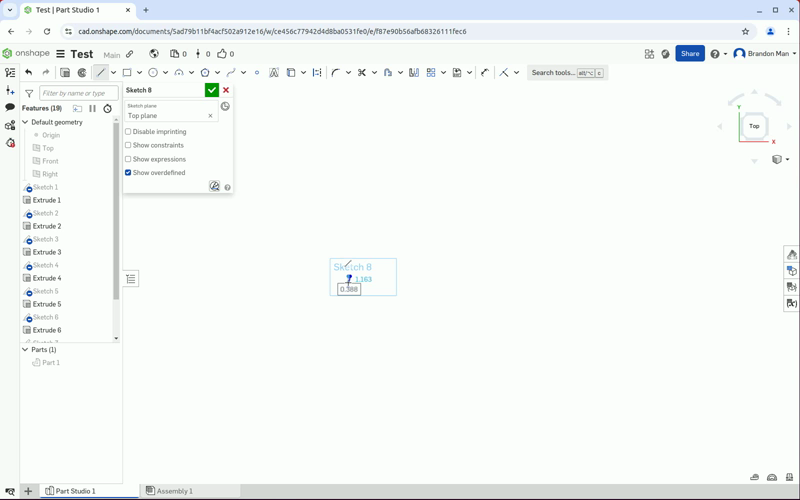
scroll(6)
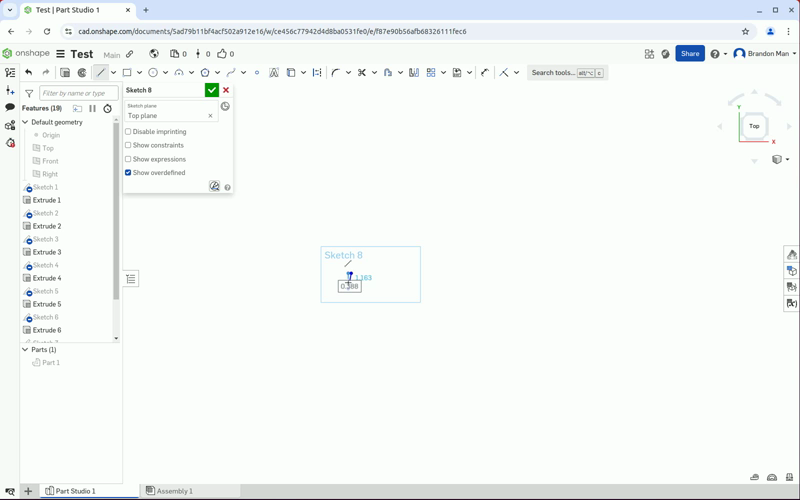
scroll(6)
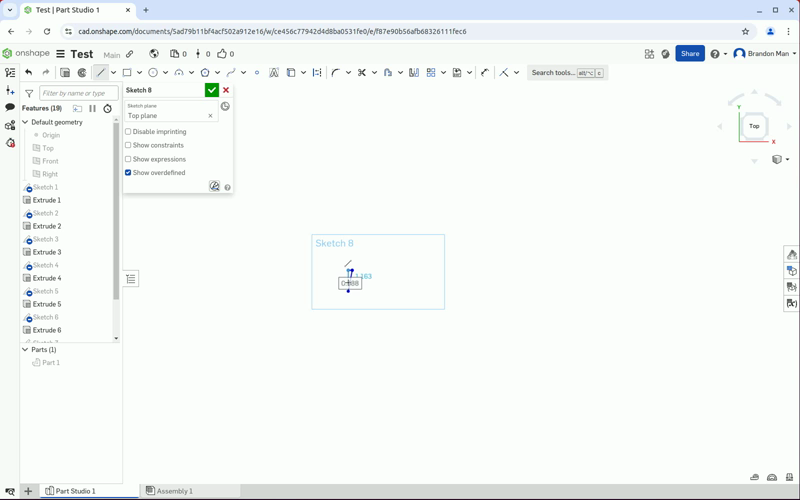
scroll(6)
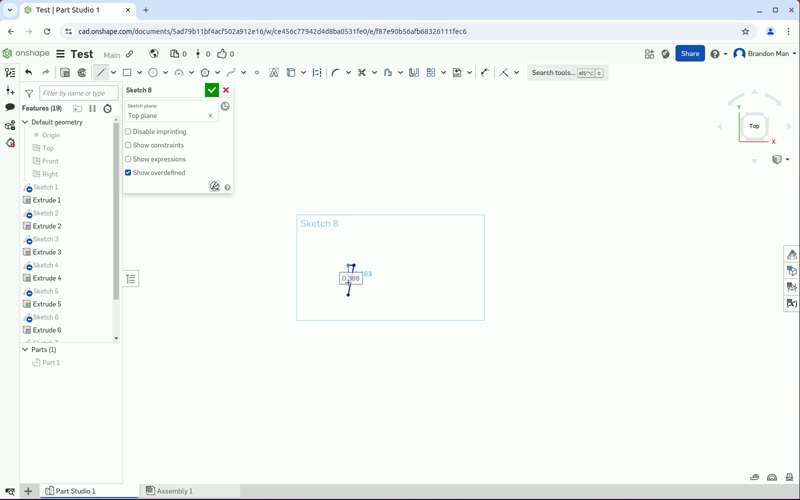
scroll(6)
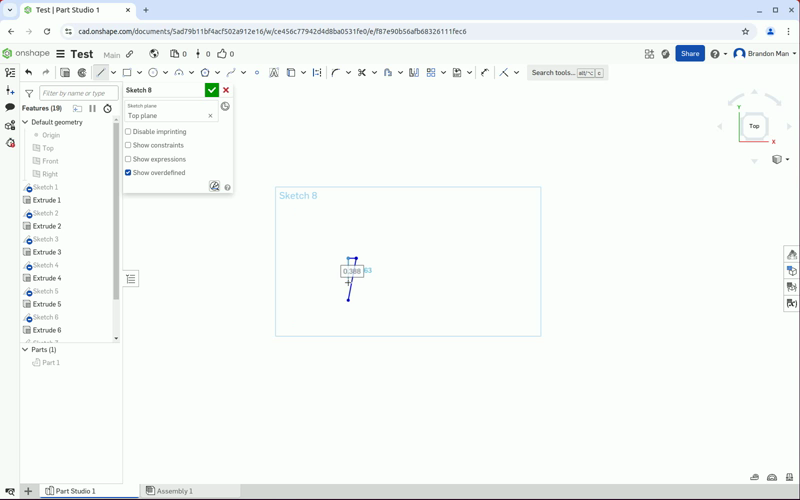
scroll(6)
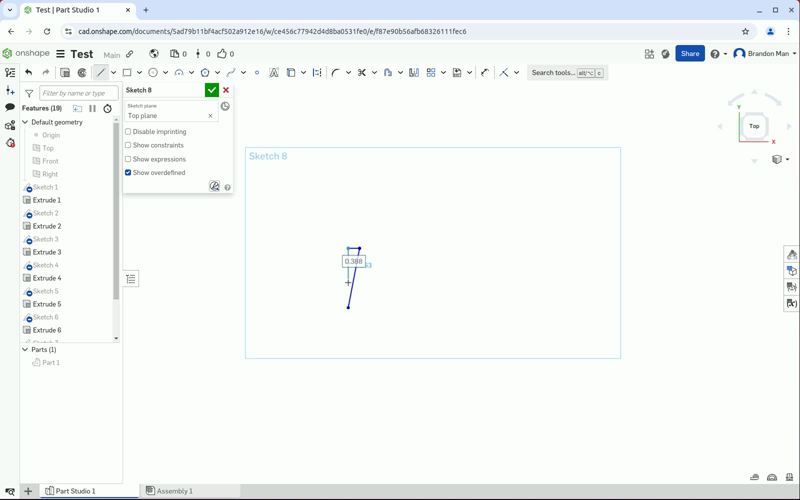
scroll(6)
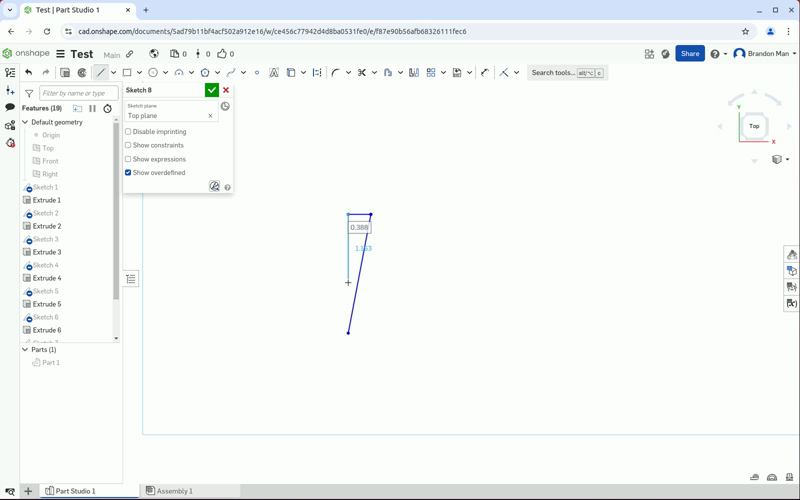
click(348, 282)
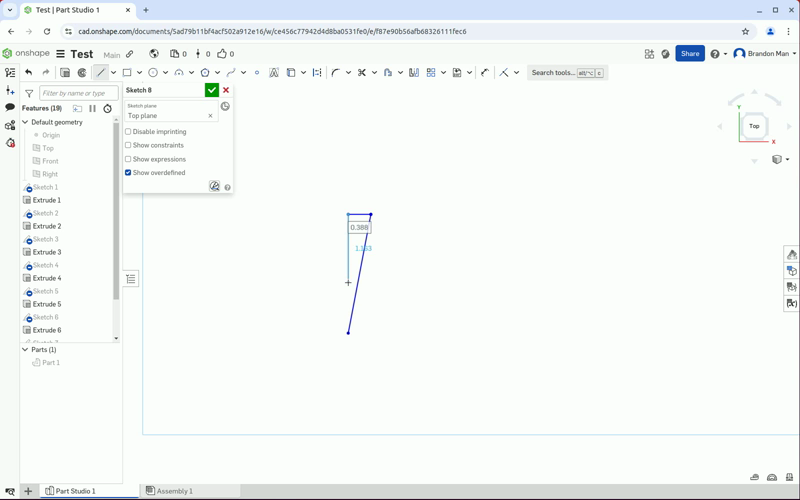
scroll(-6)
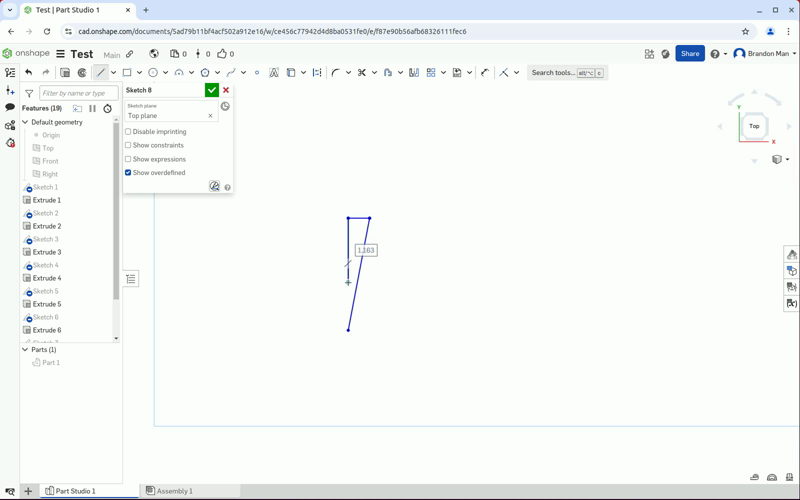
scroll(-6)
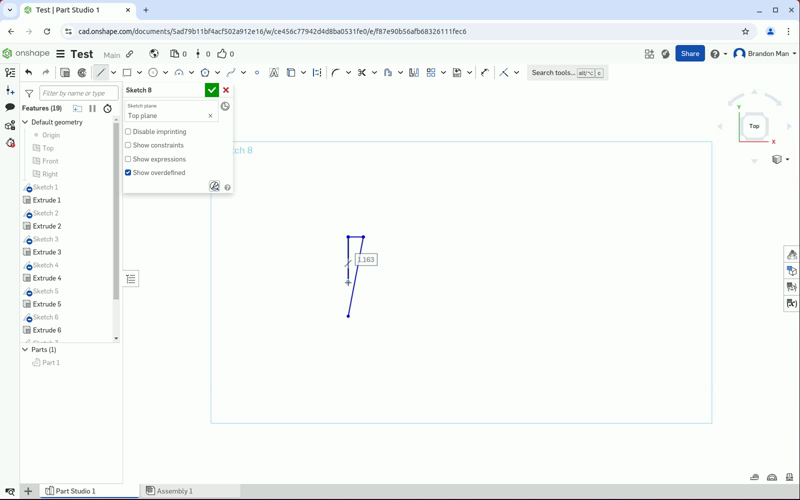
scroll(-6)
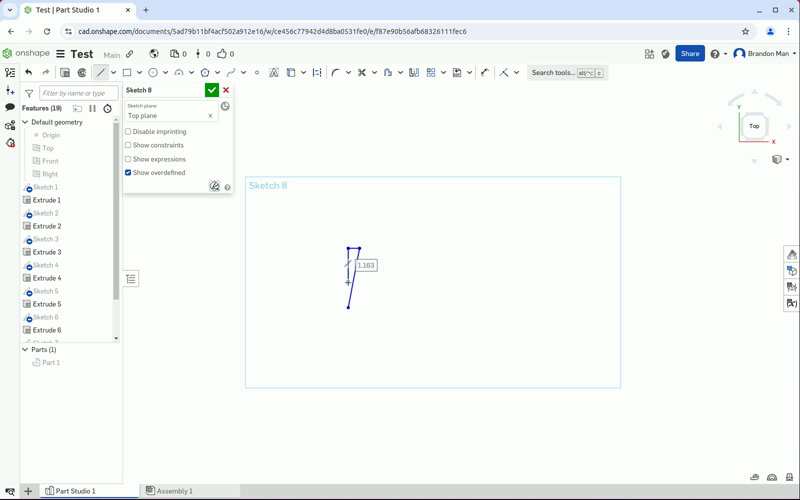
scroll(-6)
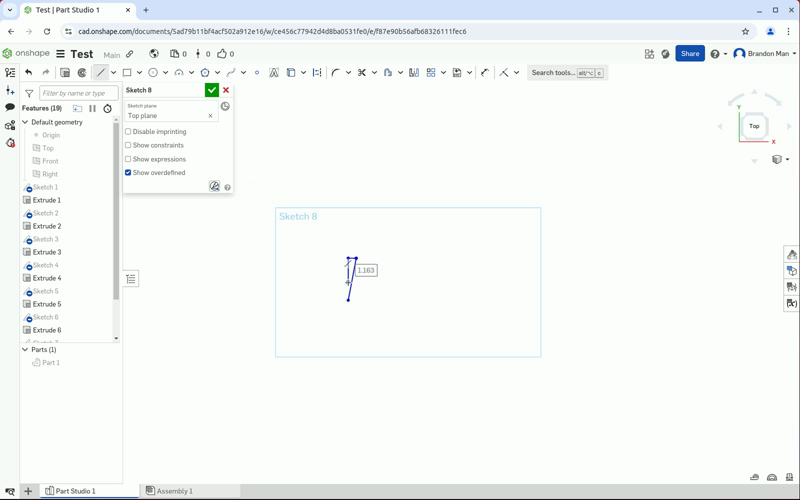
scroll(-6)
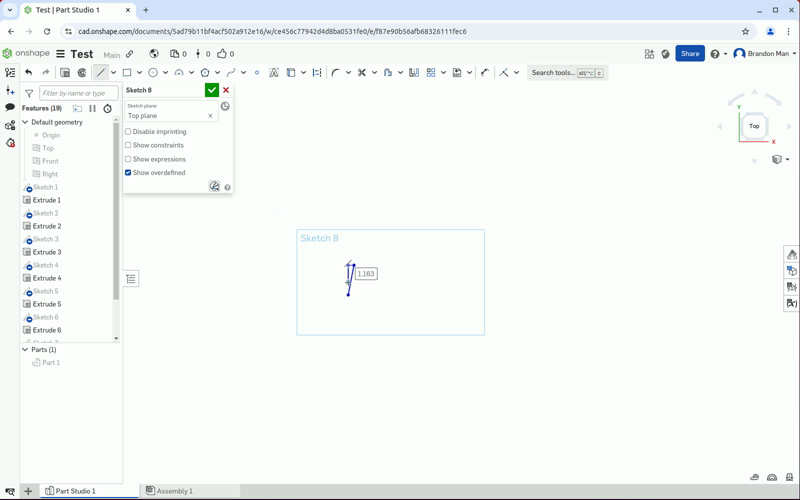
scroll(-6)
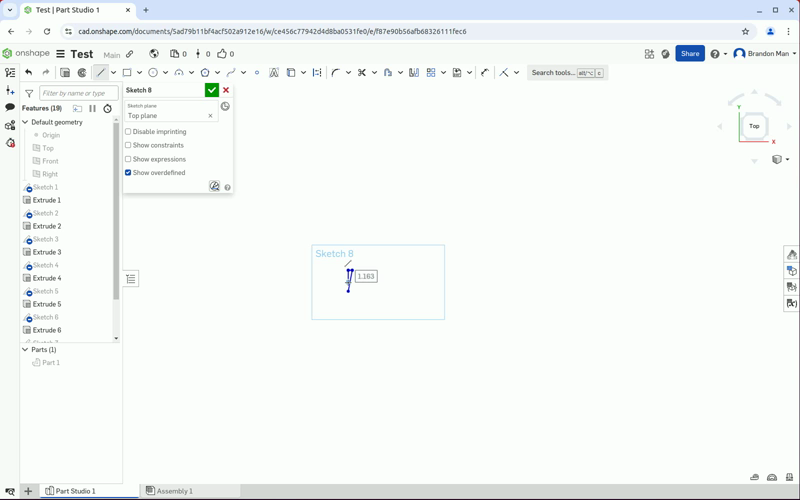
scroll(-6)
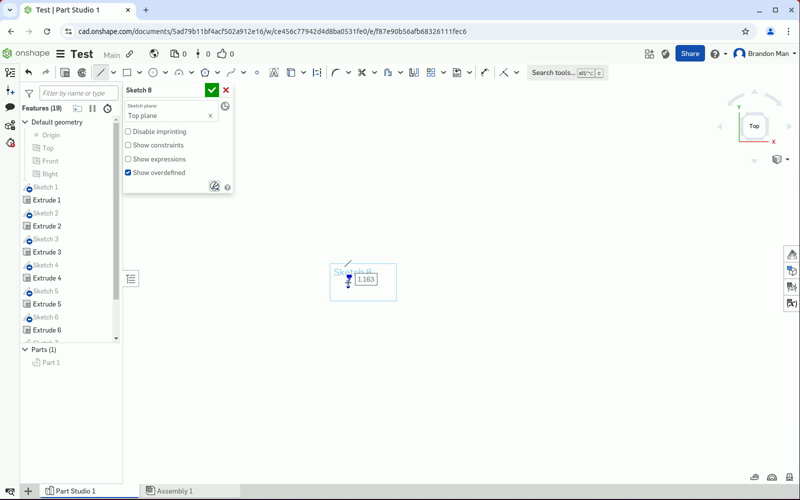
key_up(shift)
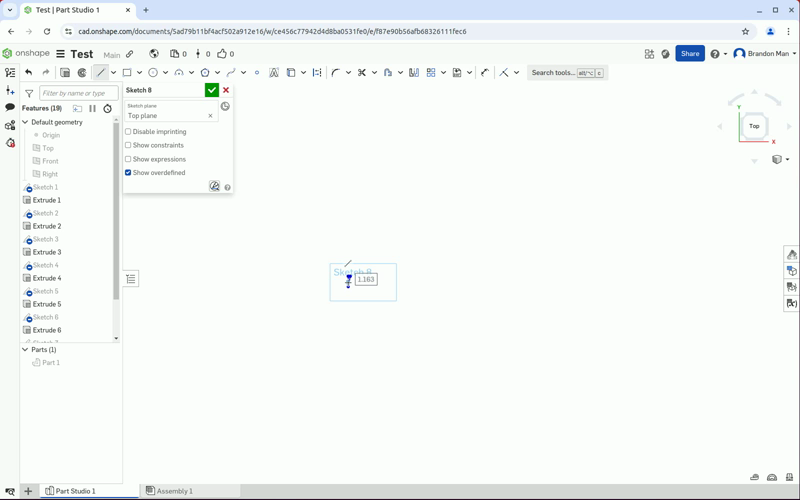
mouse_move(378, 282)
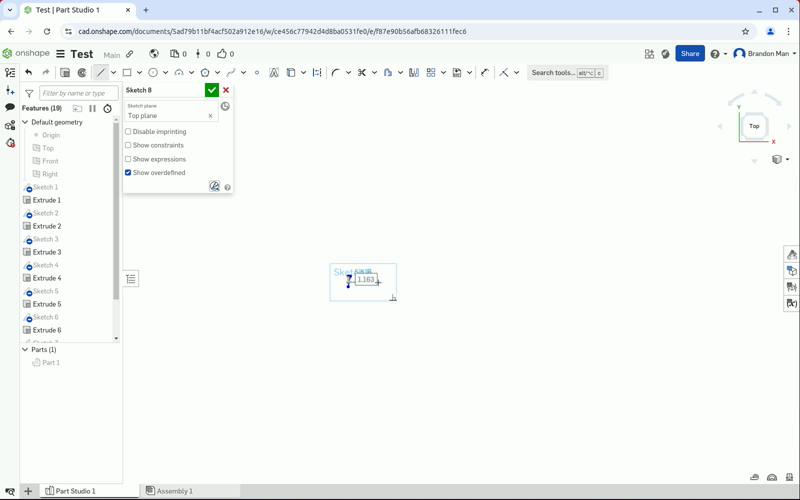
key_down(shift)
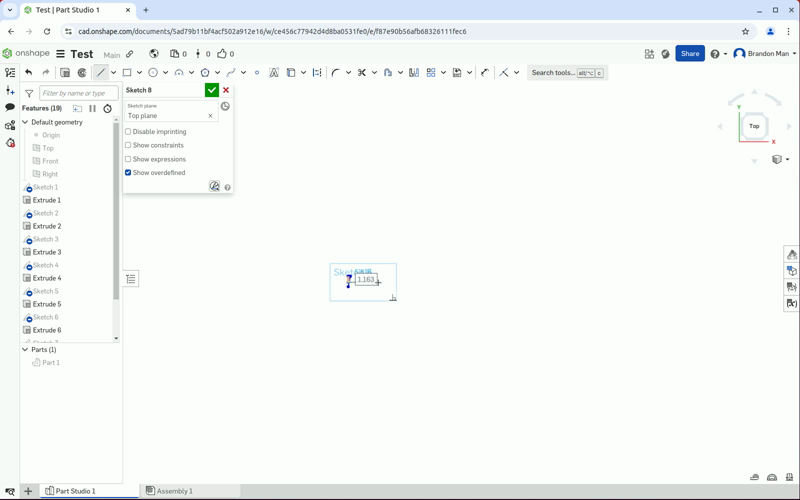
mouse_move(348, 286)
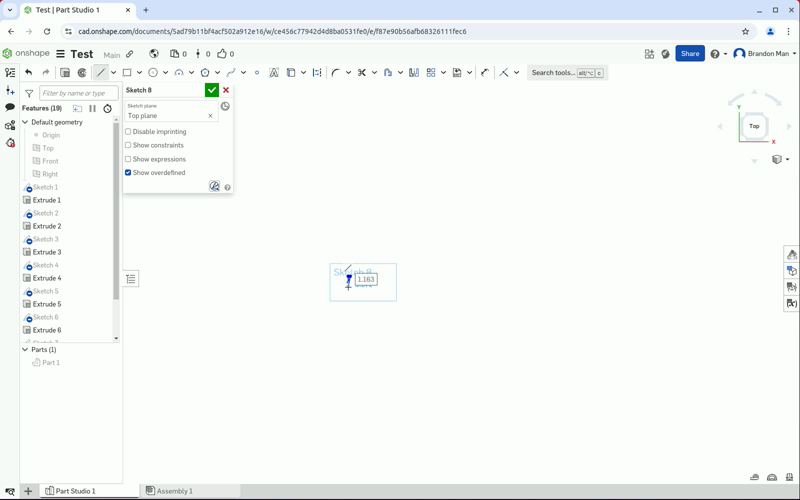
scroll(6)
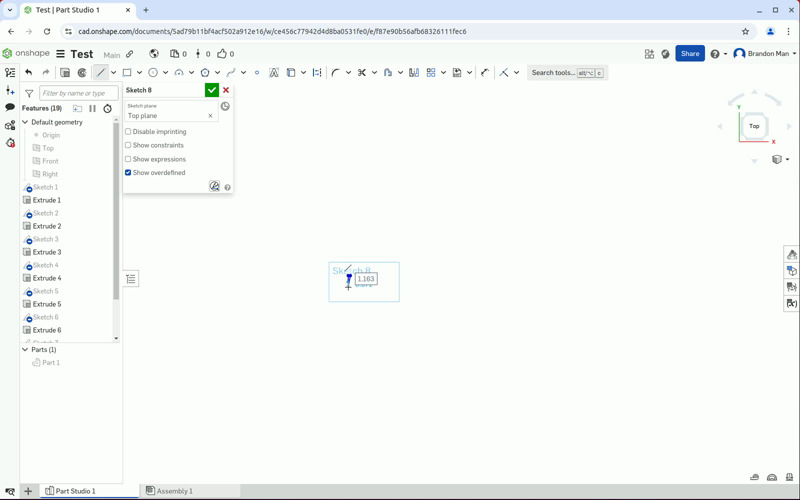
scroll(6)
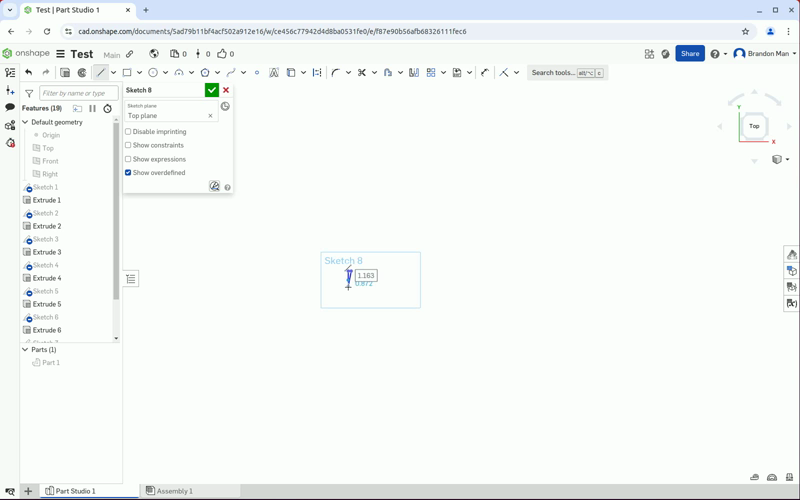
scroll(6)
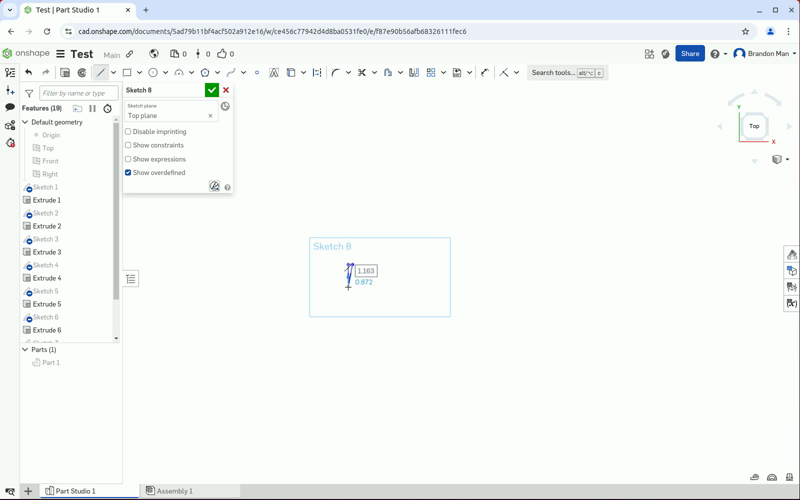
scroll(6)
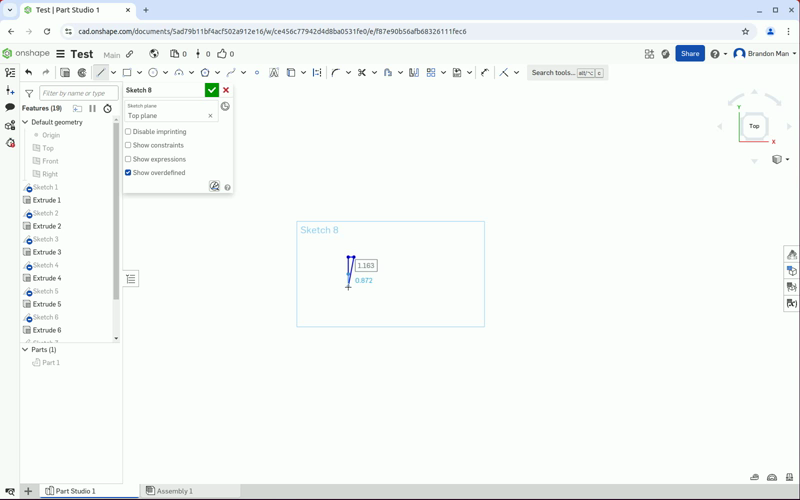
scroll(6)
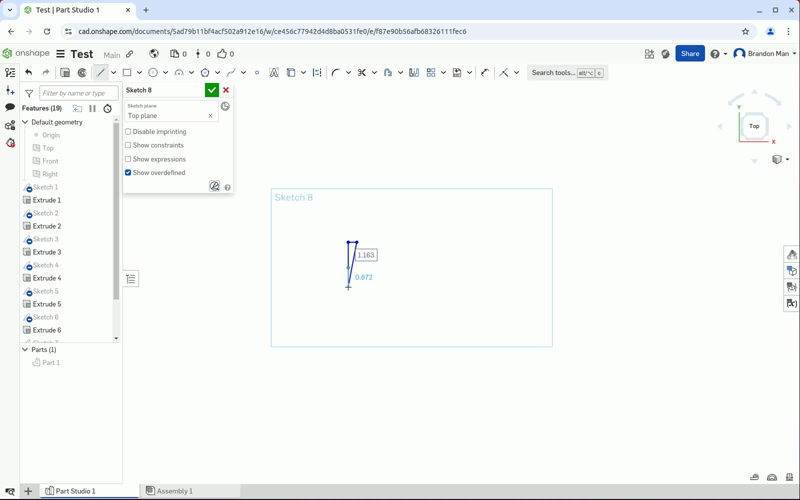
scroll(6)
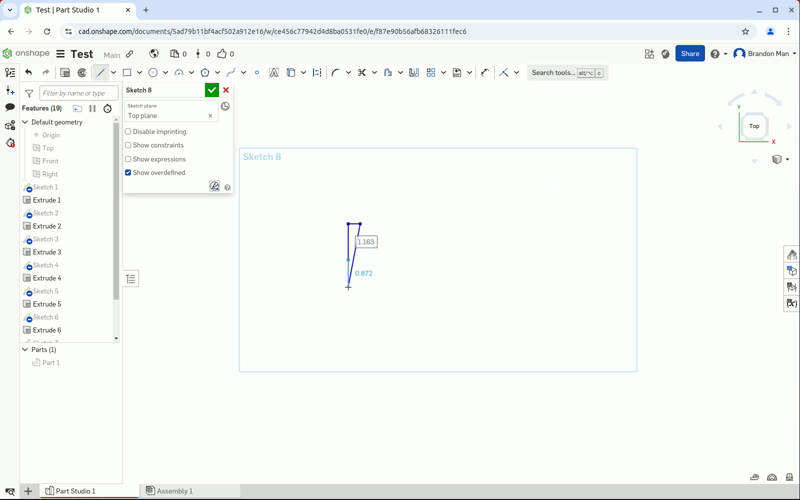
scroll(6)
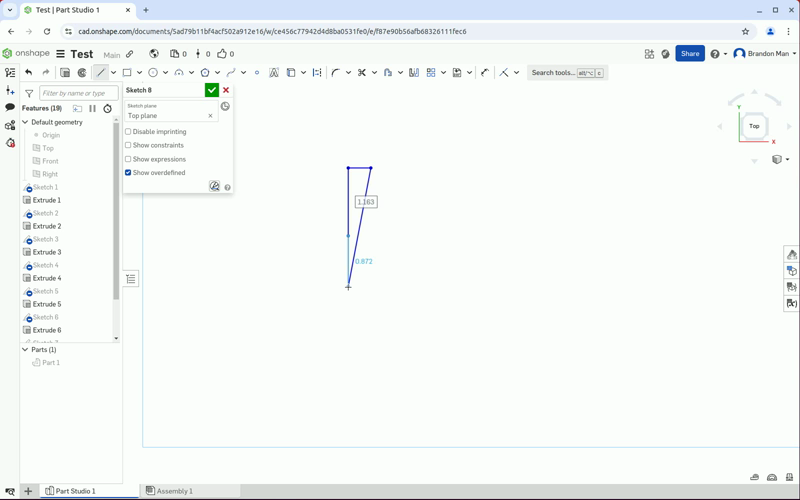
key_up(shift)
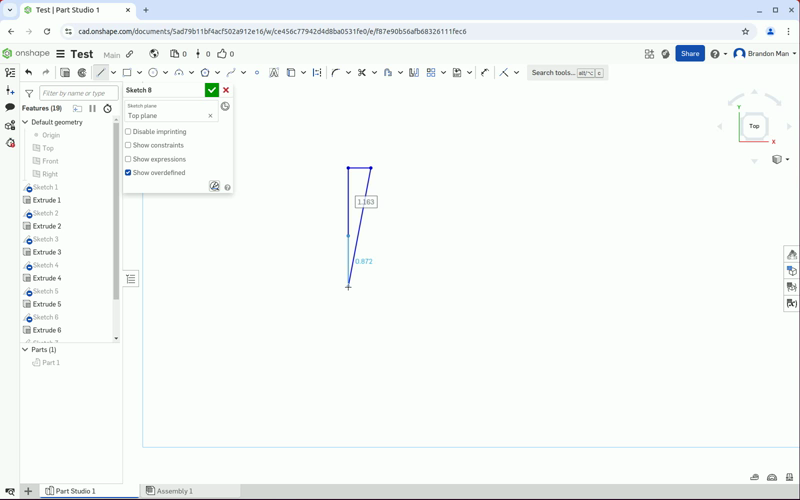
click(348, 286)
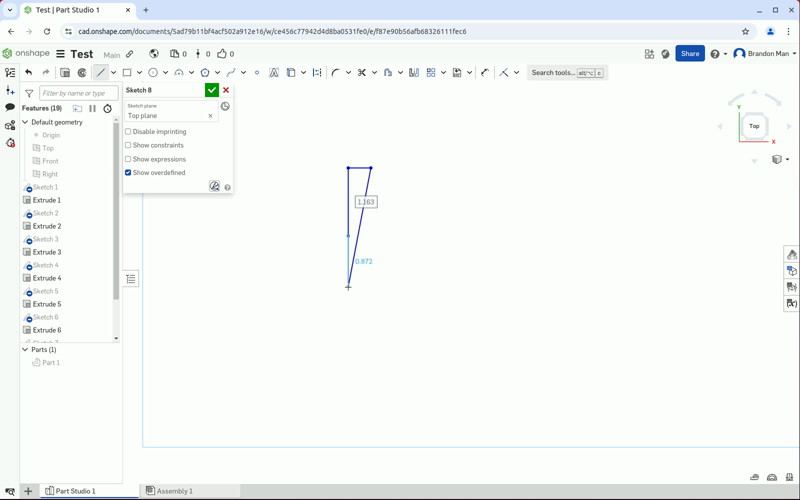
scroll(-6)
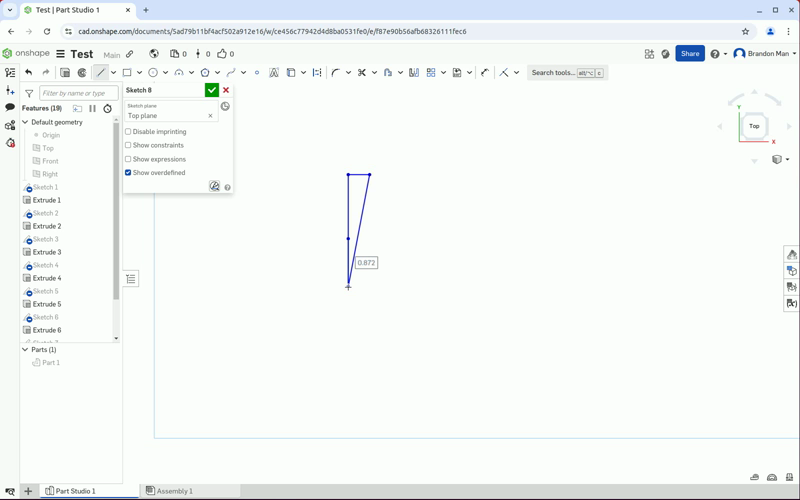
scroll(-6)
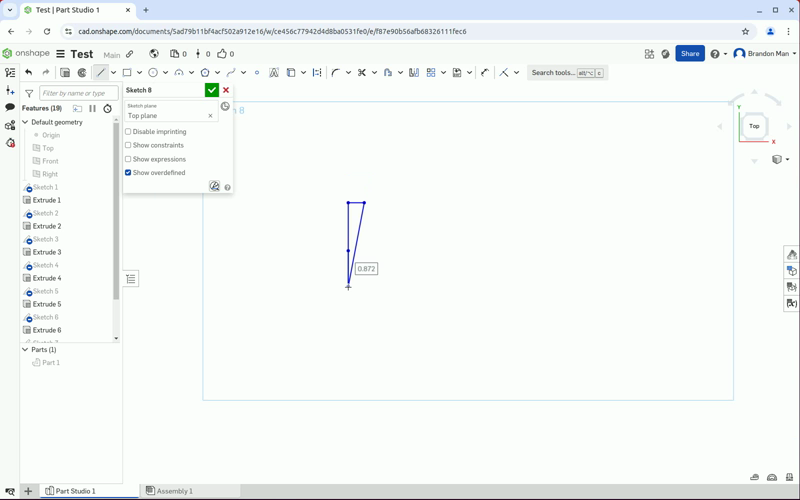
scroll(-6)
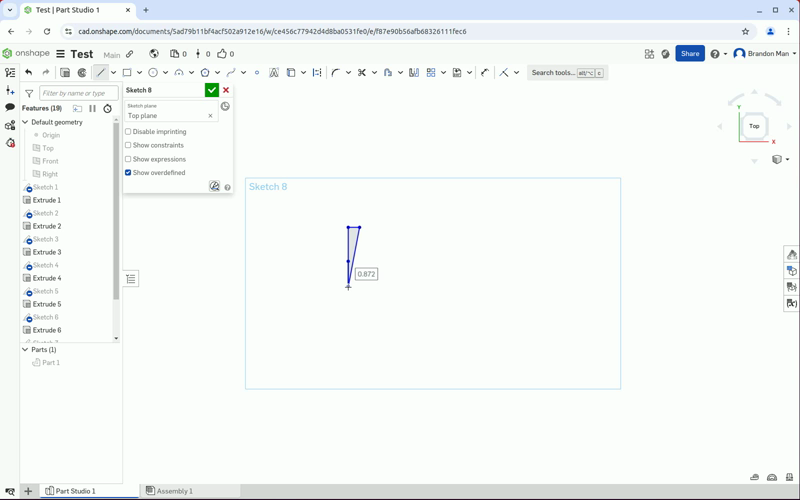
scroll(-6)
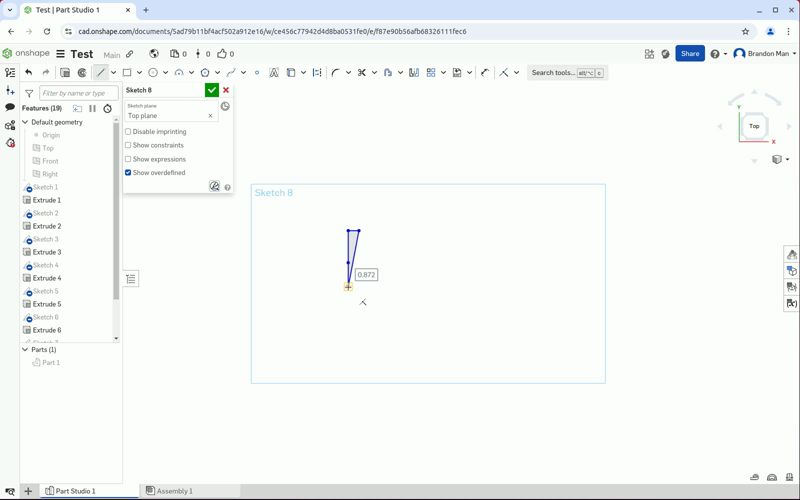
scroll(-6)
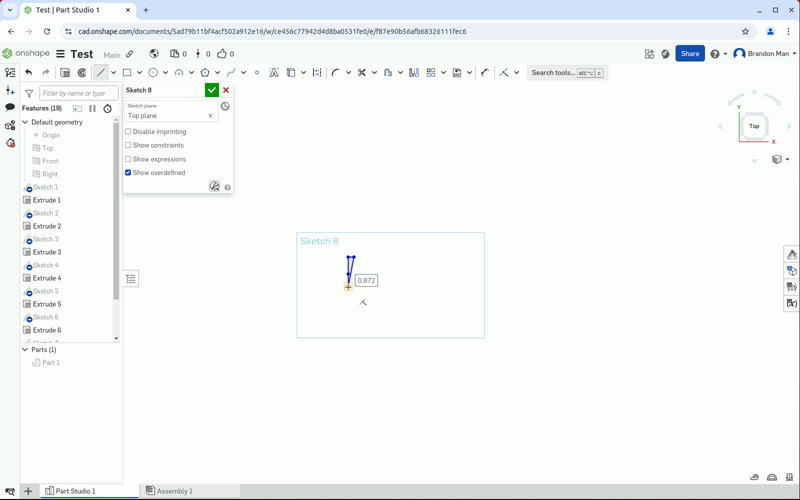
scroll(-6)
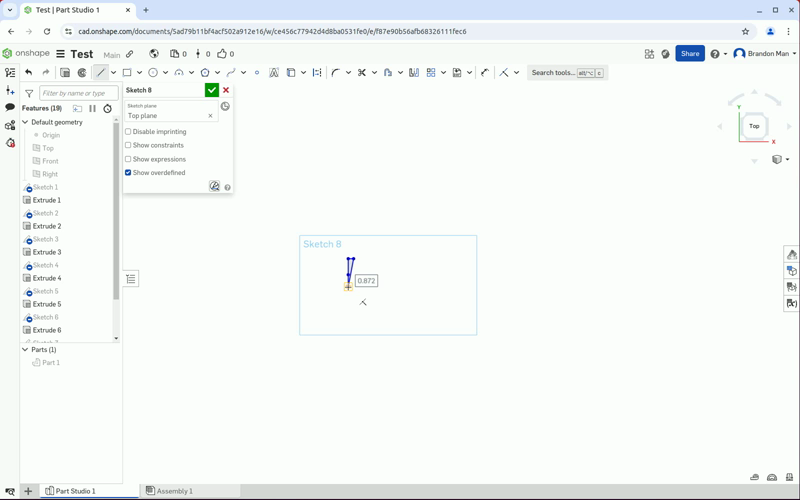
scroll(-6)
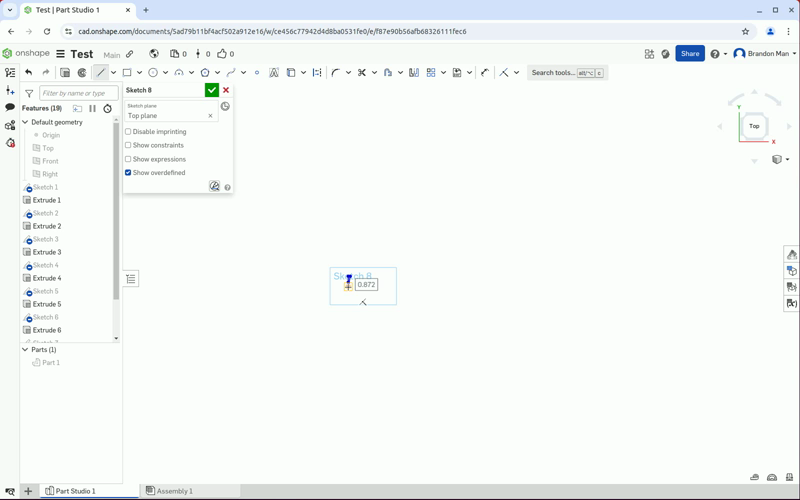
key(esc)
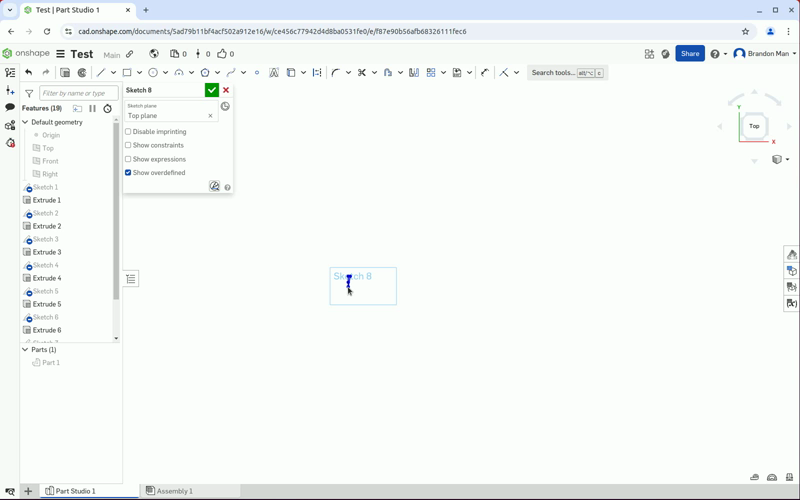
mouse_move(348, 283)
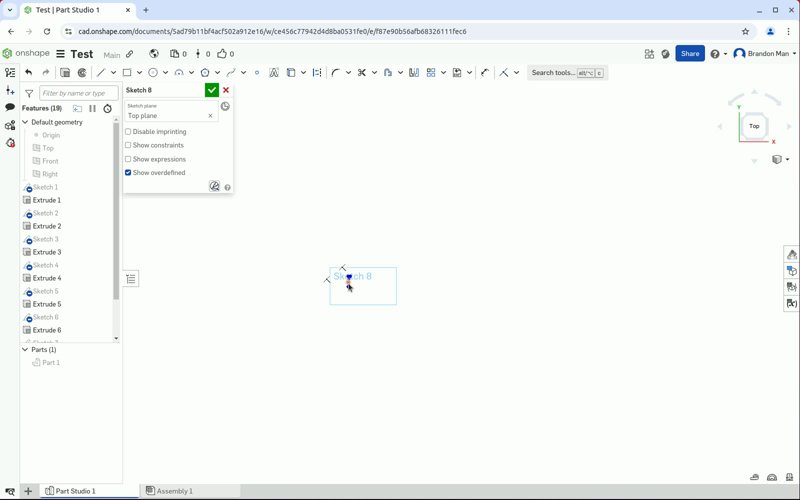
scroll(6)
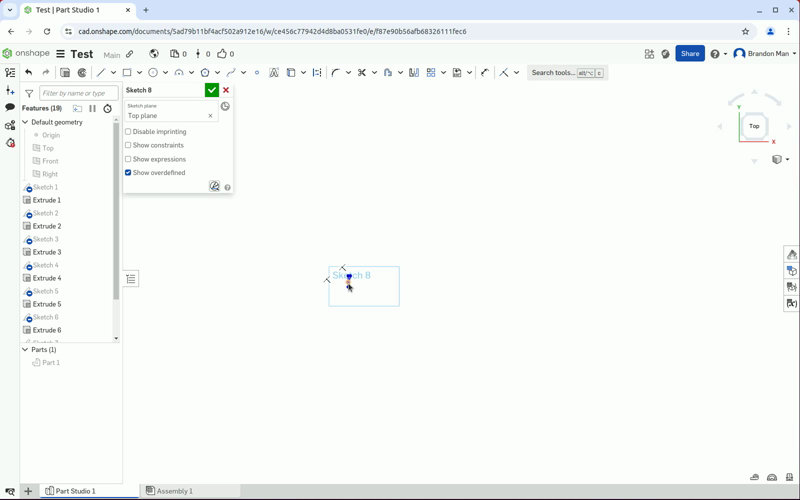
scroll(6)
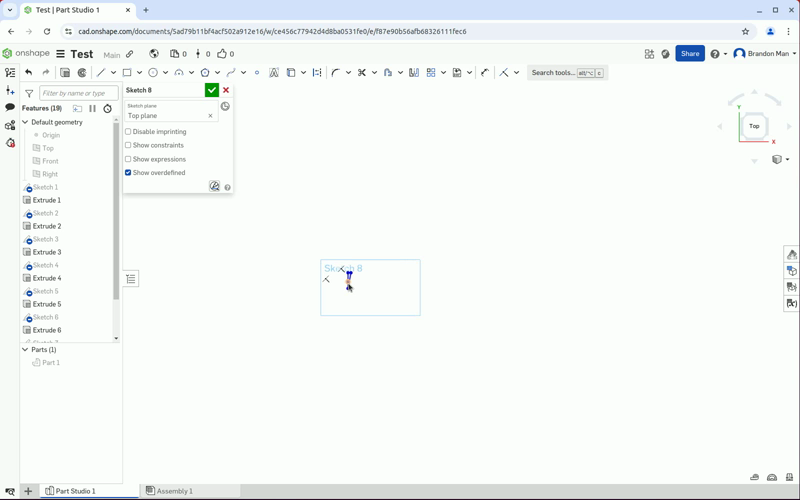
scroll(6)
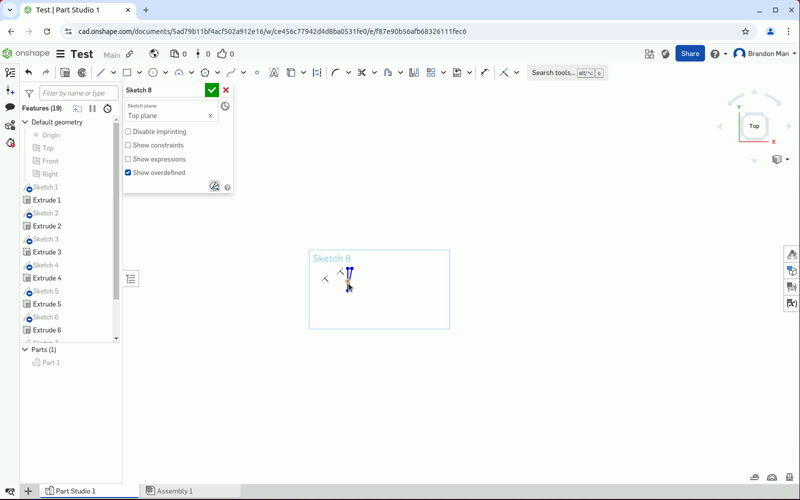
scroll(6)
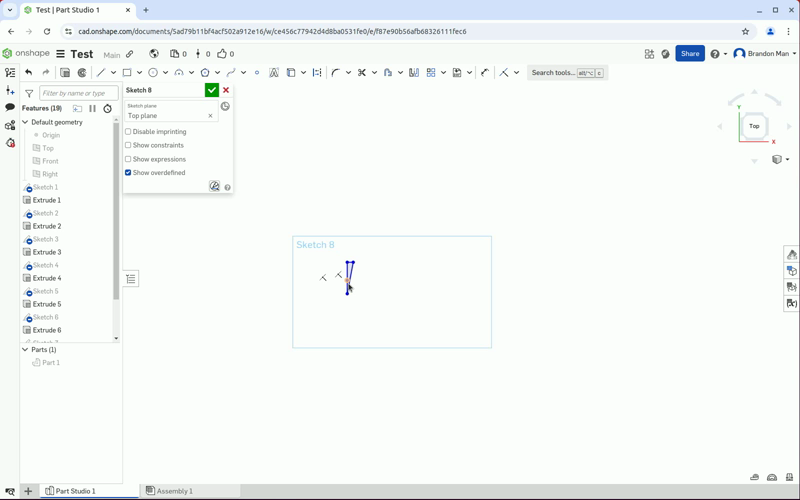
scroll(6)
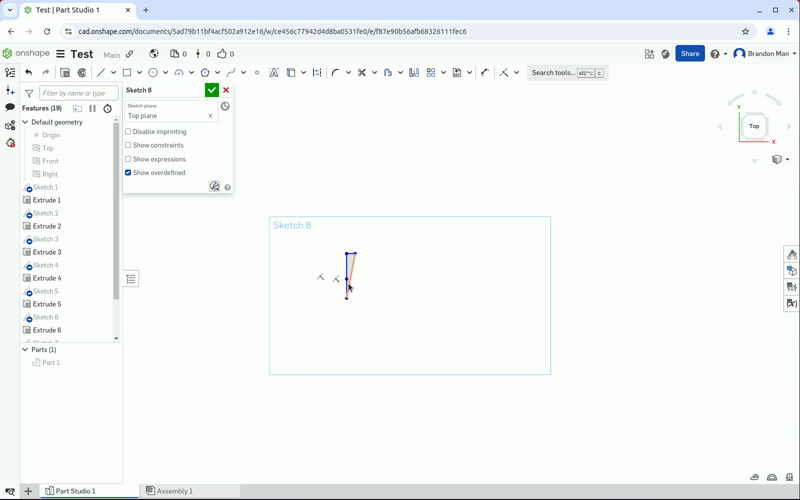
scroll(6)
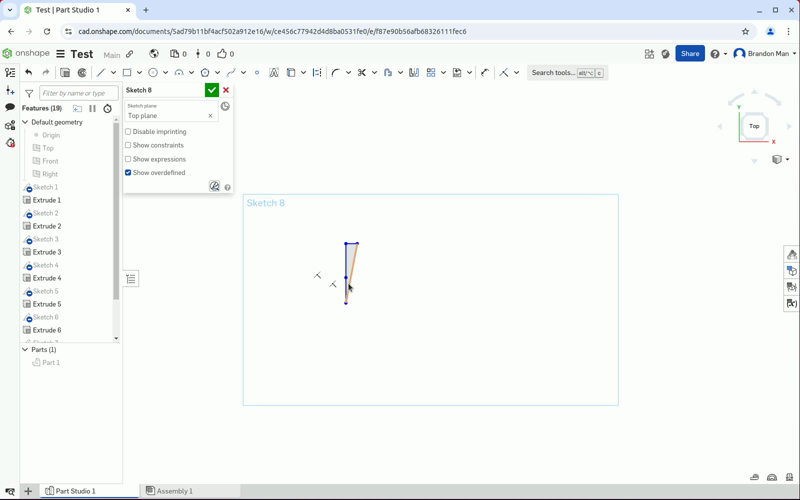
scroll(6)
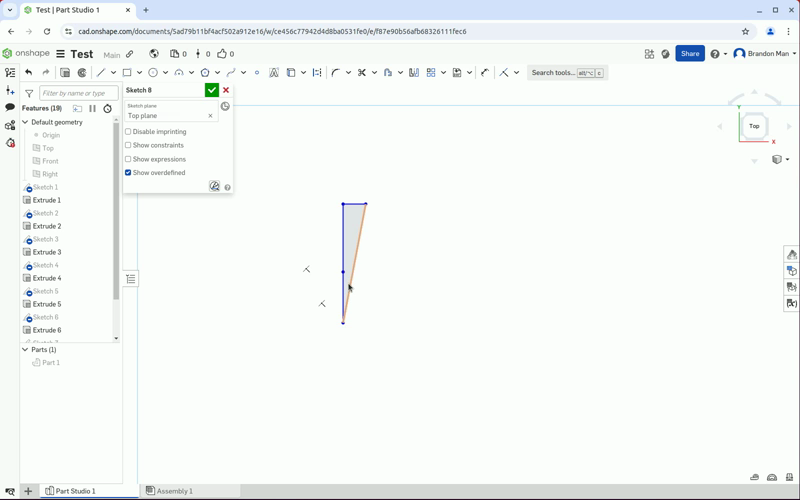
click(348, 283)
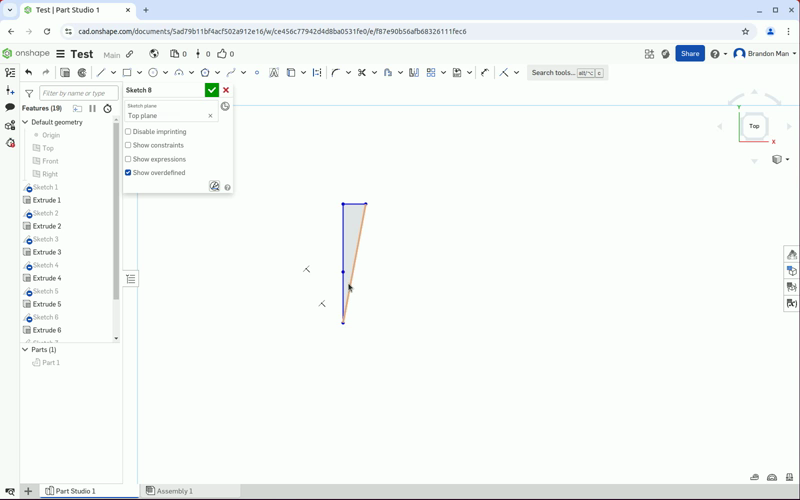
scroll(-6)
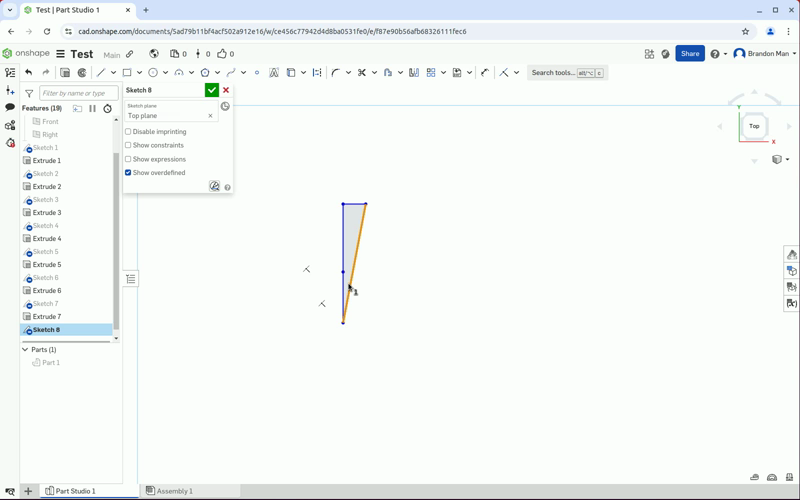
scroll(-6)
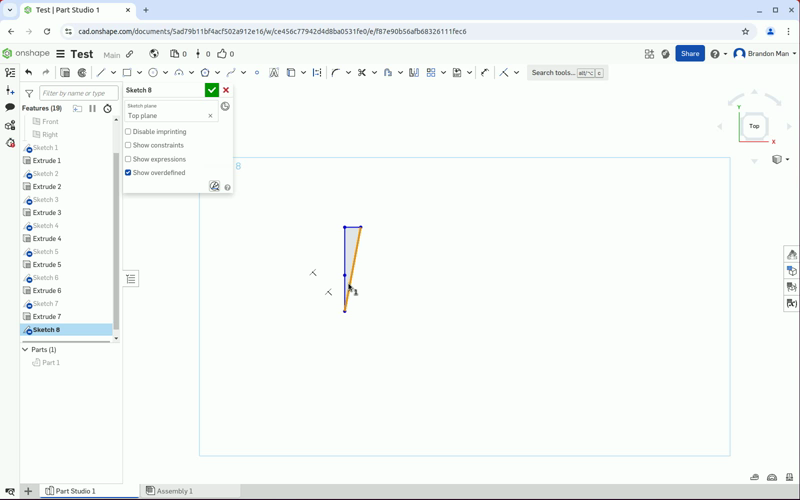
scroll(-6)
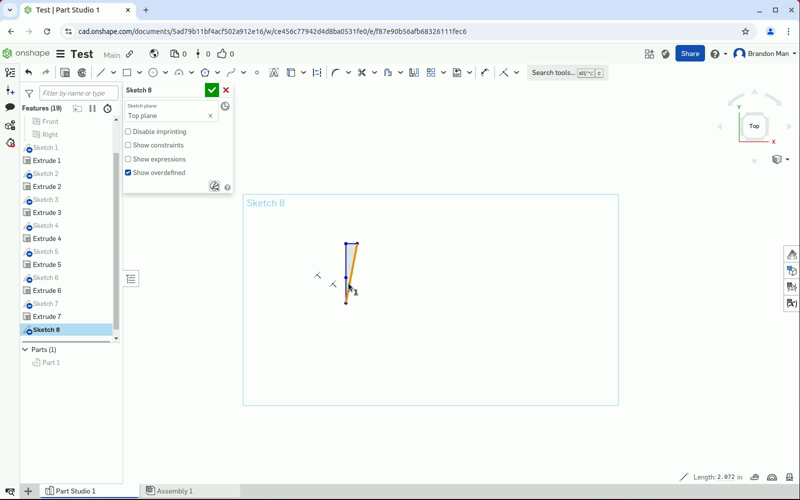
scroll(-6)
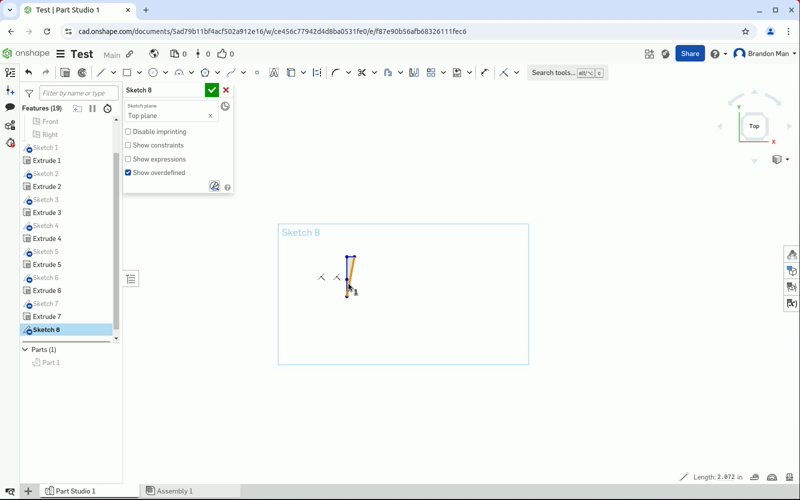
scroll(-6)
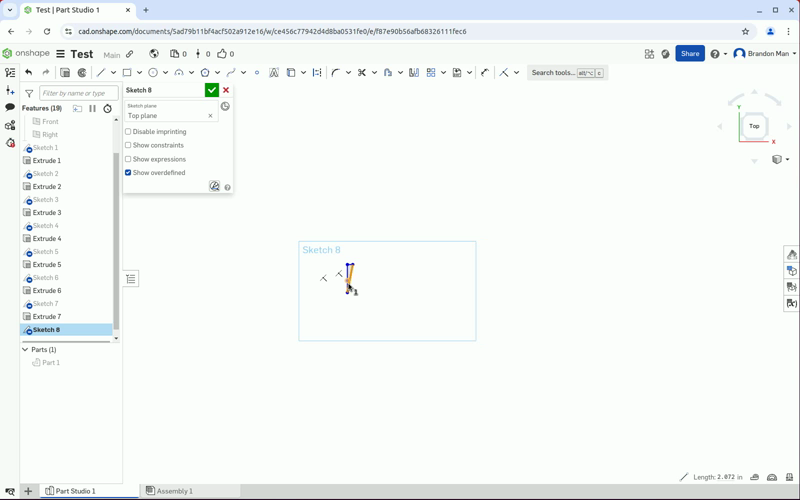
scroll(-6)
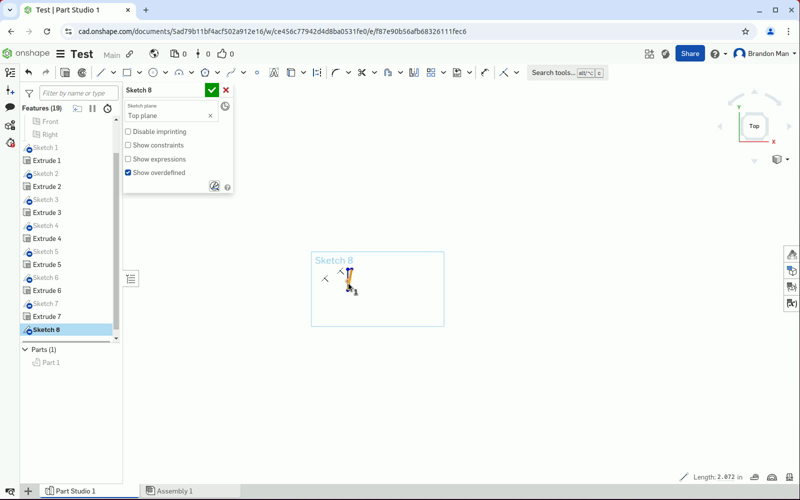
scroll(-6)
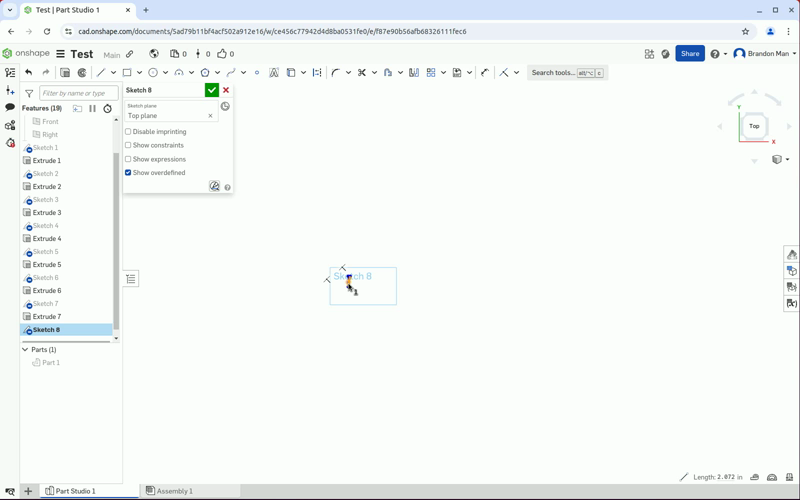
mouse_move(73, 352)
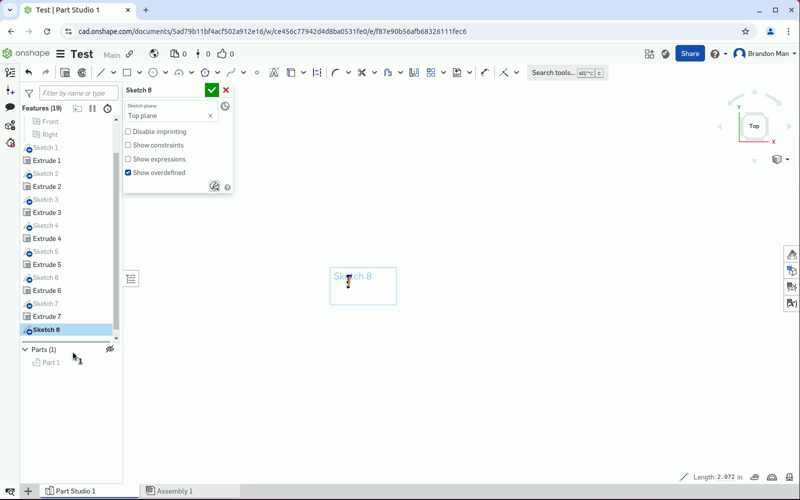
key(shift+y)
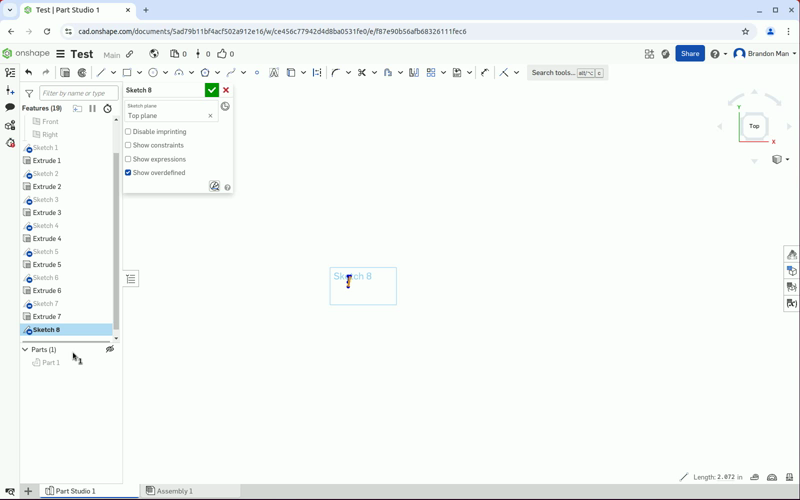
key(shift+e)
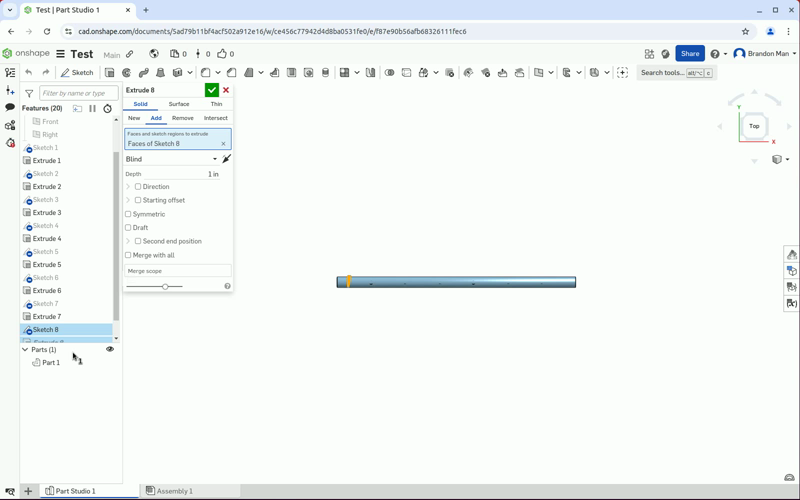
mouse_move(143, 106)
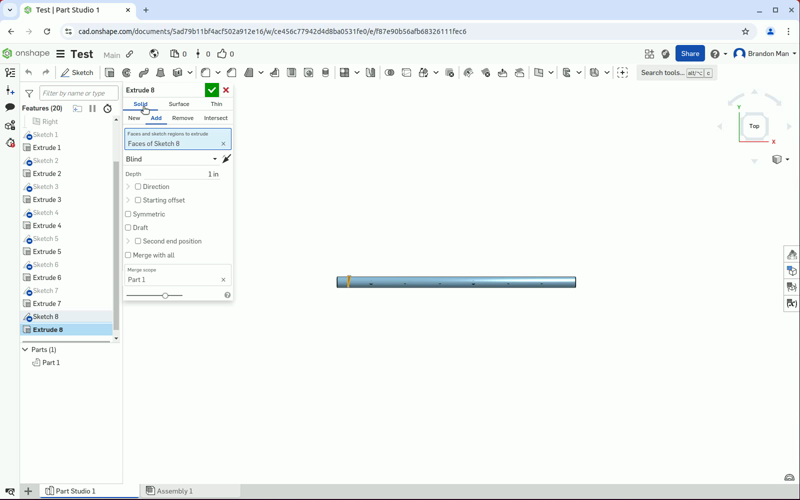
click(143, 106)
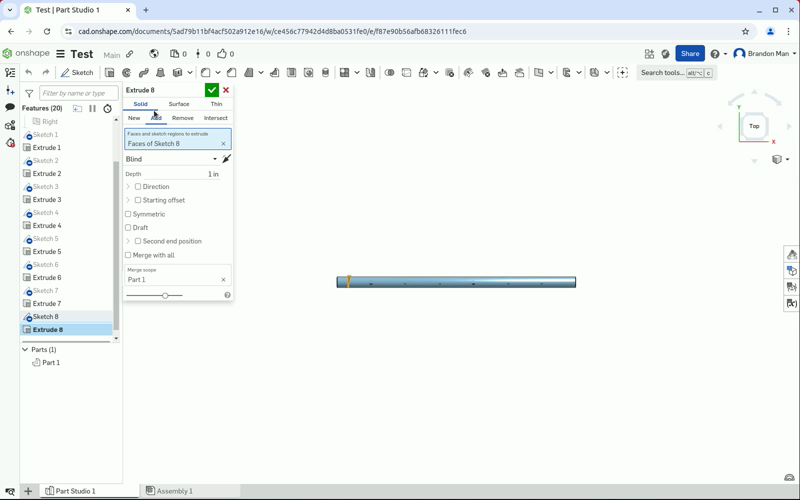
mouse_move(186, 120)
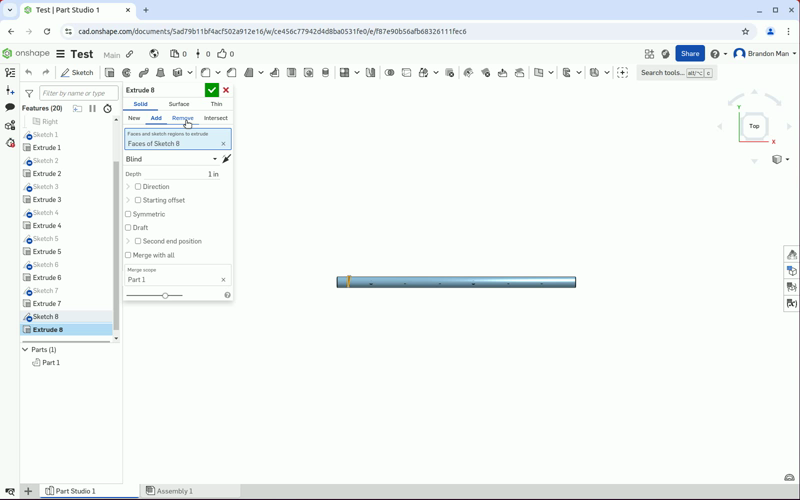
click(186, 120)
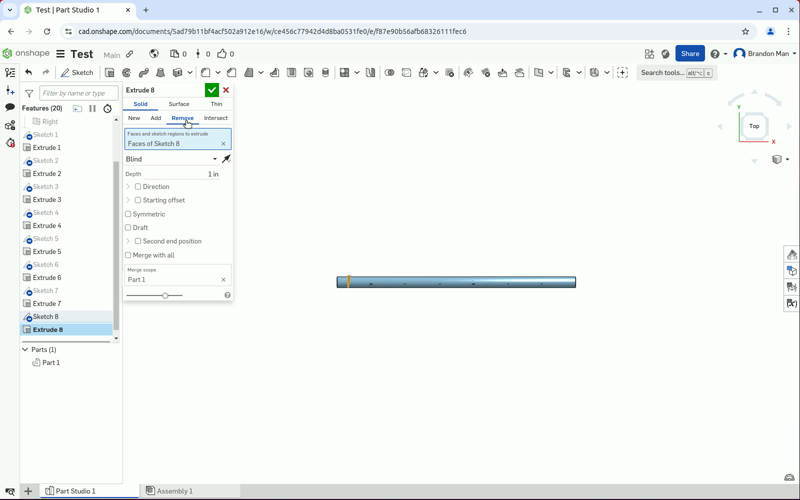
key(tab, 4)
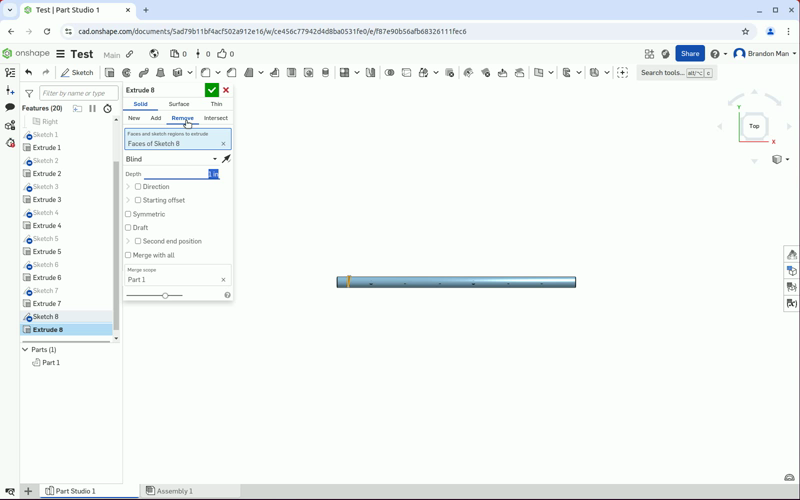
text(1.926)
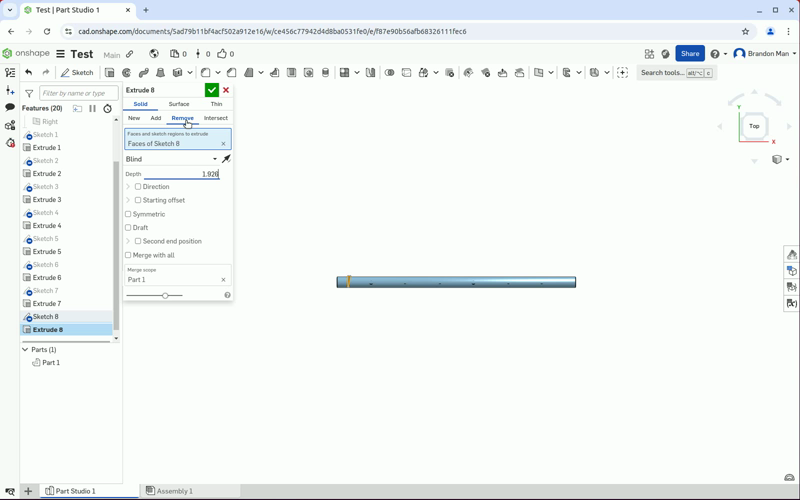
key(tab, 3)
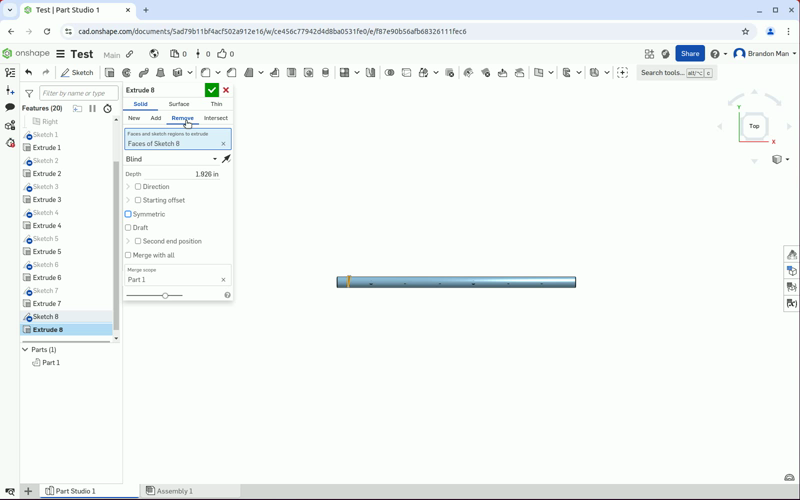
key(space)
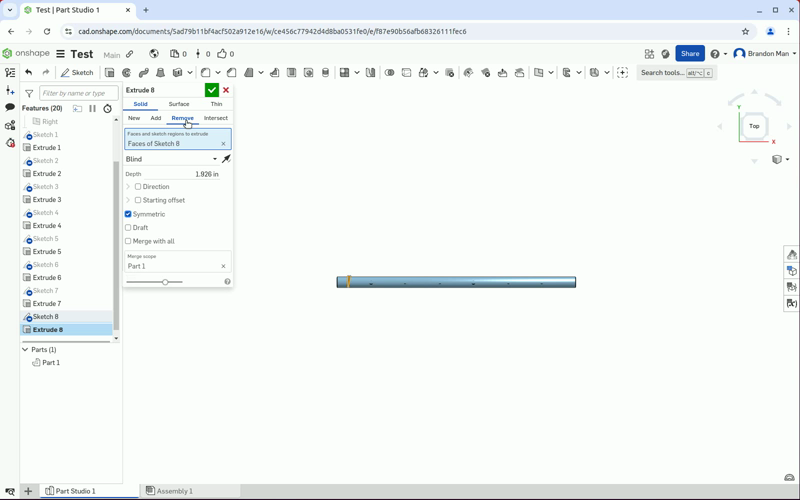
key(tab, 2)
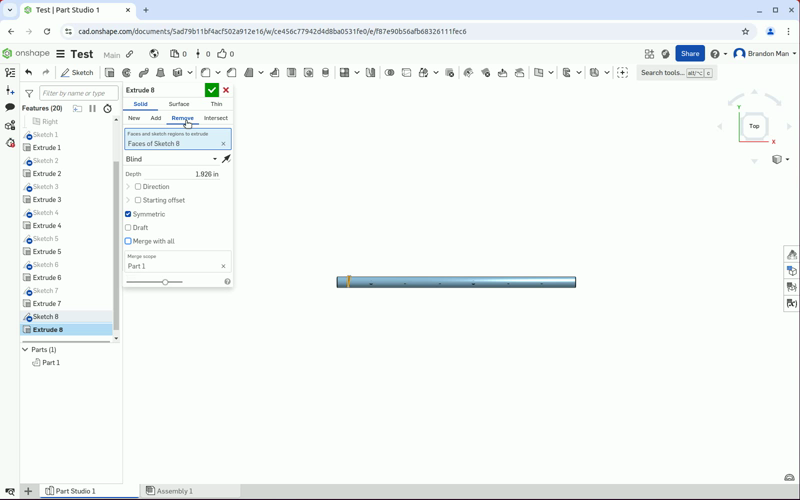
key(space)
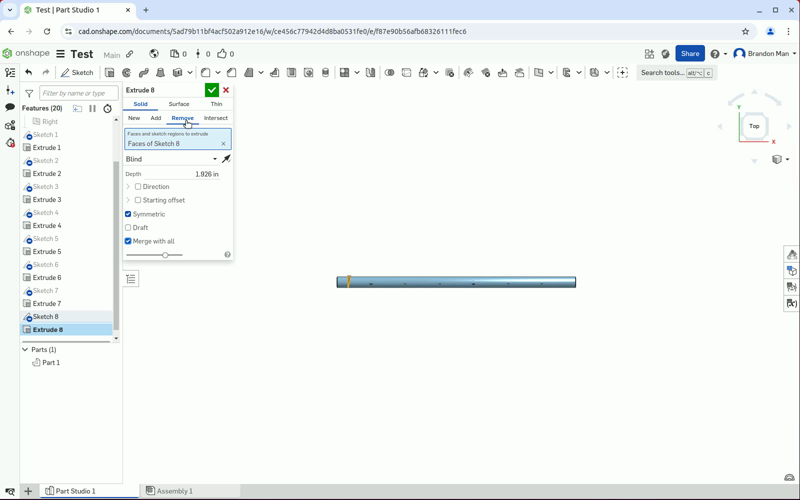
key(enter)
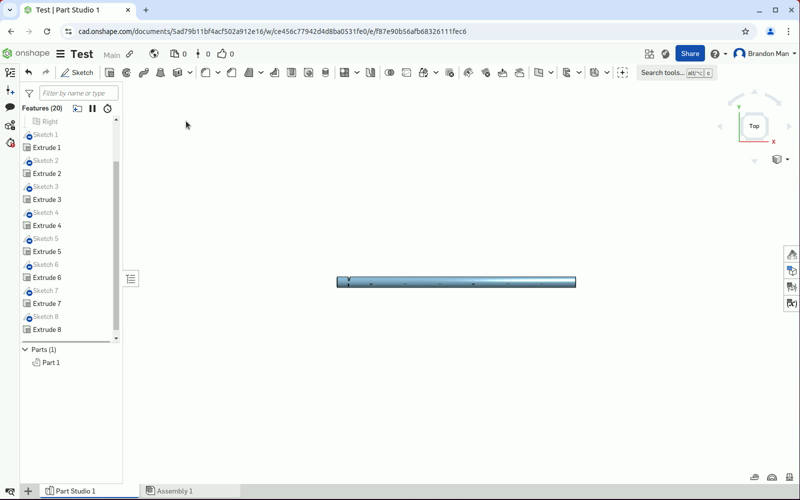
key(shift+h)
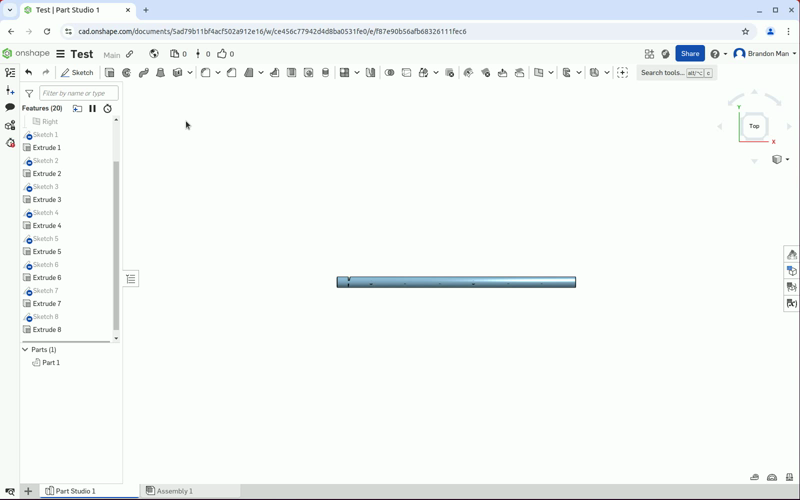
key(shift+h)
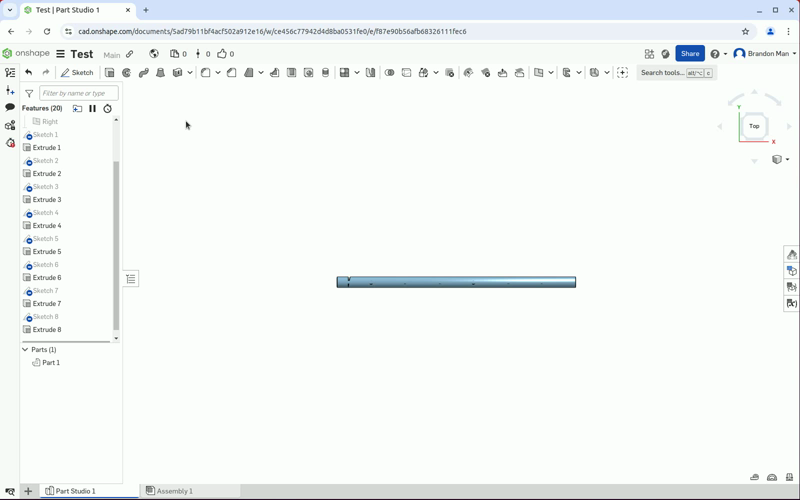
mouse_move(69, 137)
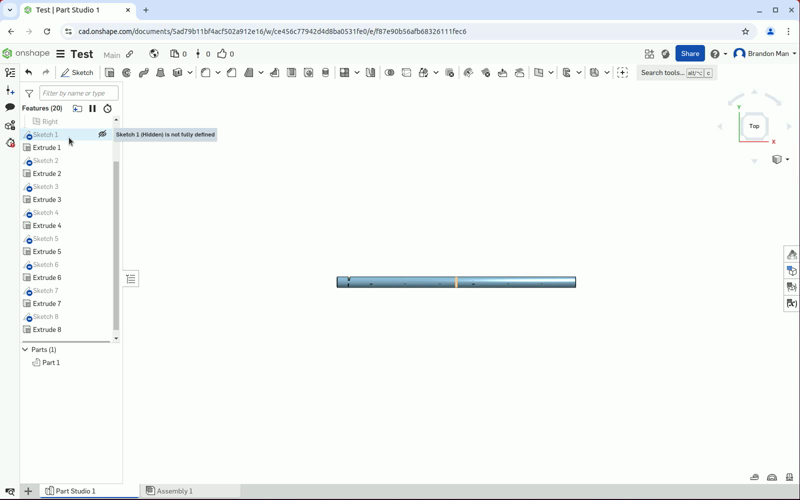
click(69, 137)
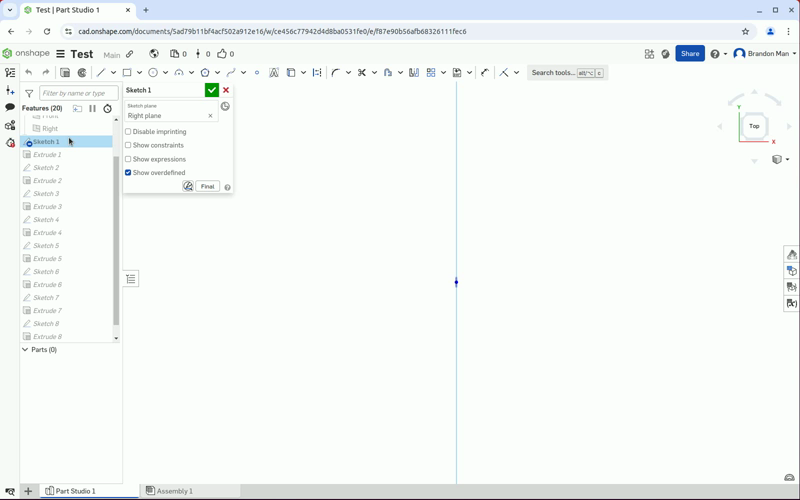
mouse_move(229, 92)
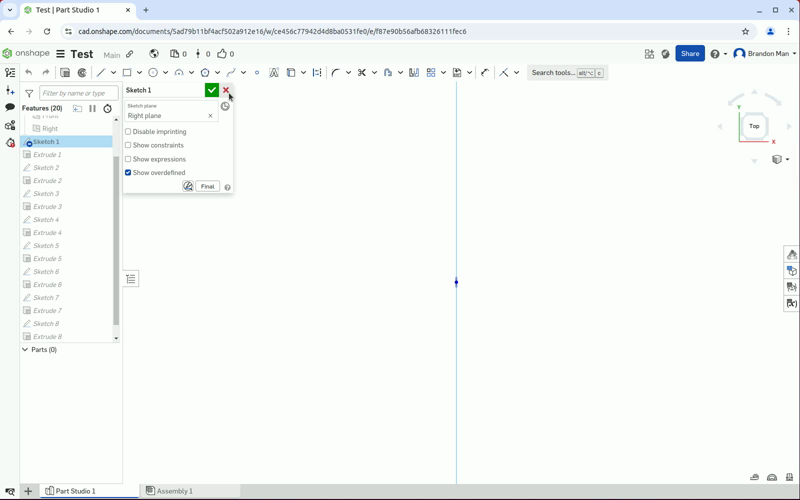
click(229, 92)
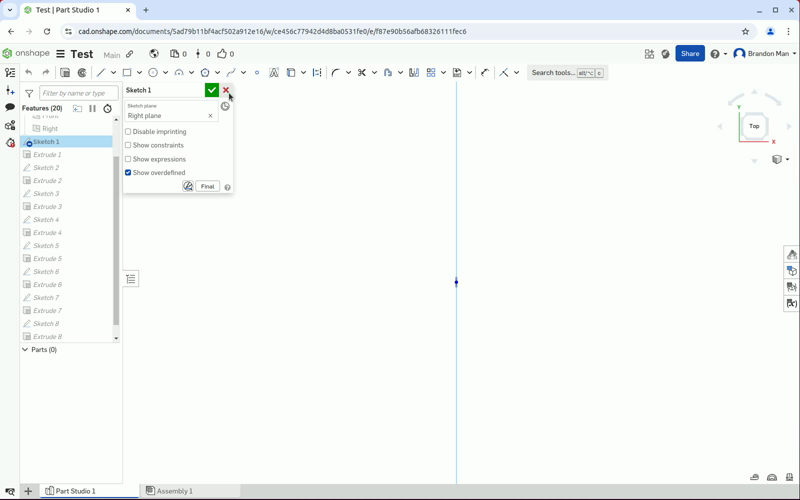
key(shift+s)
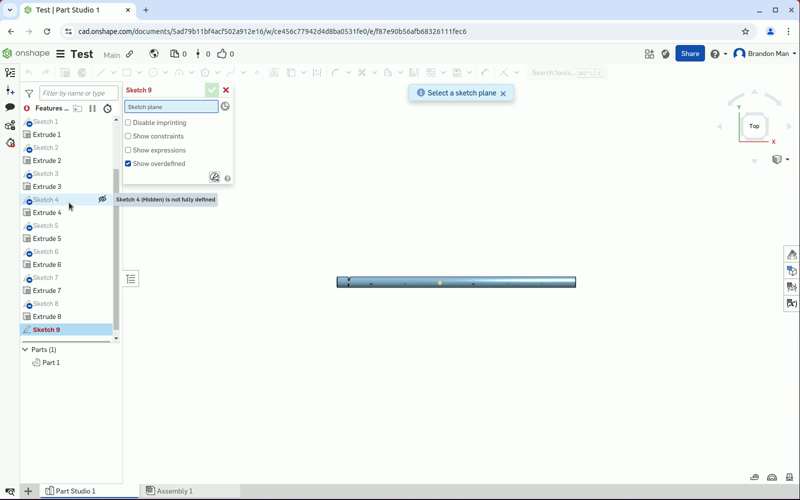
scroll(3)
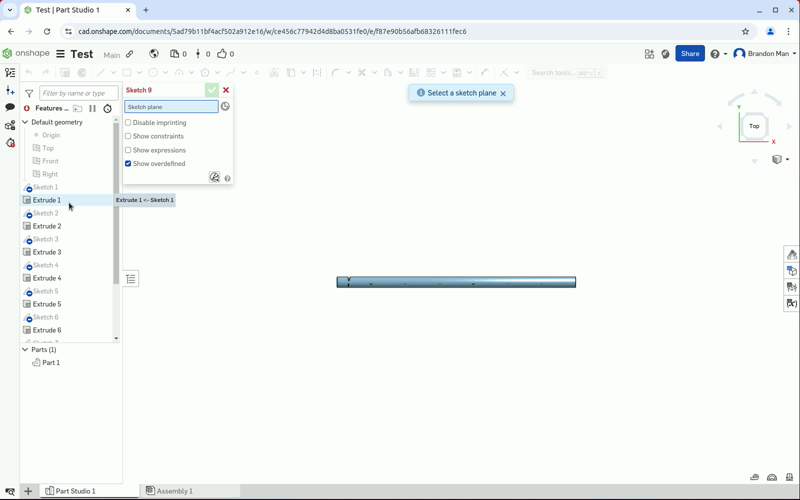
mouse_move(69, 150)
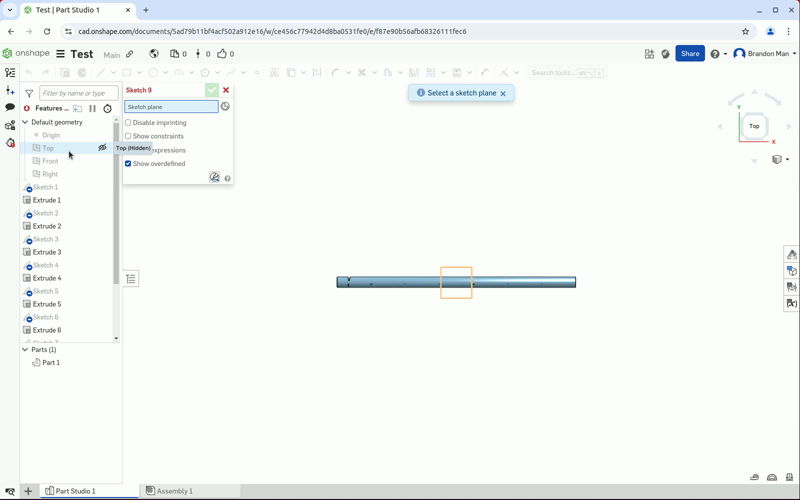
click(69, 150)
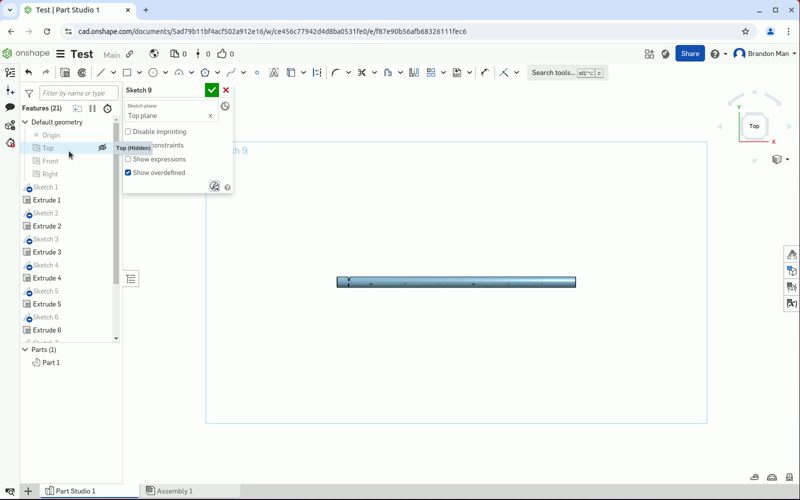
mouse_move(73, 352)
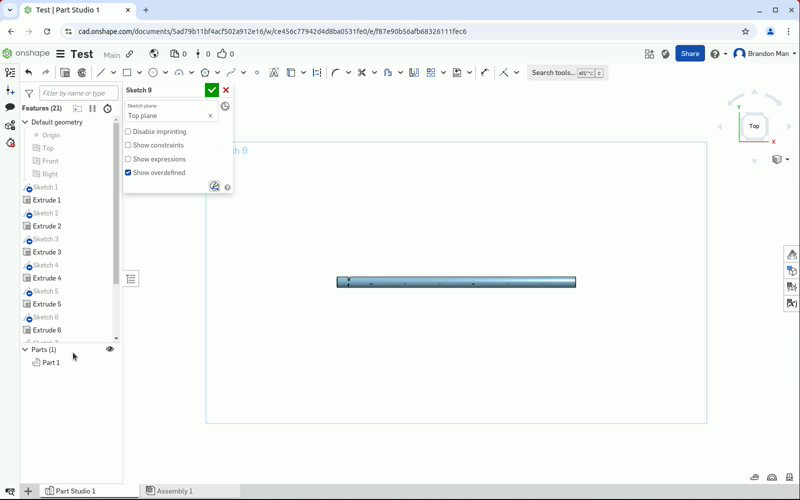
key(y)
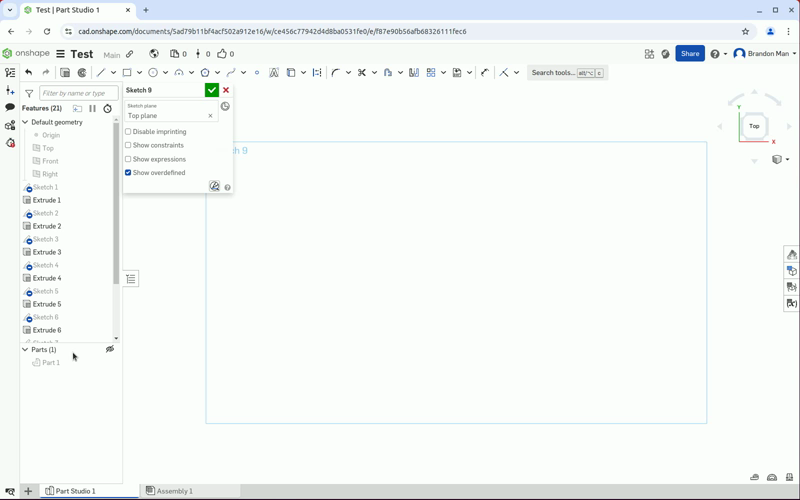
key(l)
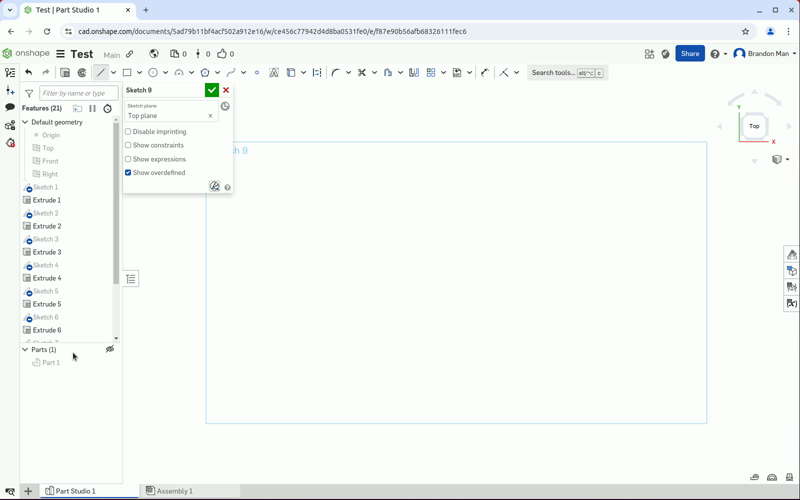
key_down(shift)
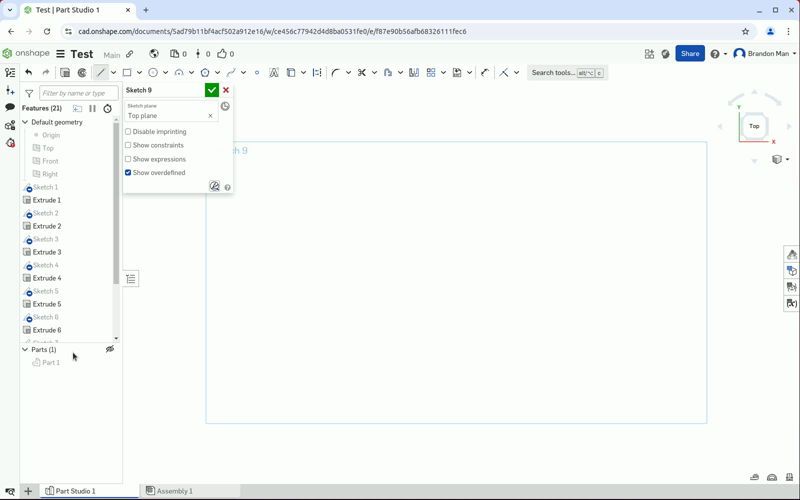
mouse_move(572, 276)
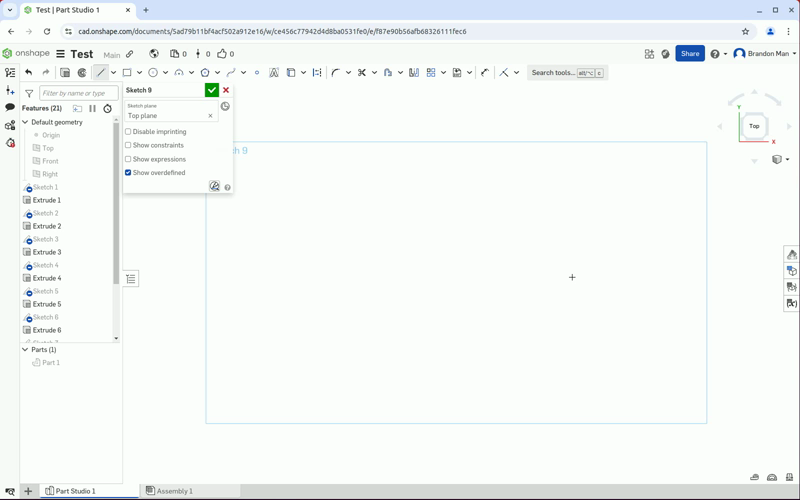
click(572, 276)
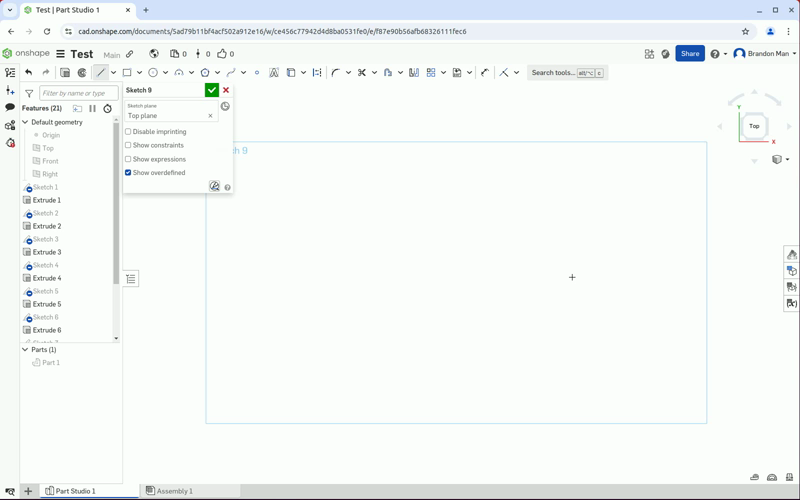
key_up(shift)
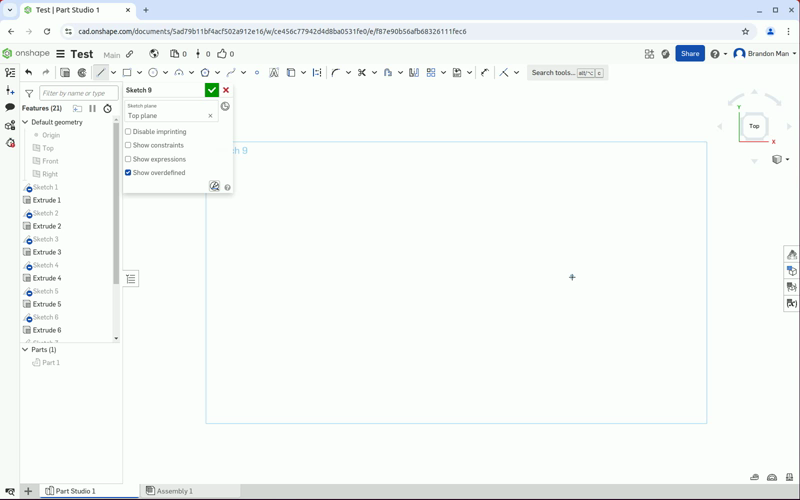
key_down(shift)
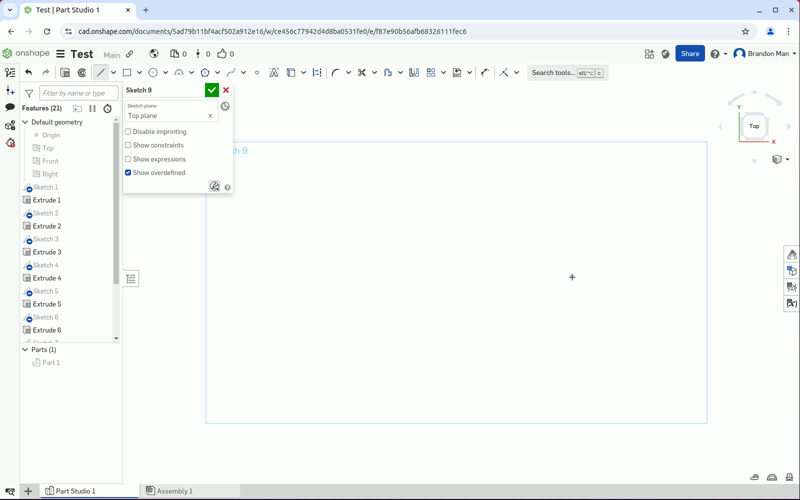
mouse_move(589, 276)
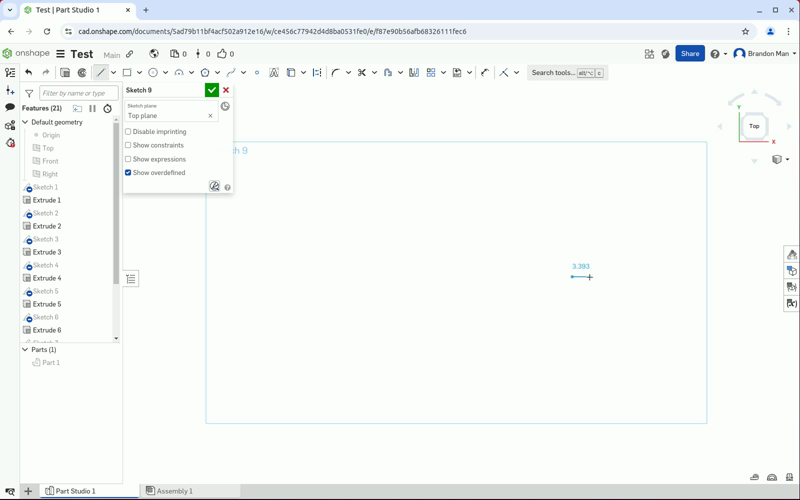
mouse_move(573, 287)
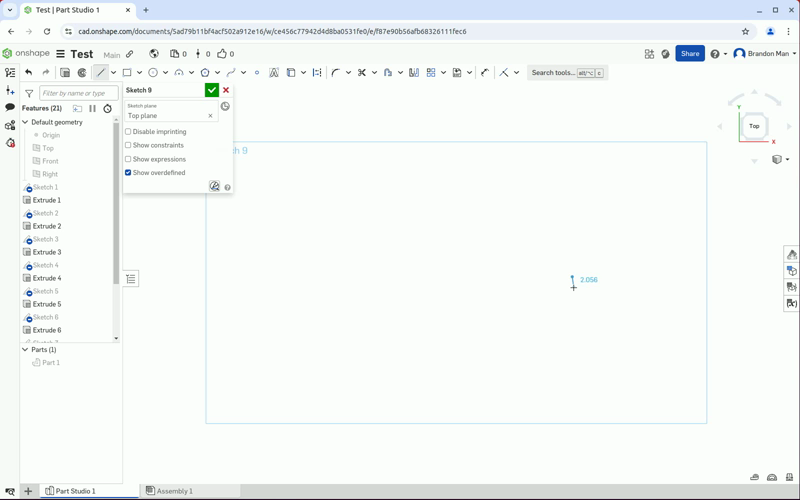
click(573, 287)
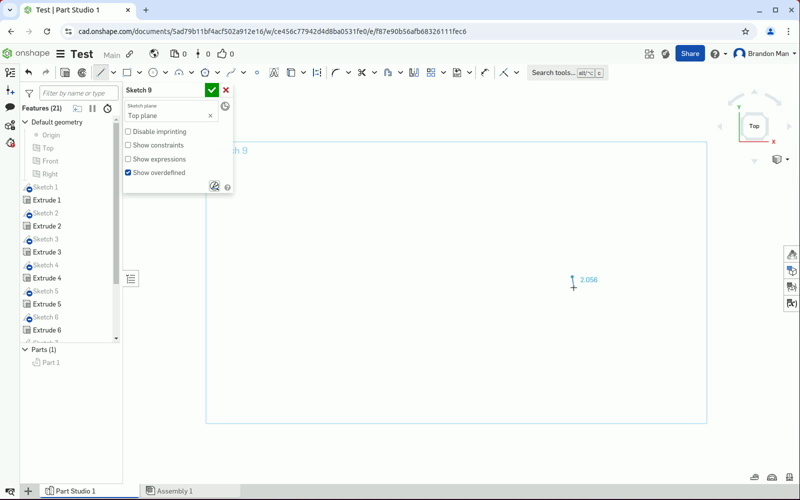
key_up(shift)
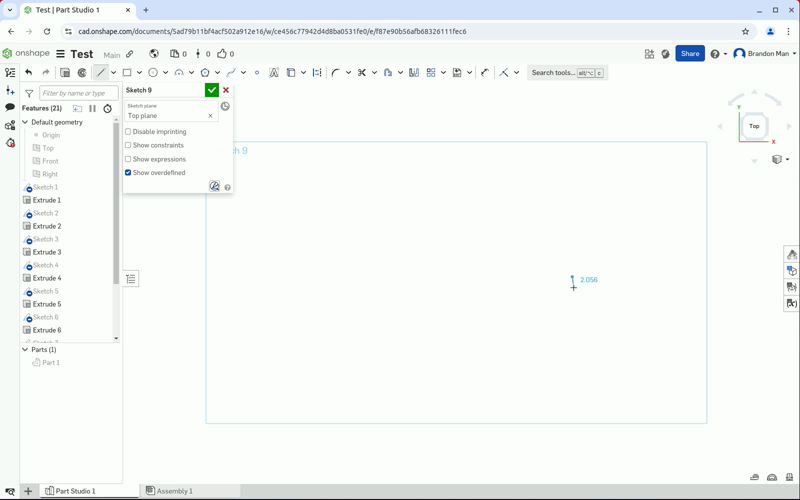
key_down(shift)
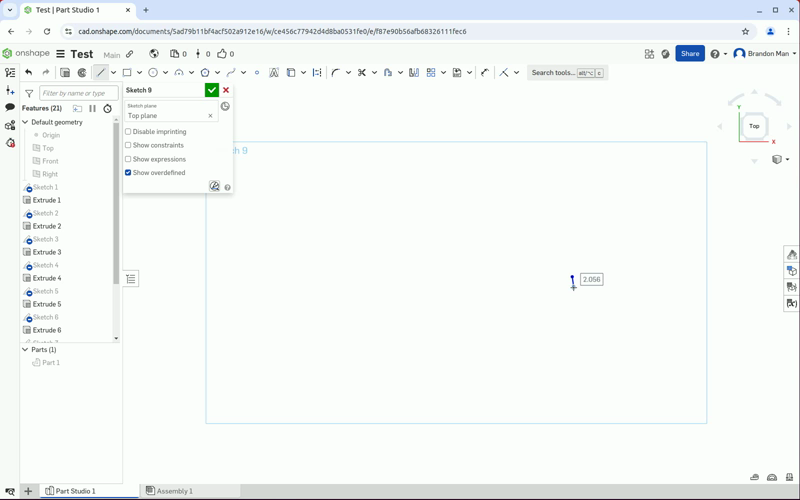
mouse_move(589, 287)
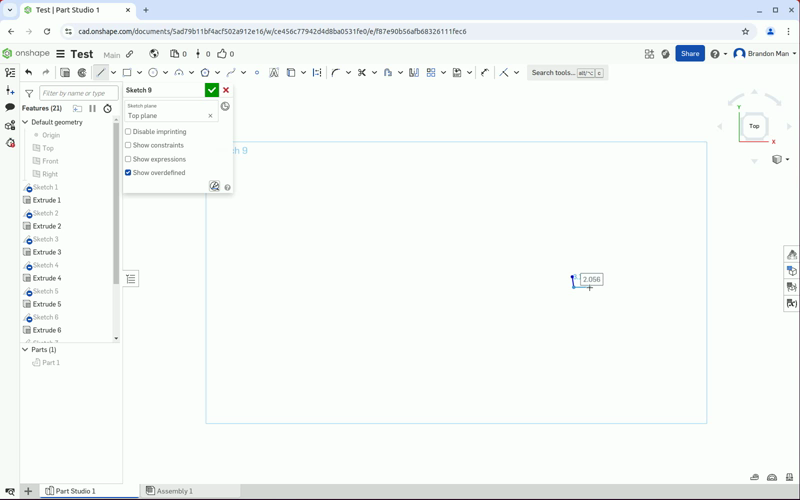
mouse_move(573, 283)
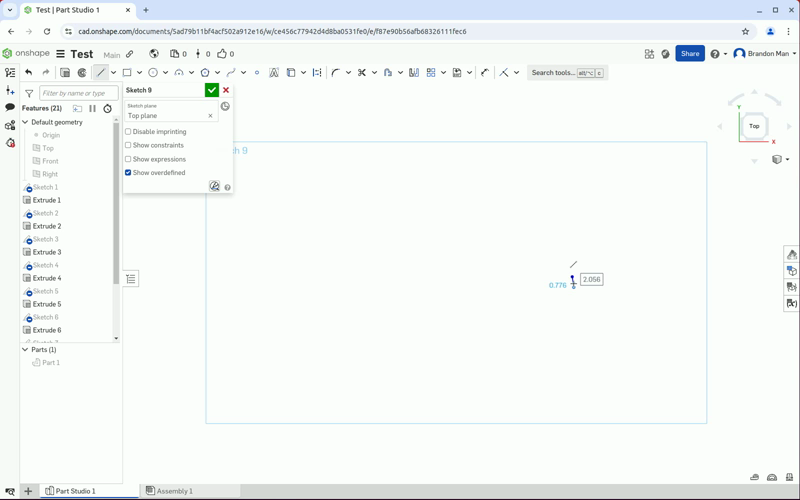
scroll(6)
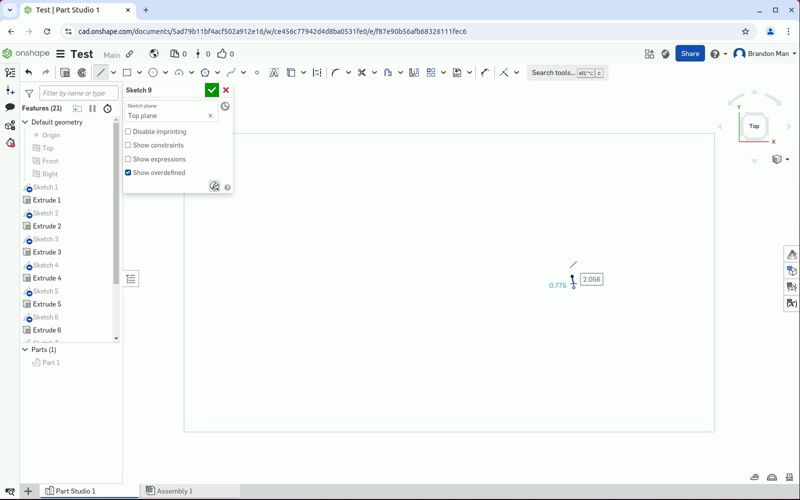
scroll(6)
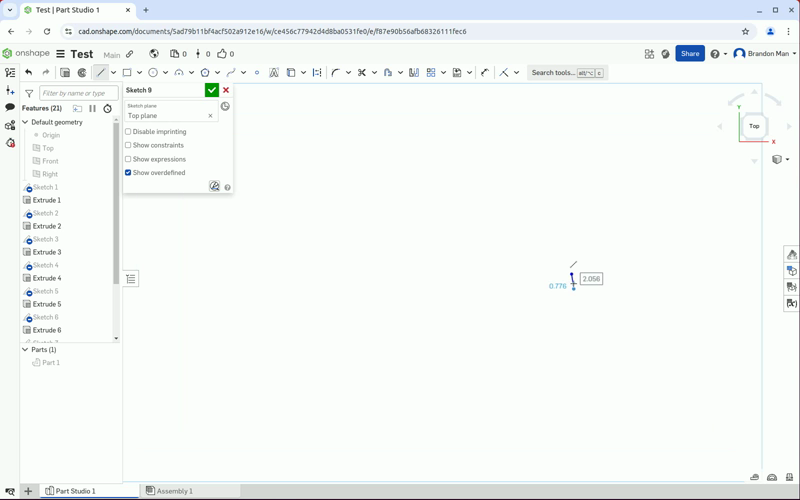
scroll(6)
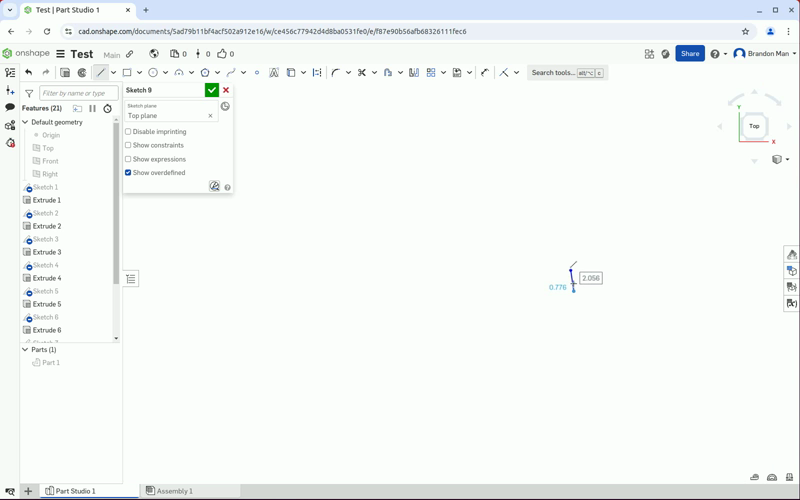
scroll(6)
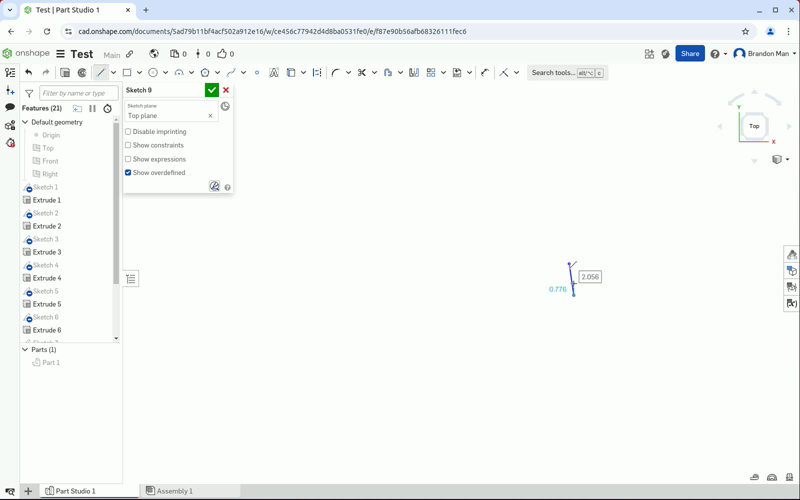
scroll(6)
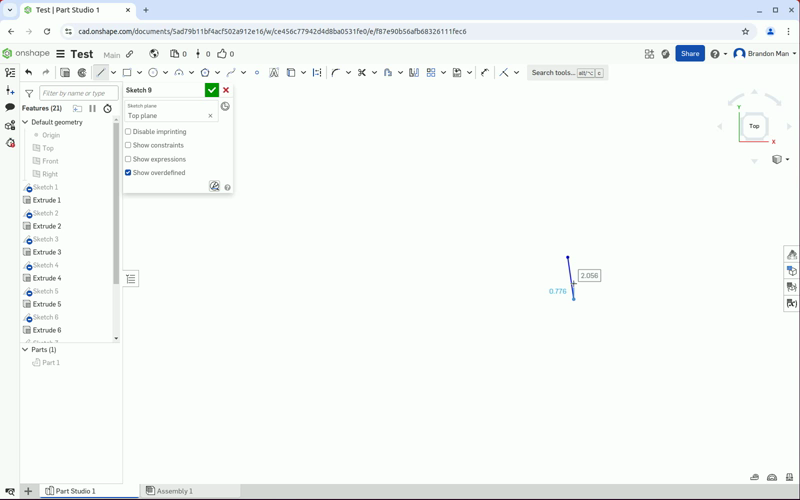
scroll(6)
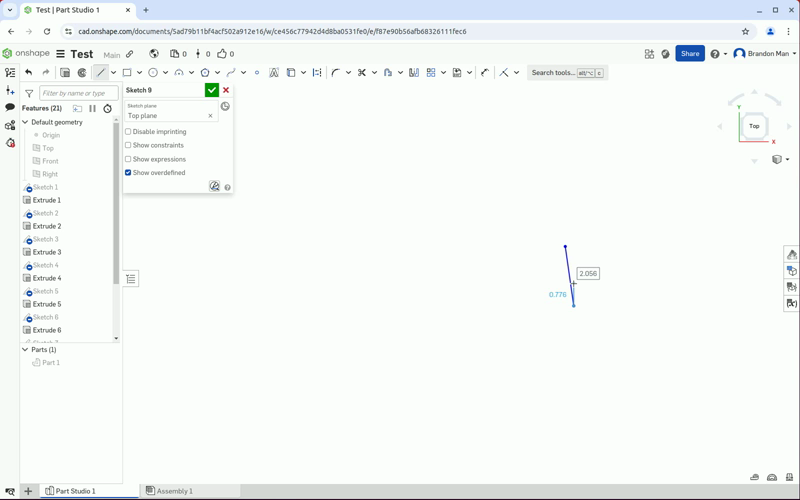
scroll(6)
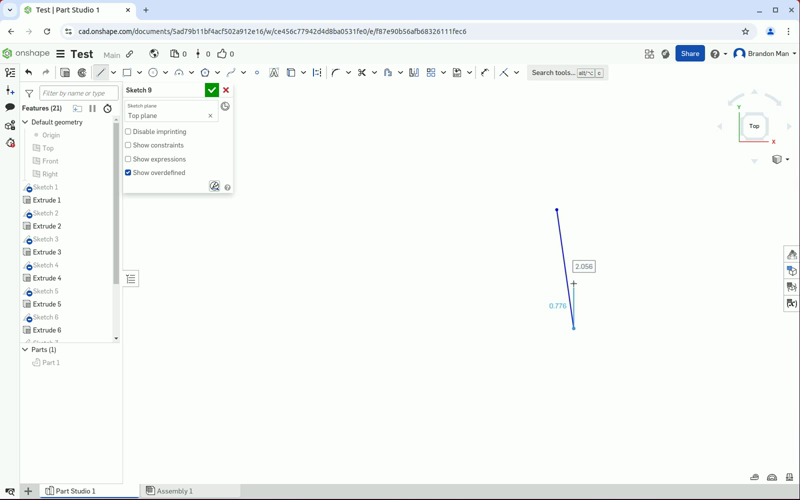
click(573, 283)
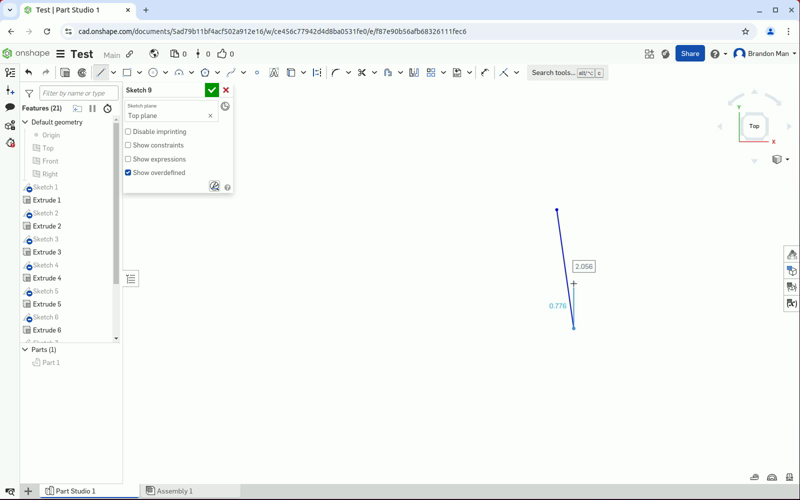
scroll(-6)
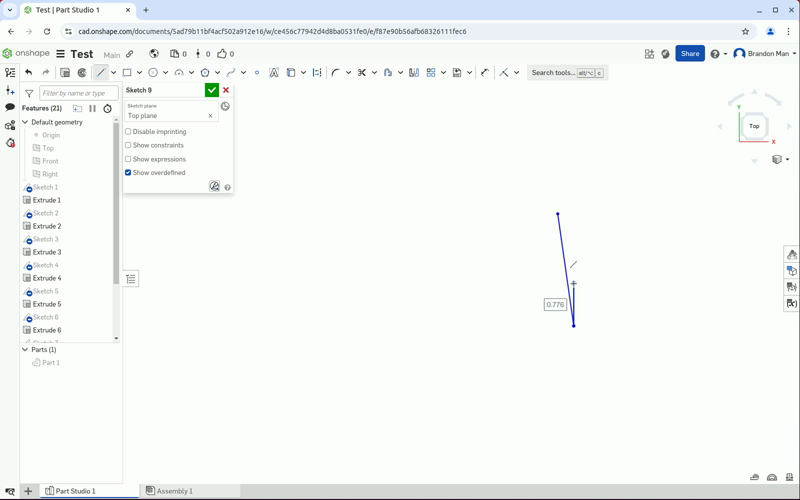
scroll(-6)
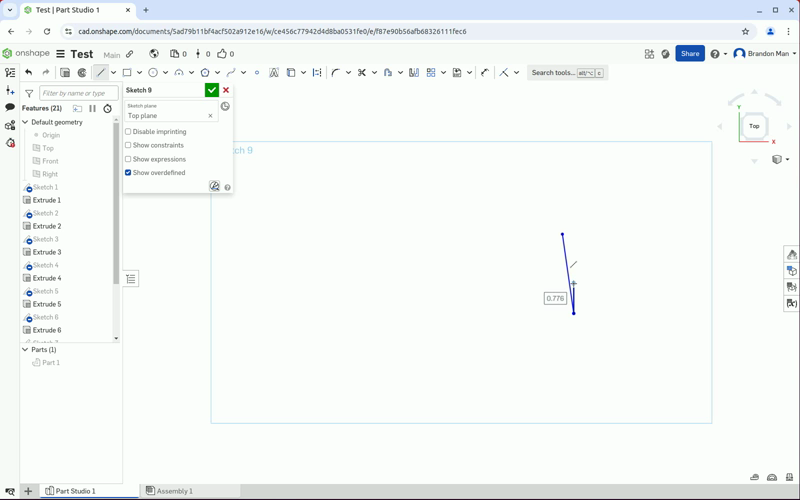
scroll(-6)
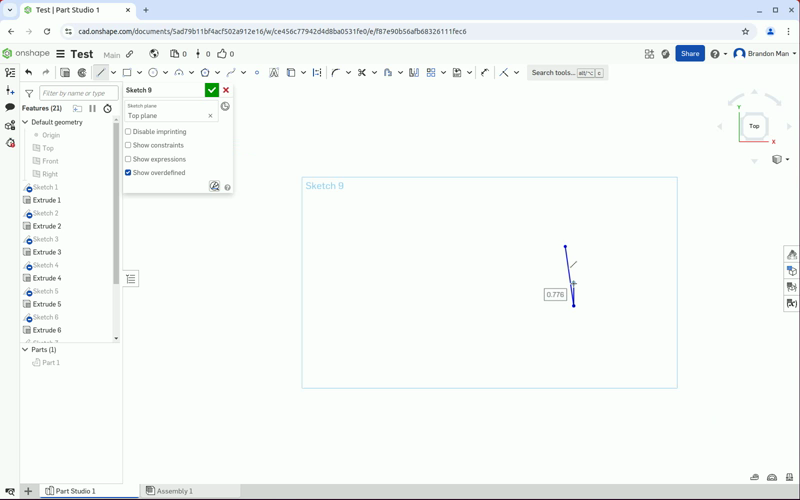
scroll(-6)
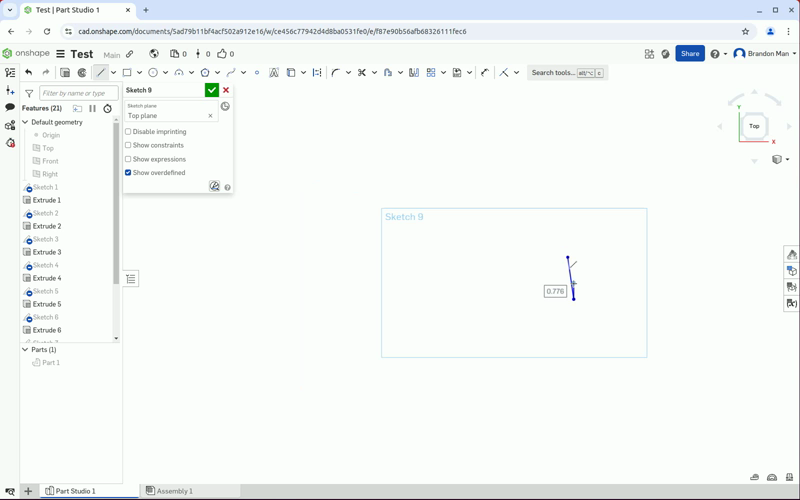
scroll(-6)
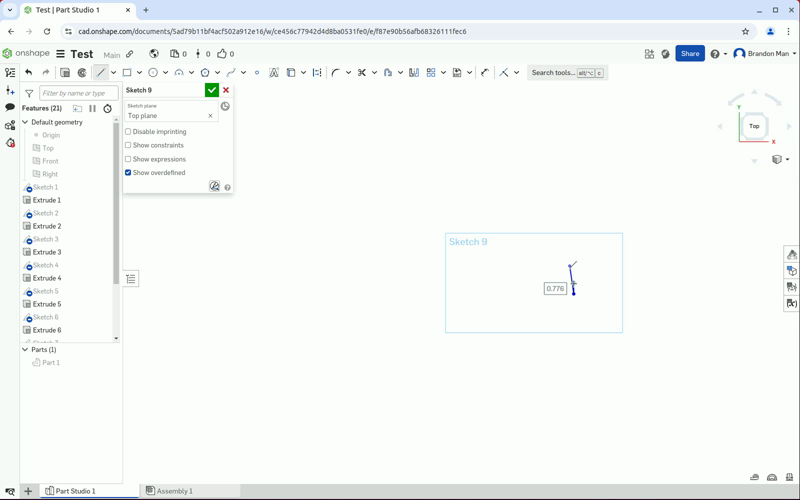
scroll(-6)
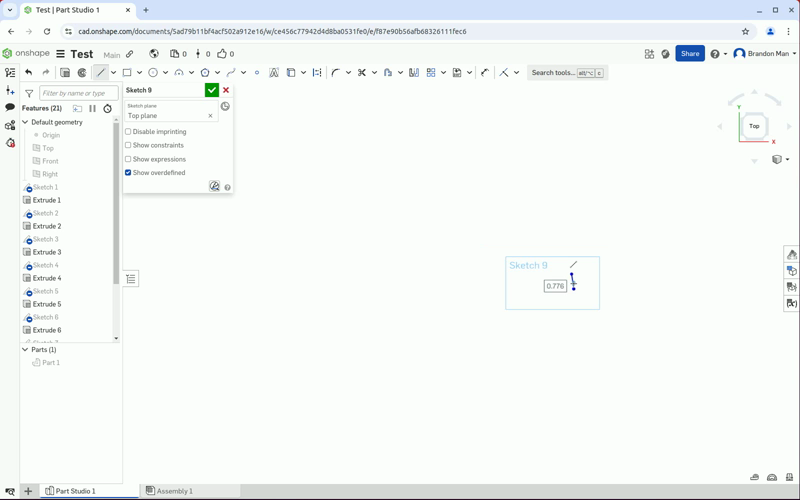
scroll(-6)
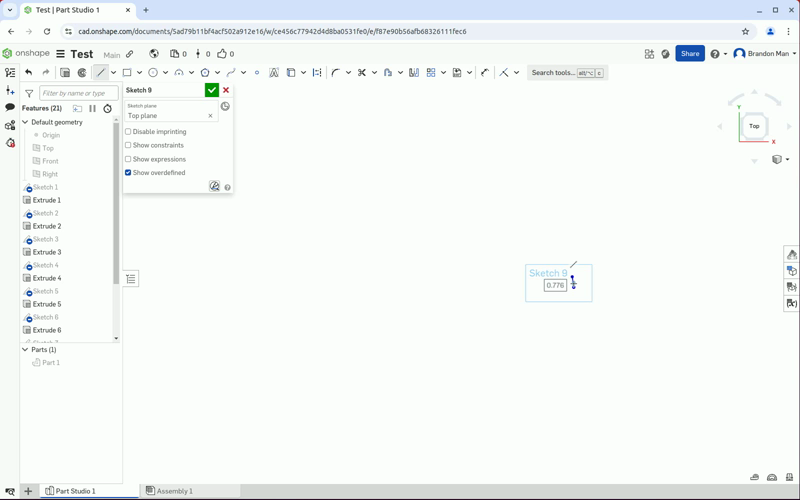
key_up(shift)
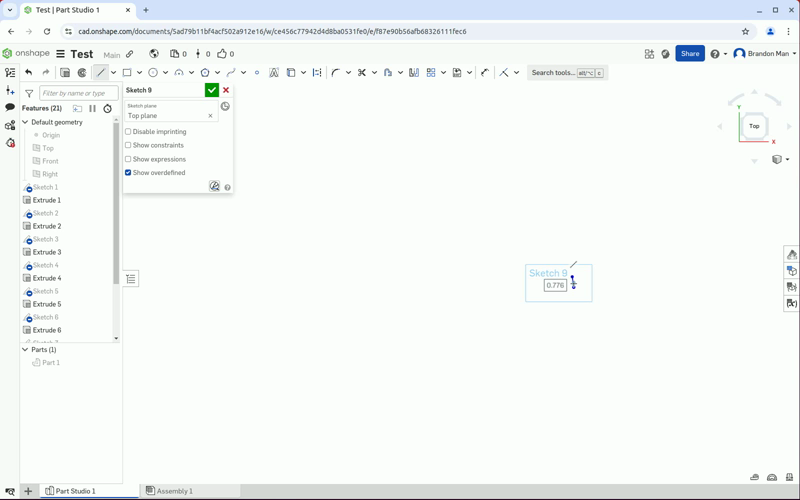
key_down(shift)
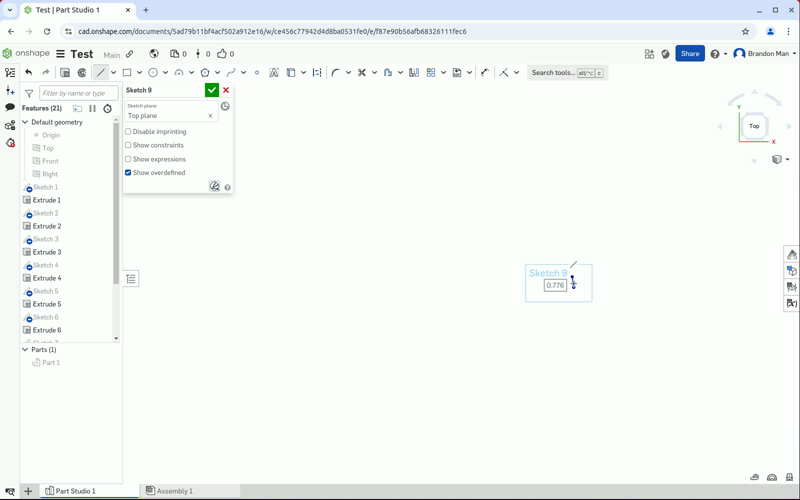
mouse_move(589, 283)
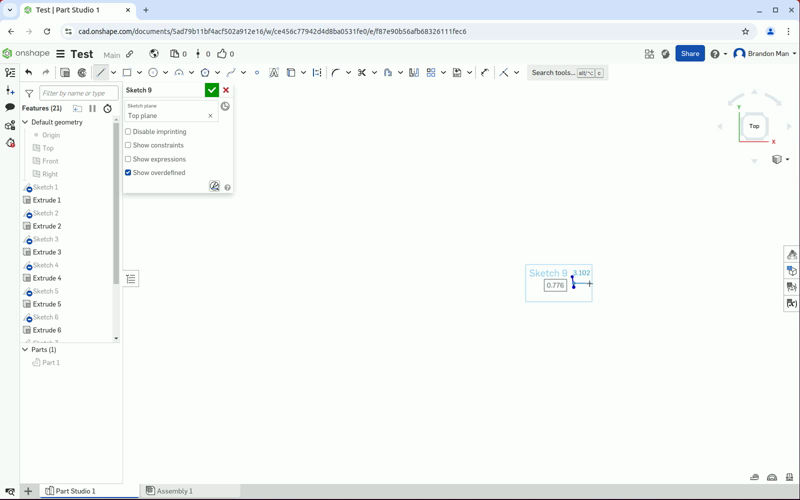
mouse_move(575, 276)
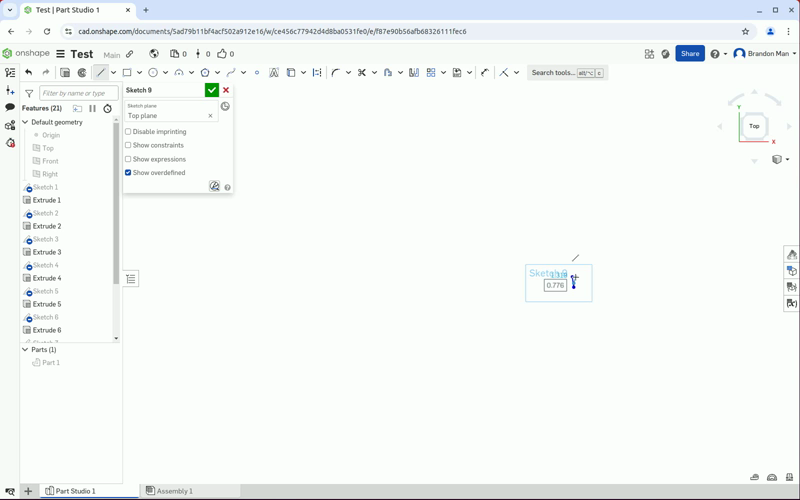
scroll(6)
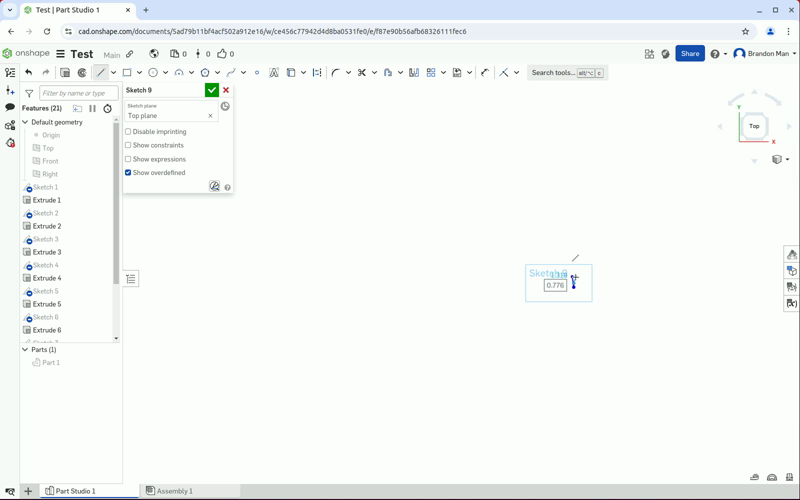
scroll(6)
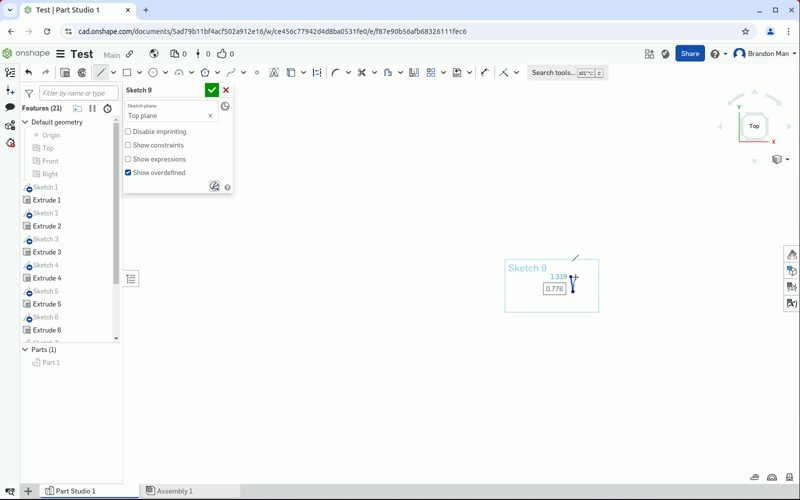
scroll(6)
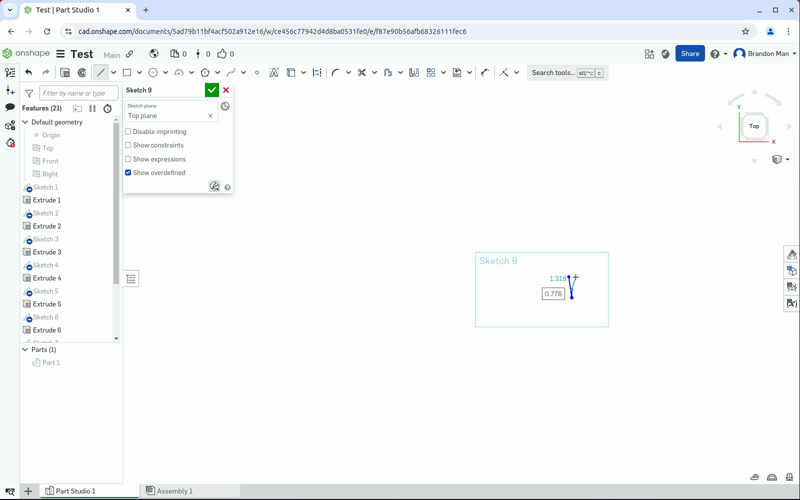
scroll(6)
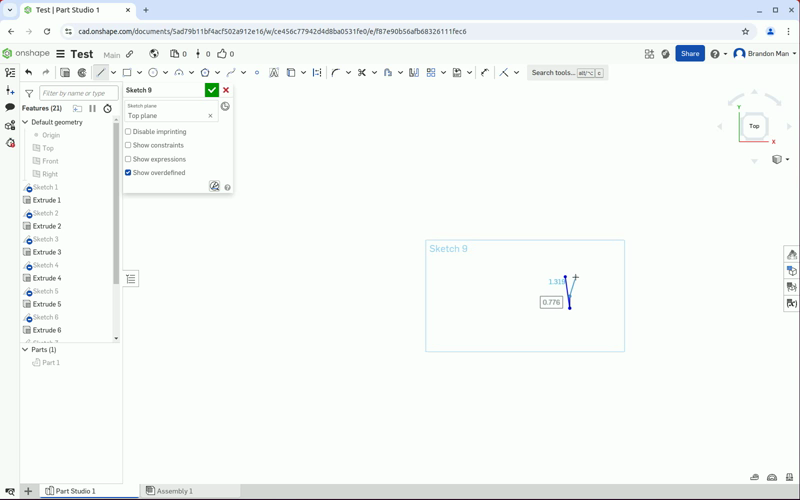
scroll(6)
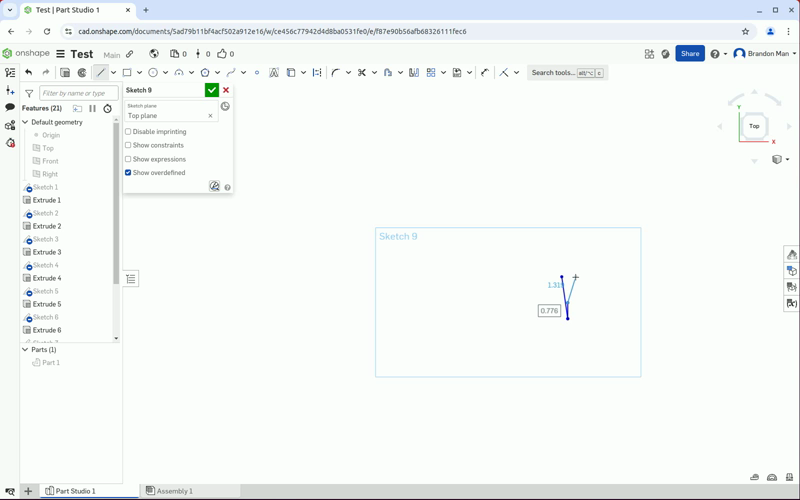
scroll(6)
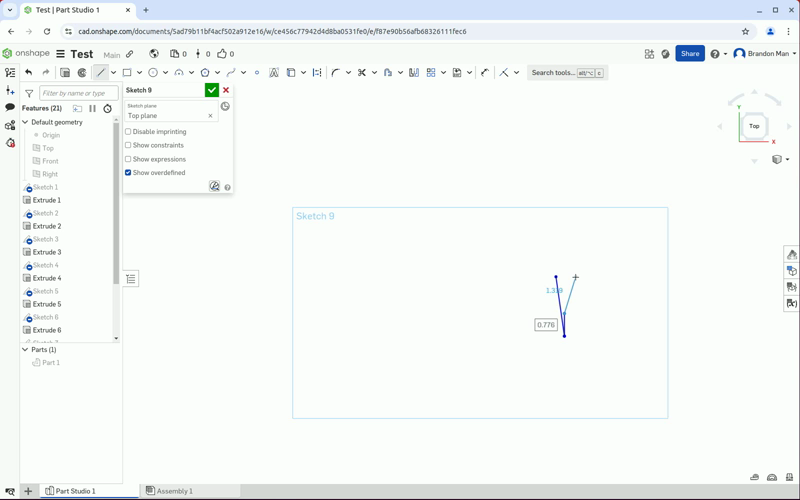
scroll(6)
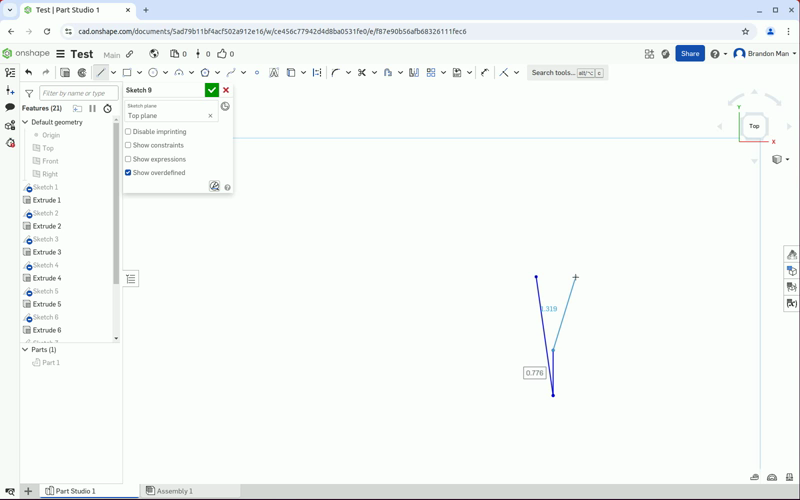
click(575, 276)
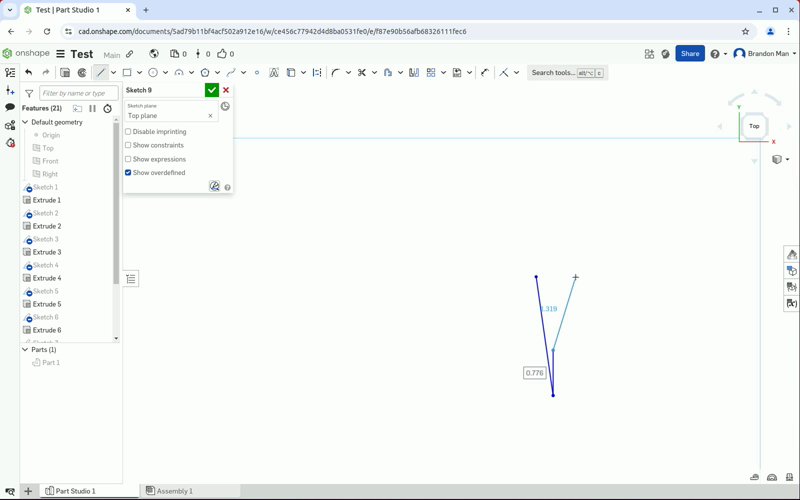
scroll(-6)
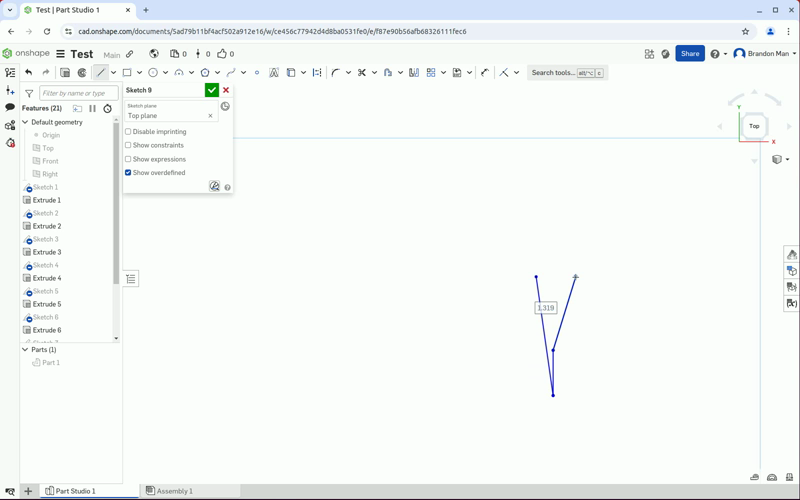
scroll(-6)
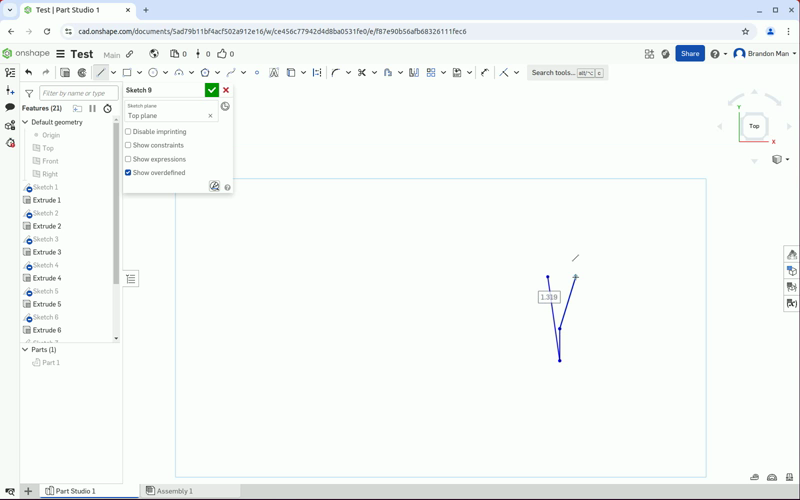
scroll(-6)
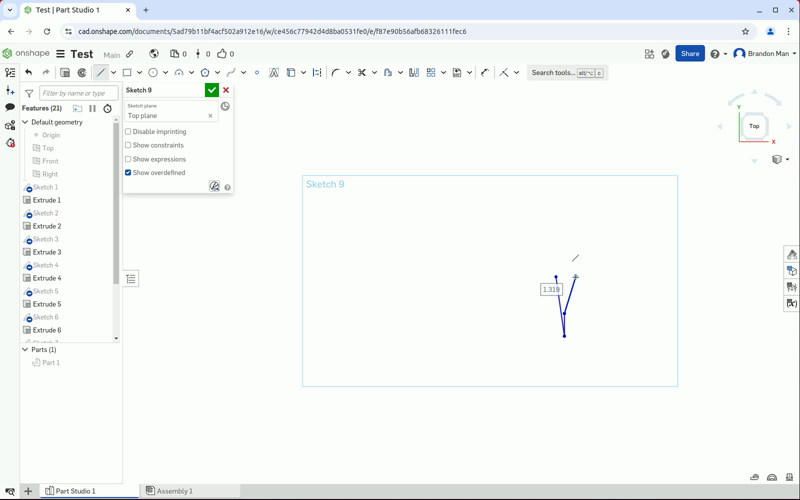
scroll(-6)
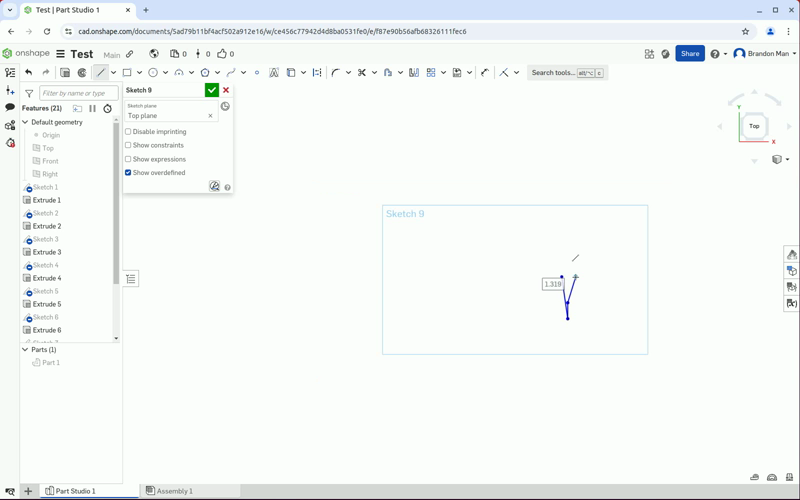
scroll(-6)
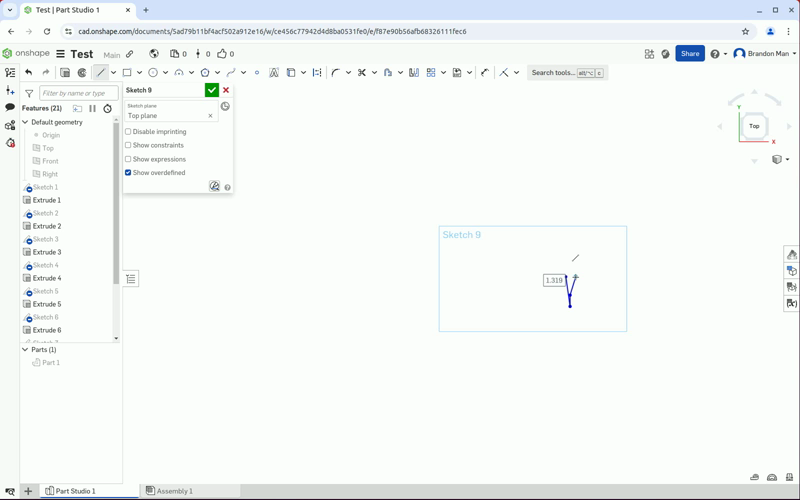
scroll(-6)
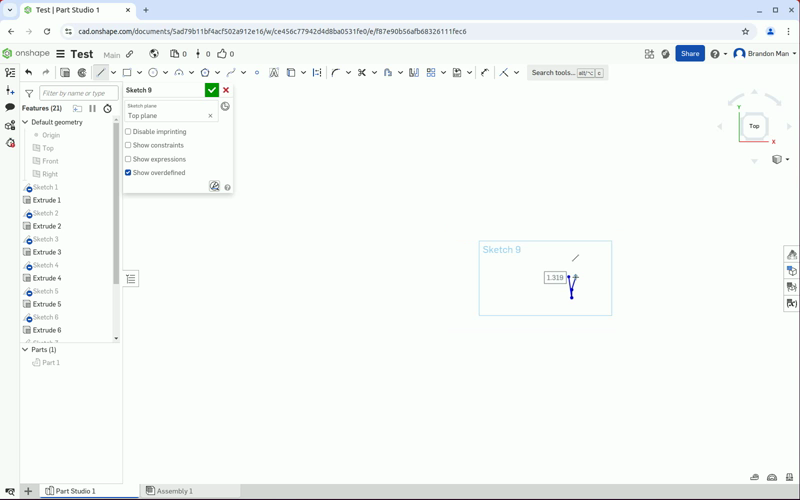
scroll(-6)
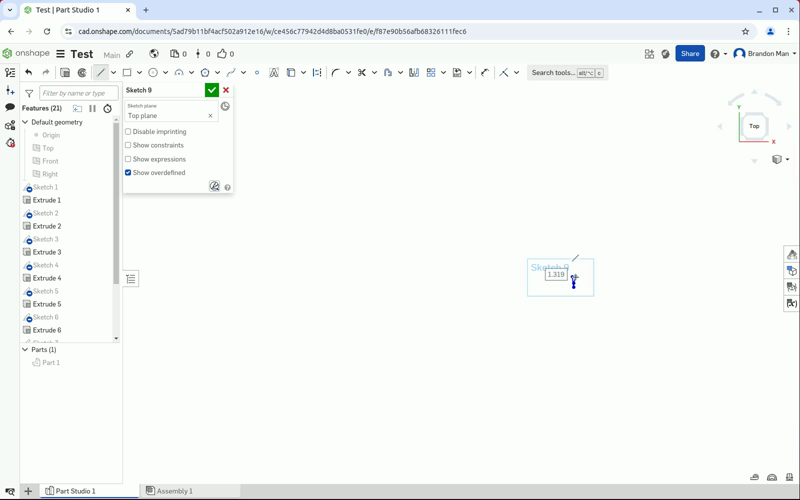
key_up(shift)
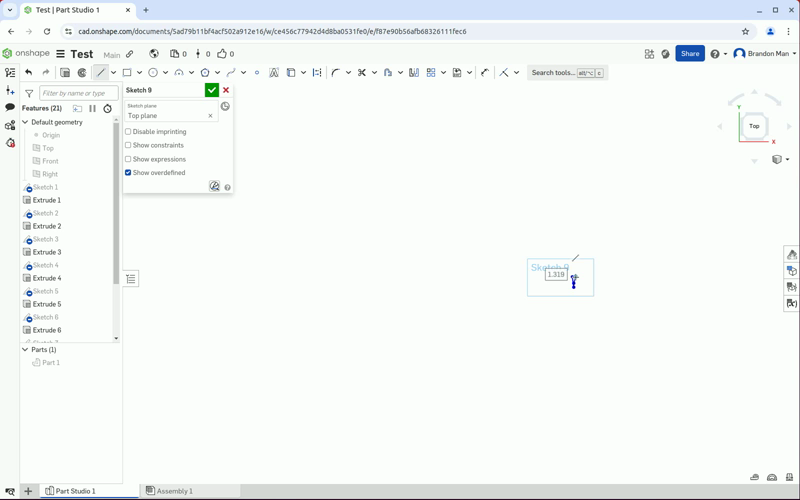
mouse_move(589, 276)
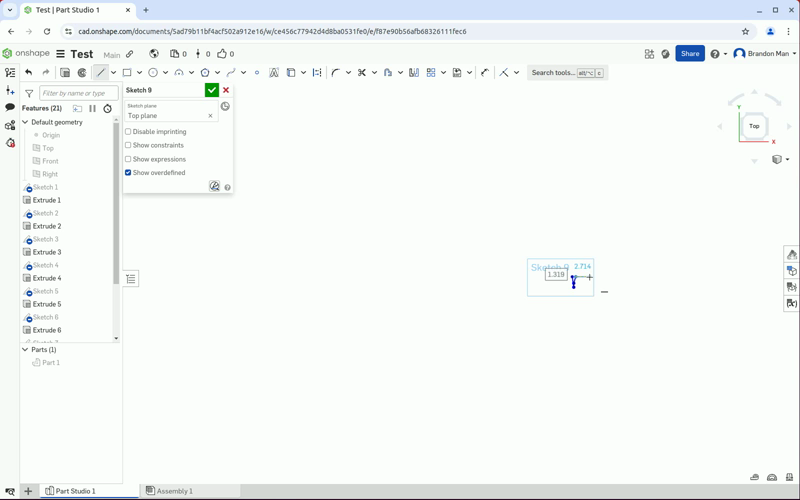
key_down(shift)
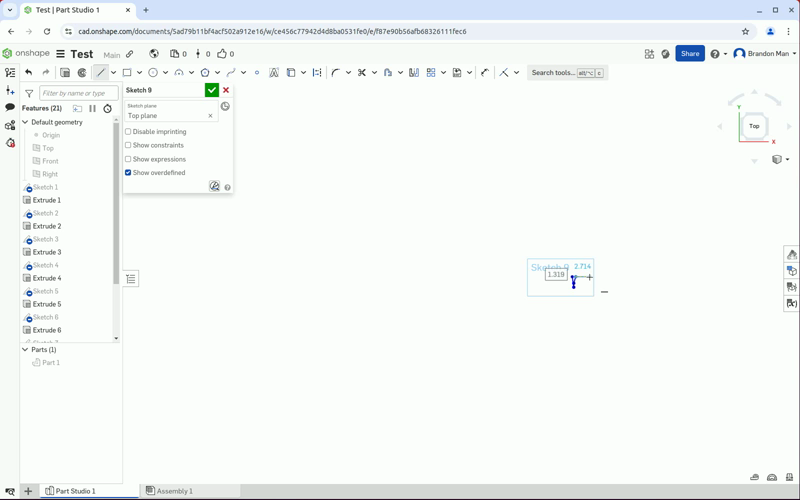
mouse_move(572, 276)
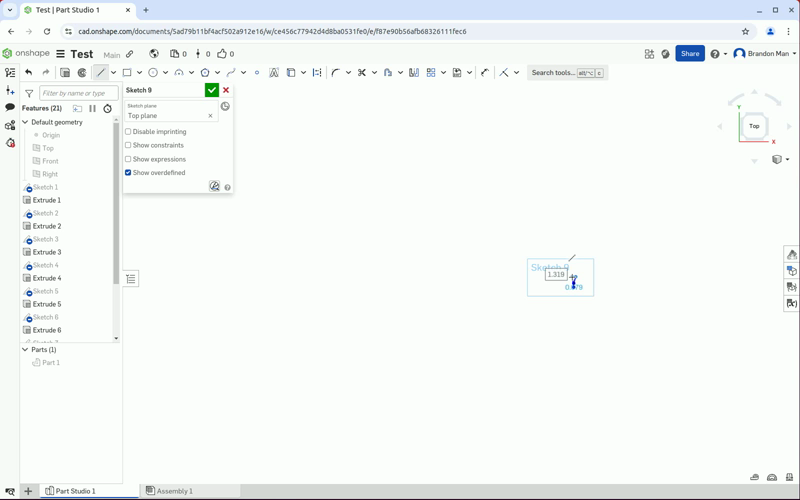
scroll(6)
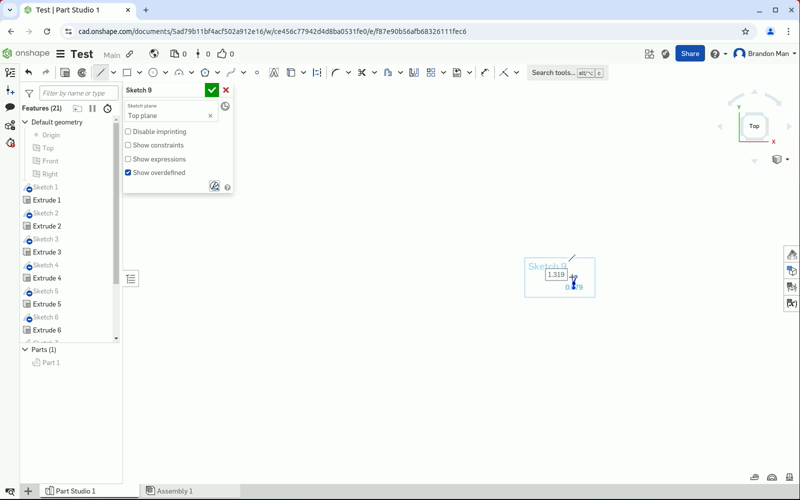
scroll(6)
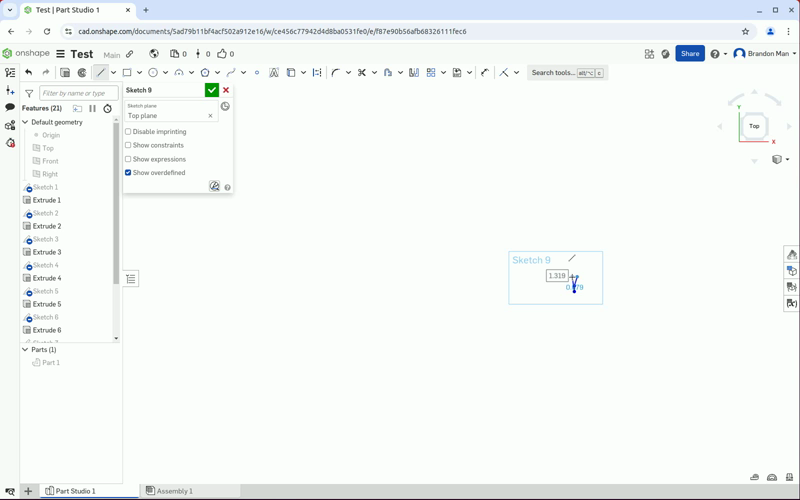
scroll(6)
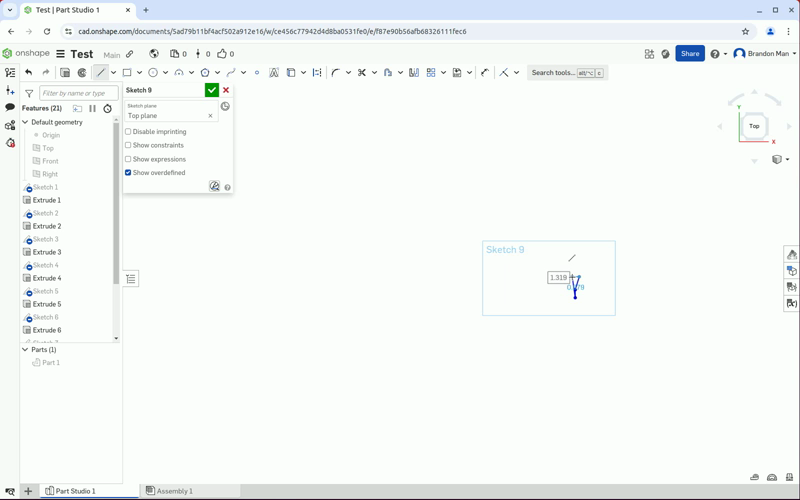
scroll(6)
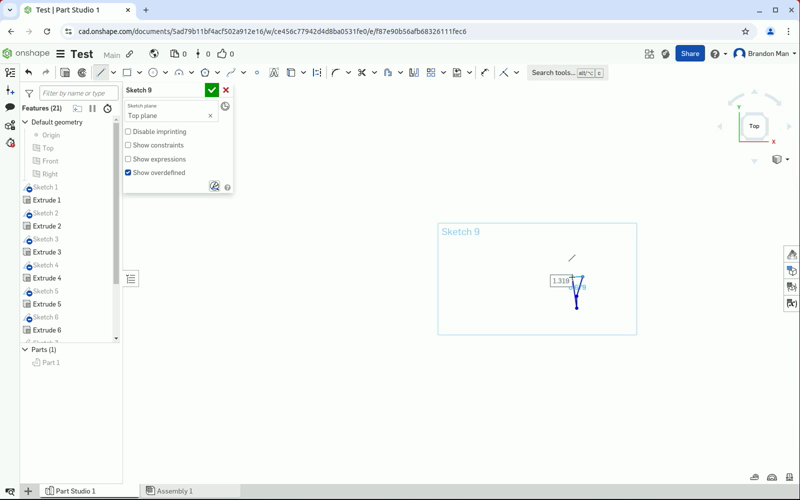
scroll(6)
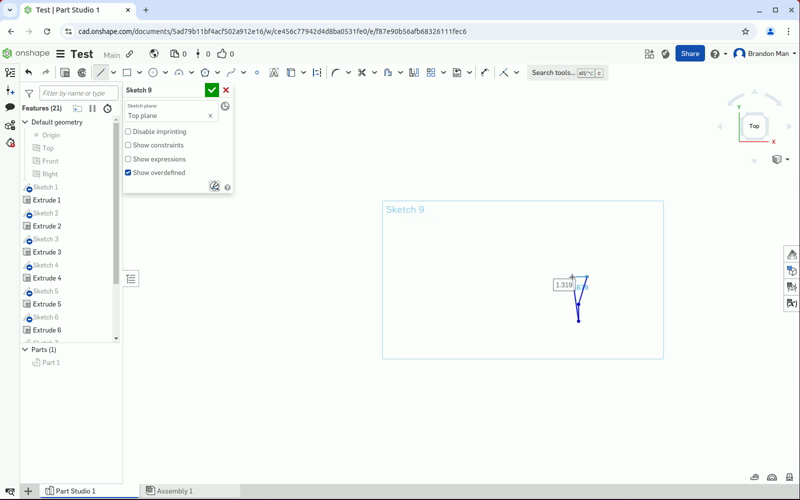
scroll(6)
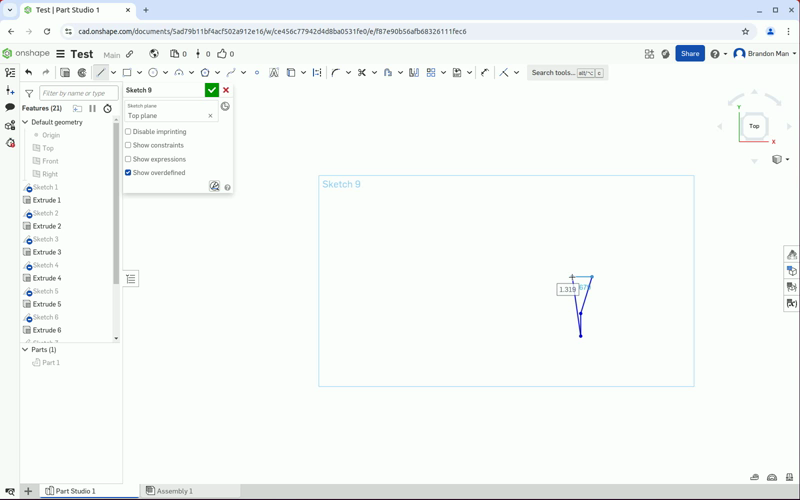
scroll(6)
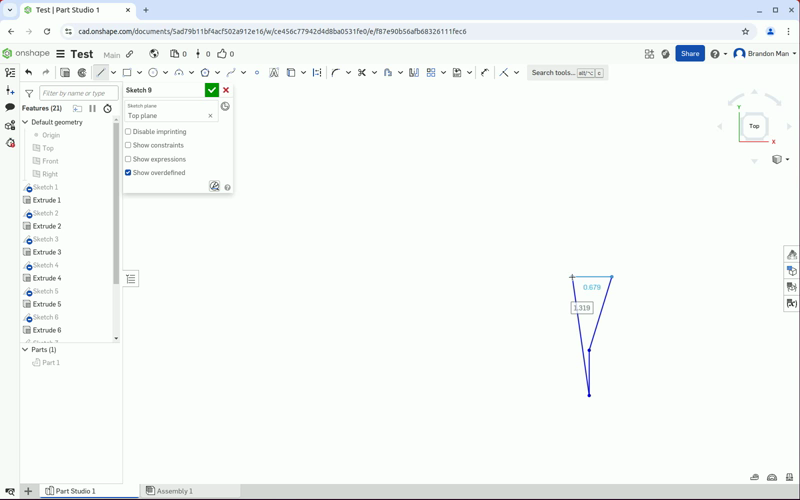
key_up(shift)
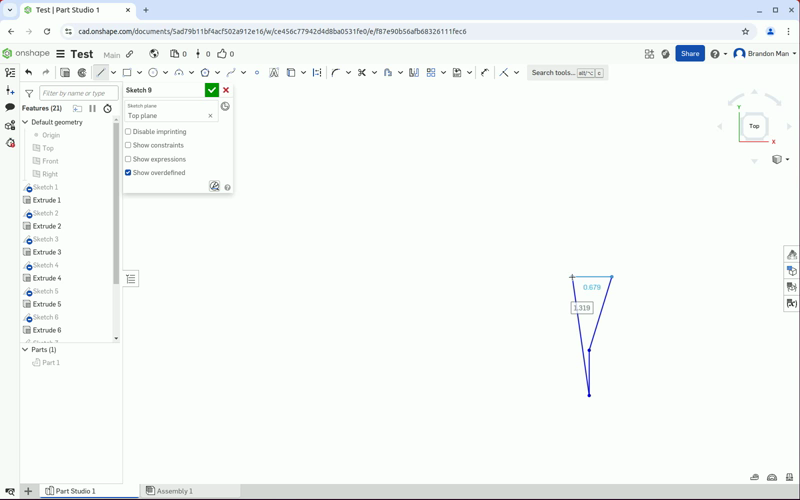
click(572, 276)
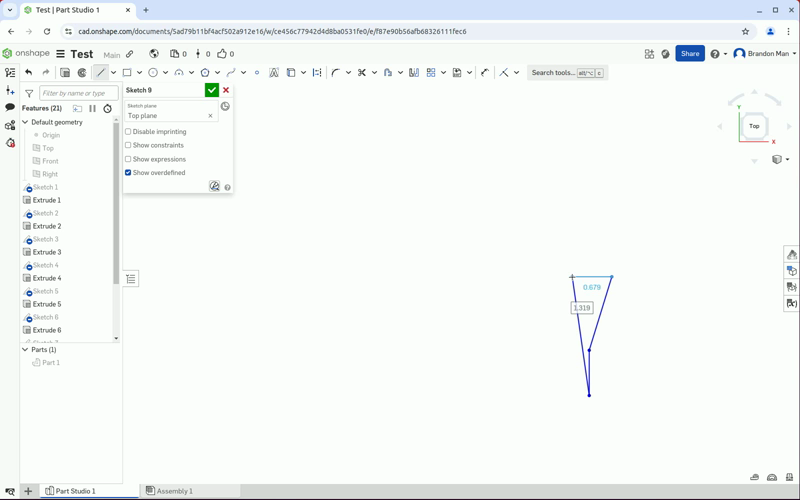
scroll(-6)
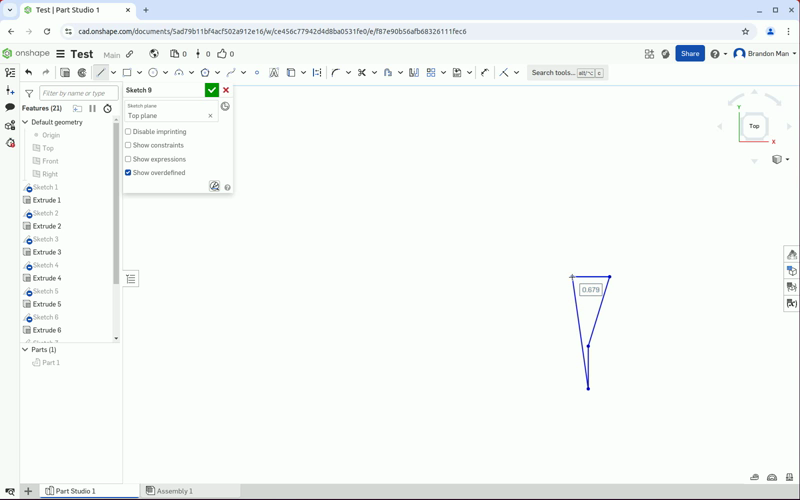
scroll(-6)
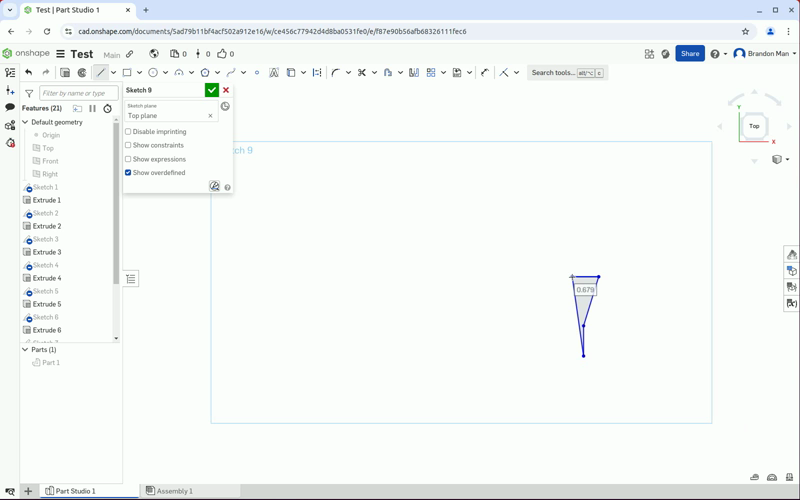
scroll(-6)
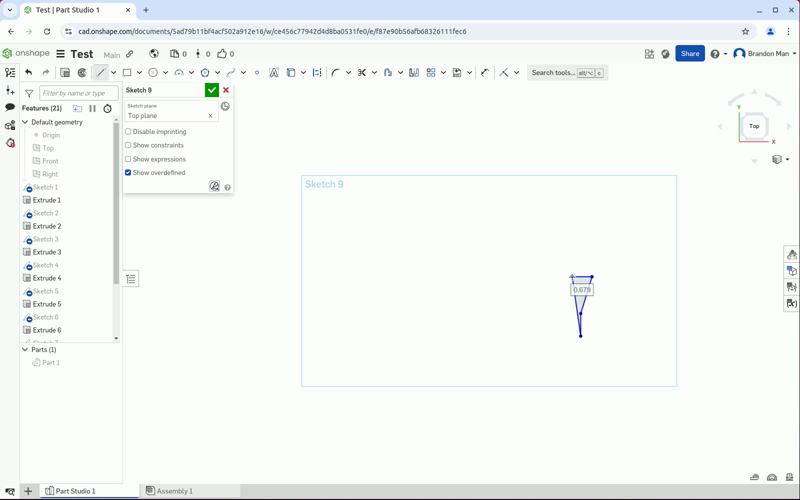
scroll(-6)
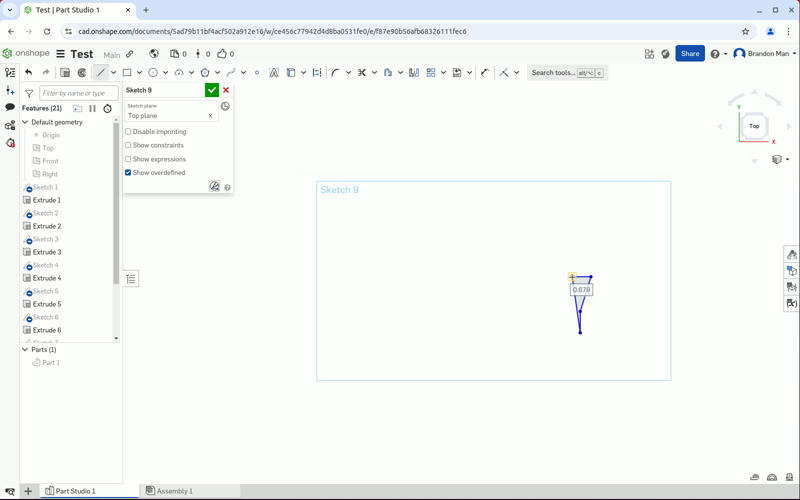
scroll(-6)
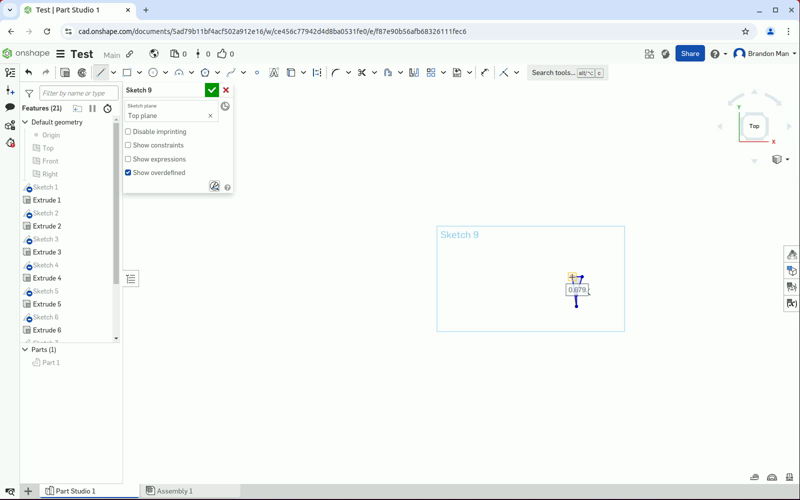
scroll(-6)
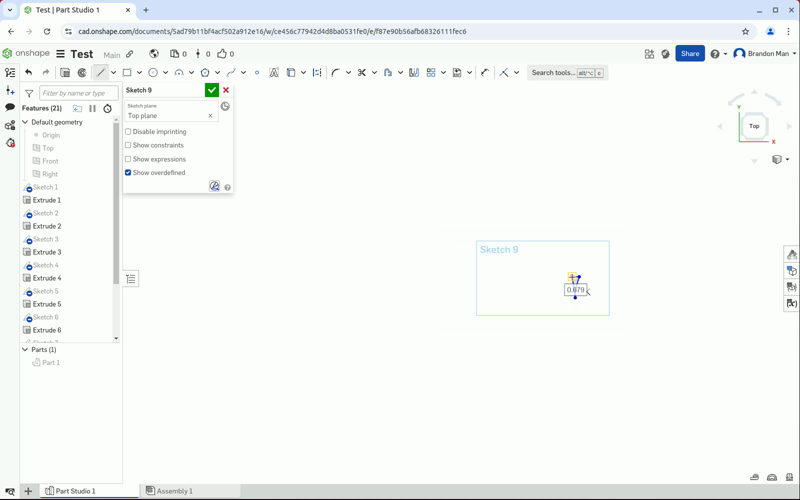
scroll(-6)
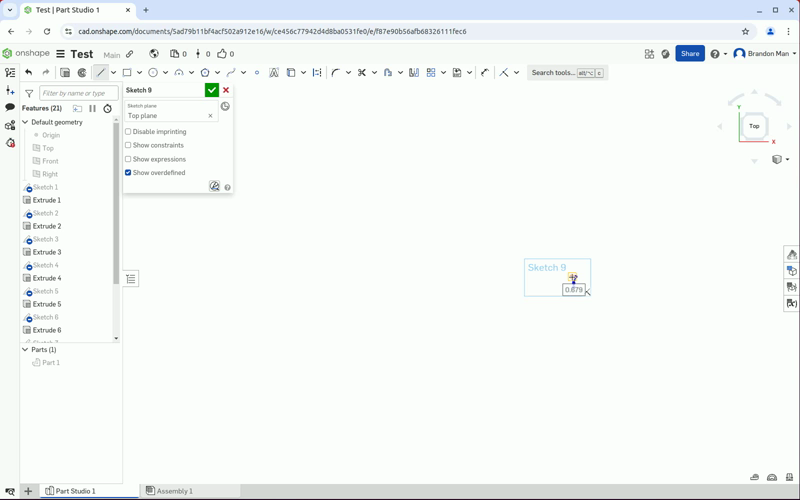
key(esc)
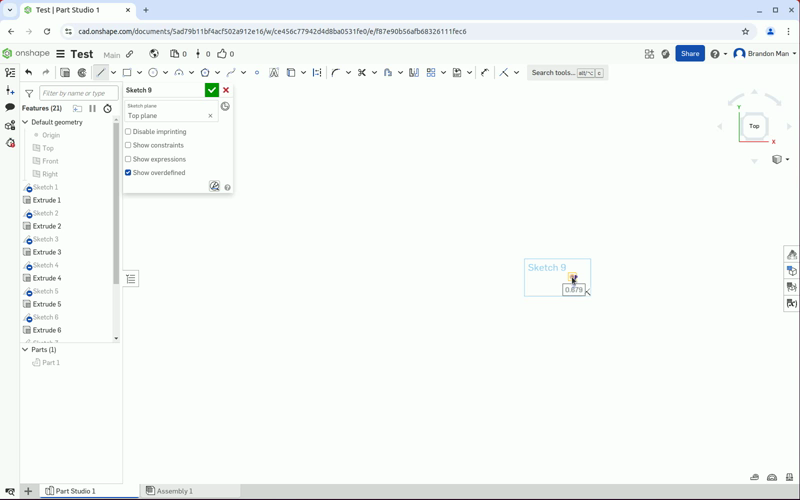
mouse_move(573, 280)
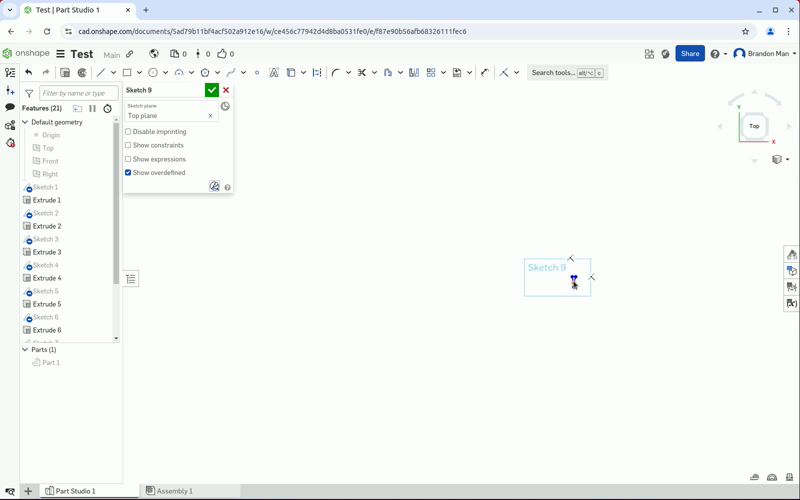
scroll(6)
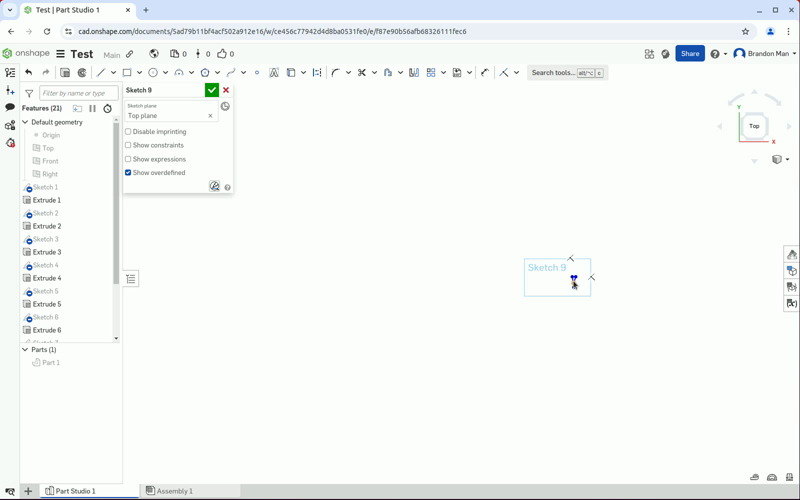
scroll(6)
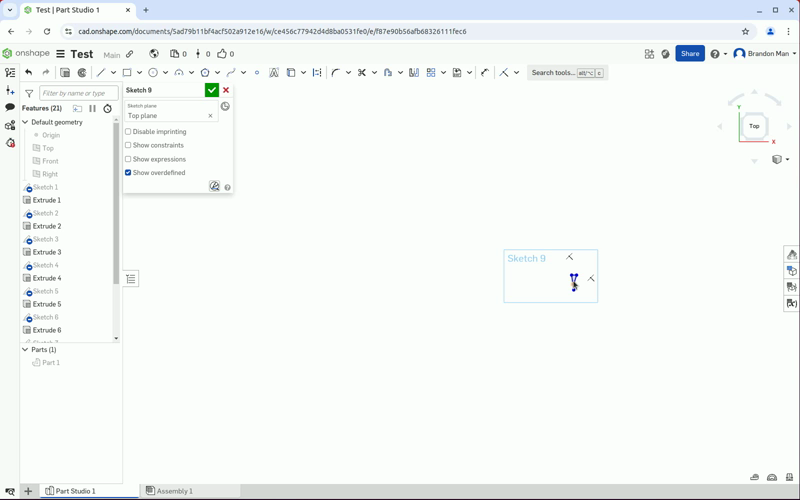
scroll(6)
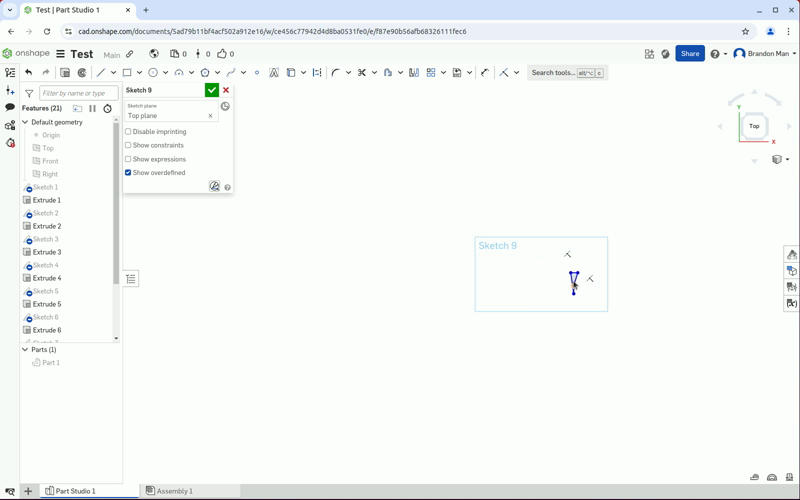
scroll(6)
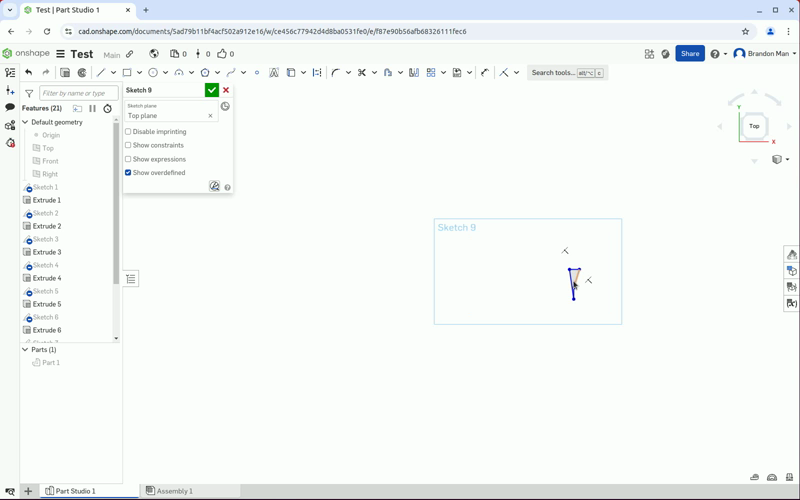
scroll(6)
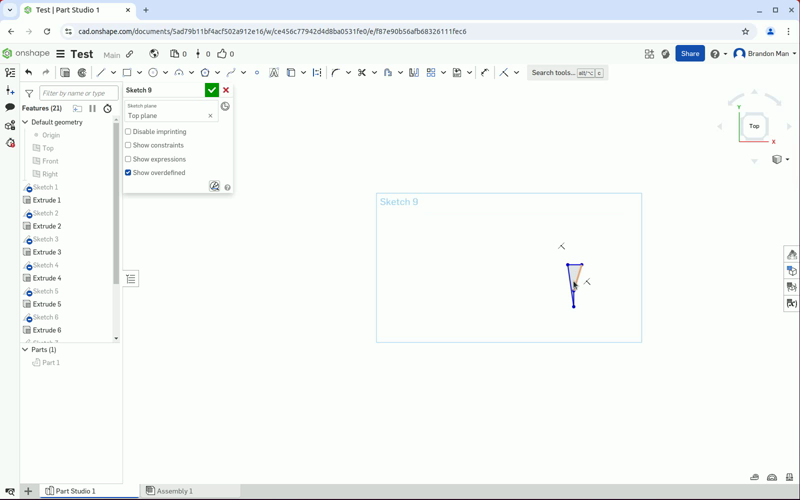
scroll(6)
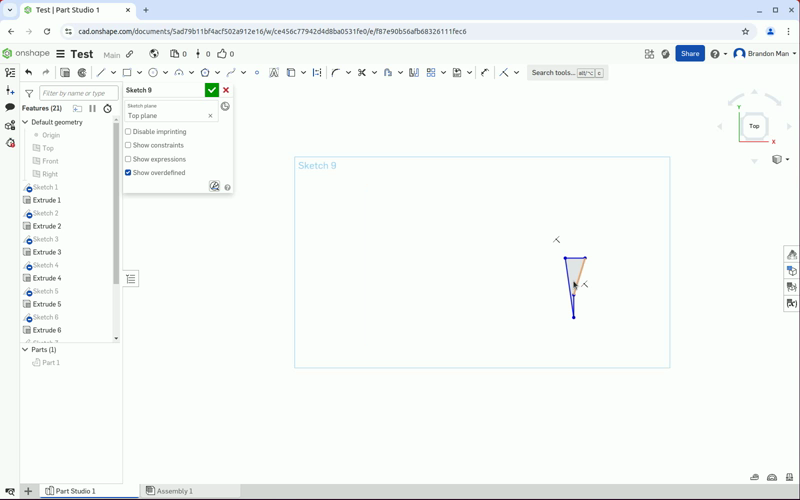
scroll(6)
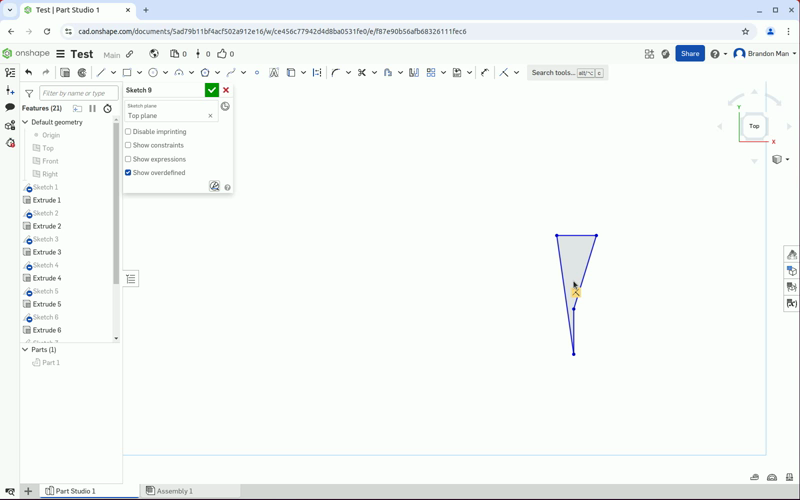
click(573, 280)
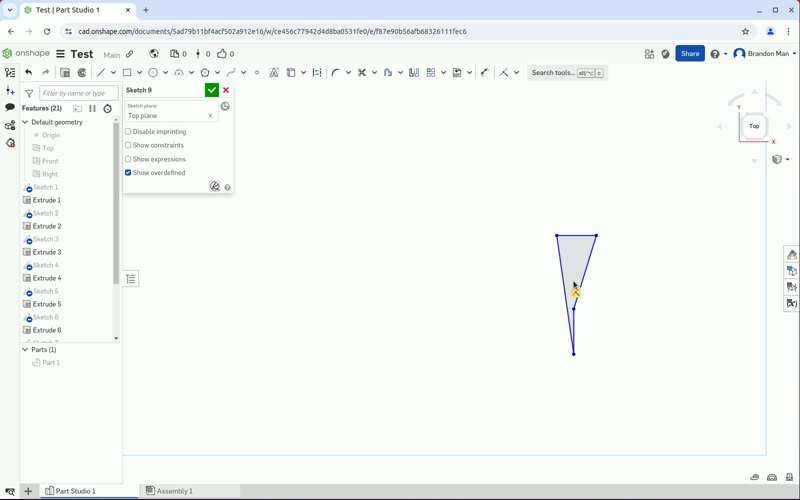
scroll(-6)
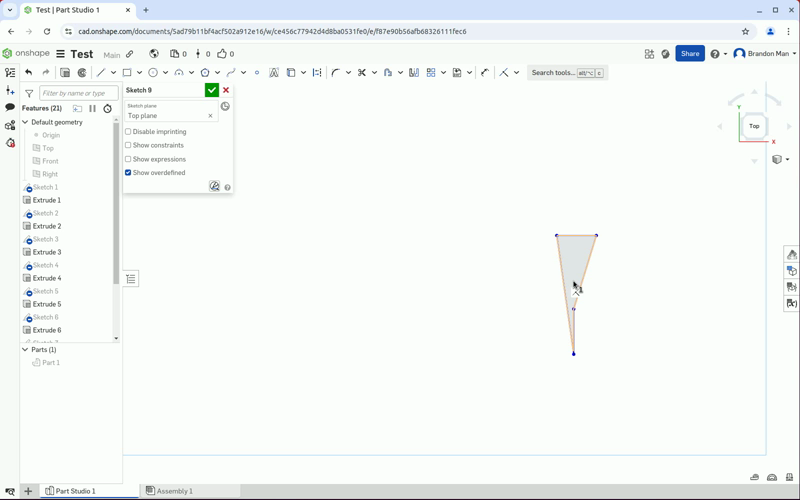
scroll(-6)
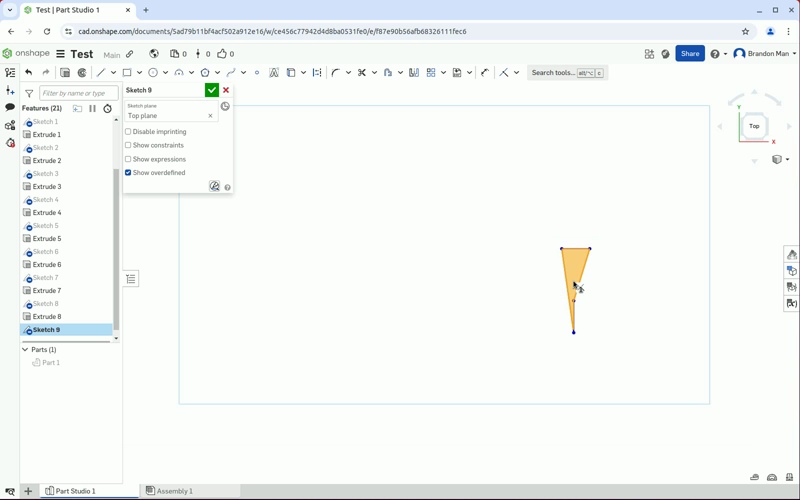
scroll(-6)
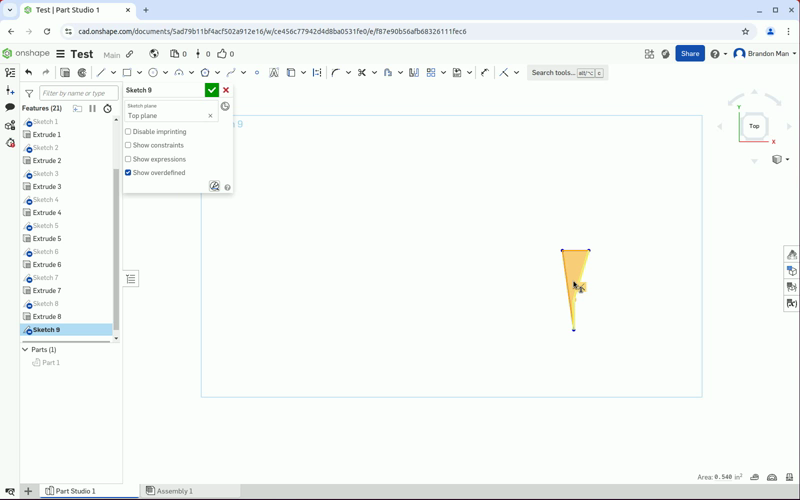
scroll(-6)
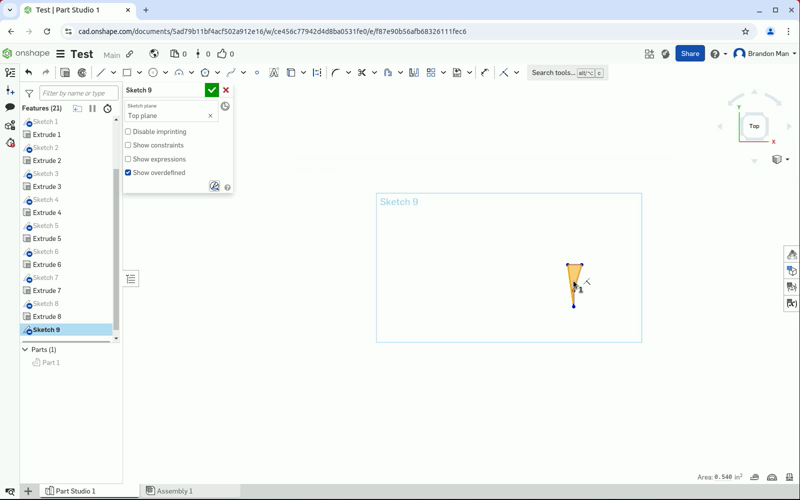
scroll(-6)
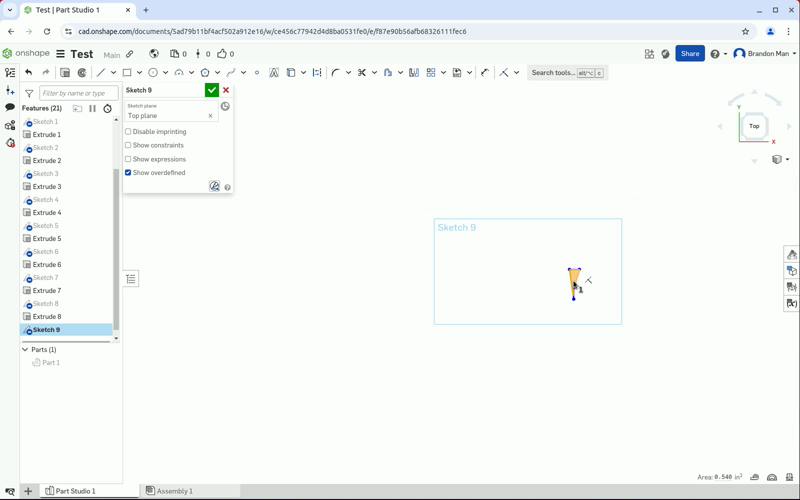
scroll(-6)
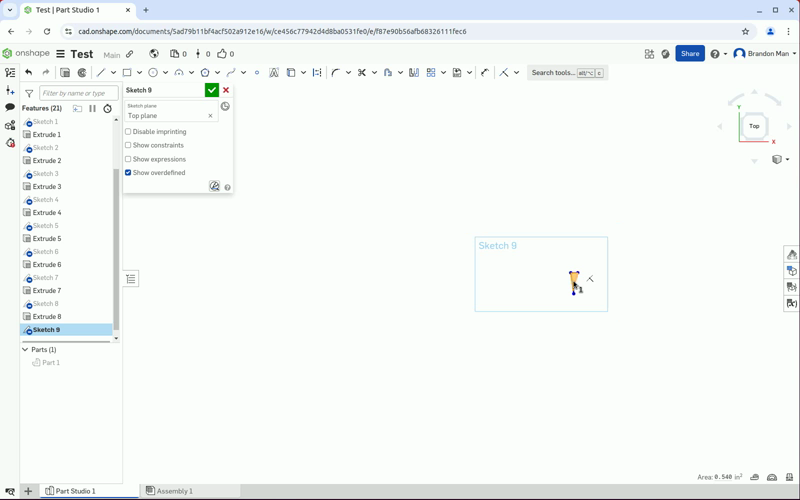
scroll(-6)
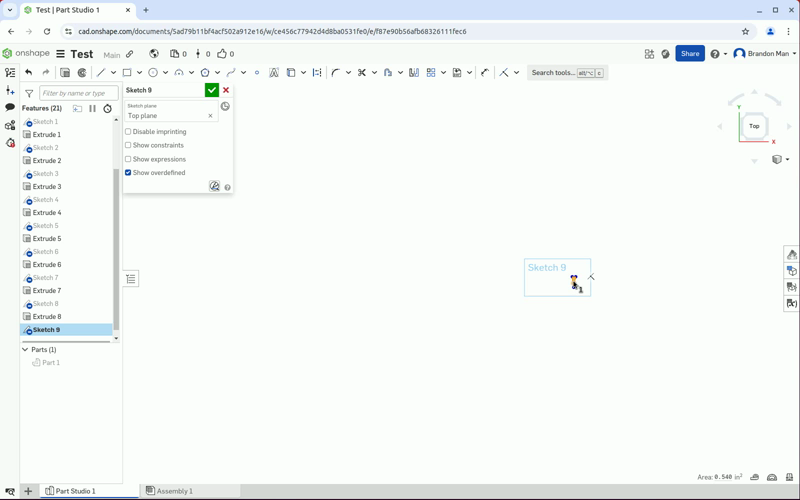
mouse_move(73, 352)
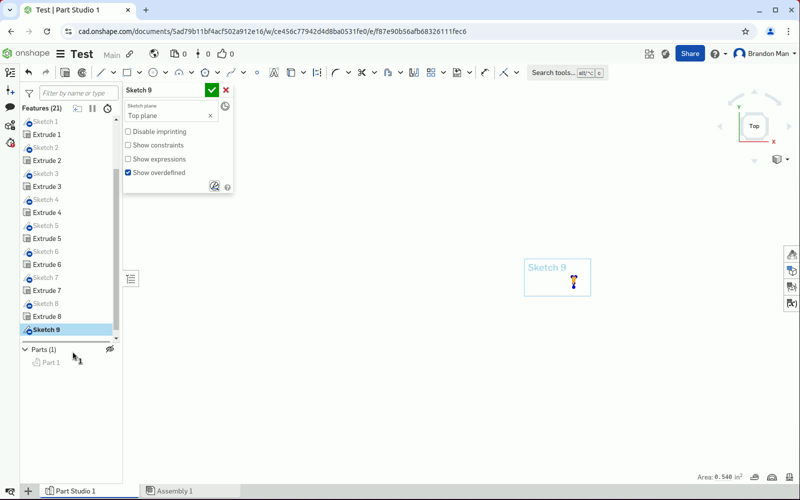
key(shift+y)
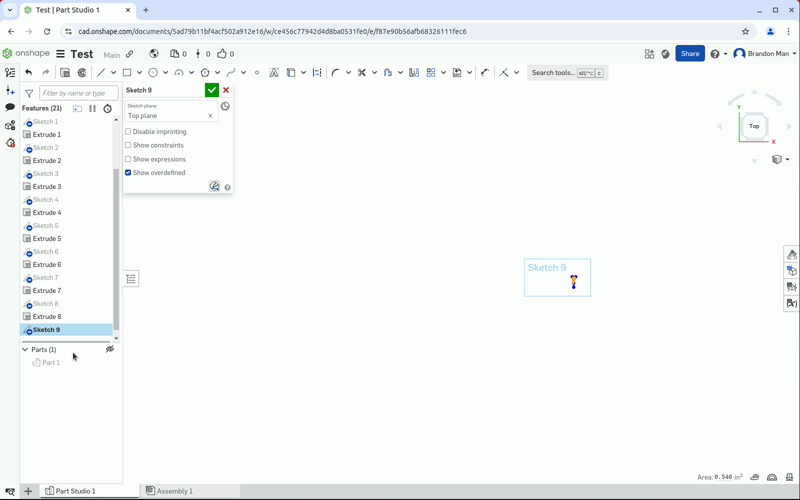
key(shift+e)
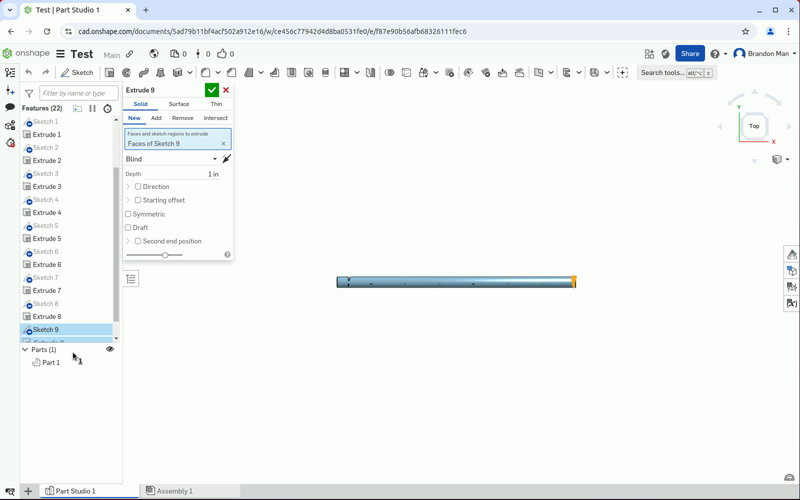
mouse_move(143, 106)
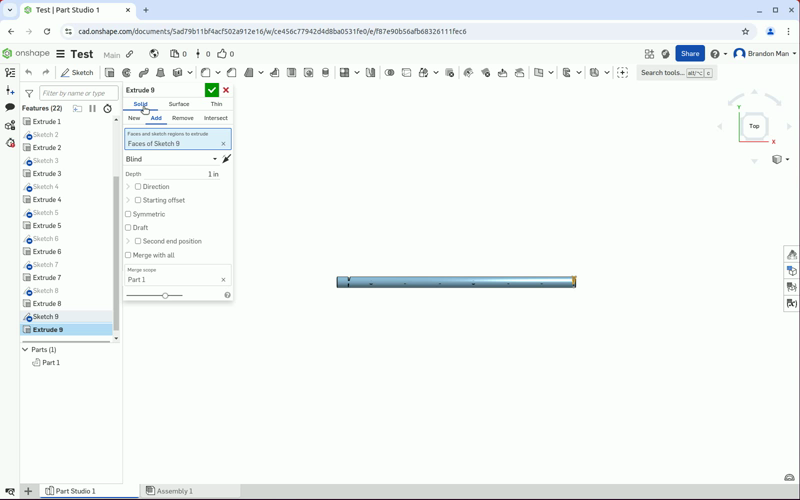
click(143, 106)
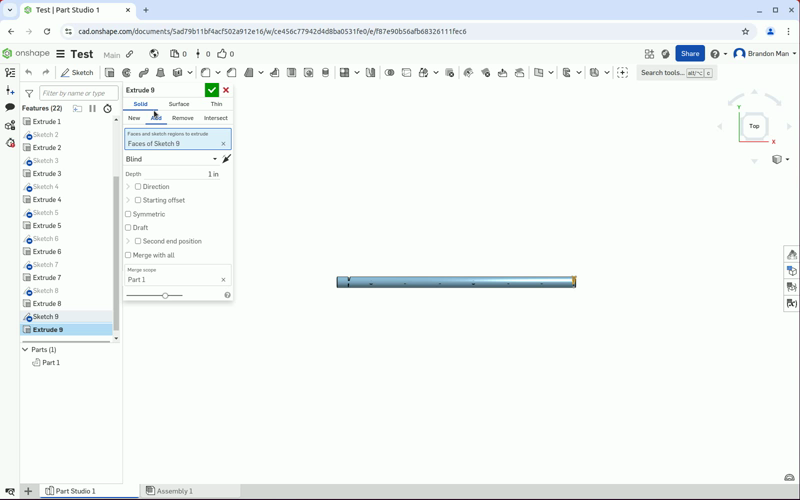
mouse_move(186, 120)
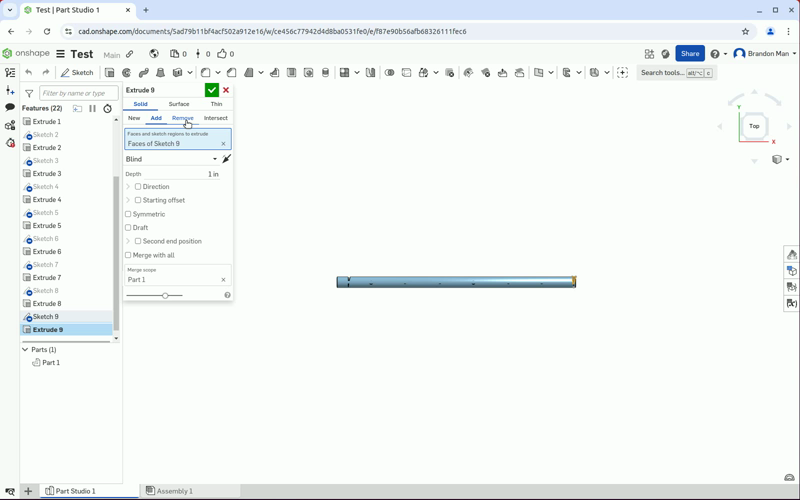
click(186, 120)
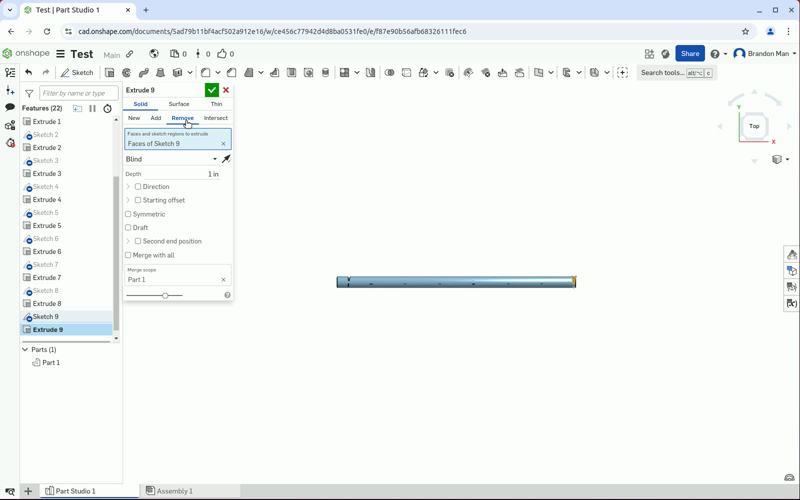
key(tab, 4)
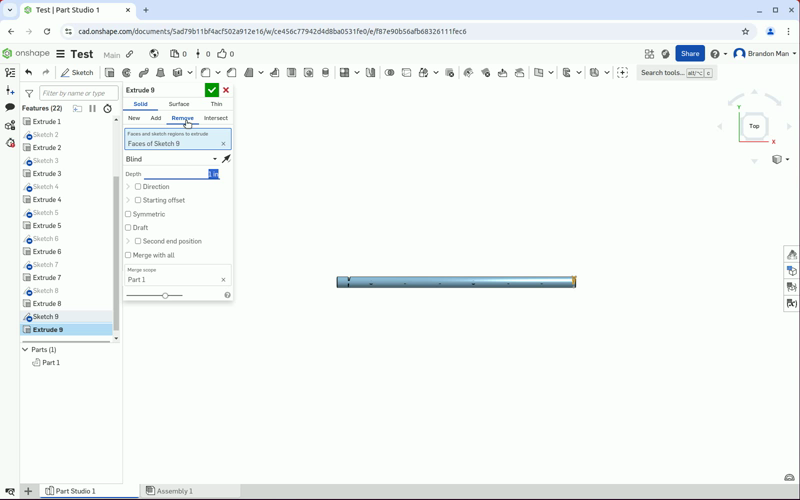
text(1.926)
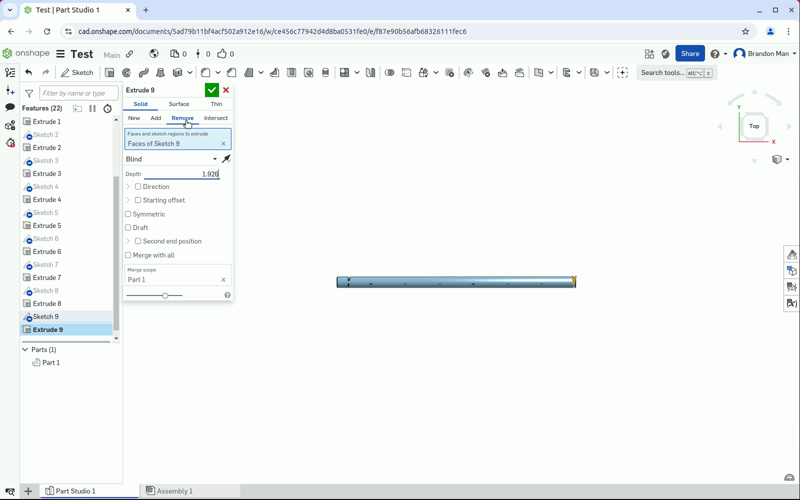
key(tab, 3)
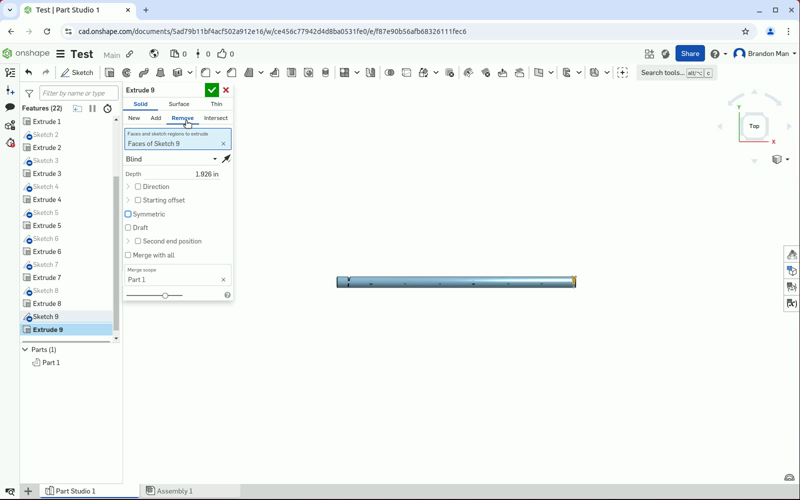
key(space)
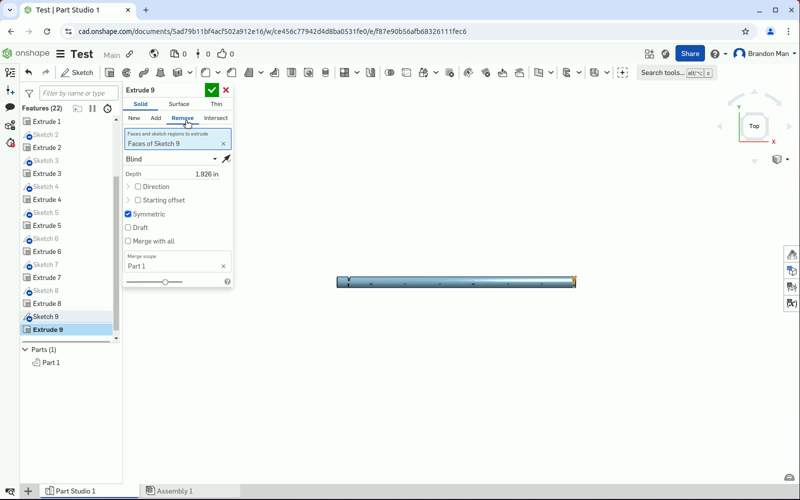
key(tab, 2)
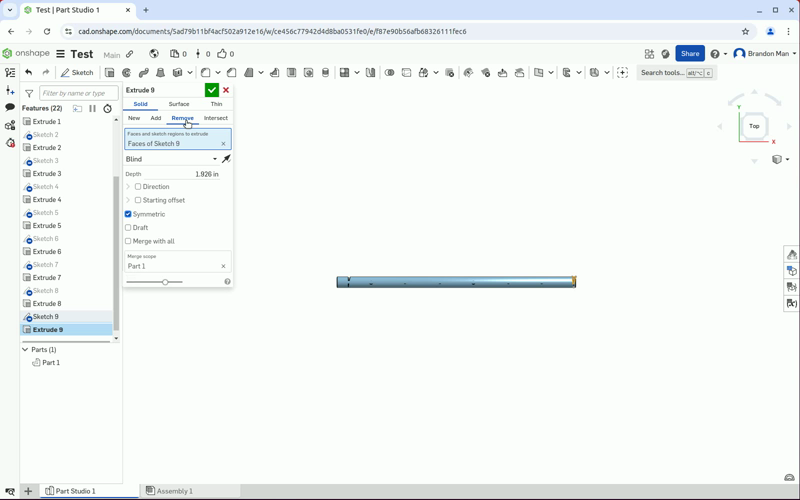
key(space)
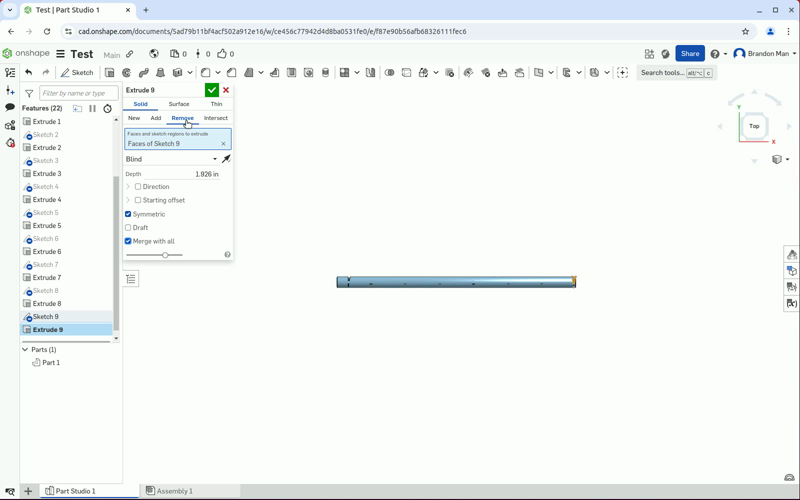
key(enter)
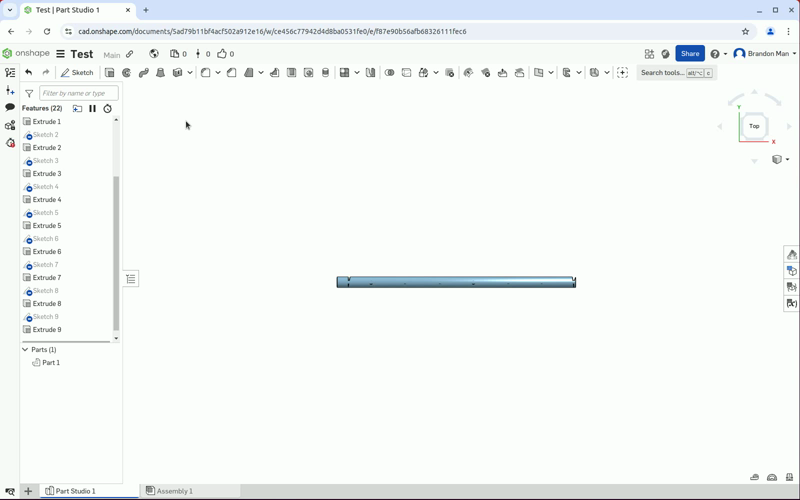
key(shift+h)
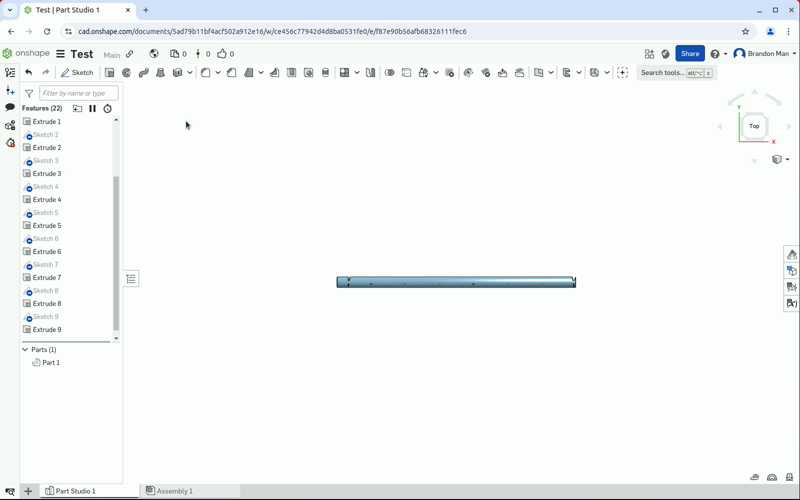
key(shift+h)
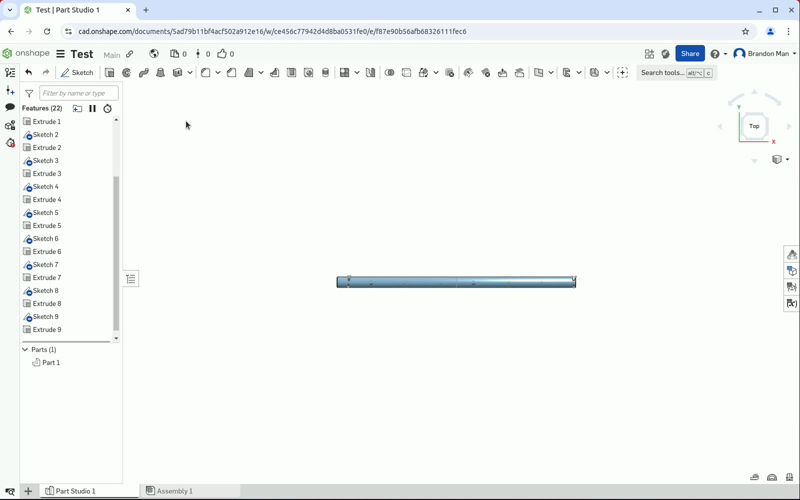
key(shift+7)
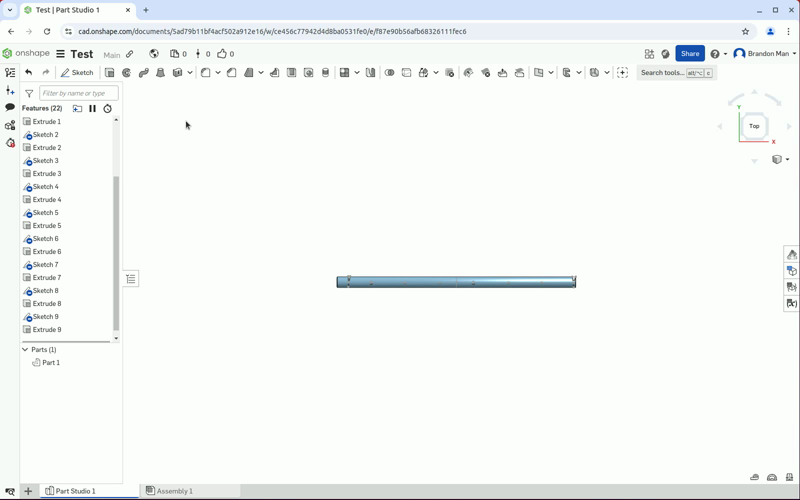
key(up, 3)
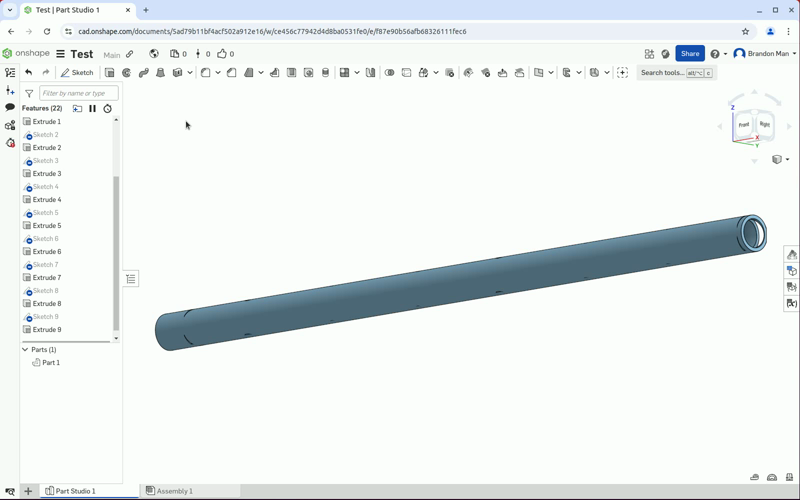
key(left, 3)
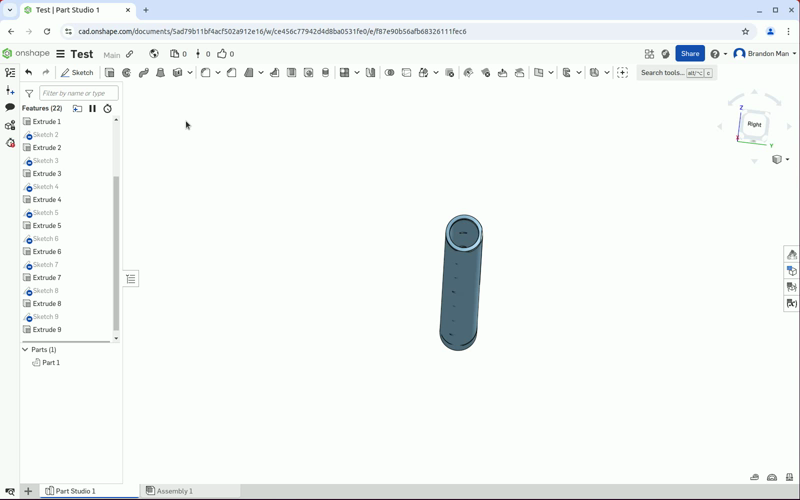
key(right, 3)
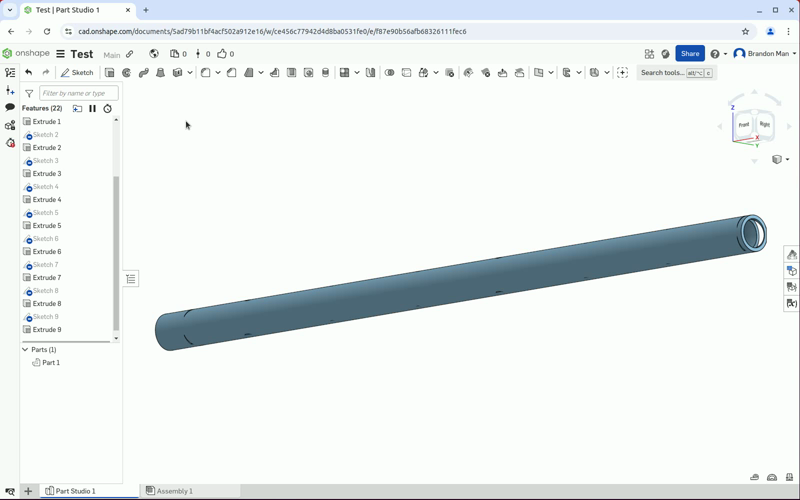
key(down, 3)
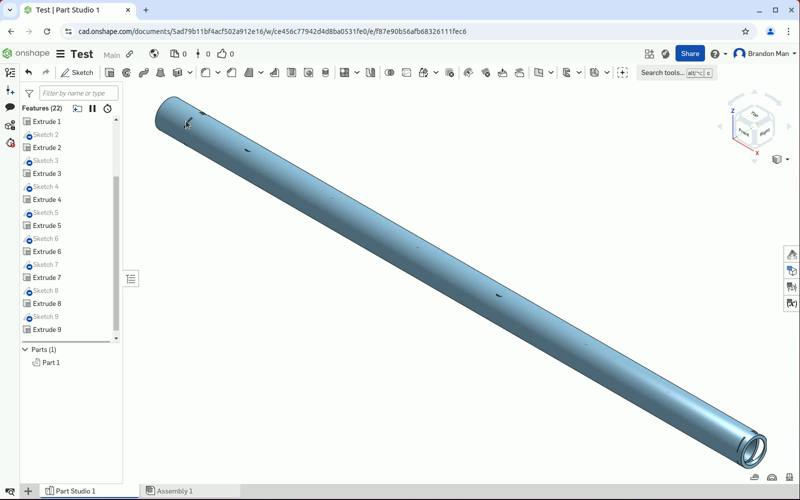
mouse_move(69, 111)
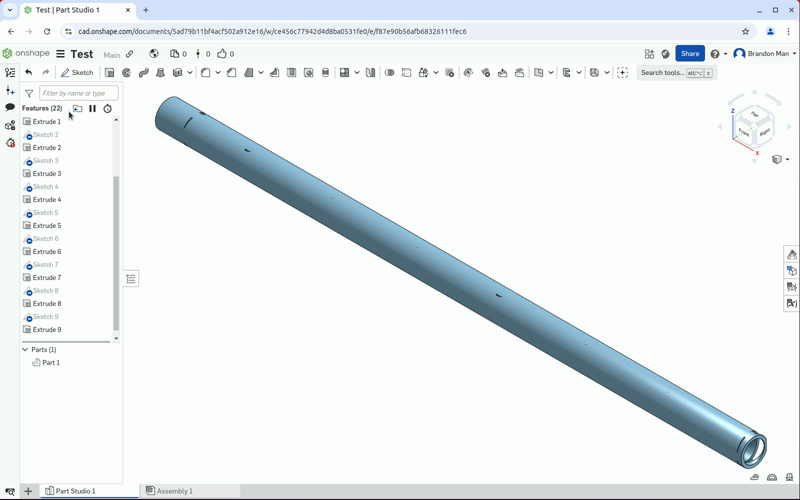
click(69, 111)